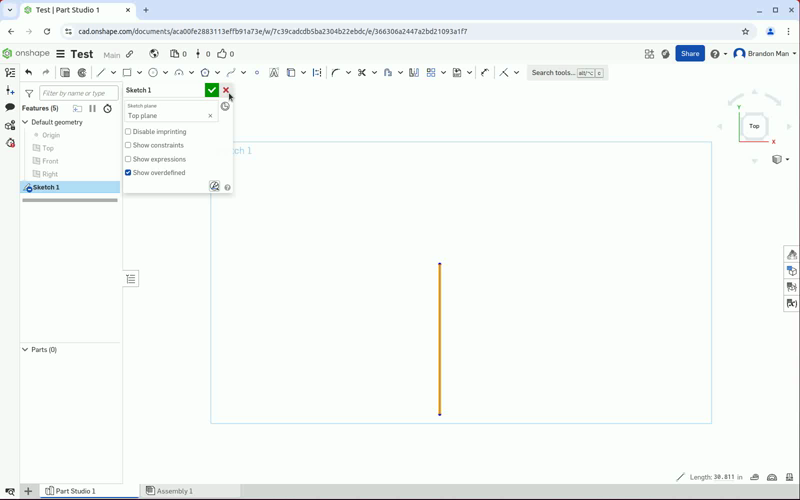
key(shift+h)
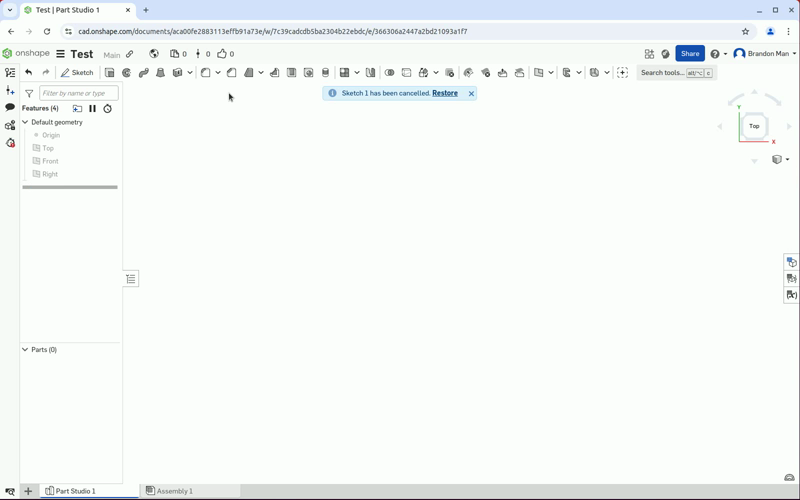
mouse_move(73, 352)
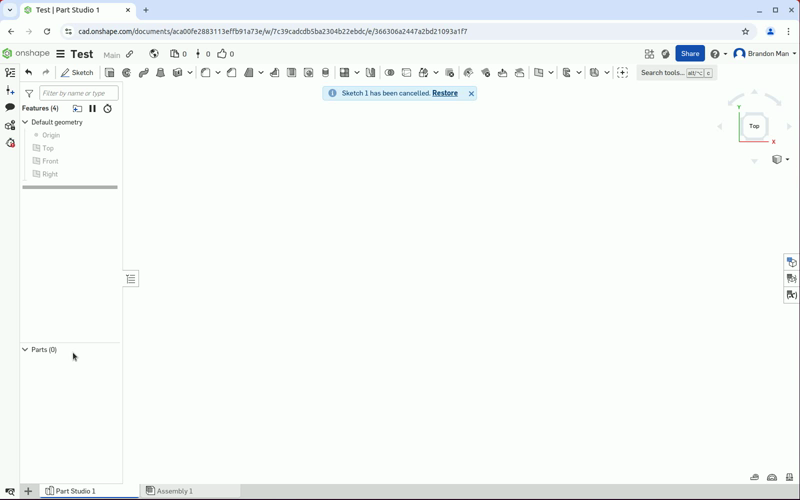
key(y)
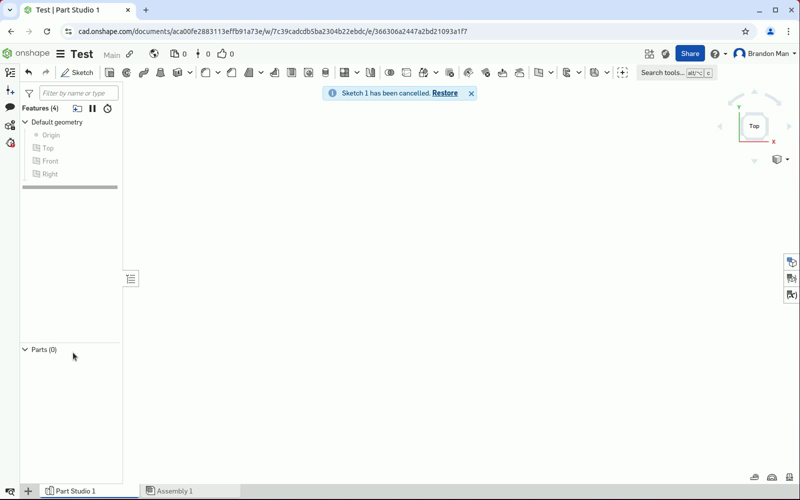
key(shift+p)
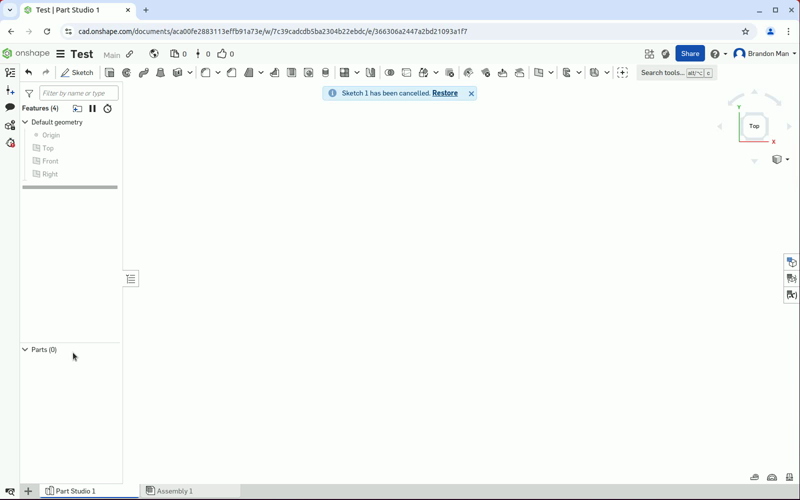
key(space)
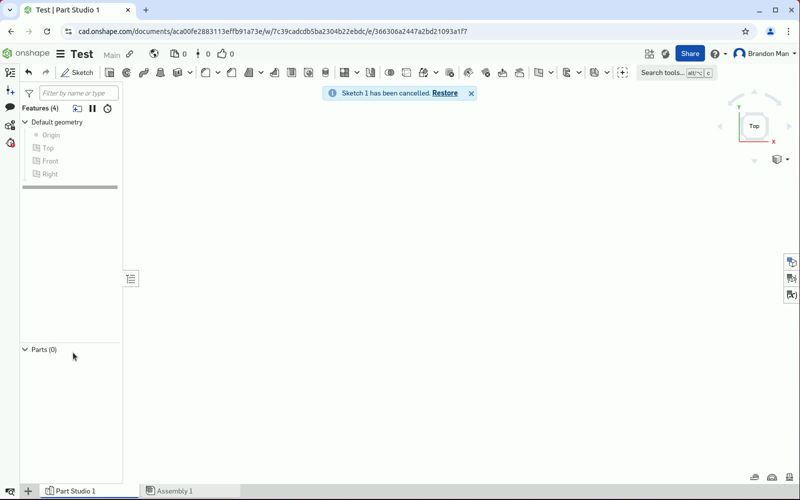
key_down(shift)
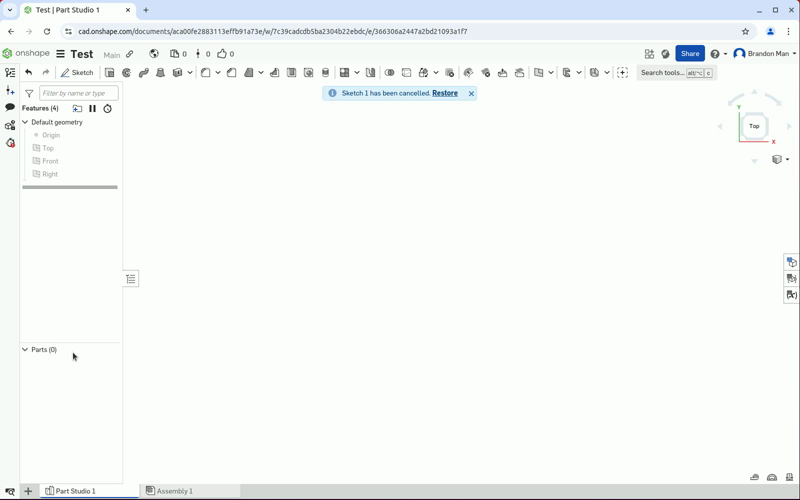
key(up)
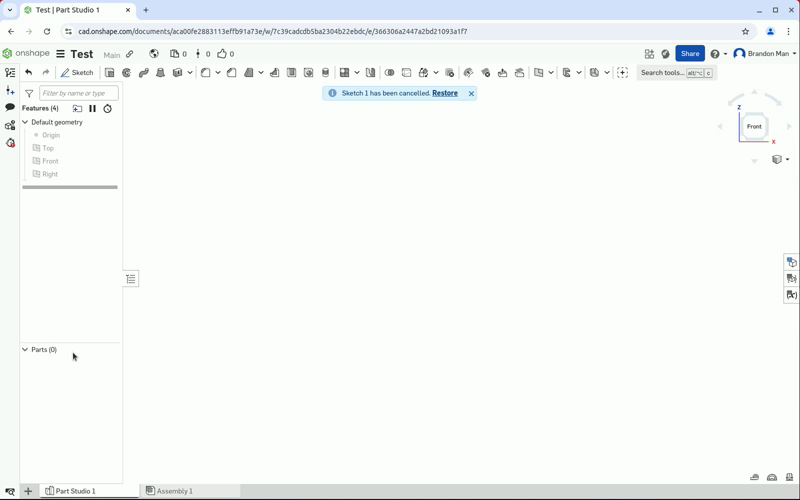
key_up(shift)
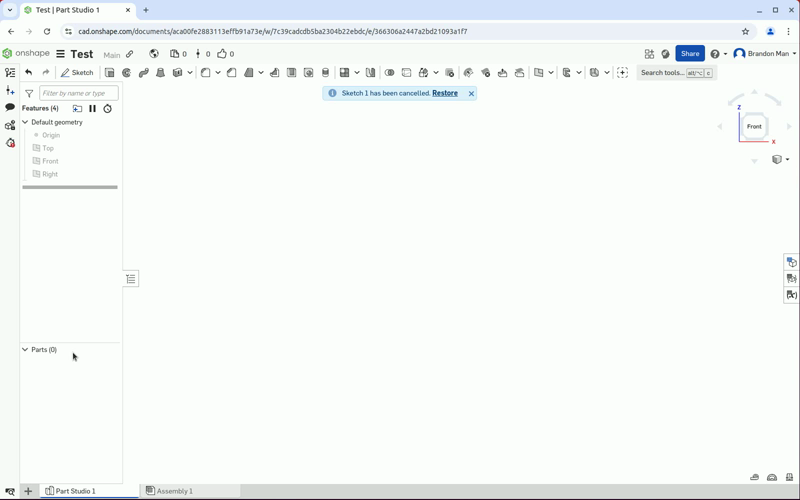
key(space)
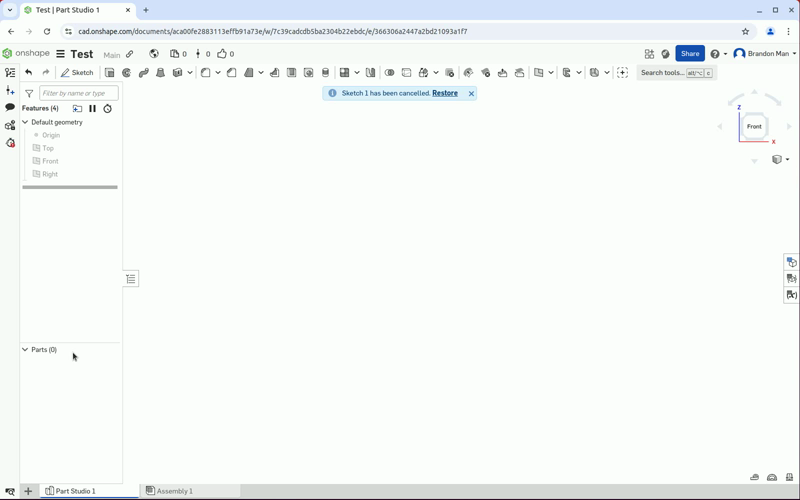
key_down(shift)
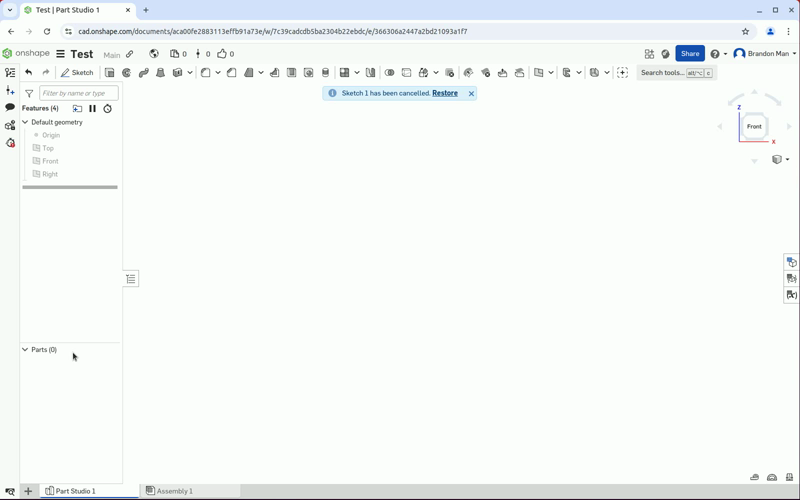
key(left)
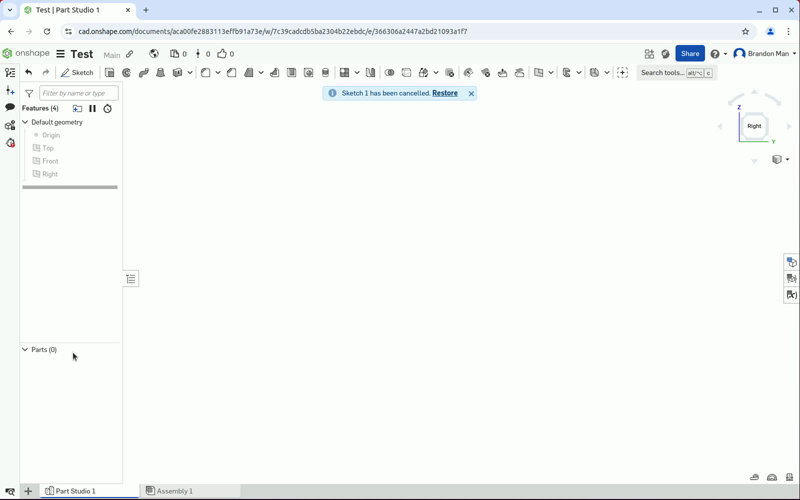
key_up(shift)
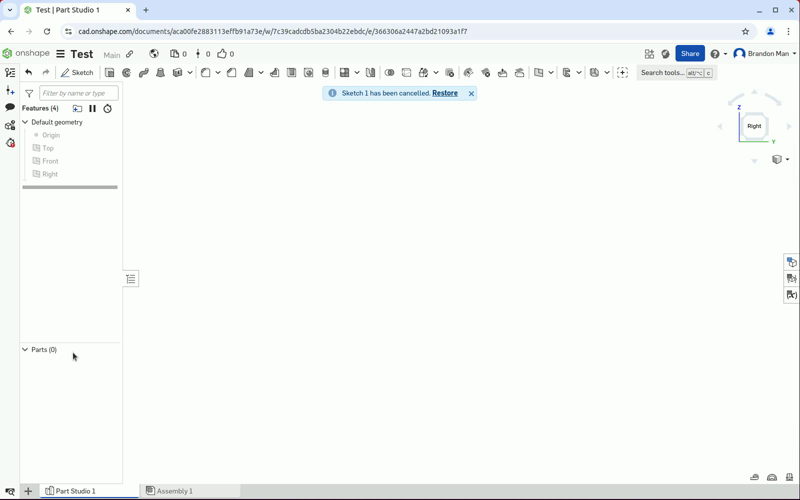
mouse_move(73, 352)
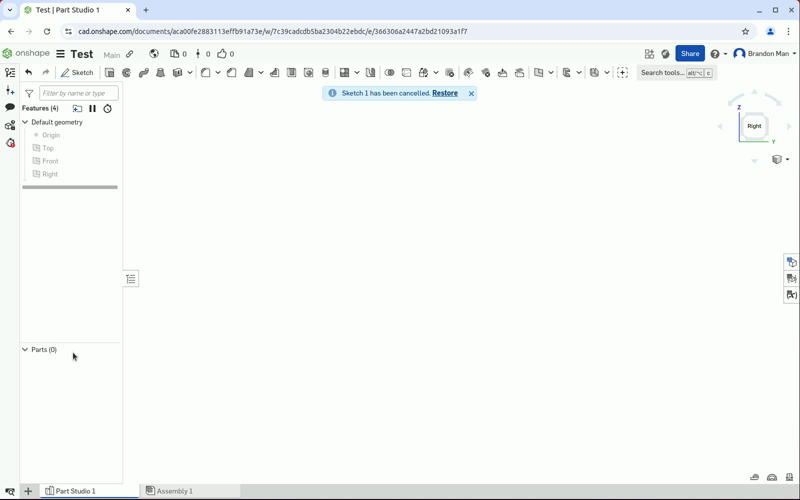
key(shift+y)
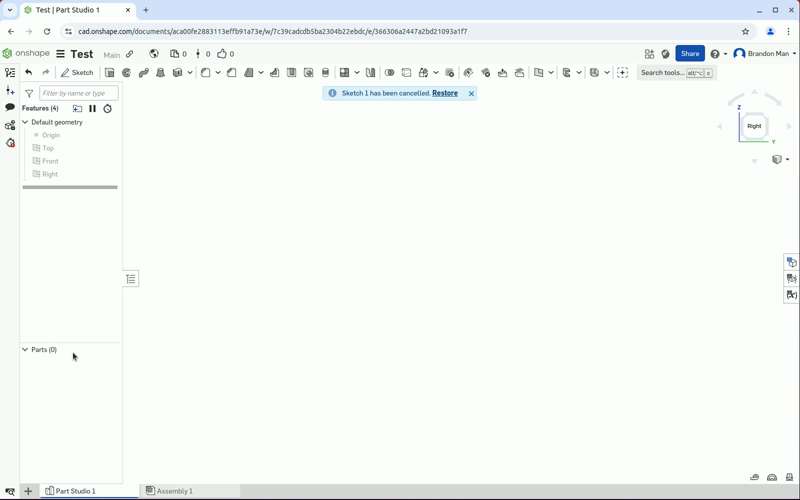
key(shift+s)
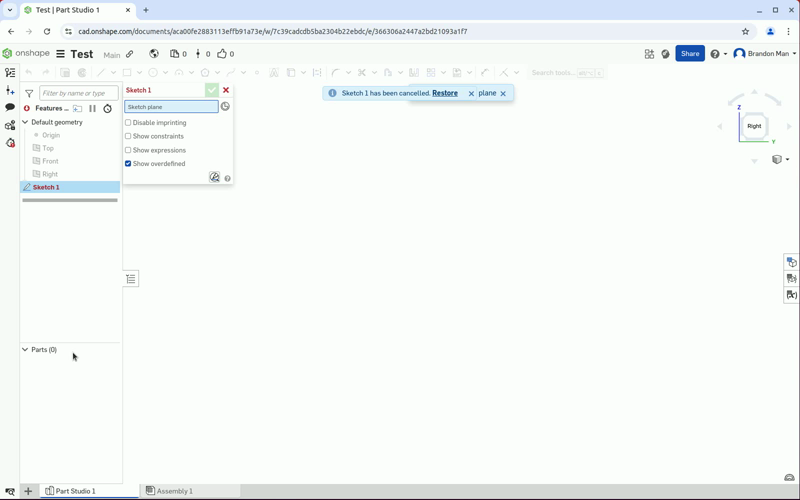
mouse_move(73, 176)
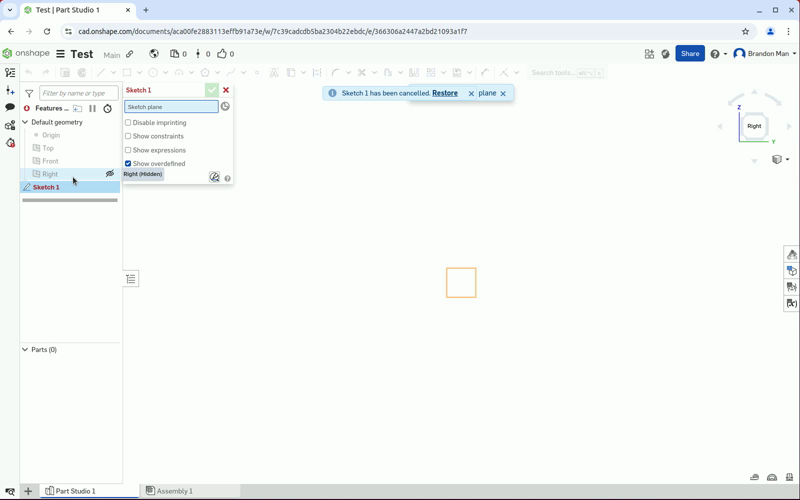
click(73, 176)
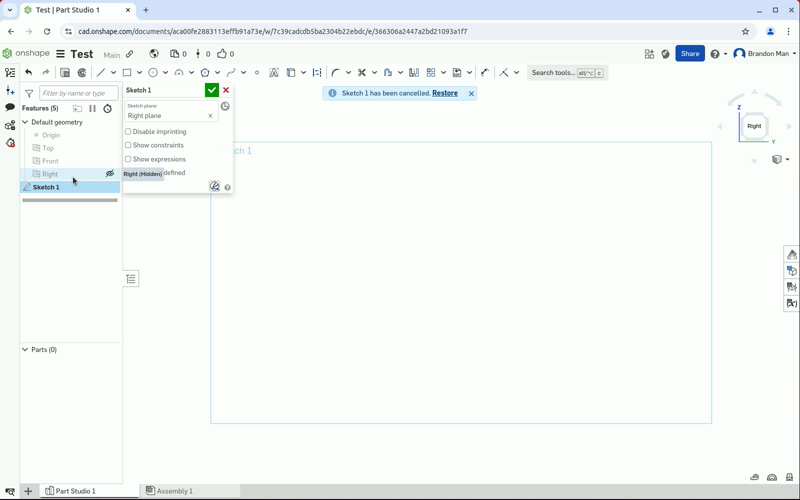
mouse_move(73, 352)
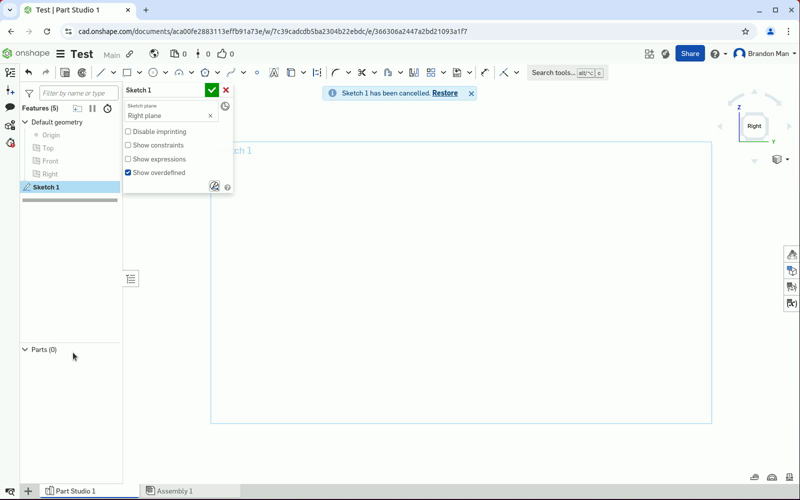
key(y)
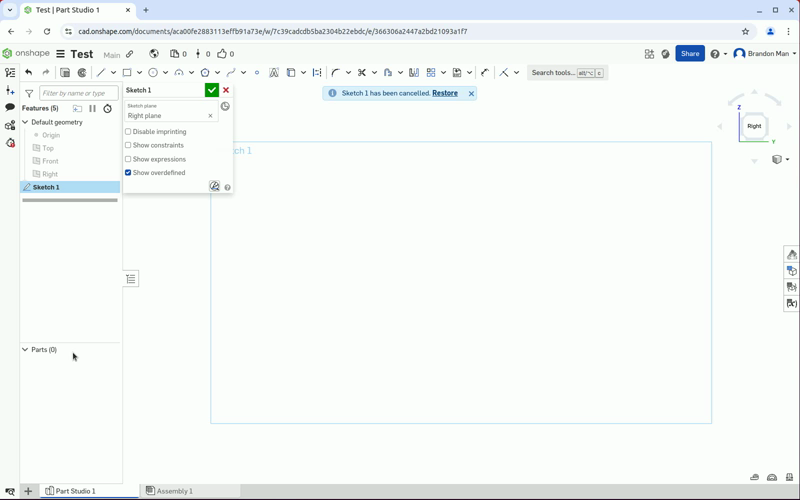
key(l)
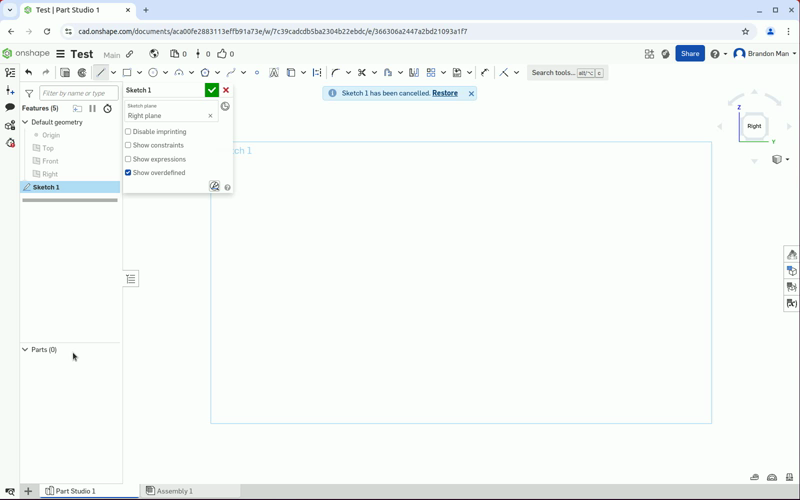
key_down(shift)
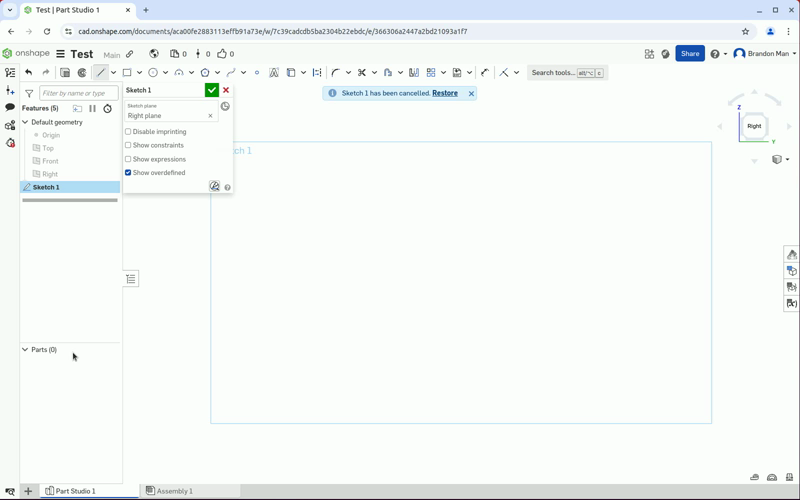
mouse_move(472, 295)
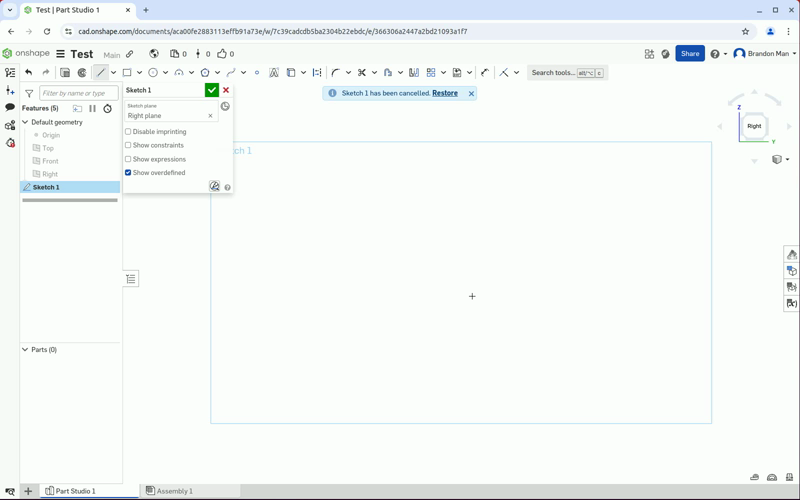
click(472, 295)
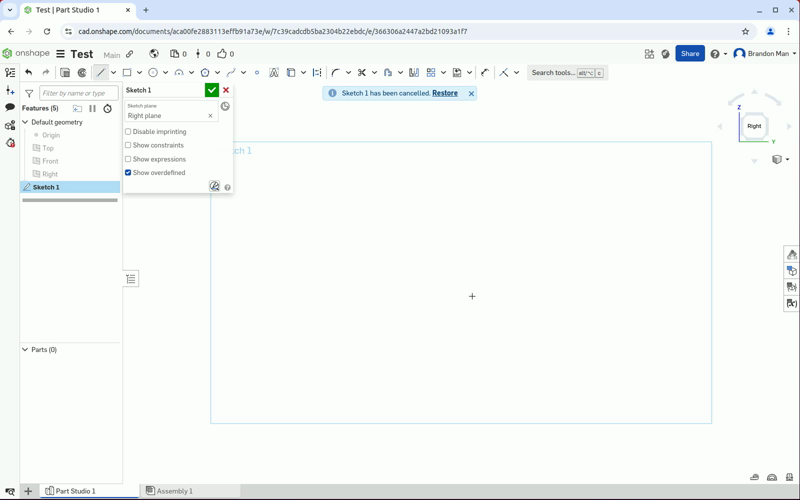
key_up(shift)
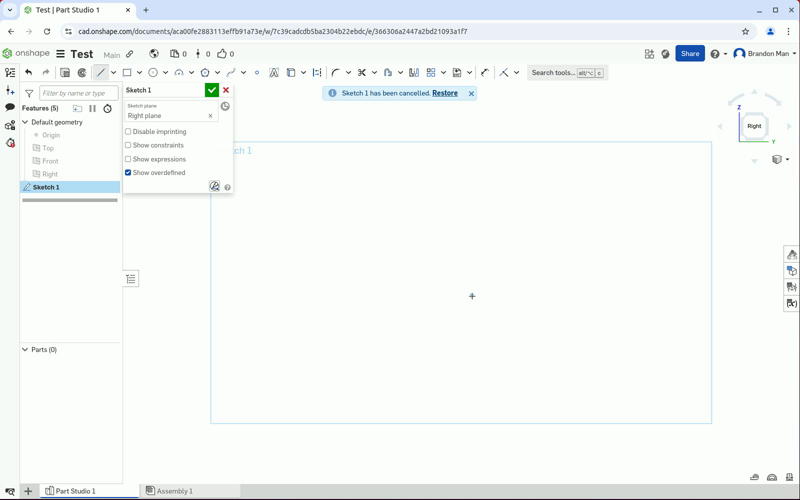
key_down(shift)
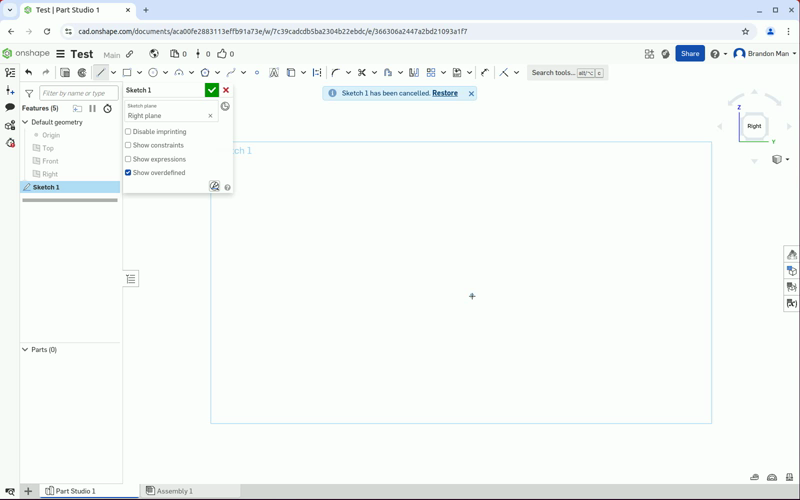
mouse_move(502, 295)
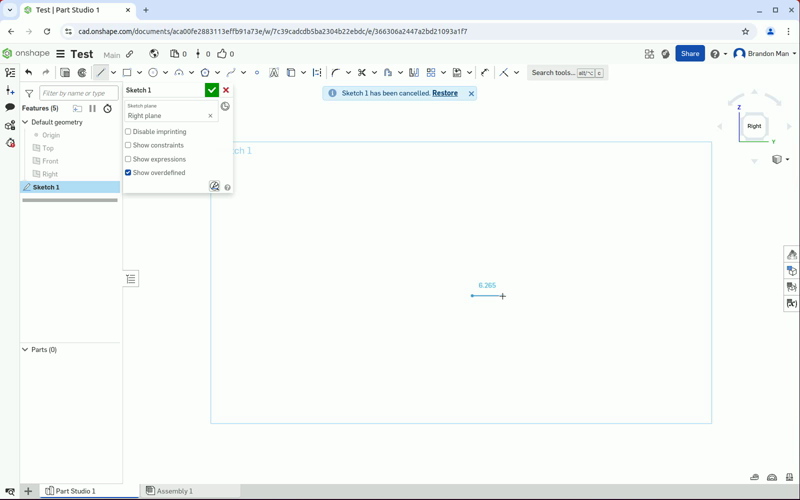
mouse_move(475, 295)
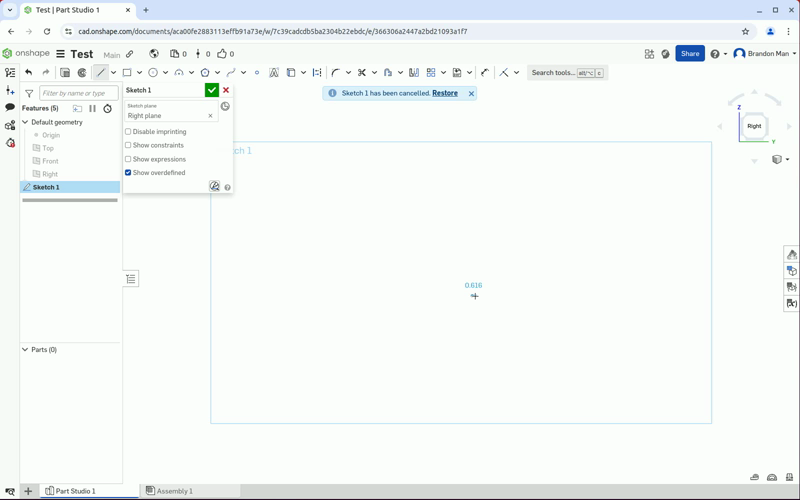
scroll(6)
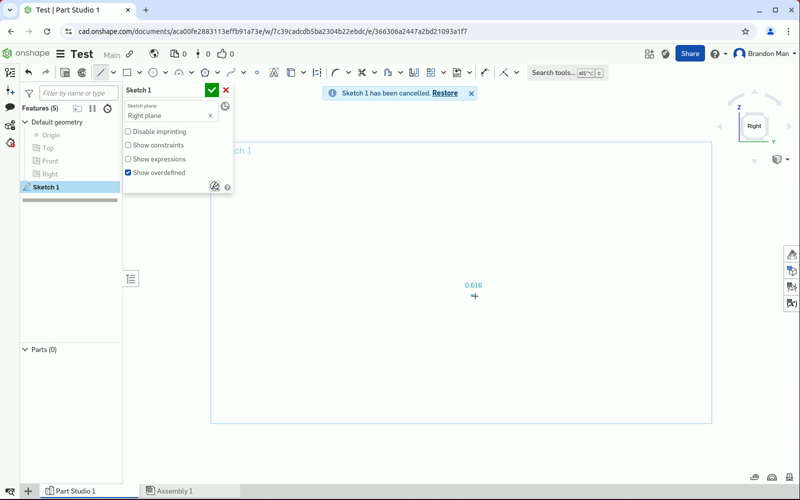
scroll(6)
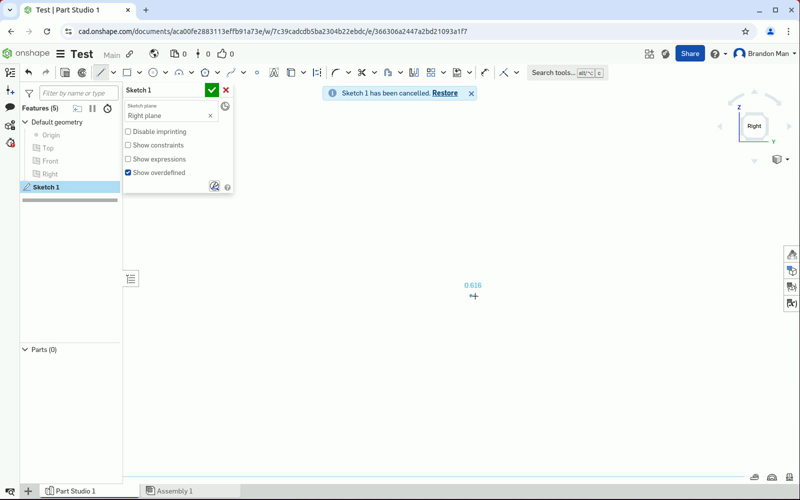
scroll(6)
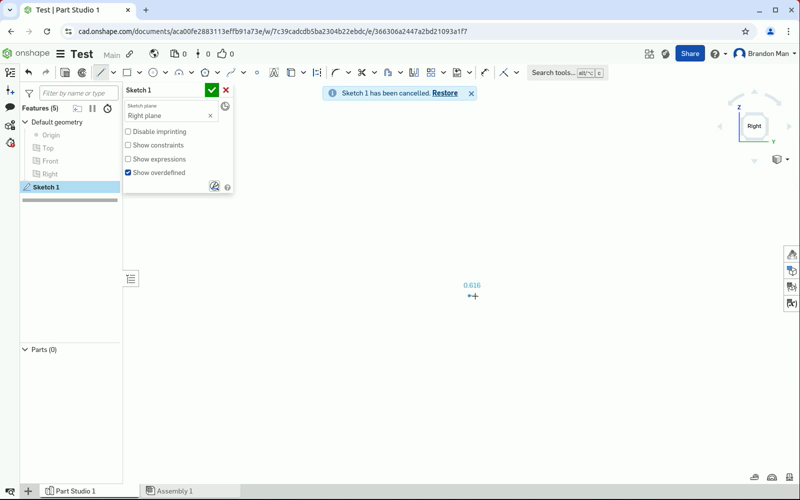
scroll(6)
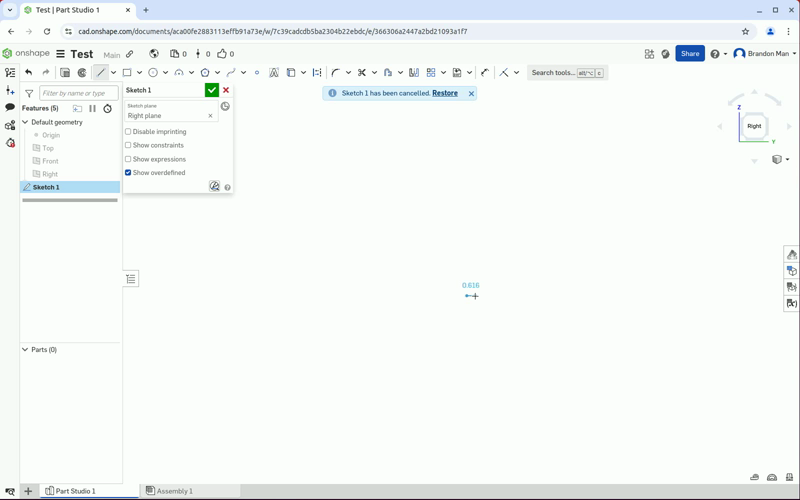
scroll(6)
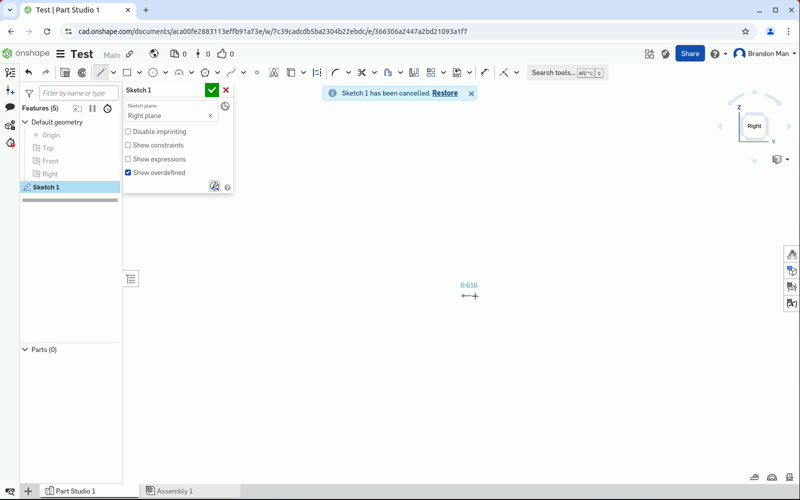
scroll(6)
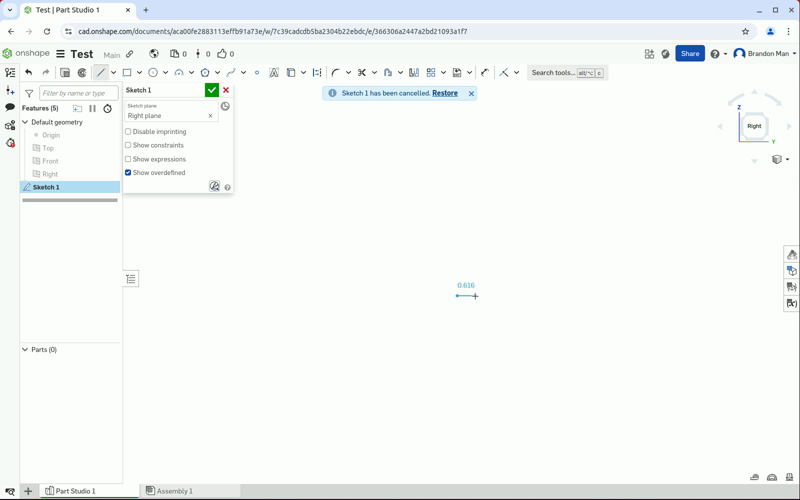
scroll(6)
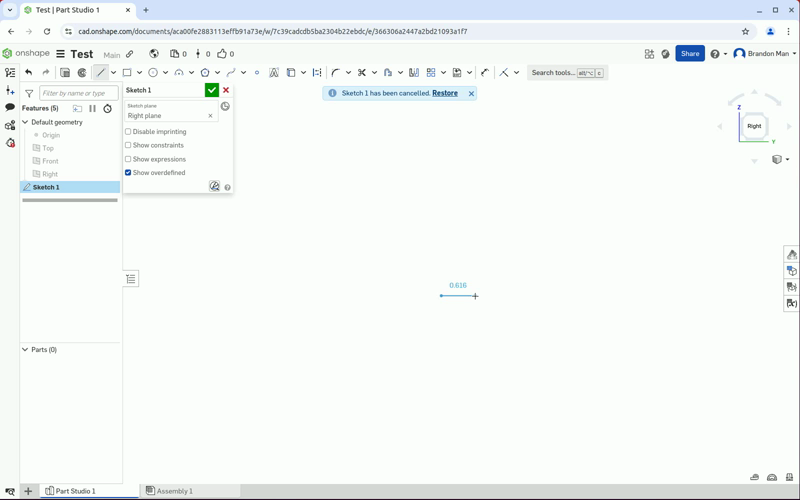
click(475, 295)
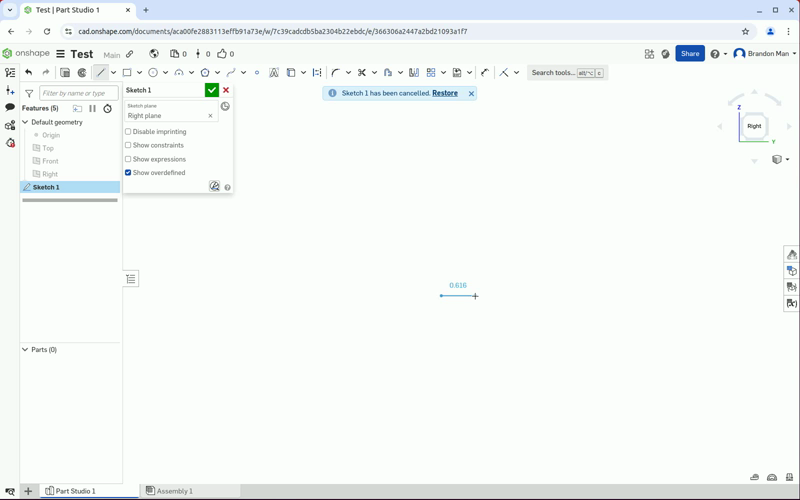
scroll(-6)
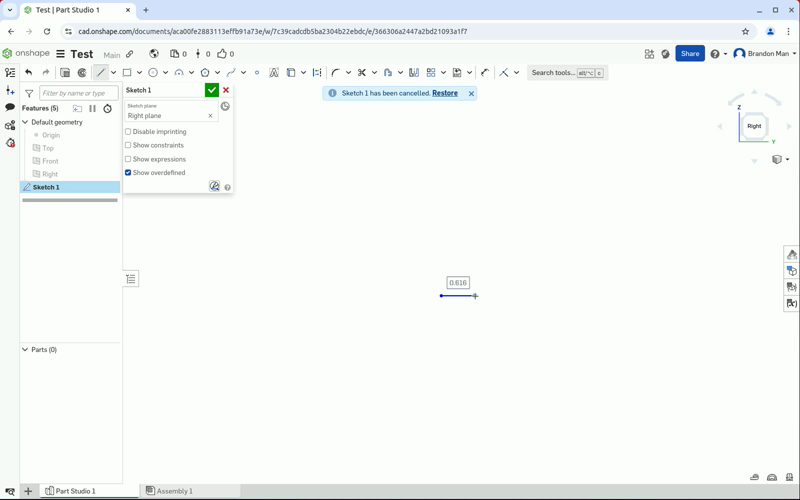
scroll(-6)
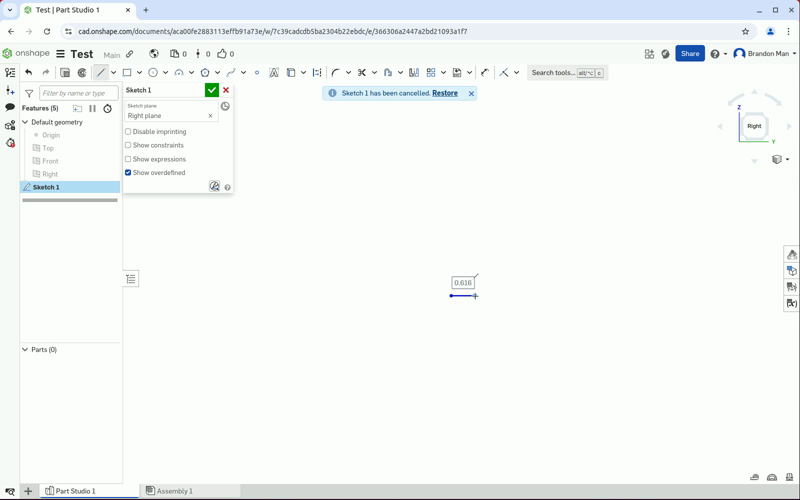
scroll(-6)
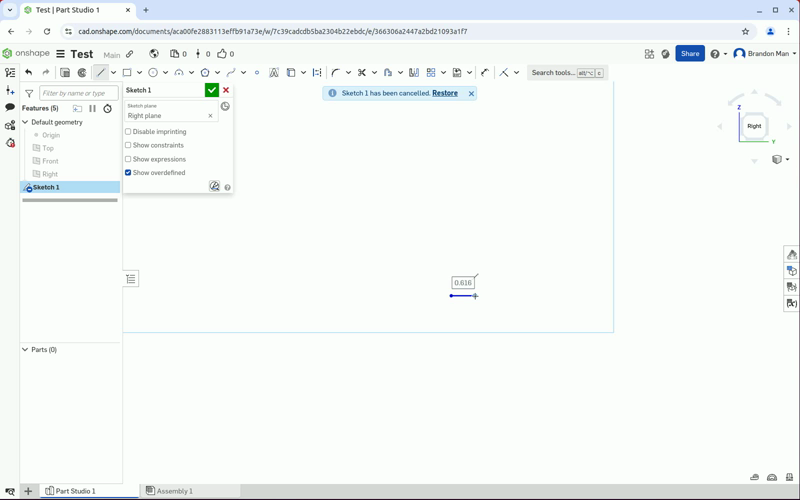
scroll(-6)
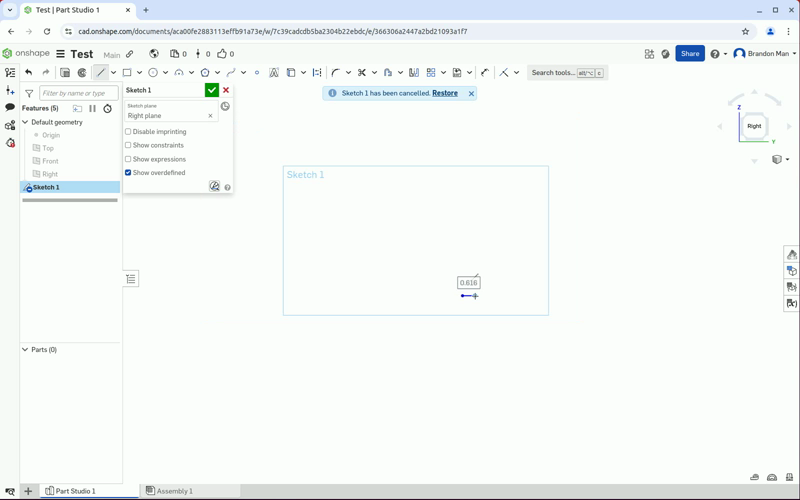
scroll(-6)
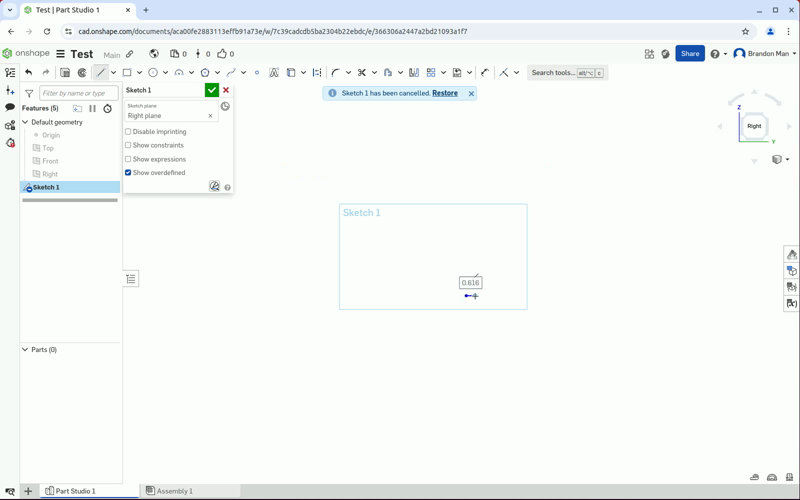
scroll(-6)
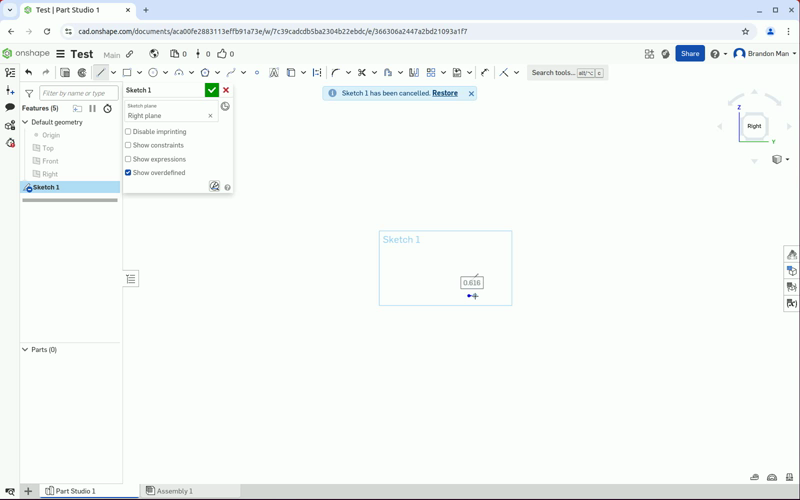
scroll(-6)
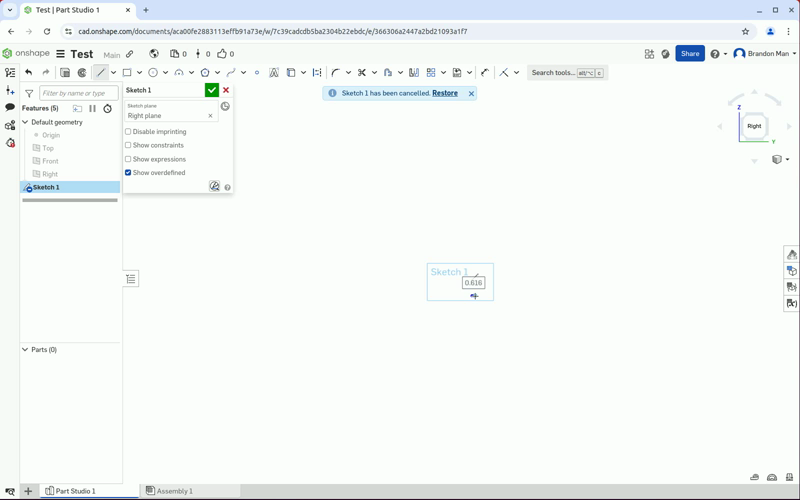
key_up(shift)
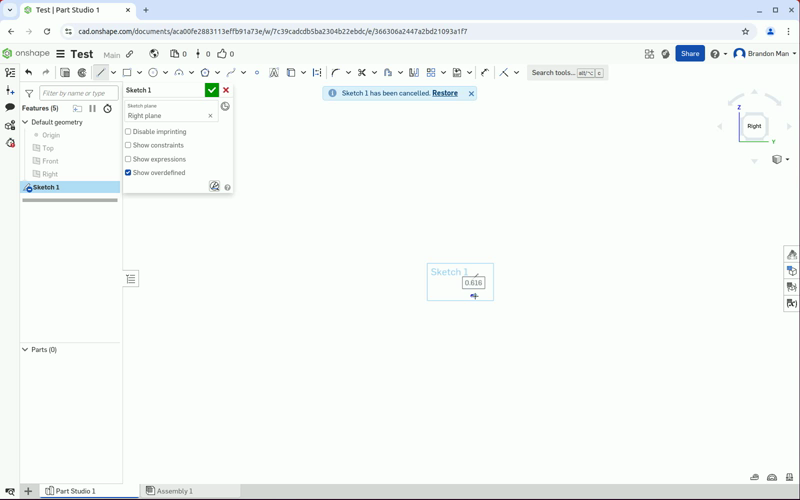
key_down(shift)
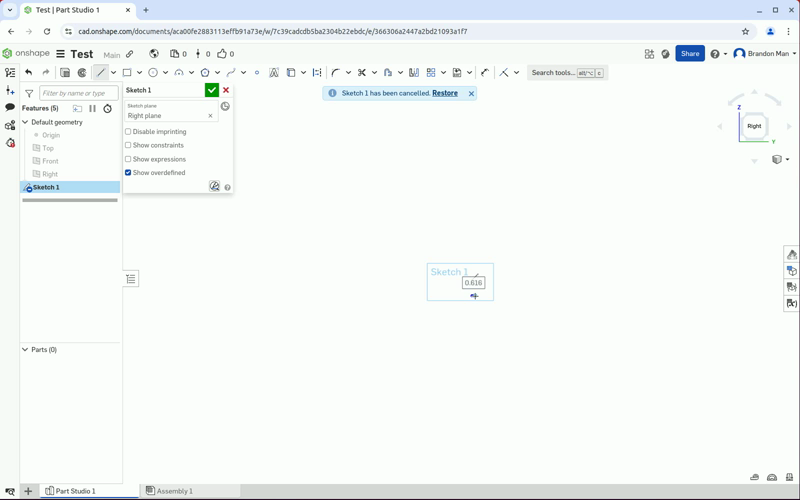
mouse_move(505, 295)
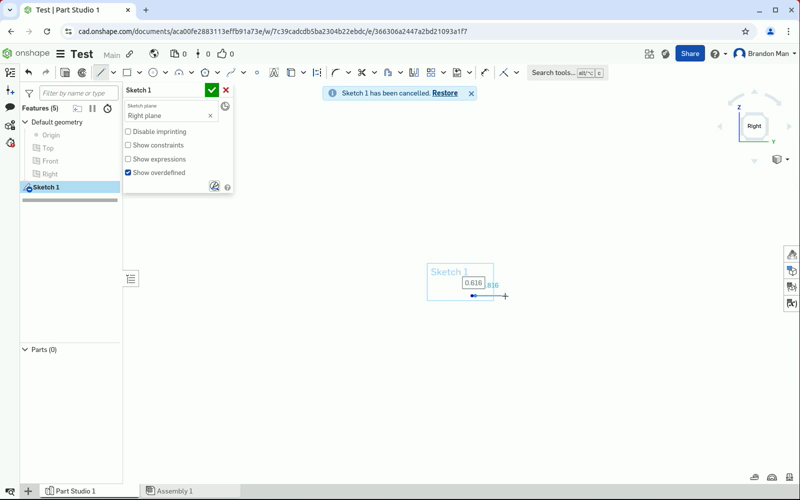
mouse_move(475, 269)
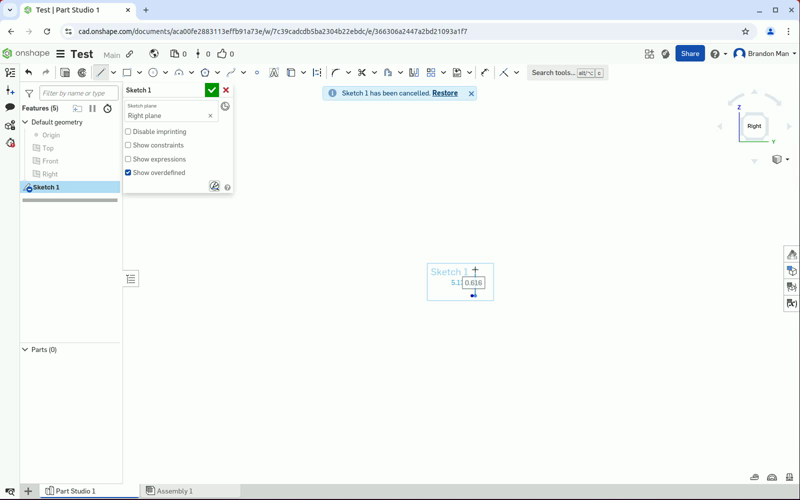
click(475, 269)
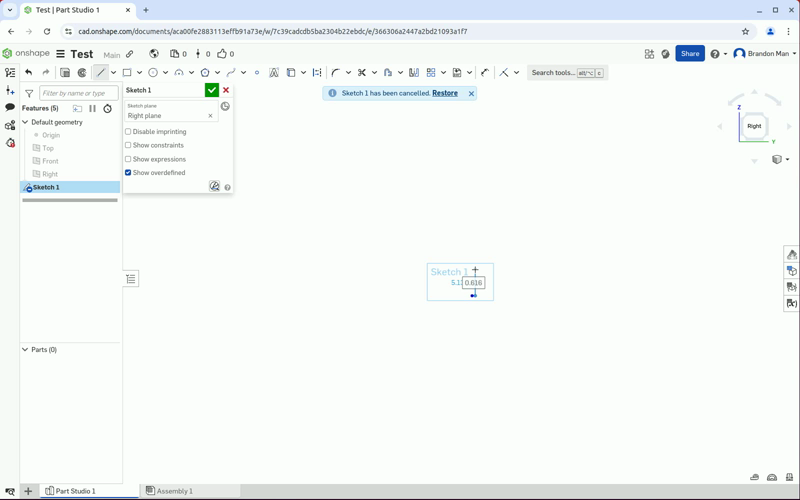
key_up(shift)
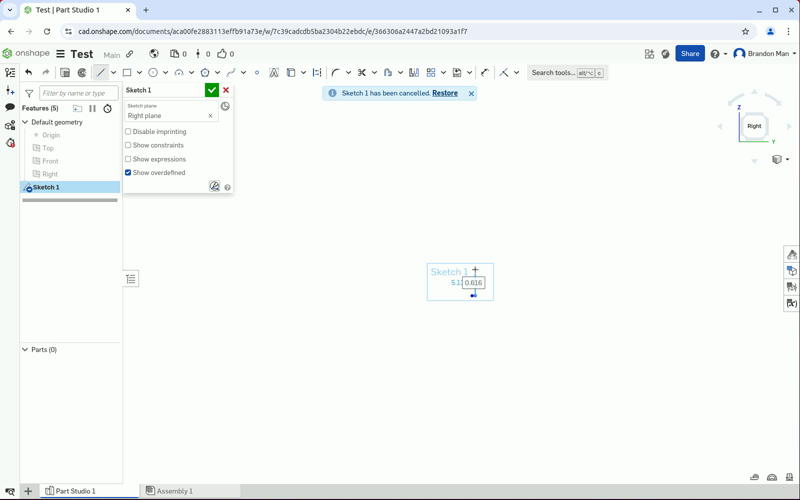
key_down(shift)
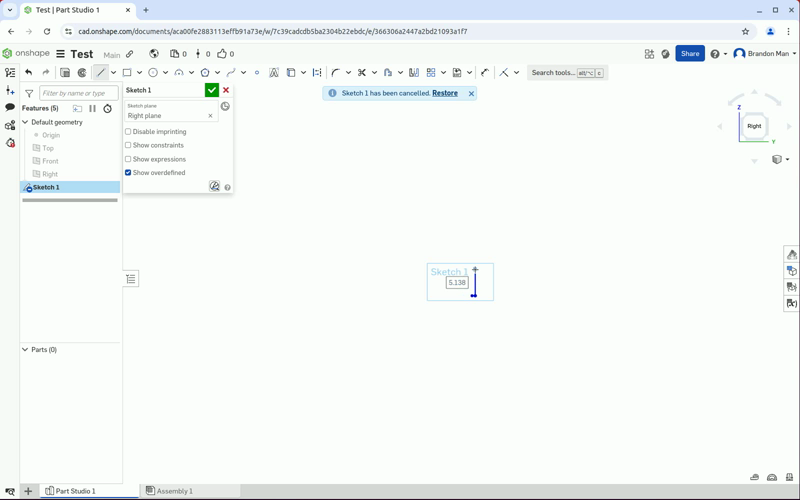
mouse_move(505, 269)
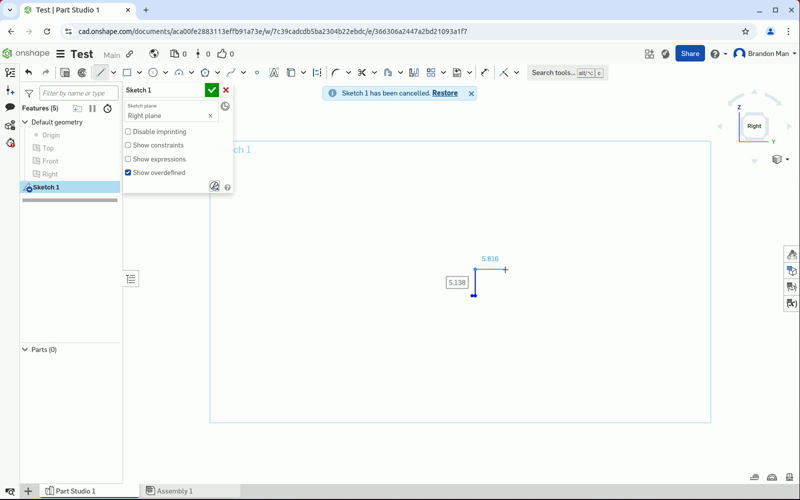
mouse_move(472, 269)
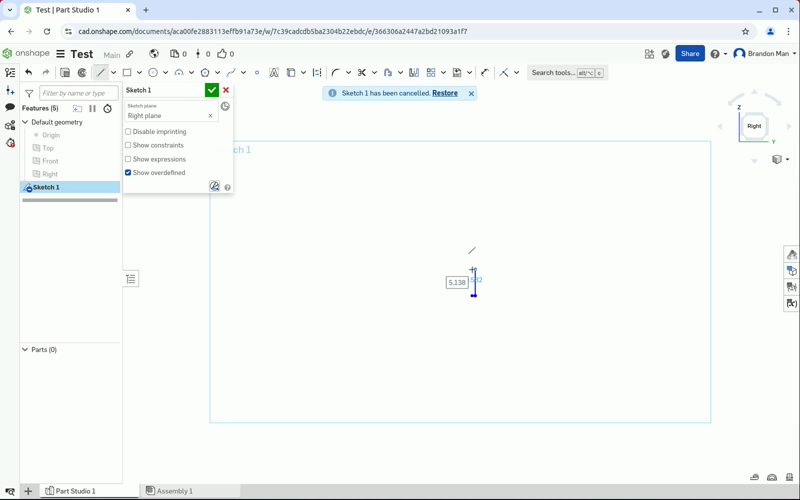
scroll(6)
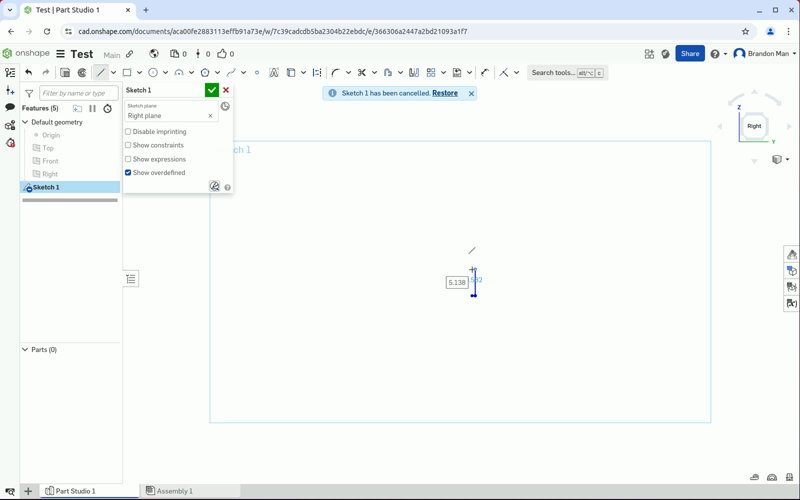
scroll(6)
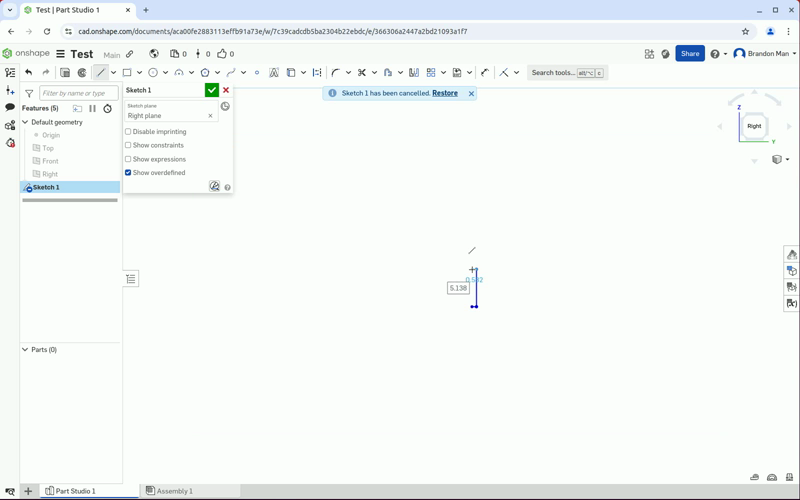
scroll(6)
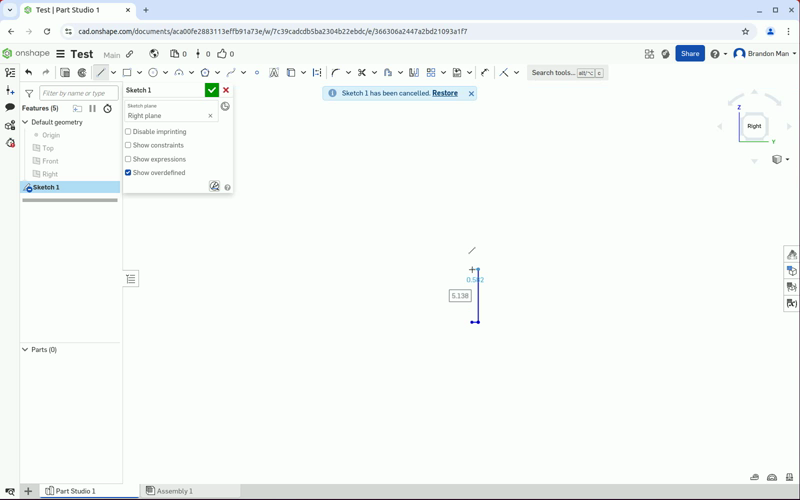
scroll(6)
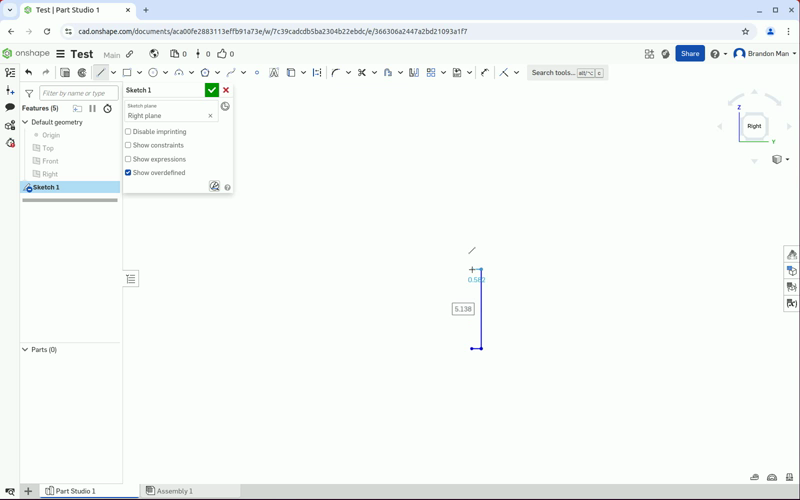
scroll(6)
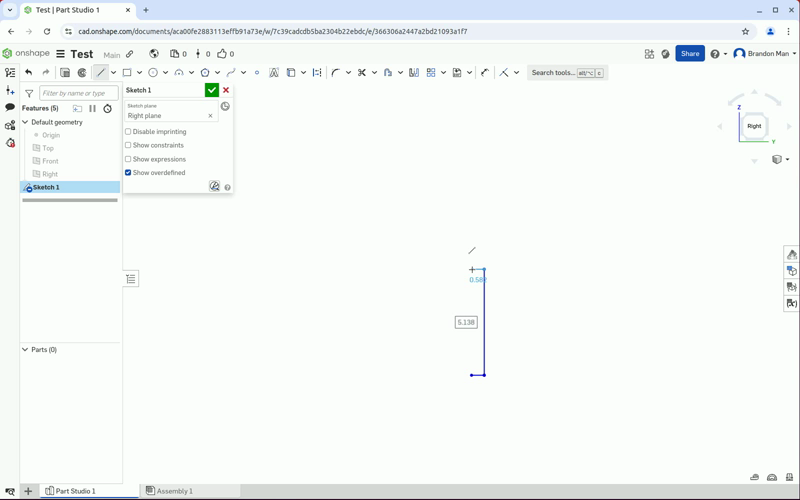
scroll(6)
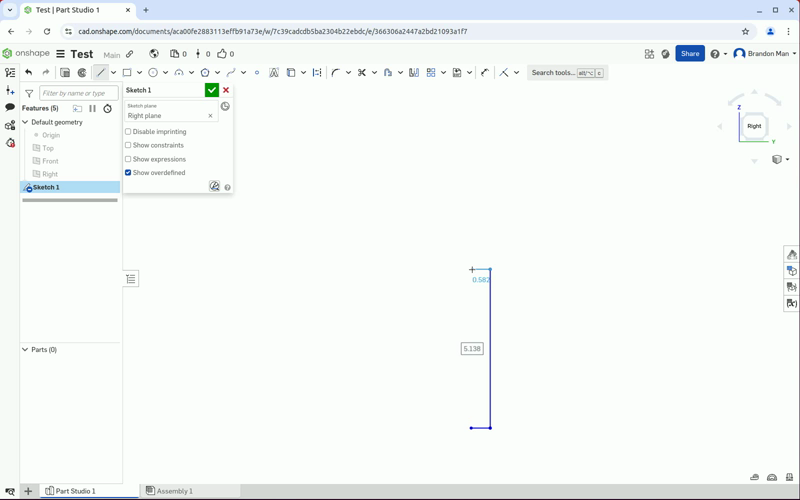
scroll(6)
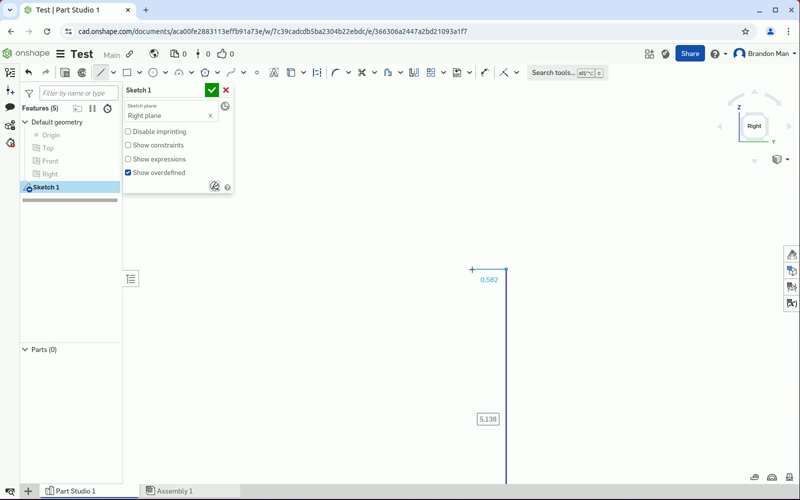
click(472, 269)
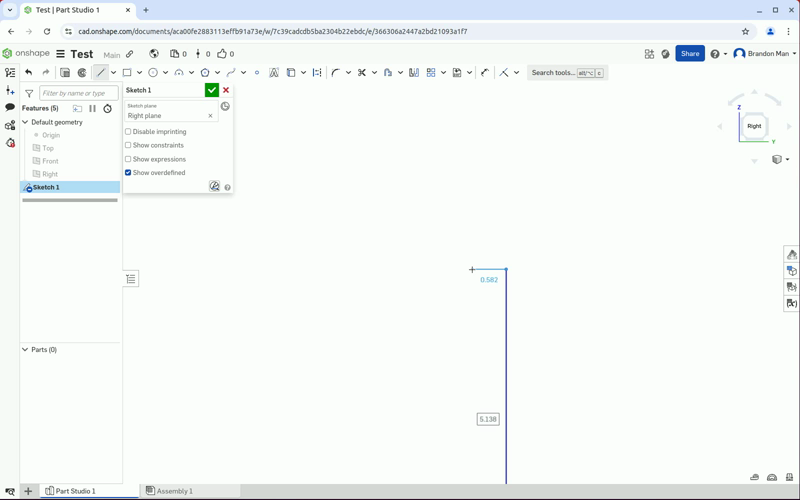
scroll(-6)
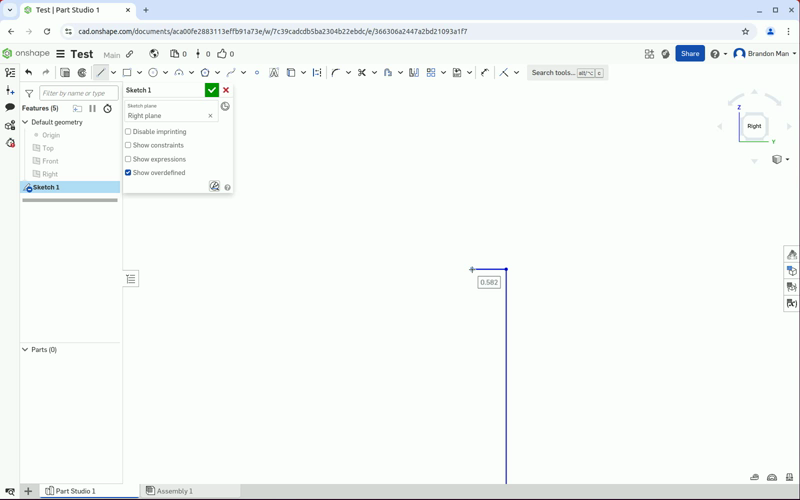
scroll(-6)
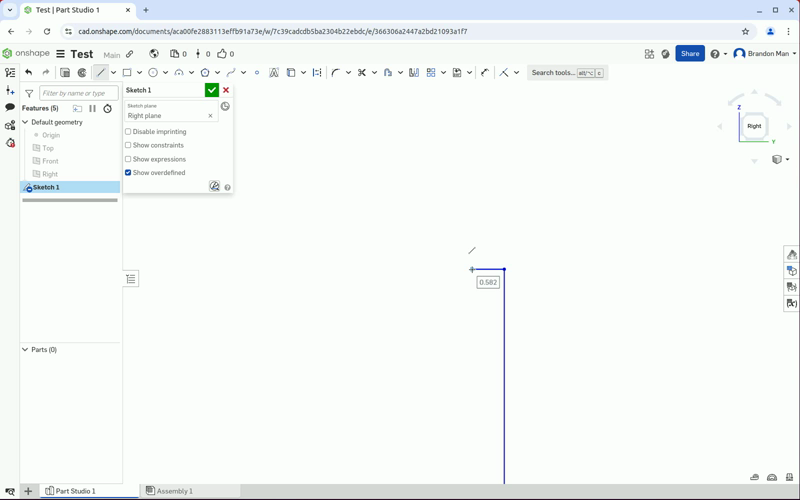
scroll(-6)
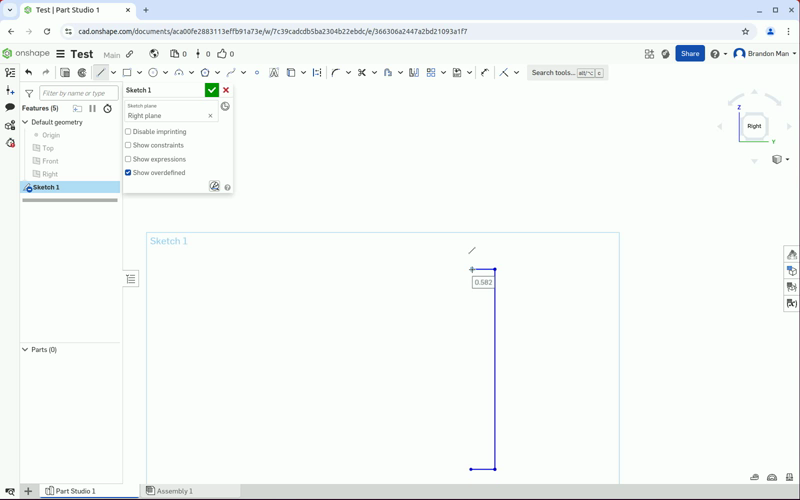
scroll(-6)
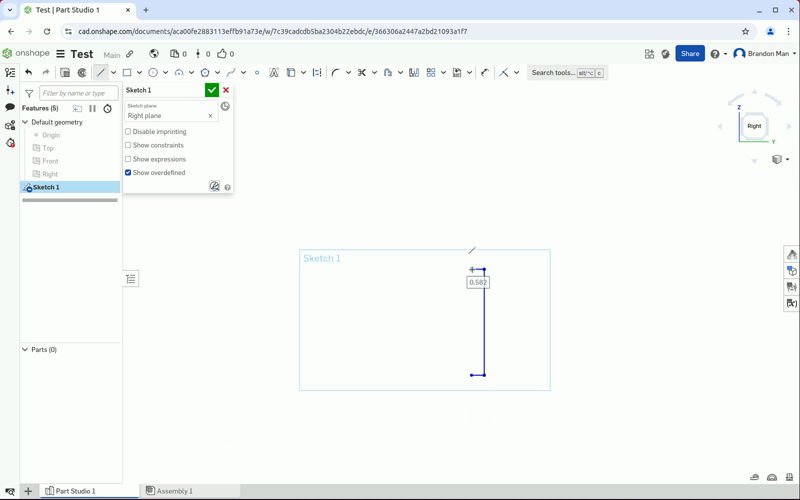
scroll(-6)
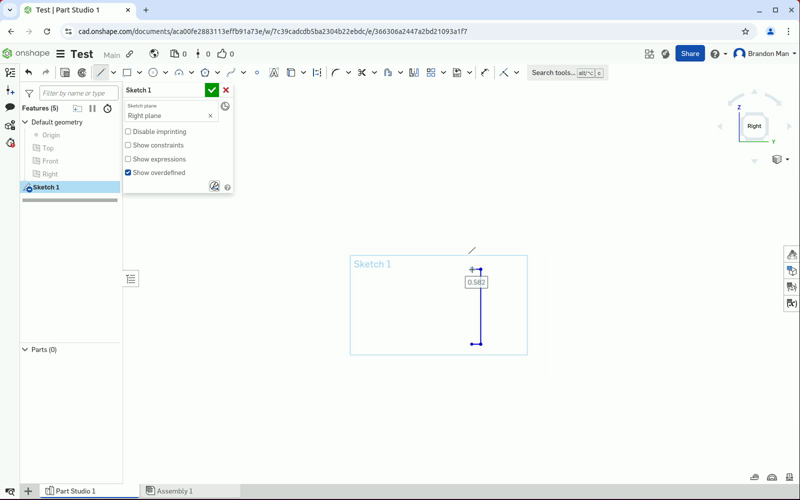
scroll(-6)
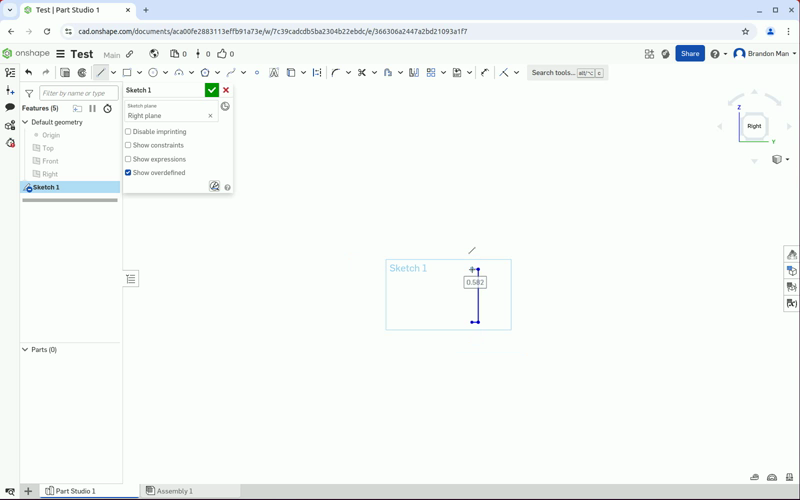
scroll(-6)
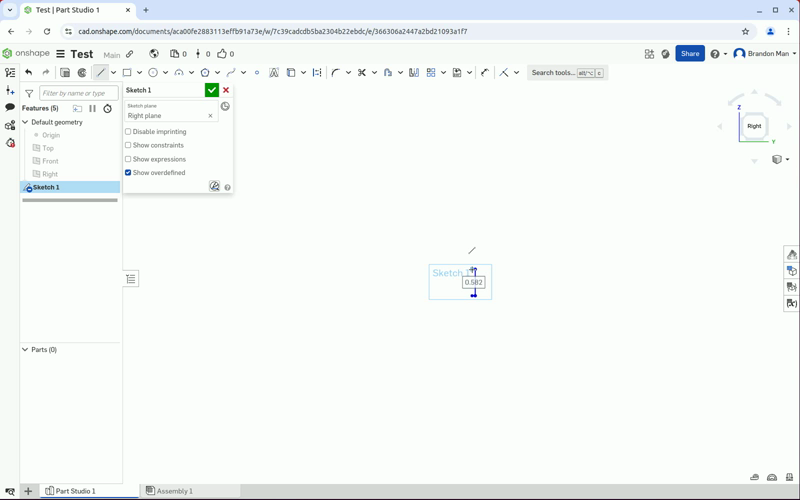
key_up(shift)
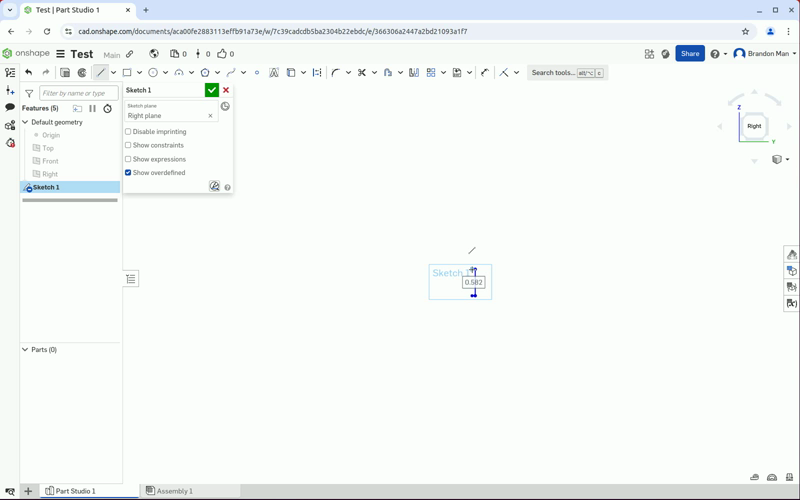
mouse_move(502, 269)
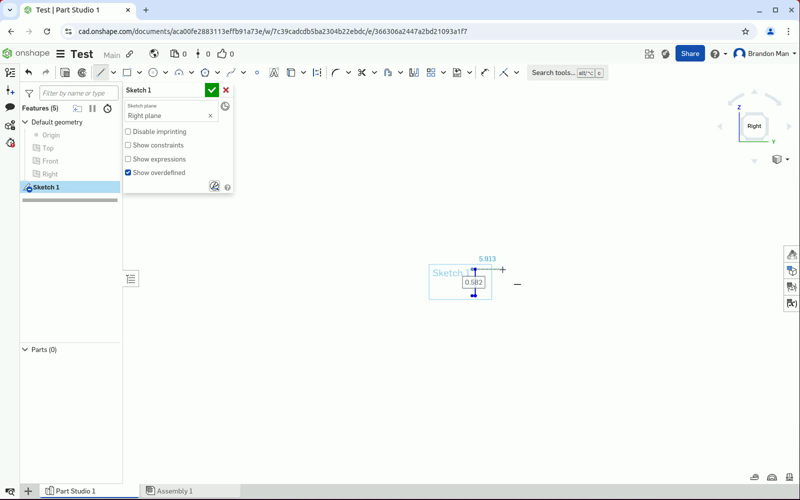
key_down(shift)
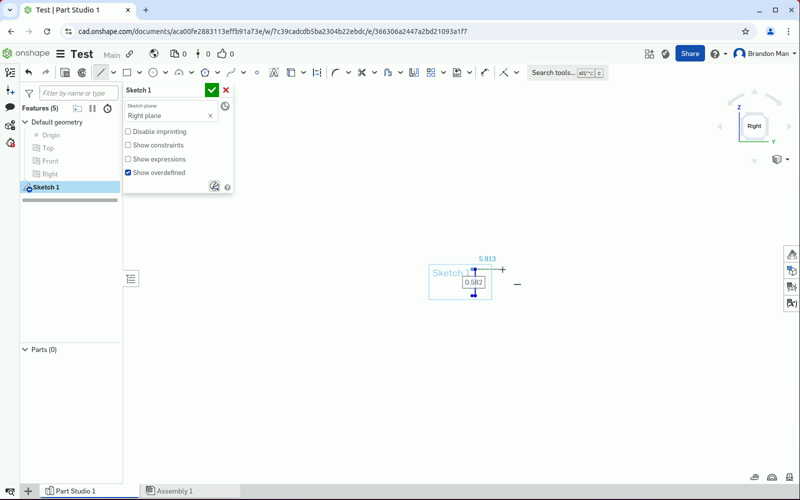
mouse_move(472, 295)
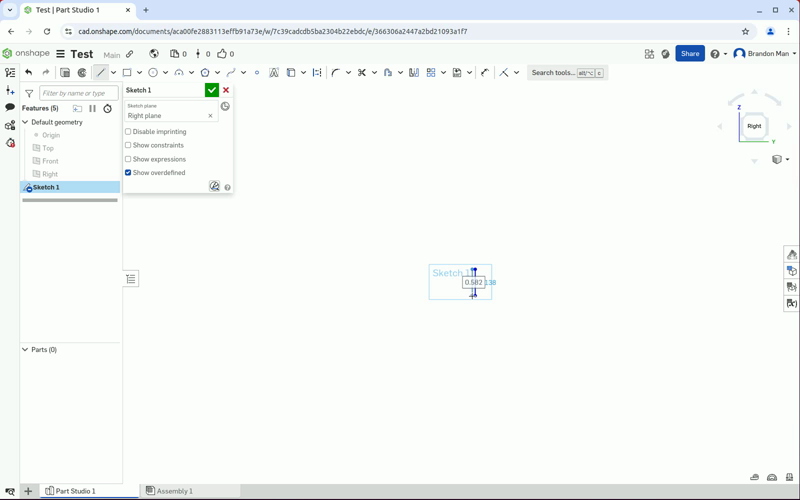
scroll(6)
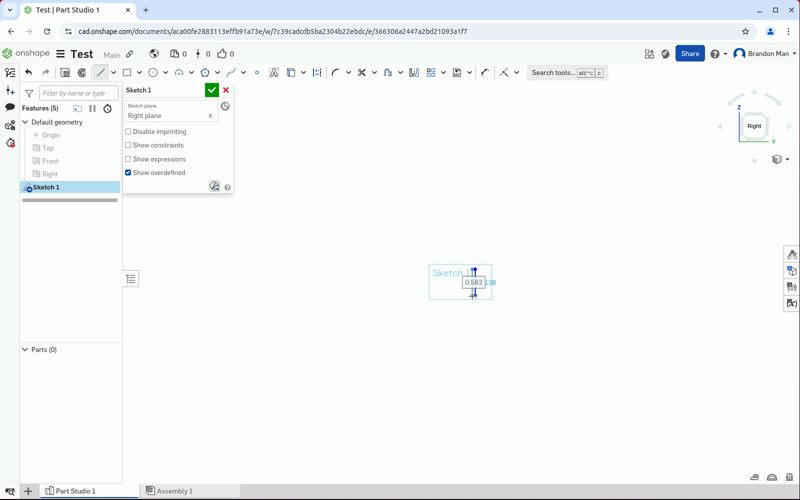
scroll(6)
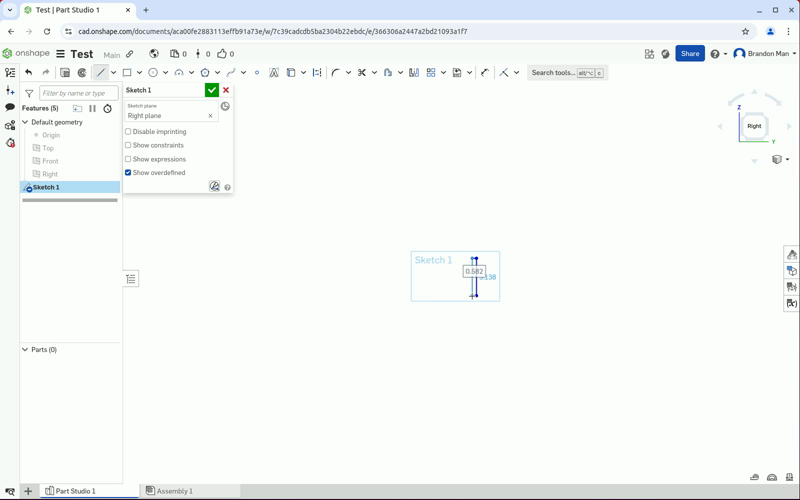
scroll(6)
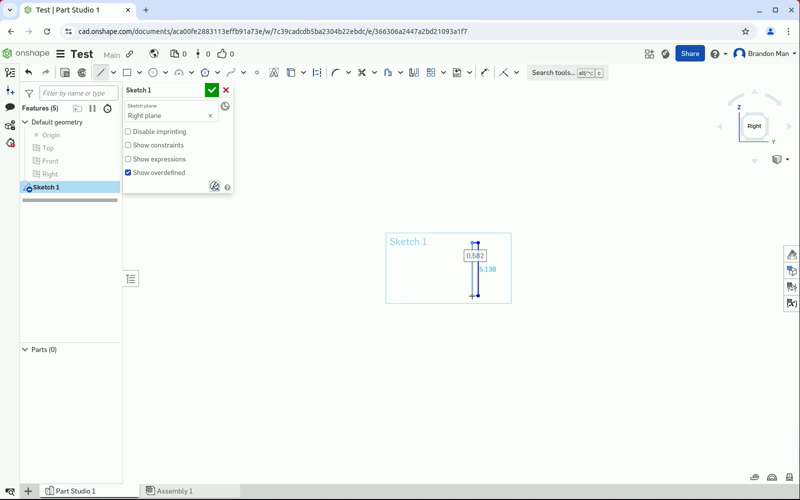
scroll(6)
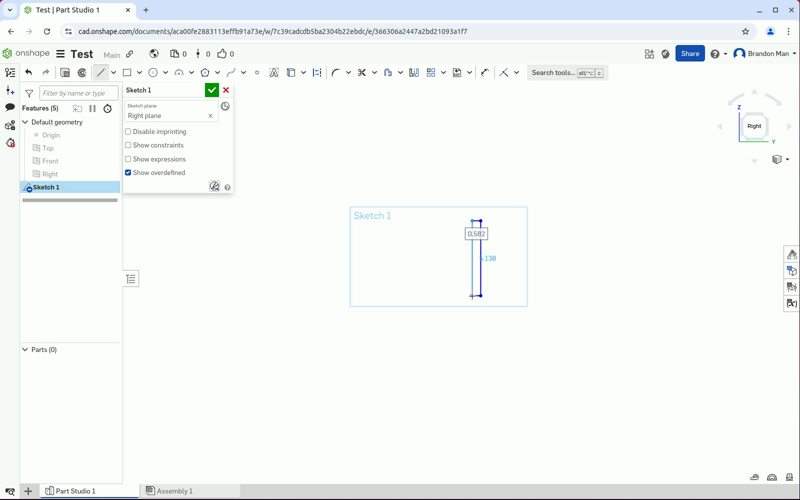
scroll(6)
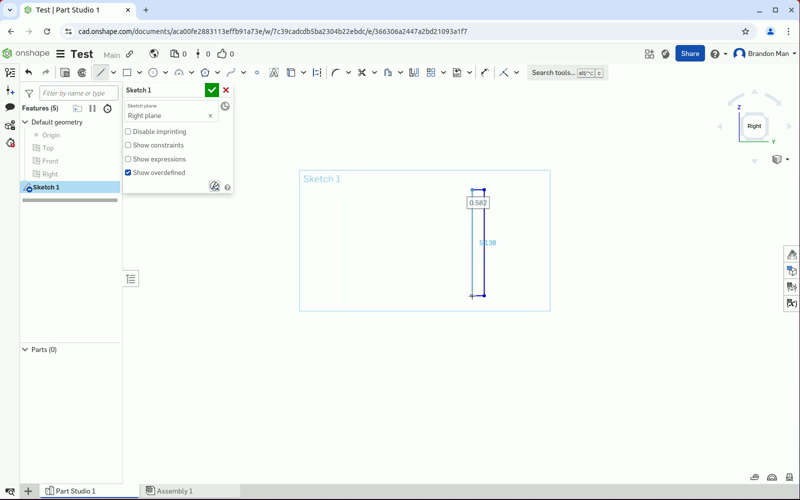
scroll(6)
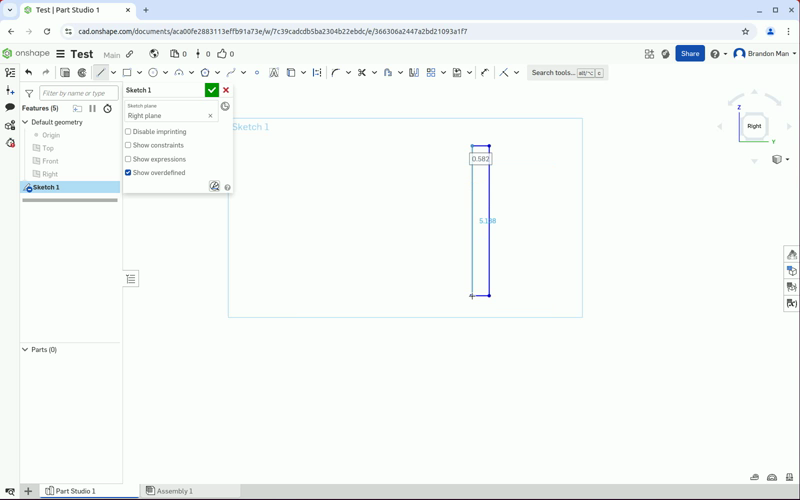
scroll(6)
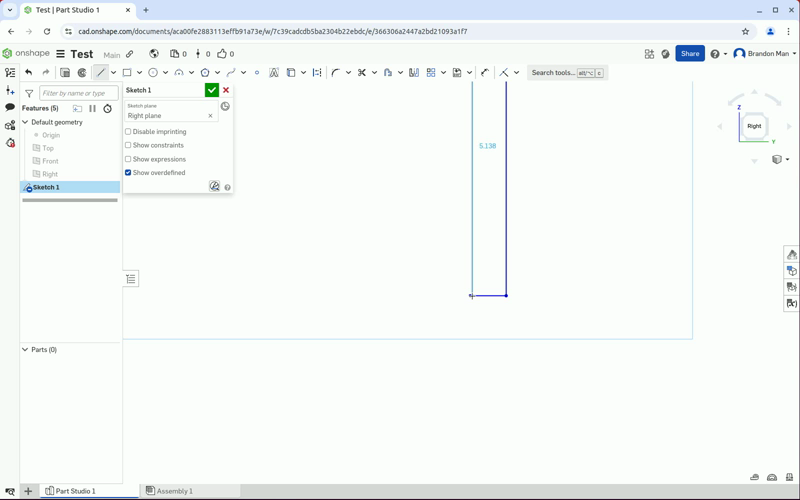
key_up(shift)
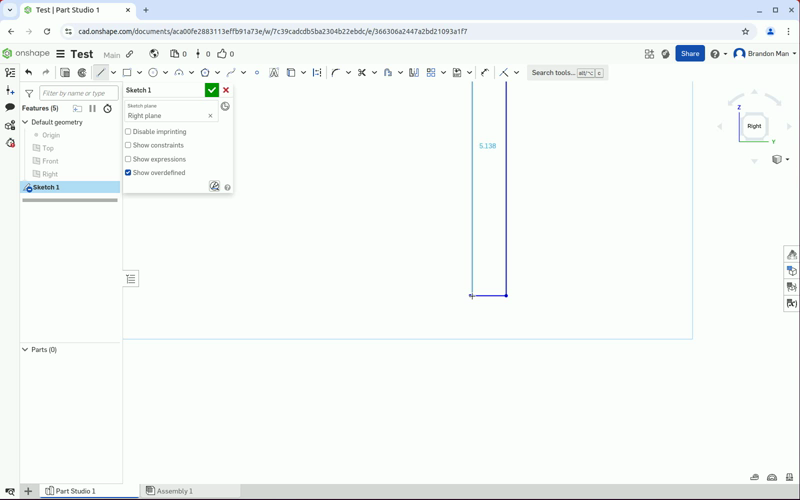
click(472, 295)
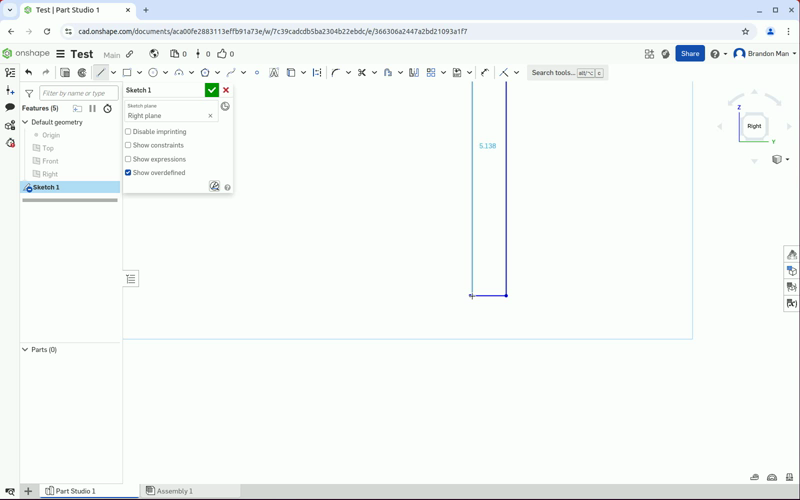
scroll(-6)
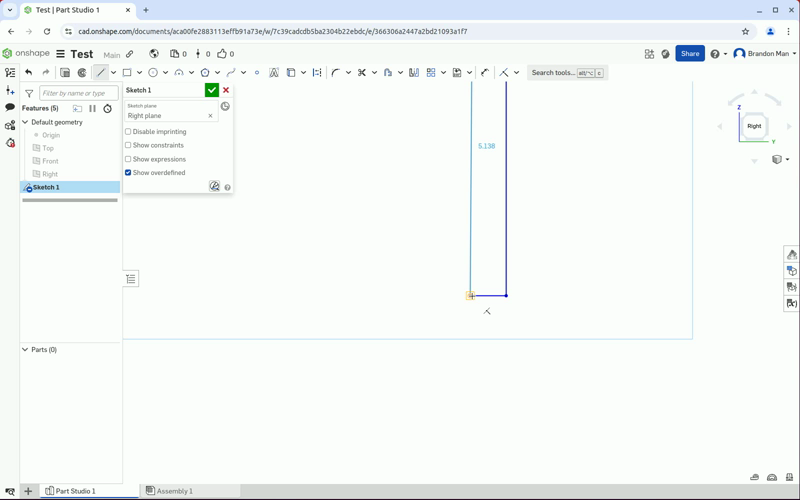
scroll(-6)
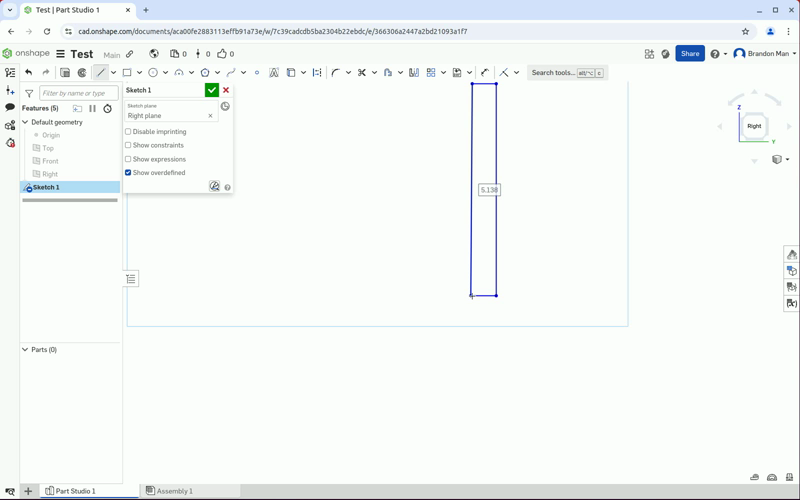
scroll(-6)
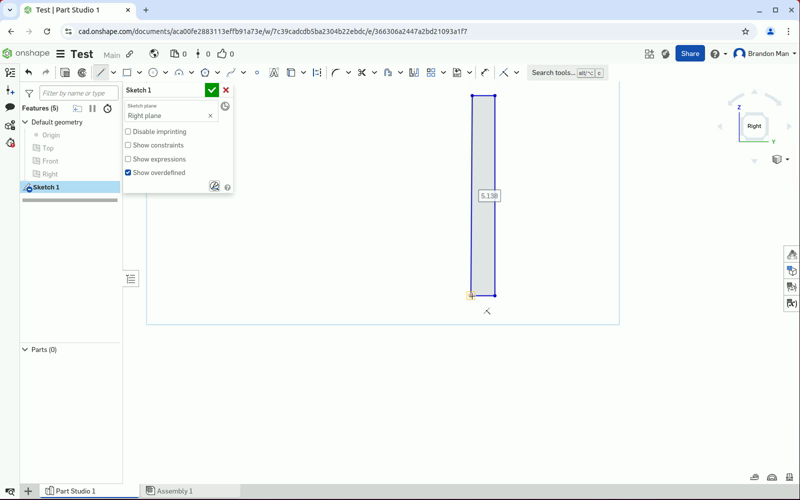
scroll(-6)
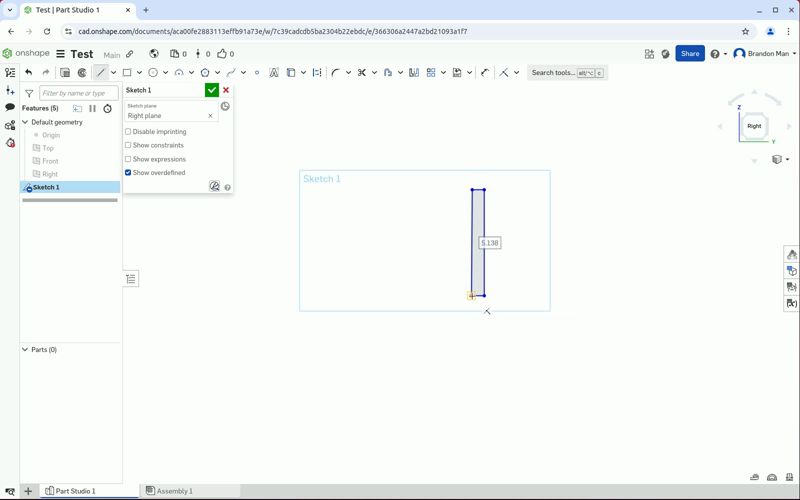
scroll(-6)
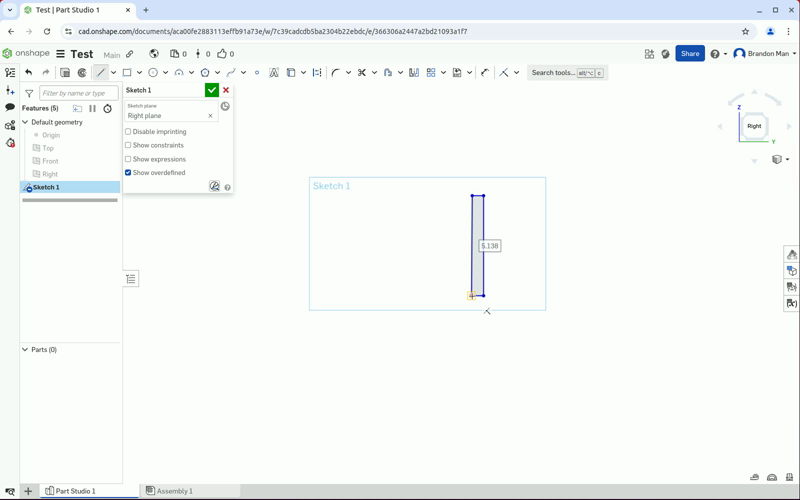
scroll(-6)
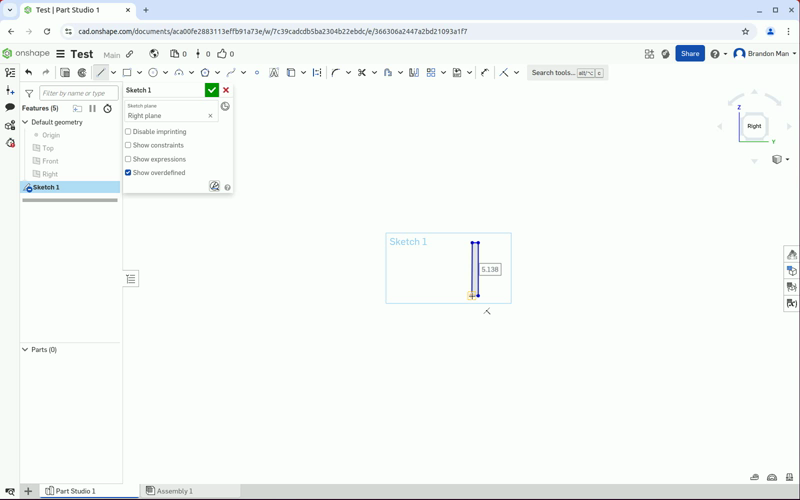
scroll(-6)
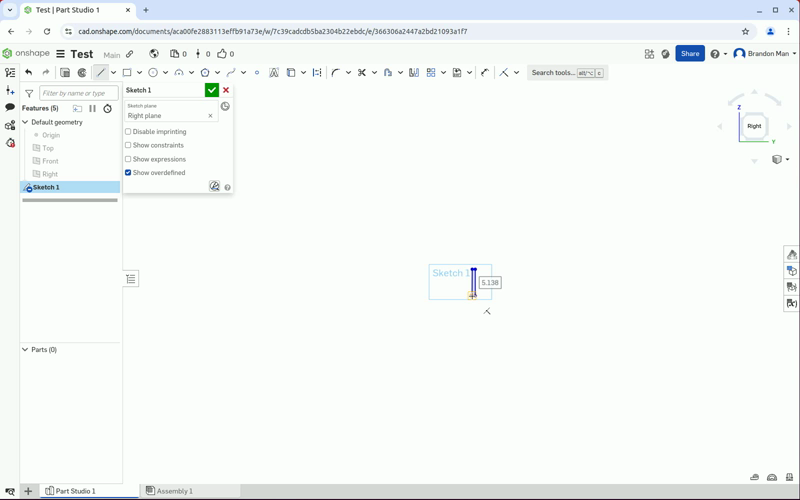
key(esc)
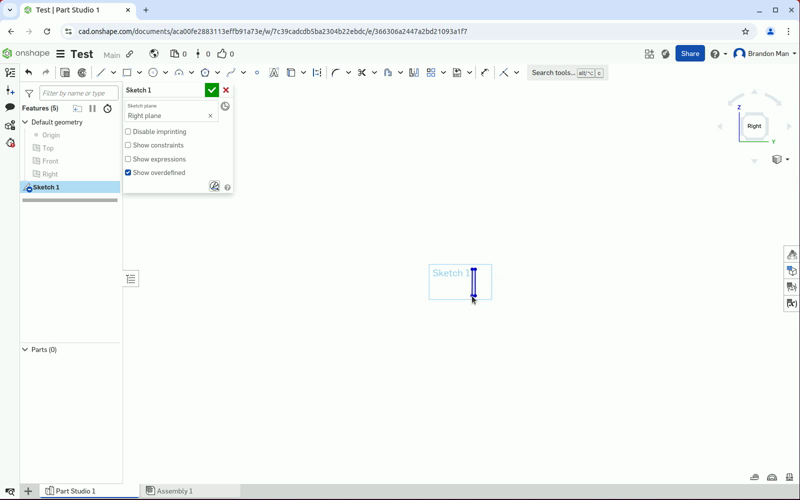
mouse_move(475, 288)
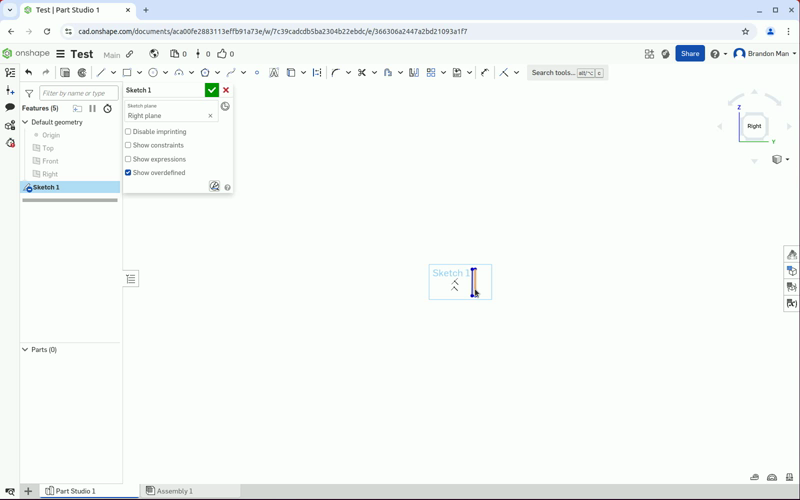
scroll(6)
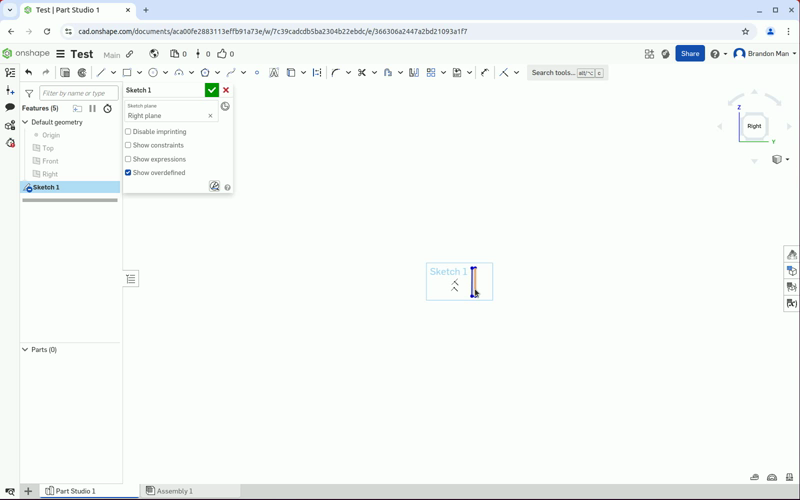
scroll(6)
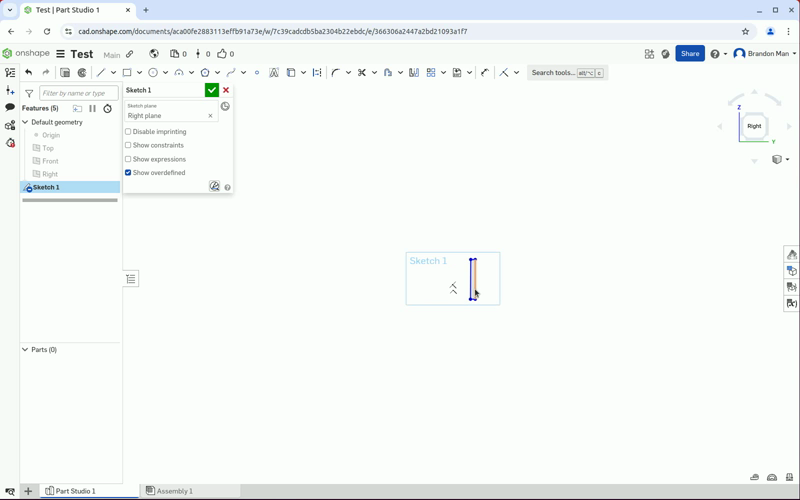
scroll(6)
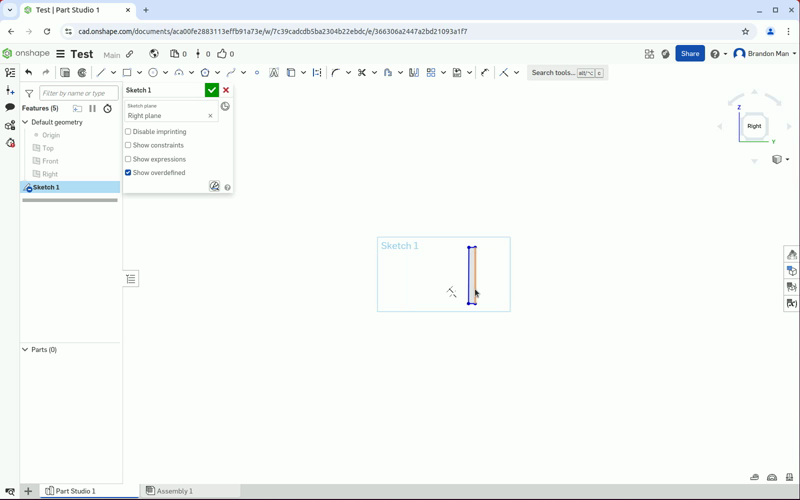
scroll(6)
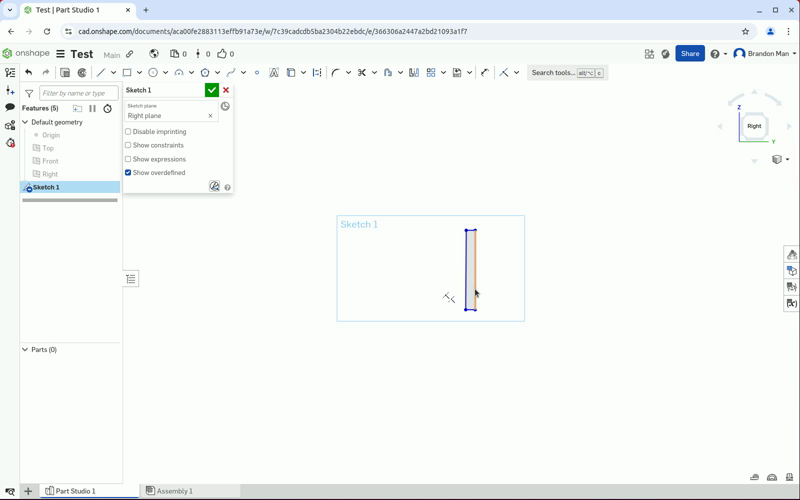
scroll(6)
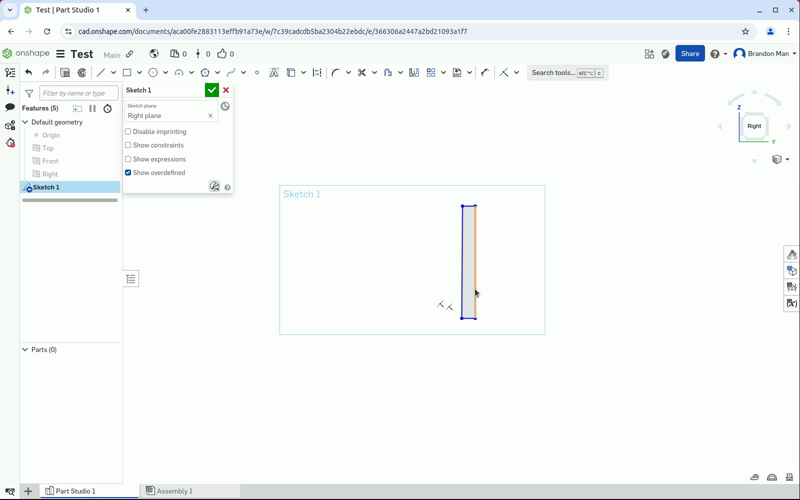
scroll(6)
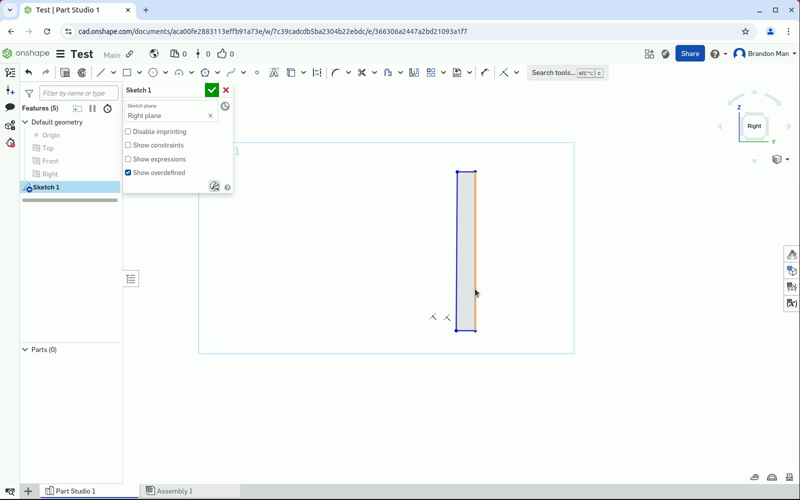
scroll(6)
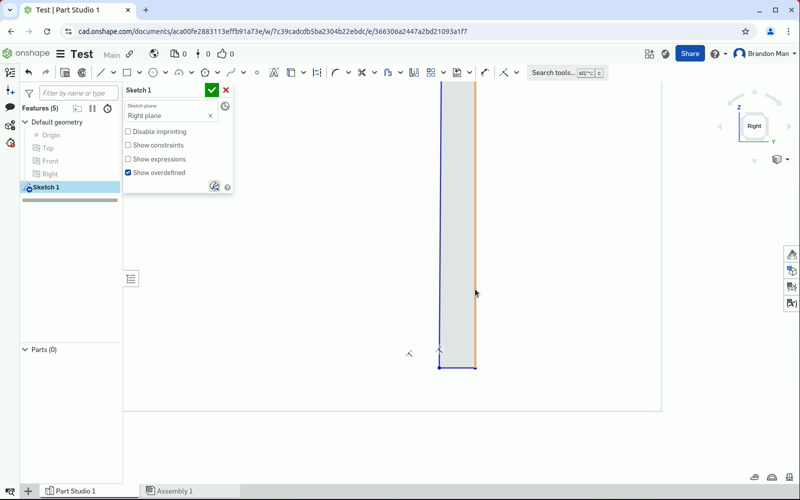
click(475, 288)
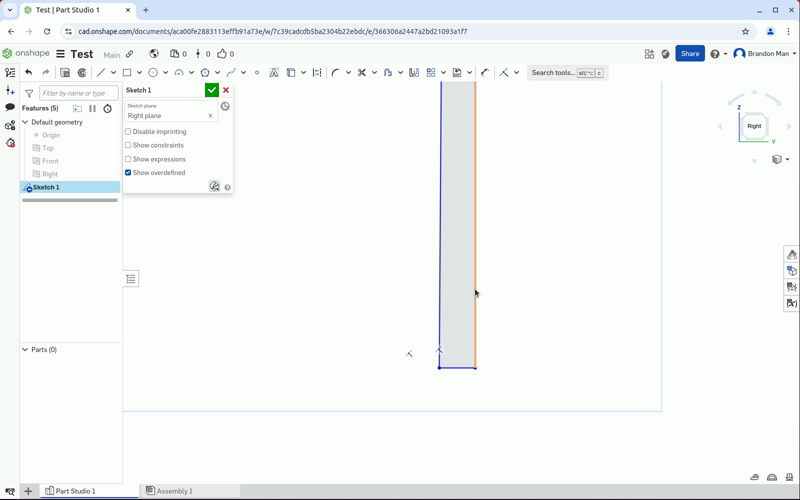
scroll(-6)
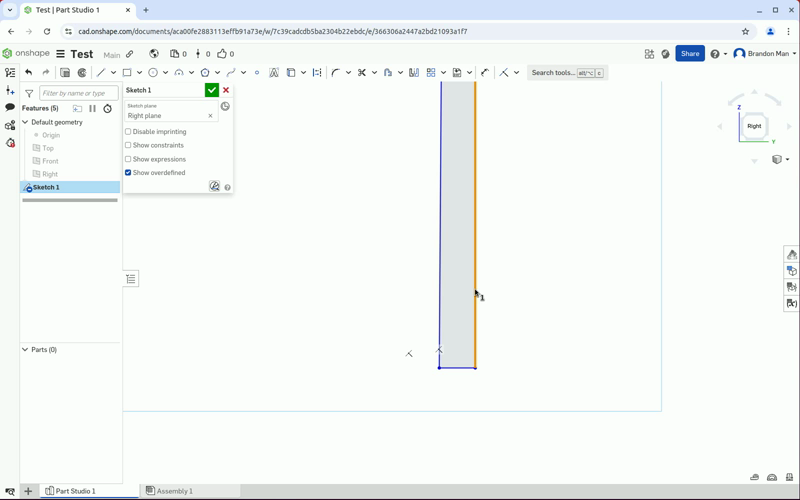
scroll(-6)
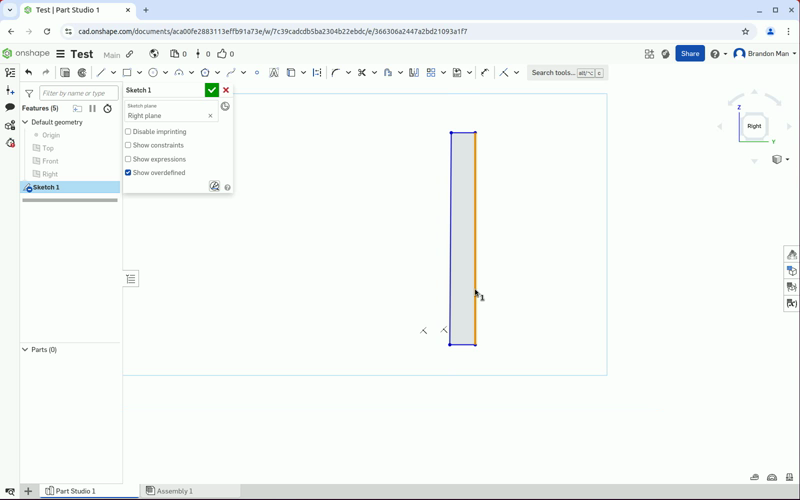
scroll(-6)
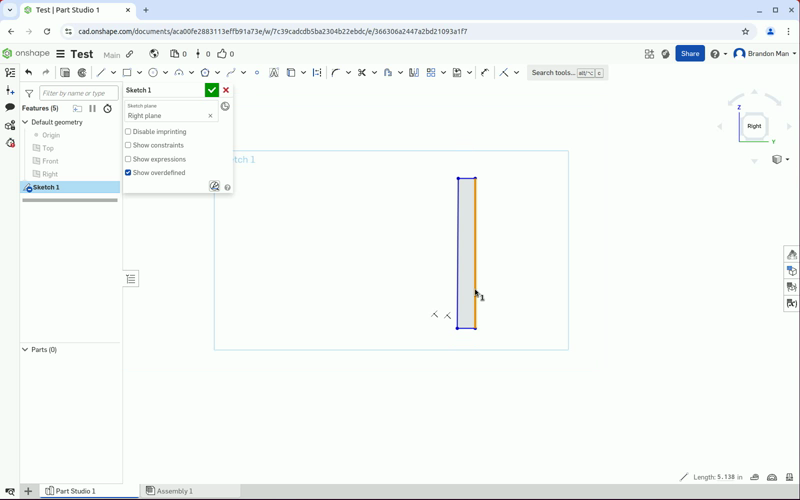
scroll(-6)
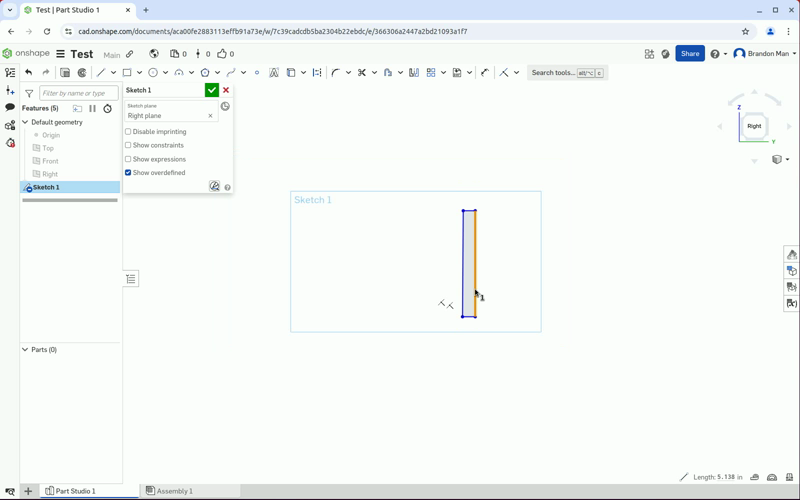
scroll(-6)
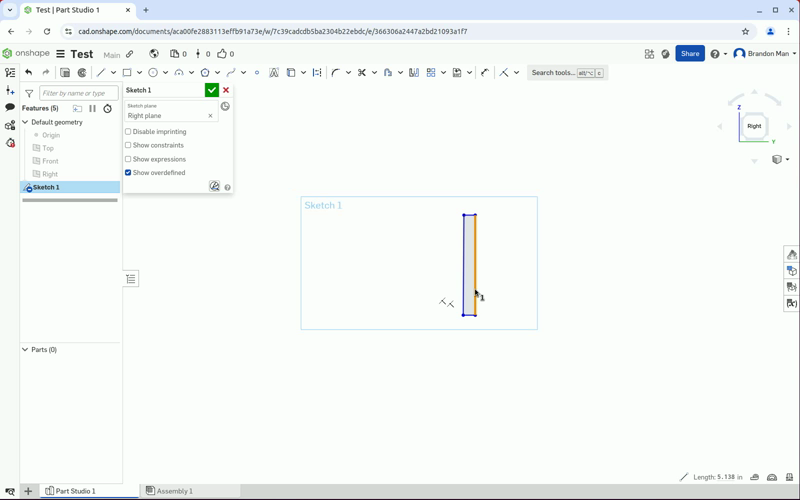
scroll(-6)
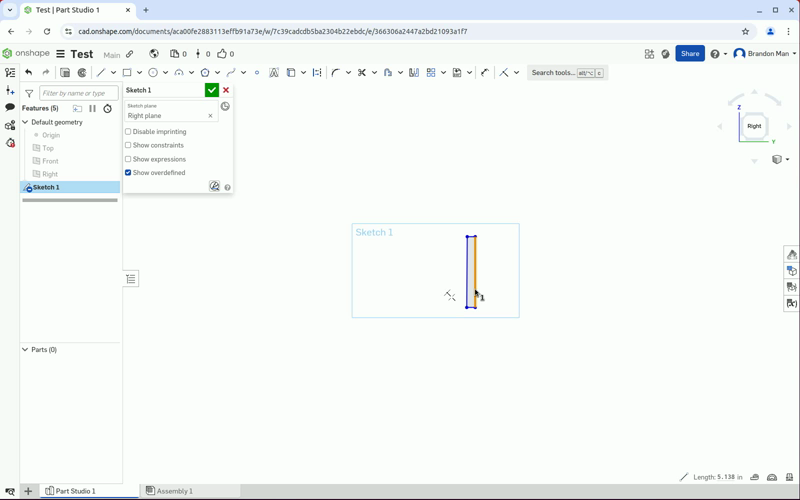
scroll(-6)
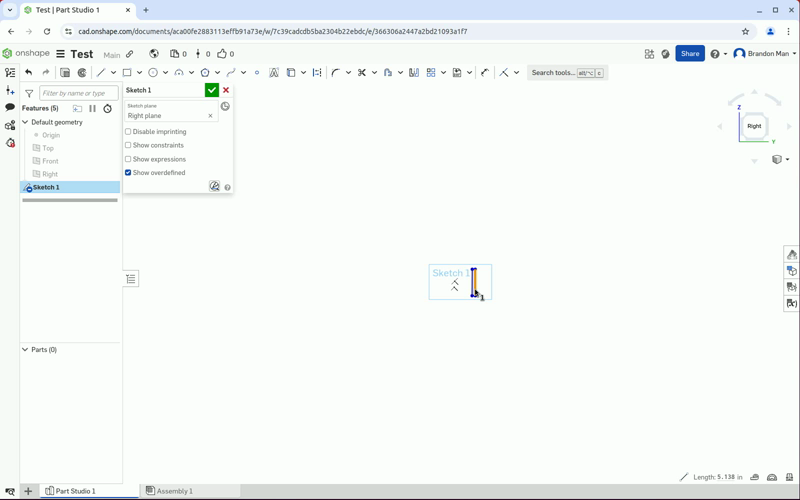
mouse_move(73, 352)
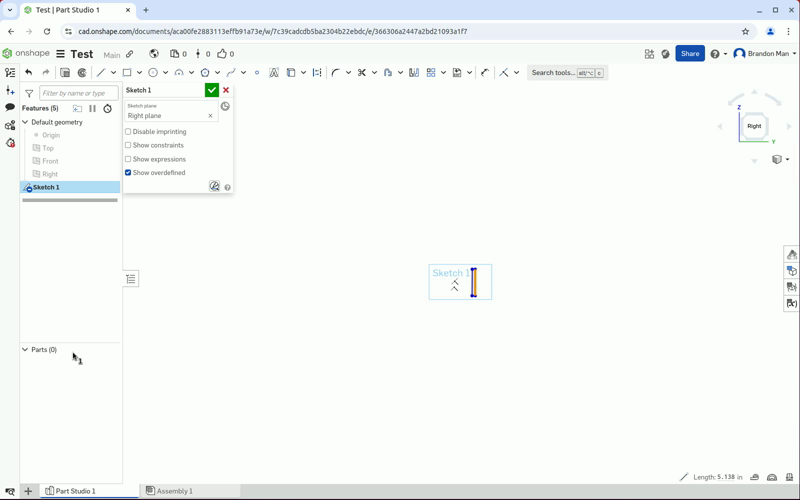
key(shift+y)
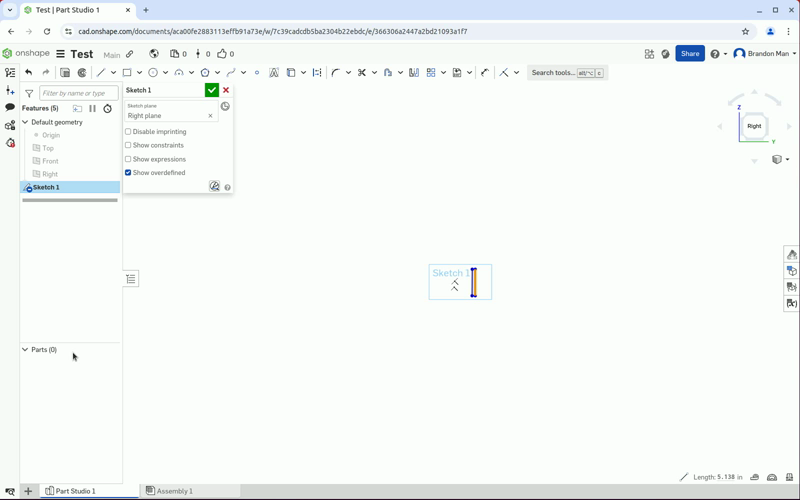
key(shift+e)
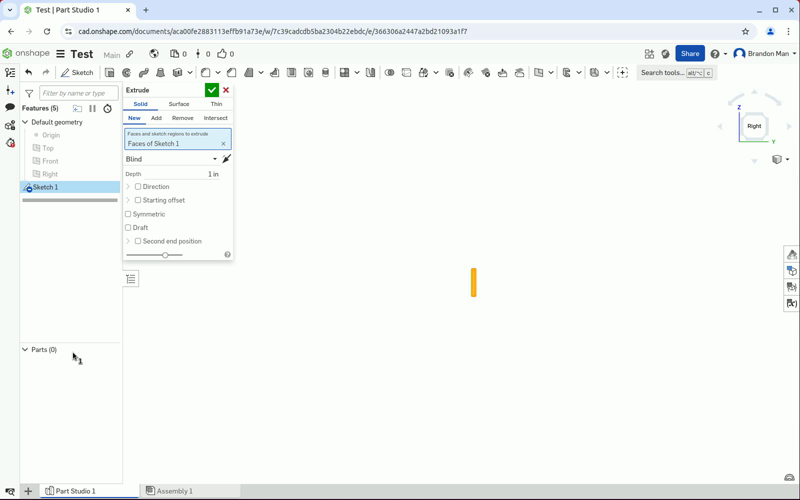
mouse_move(143, 106)
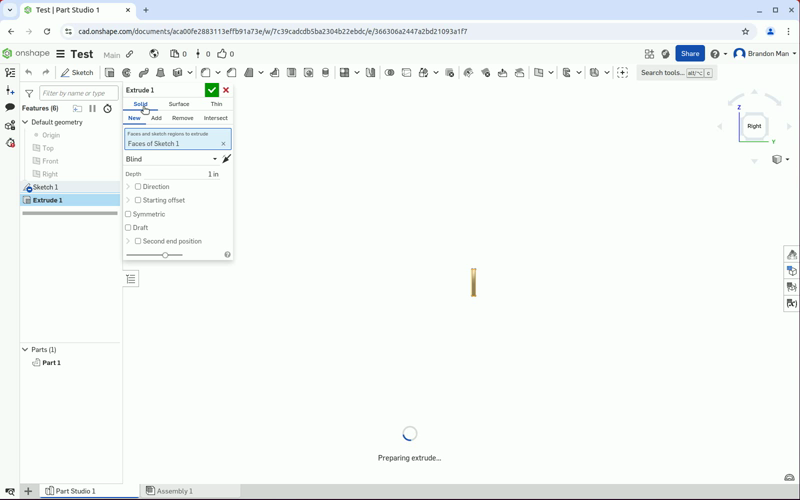
click(143, 106)
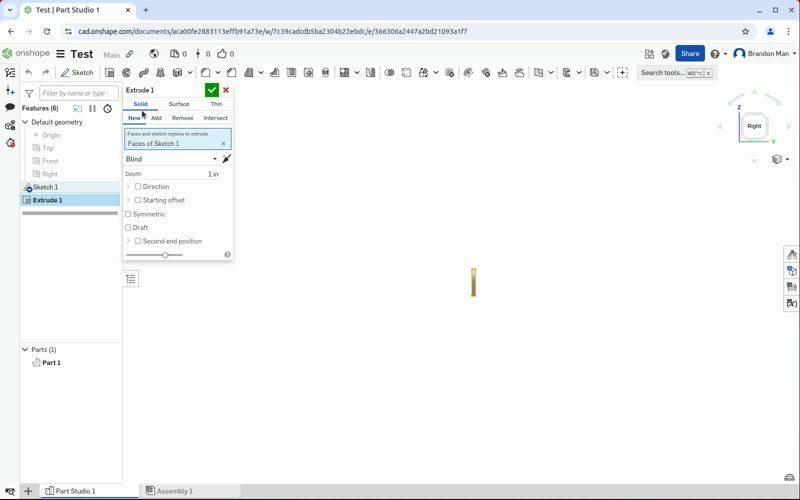
mouse_move(137, 120)
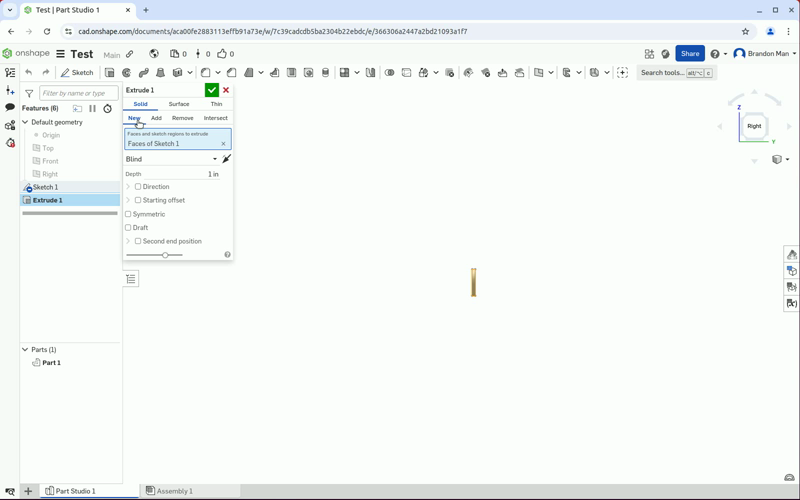
click(137, 120)
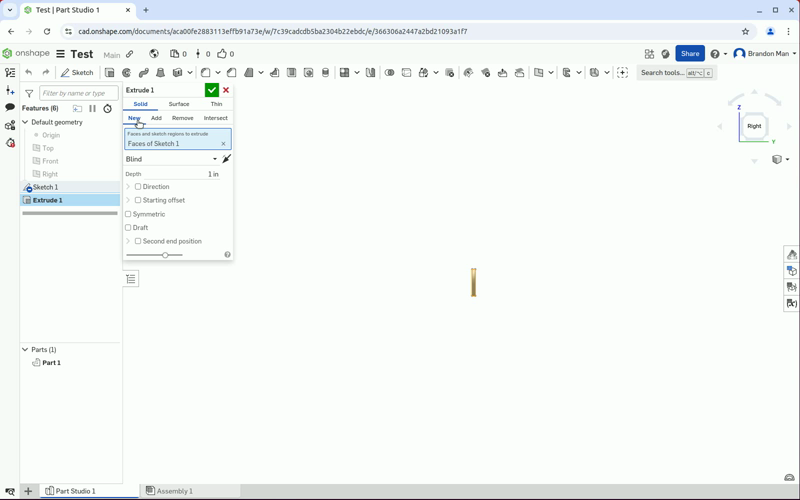
key(tab, 4)
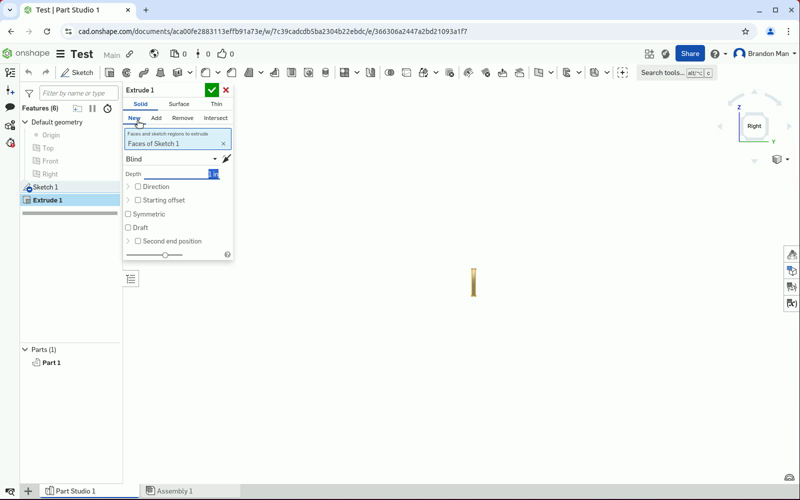
text(5.296)
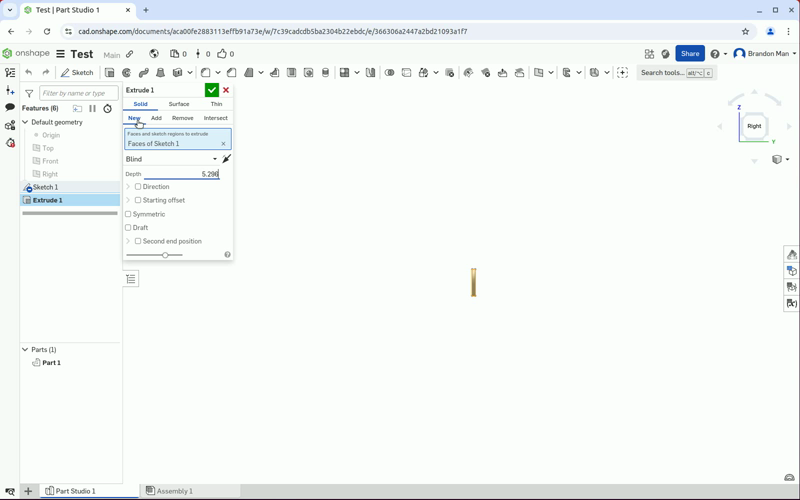
key(enter)
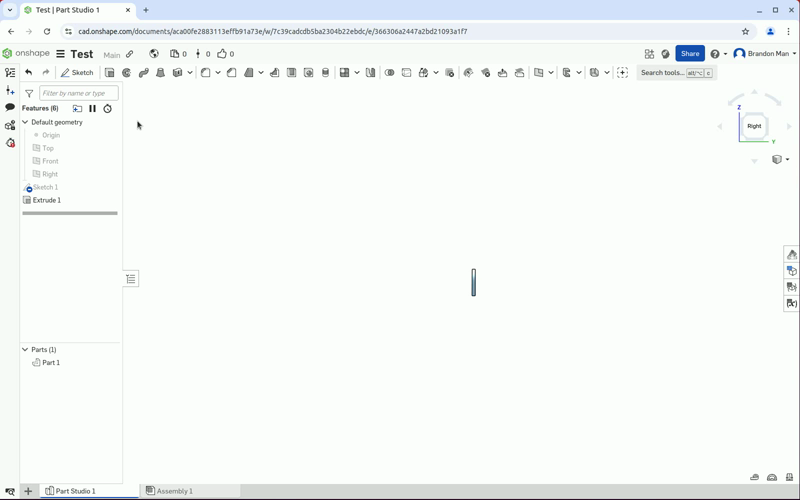
key(shift+h)
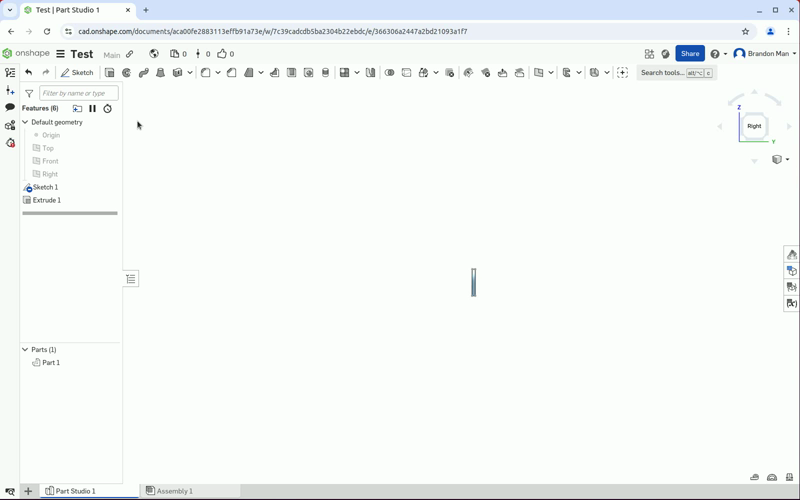
key(shift+h)
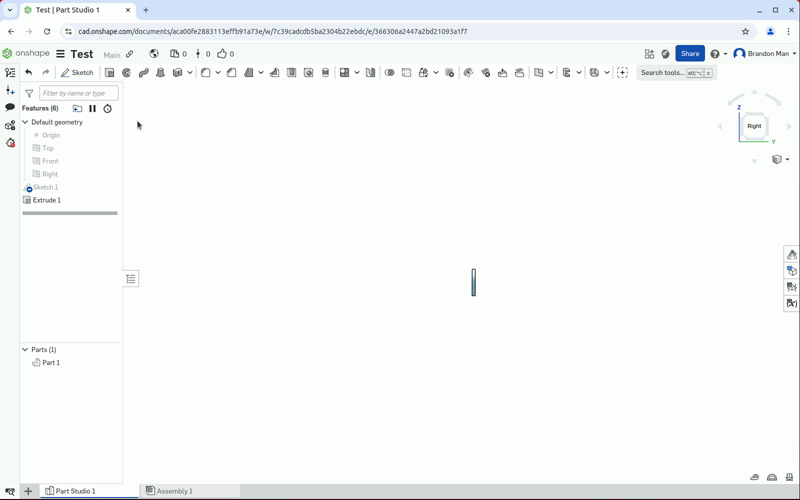
mouse_move(73, 189)
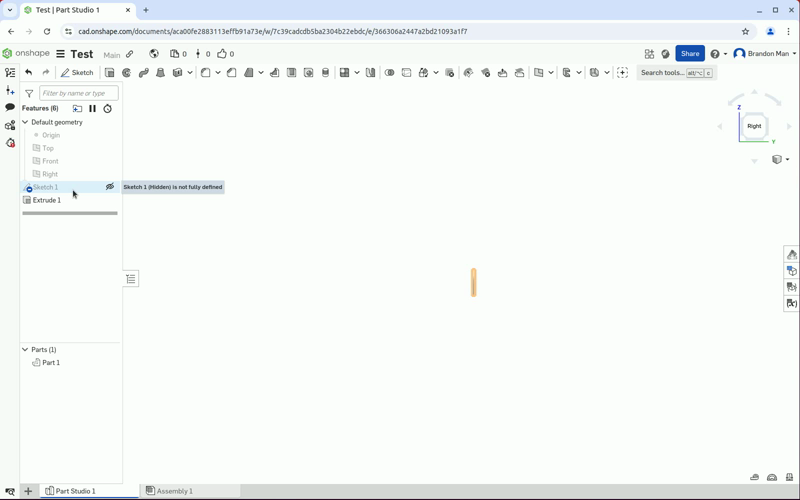
click(73, 189)
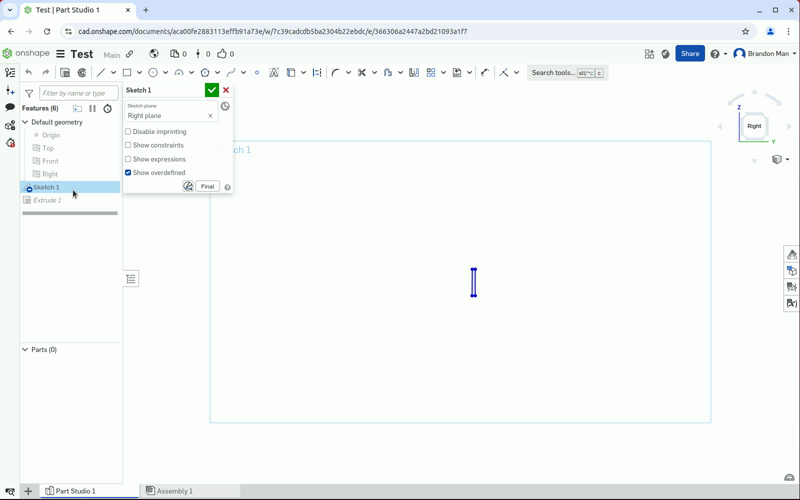
mouse_move(229, 92)
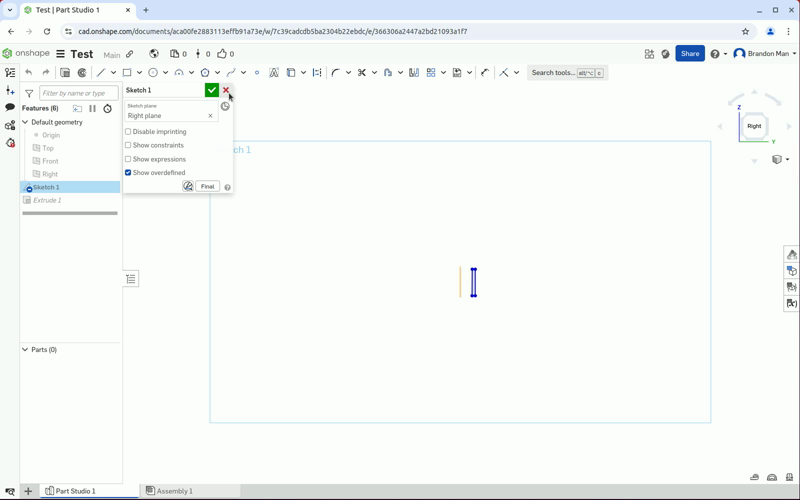
click(229, 92)
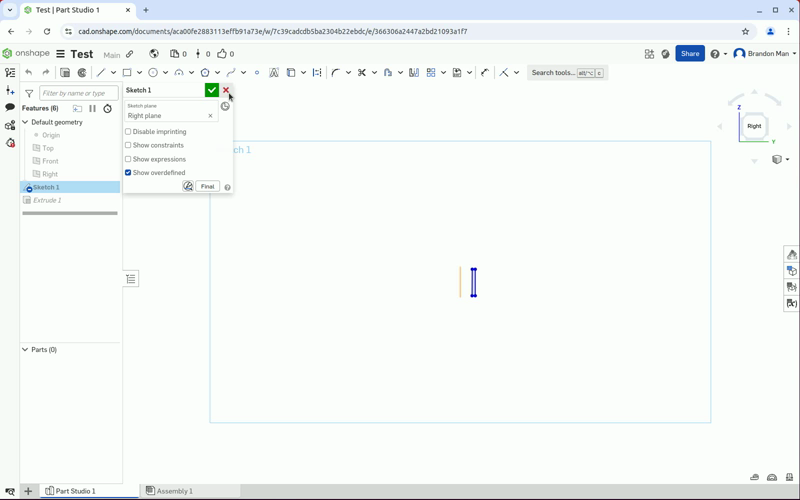
key(shift+s)
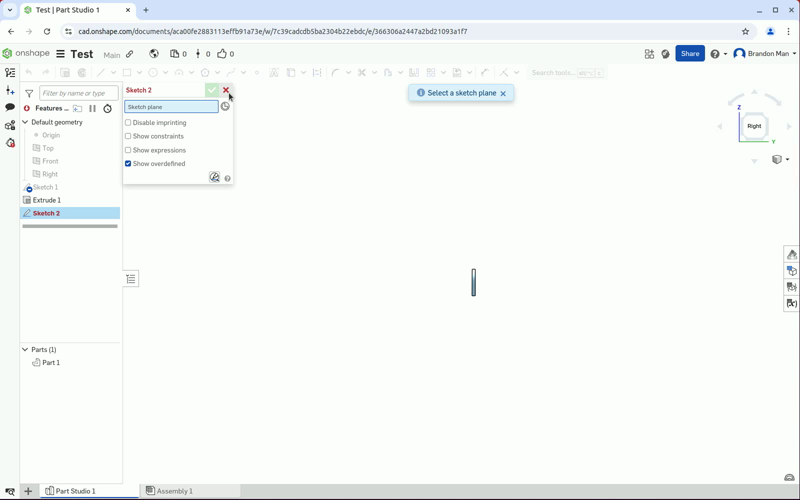
mouse_move(73, 176)
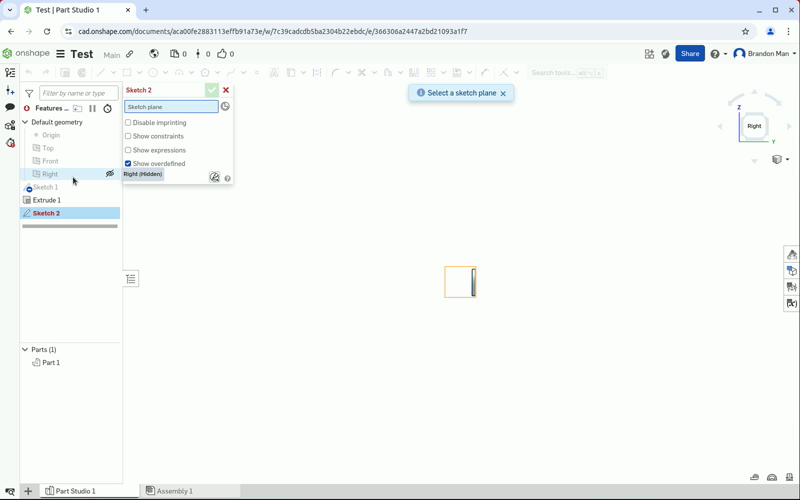
click(73, 176)
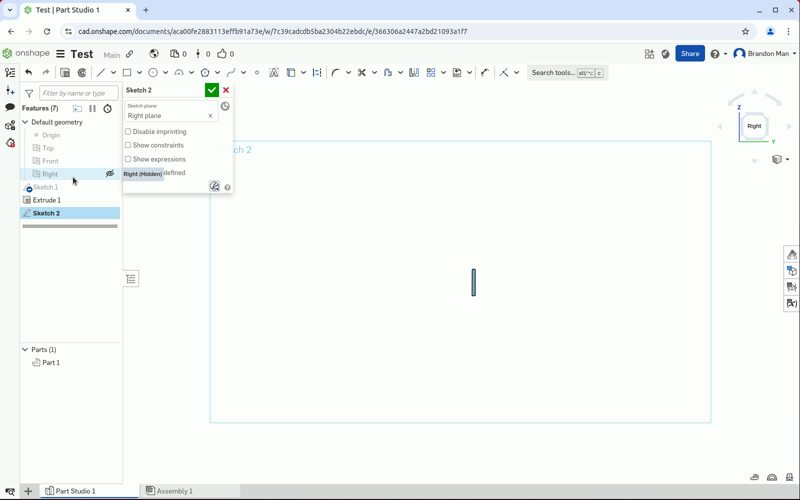
mouse_move(73, 352)
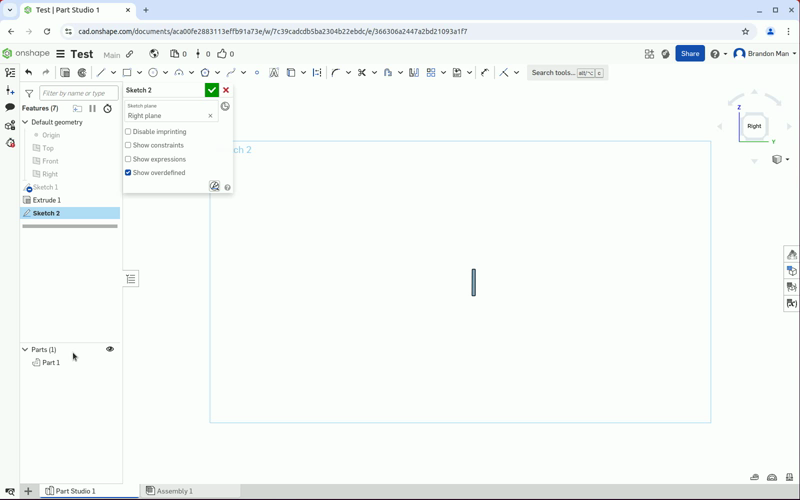
key(y)
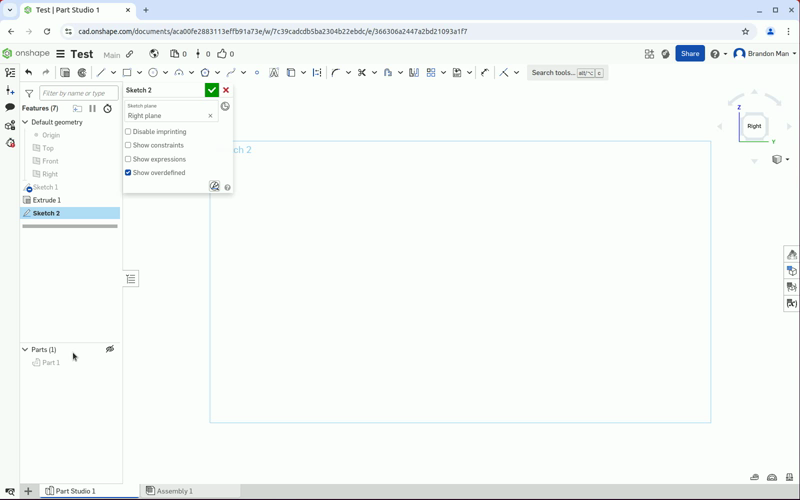
key(l)
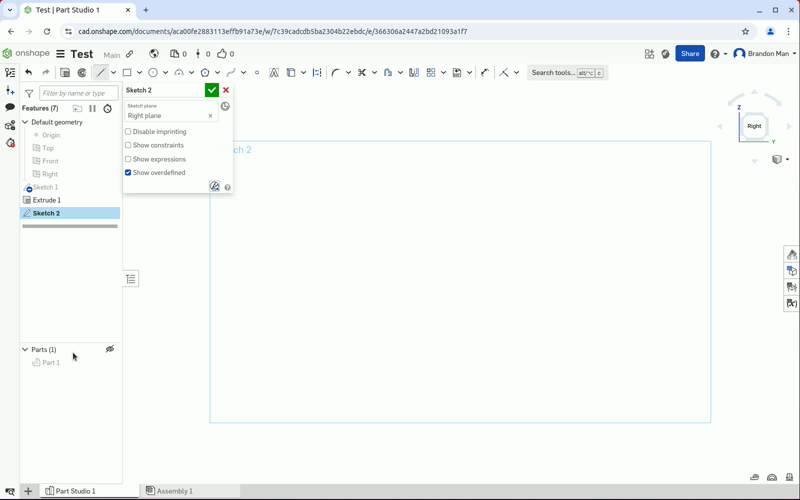
key_down(shift)
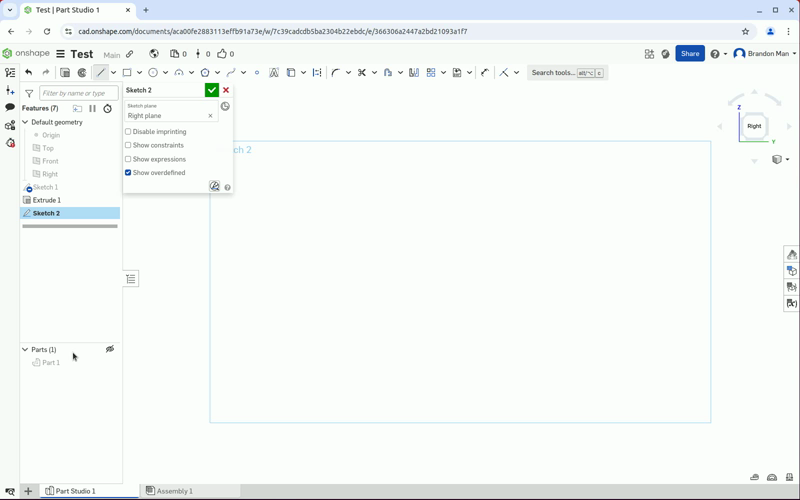
mouse_move(480, 295)
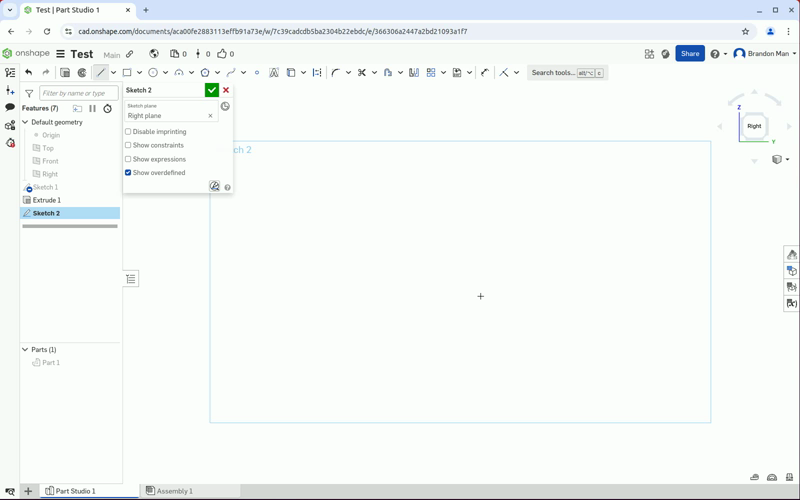
click(480, 295)
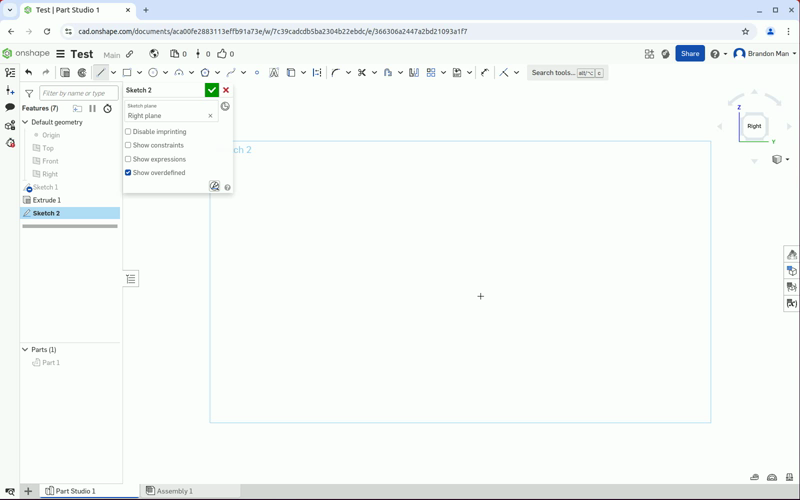
key_up(shift)
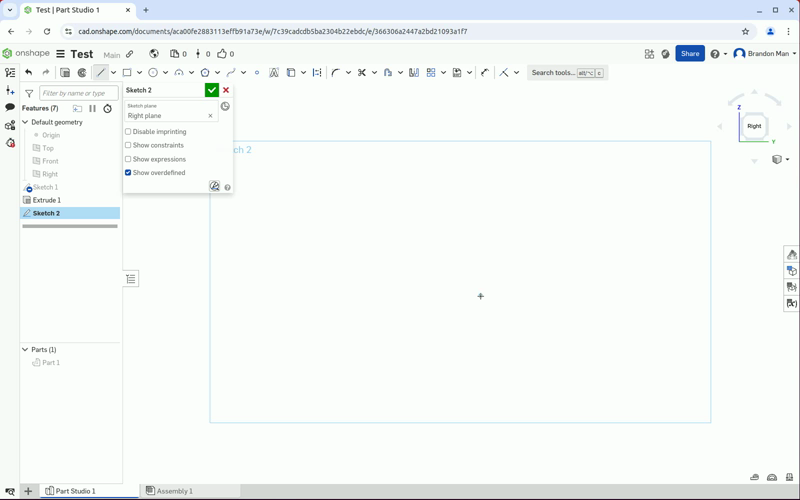
key_down(shift)
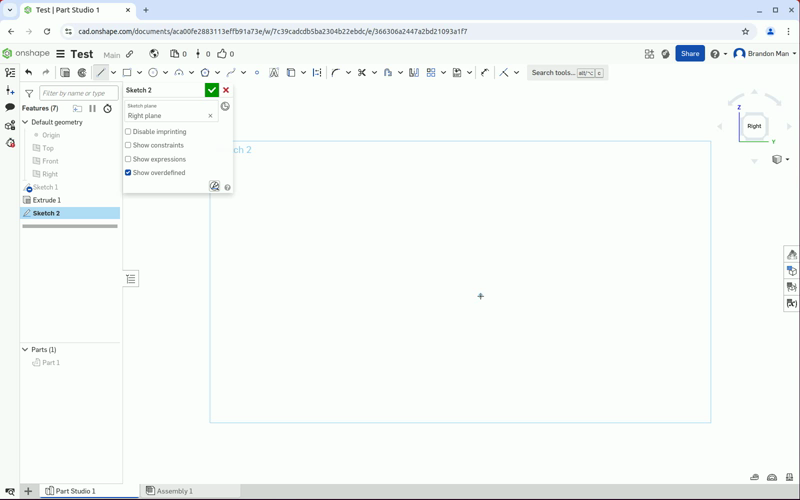
mouse_move(510, 295)
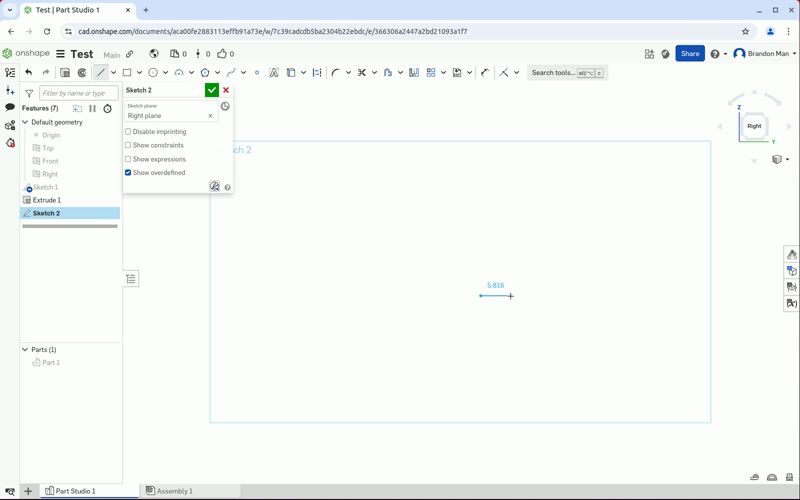
mouse_move(483, 295)
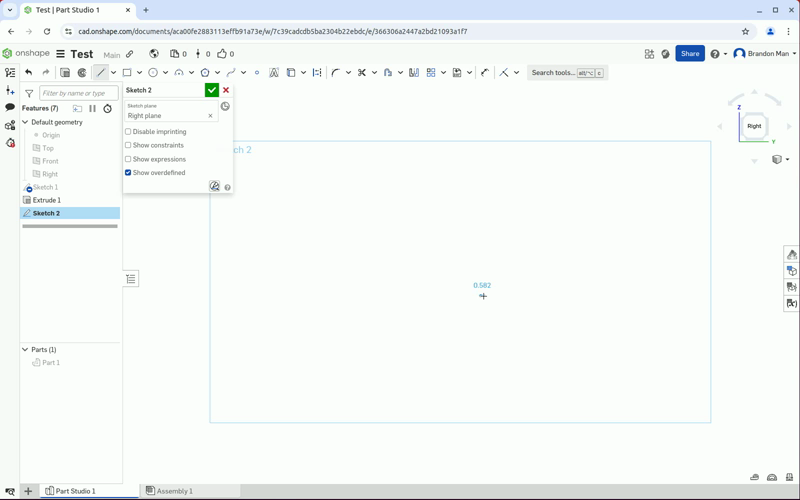
scroll(6)
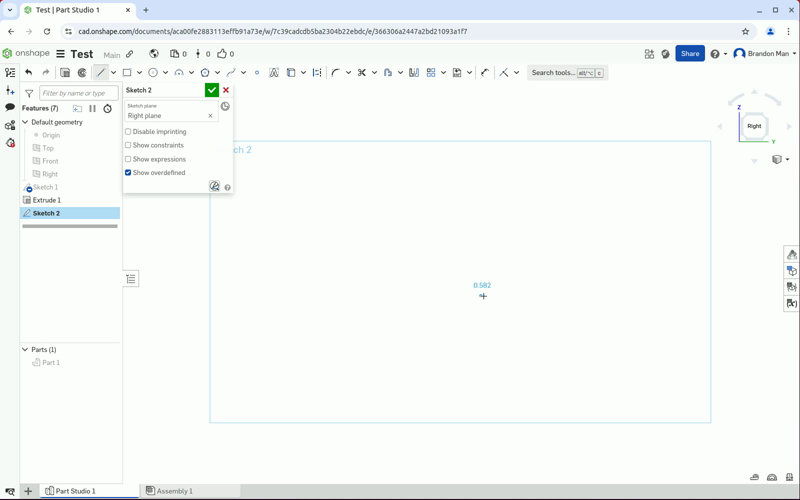
scroll(6)
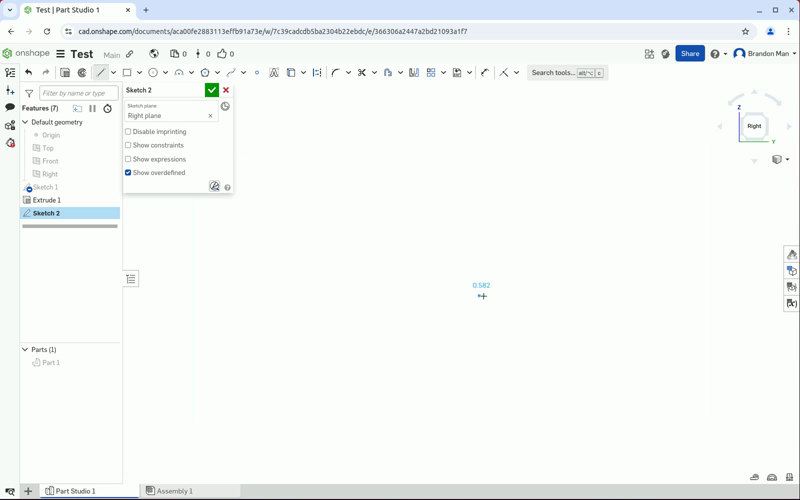
scroll(6)
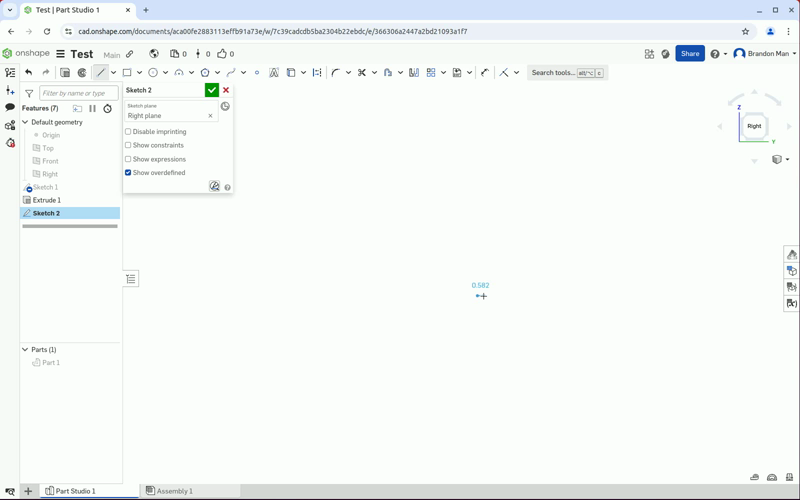
scroll(6)
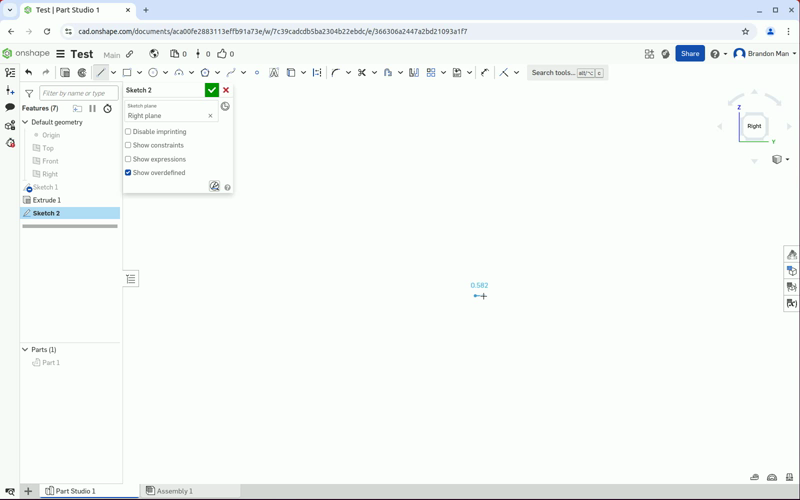
scroll(6)
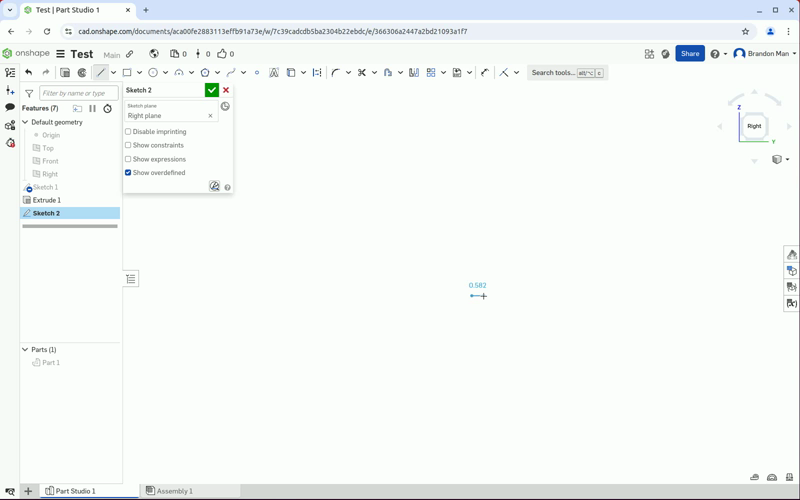
scroll(6)
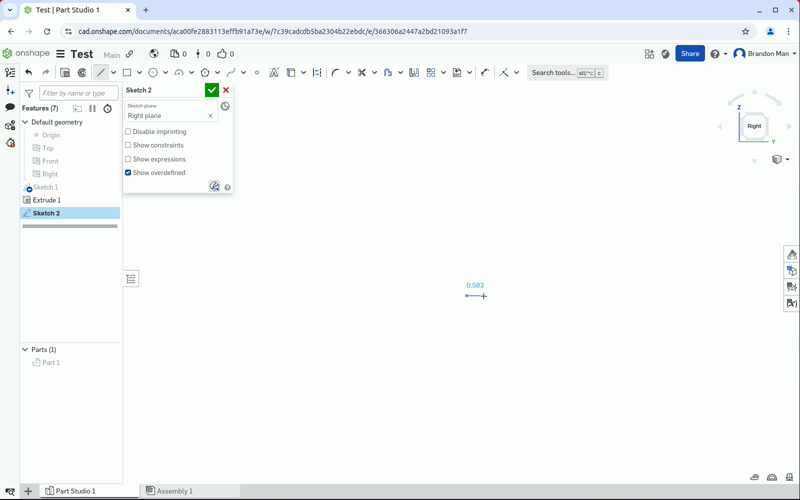
scroll(6)
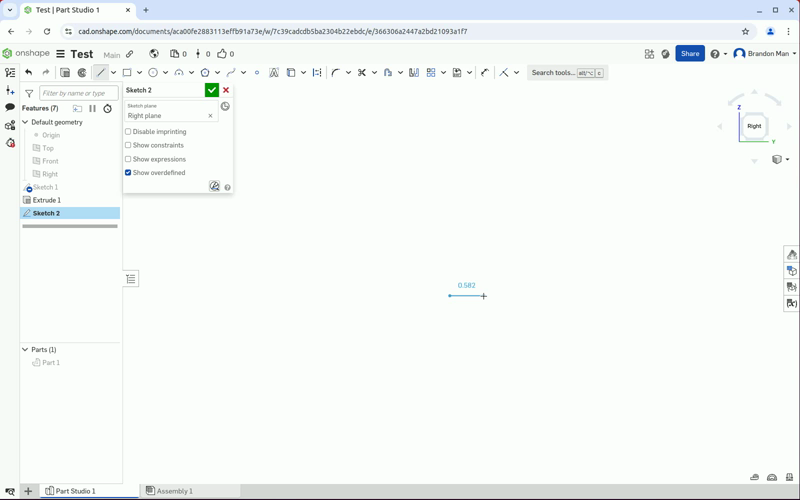
click(483, 295)
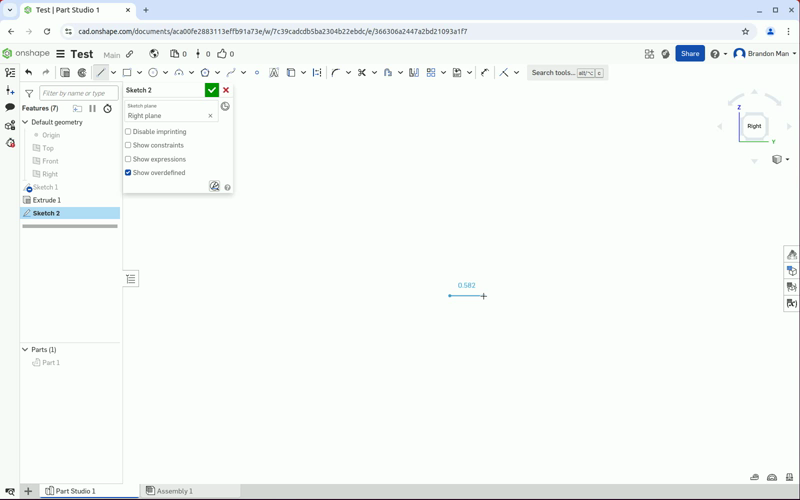
scroll(-6)
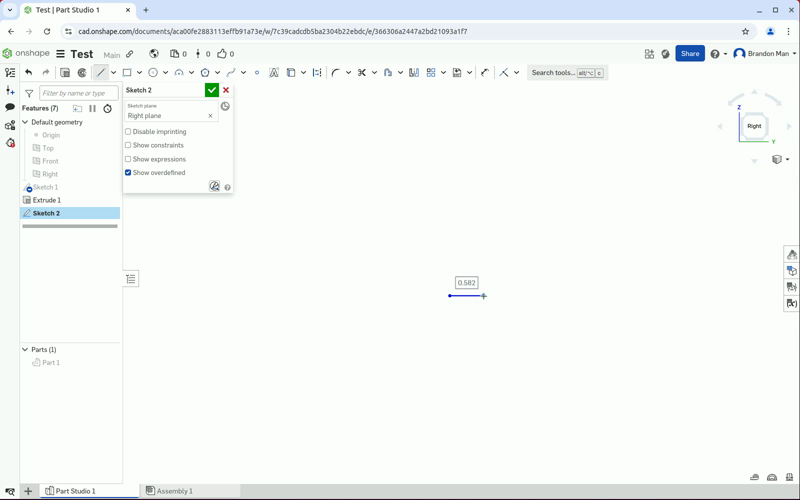
scroll(-6)
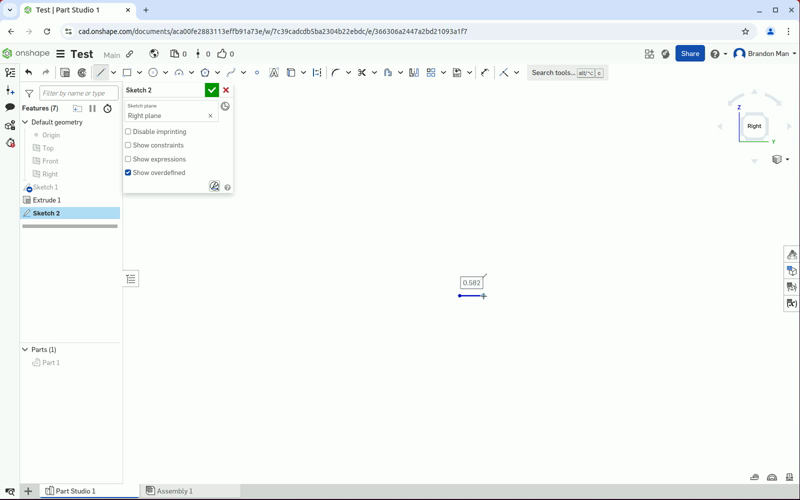
scroll(-6)
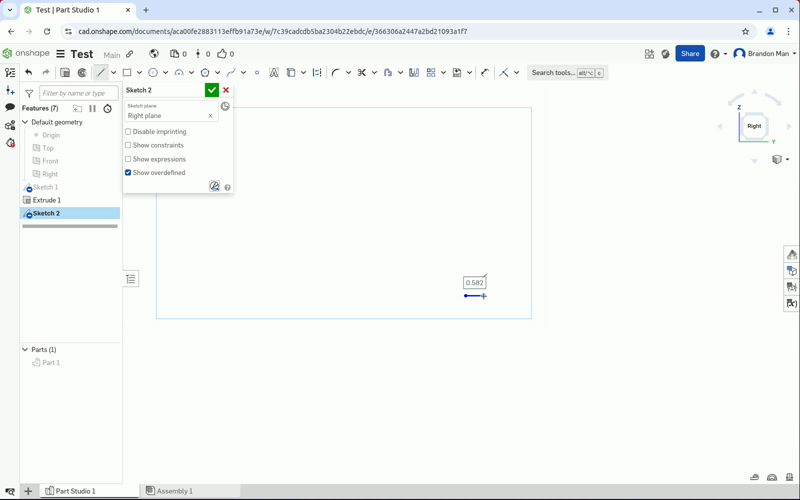
scroll(-6)
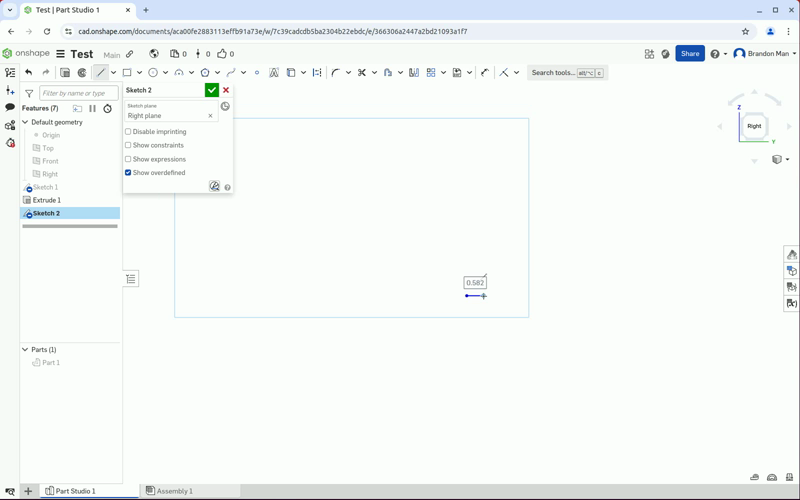
scroll(-6)
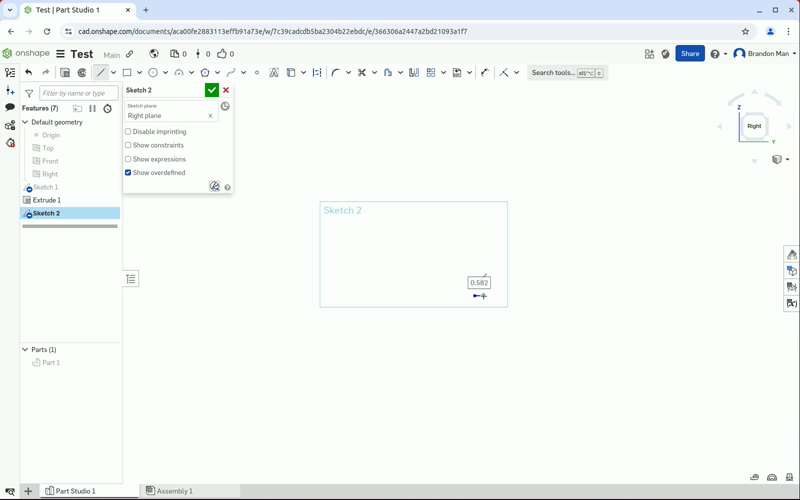
scroll(-6)
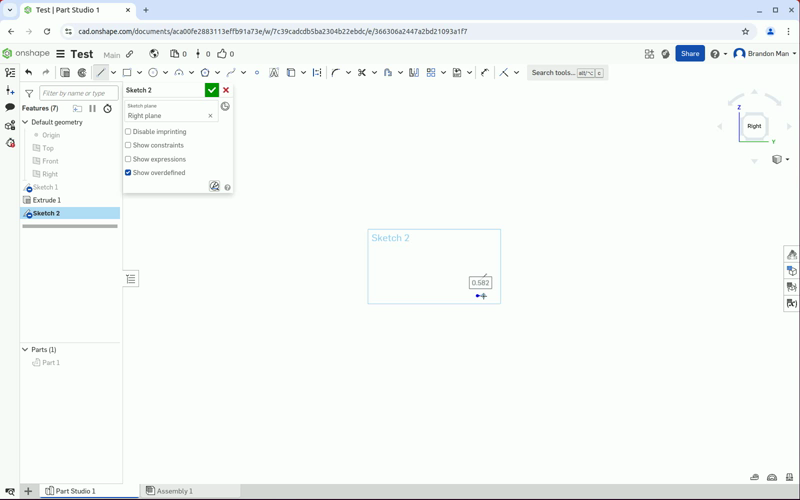
scroll(-6)
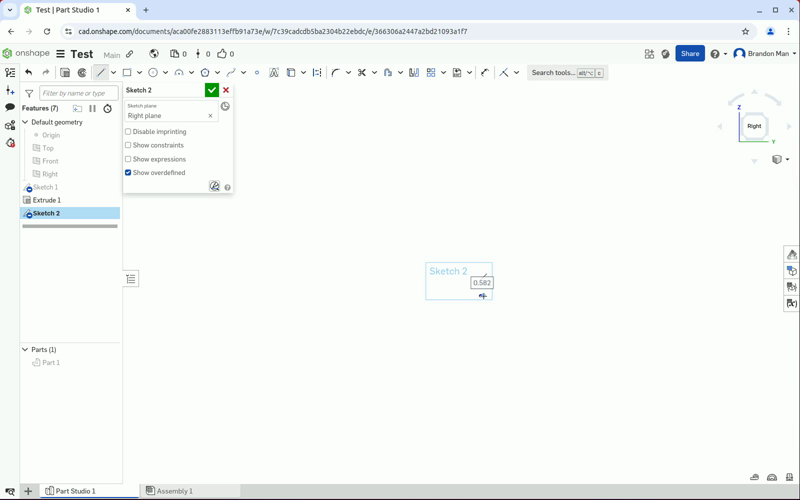
key_up(shift)
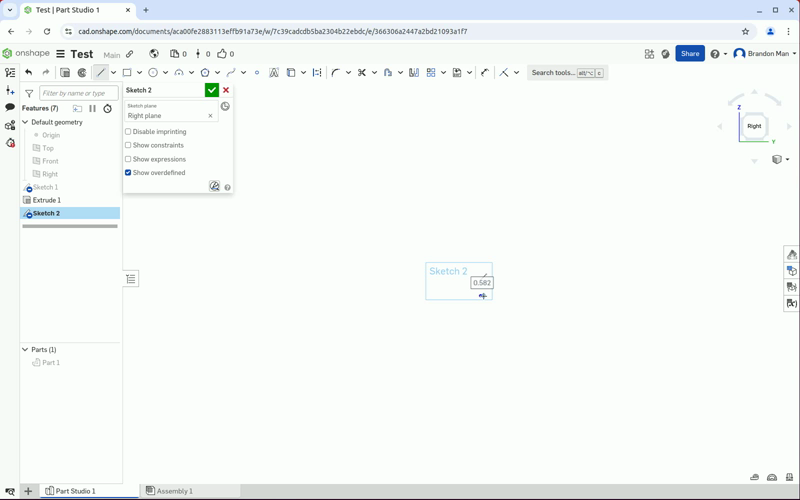
key_down(shift)
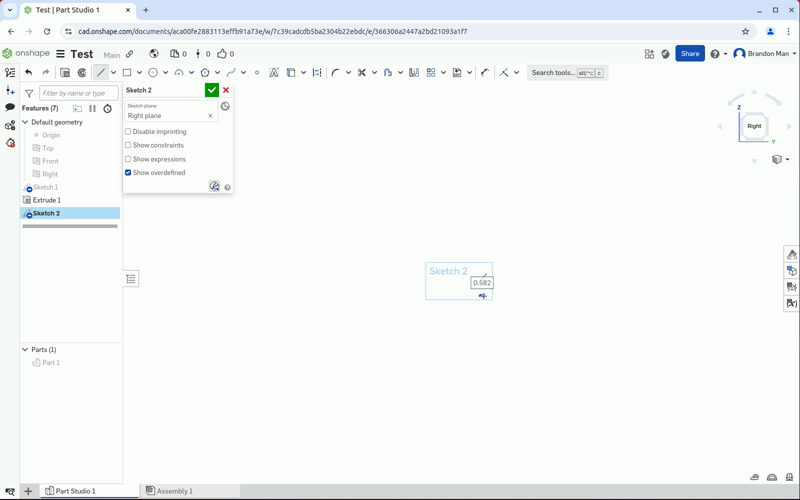
mouse_move(513, 295)
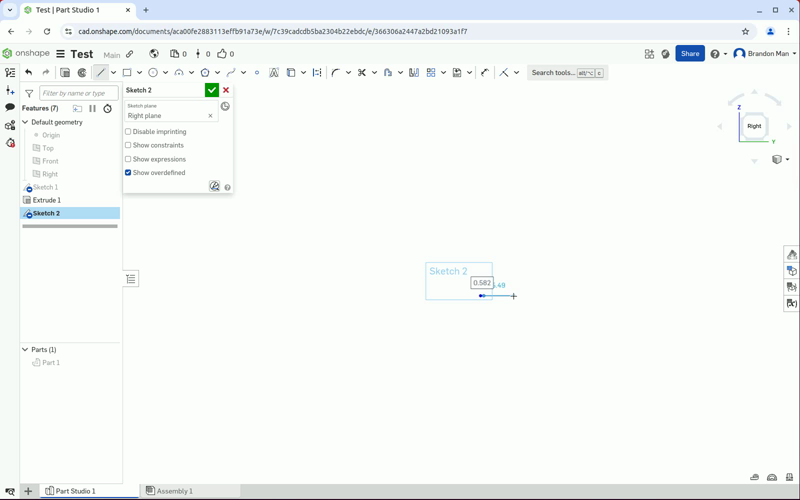
mouse_move(483, 269)
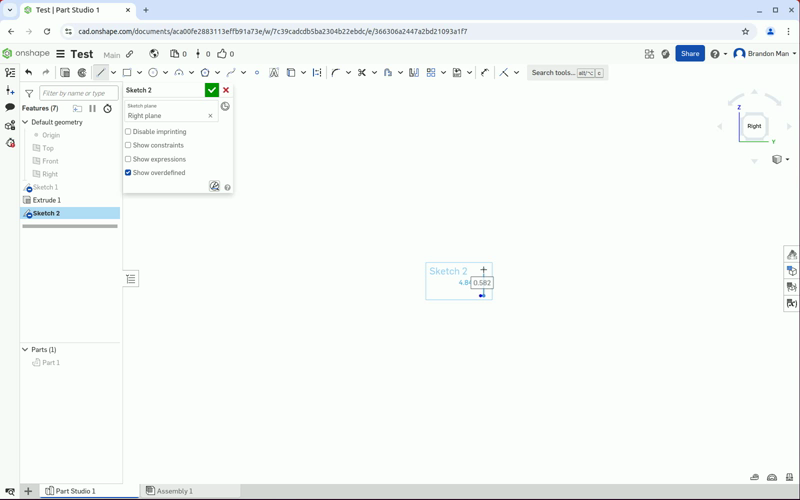
click(483, 269)
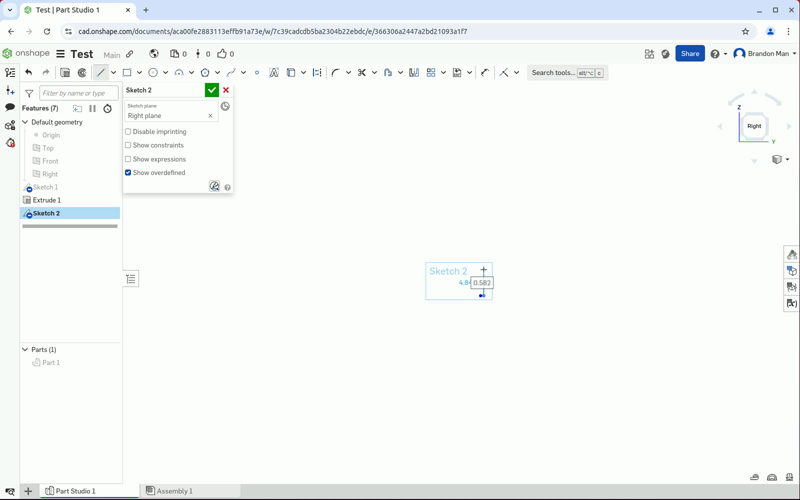
key_up(shift)
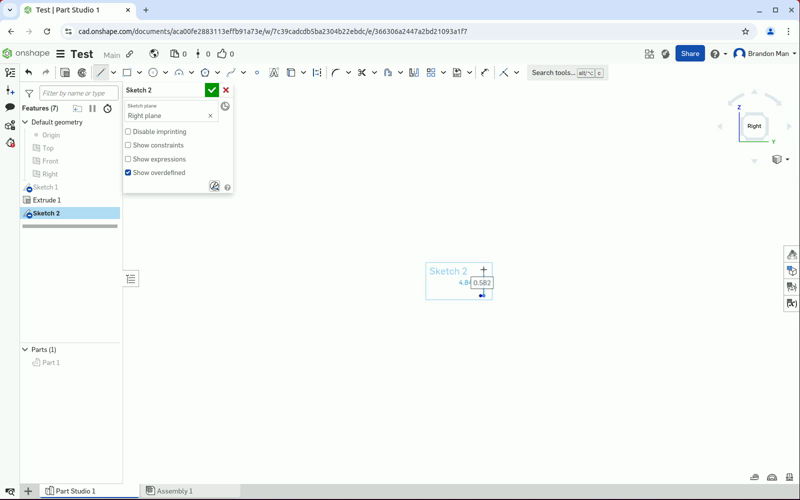
key_down(shift)
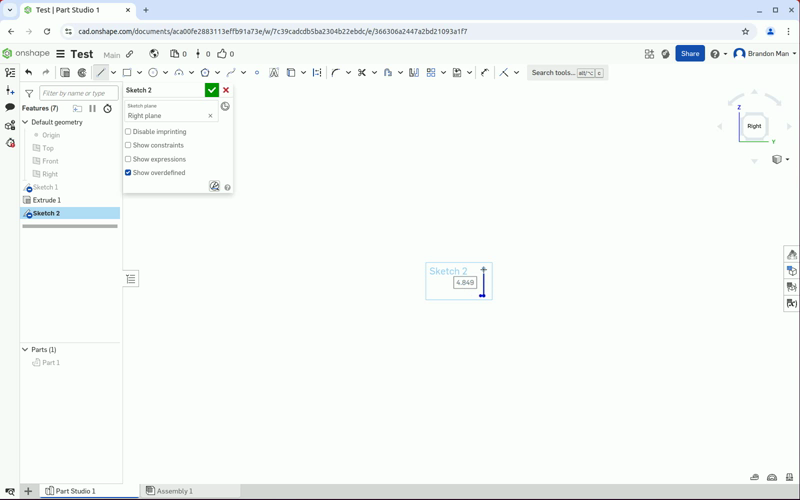
mouse_move(513, 269)
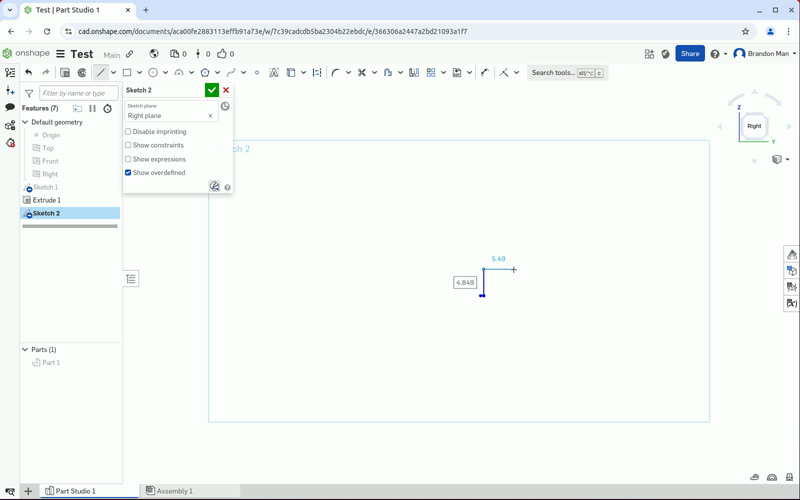
mouse_move(480, 269)
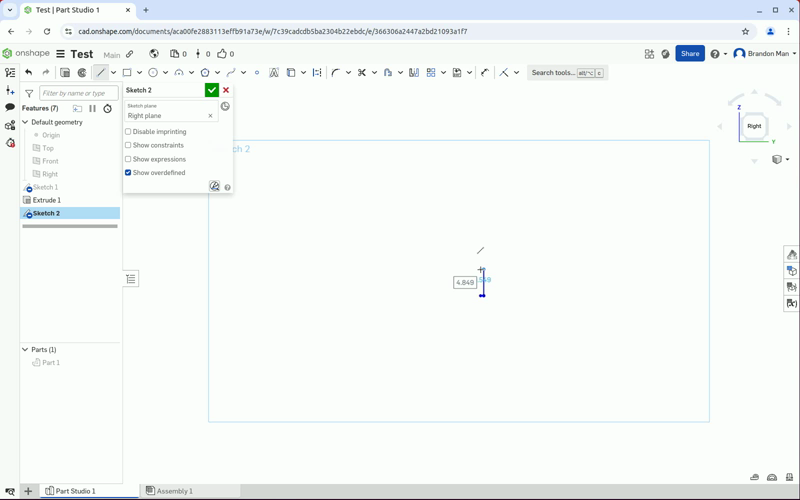
scroll(6)
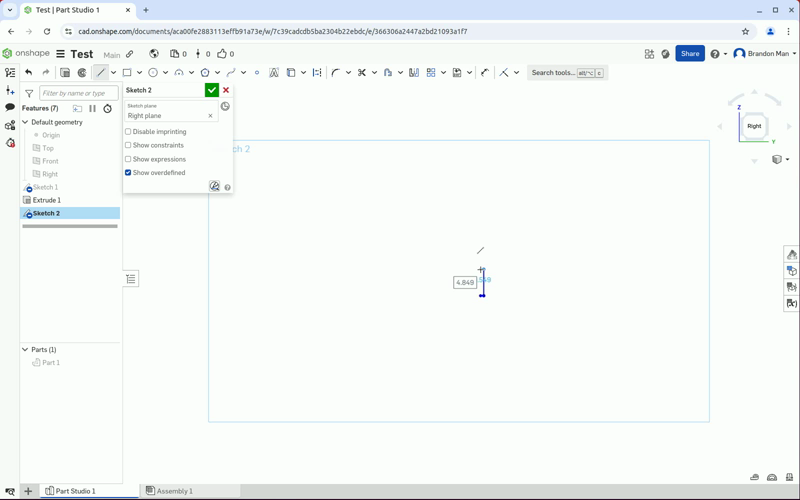
scroll(6)
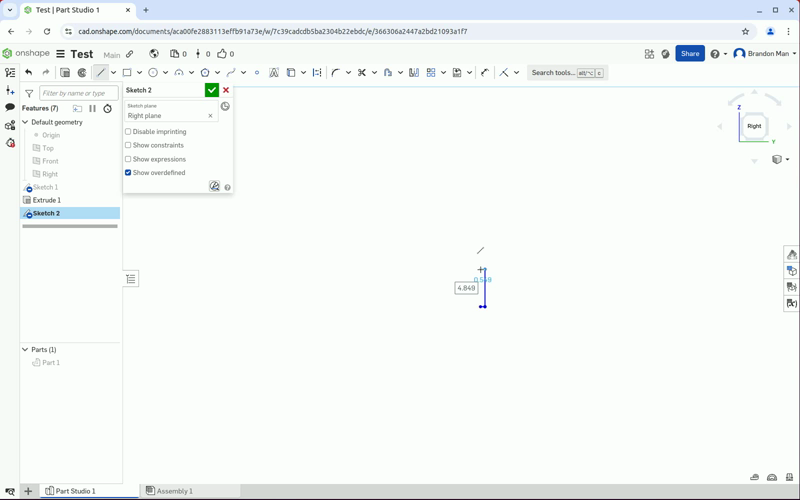
scroll(6)
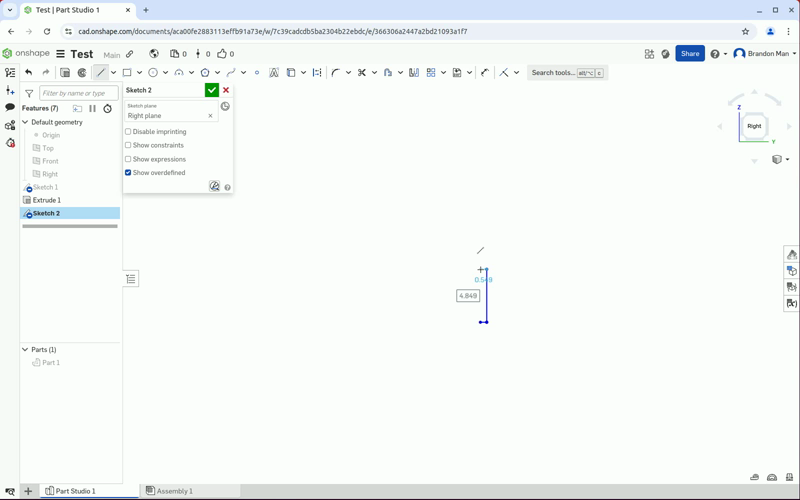
scroll(6)
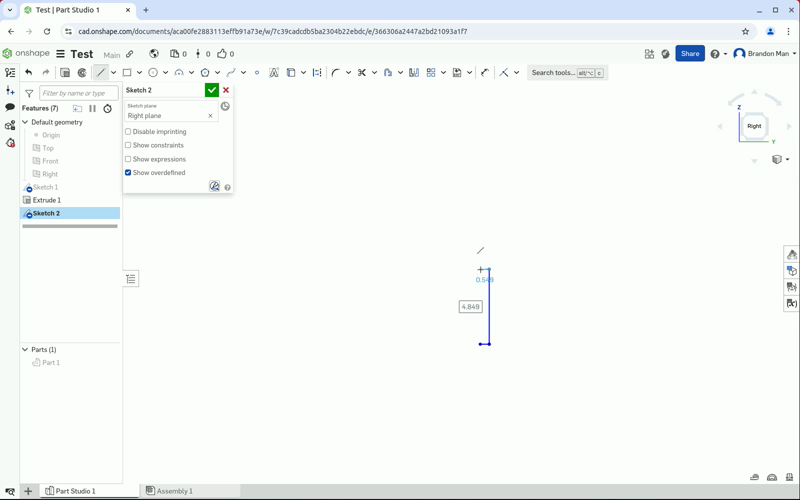
scroll(6)
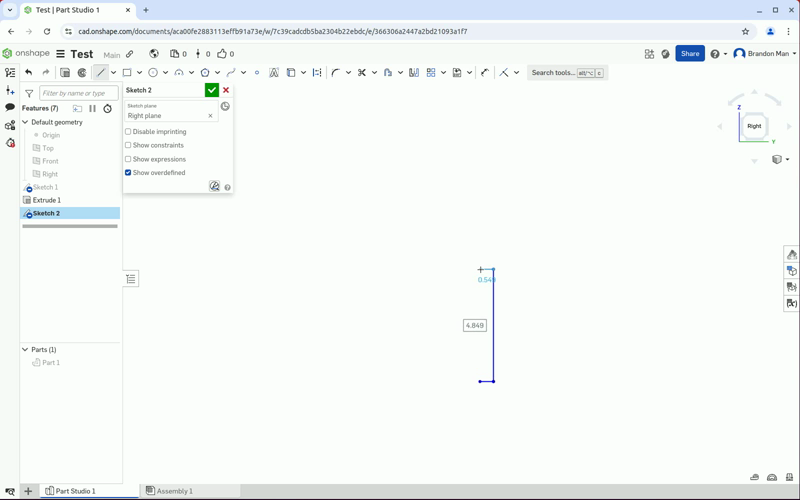
scroll(6)
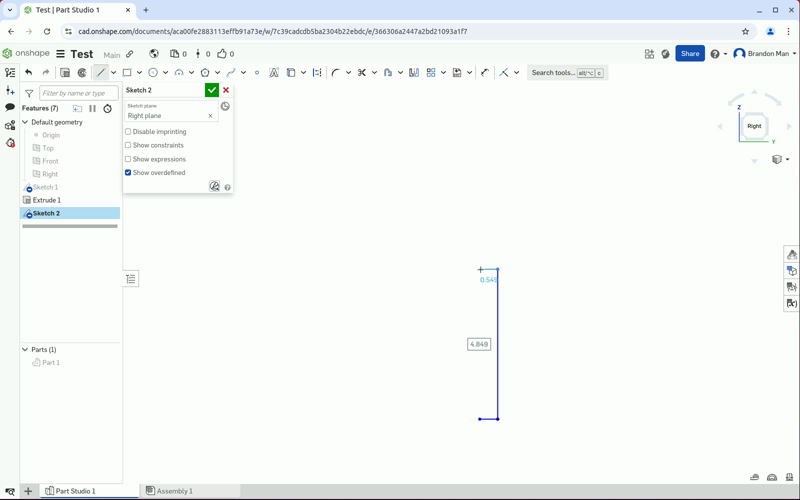
scroll(6)
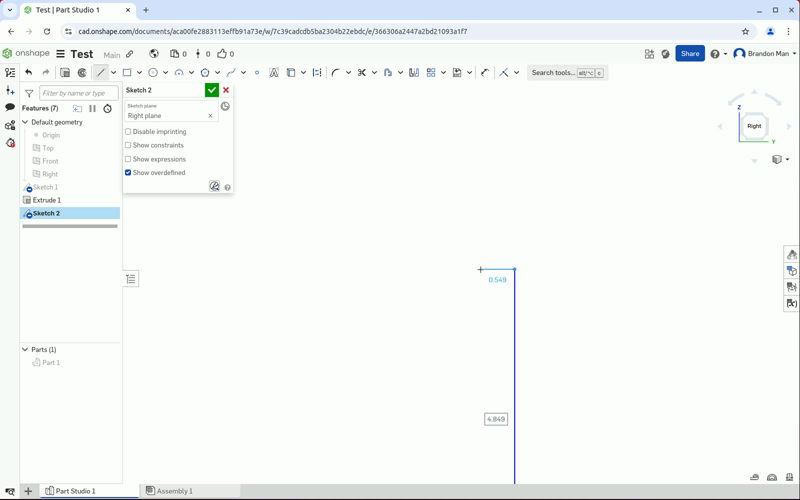
click(480, 269)
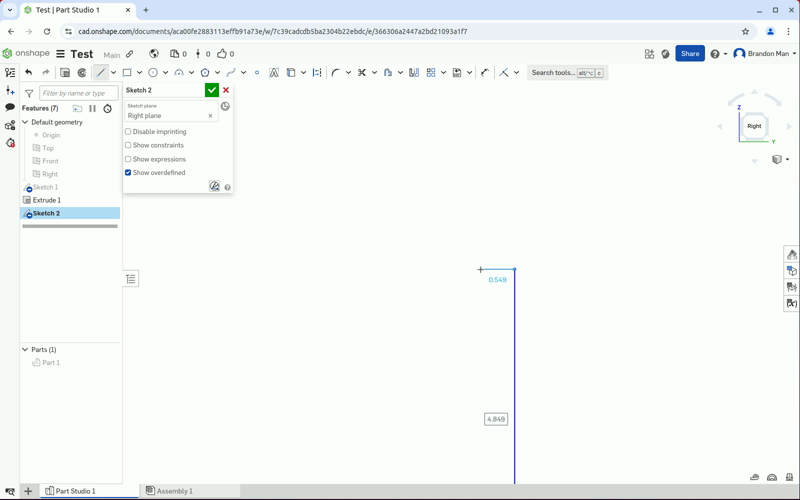
scroll(-6)
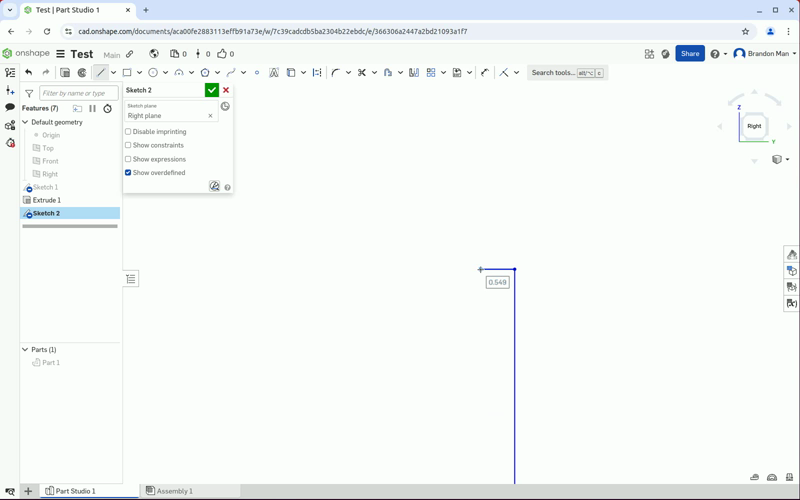
scroll(-6)
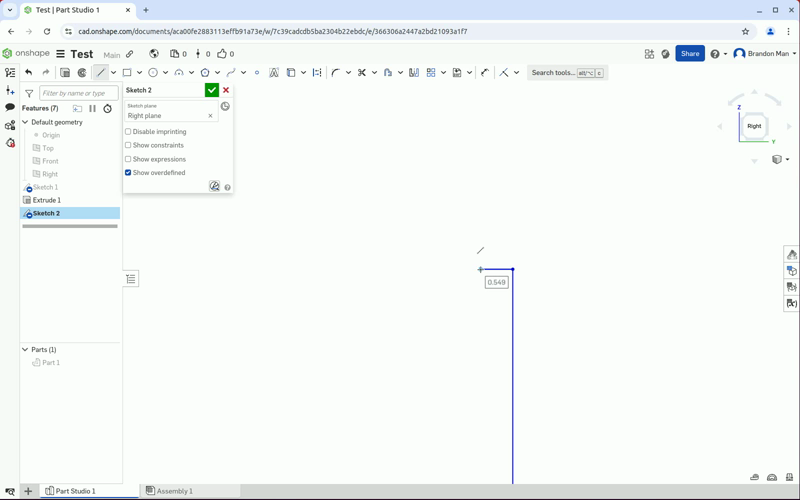
scroll(-6)
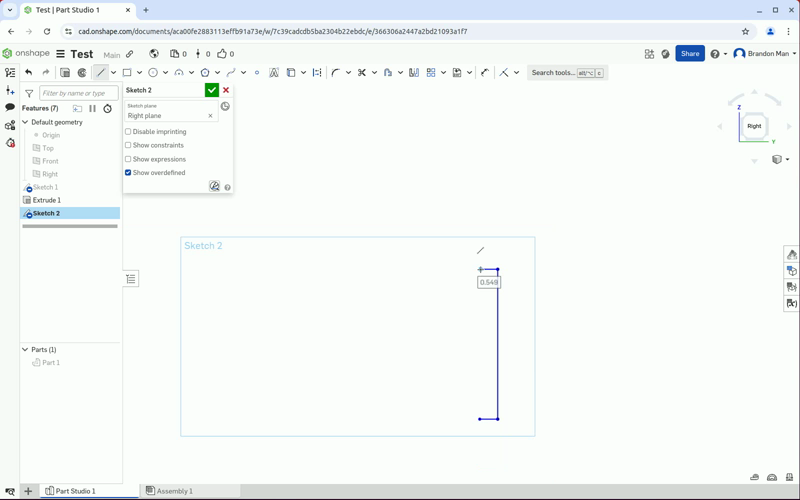
scroll(-6)
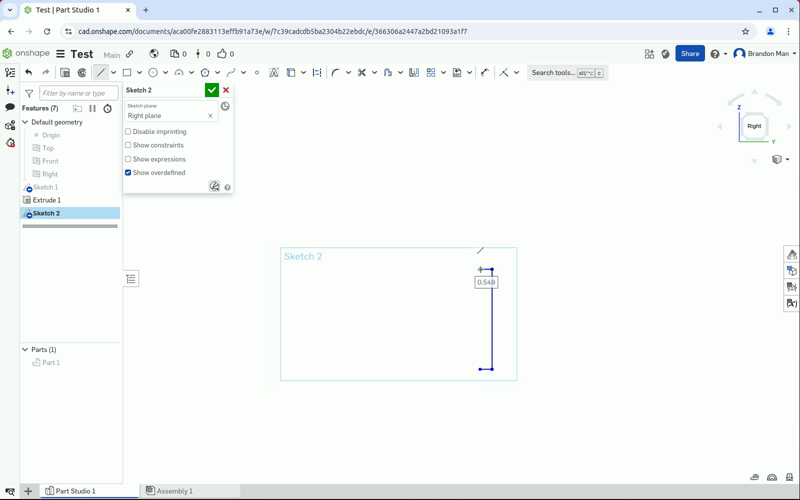
scroll(-6)
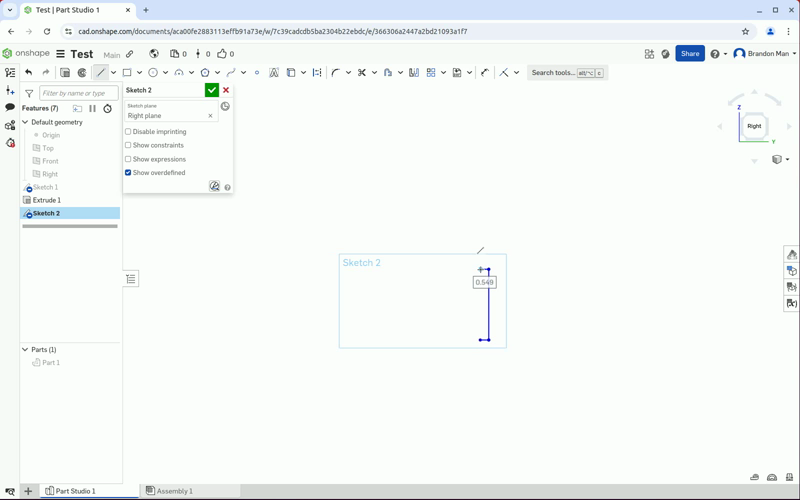
scroll(-6)
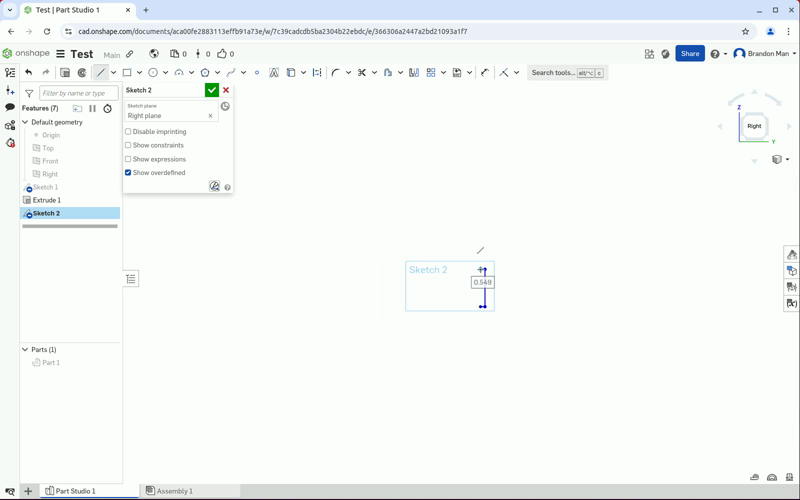
scroll(-6)
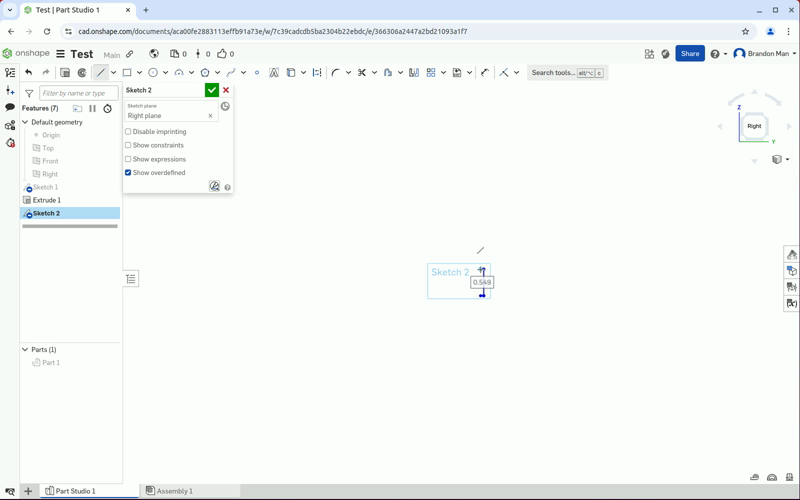
key_up(shift)
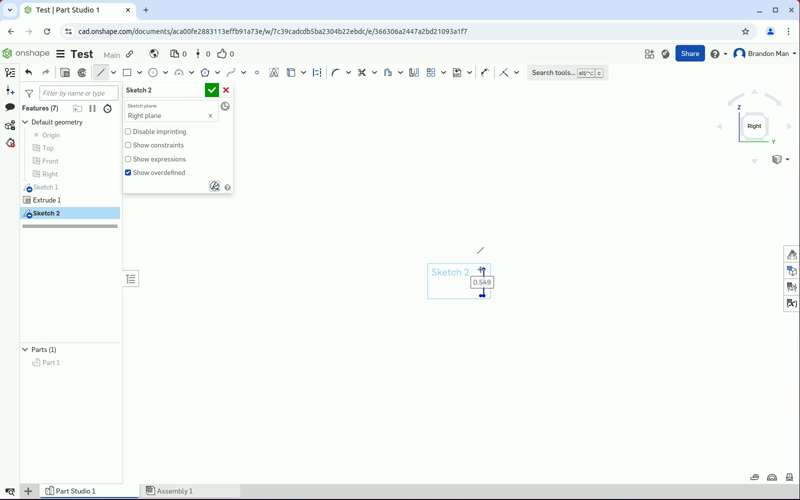
mouse_move(510, 269)
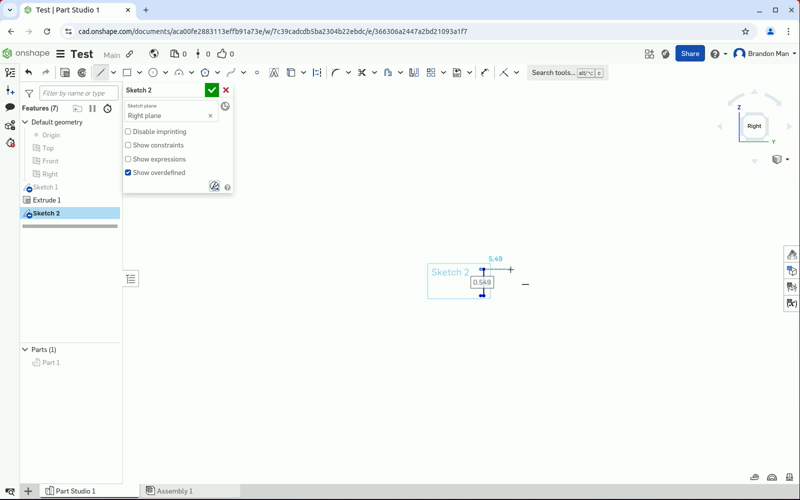
key_down(shift)
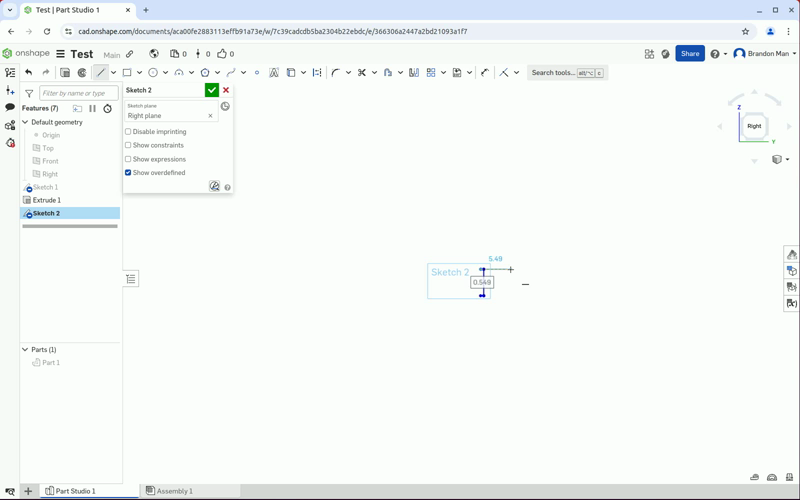
mouse_move(480, 295)
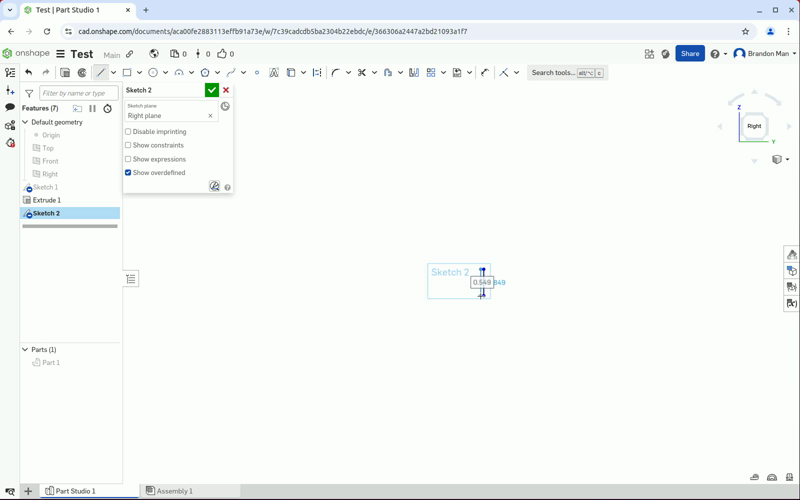
scroll(6)
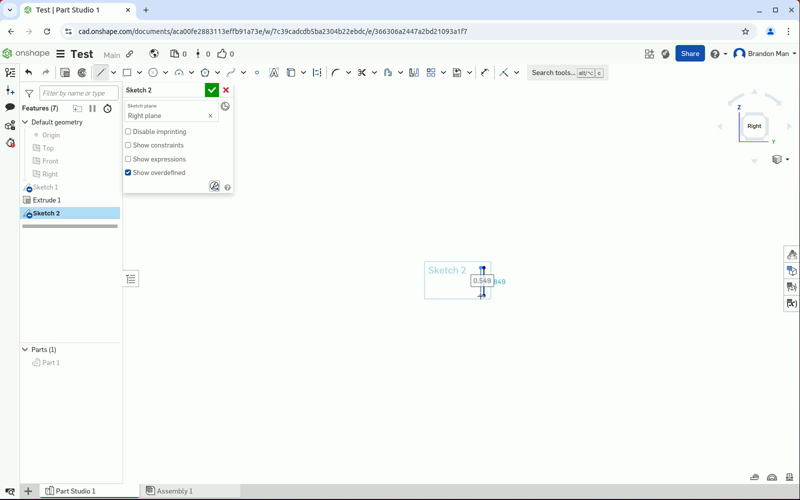
scroll(6)
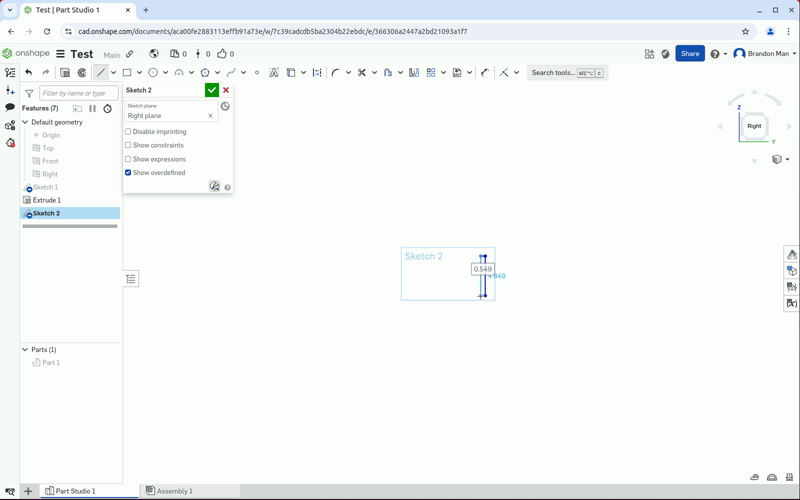
scroll(6)
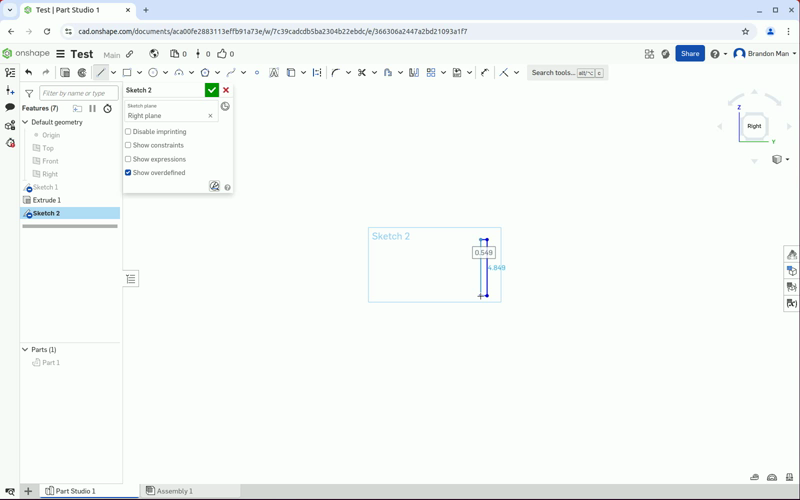
scroll(6)
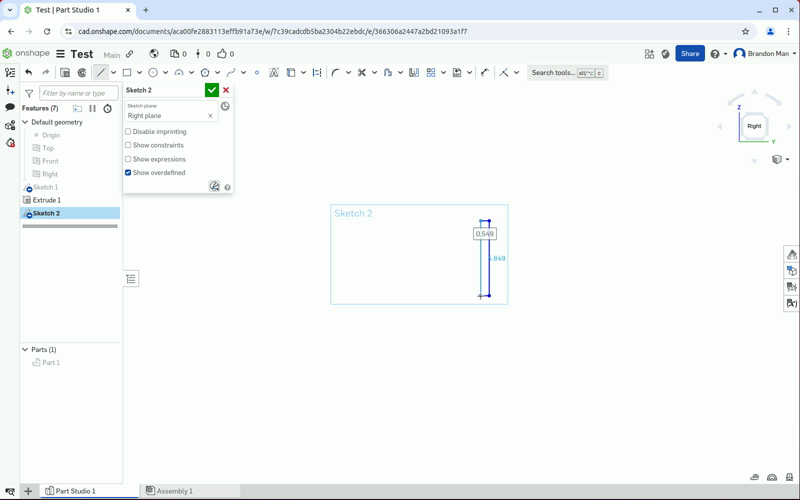
scroll(6)
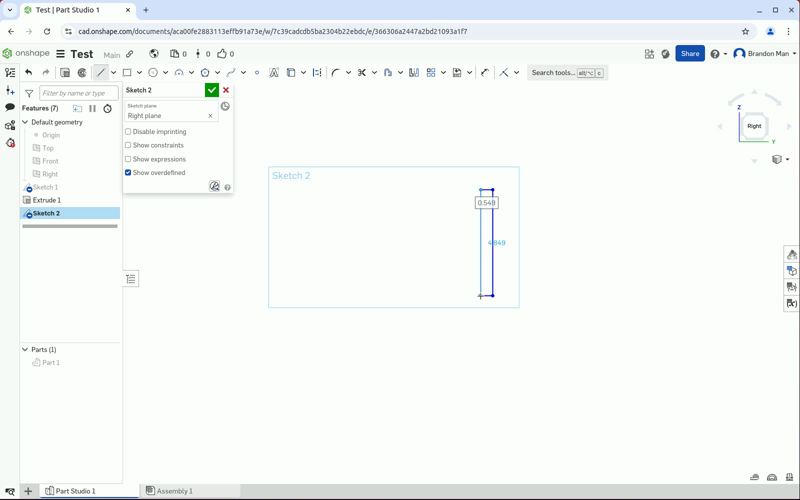
scroll(6)
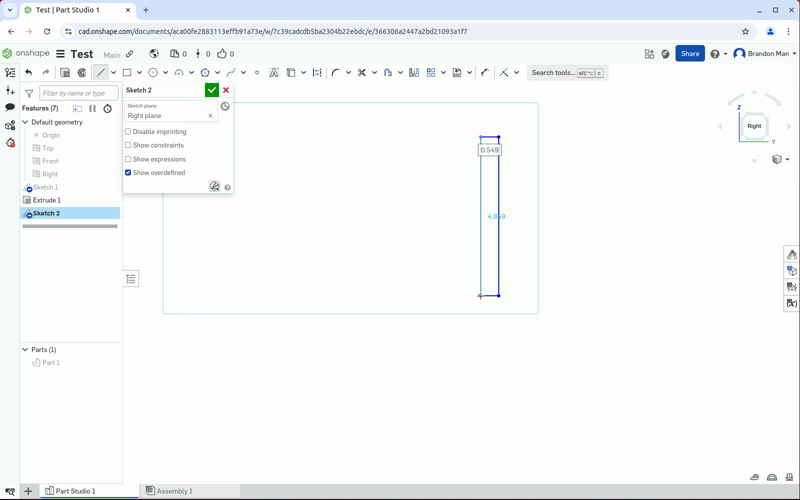
scroll(6)
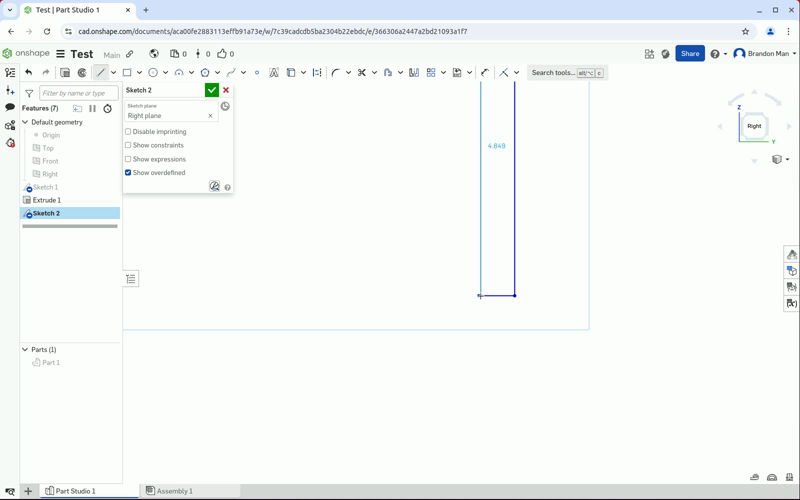
key_up(shift)
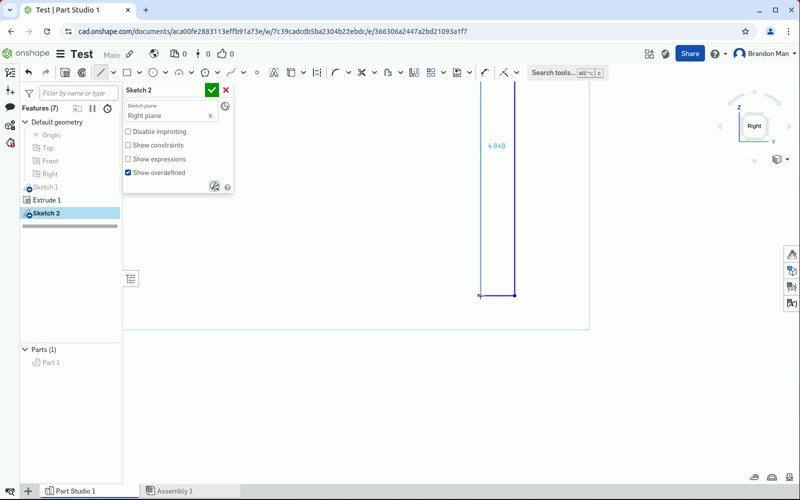
click(480, 295)
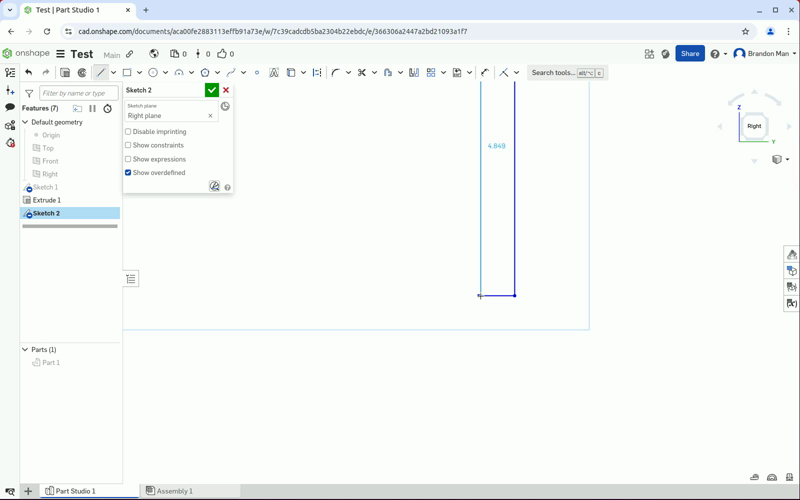
scroll(-6)
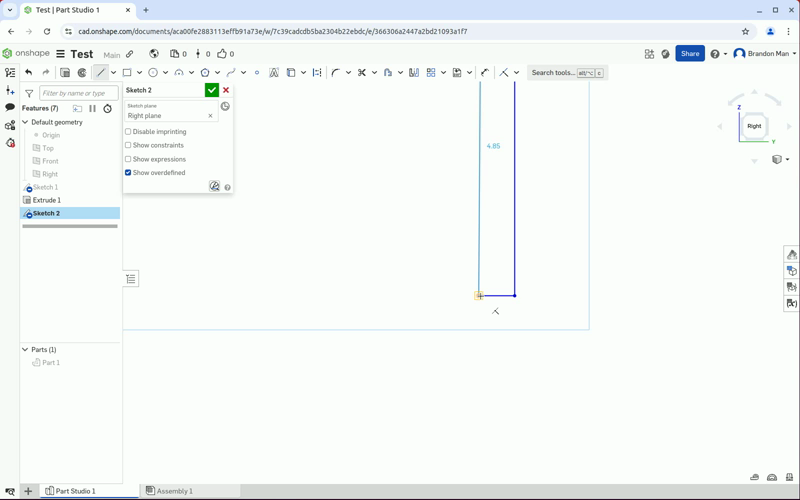
scroll(-6)
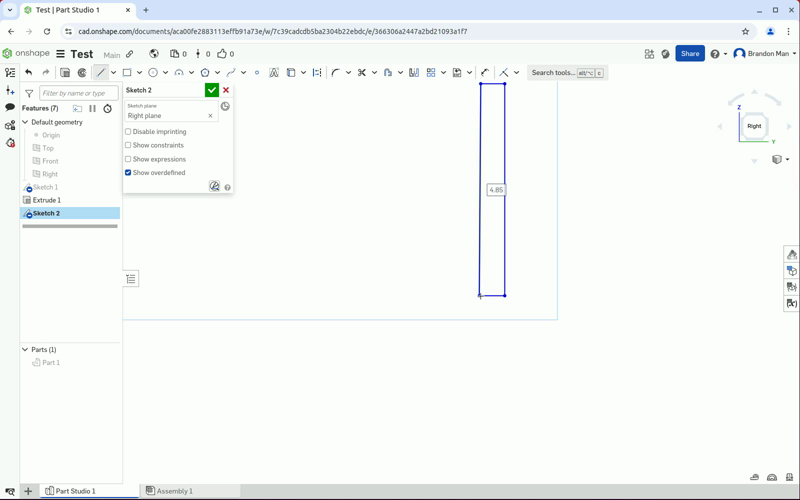
scroll(-6)
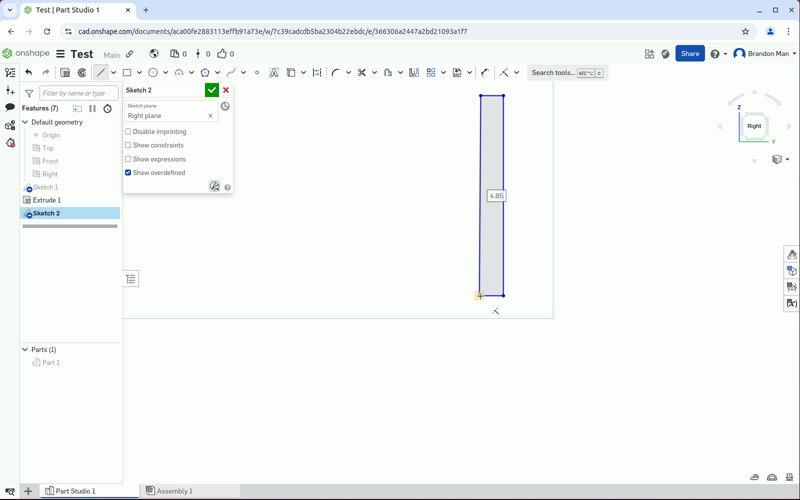
scroll(-6)
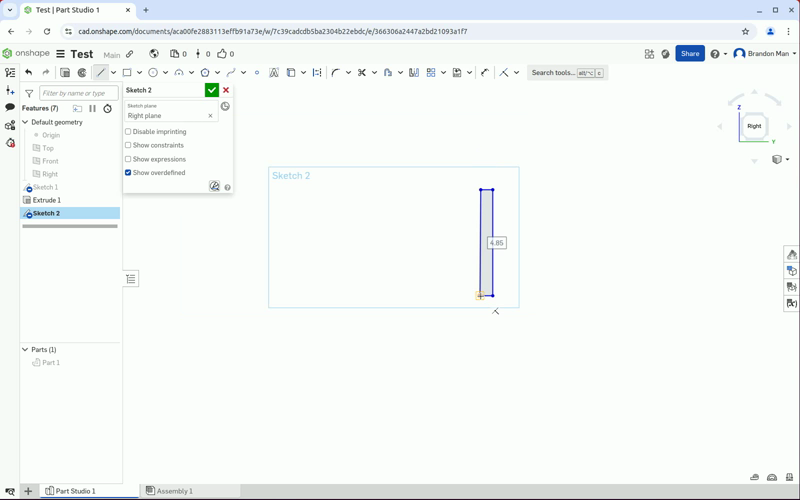
scroll(-6)
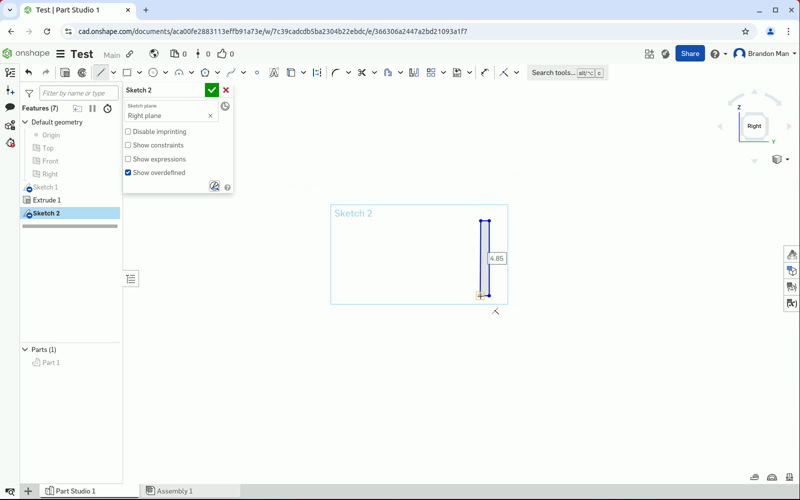
scroll(-6)
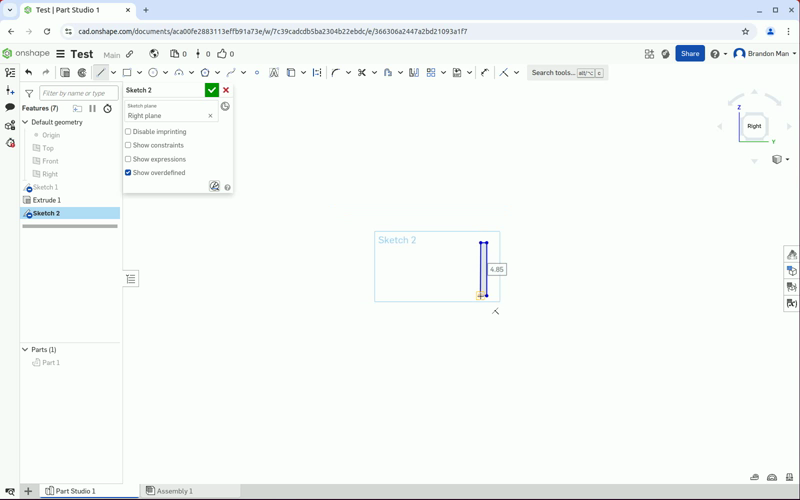
scroll(-6)
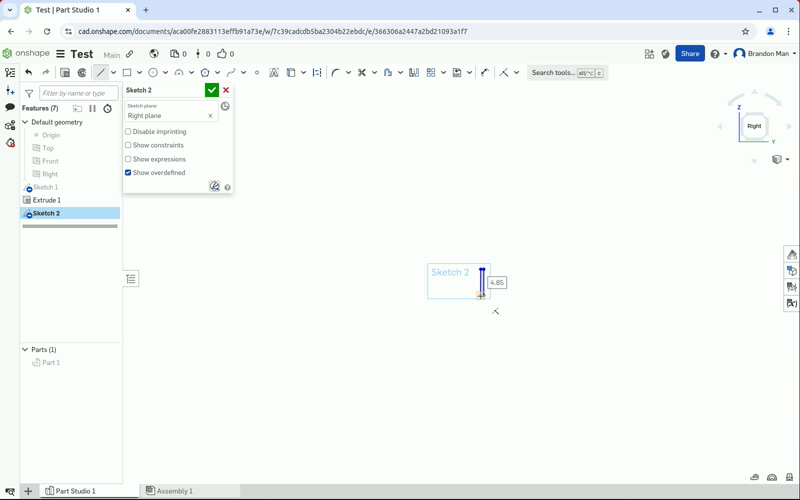
key(esc)
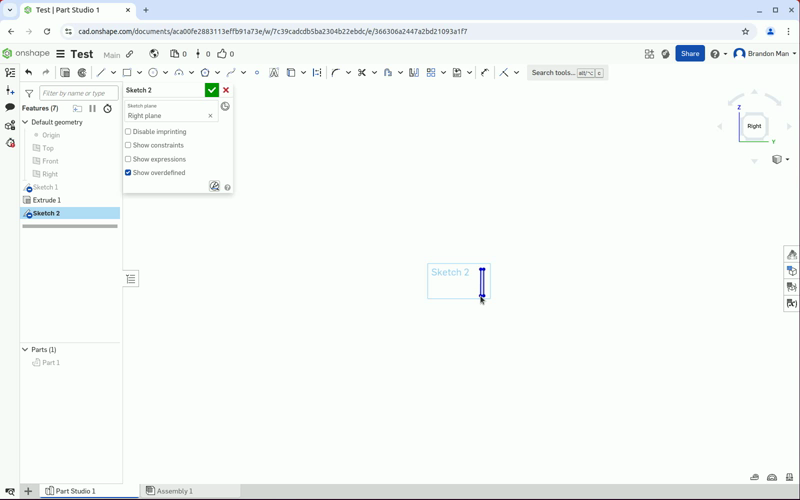
mouse_move(481, 291)
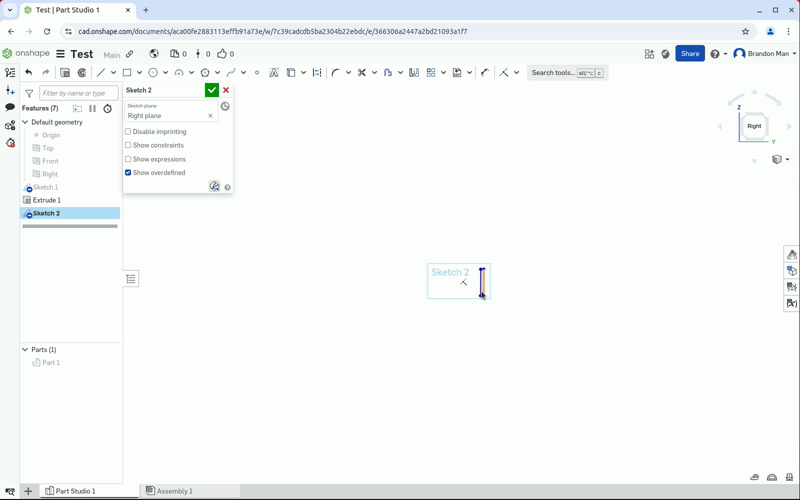
scroll(6)
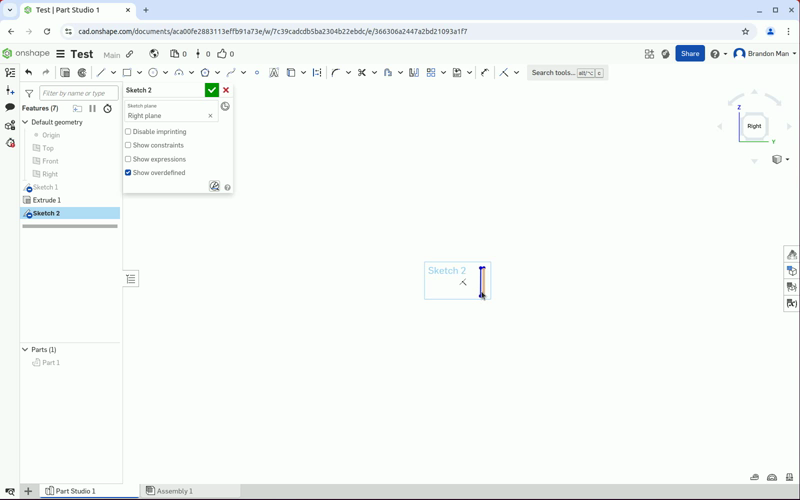
scroll(6)
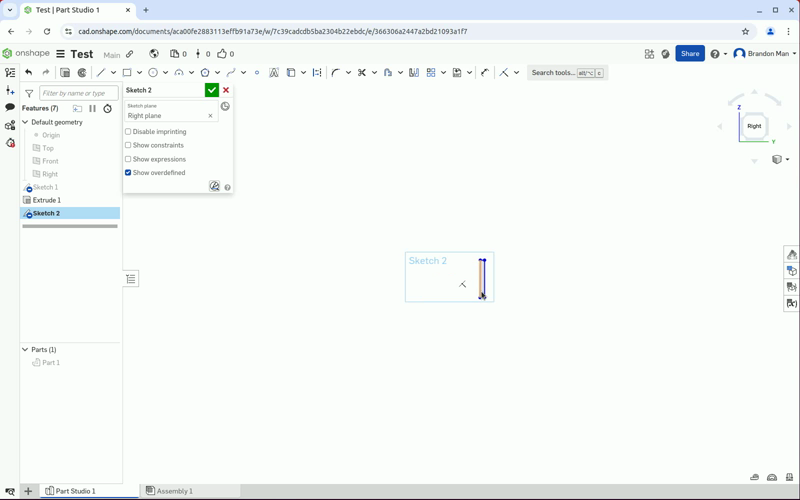
scroll(6)
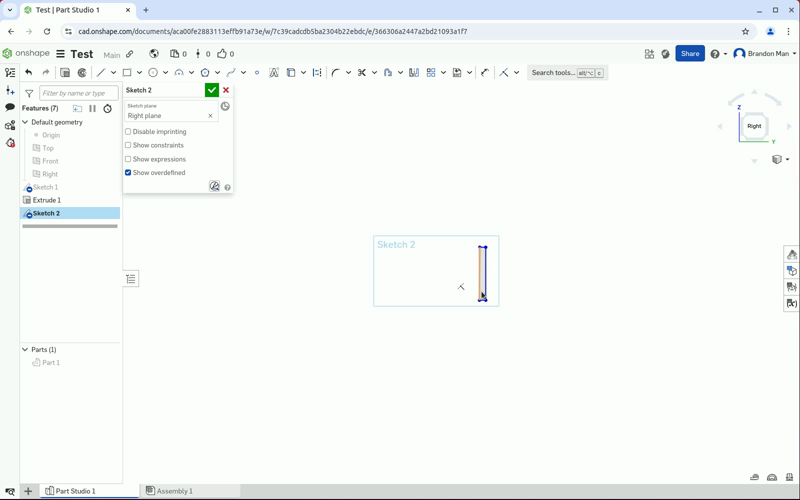
scroll(6)
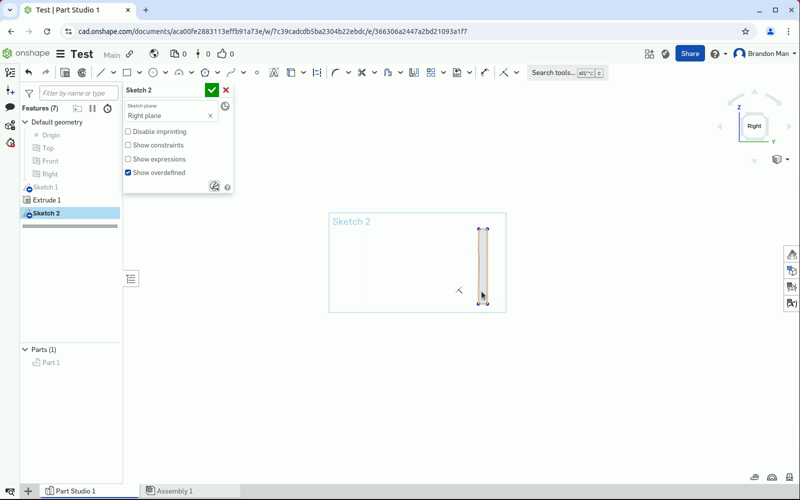
scroll(6)
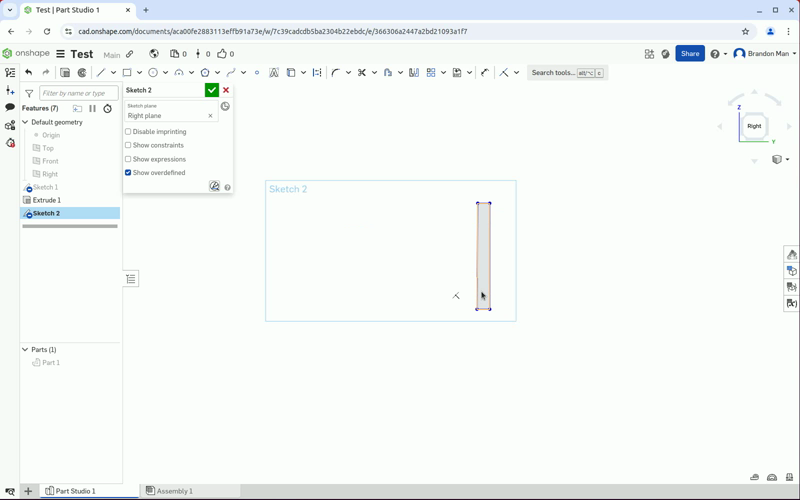
scroll(6)
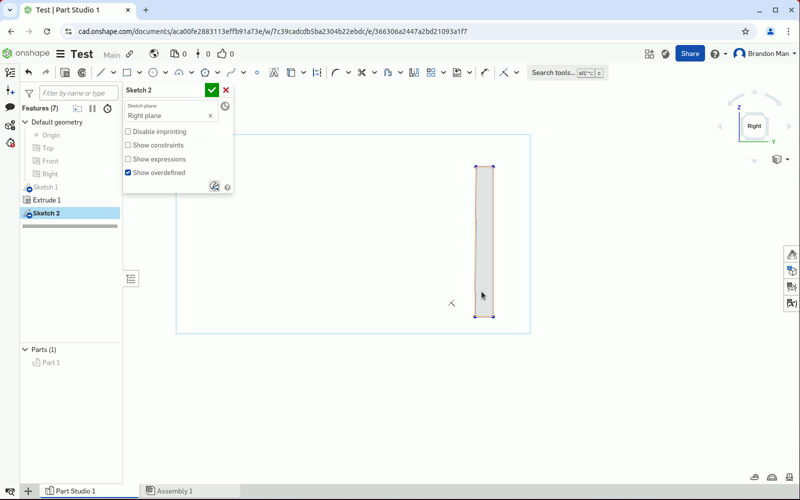
scroll(6)
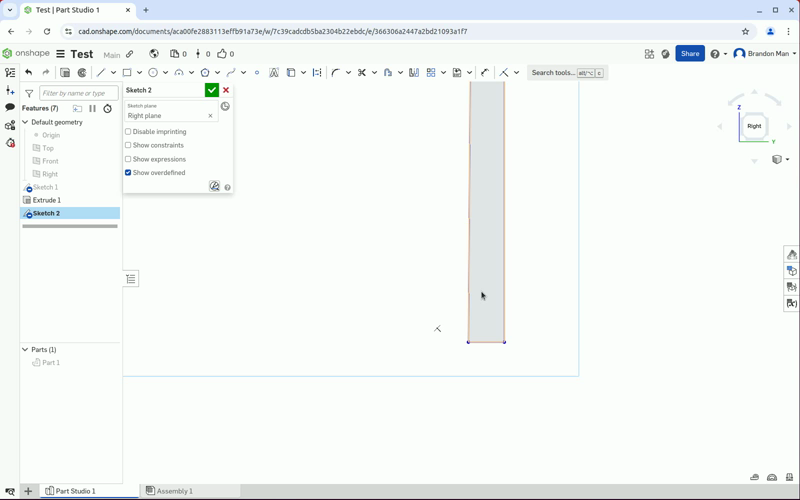
click(481, 291)
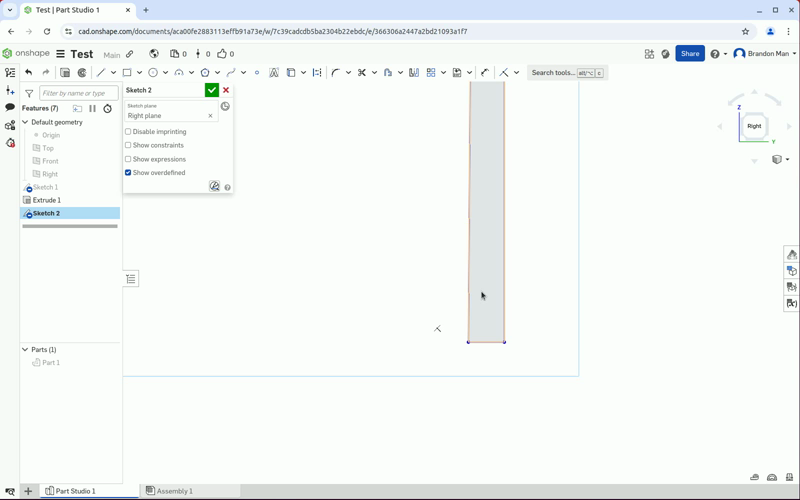
scroll(-6)
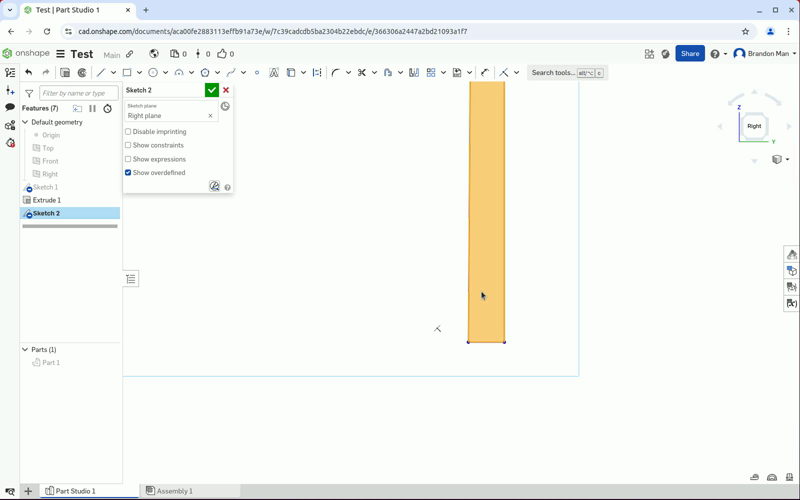
scroll(-6)
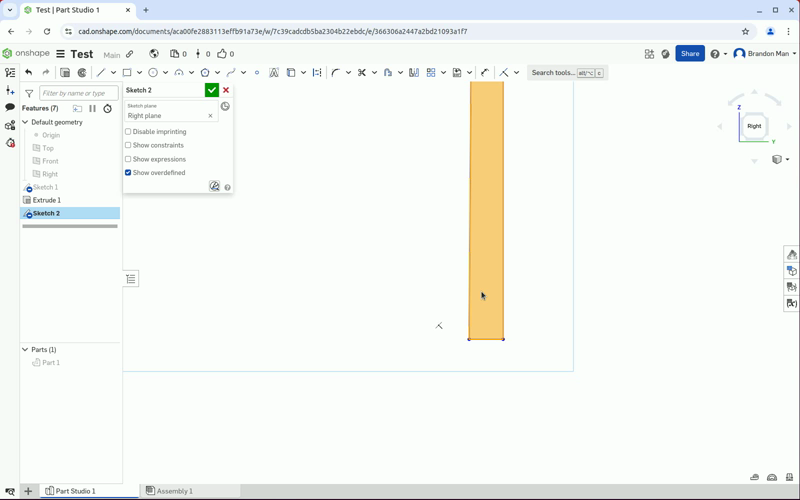
scroll(-6)
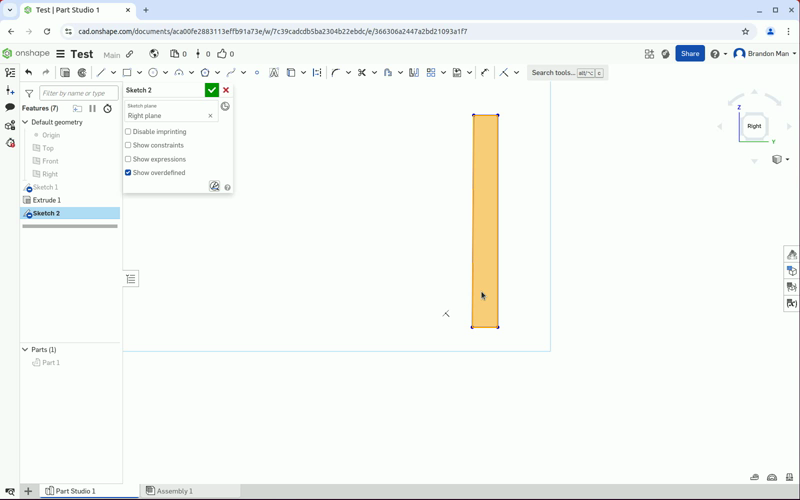
scroll(-6)
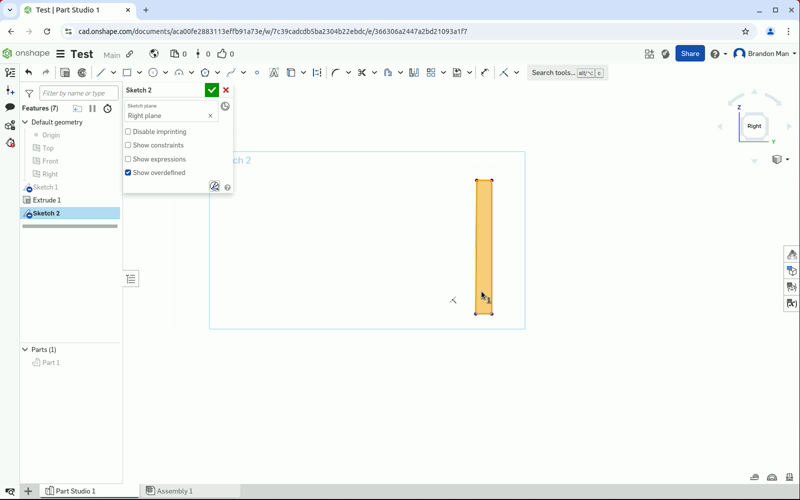
scroll(-6)
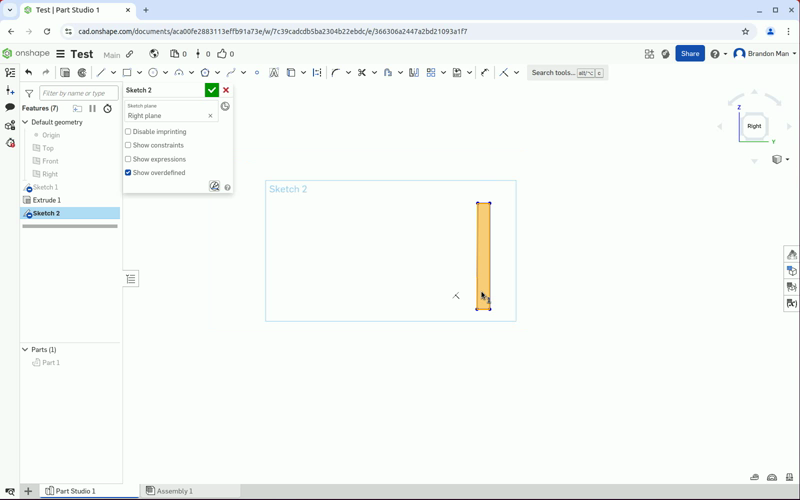
scroll(-6)
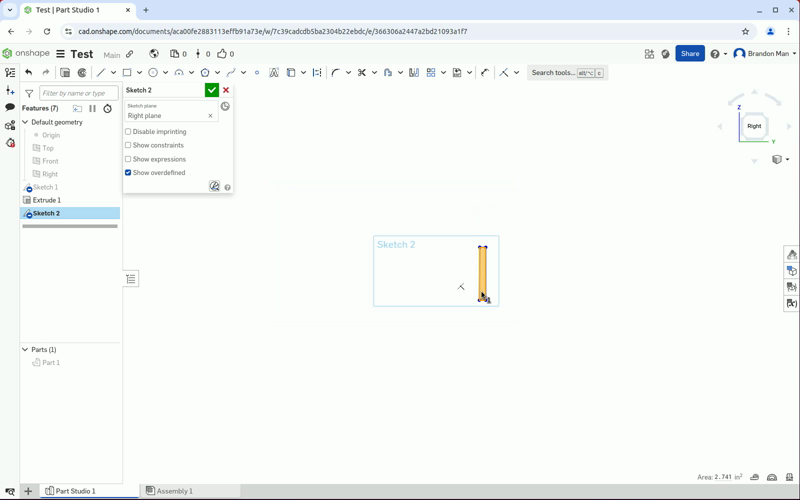
scroll(-6)
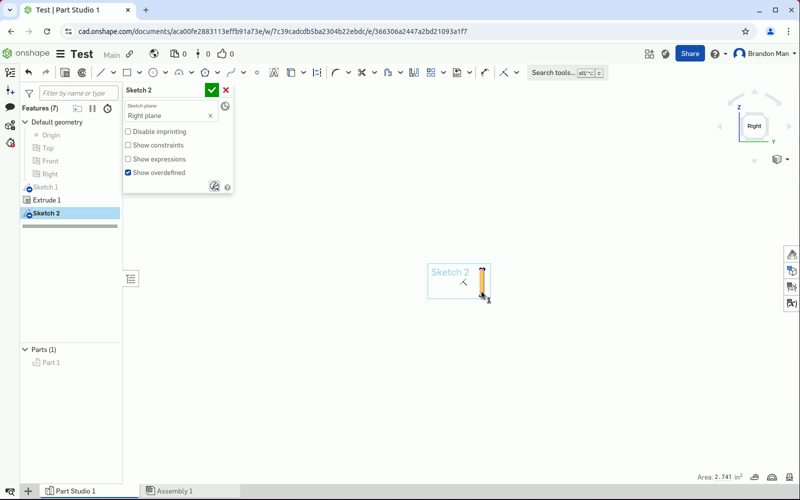
mouse_move(73, 352)
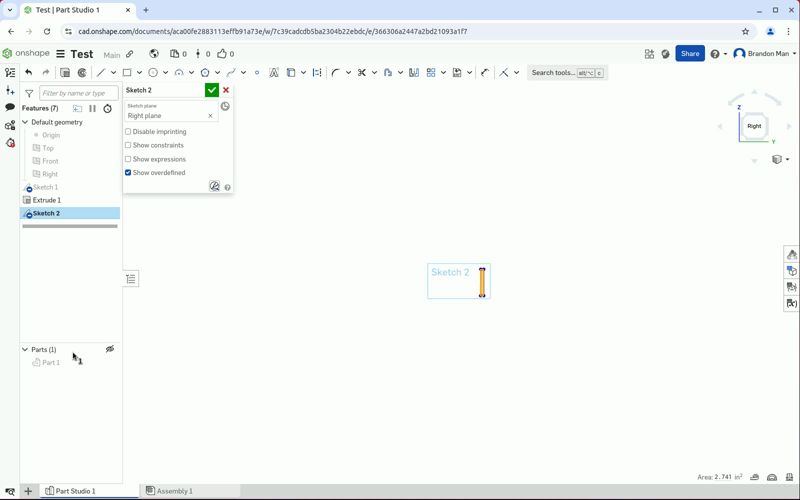
key(shift+y)
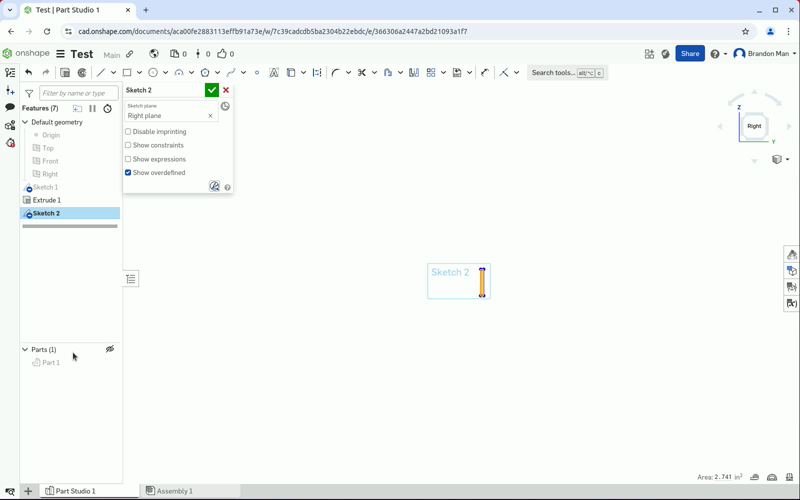
key(shift+e)
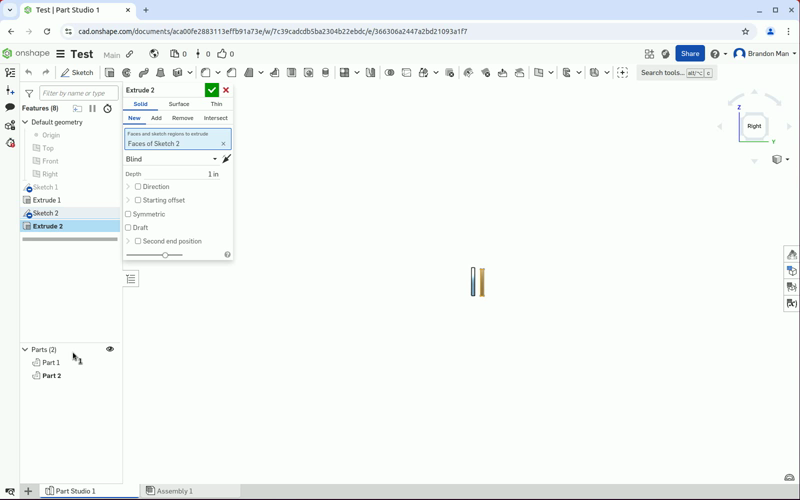
mouse_move(143, 106)
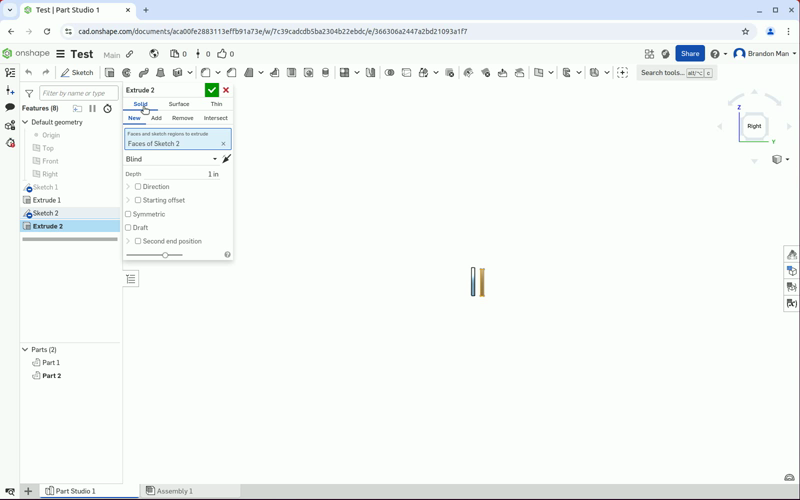
click(143, 106)
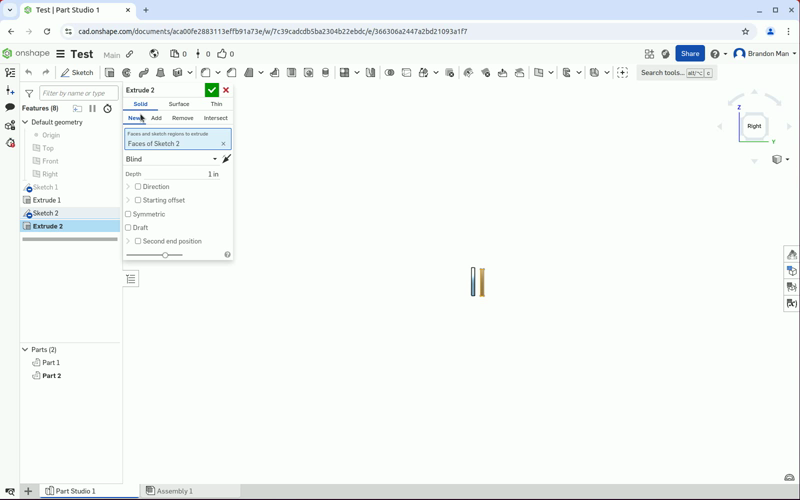
mouse_move(137, 120)
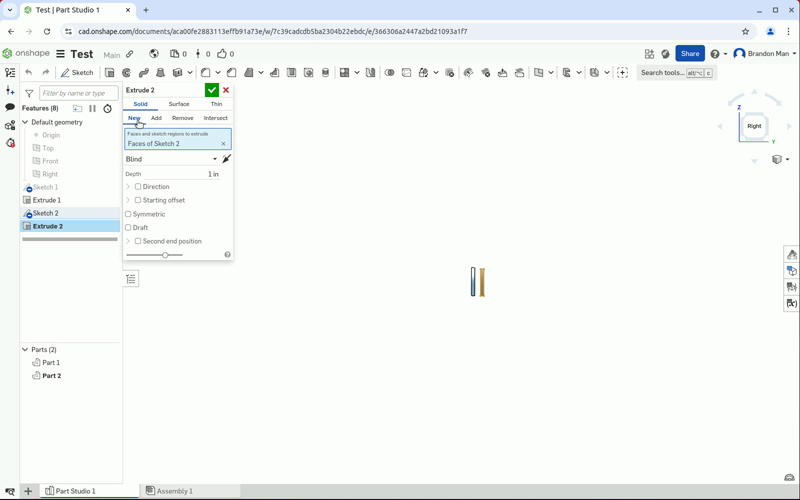
click(137, 120)
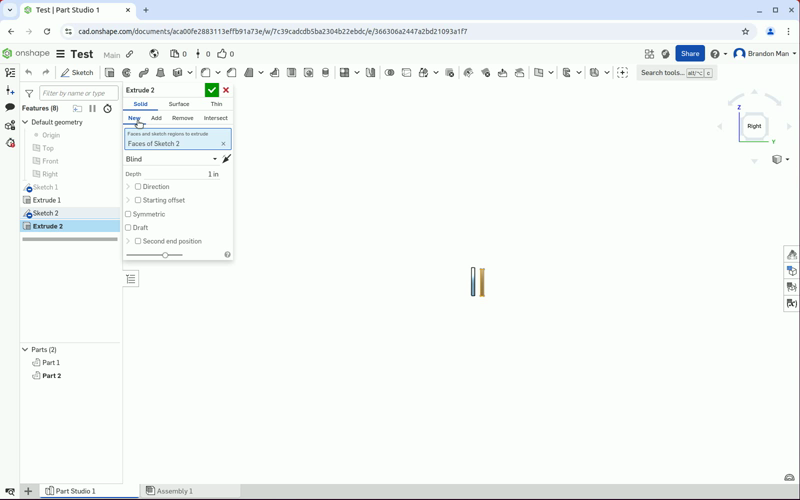
key(tab, 4)
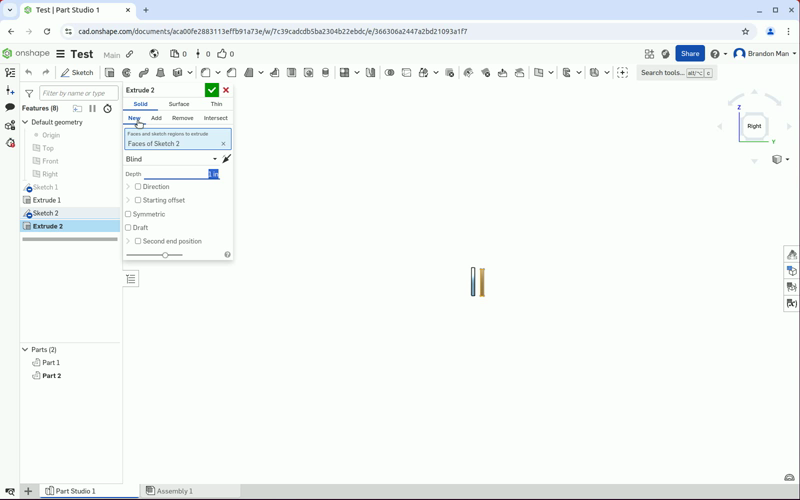
text(5.296)
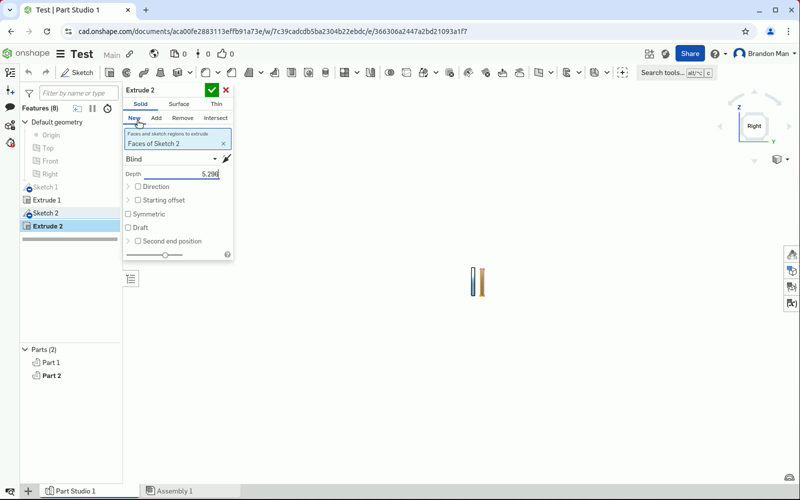
key(enter)
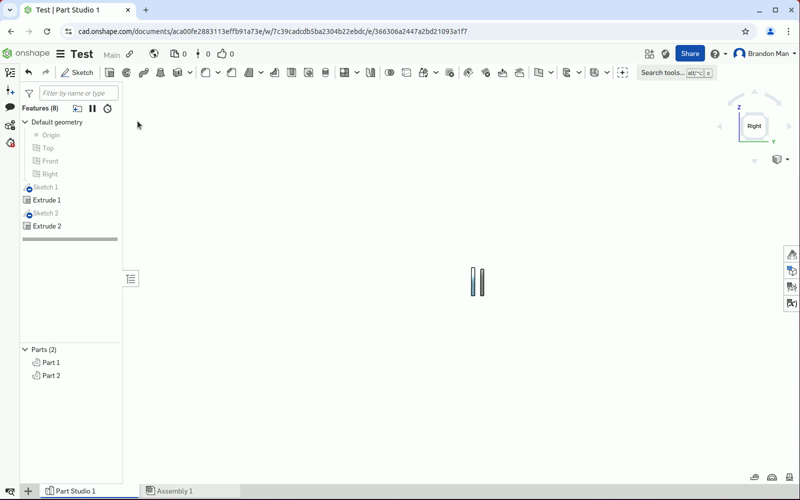
key(shift+h)
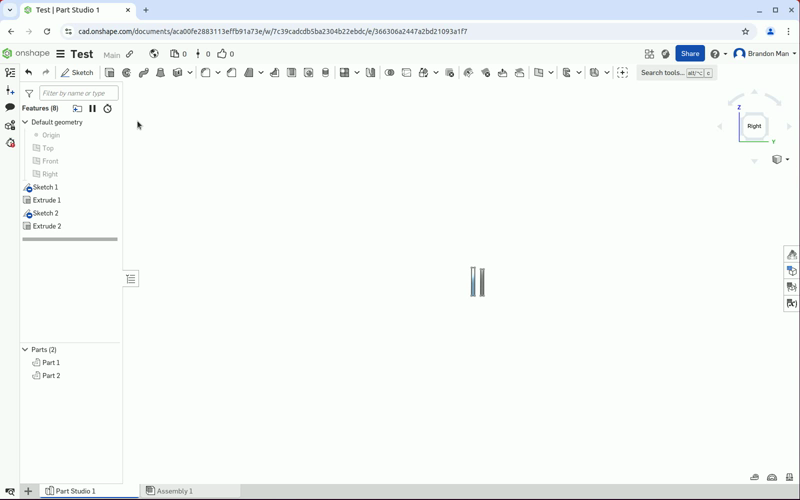
key(shift+h)
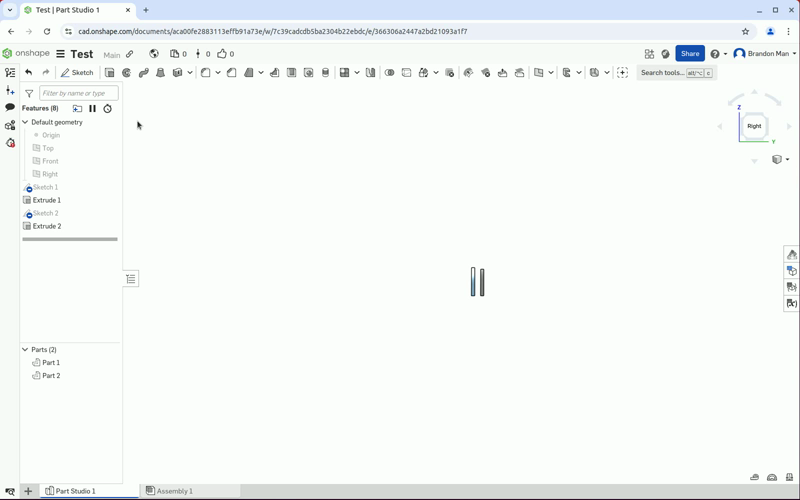
mouse_move(73, 189)
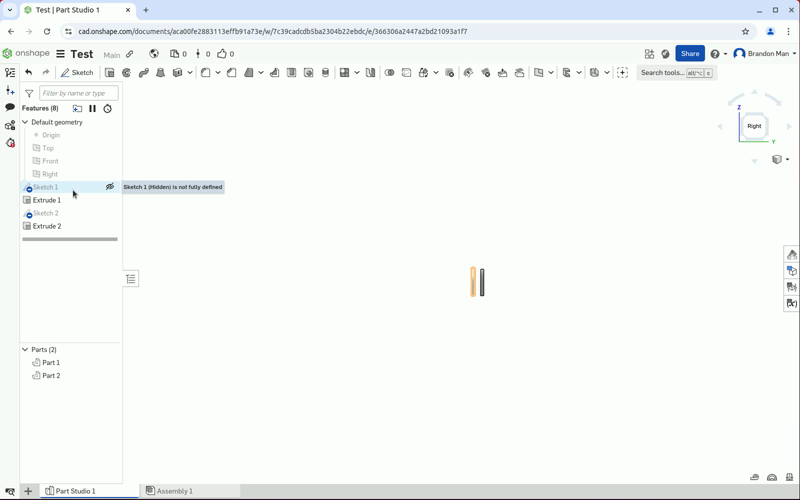
click(73, 189)
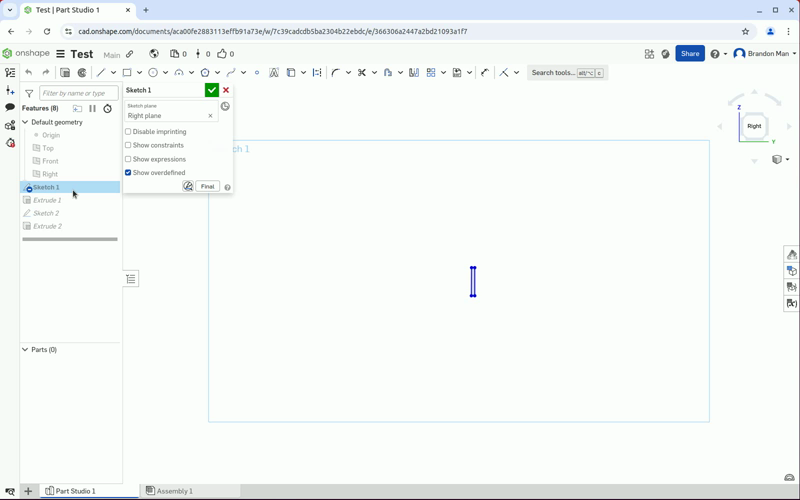
mouse_move(229, 92)
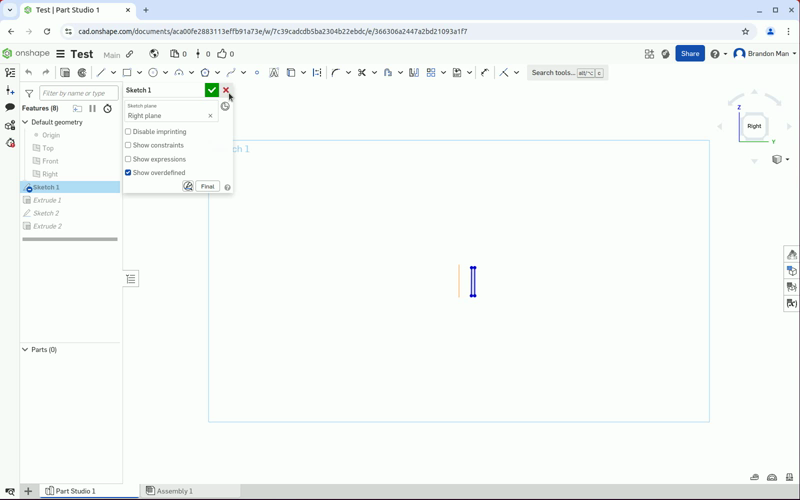
click(229, 92)
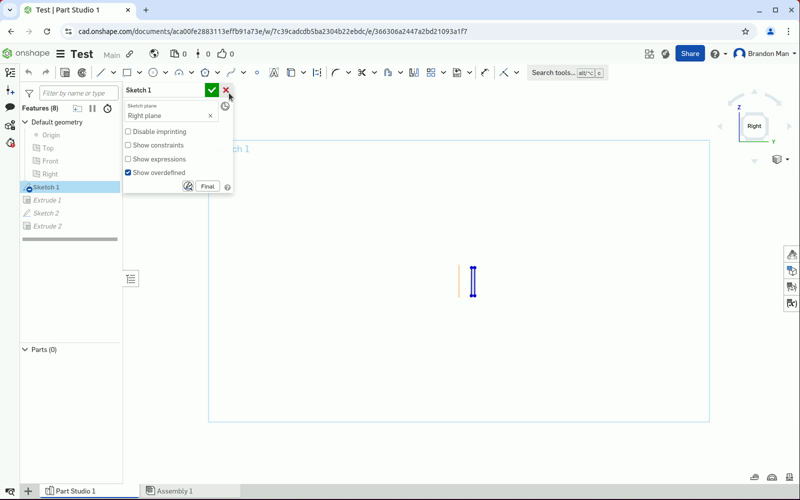
key(shift+s)
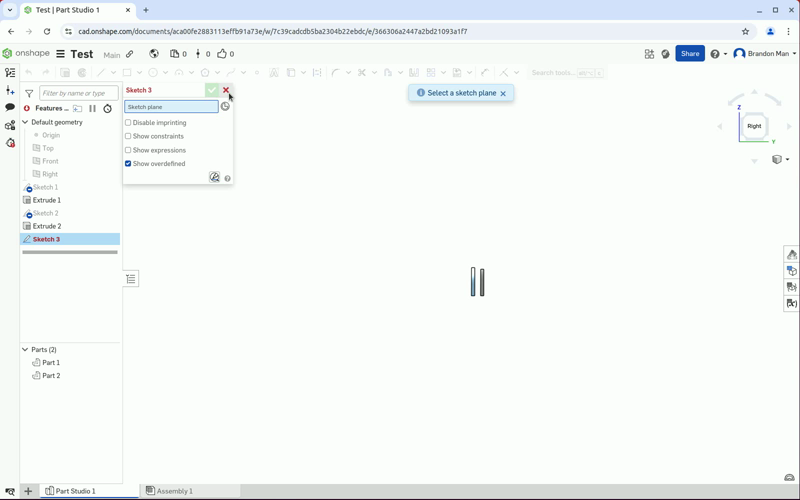
mouse_move(73, 176)
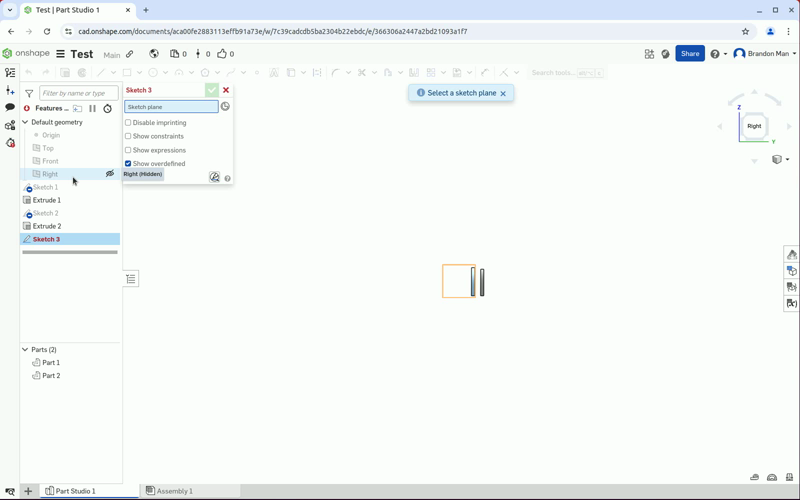
click(73, 176)
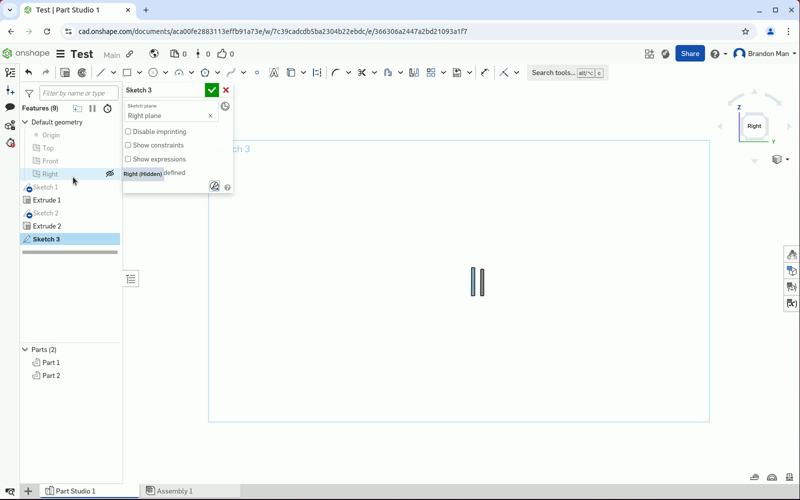
mouse_move(73, 352)
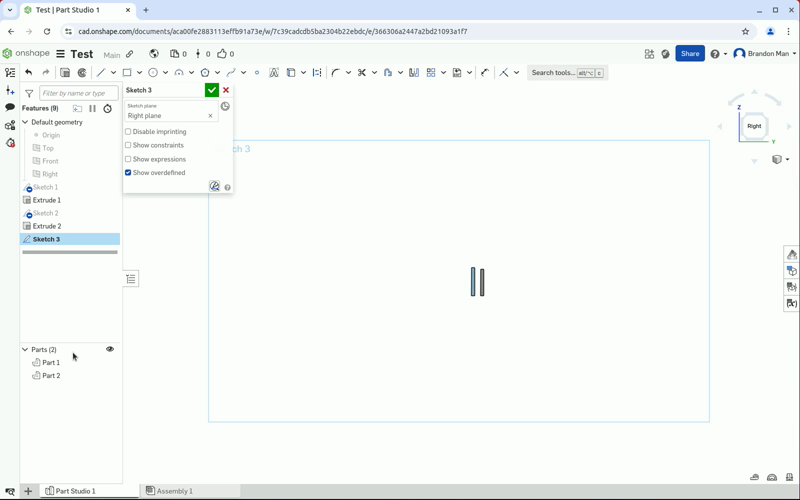
key(y)
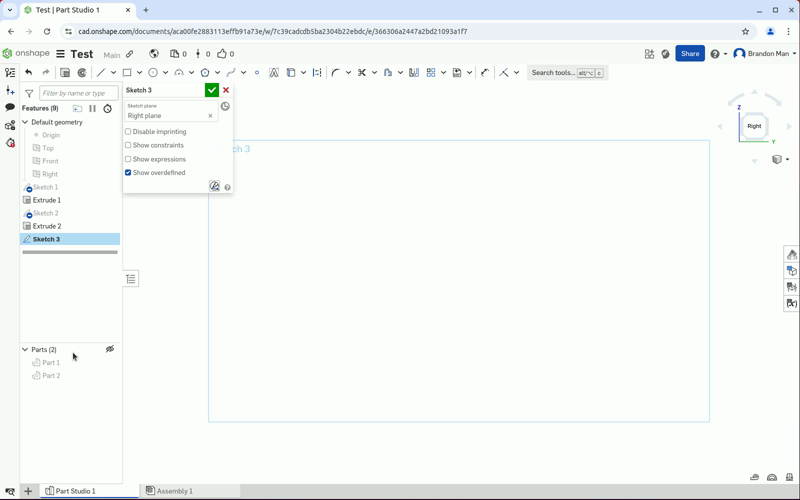
key(l)
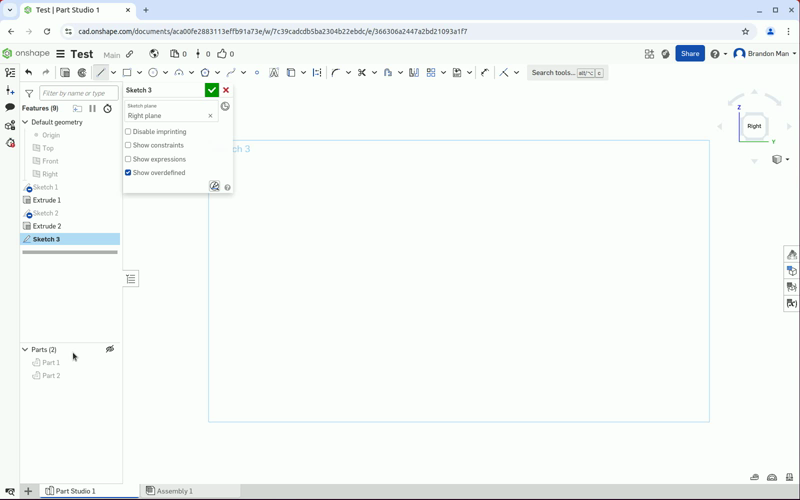
key_down(shift)
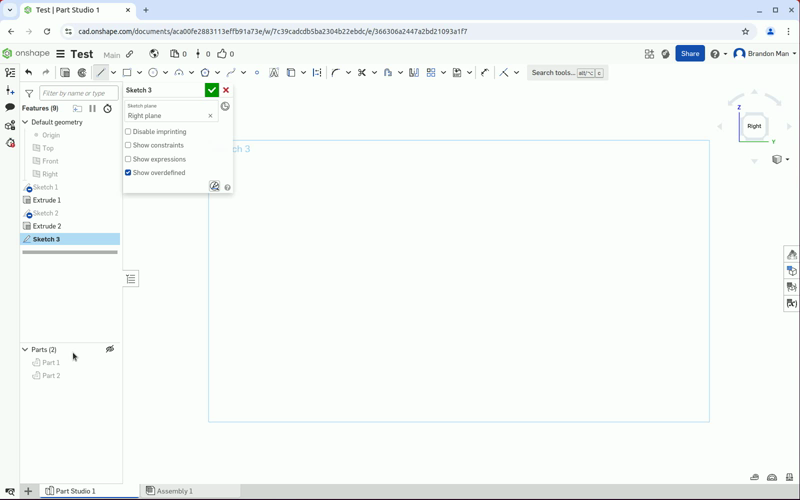
mouse_move(495, 295)
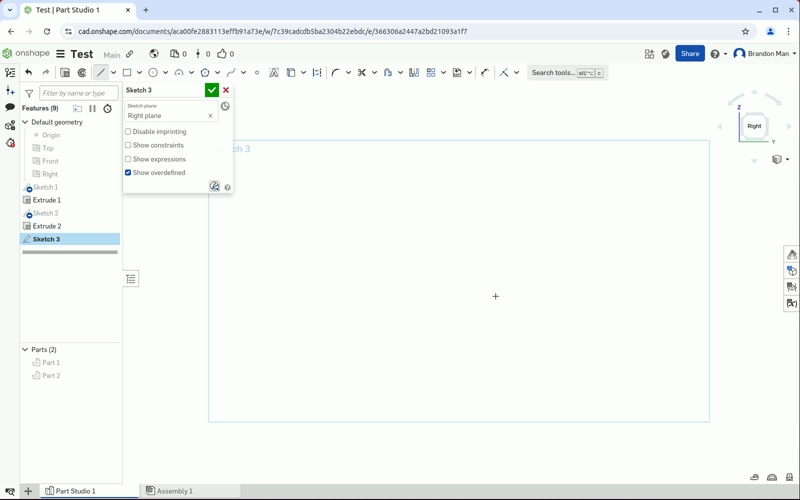
click(495, 295)
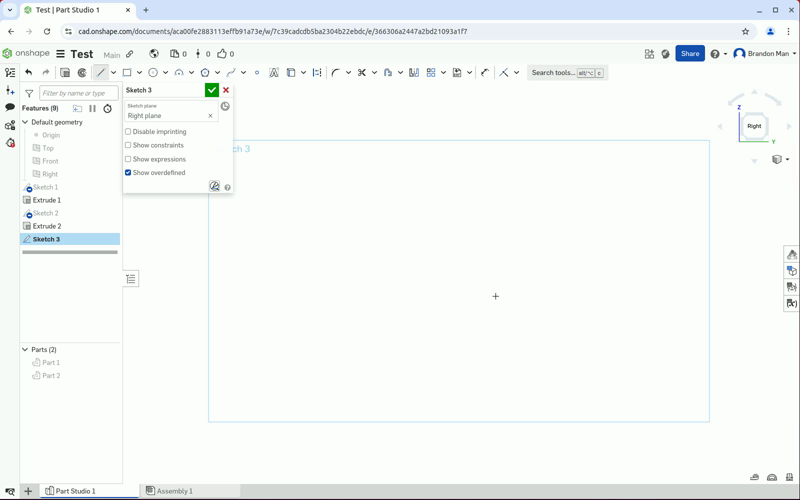
key_up(shift)
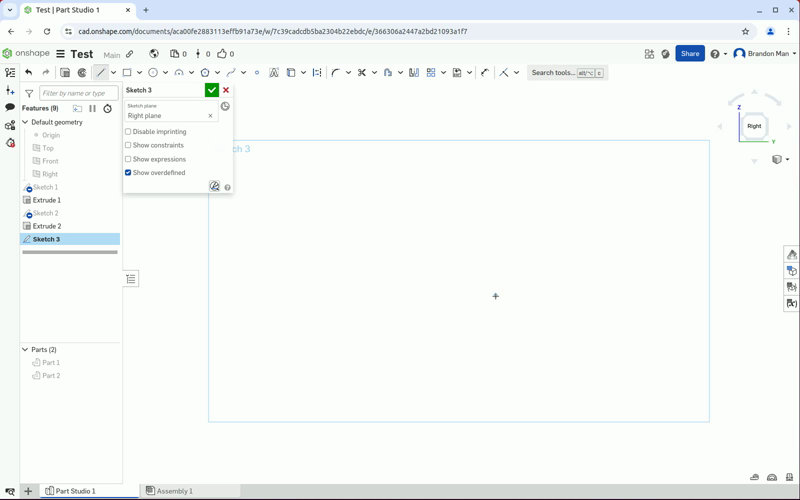
key_down(shift)
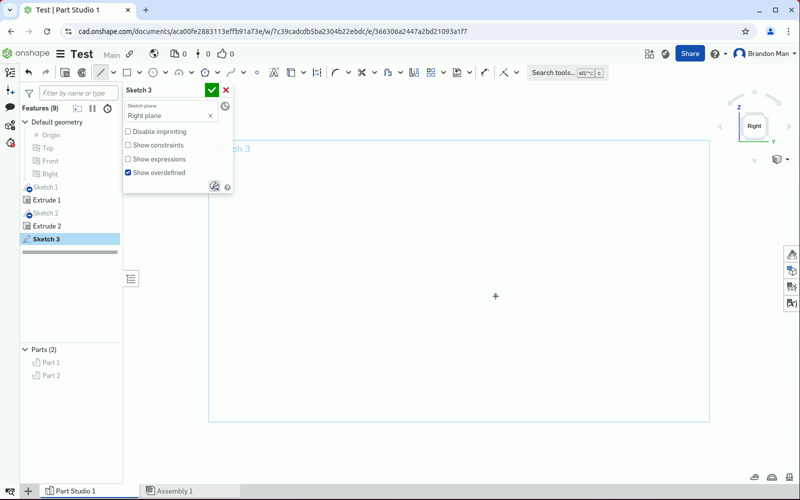
mouse_move(525, 295)
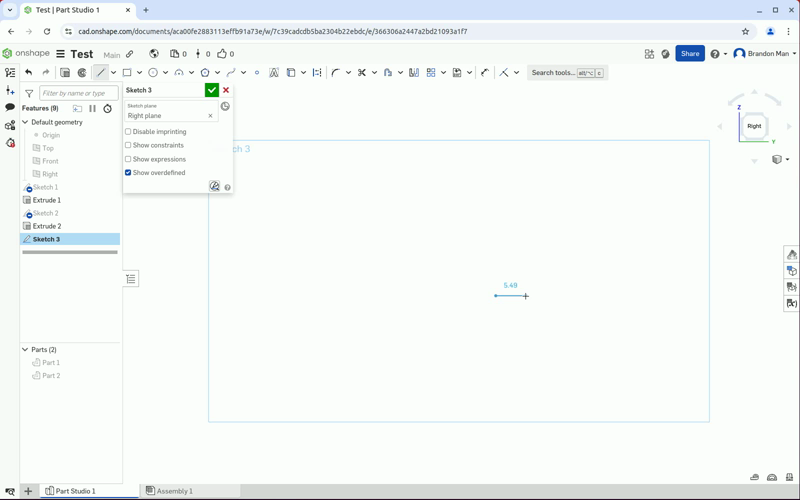
mouse_move(498, 295)
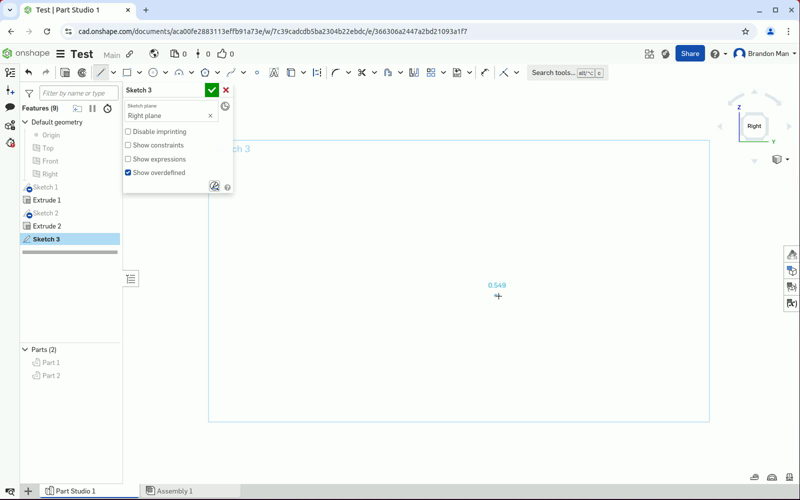
scroll(6)
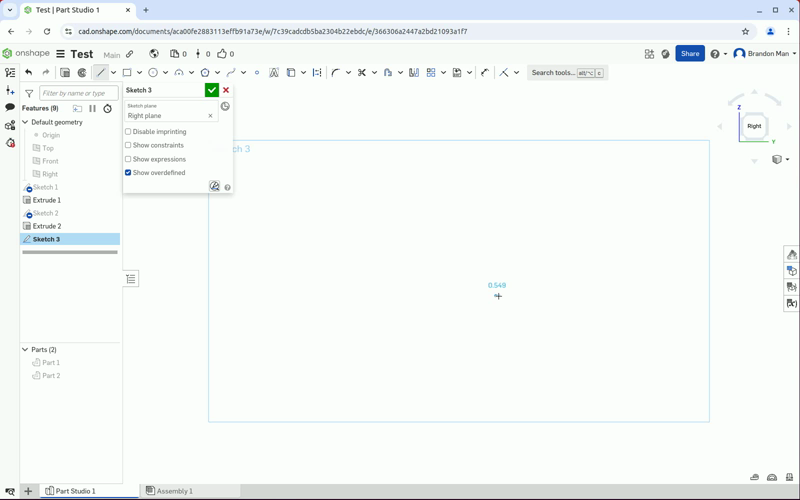
scroll(6)
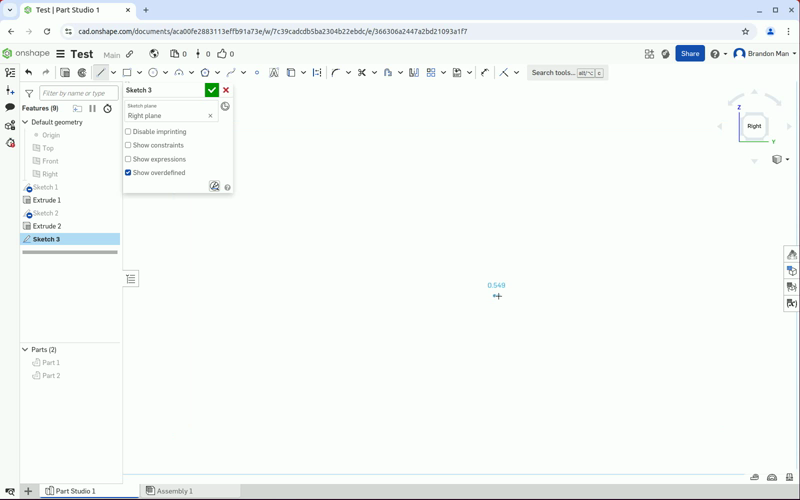
scroll(6)
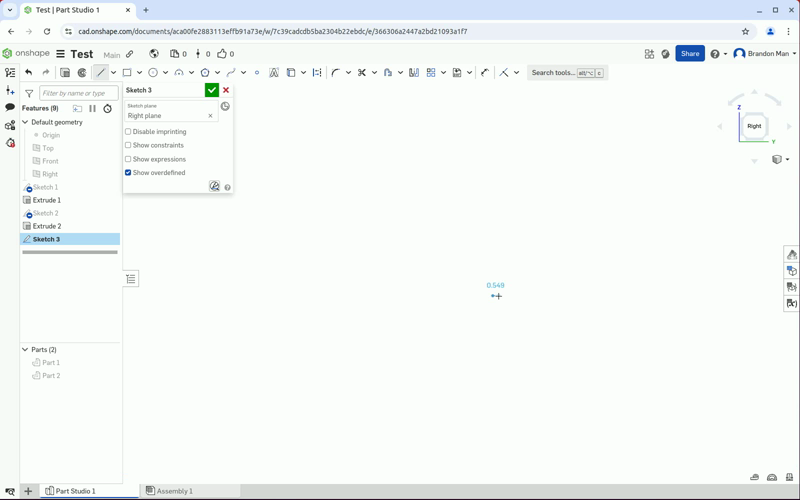
scroll(6)
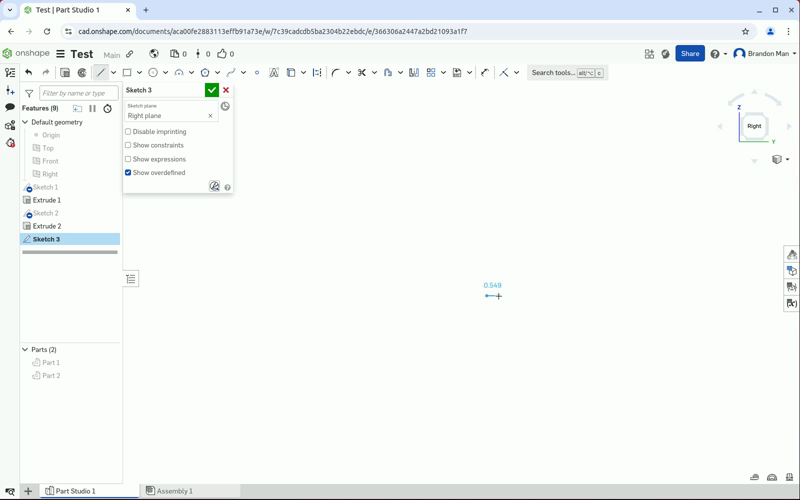
scroll(6)
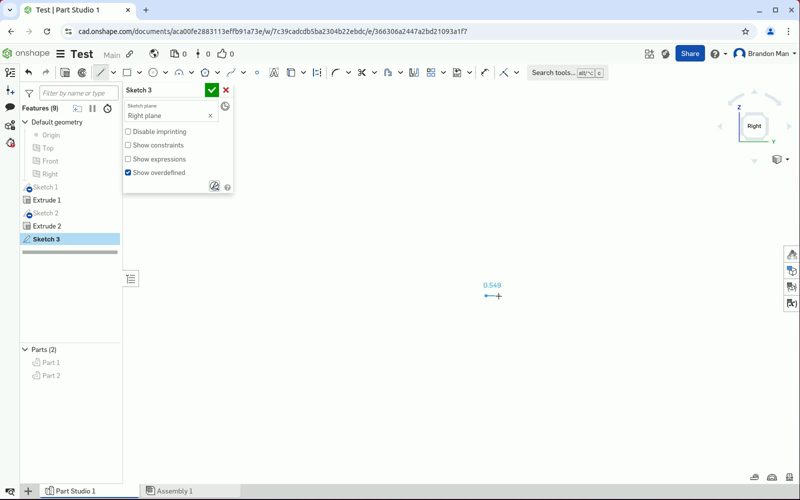
scroll(6)
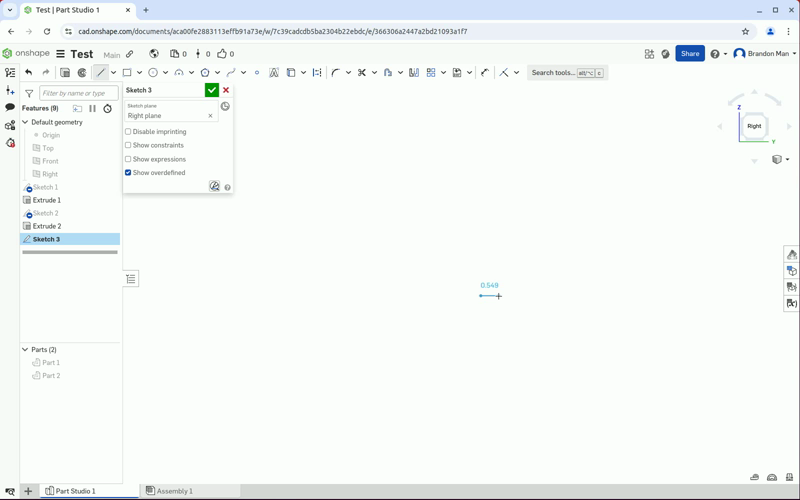
scroll(6)
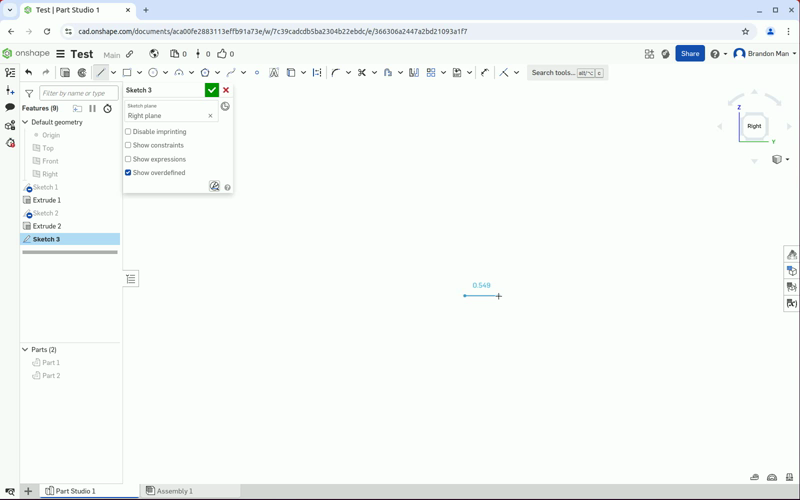
click(498, 295)
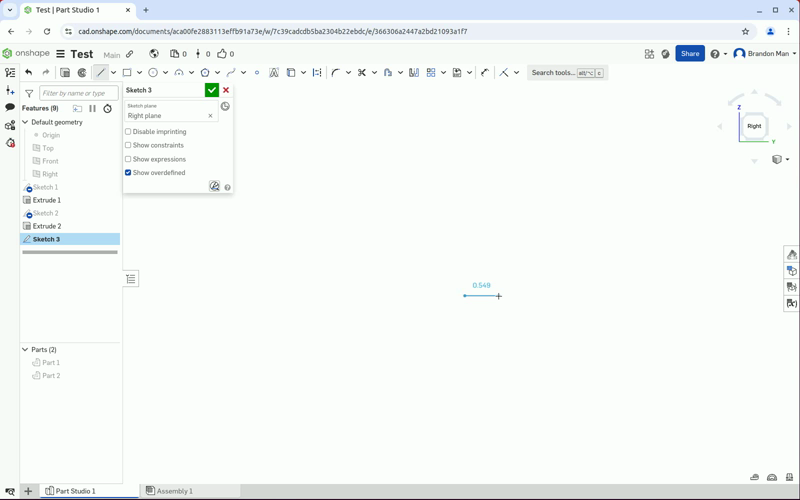
scroll(-6)
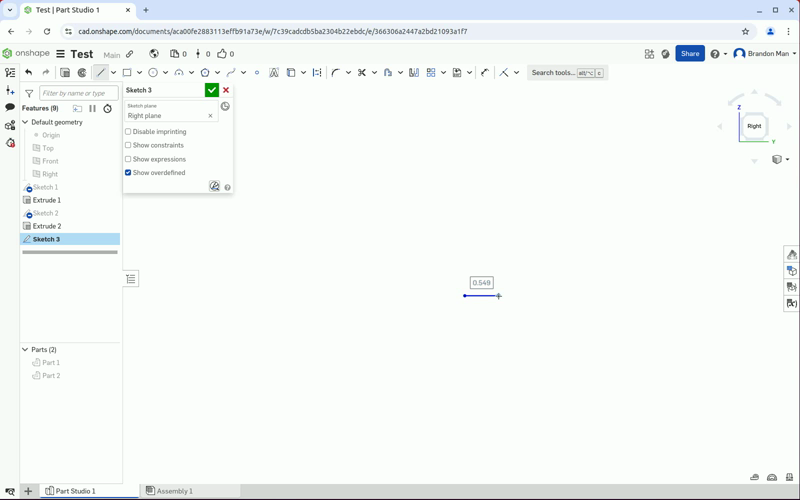
scroll(-6)
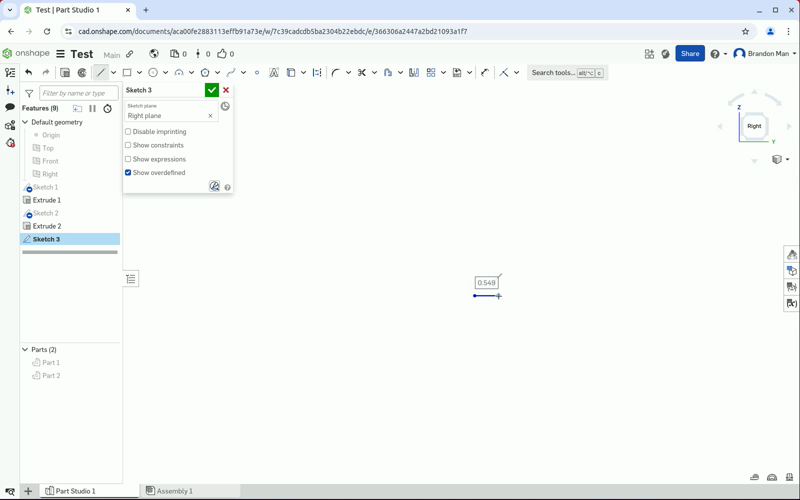
scroll(-6)
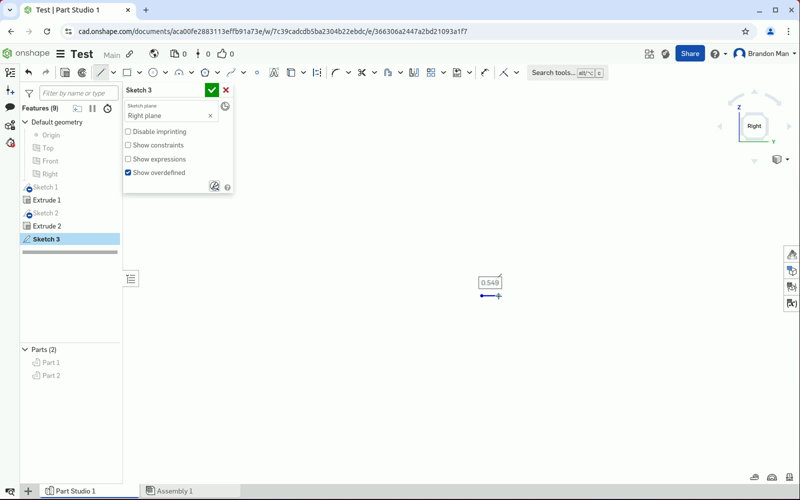
scroll(-6)
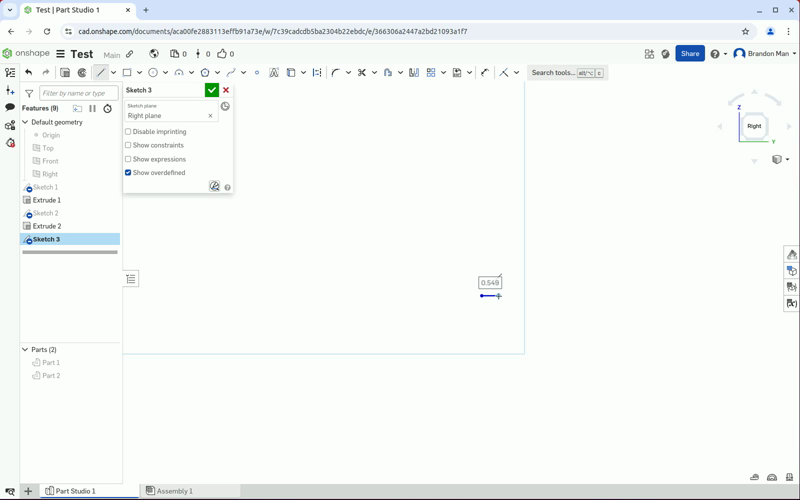
scroll(-6)
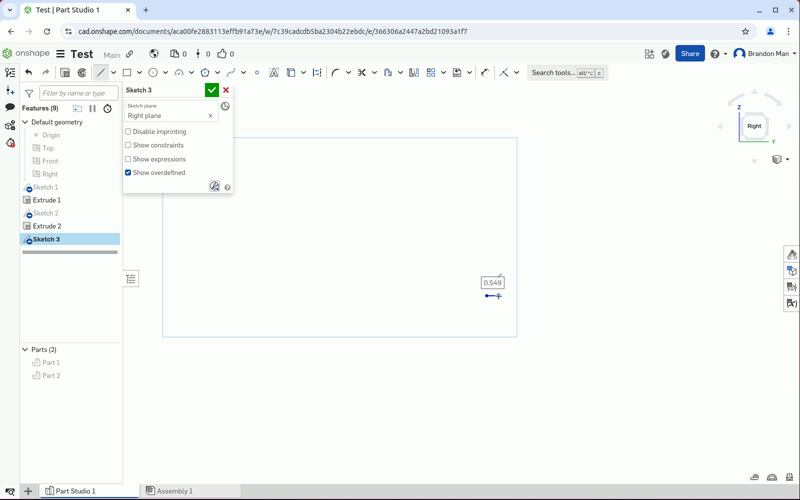
scroll(-6)
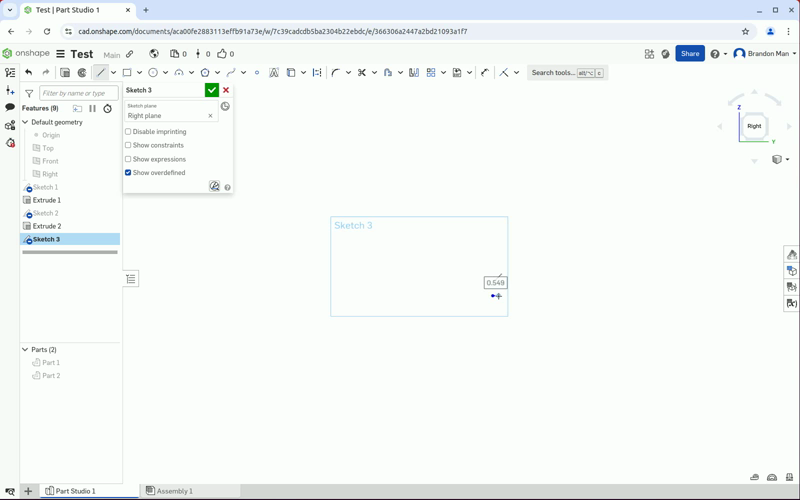
scroll(-6)
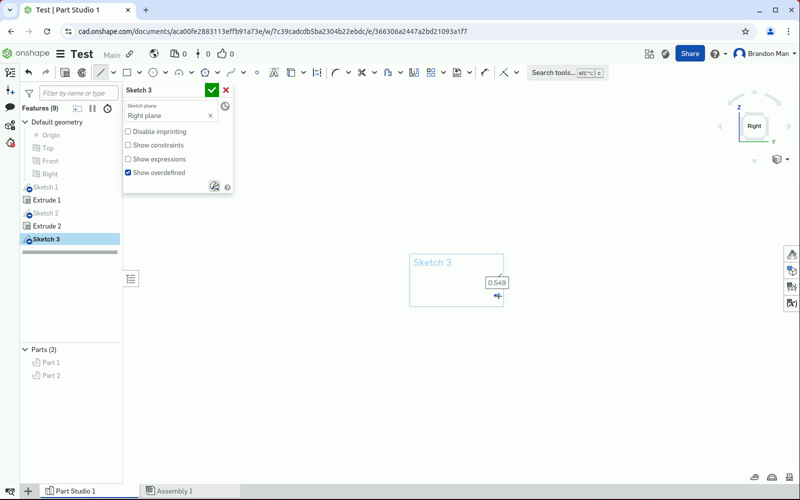
key_up(shift)
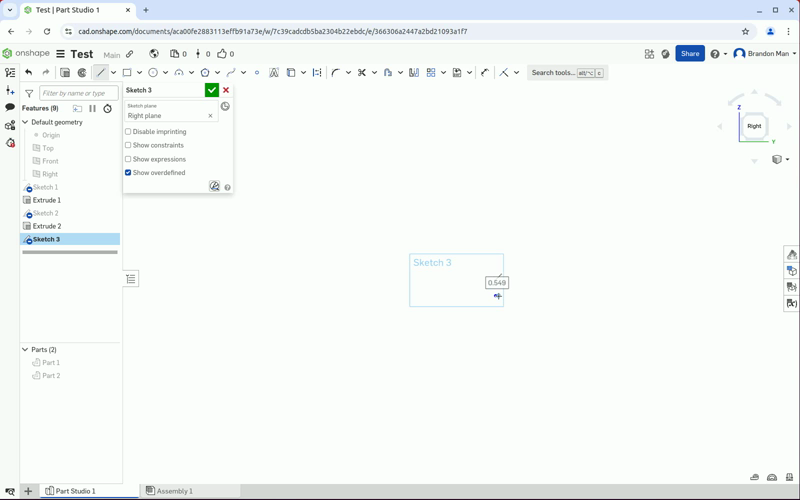
key_down(shift)
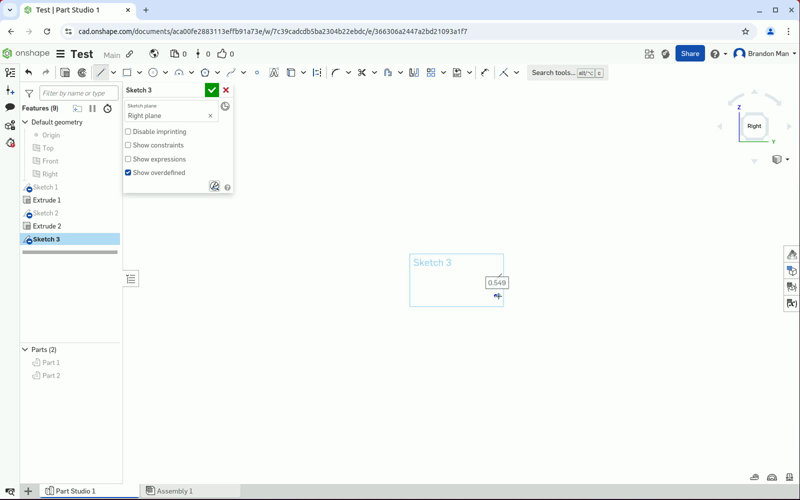
mouse_move(528, 295)
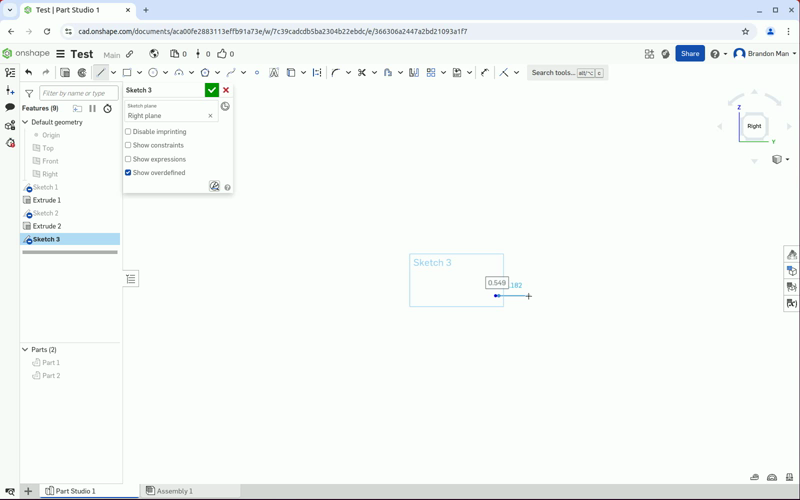
mouse_move(498, 269)
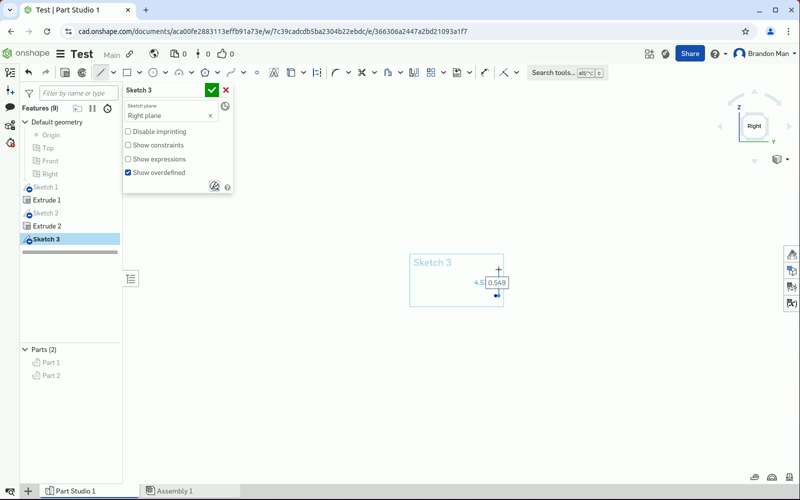
click(498, 269)
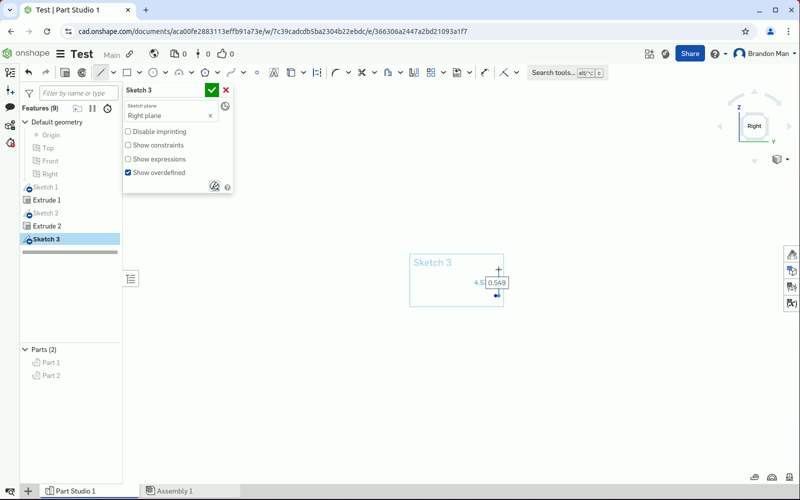
key_up(shift)
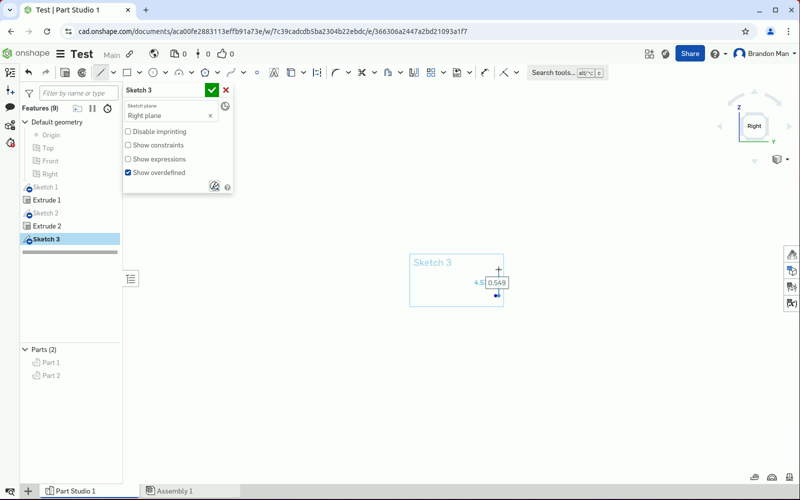
key_down(shift)
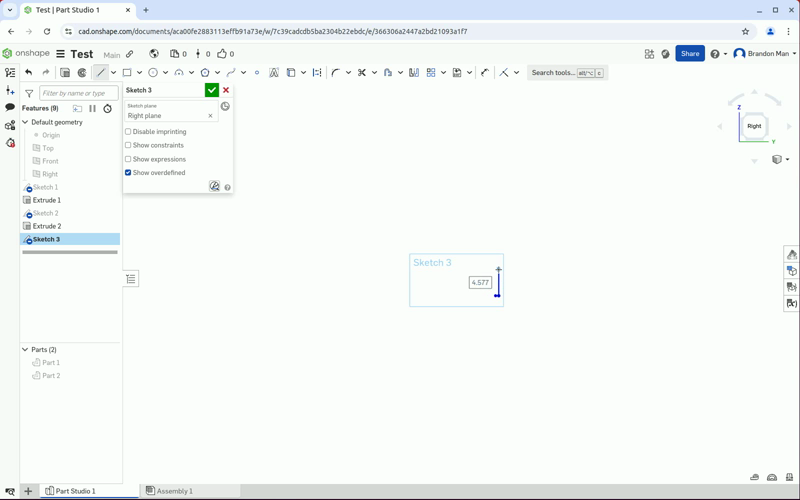
mouse_move(528, 269)
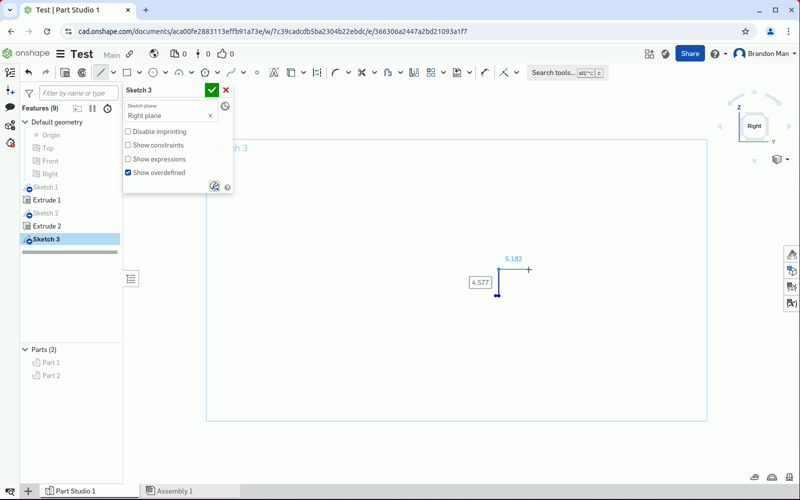
mouse_move(495, 269)
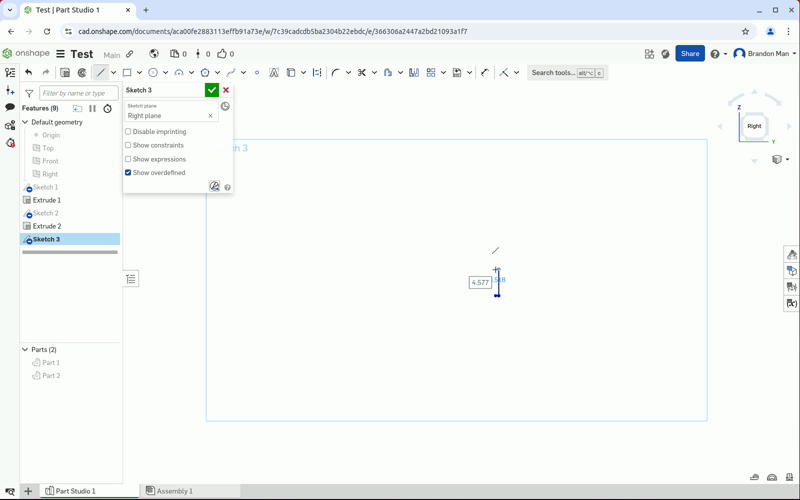
scroll(6)
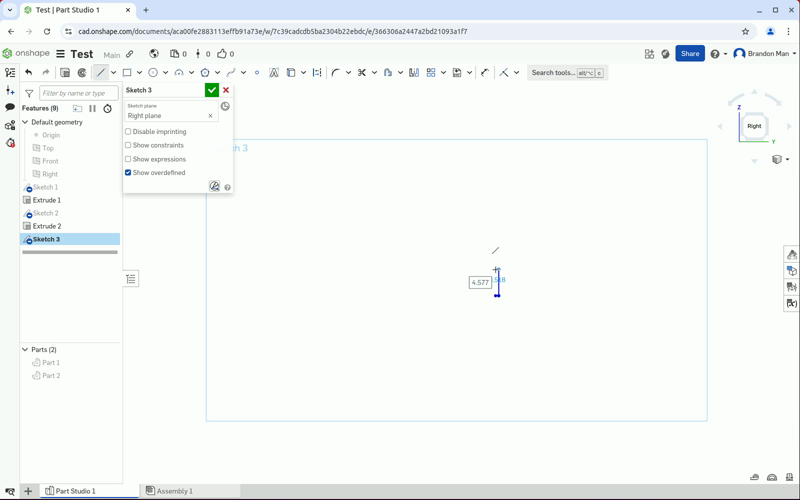
scroll(6)
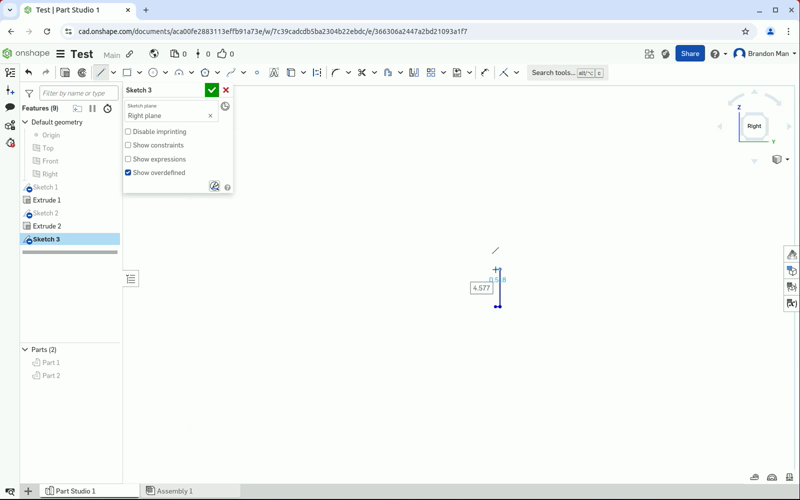
scroll(6)
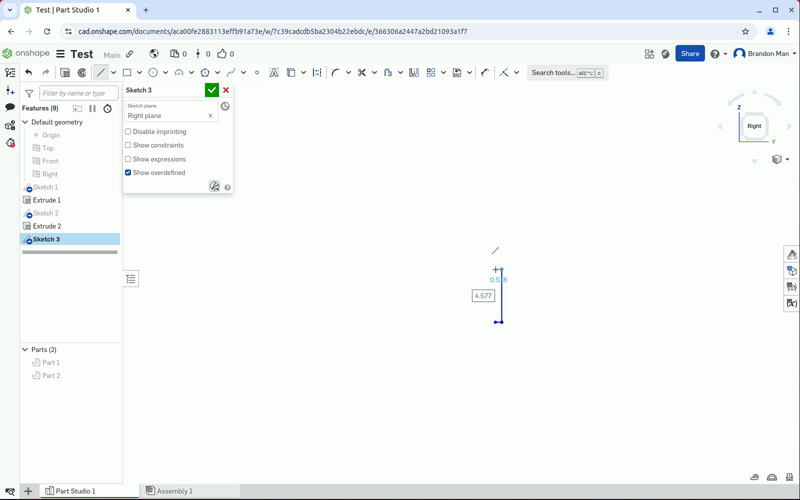
scroll(6)
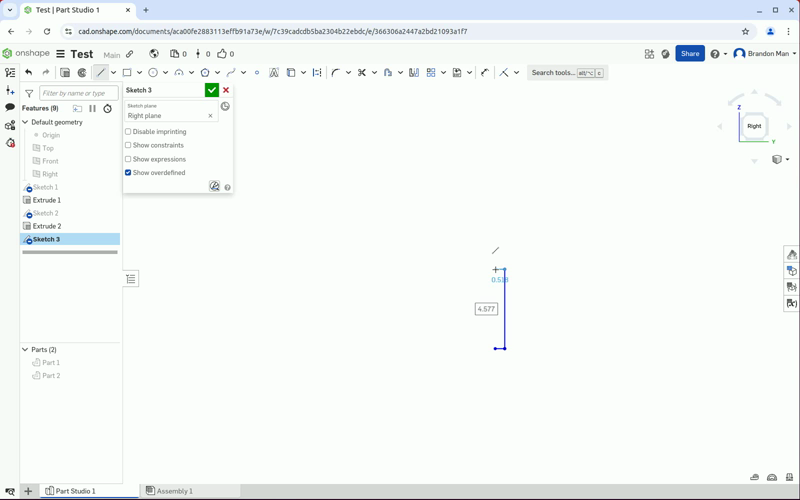
scroll(6)
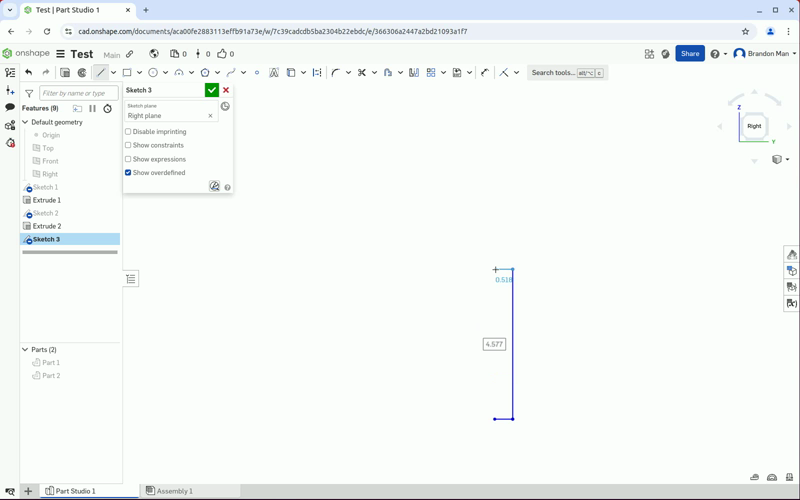
scroll(6)
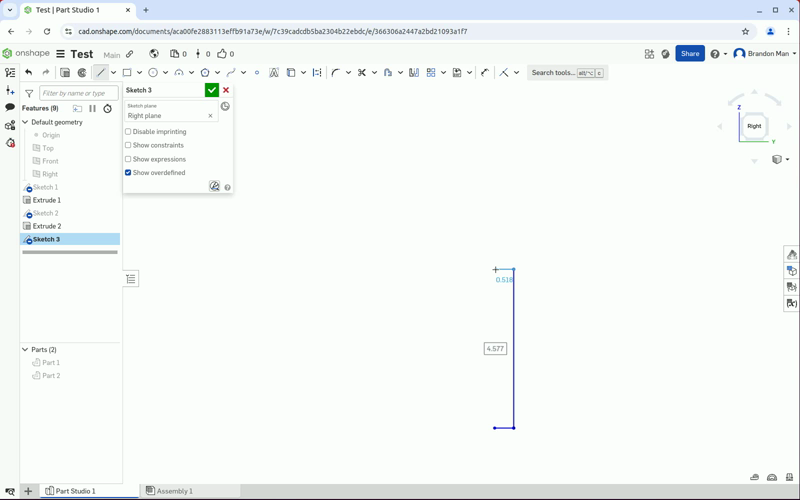
scroll(6)
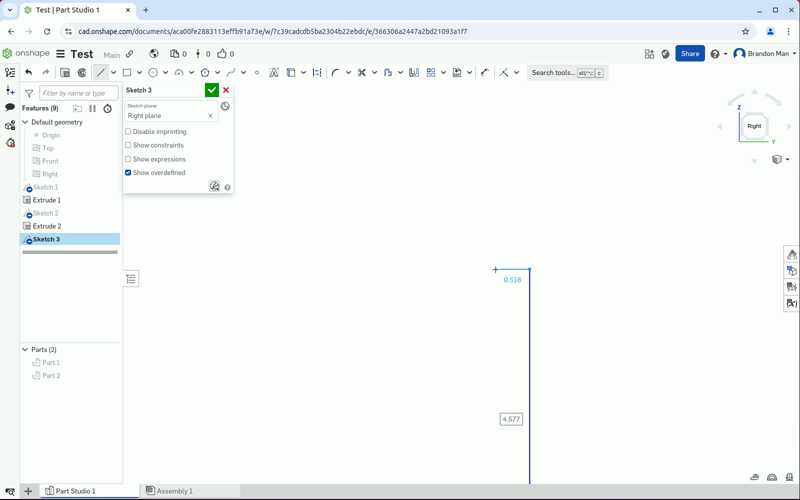
click(495, 269)
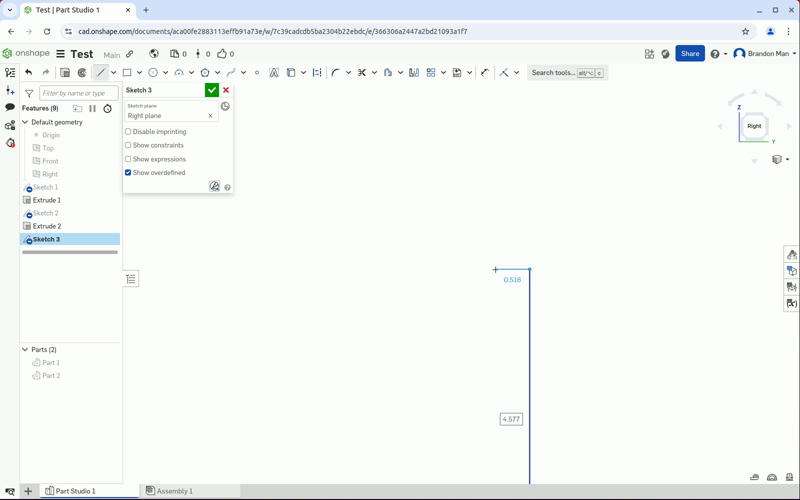
scroll(-6)
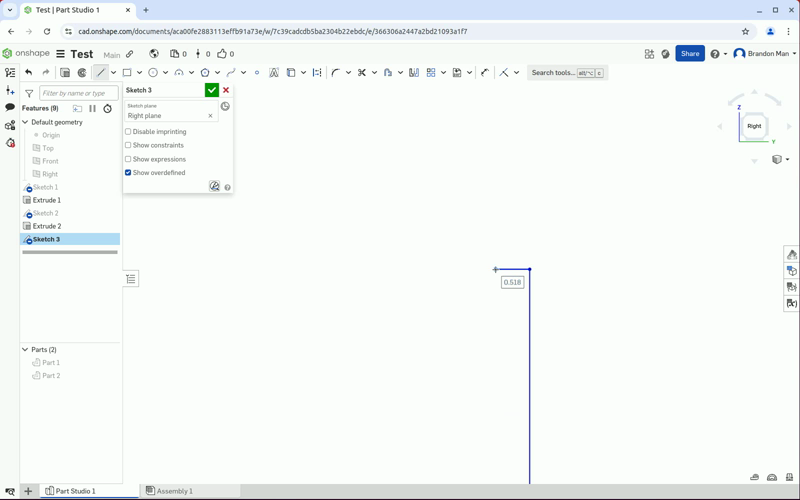
scroll(-6)
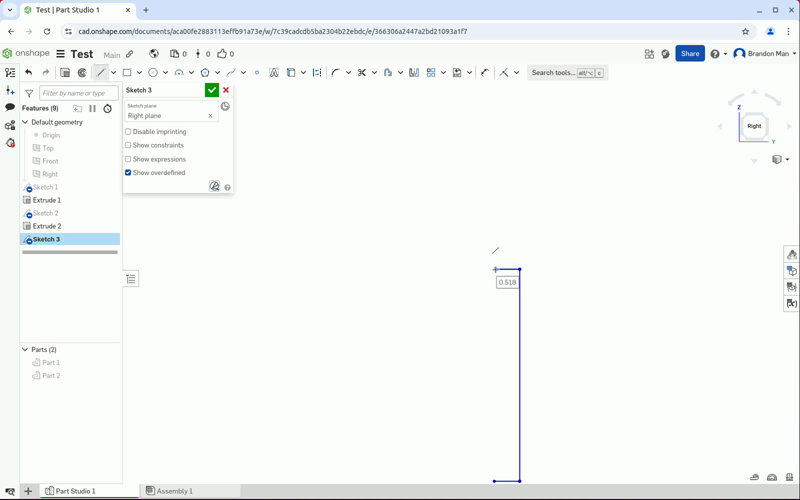
scroll(-6)
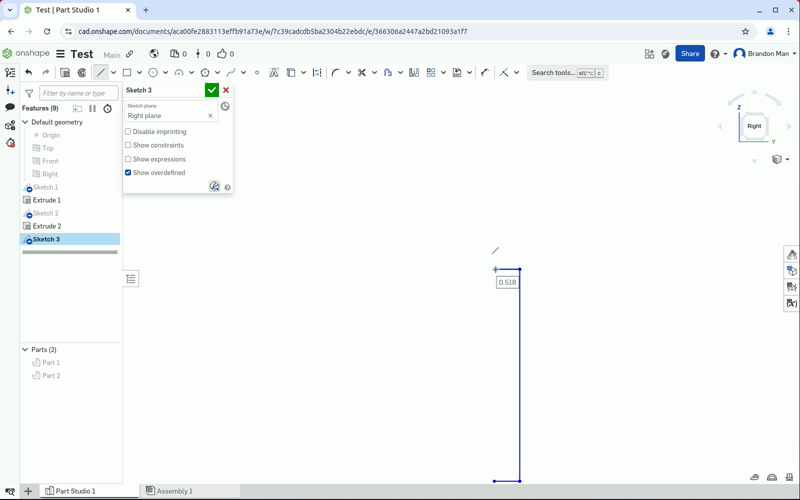
scroll(-6)
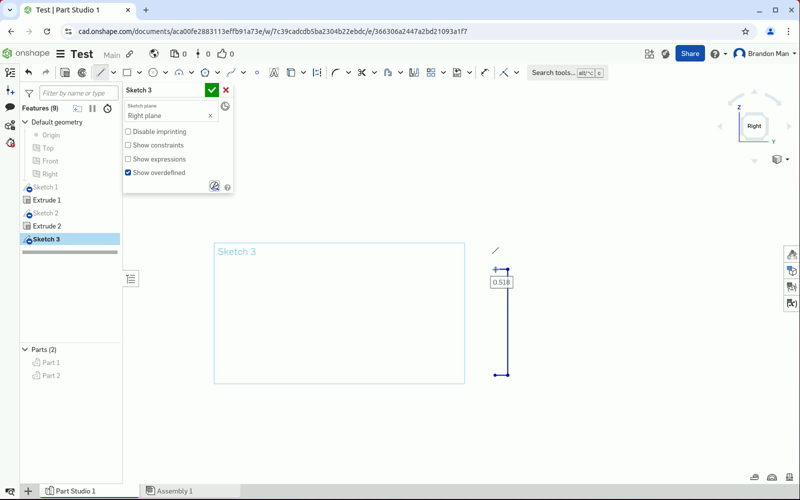
scroll(-6)
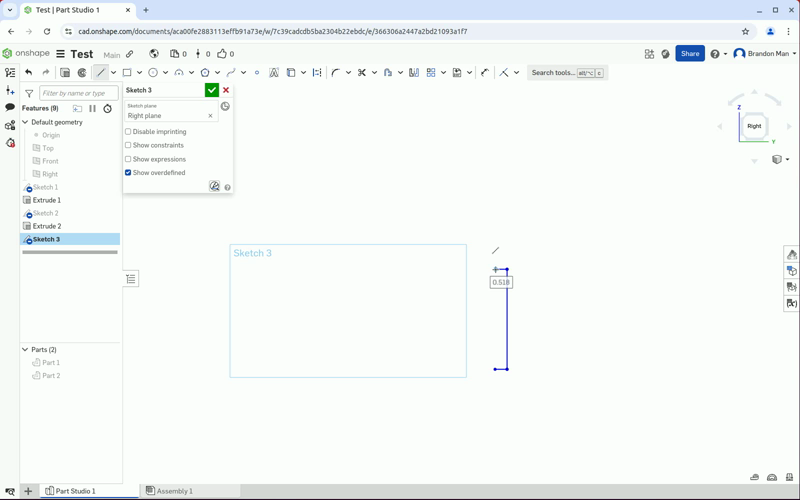
scroll(-6)
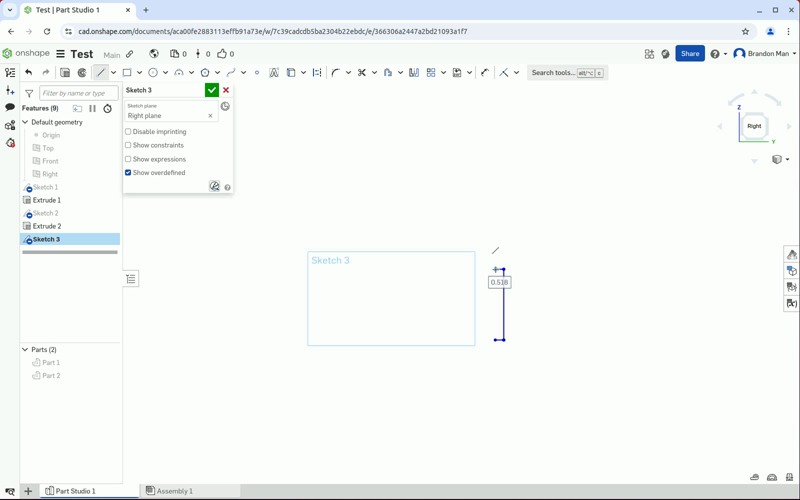
scroll(-6)
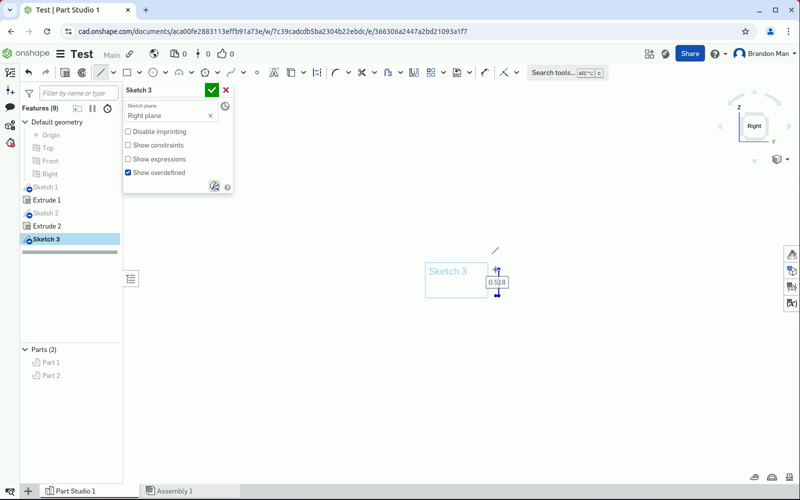
key_up(shift)
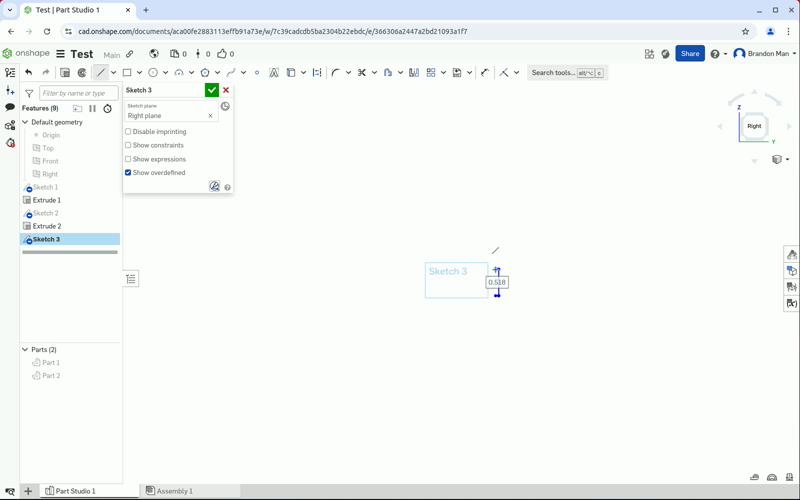
mouse_move(525, 269)
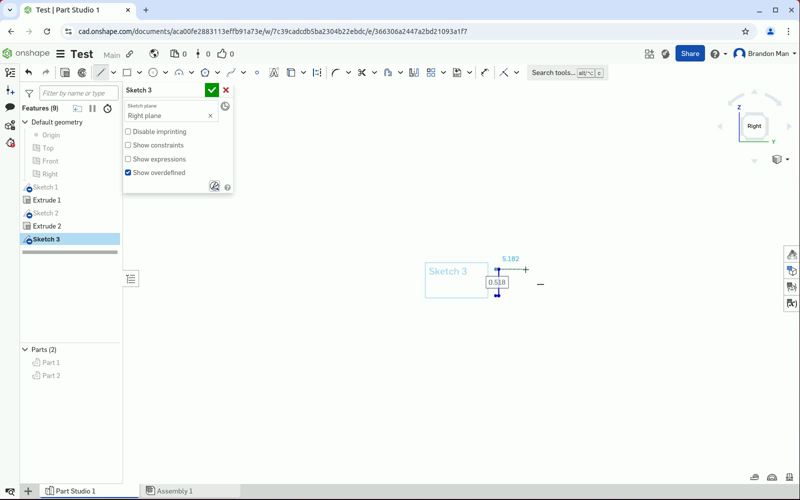
key_down(shift)
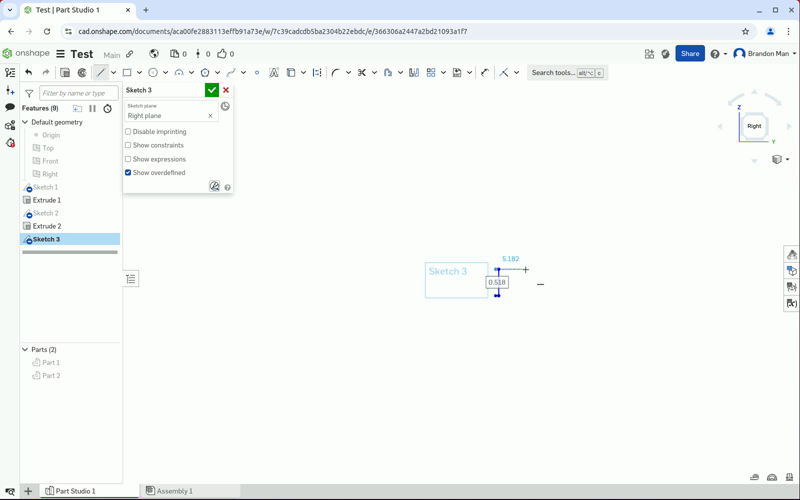
mouse_move(495, 295)
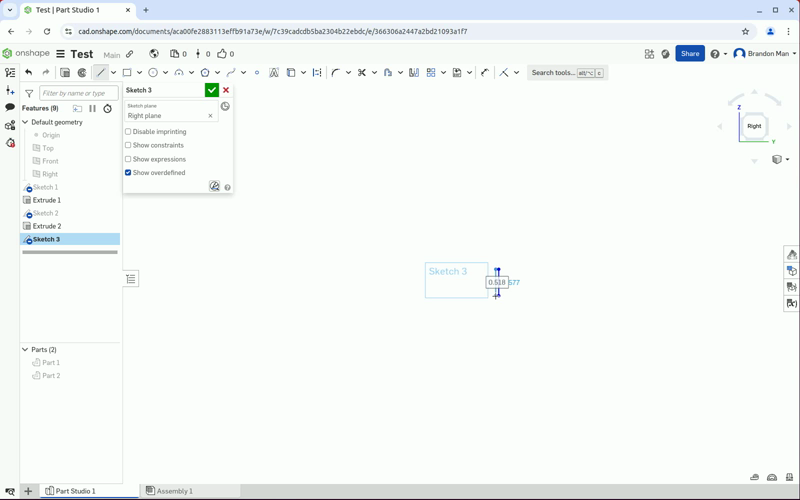
scroll(6)
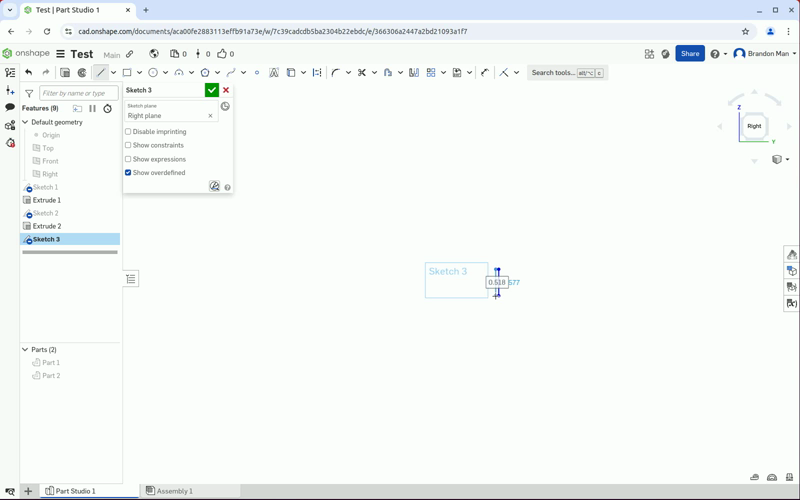
scroll(6)
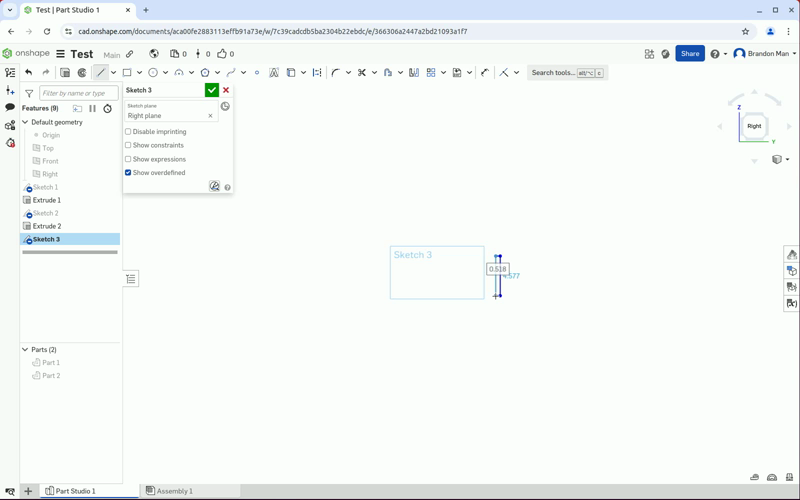
scroll(6)
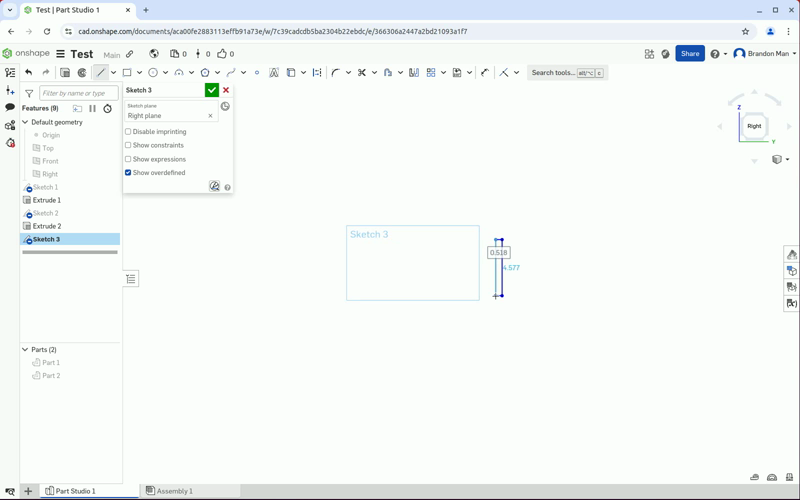
scroll(6)
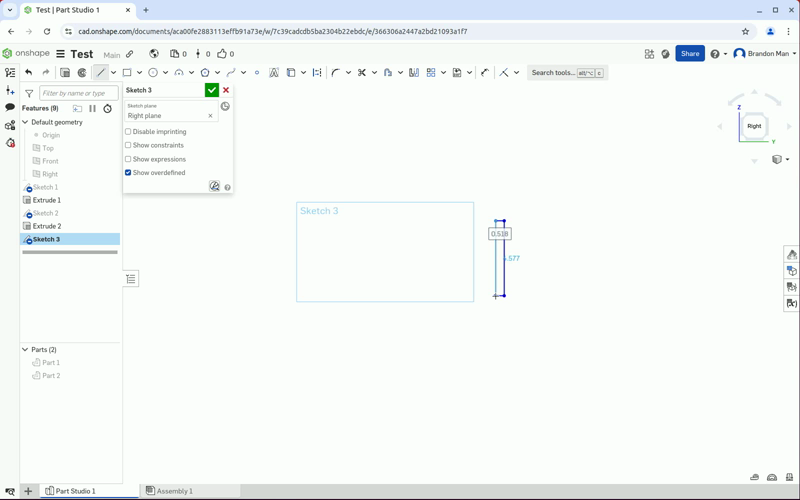
scroll(6)
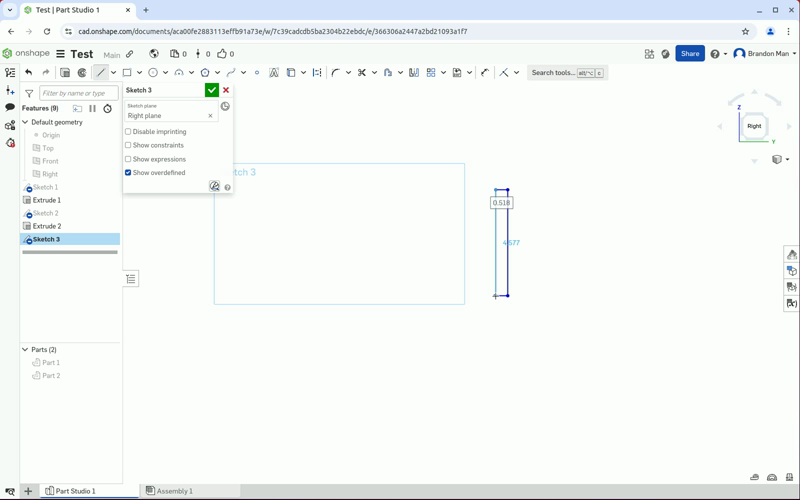
scroll(6)
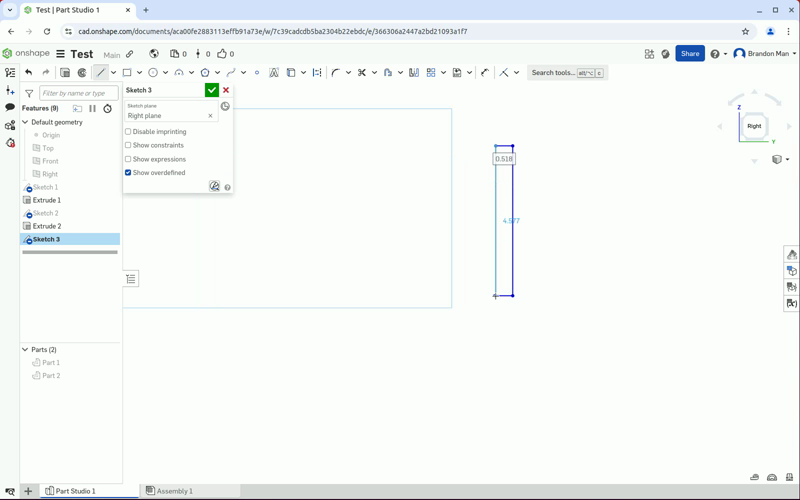
scroll(6)
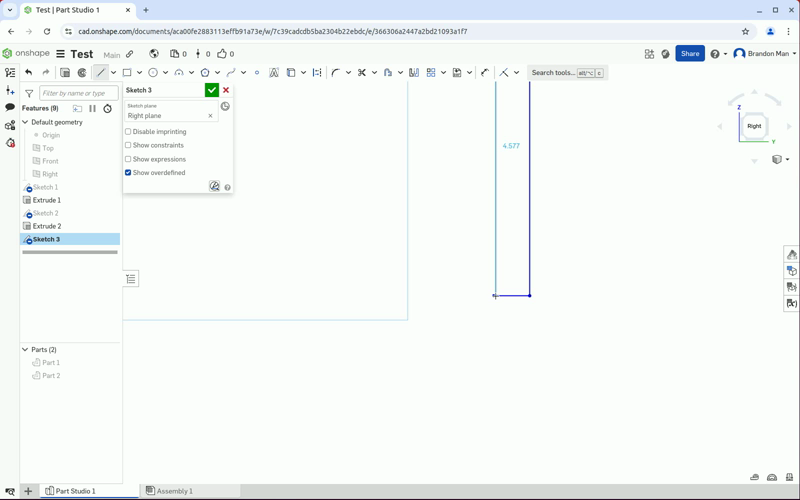
key_up(shift)
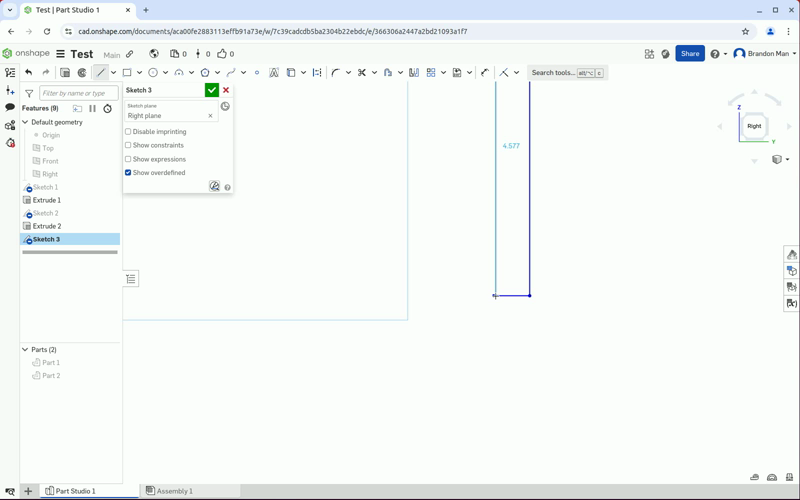
click(495, 295)
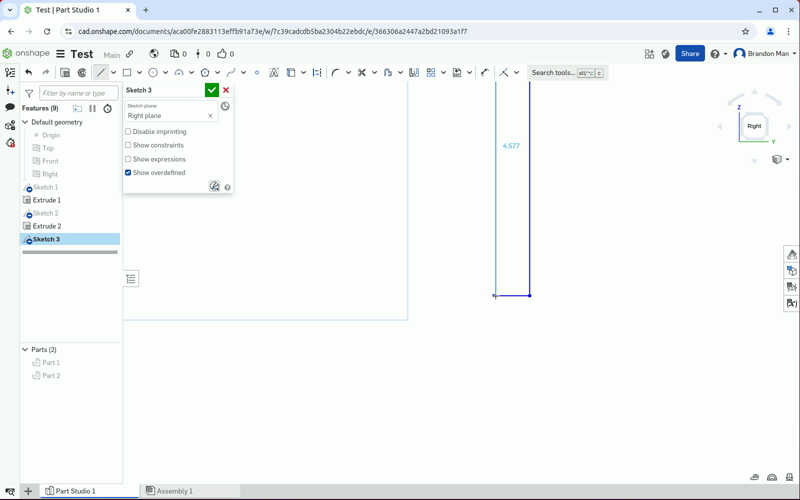
scroll(-6)
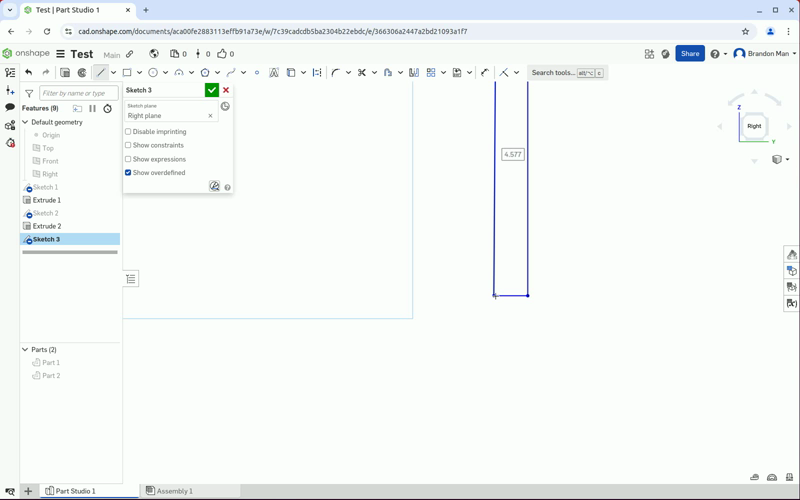
scroll(-6)
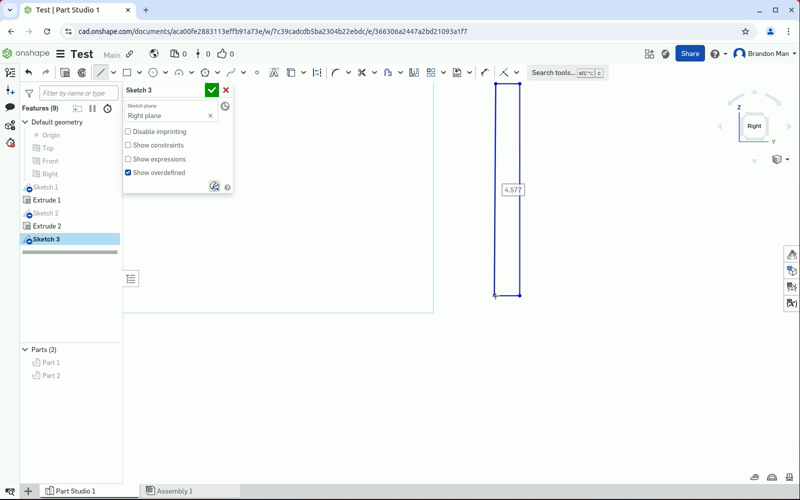
scroll(-6)
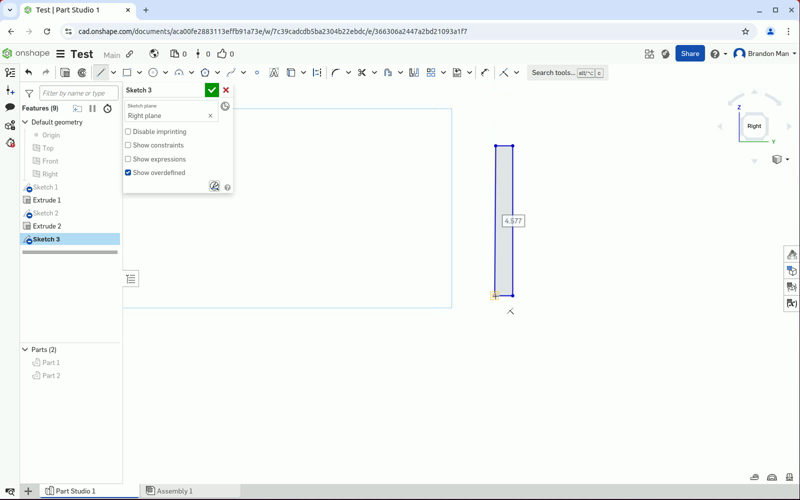
scroll(-6)
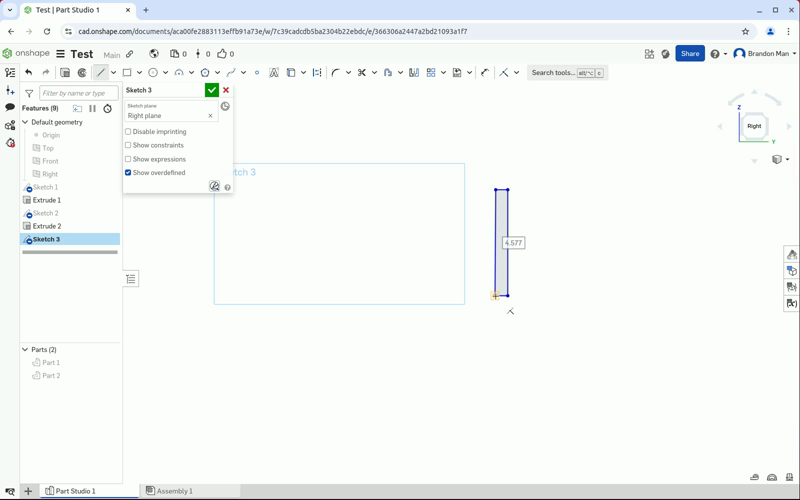
scroll(-6)
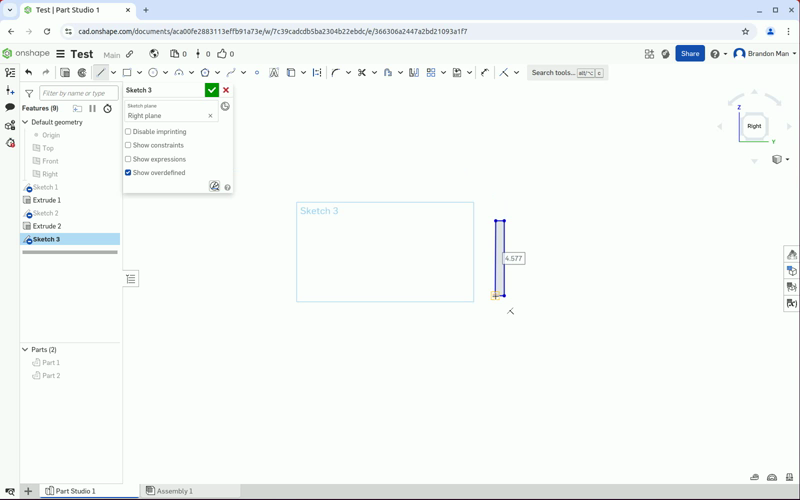
scroll(-6)
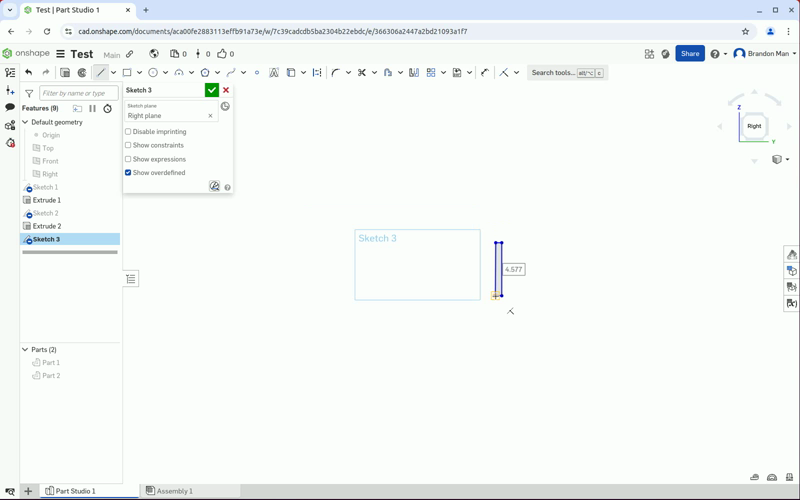
scroll(-6)
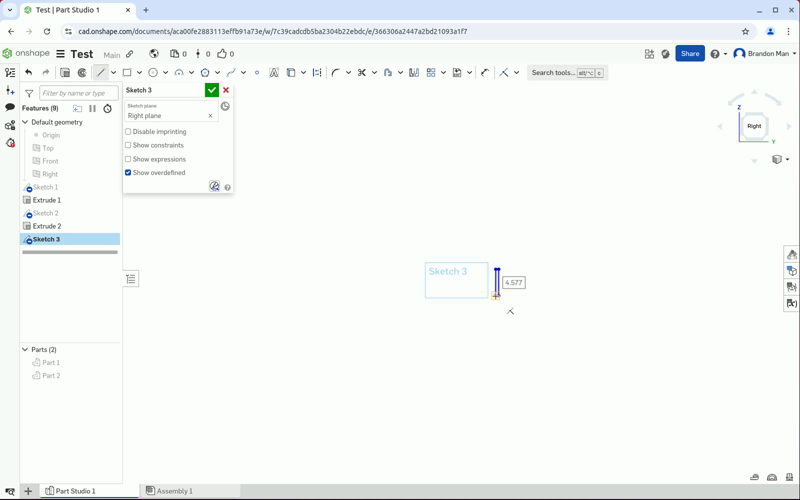
key(esc)
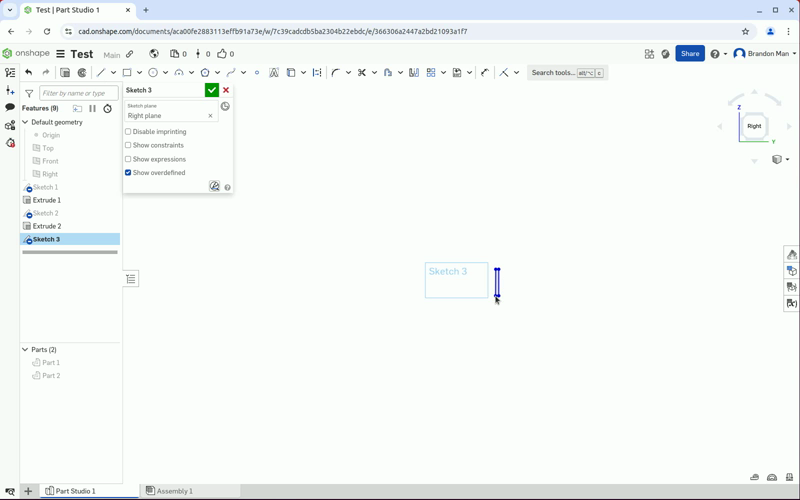
mouse_move(496, 276)
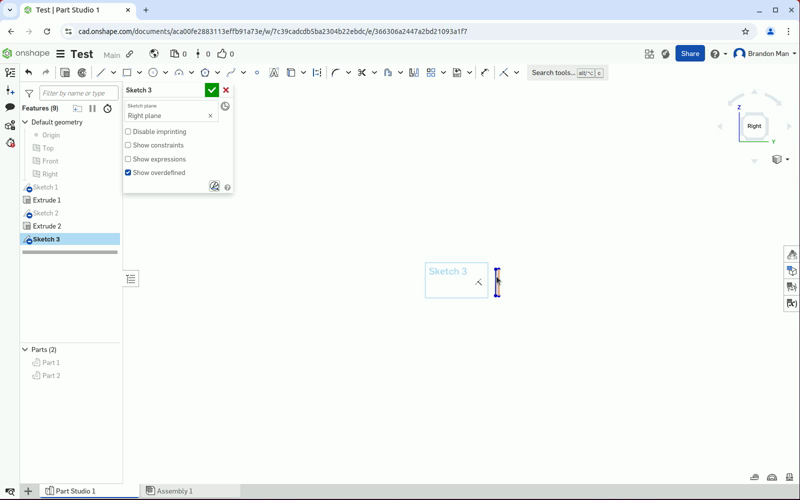
scroll(6)
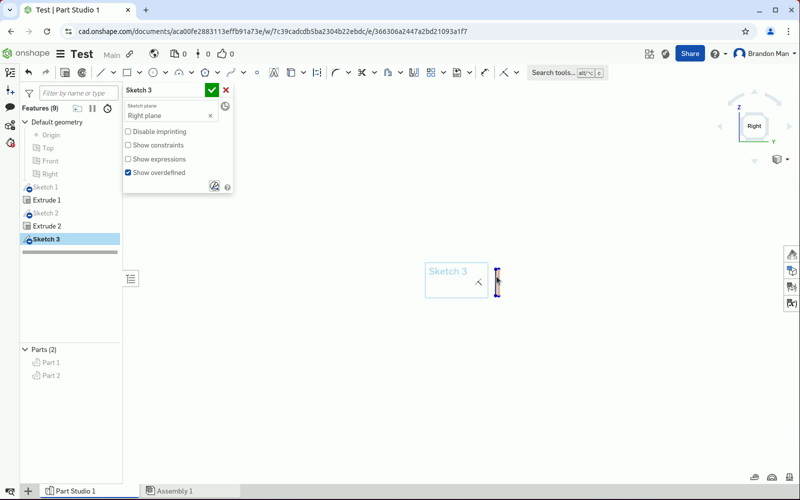
scroll(6)
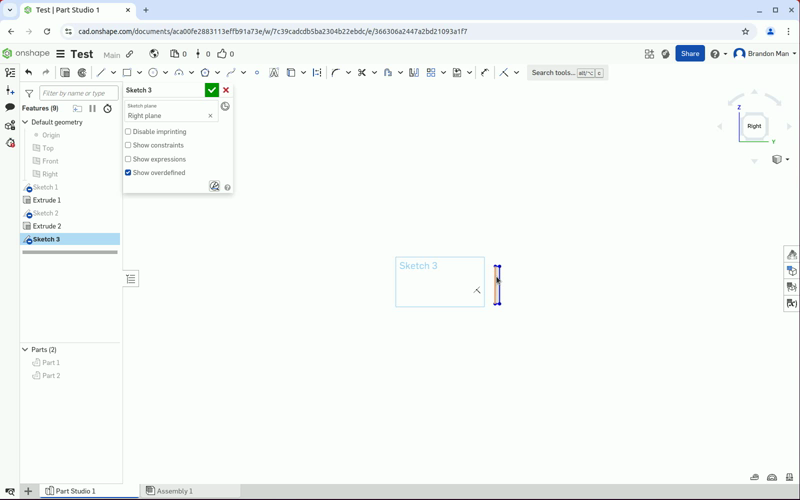
scroll(6)
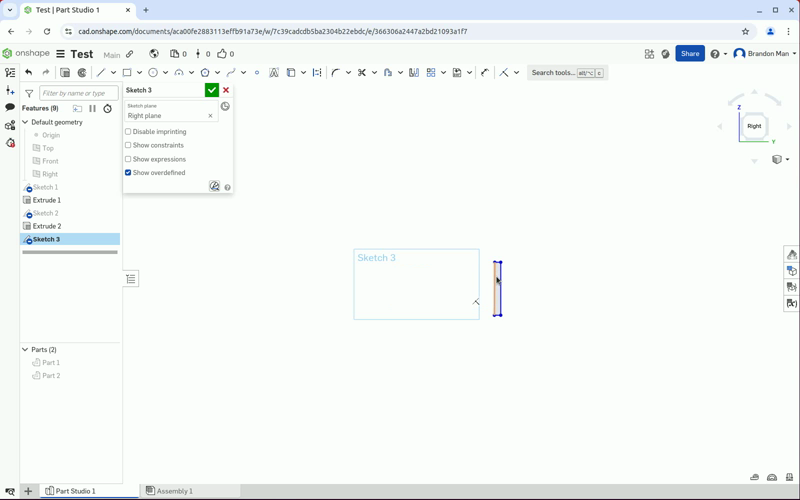
scroll(6)
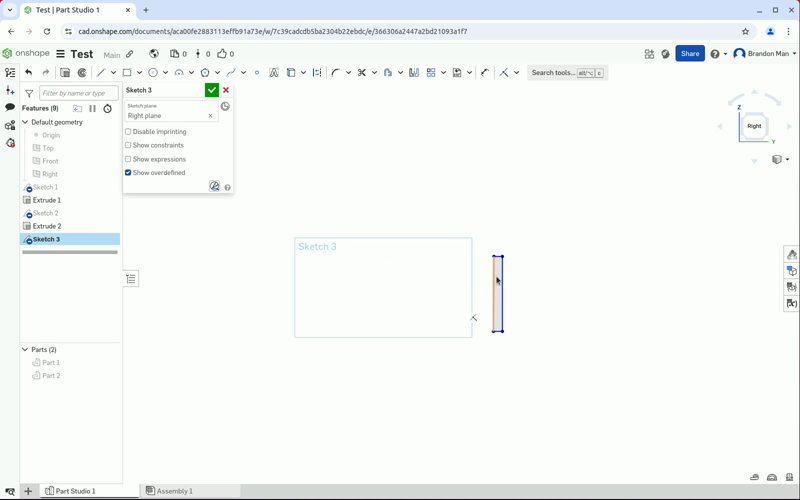
scroll(6)
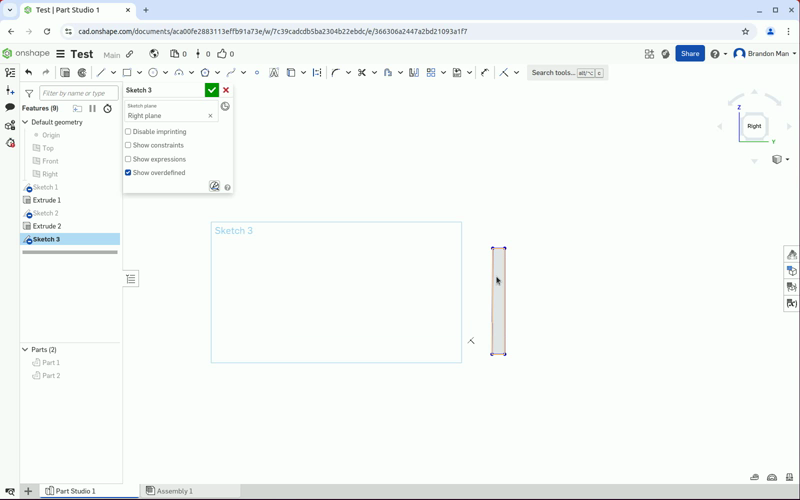
scroll(6)
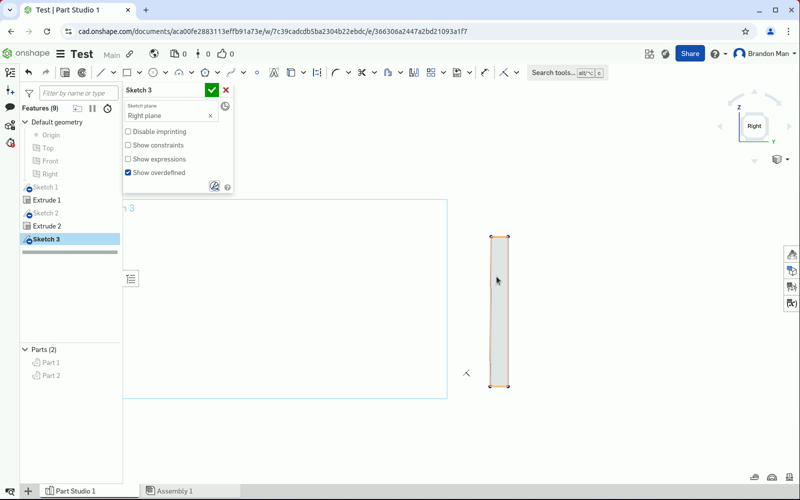
scroll(6)
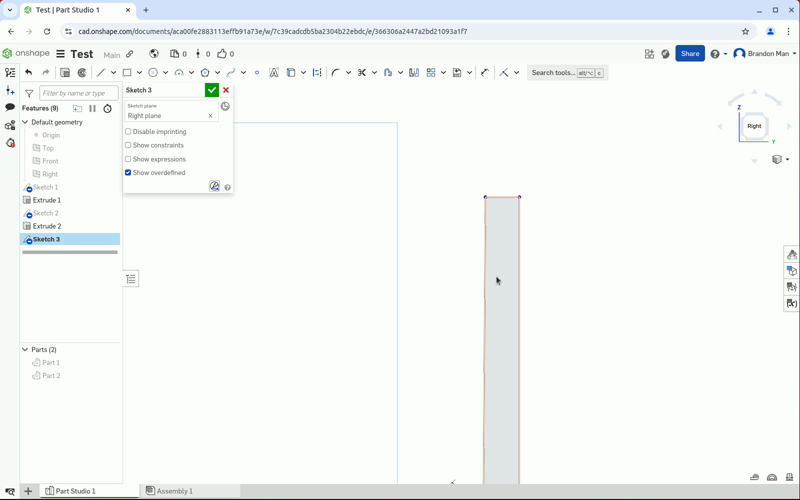
click(496, 276)
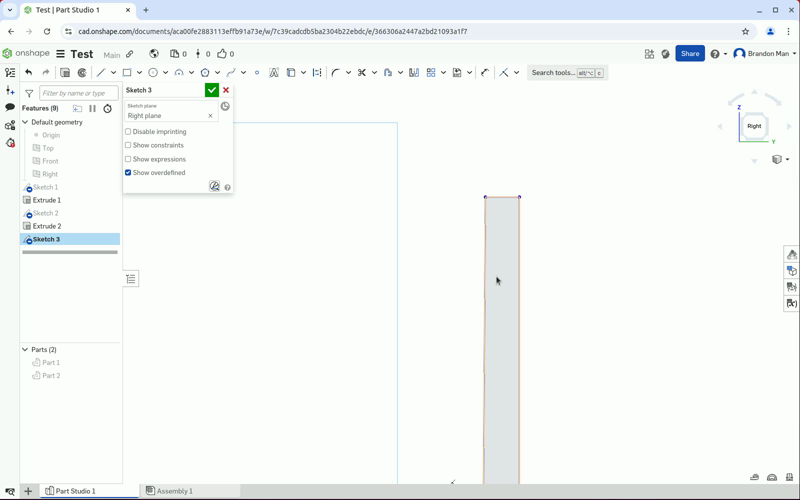
scroll(-6)
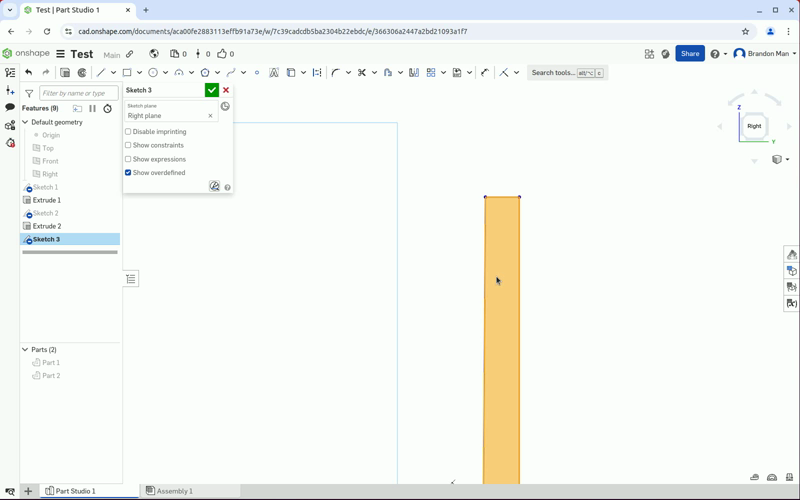
scroll(-6)
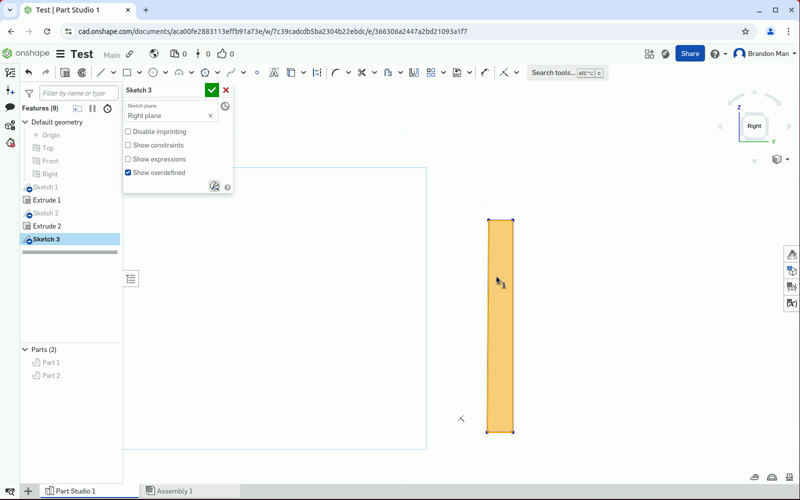
scroll(-6)
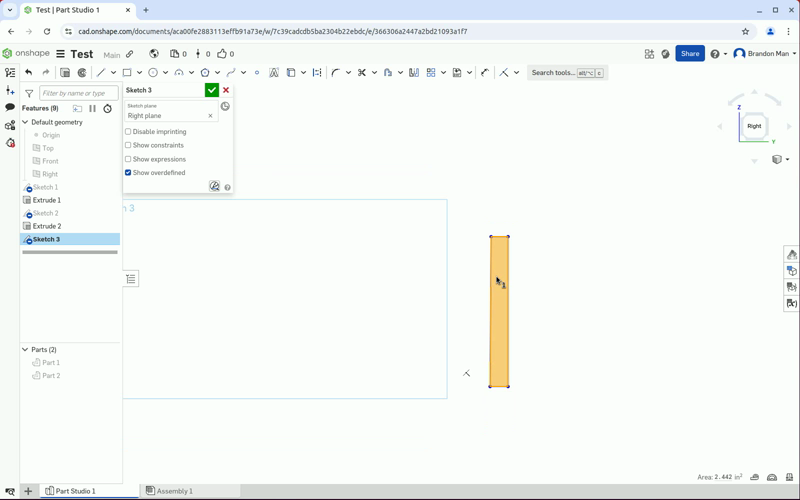
scroll(-6)
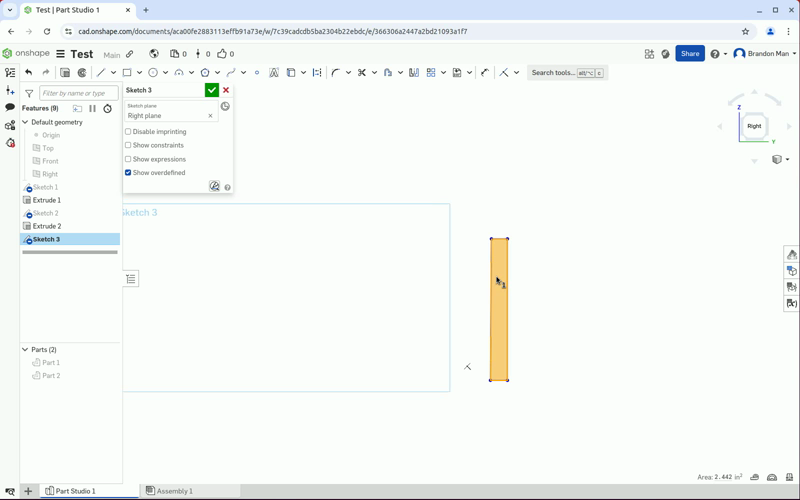
scroll(-6)
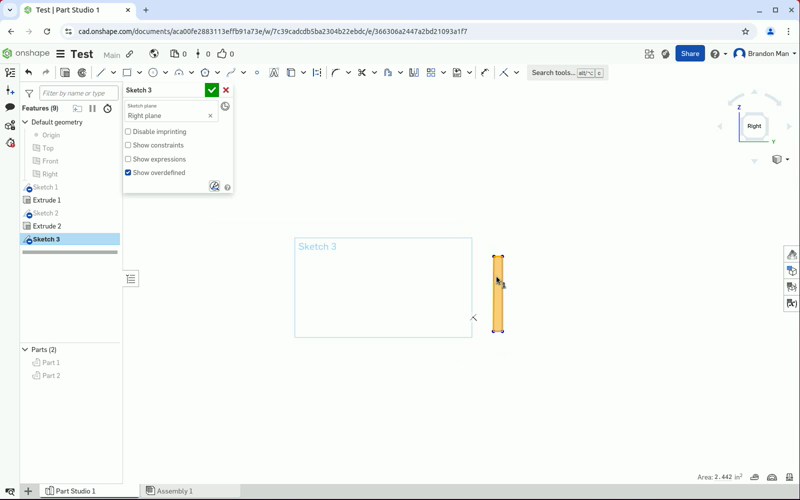
scroll(-6)
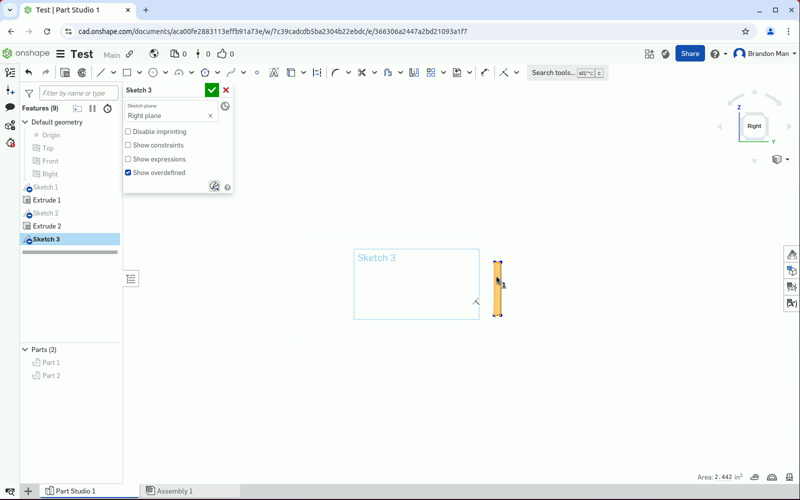
scroll(-6)
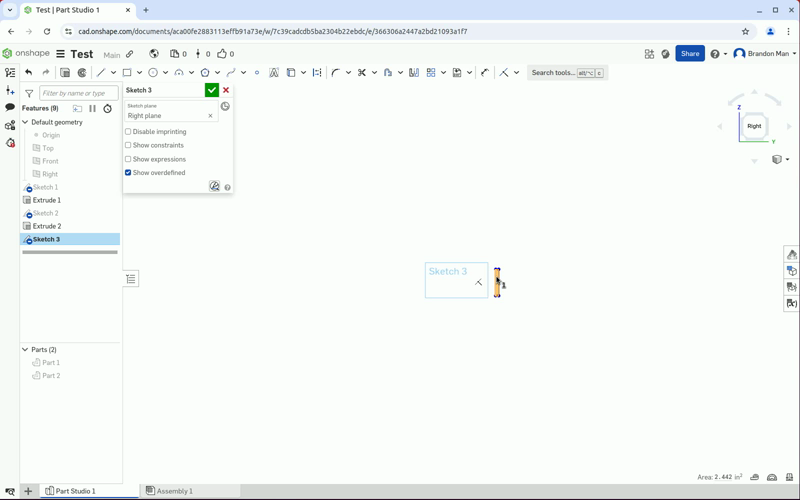
mouse_move(73, 352)
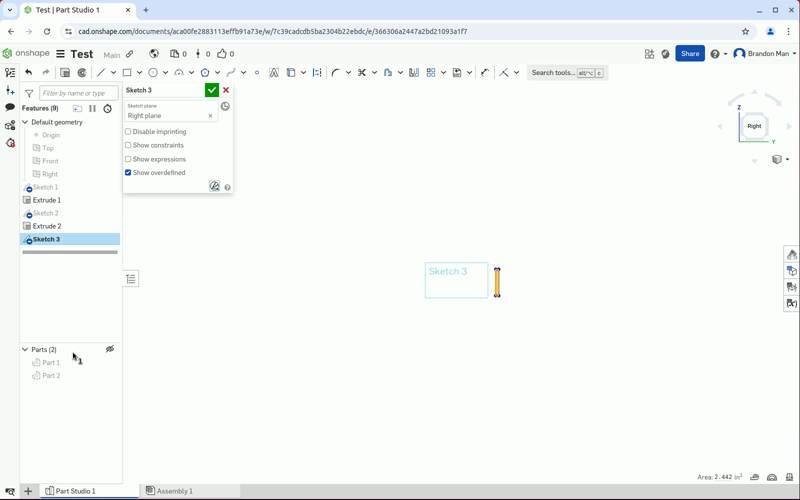
key(shift+y)
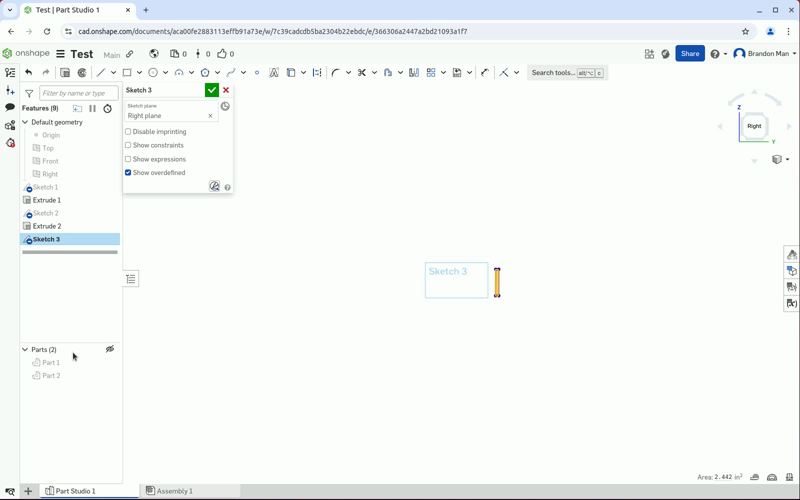
key(shift+e)
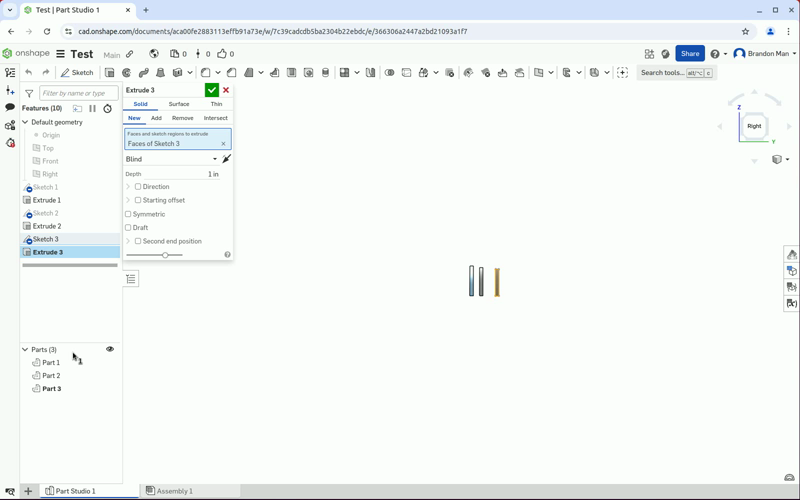
mouse_move(143, 106)
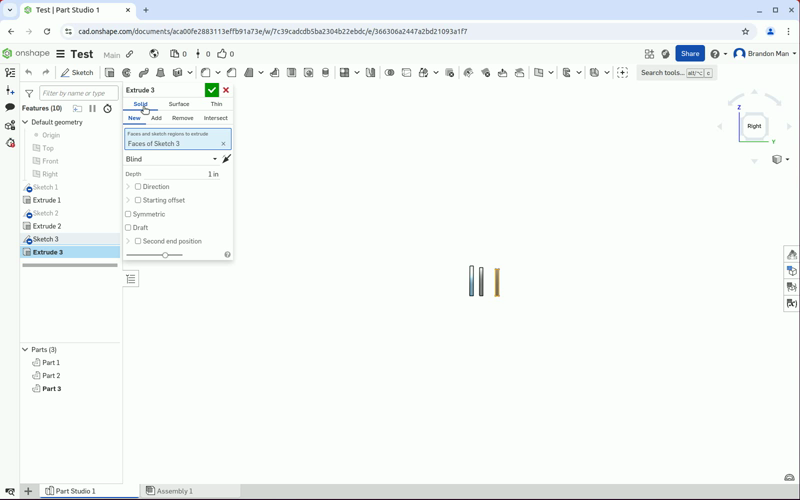
click(143, 106)
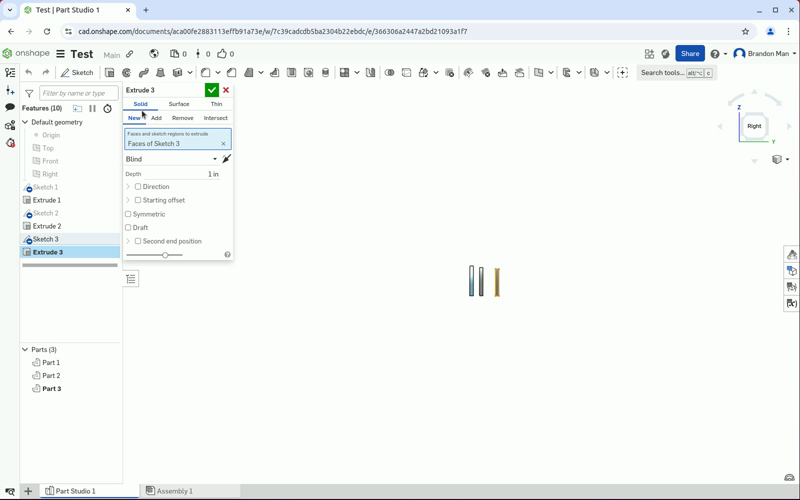
mouse_move(137, 120)
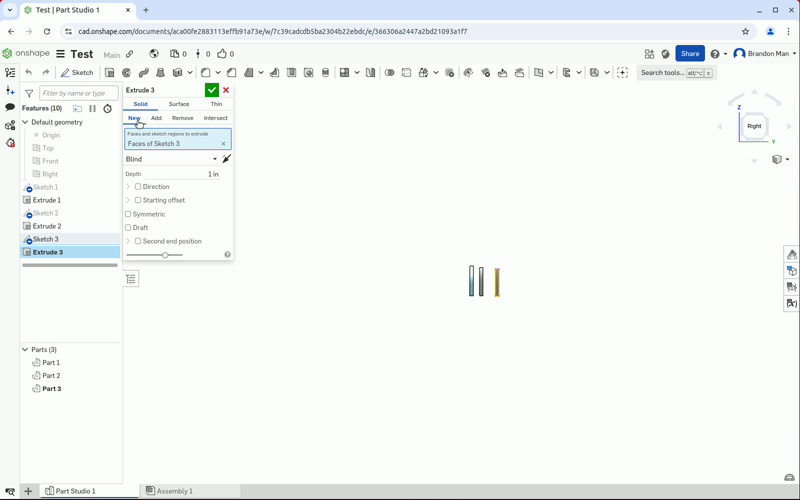
click(137, 120)
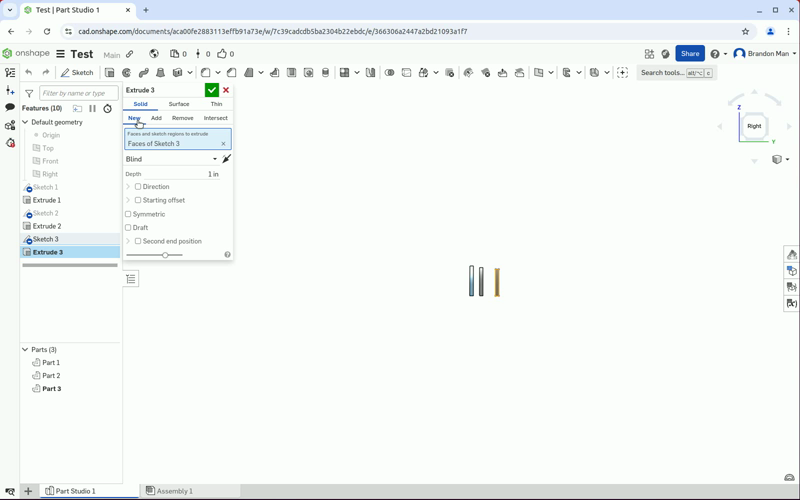
key(tab, 4)
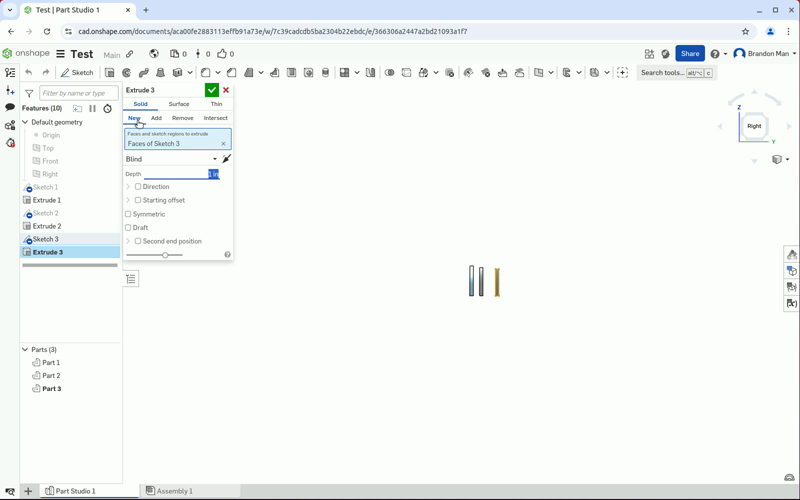
text(5.296)
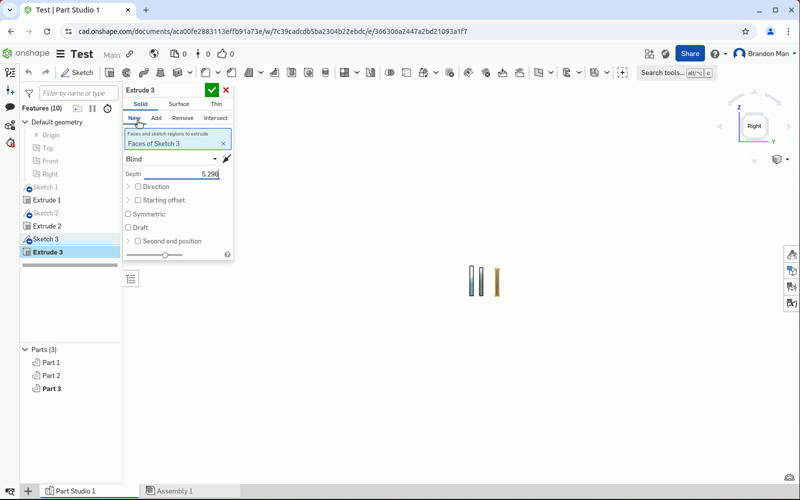
key(enter)
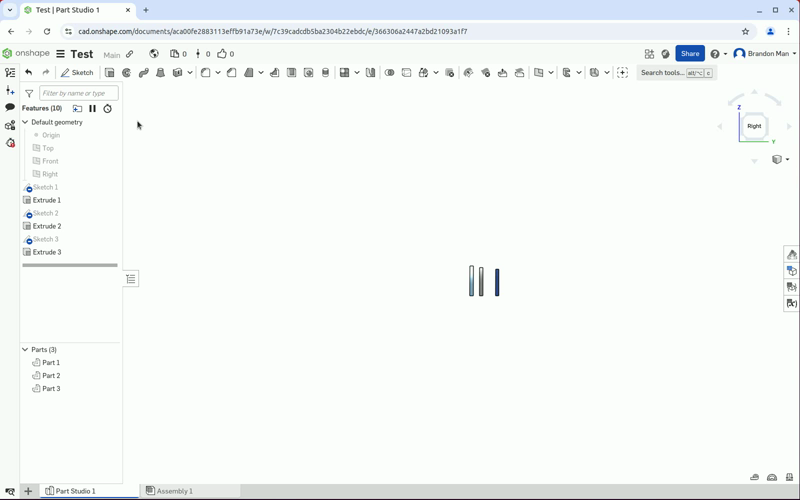
key(shift+h)
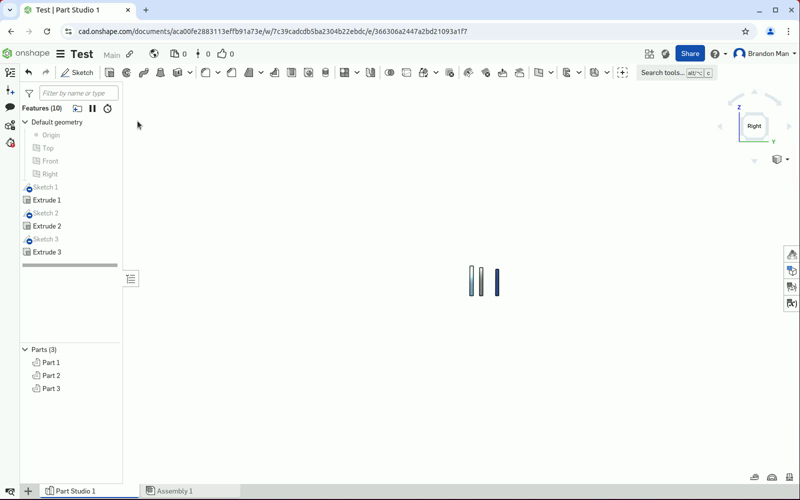
key(shift+h)
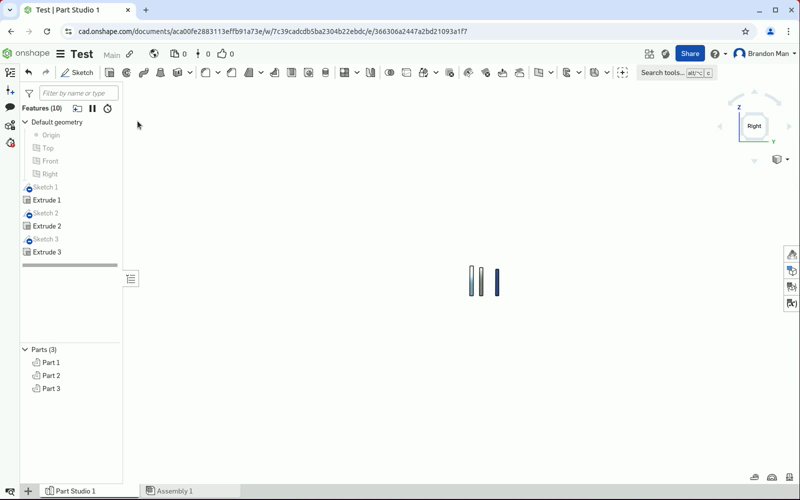
mouse_move(73, 189)
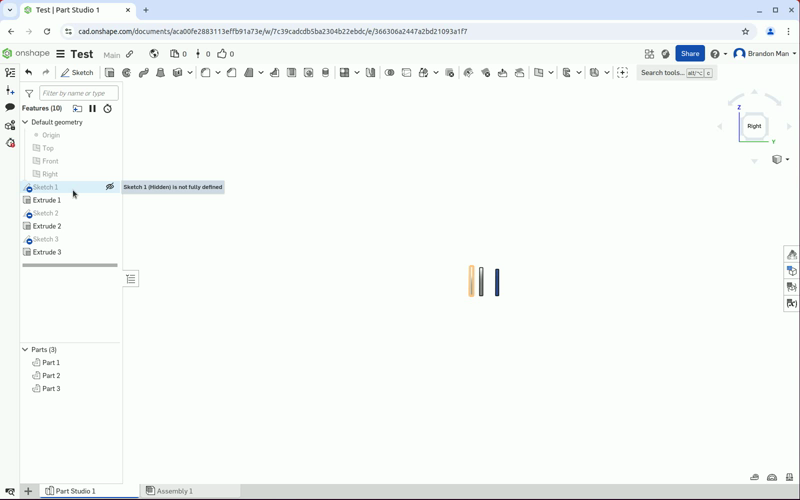
click(73, 189)
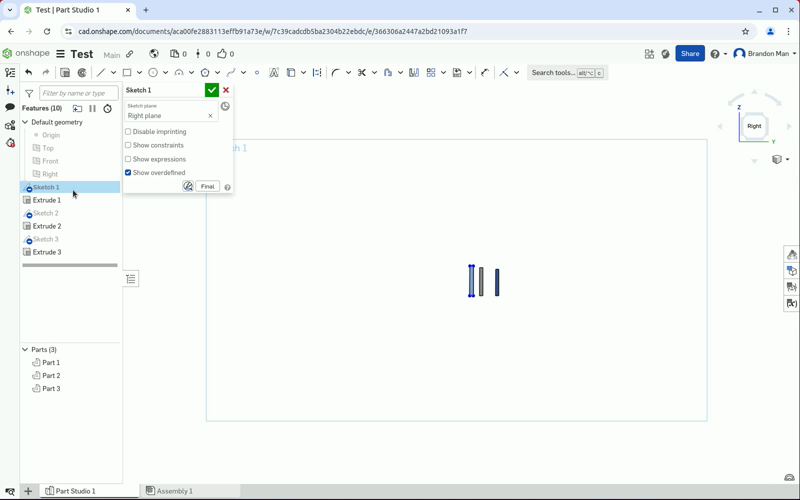
mouse_move(229, 92)
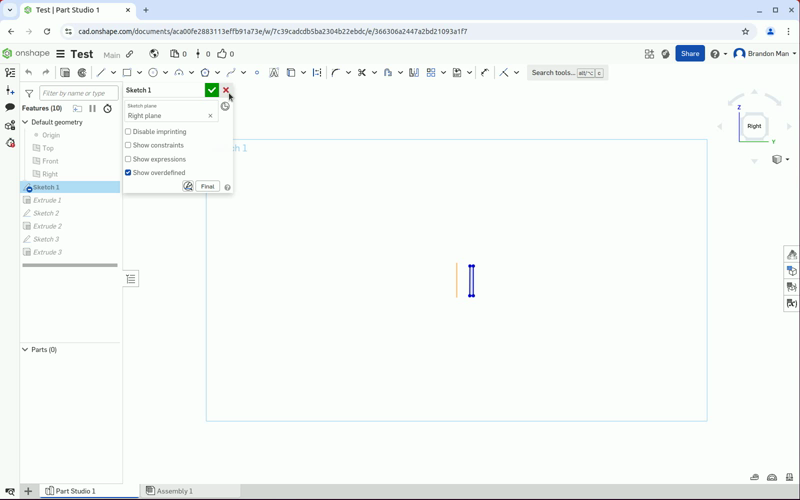
click(229, 92)
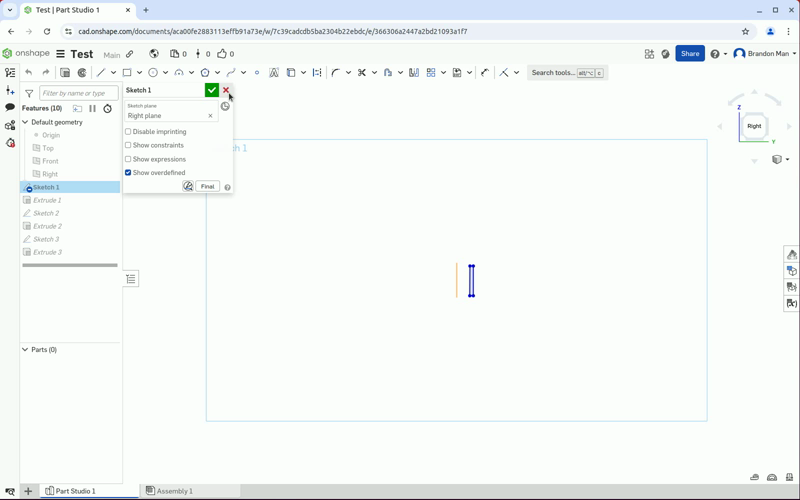
key(shift+s)
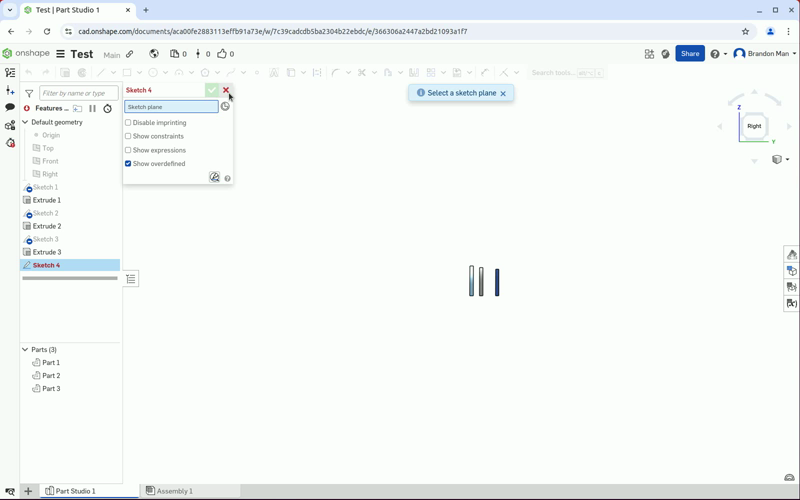
mouse_move(73, 176)
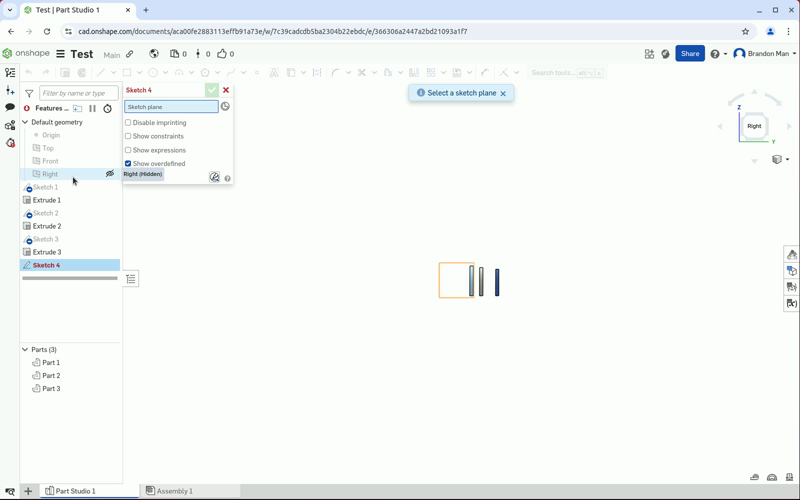
click(73, 176)
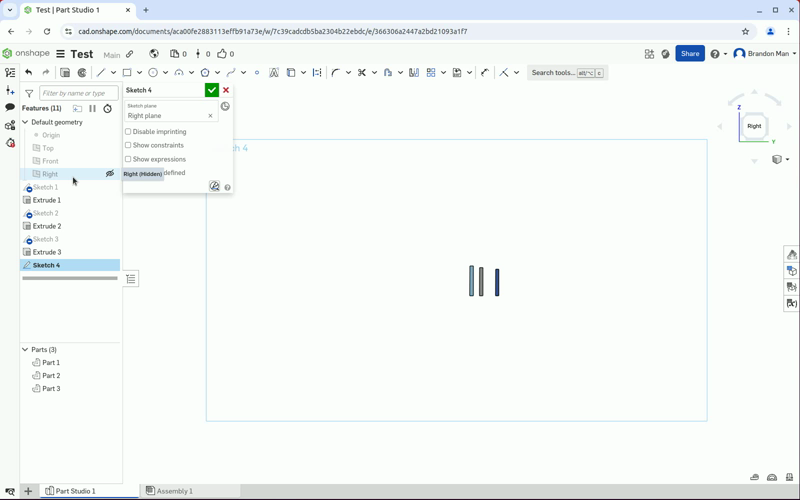
mouse_move(73, 352)
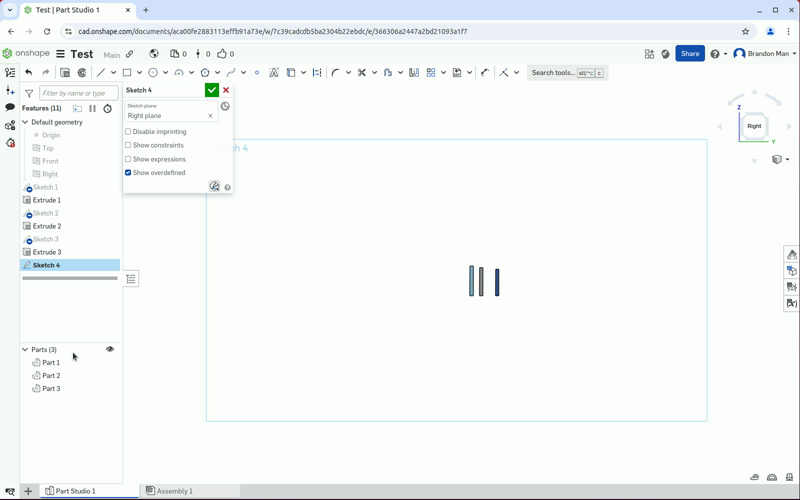
key(y)
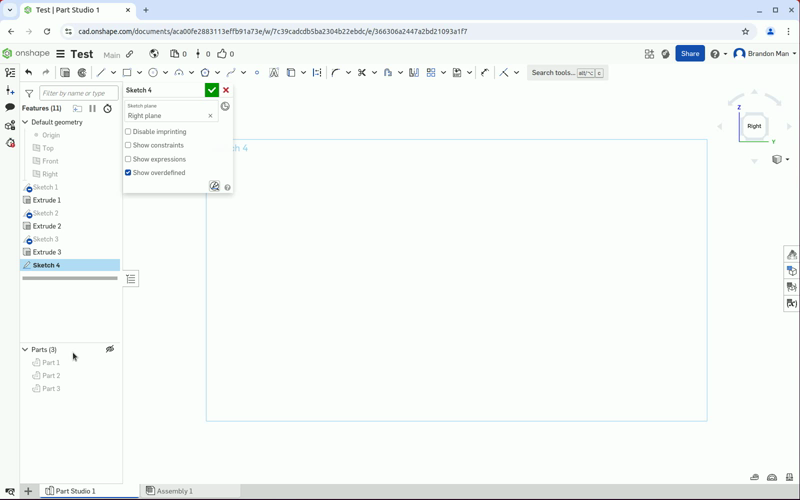
key(l)
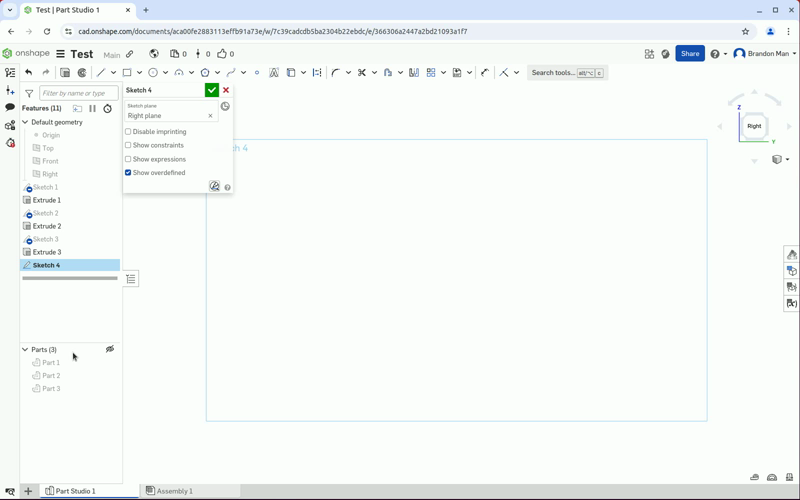
key_down(shift)
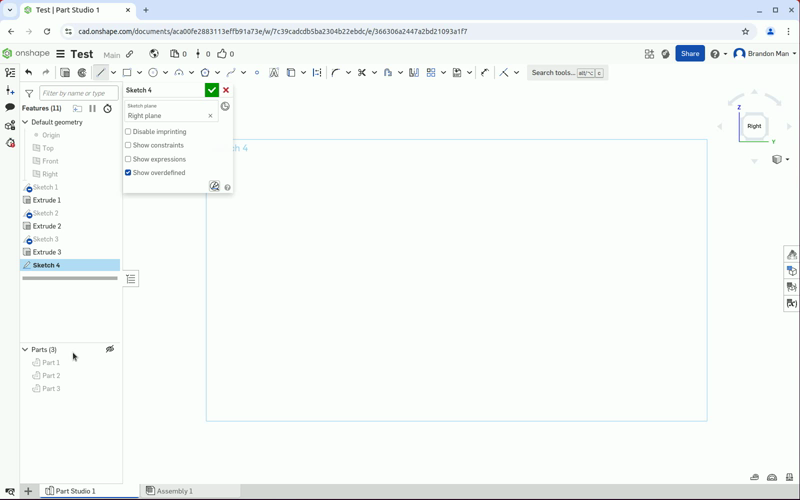
mouse_move(510, 295)
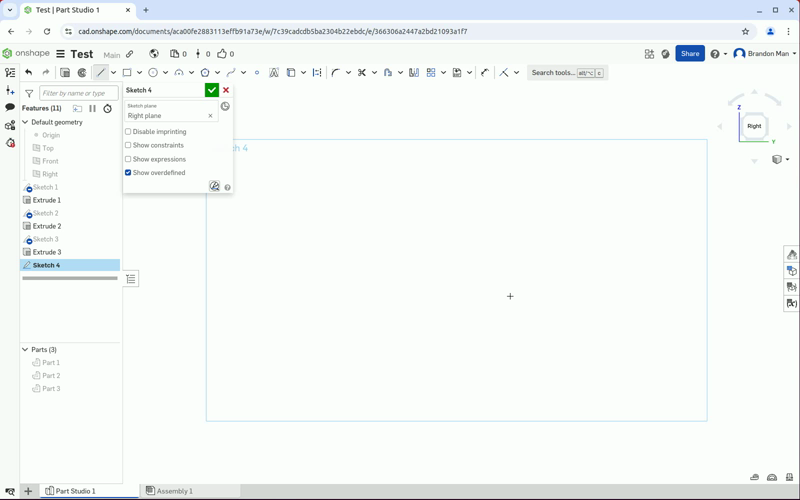
click(510, 295)
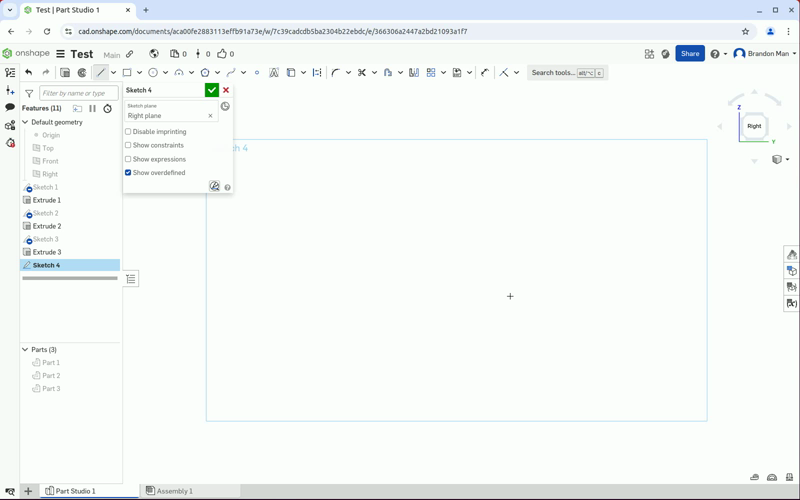
key_up(shift)
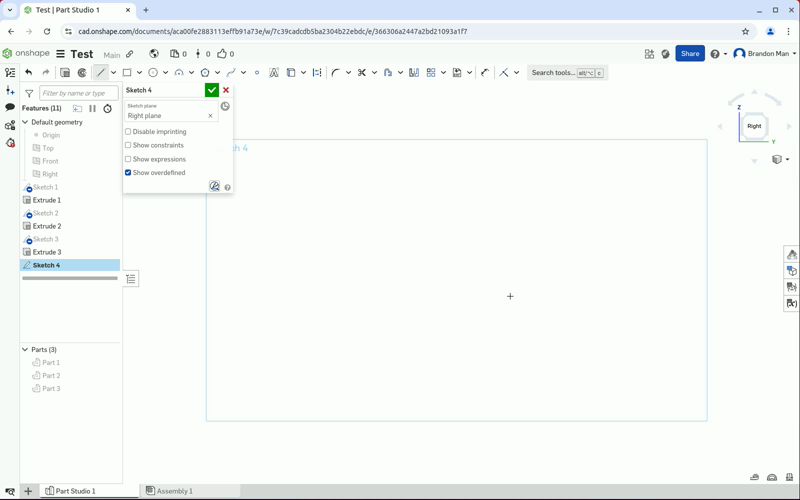
key_down(shift)
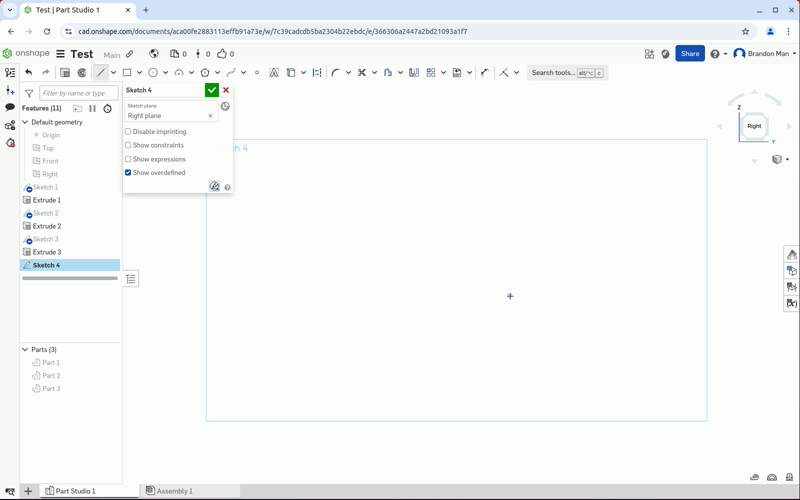
mouse_move(540, 295)
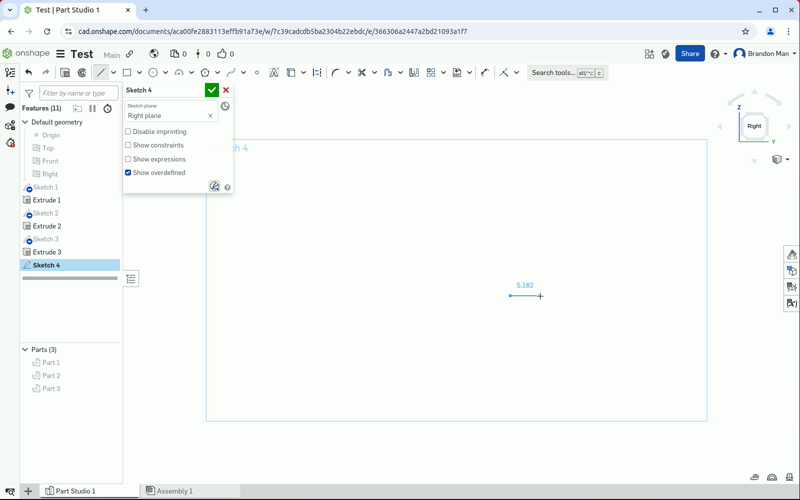
mouse_move(512, 295)
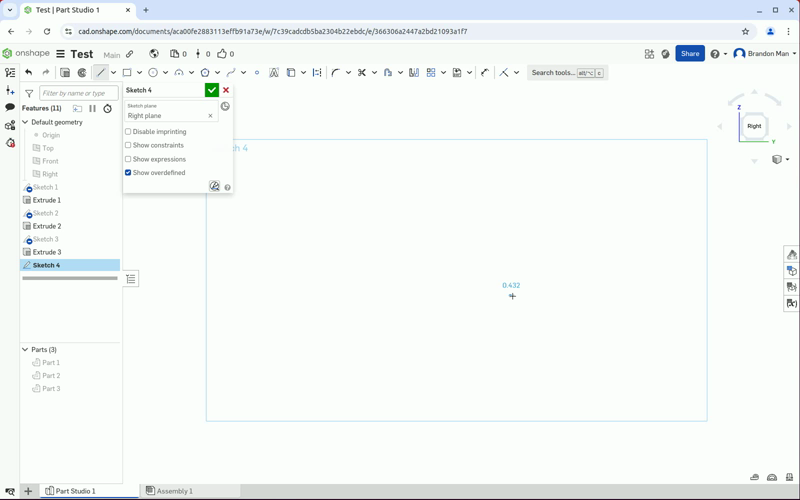
scroll(6)
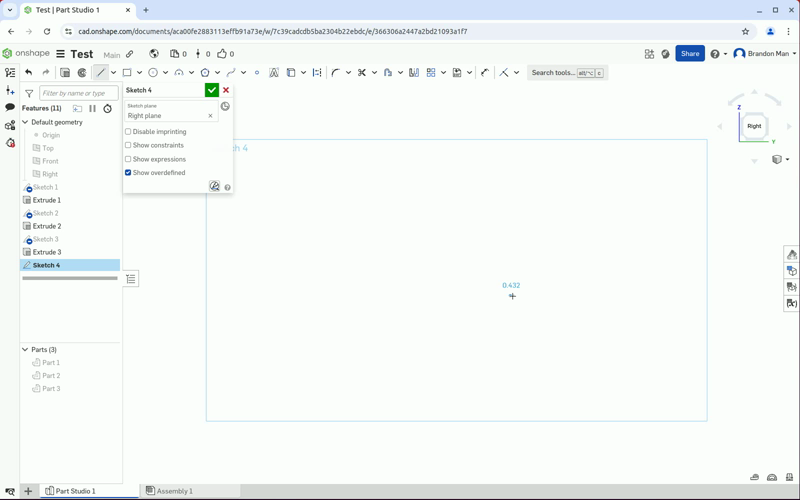
scroll(6)
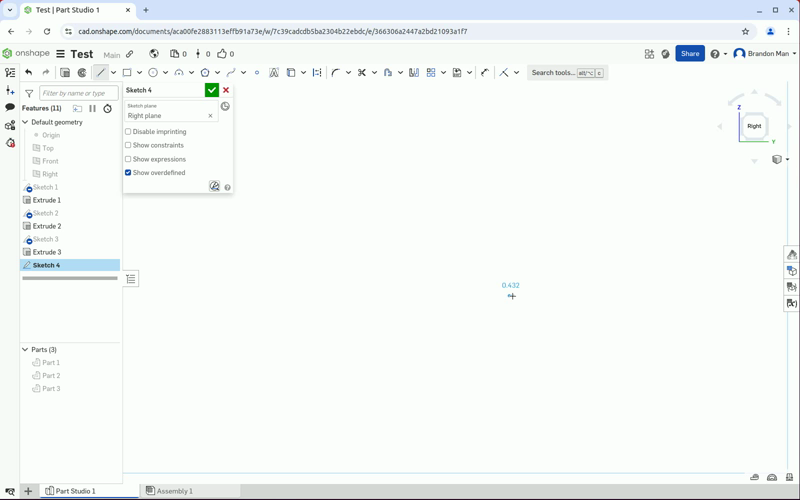
scroll(6)
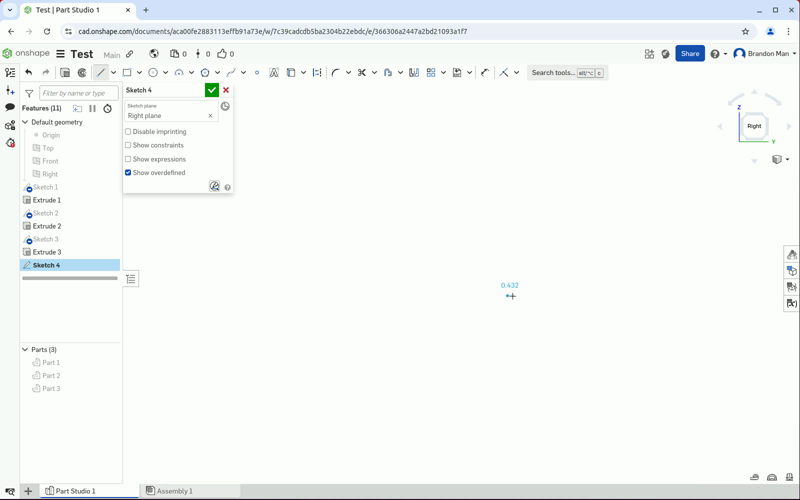
scroll(6)
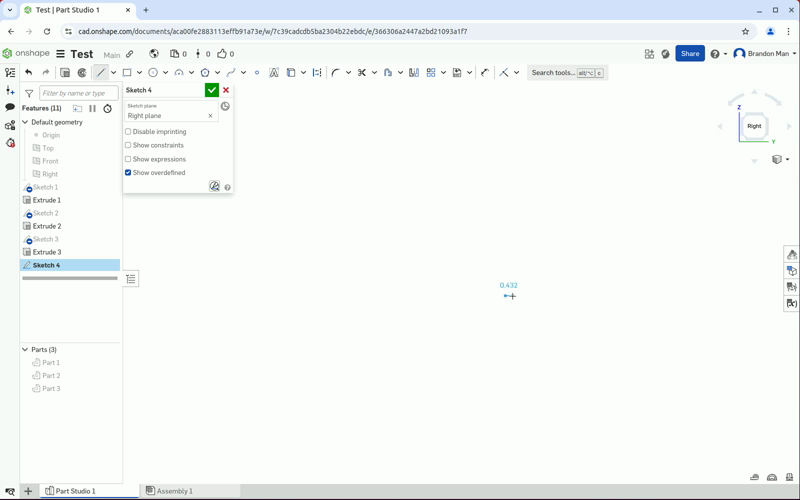
scroll(6)
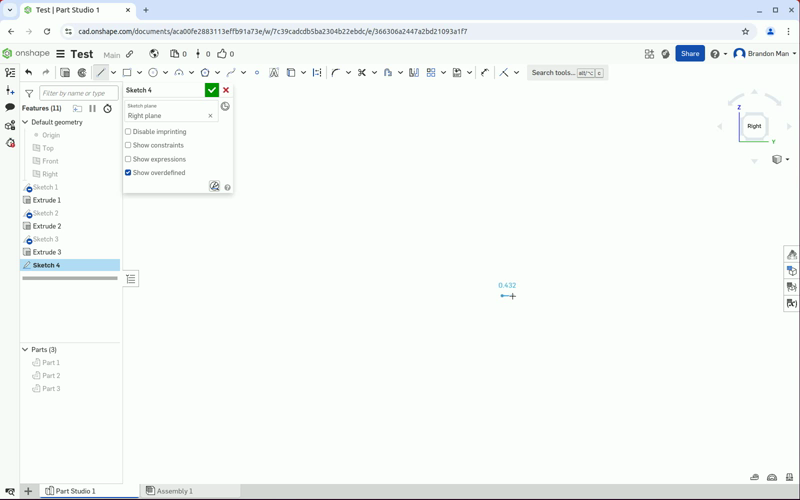
scroll(6)
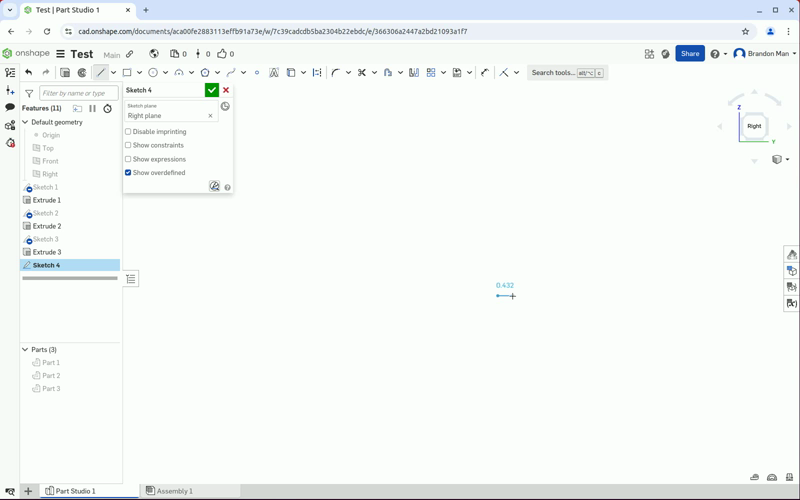
scroll(6)
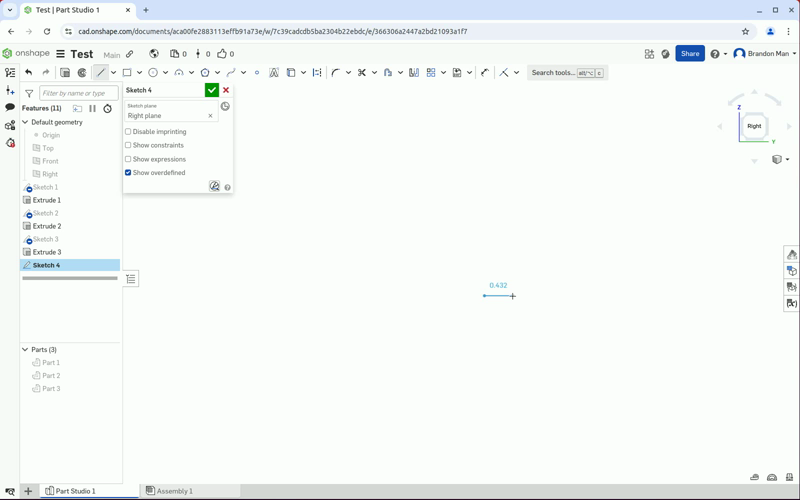
click(512, 295)
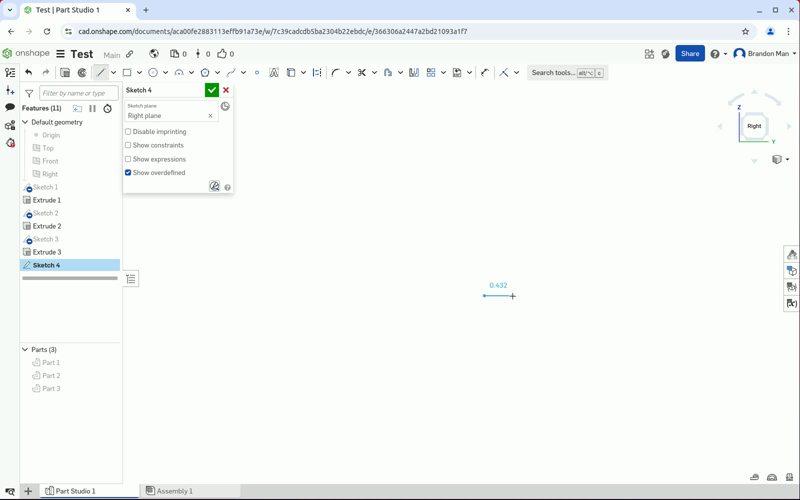
scroll(-6)
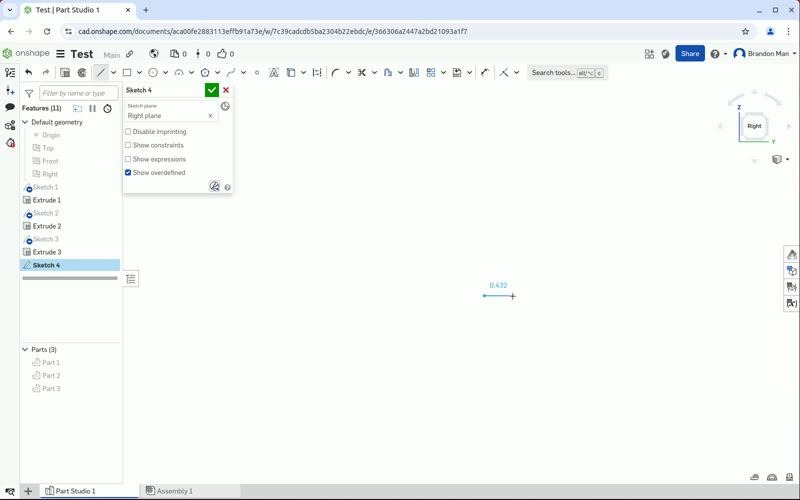
scroll(-6)
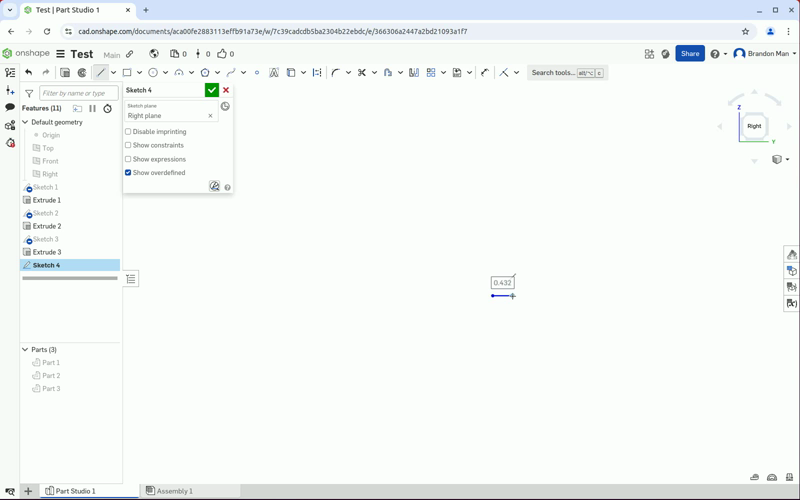
scroll(-6)
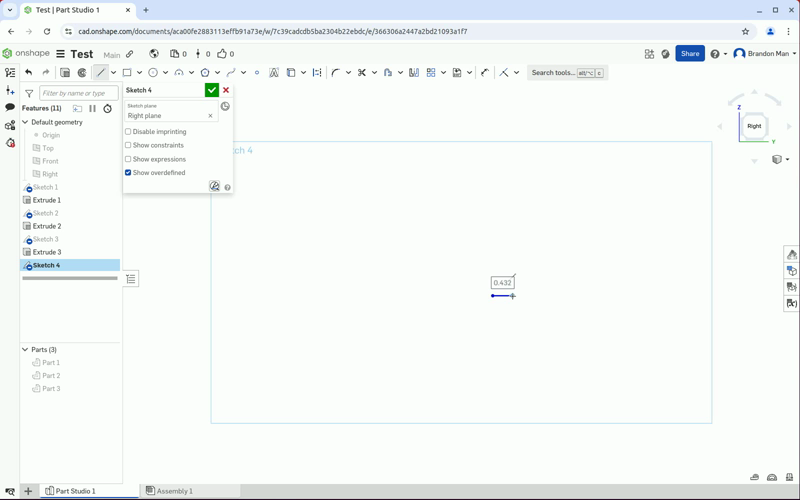
scroll(-6)
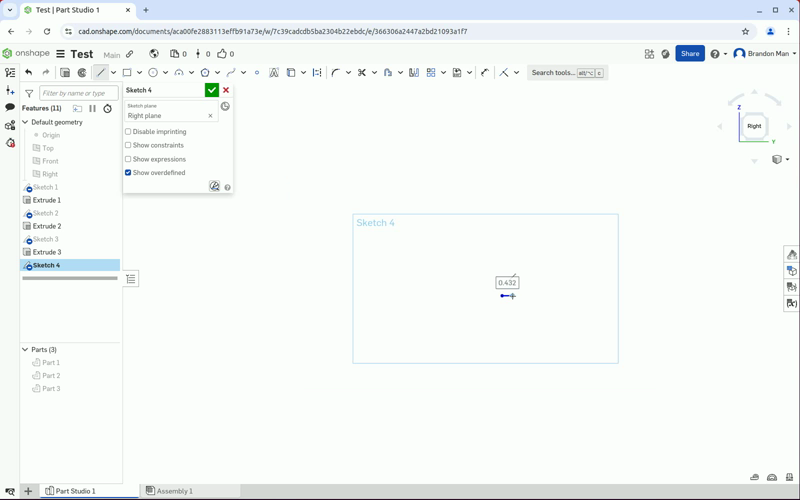
scroll(-6)
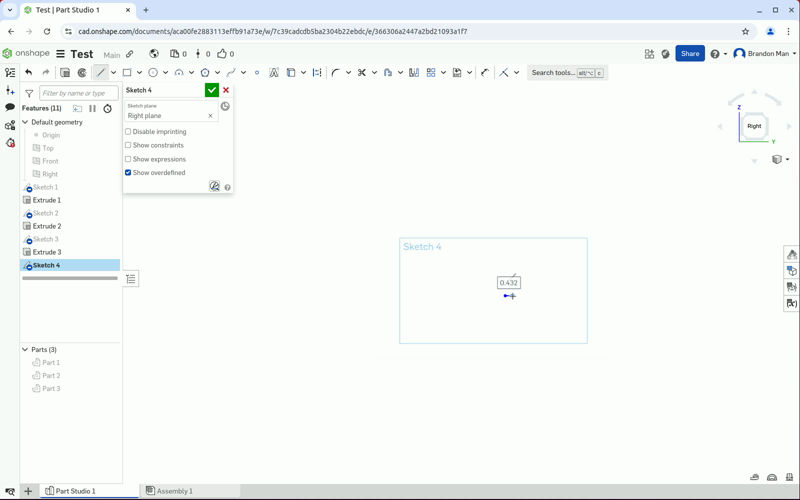
scroll(-6)
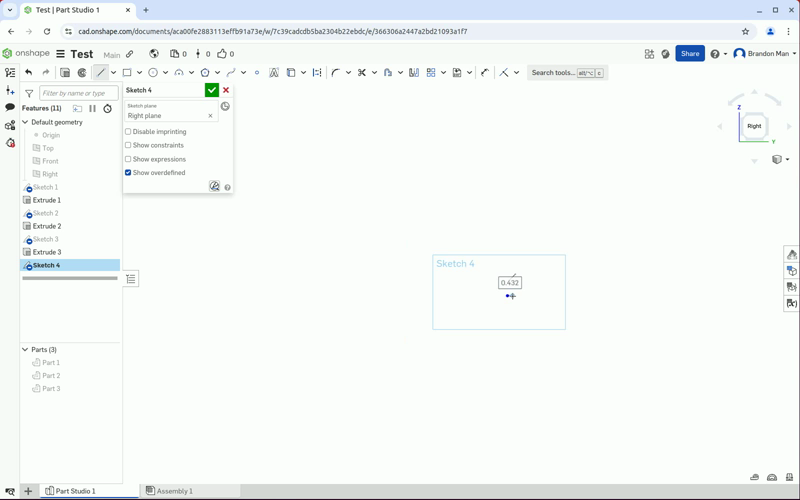
scroll(-6)
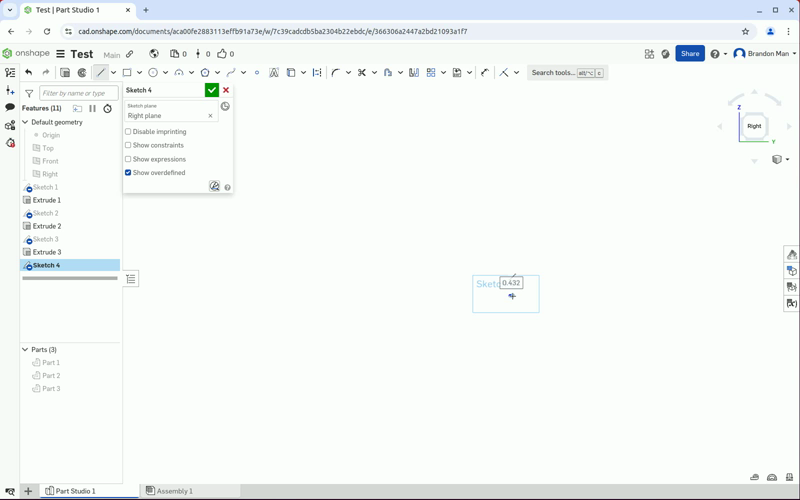
key_up(shift)
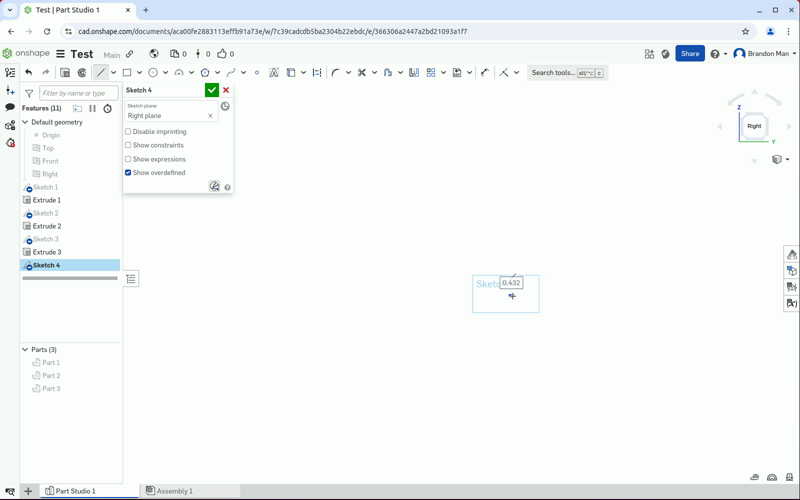
key_down(shift)
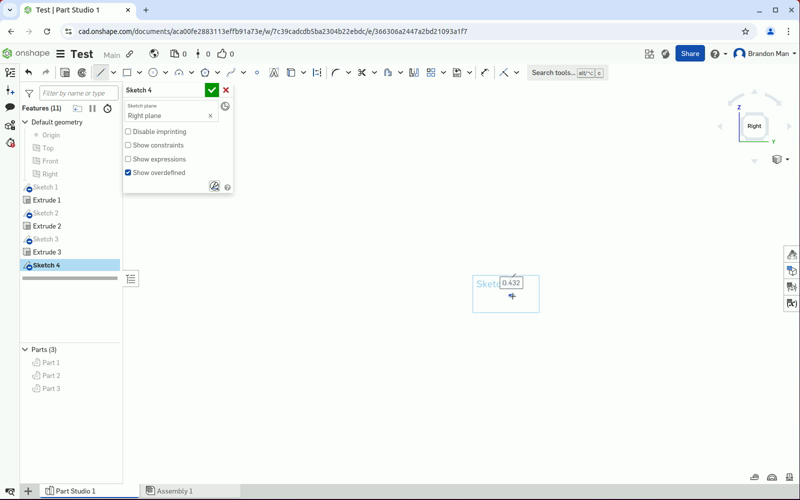
mouse_move(542, 295)
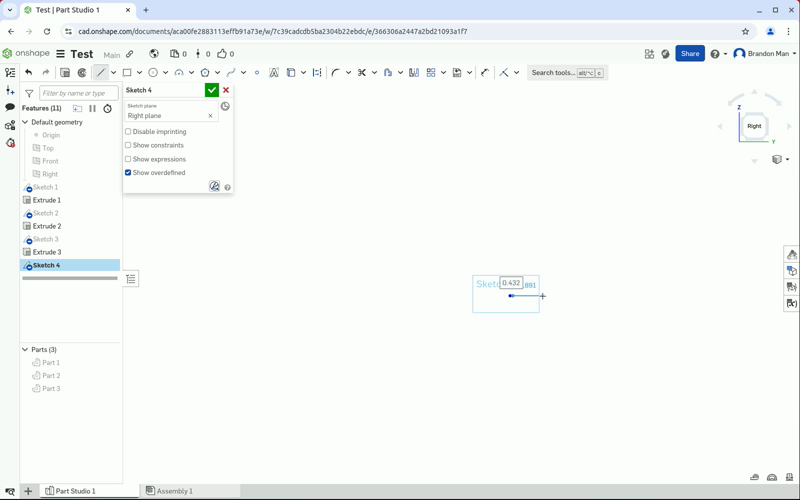
mouse_move(512, 269)
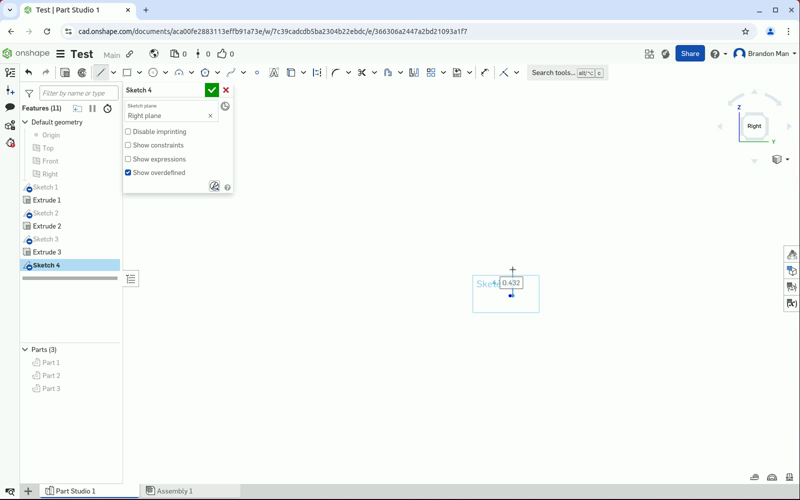
click(512, 269)
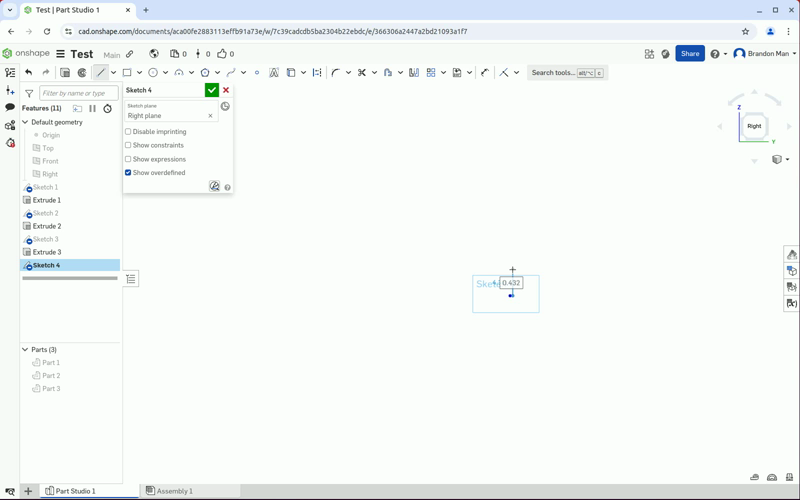
key_up(shift)
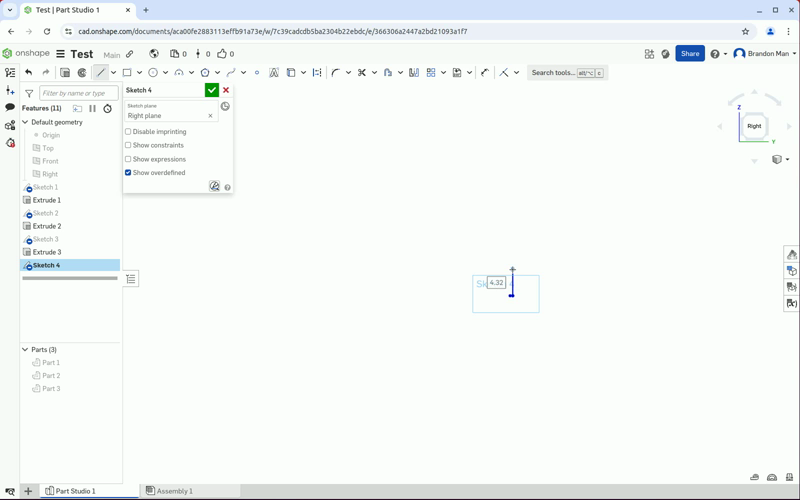
key_down(shift)
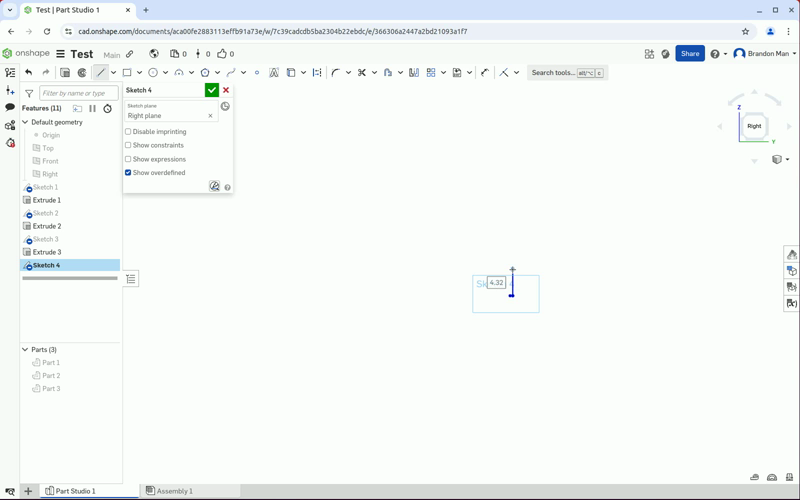
mouse_move(542, 269)
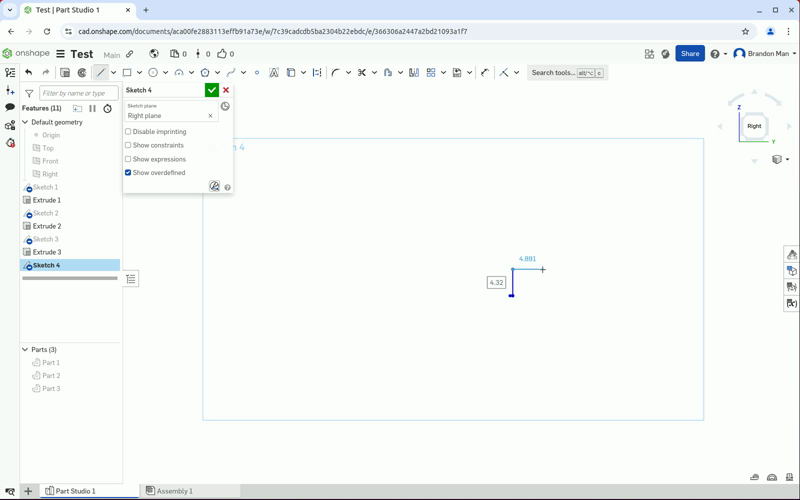
mouse_move(510, 269)
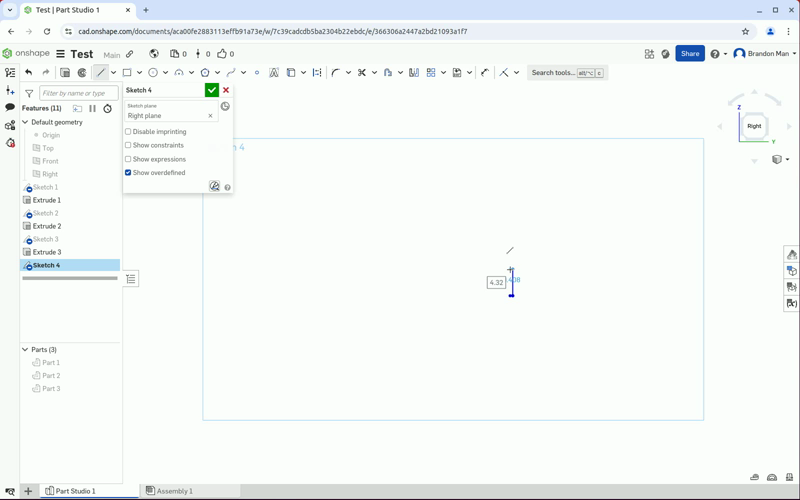
scroll(6)
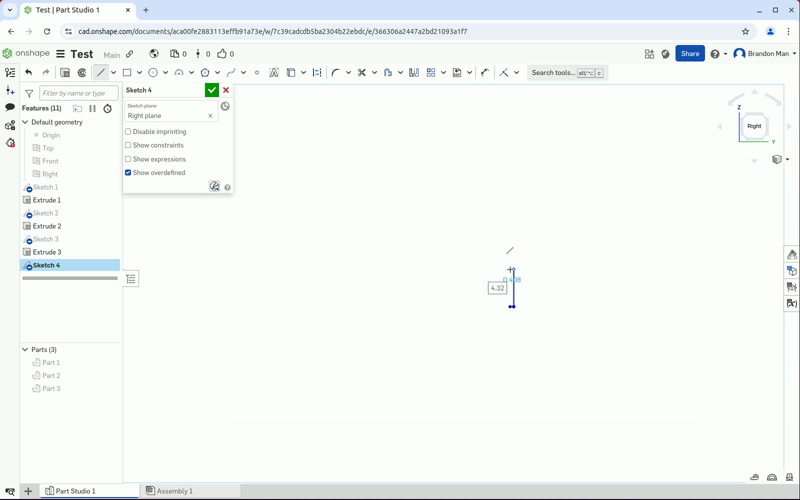
scroll(6)
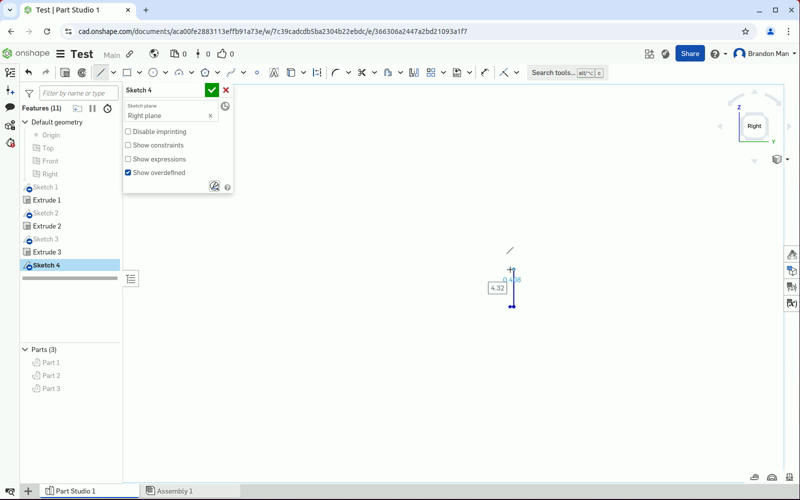
scroll(6)
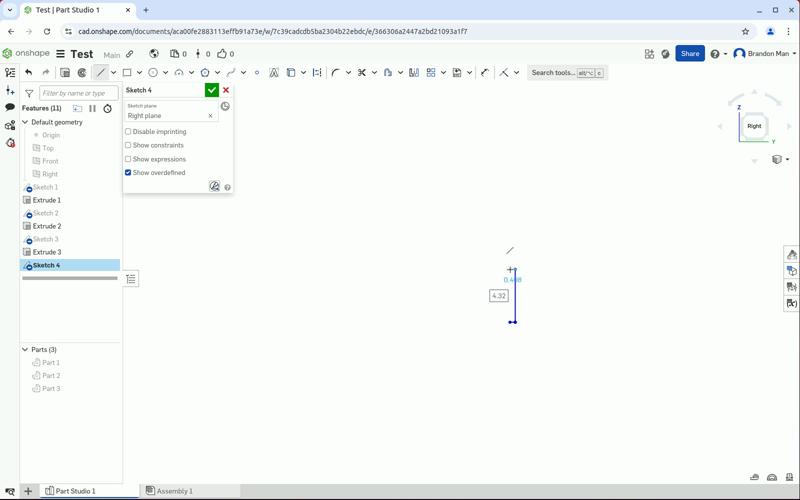
scroll(6)
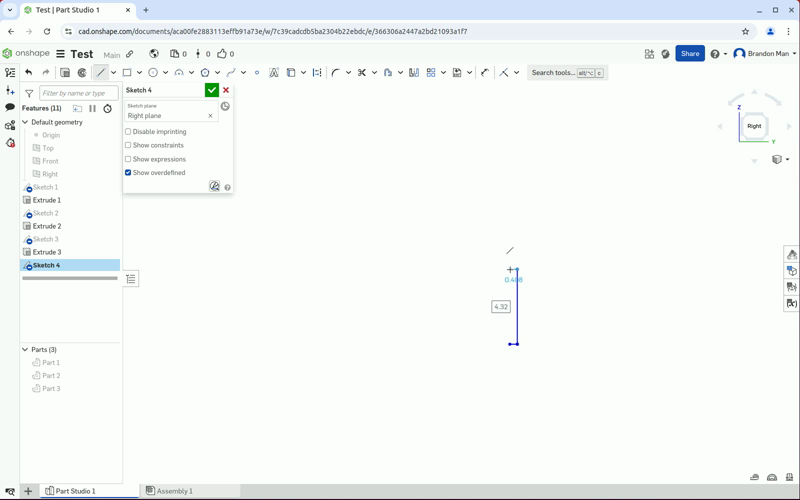
scroll(6)
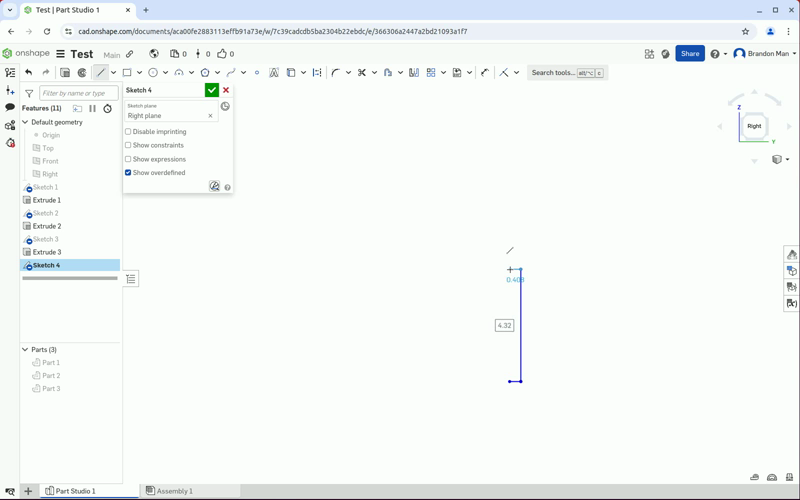
scroll(6)
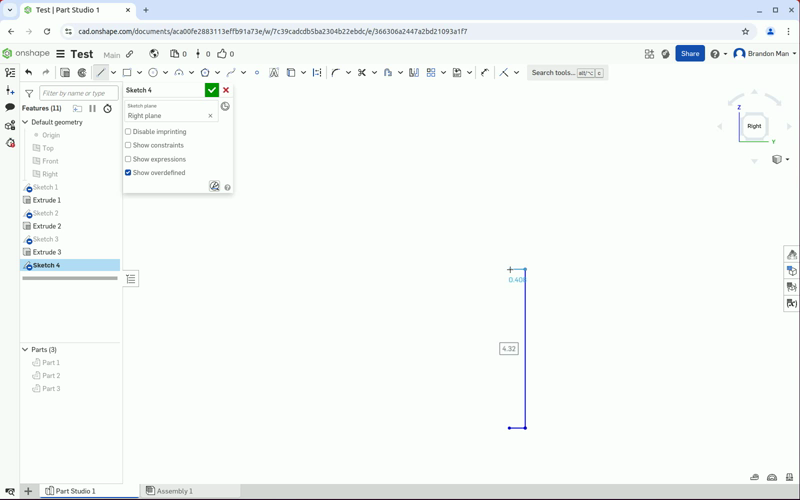
scroll(6)
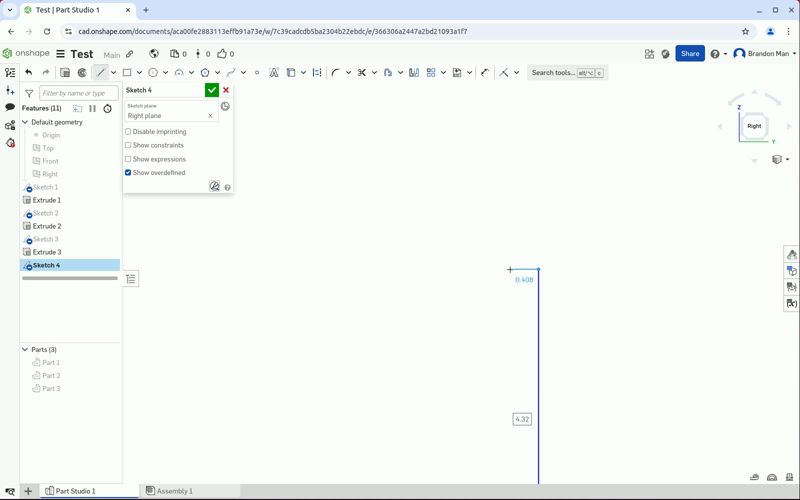
click(510, 269)
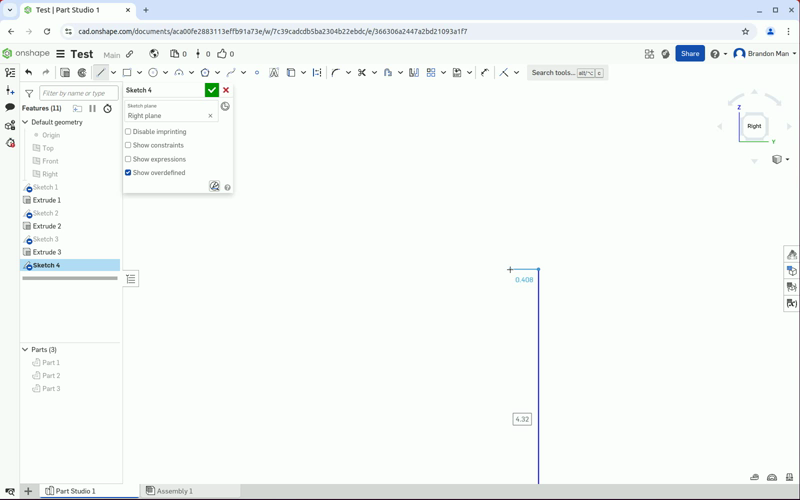
scroll(-6)
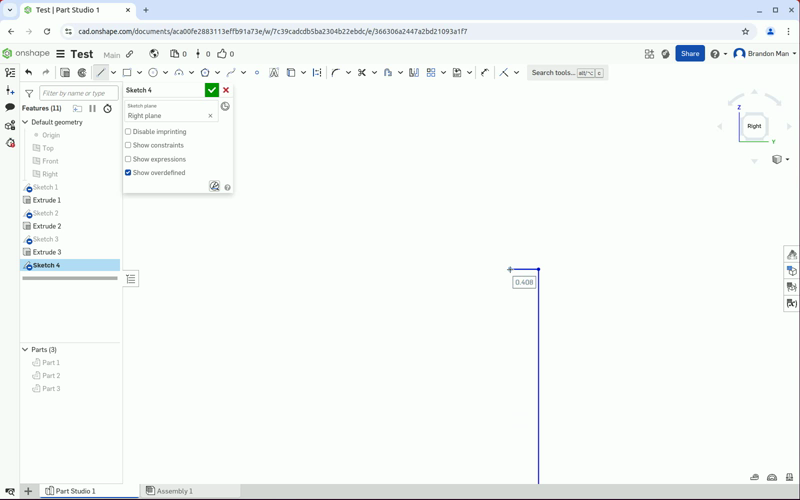
scroll(-6)
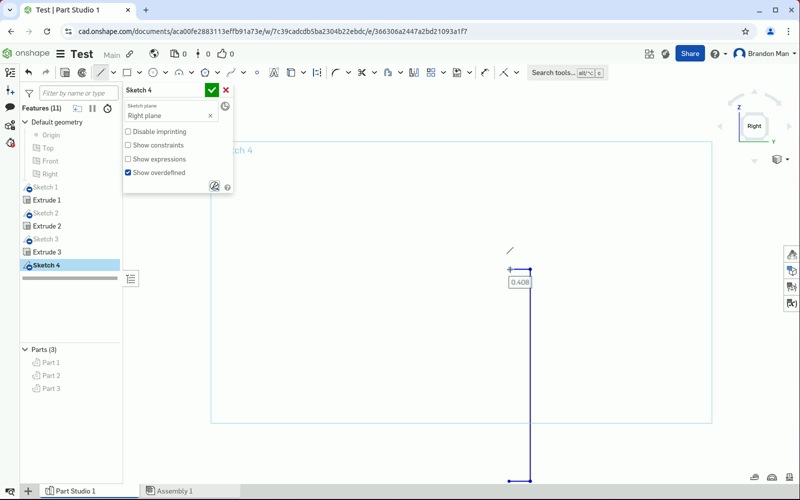
scroll(-6)
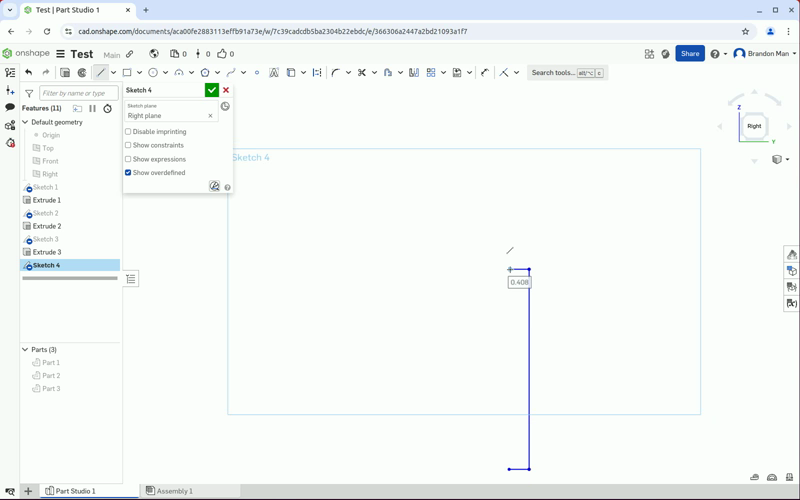
scroll(-6)
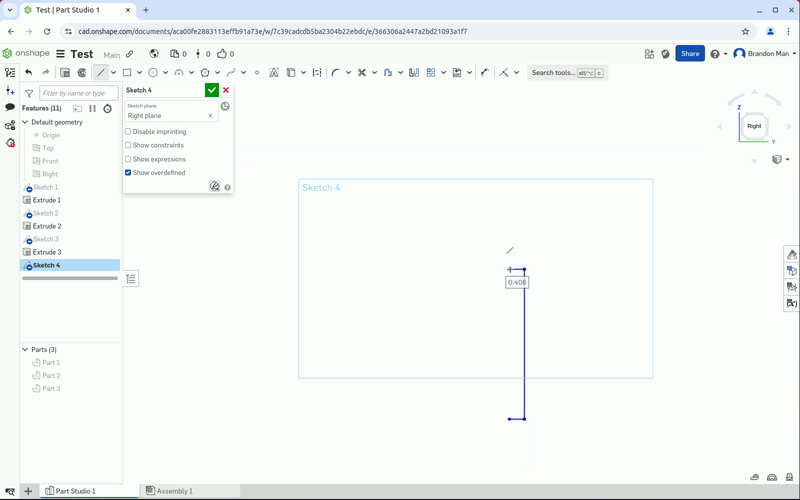
scroll(-6)
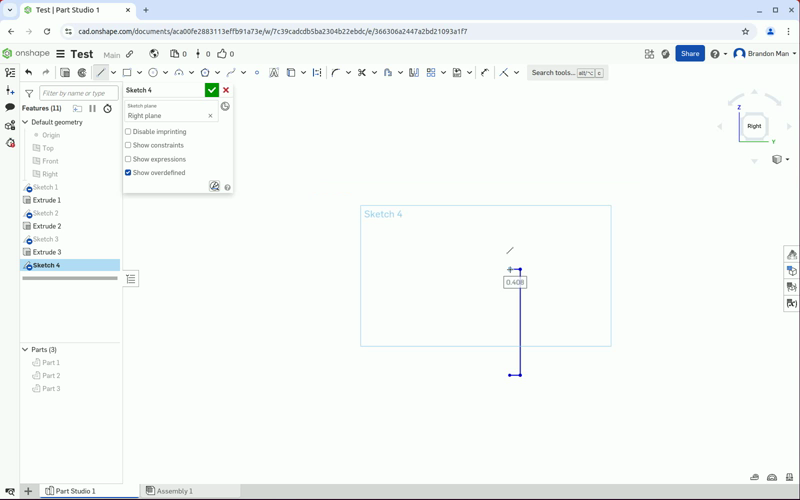
scroll(-6)
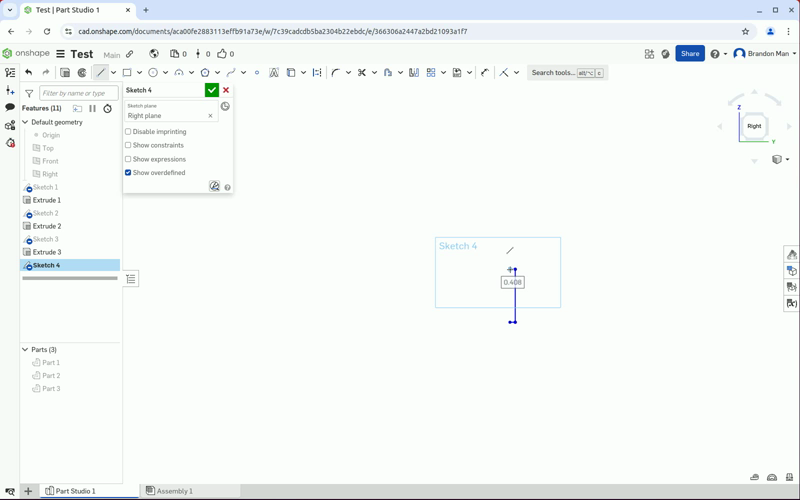
scroll(-6)
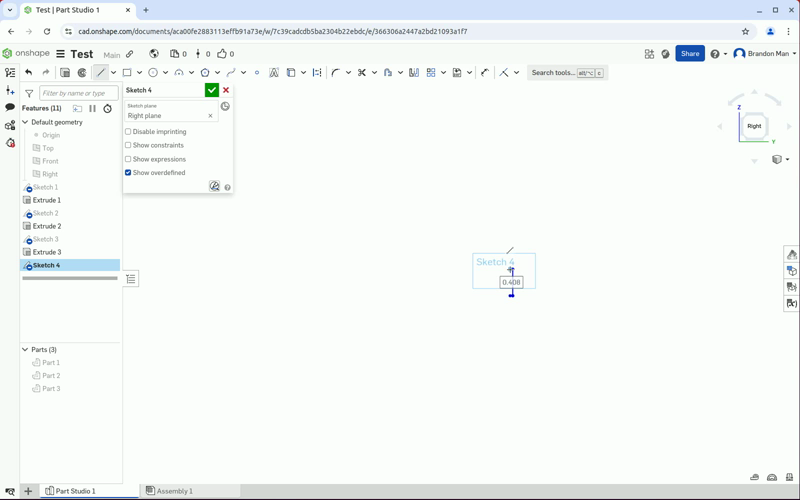
key_up(shift)
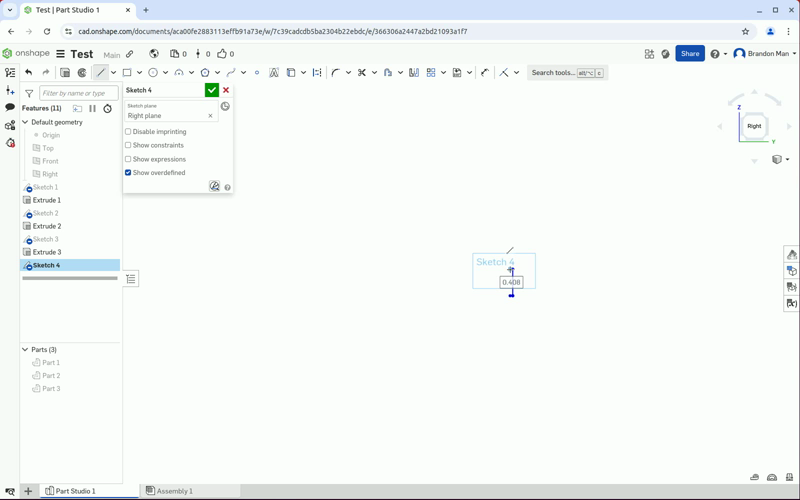
mouse_move(540, 269)
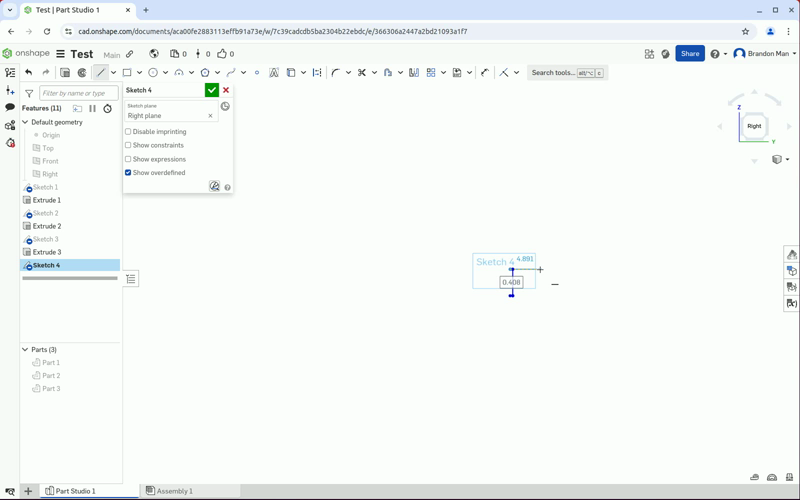
key_down(shift)
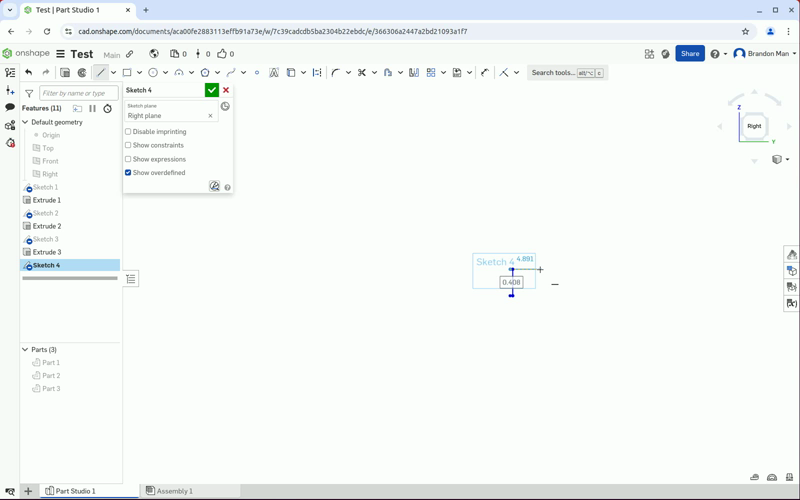
mouse_move(510, 295)
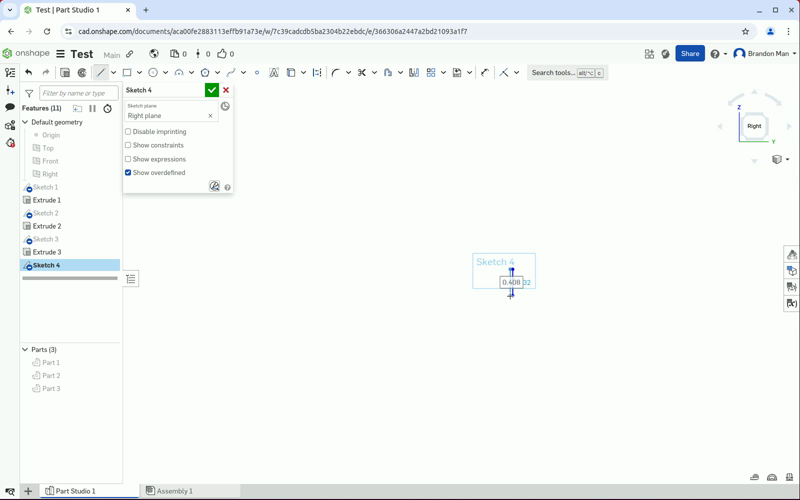
scroll(6)
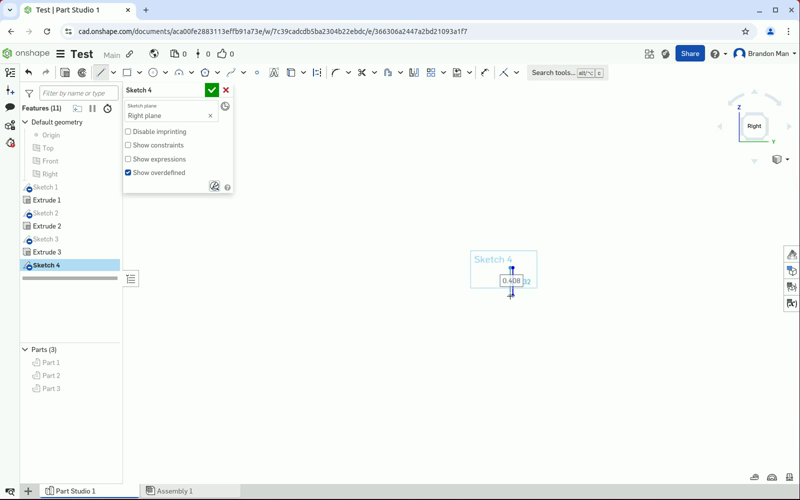
scroll(6)
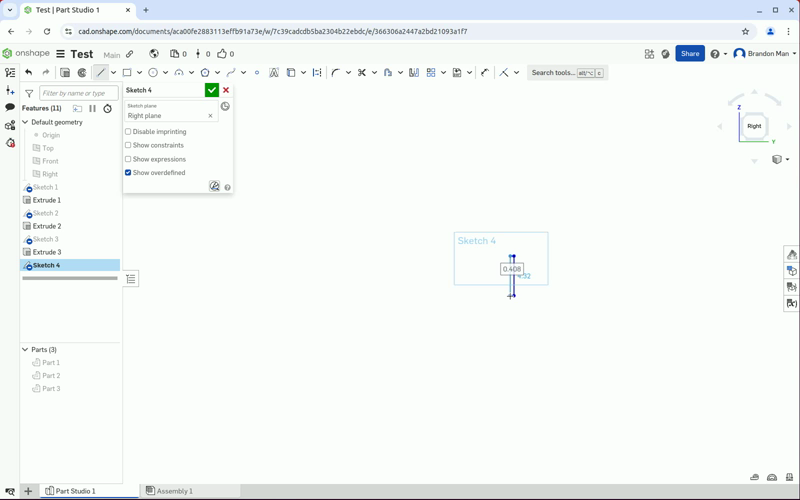
scroll(6)
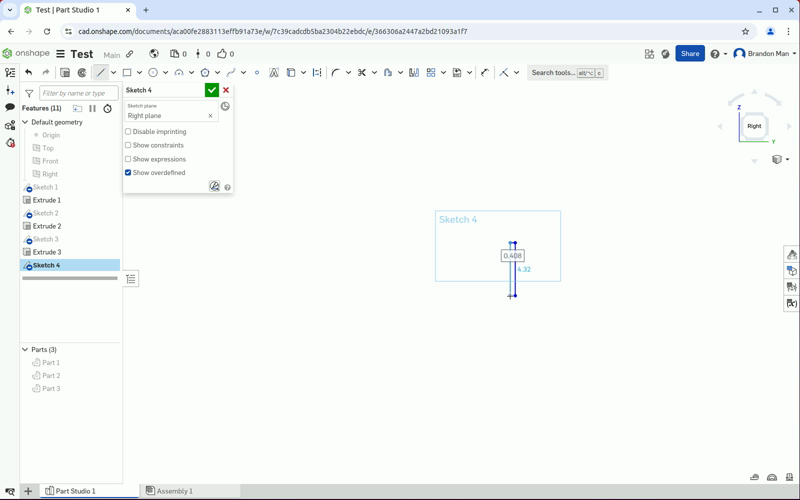
scroll(6)
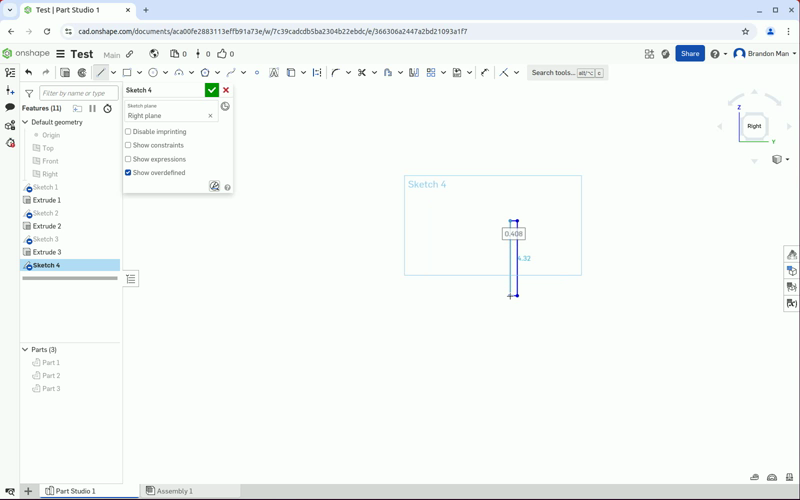
scroll(6)
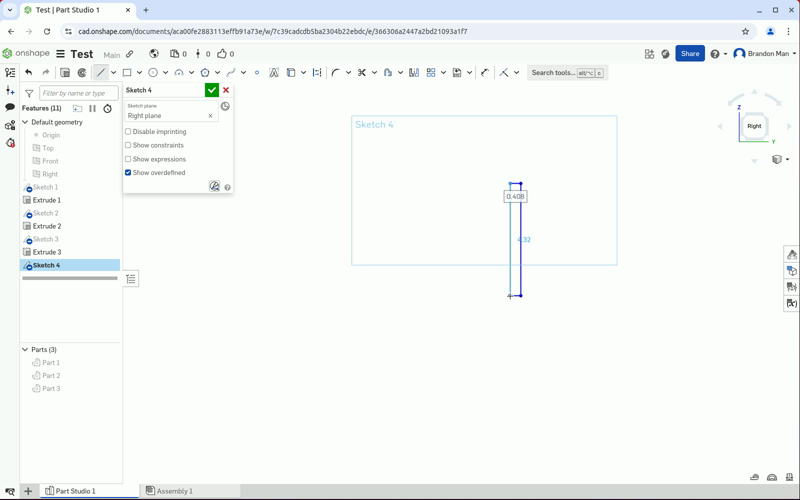
scroll(6)
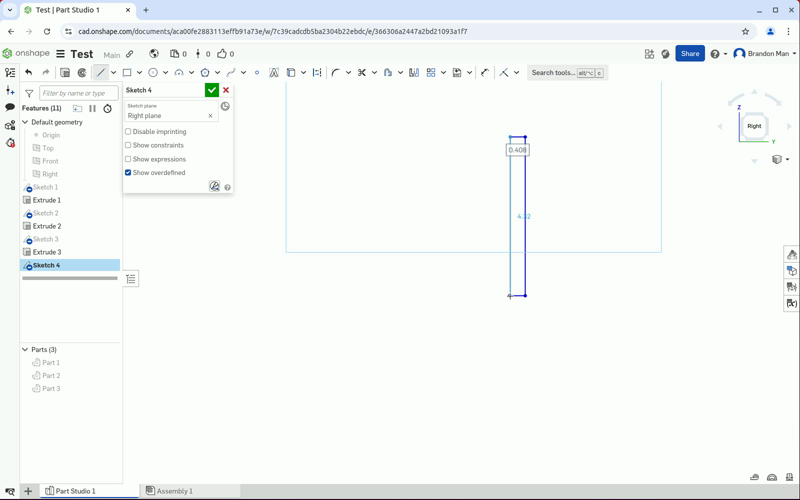
scroll(6)
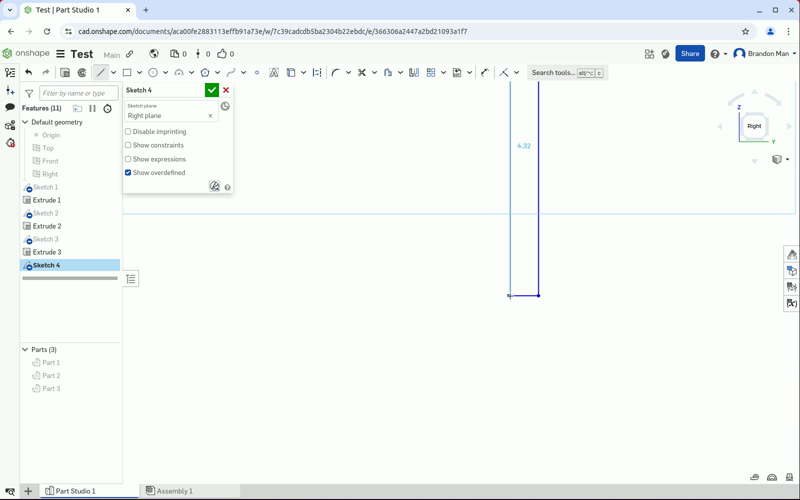
key_up(shift)
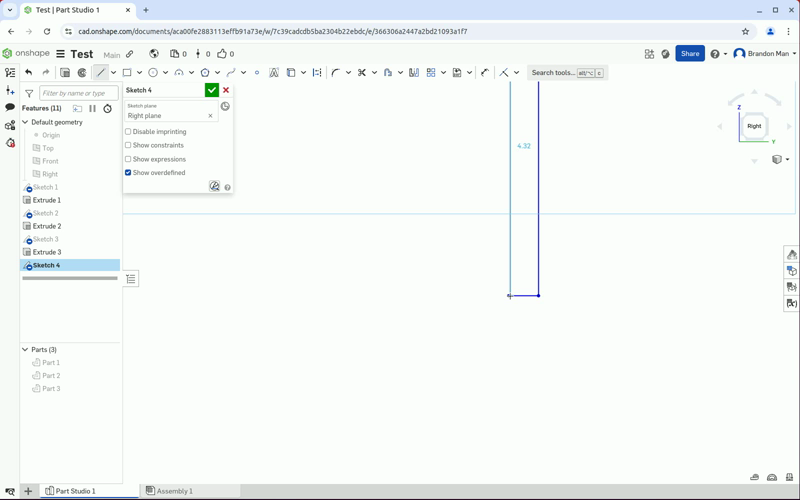
click(510, 295)
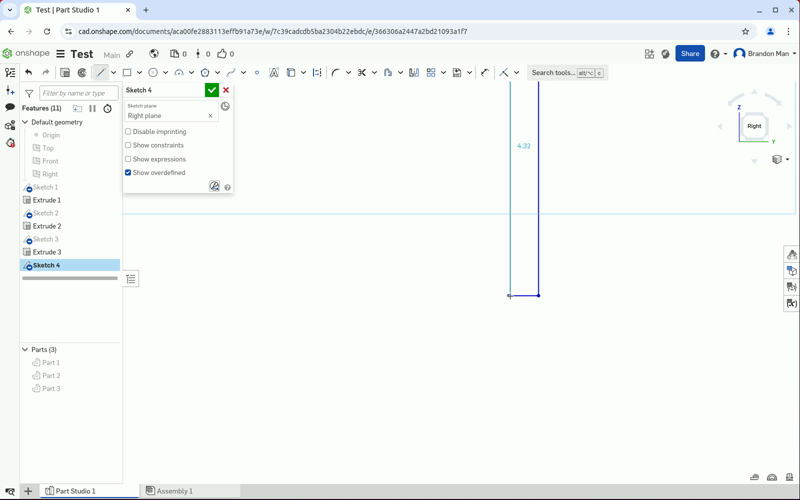
scroll(-6)
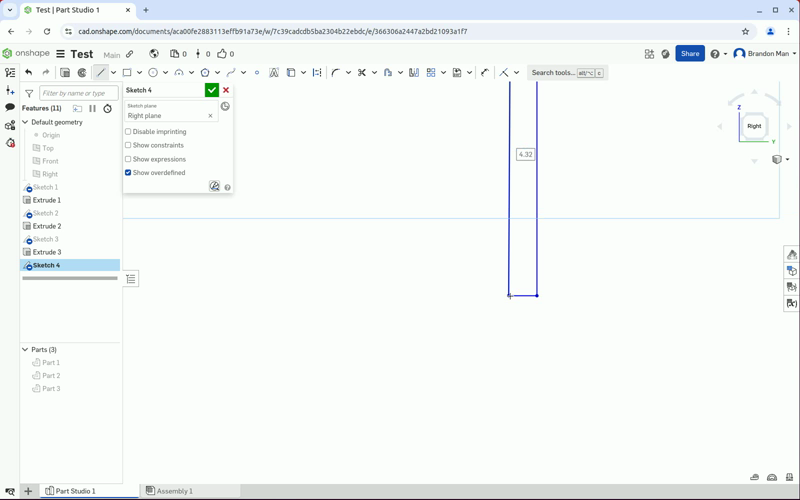
scroll(-6)
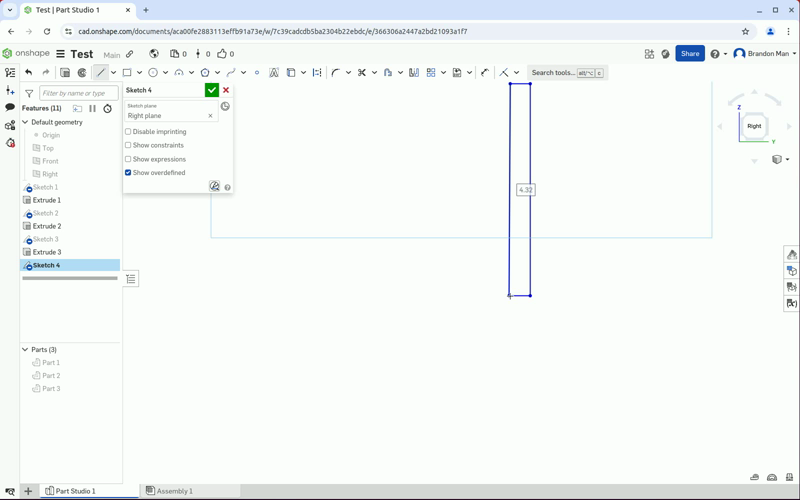
scroll(-6)
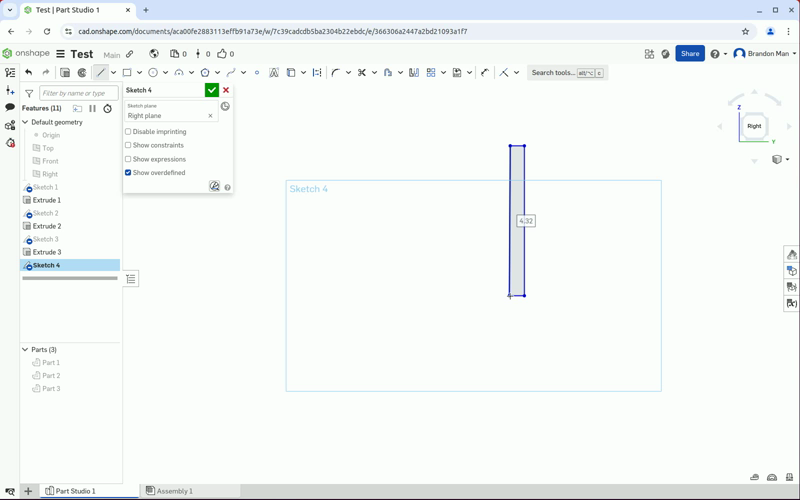
scroll(-6)
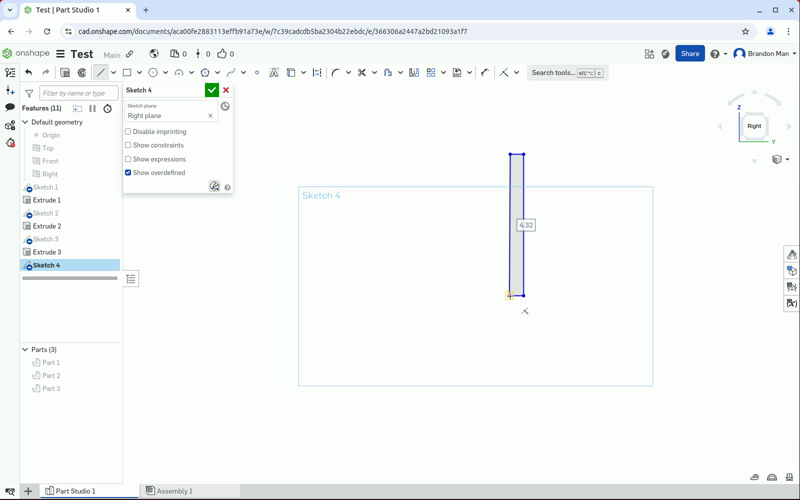
scroll(-6)
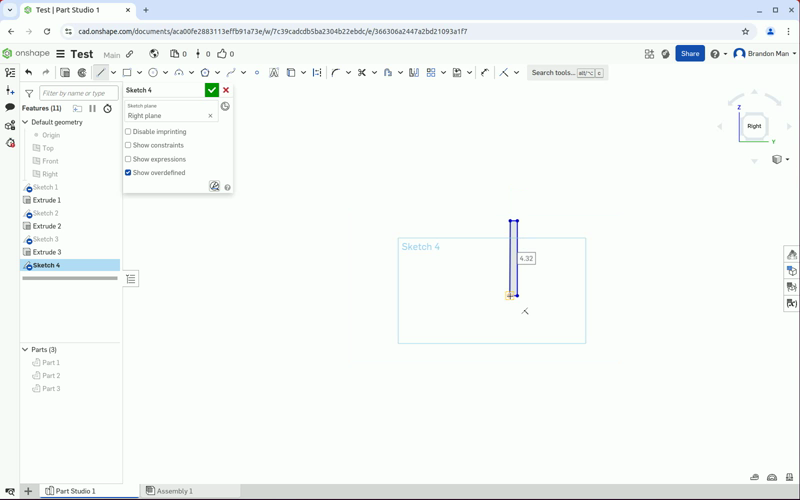
scroll(-6)
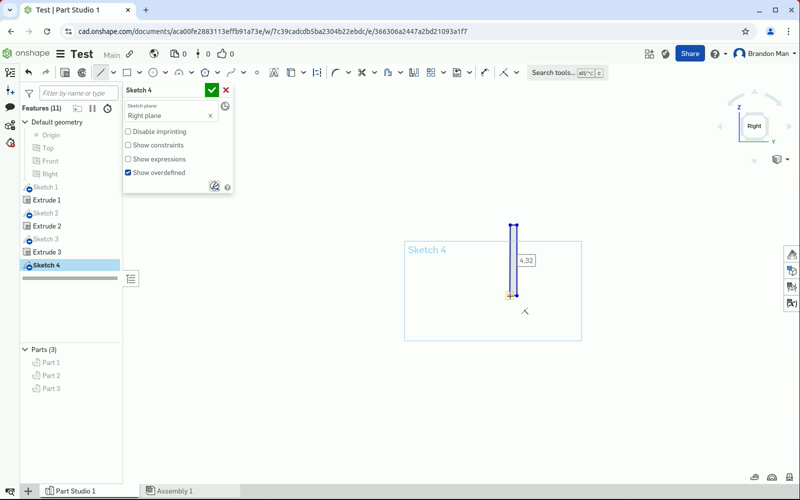
scroll(-6)
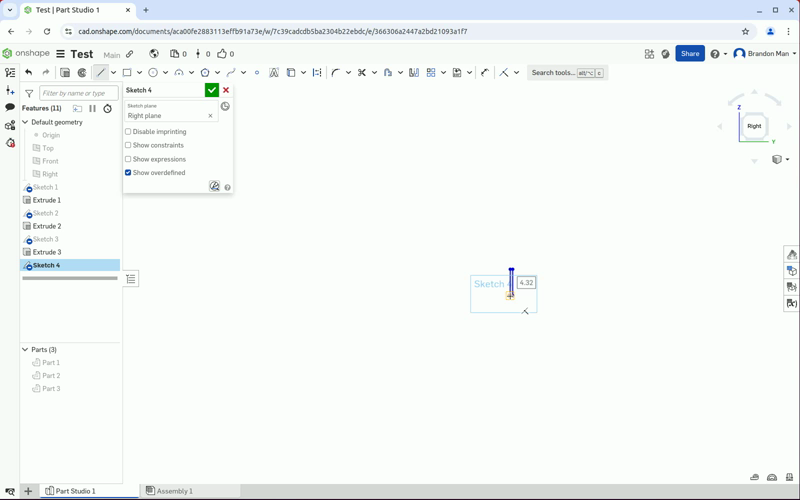
key(esc)
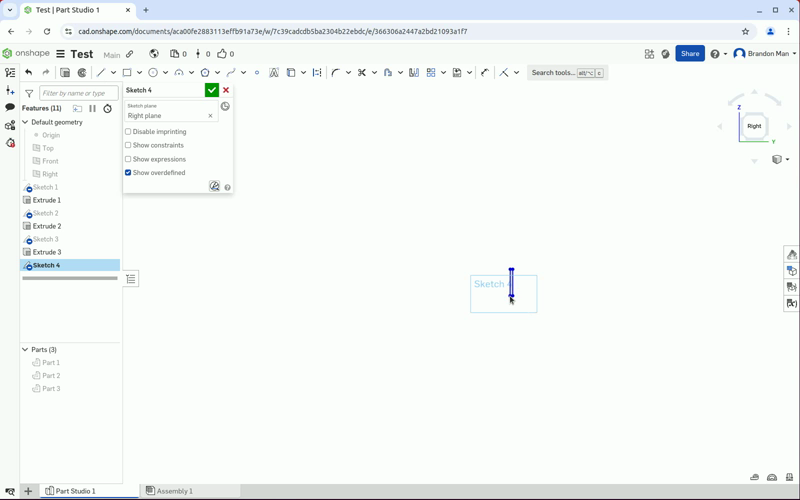
mouse_move(511, 281)
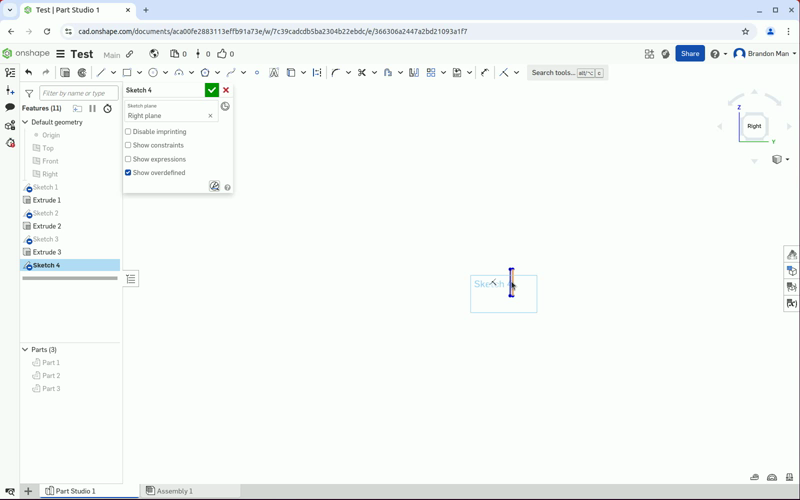
scroll(6)
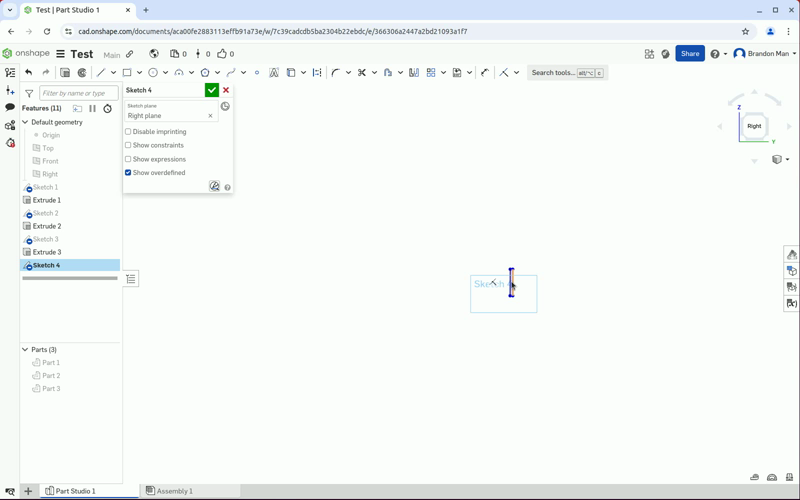
scroll(6)
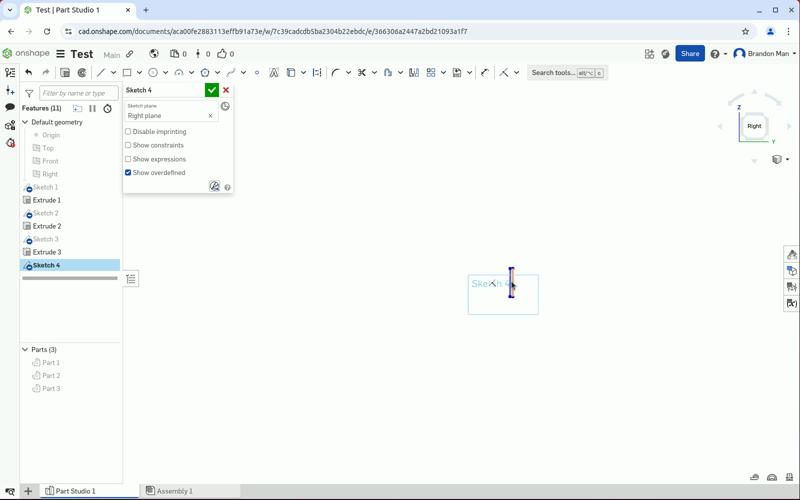
scroll(6)
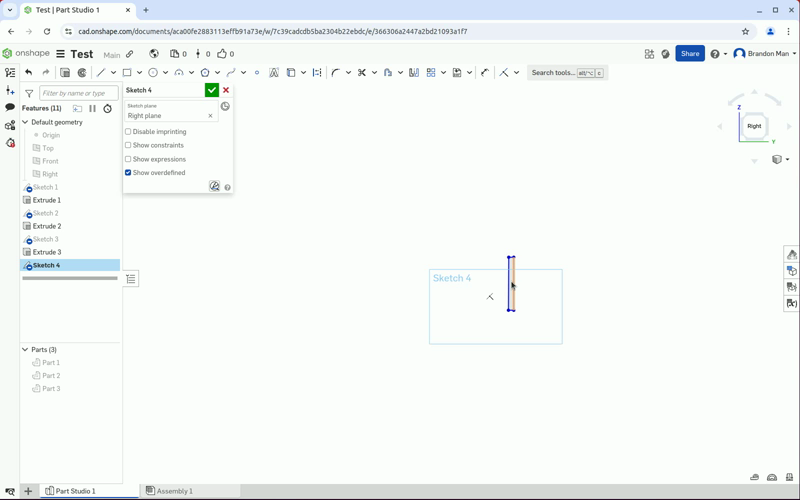
scroll(6)
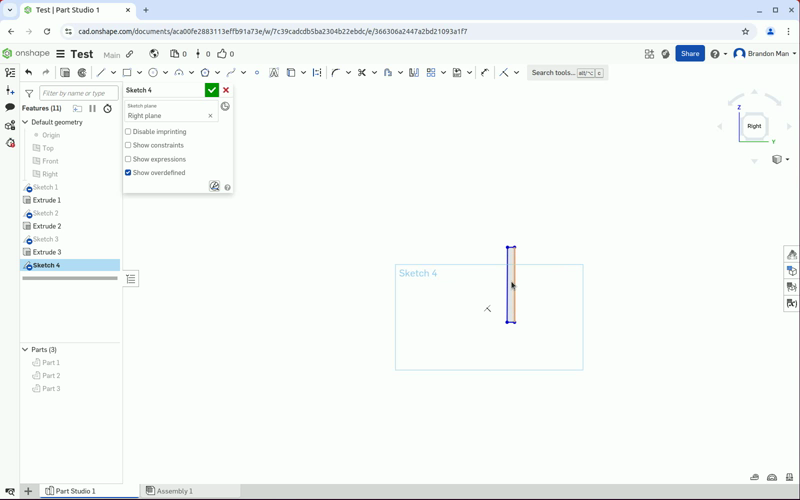
scroll(6)
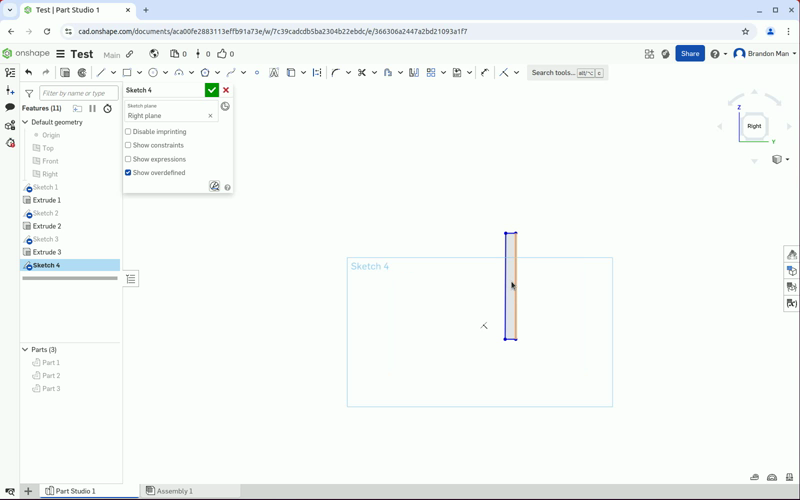
scroll(6)
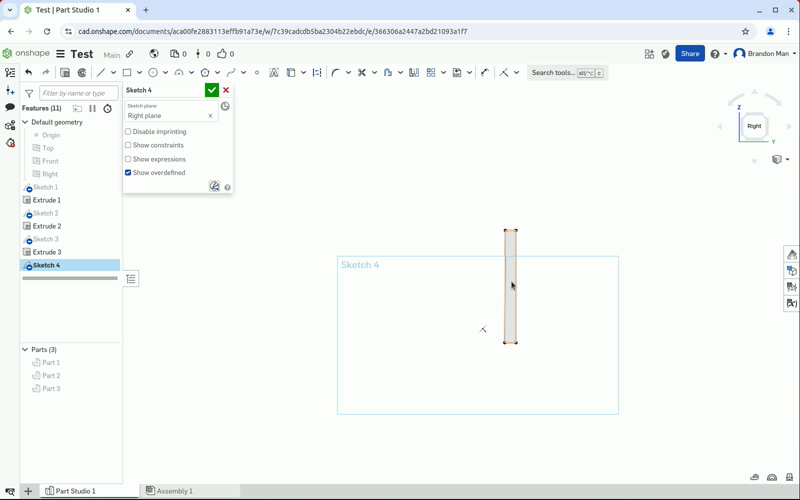
scroll(6)
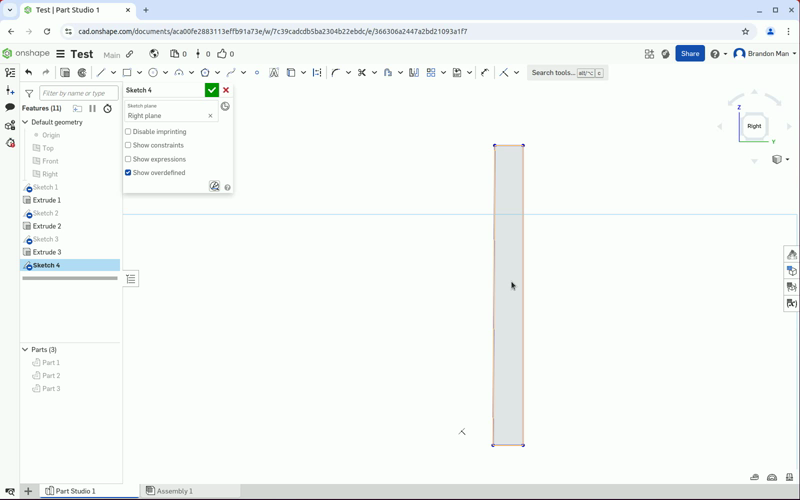
click(511, 281)
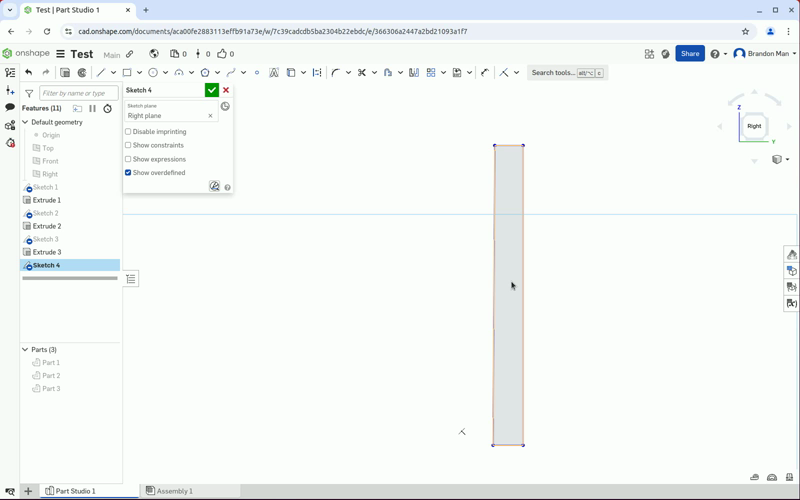
scroll(-6)
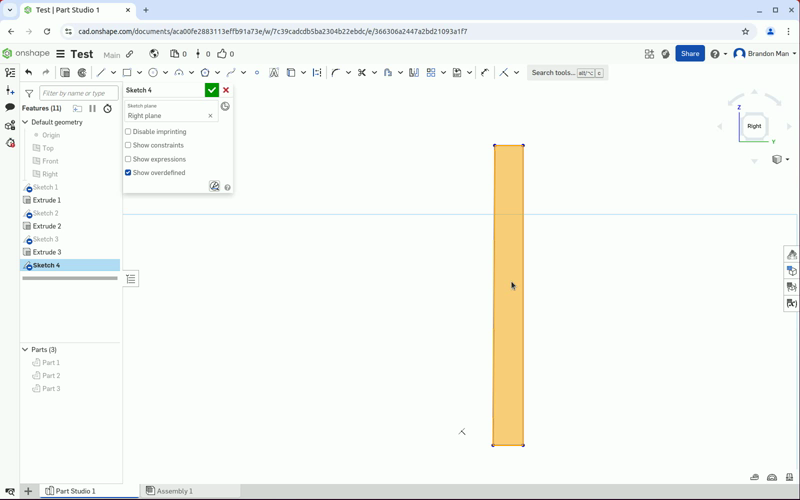
scroll(-6)
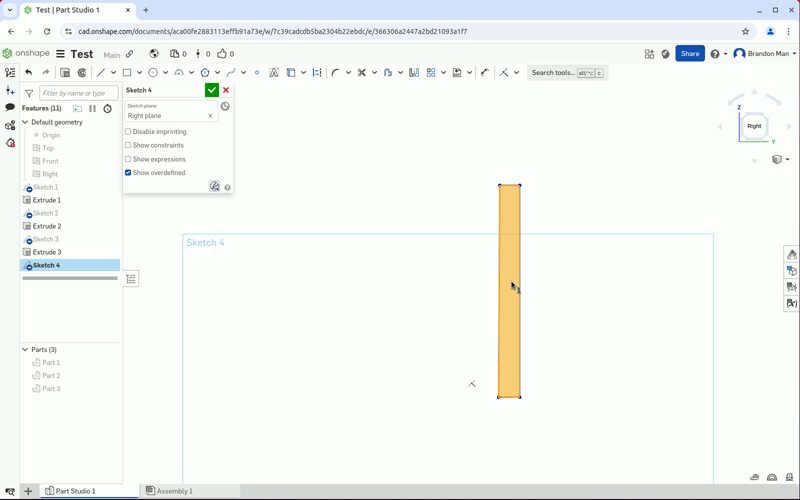
scroll(-6)
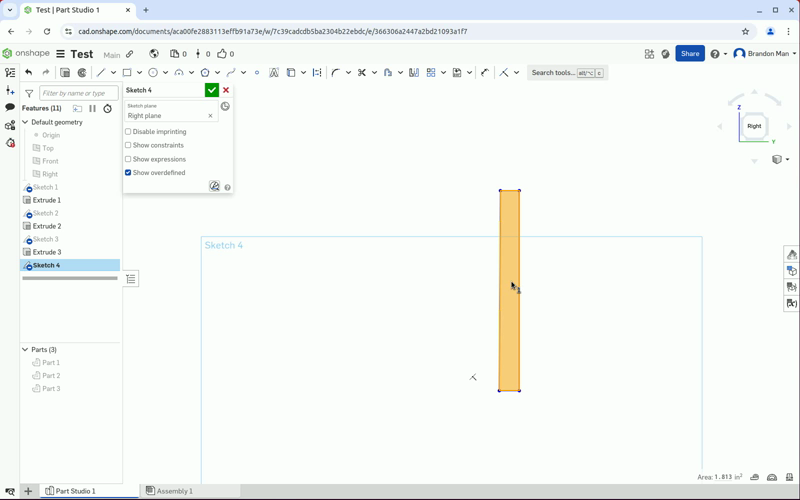
scroll(-6)
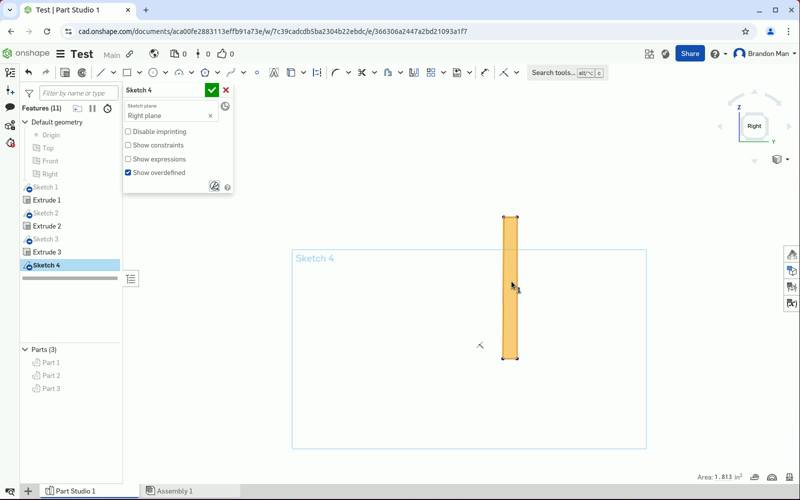
scroll(-6)
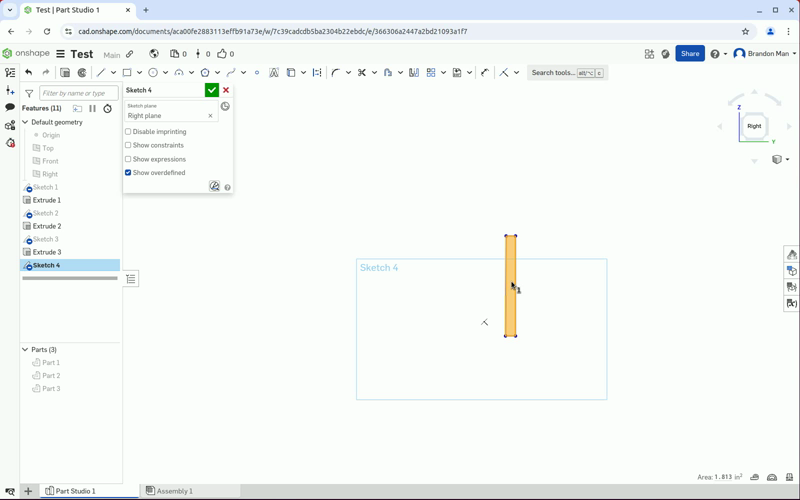
scroll(-6)
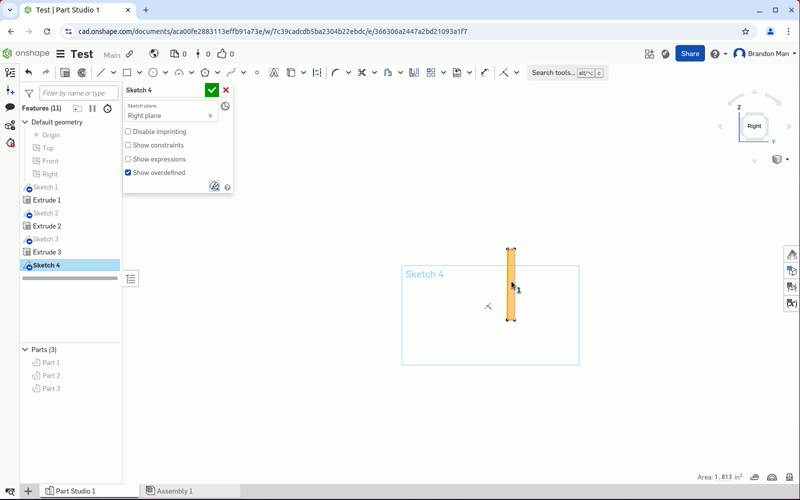
scroll(-6)
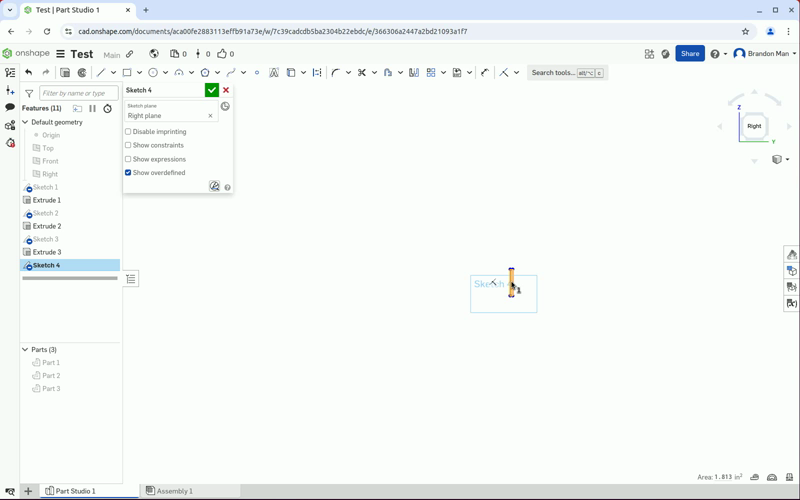
mouse_move(73, 352)
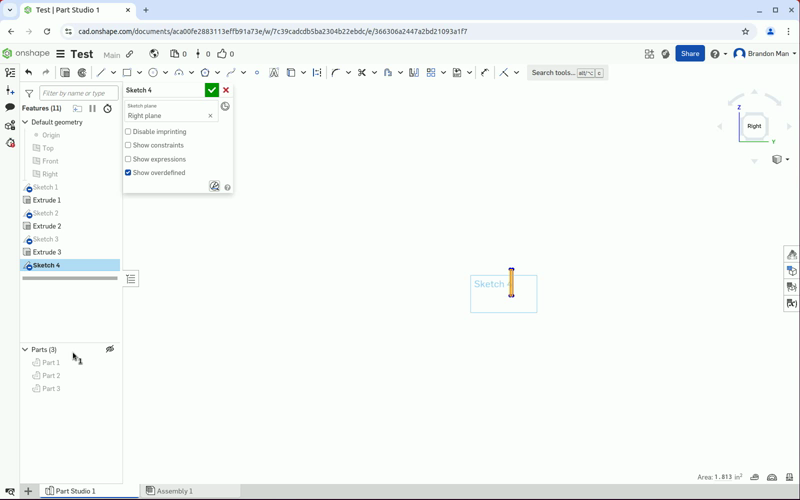
key(shift+y)
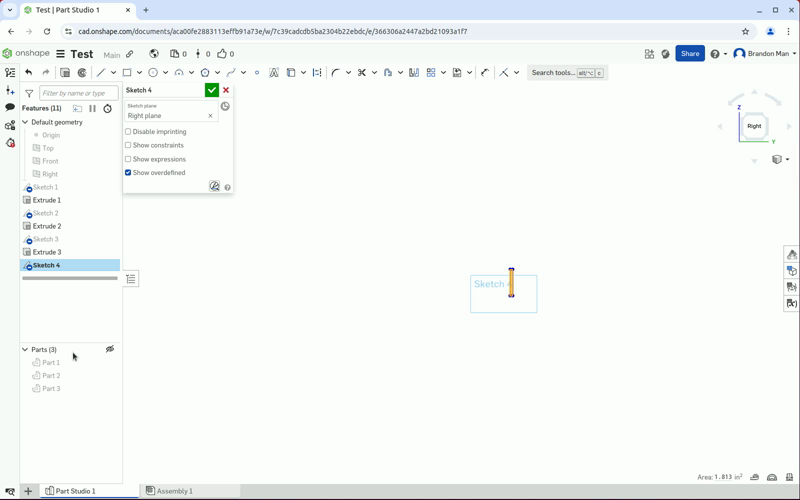
key(shift+e)
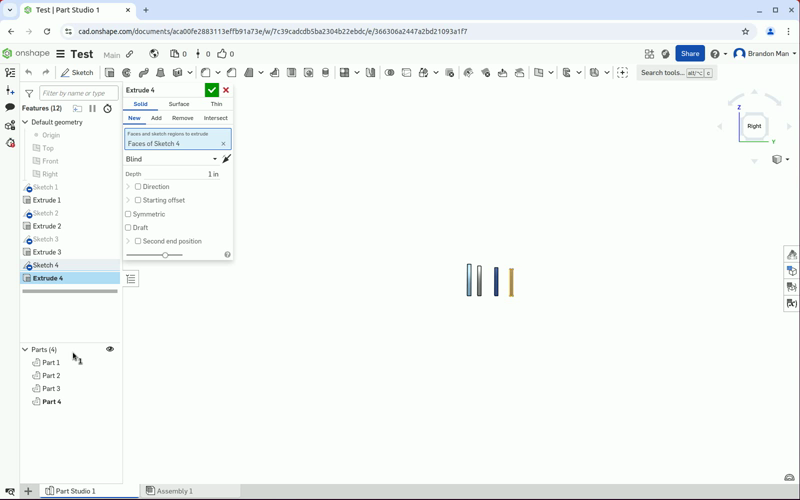
mouse_move(143, 106)
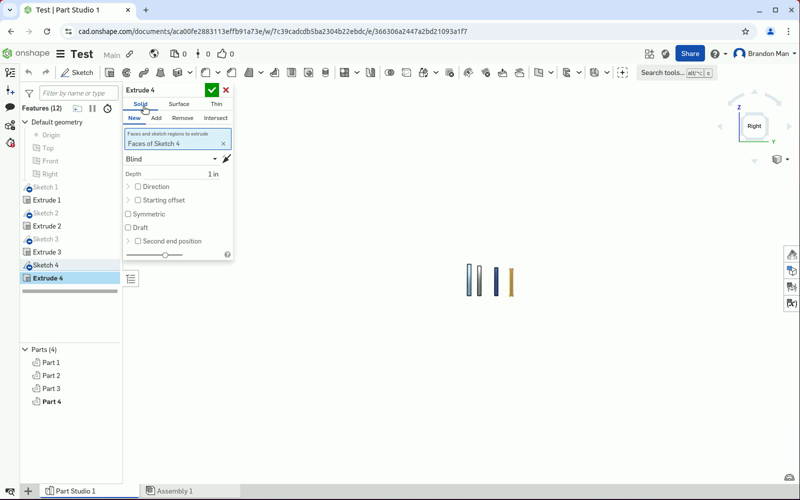
click(143, 106)
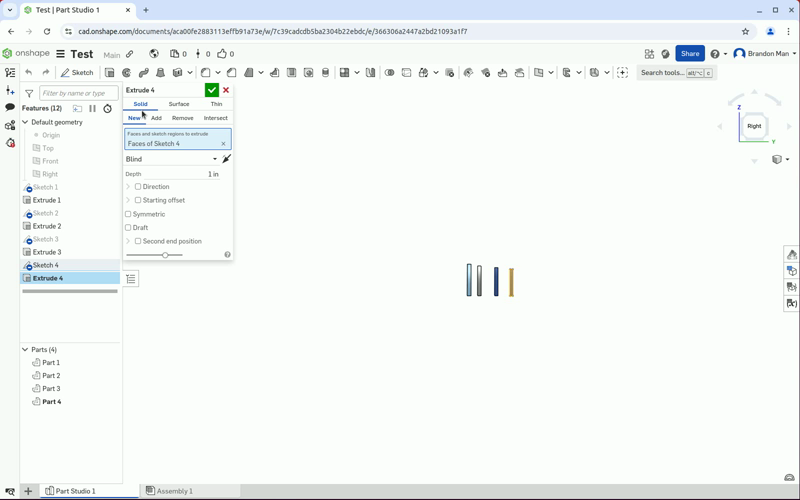
mouse_move(137, 120)
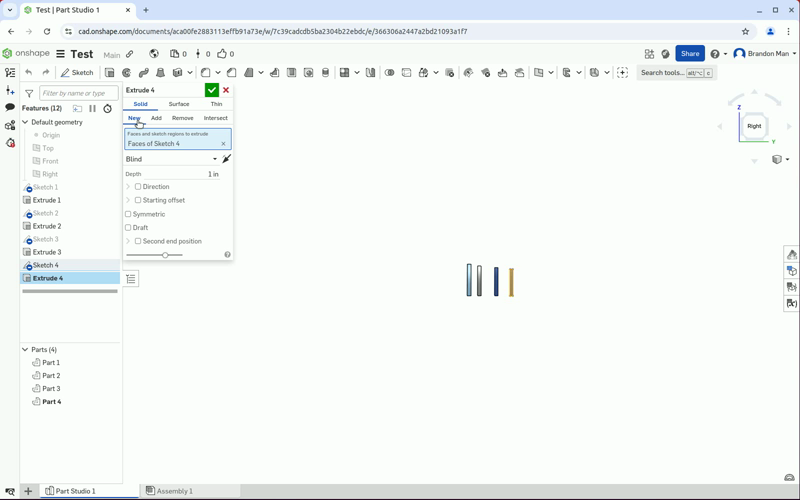
click(137, 120)
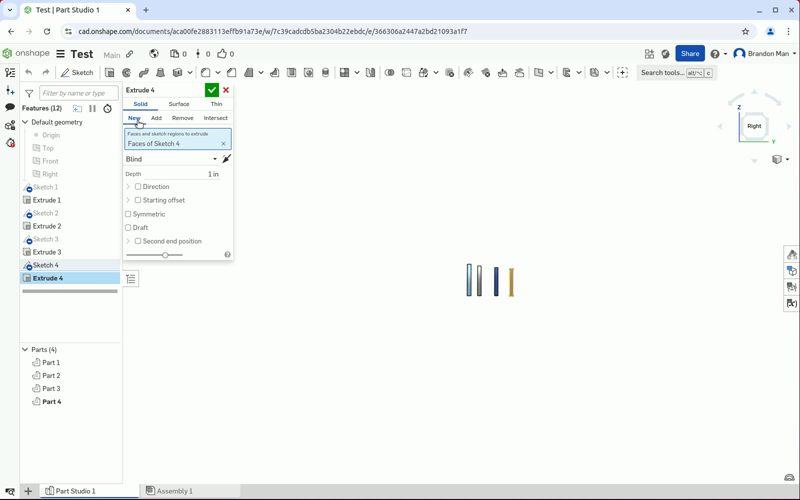
key(tab, 4)
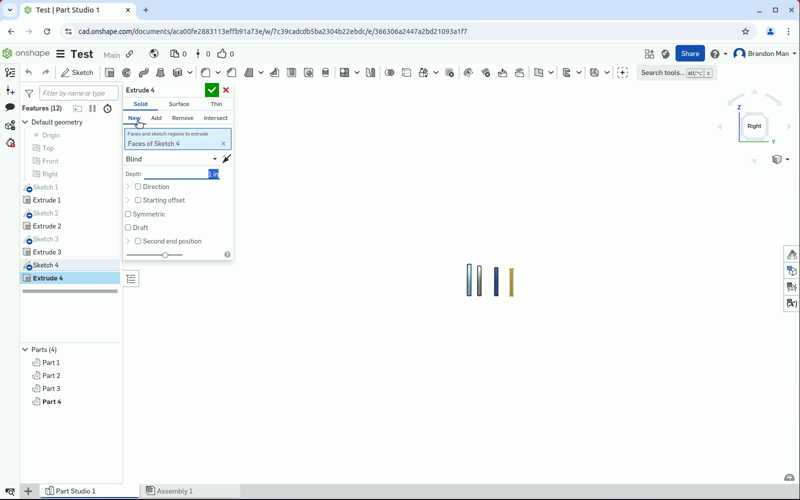
text(5.296)
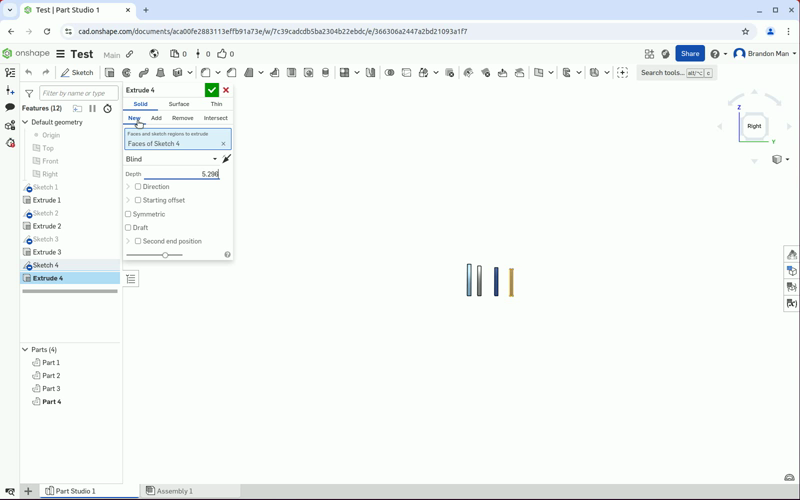
key(enter)
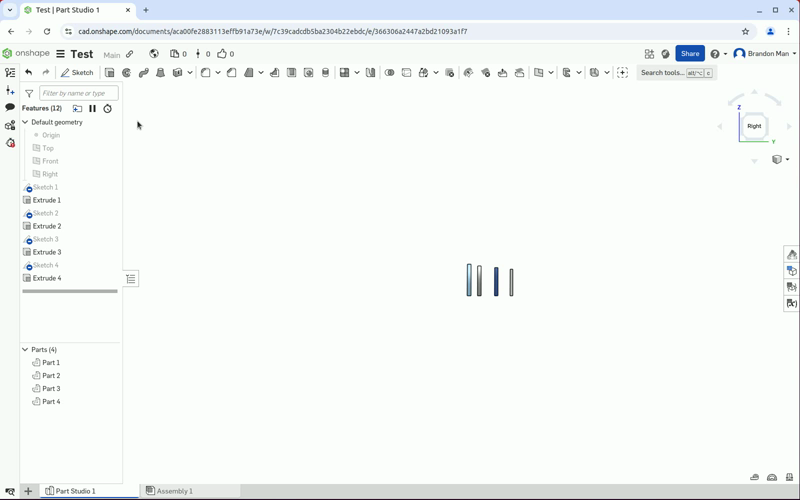
key(shift+h)
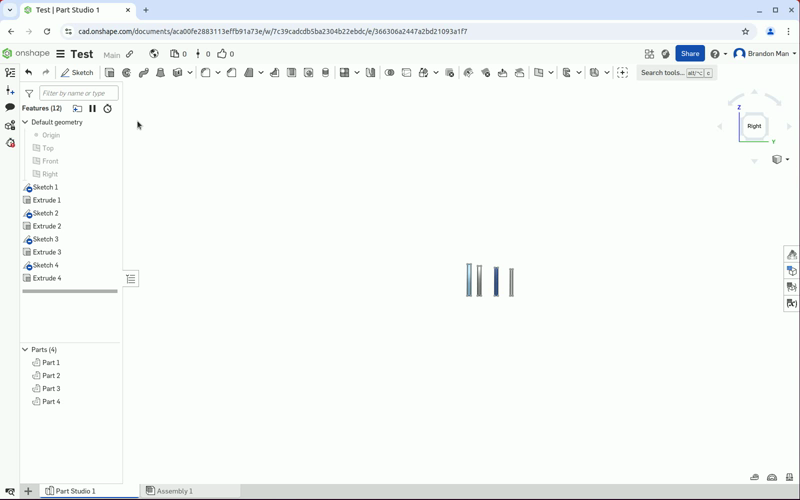
key(shift+h)
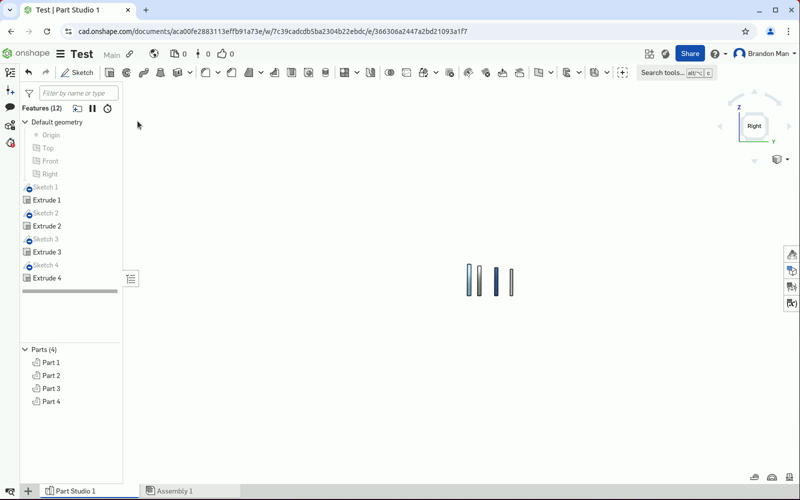
mouse_move(73, 189)
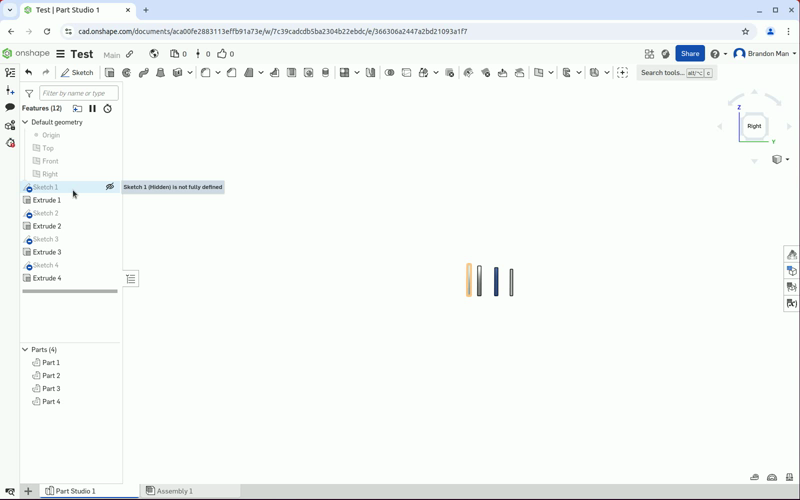
click(73, 189)
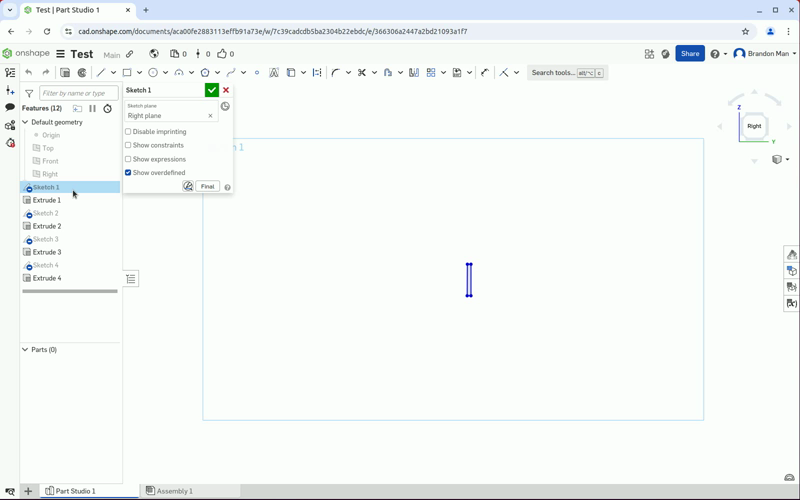
mouse_move(229, 92)
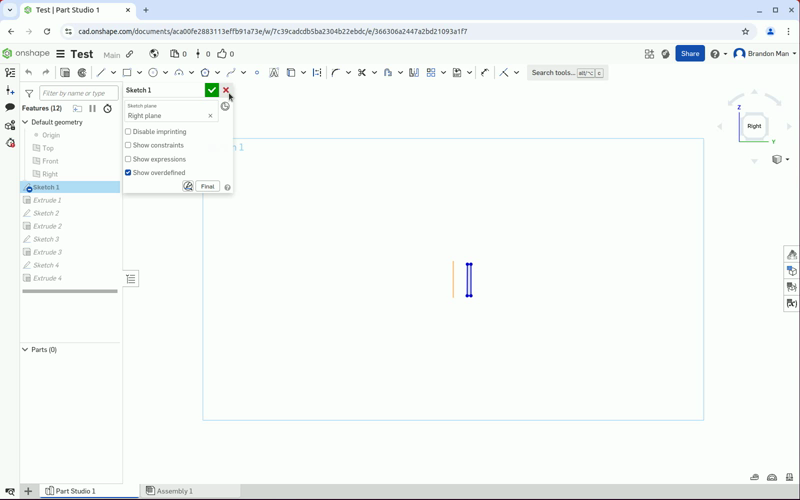
click(229, 92)
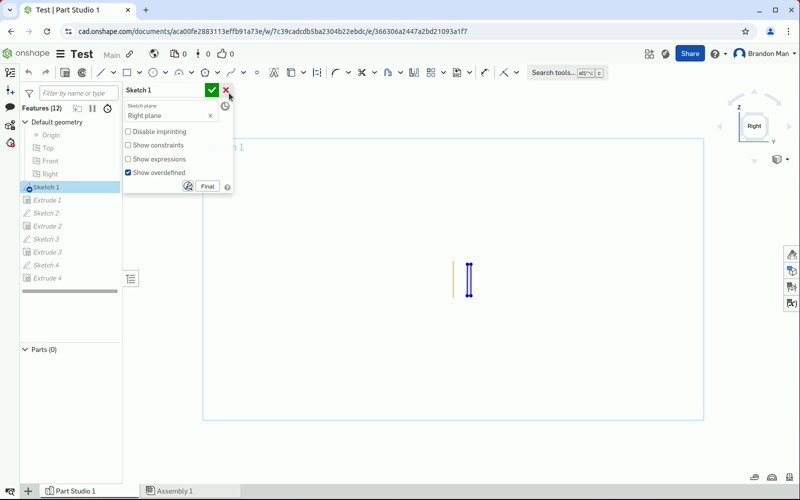
key(shift+s)
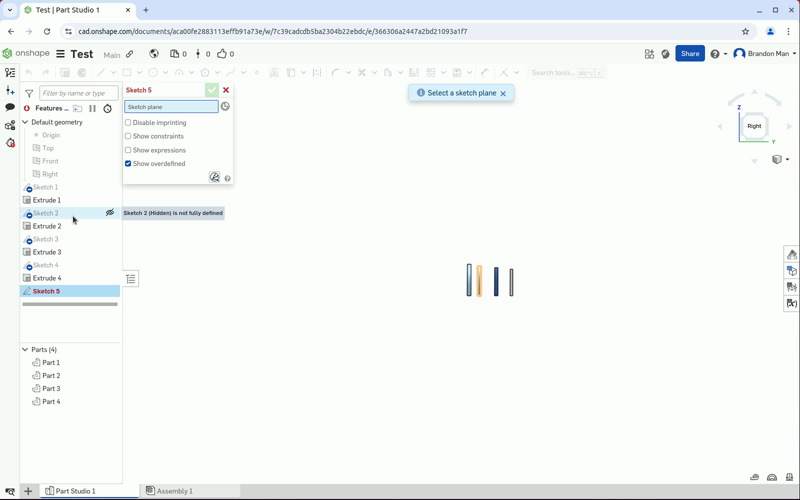
scroll(3)
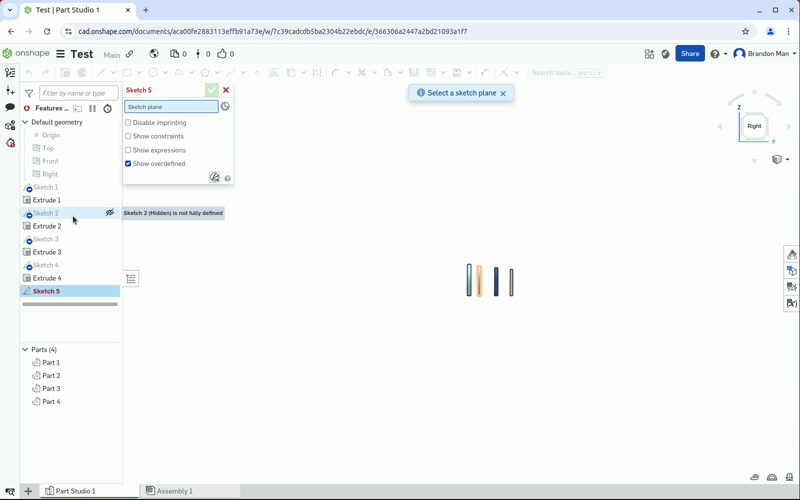
mouse_move(73, 176)
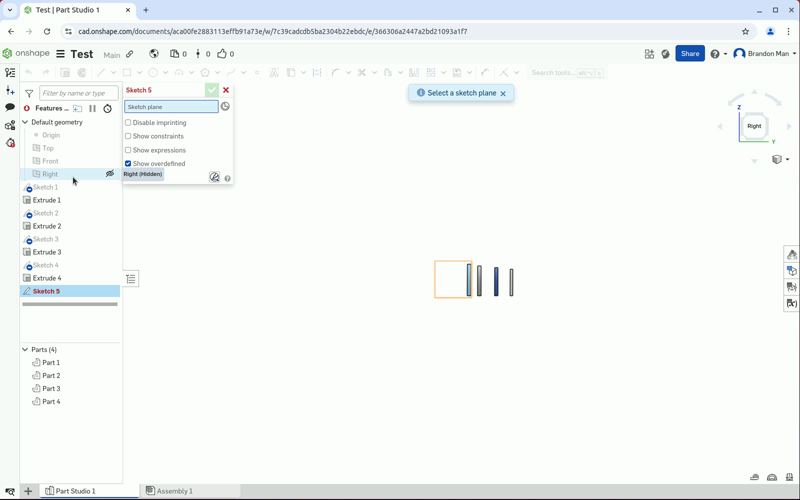
click(73, 176)
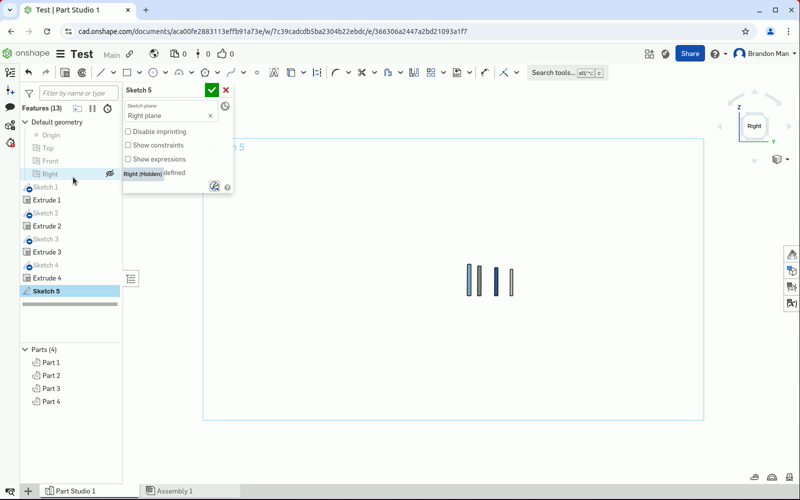
mouse_move(73, 352)
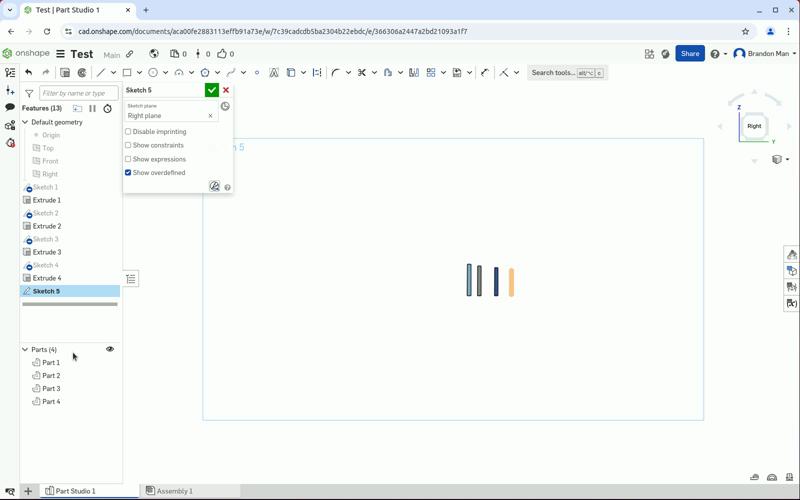
key(y)
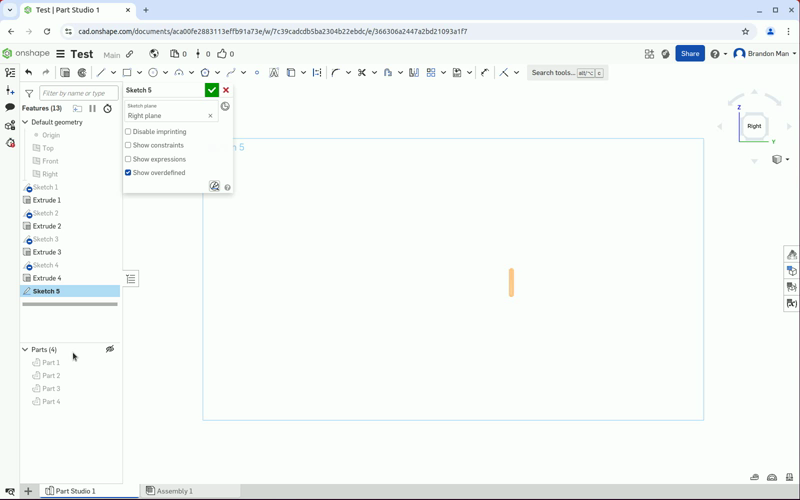
key(l)
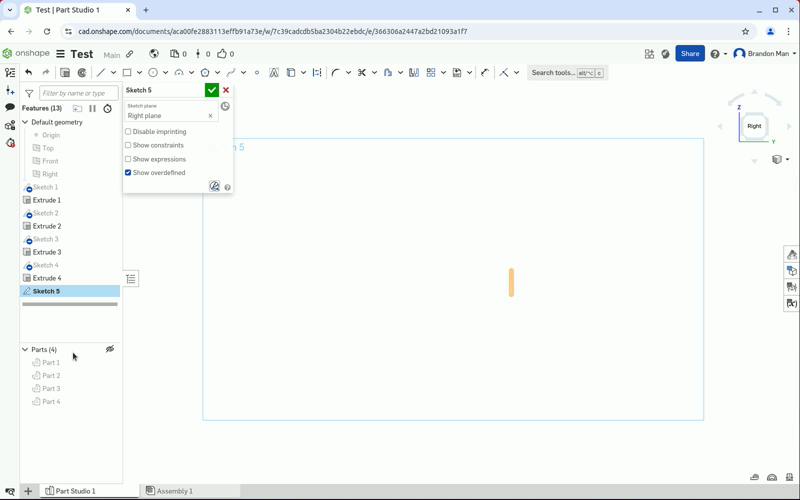
key_down(shift)
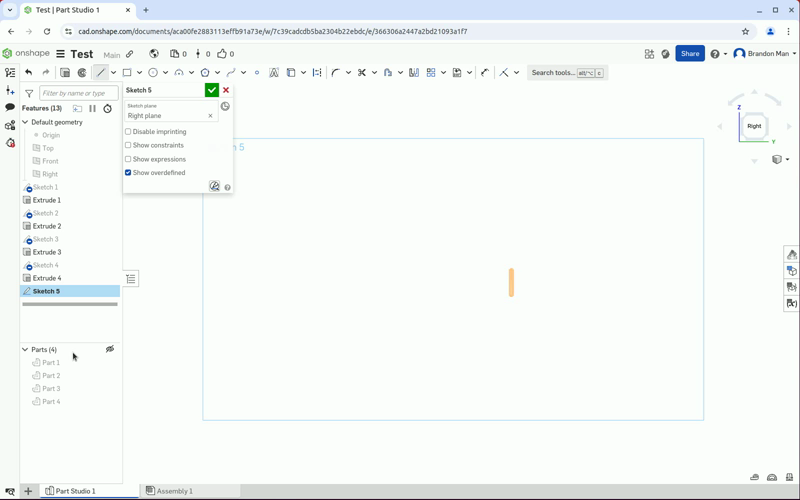
mouse_move(524, 295)
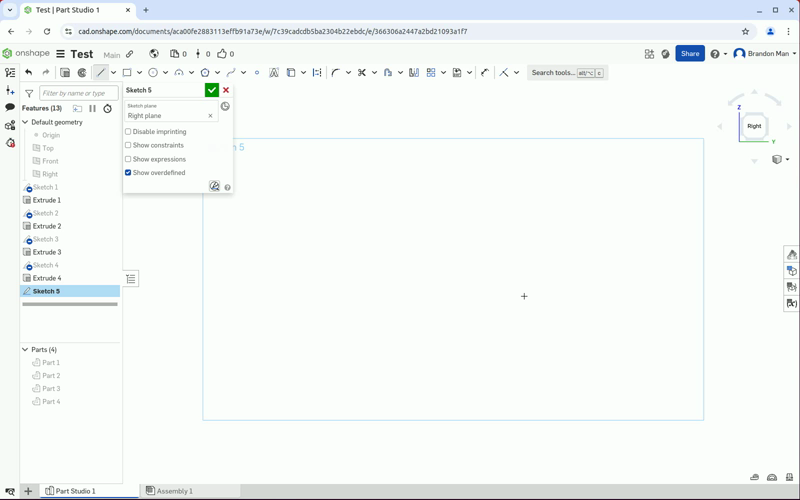
click(524, 295)
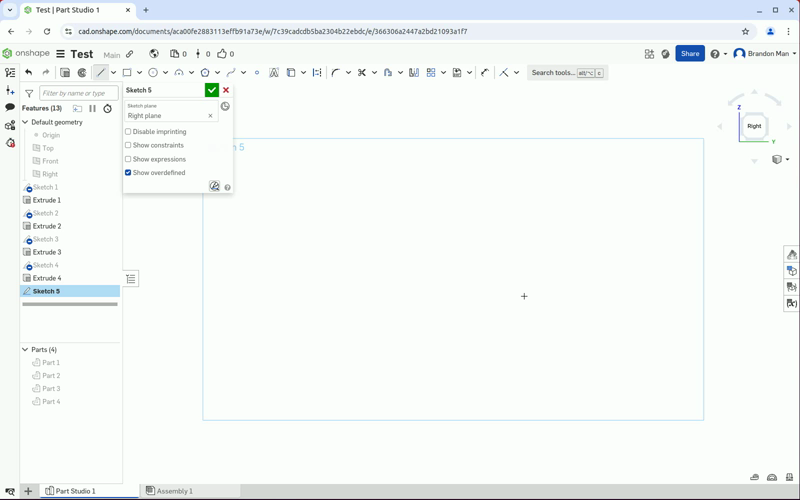
key_up(shift)
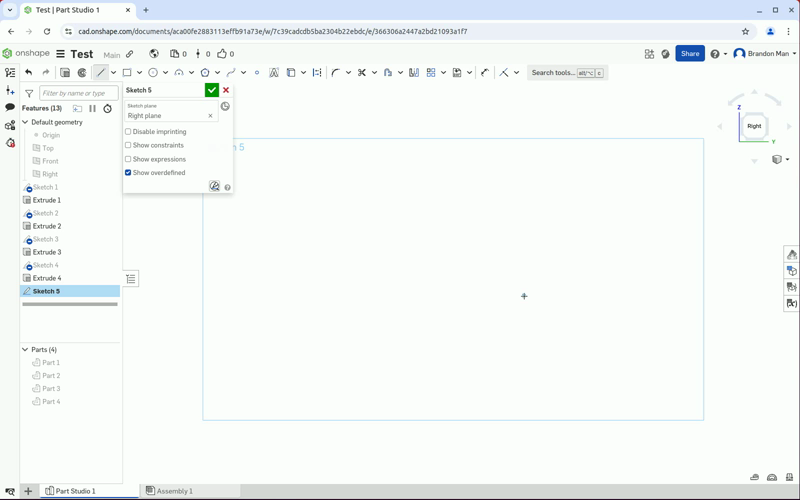
key_down(shift)
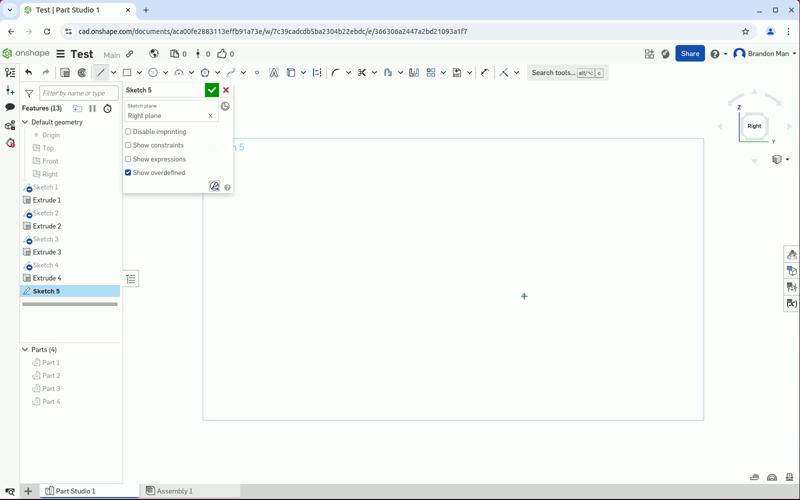
mouse_move(554, 295)
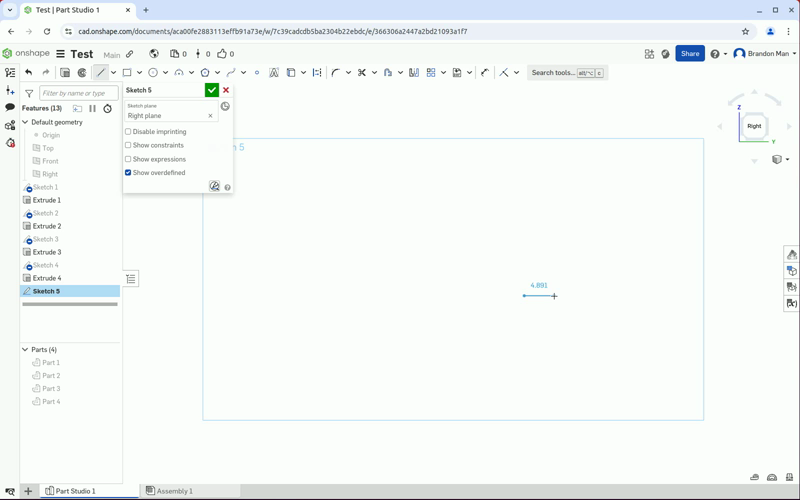
mouse_move(526, 295)
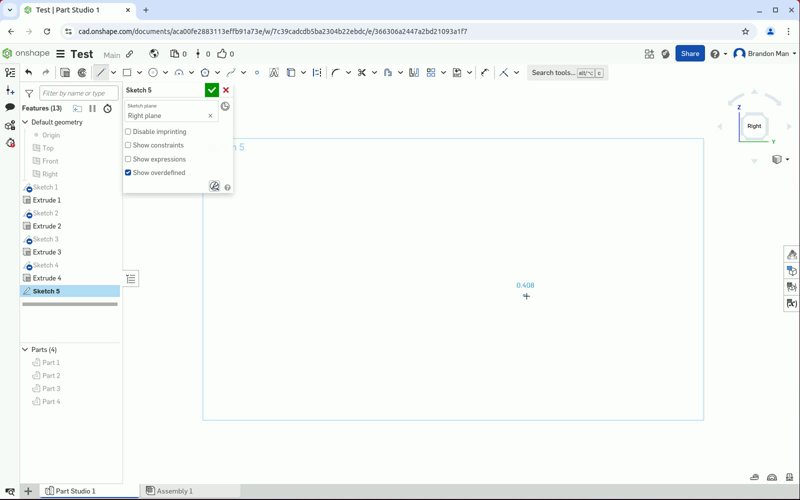
scroll(6)
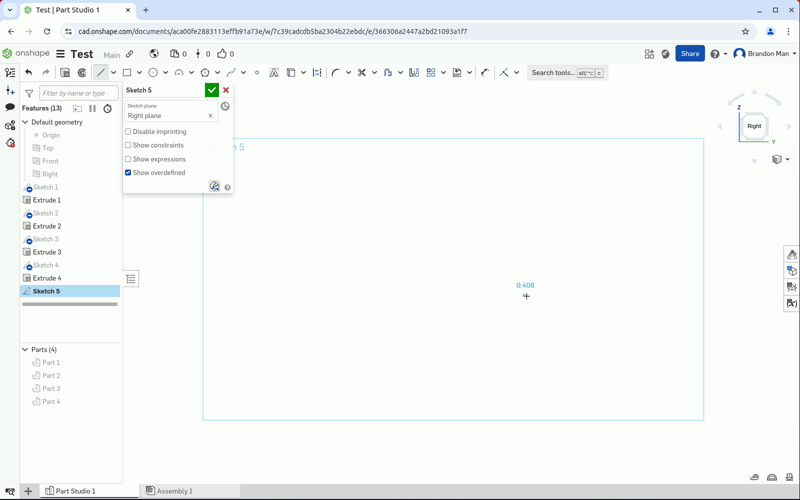
scroll(6)
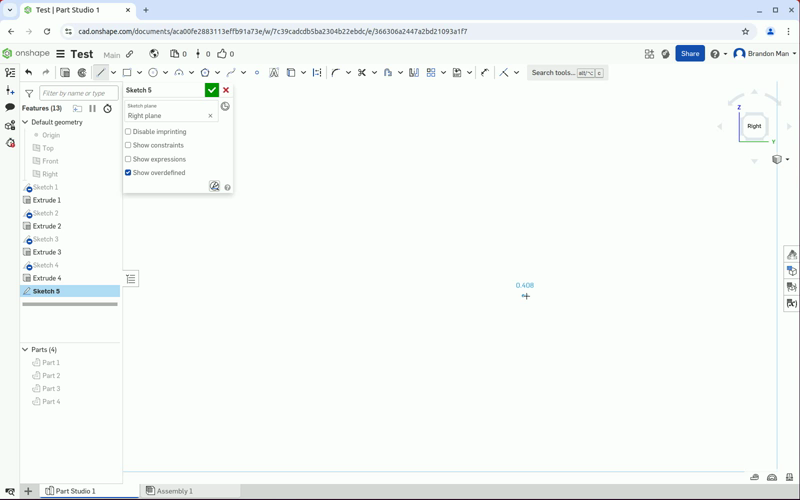
scroll(6)
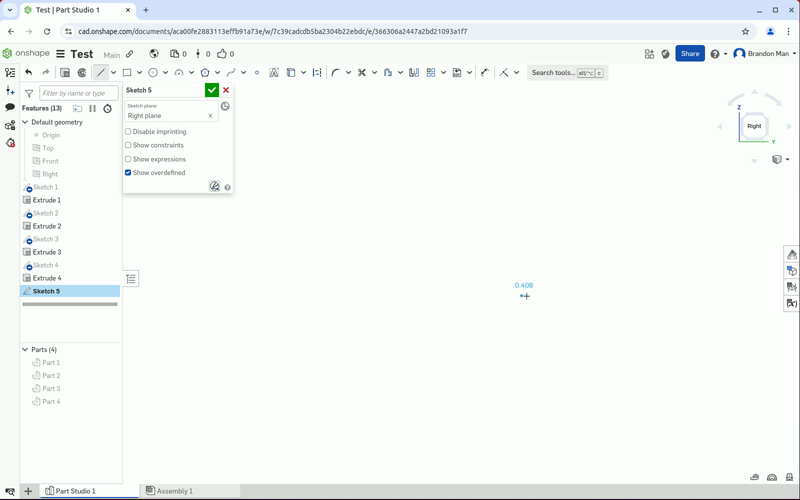
scroll(6)
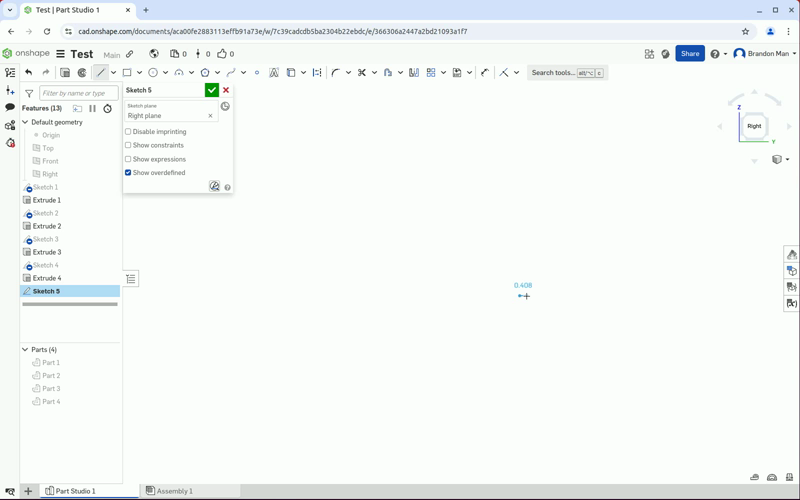
scroll(6)
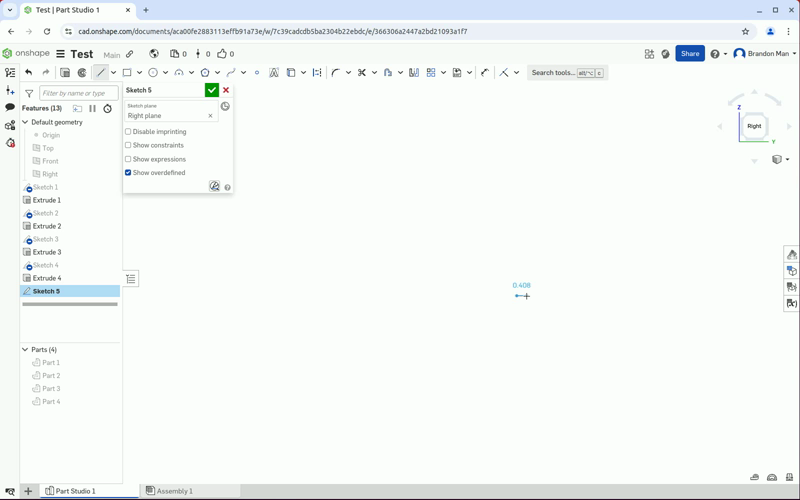
scroll(6)
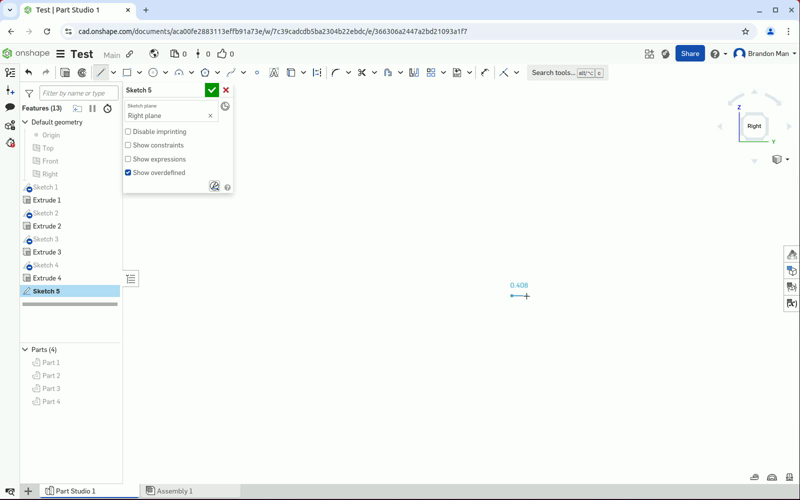
scroll(6)
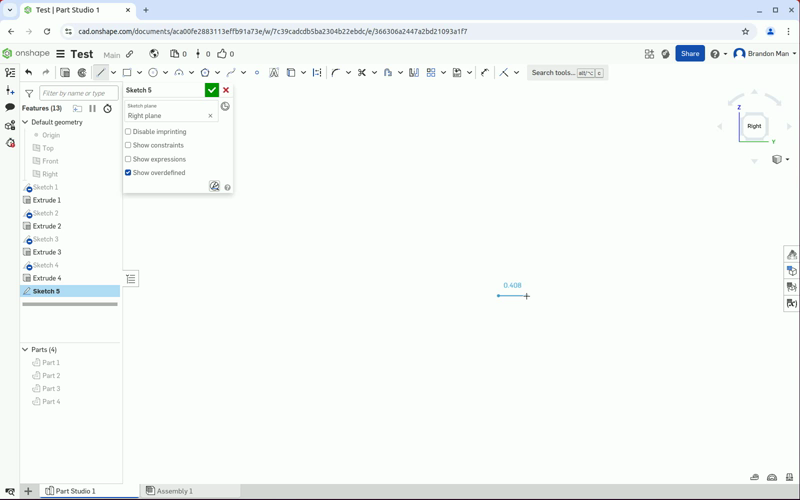
click(526, 295)
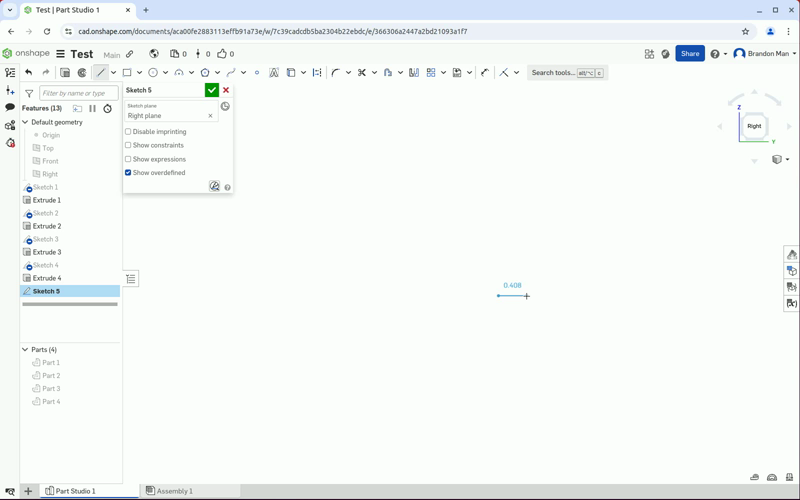
scroll(-6)
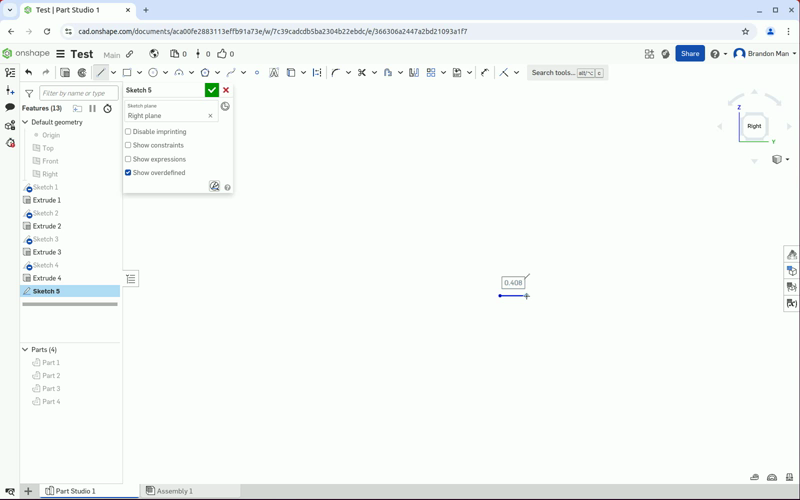
scroll(-6)
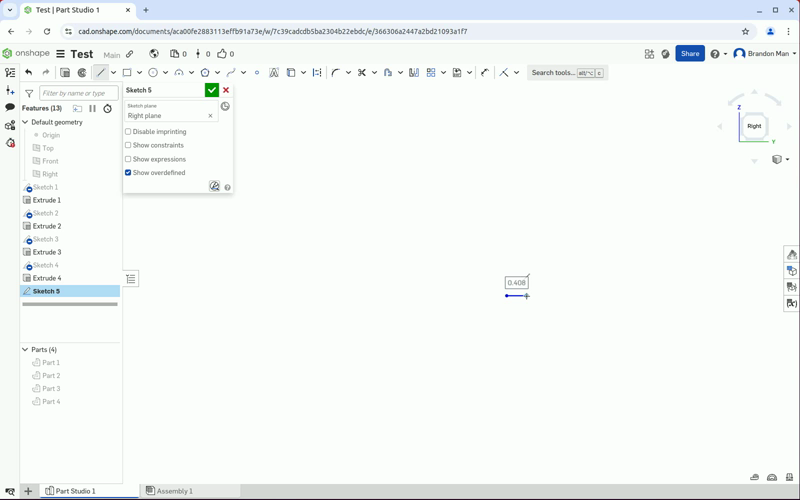
scroll(-6)
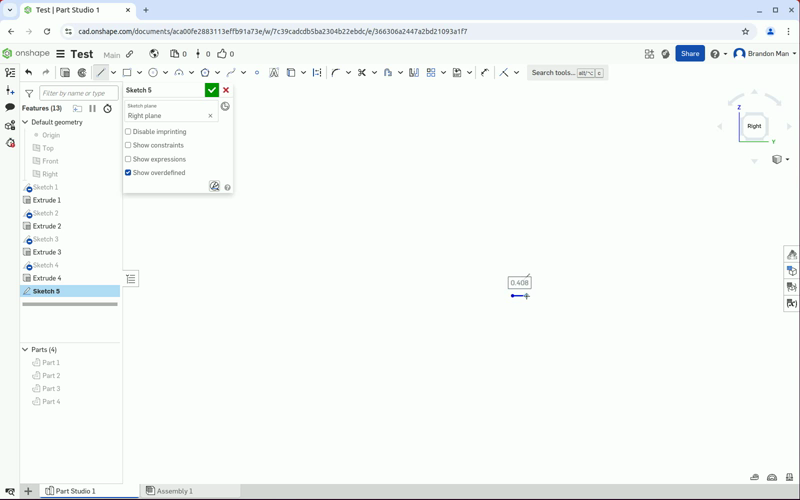
scroll(-6)
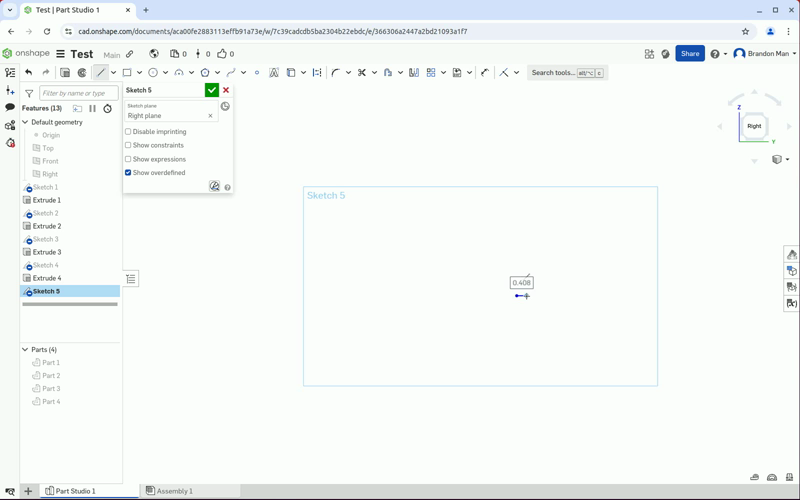
scroll(-6)
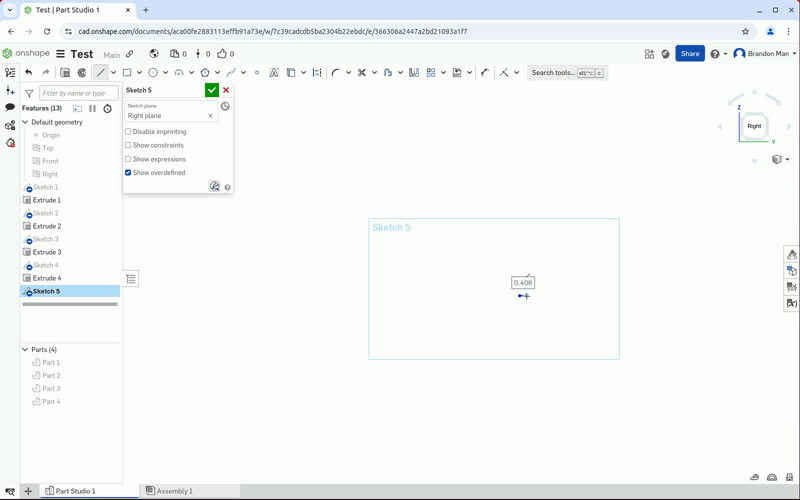
scroll(-6)
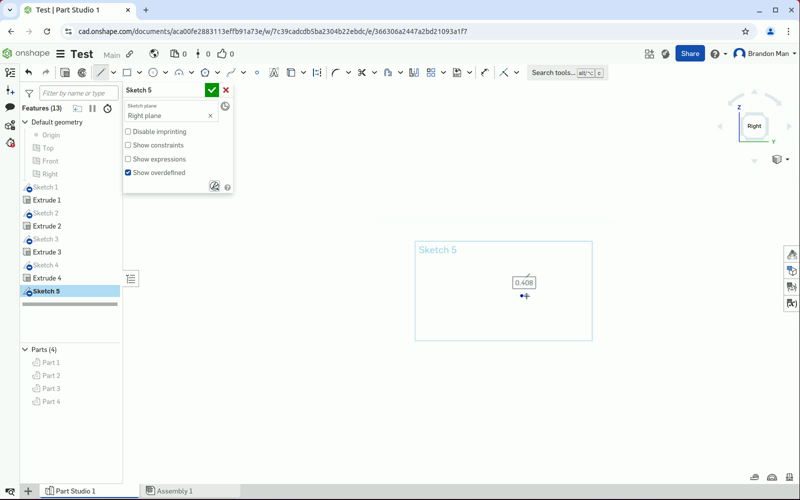
scroll(-6)
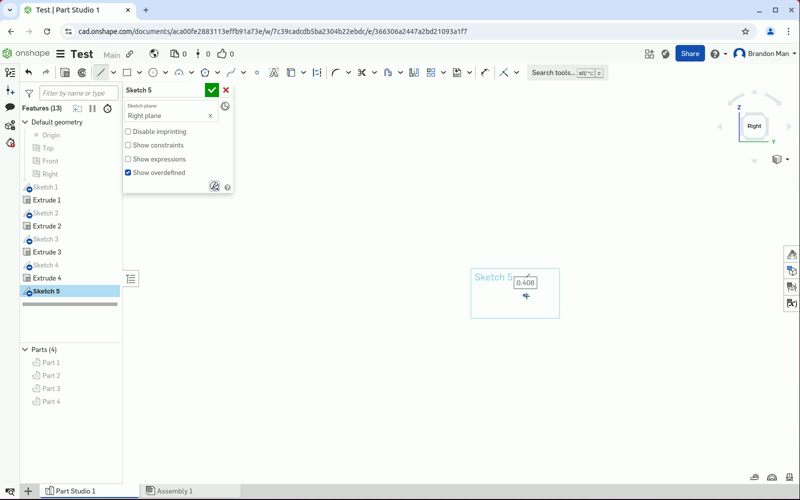
key_up(shift)
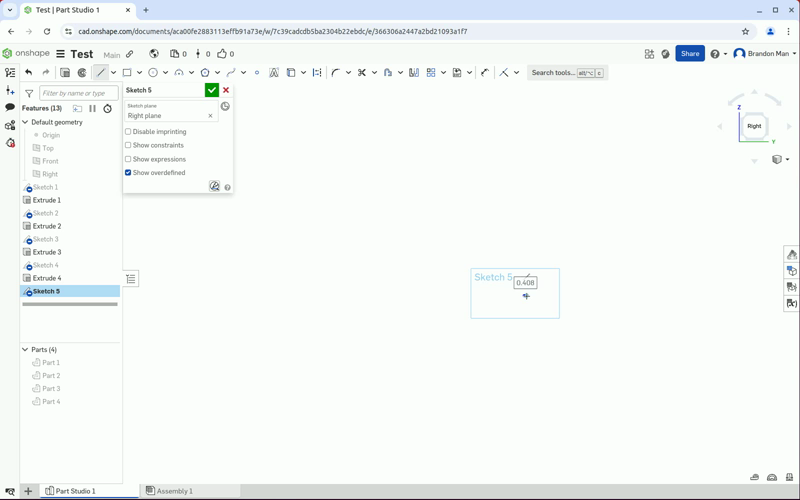
key_down(shift)
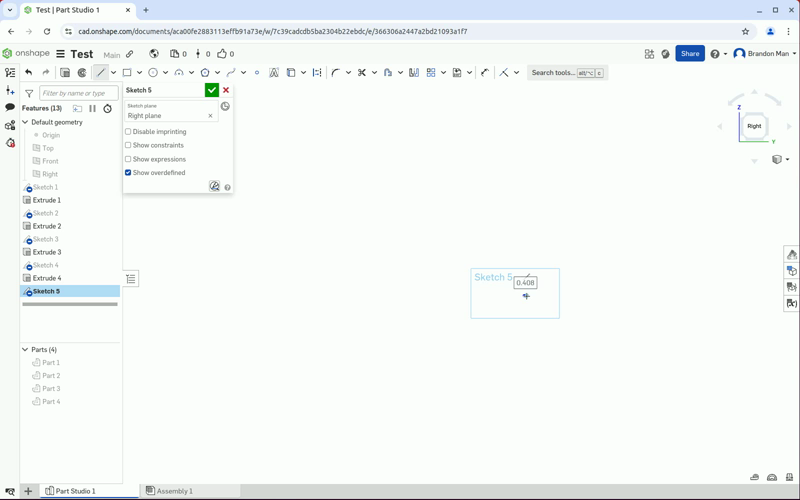
mouse_move(556, 295)
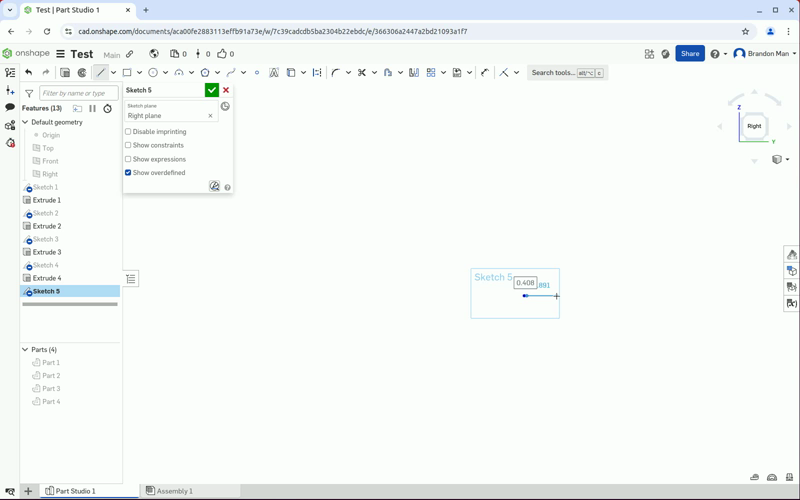
mouse_move(526, 269)
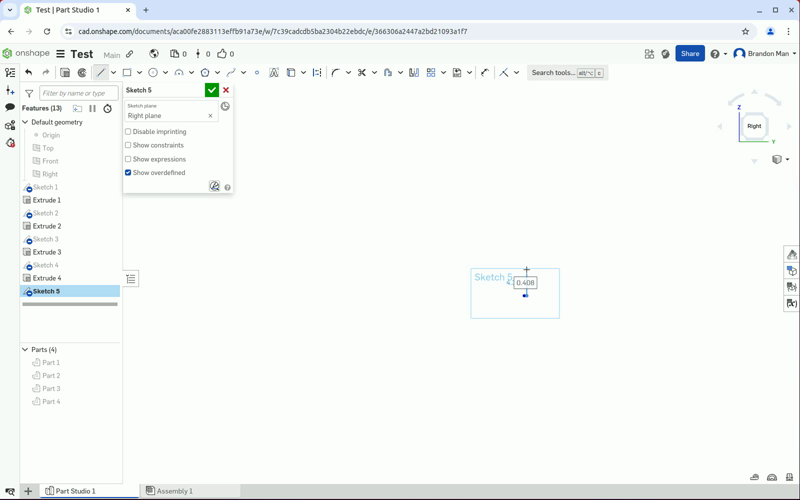
click(526, 269)
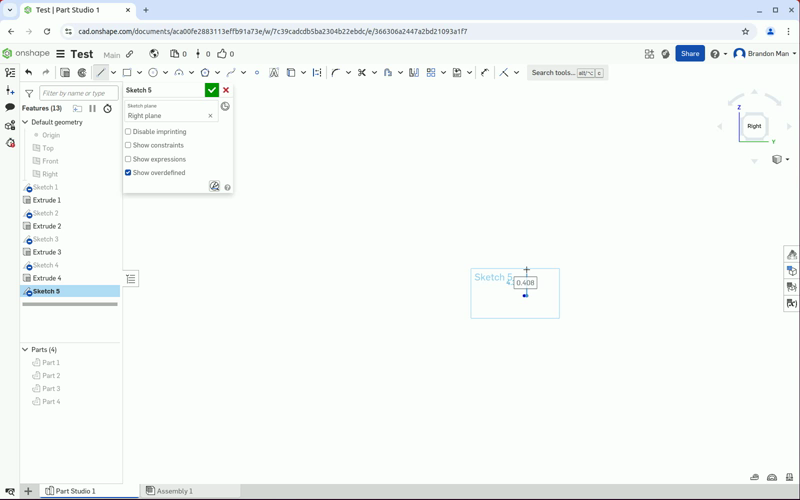
key_up(shift)
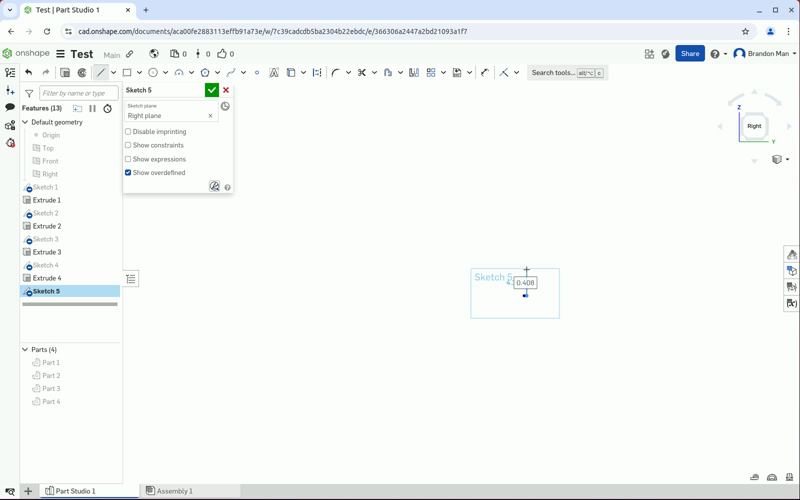
key_down(shift)
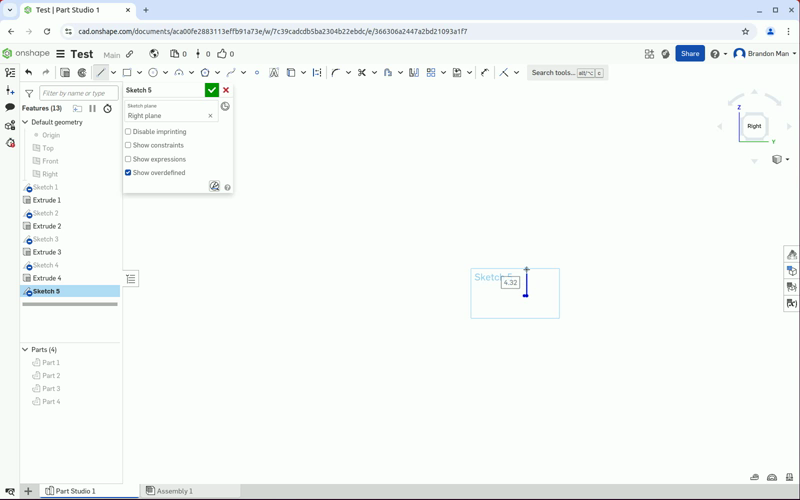
mouse_move(556, 269)
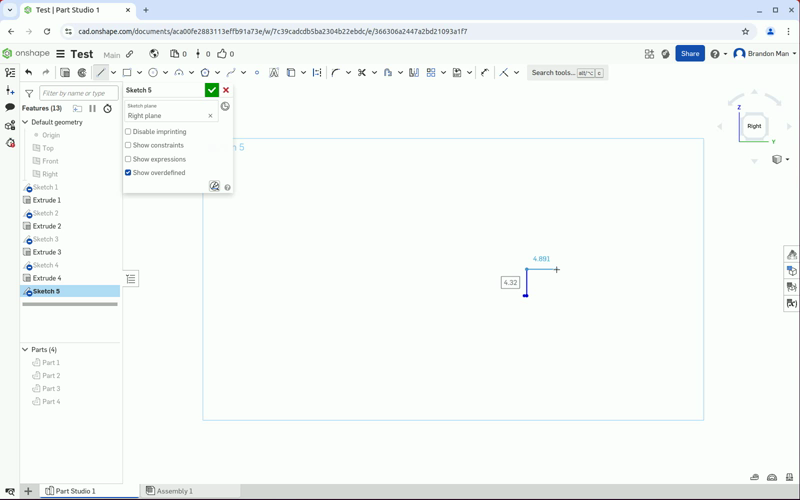
mouse_move(524, 269)
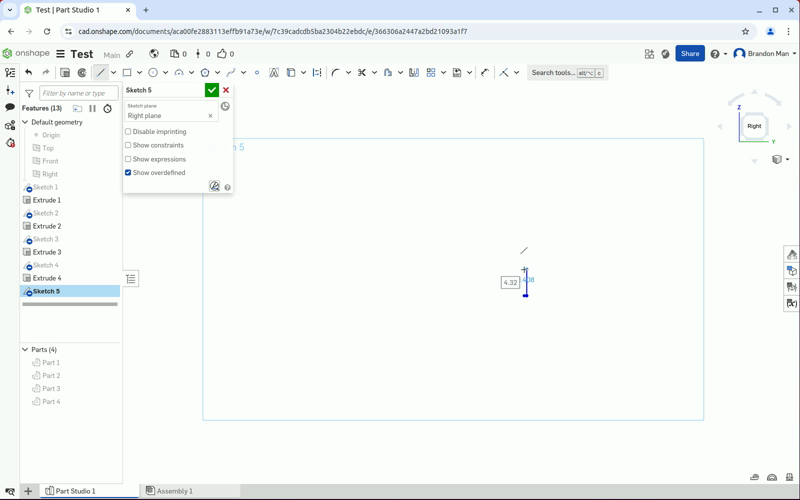
scroll(6)
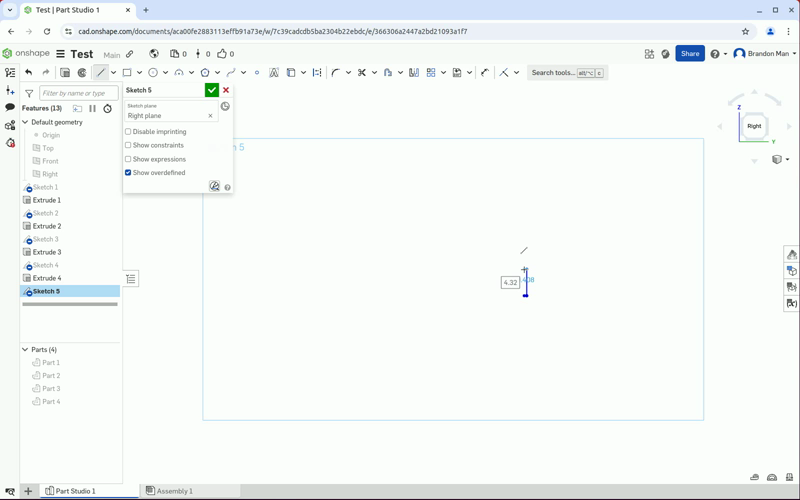
scroll(6)
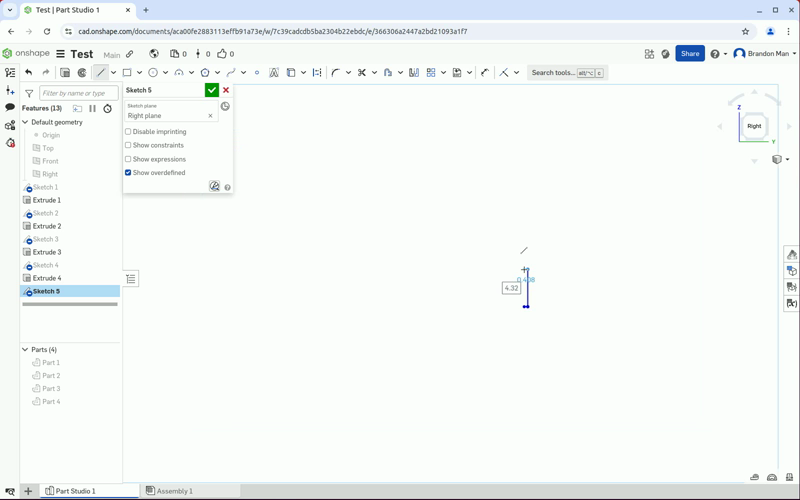
scroll(6)
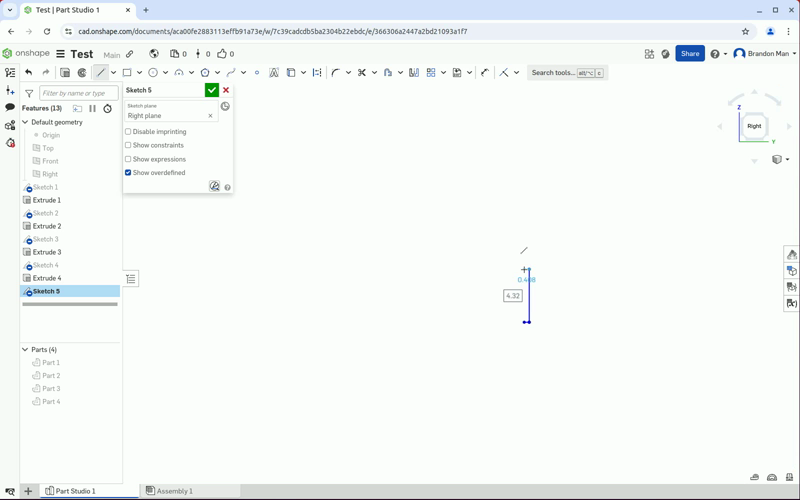
scroll(6)
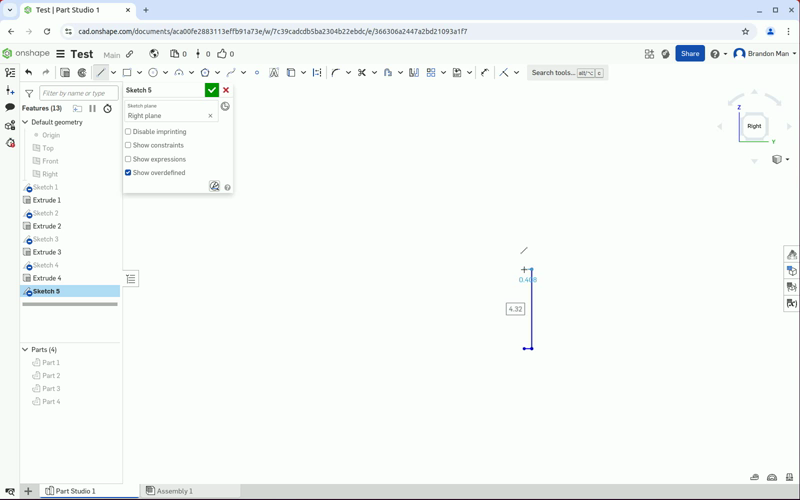
scroll(6)
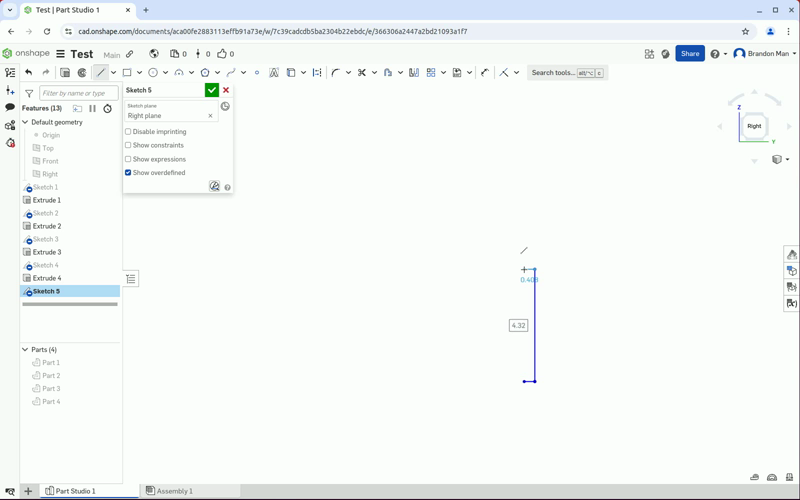
scroll(6)
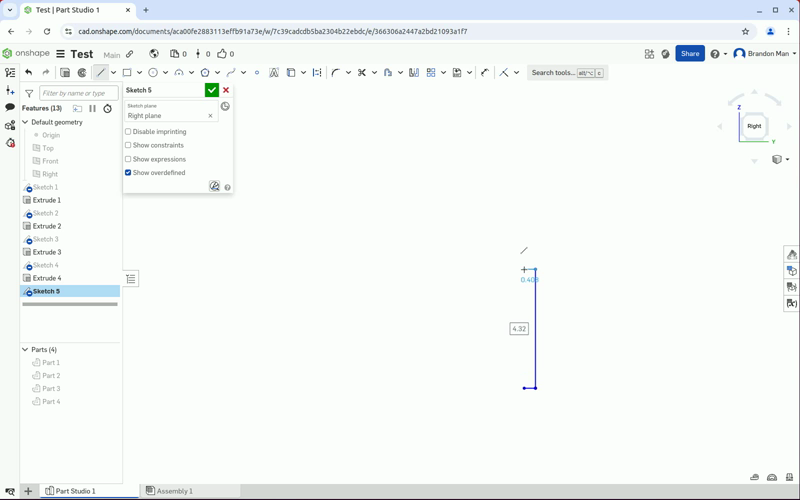
scroll(6)
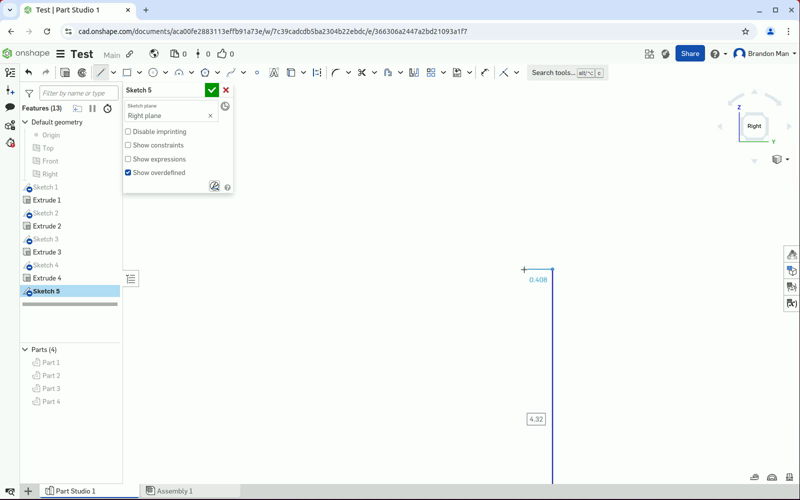
click(524, 269)
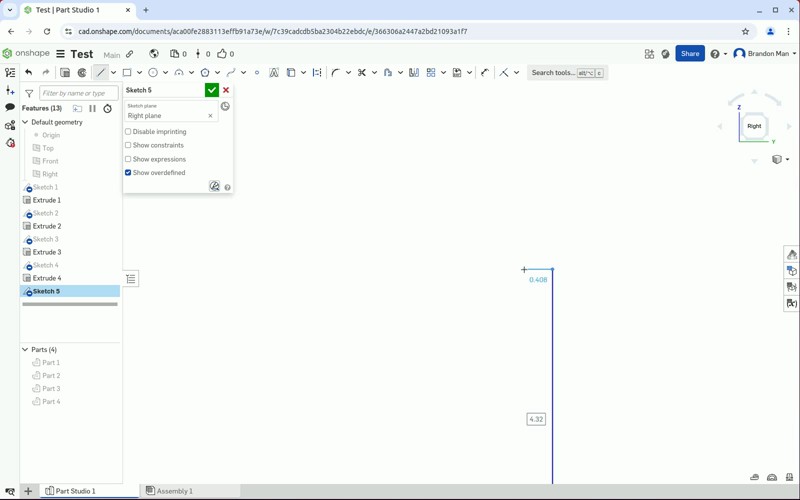
scroll(-6)
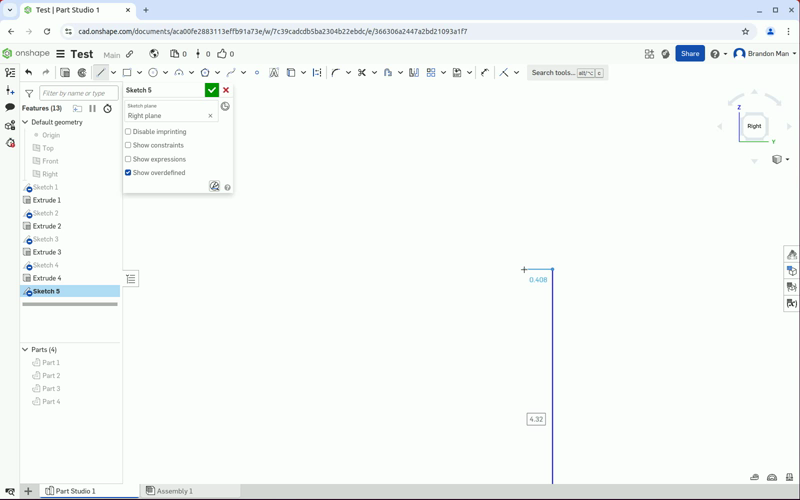
scroll(-6)
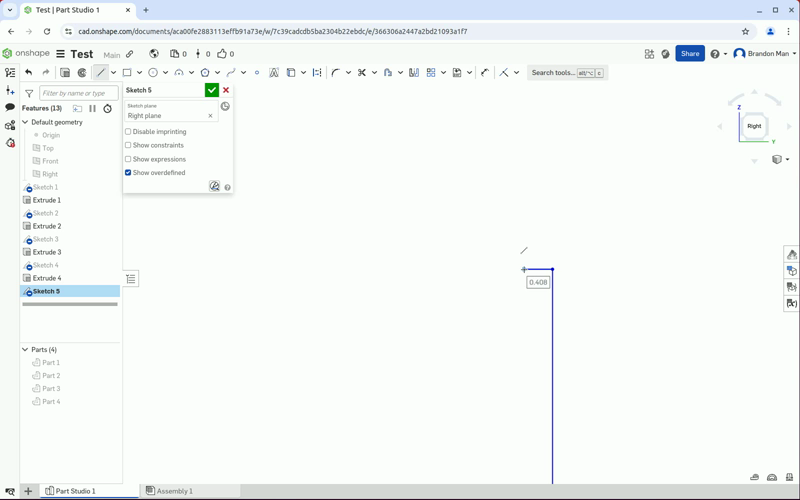
scroll(-6)
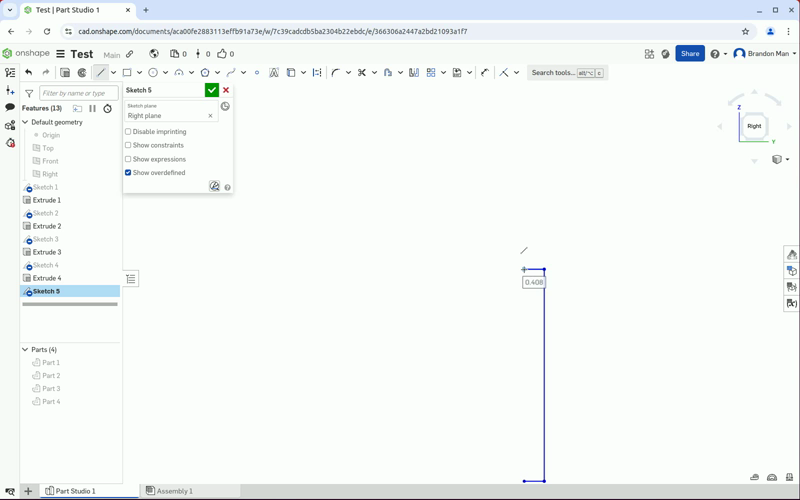
scroll(-6)
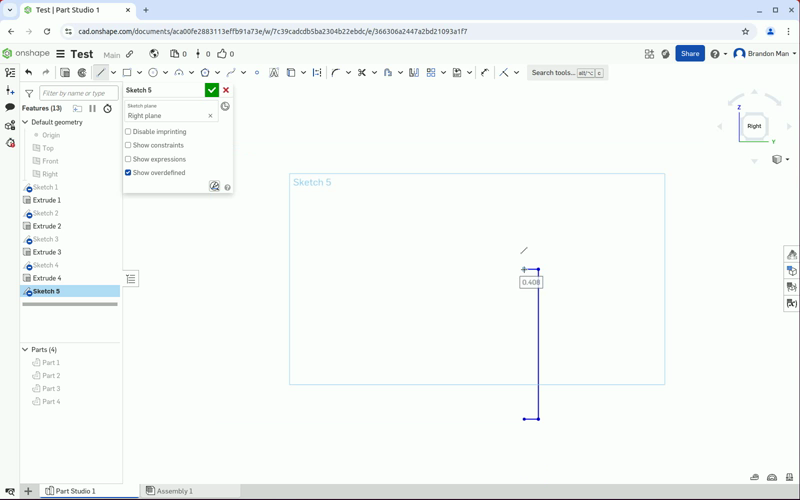
scroll(-6)
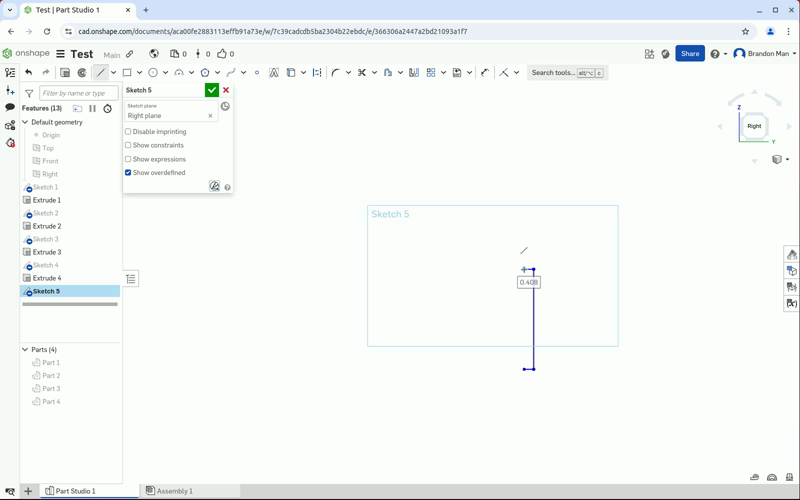
scroll(-6)
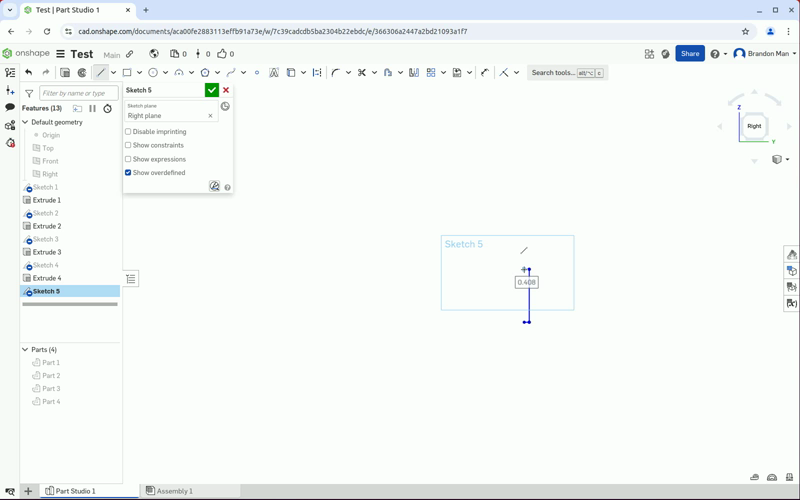
scroll(-6)
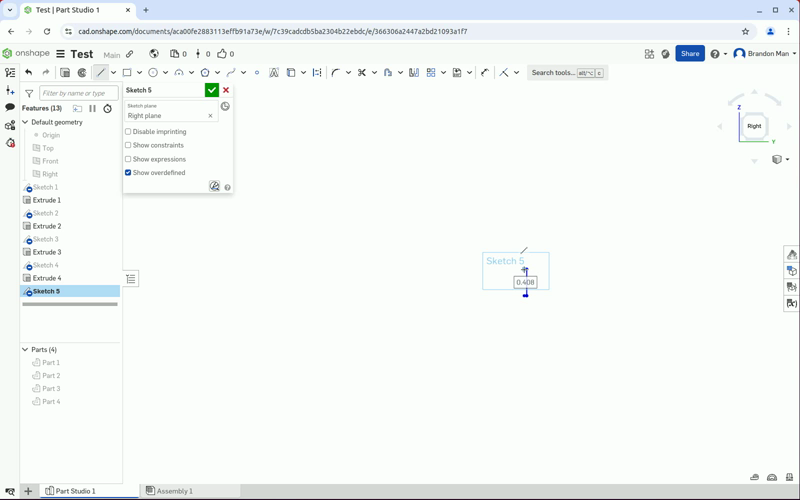
key_up(shift)
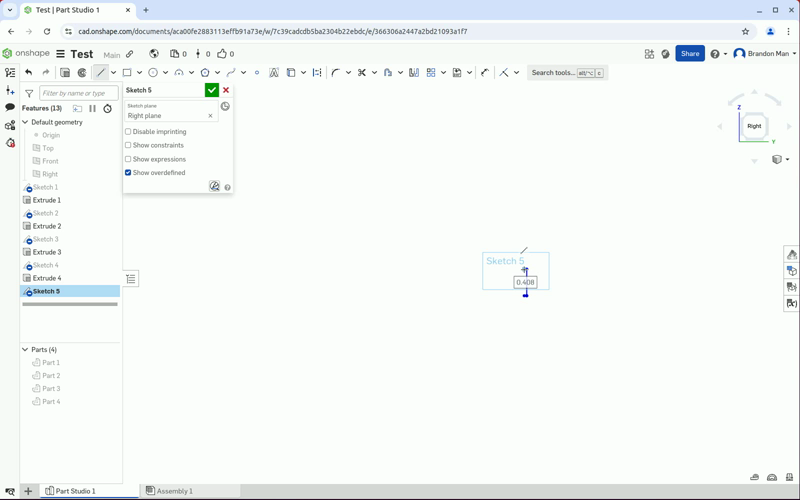
mouse_move(554, 269)
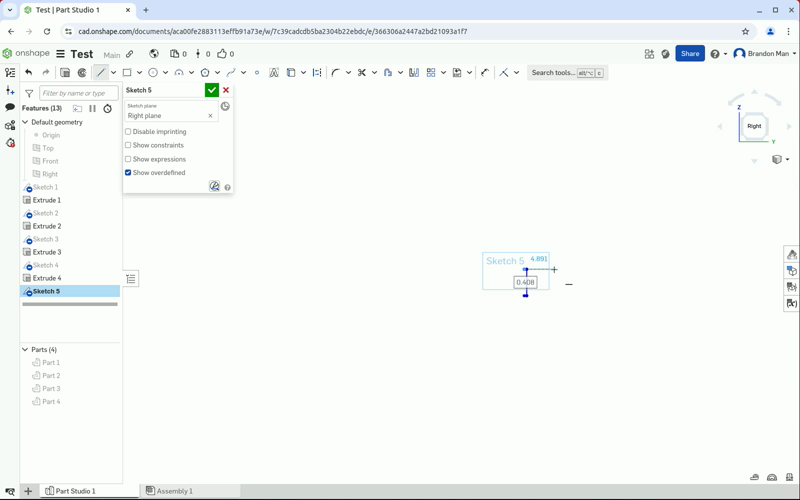
key_down(shift)
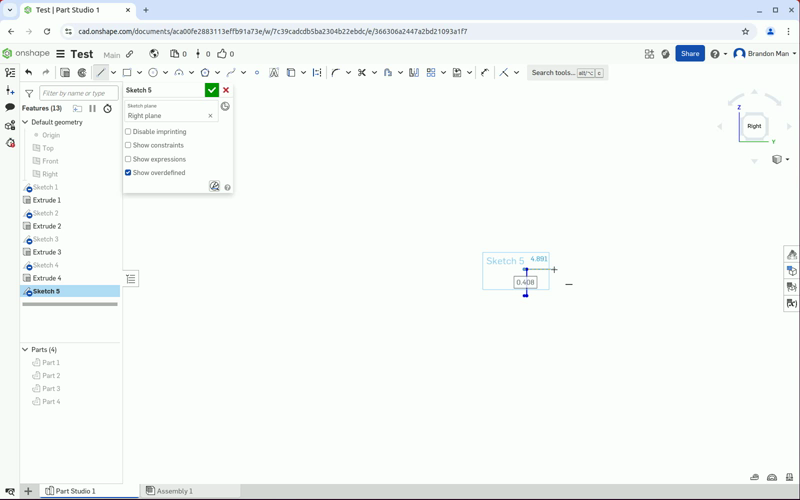
mouse_move(524, 295)
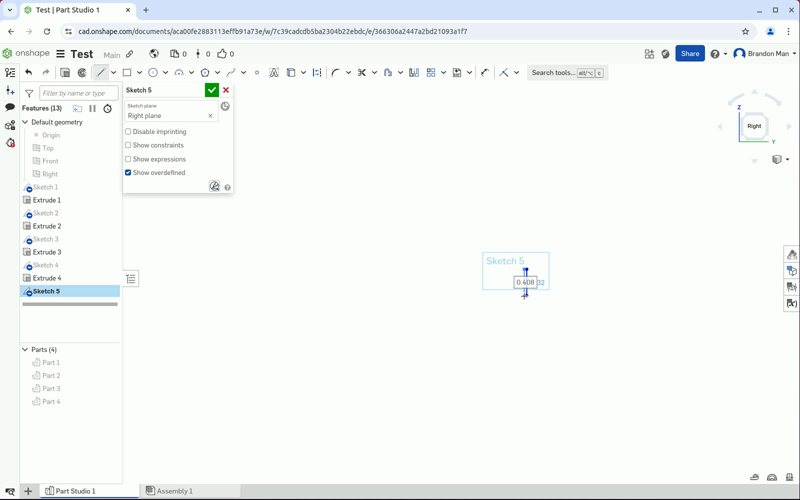
scroll(6)
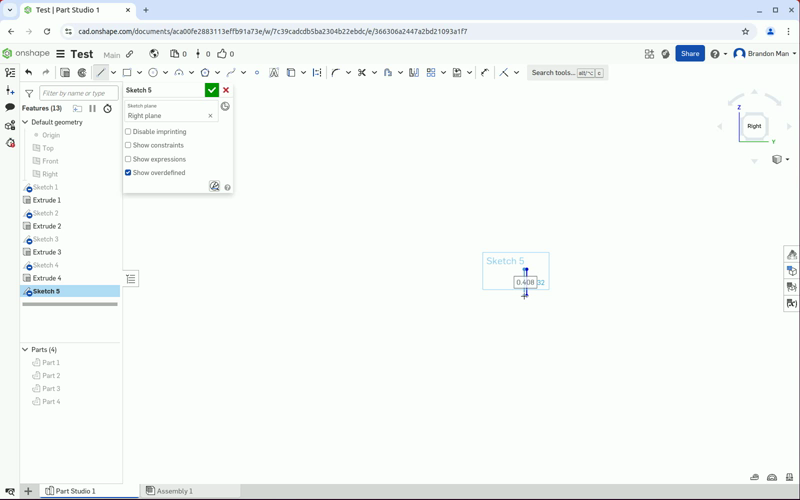
scroll(6)
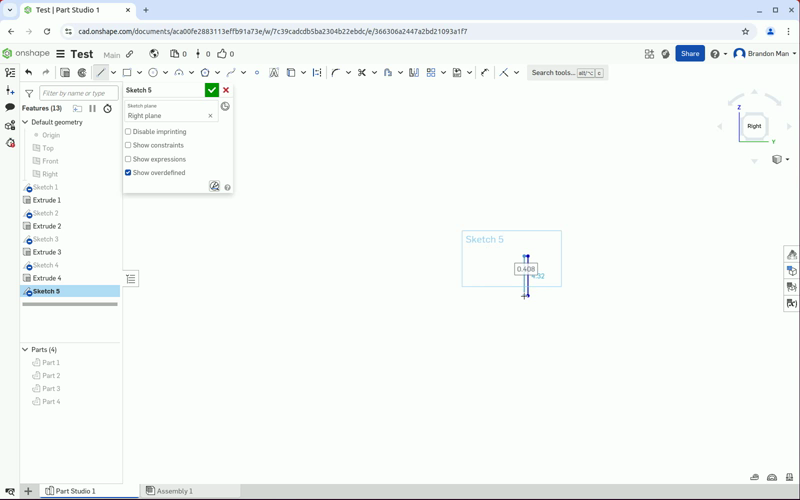
scroll(6)
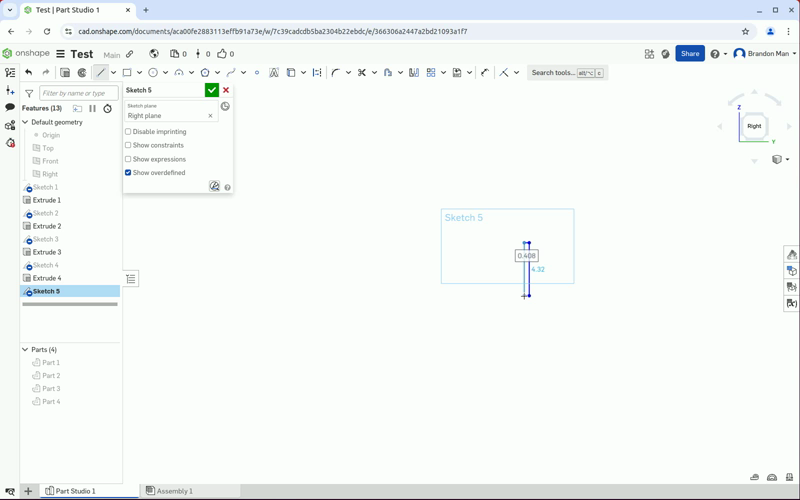
scroll(6)
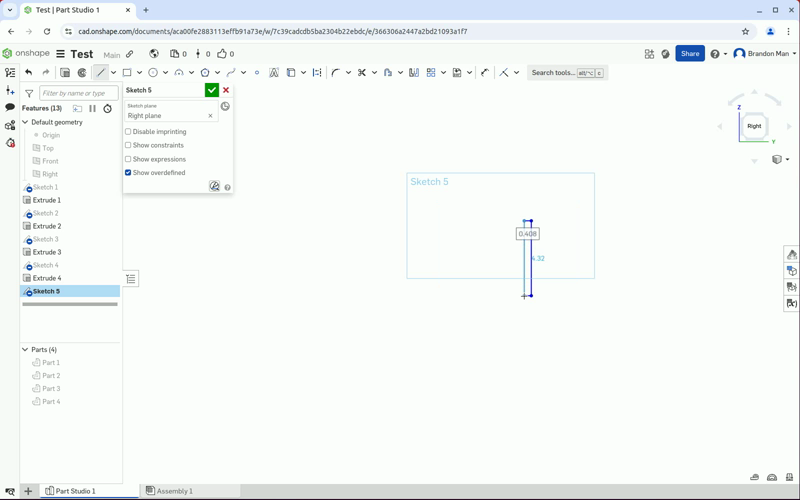
scroll(6)
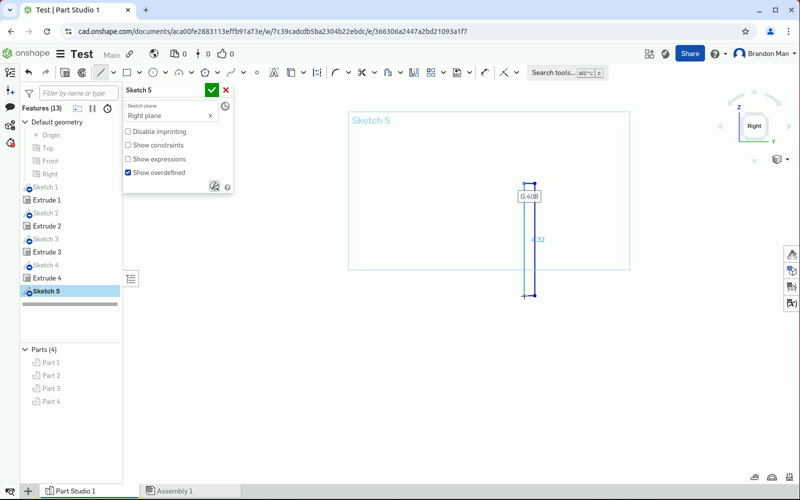
scroll(6)
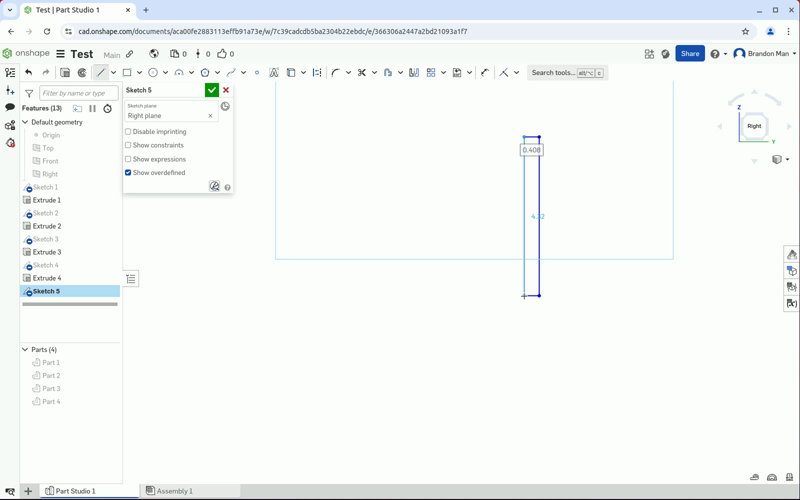
scroll(6)
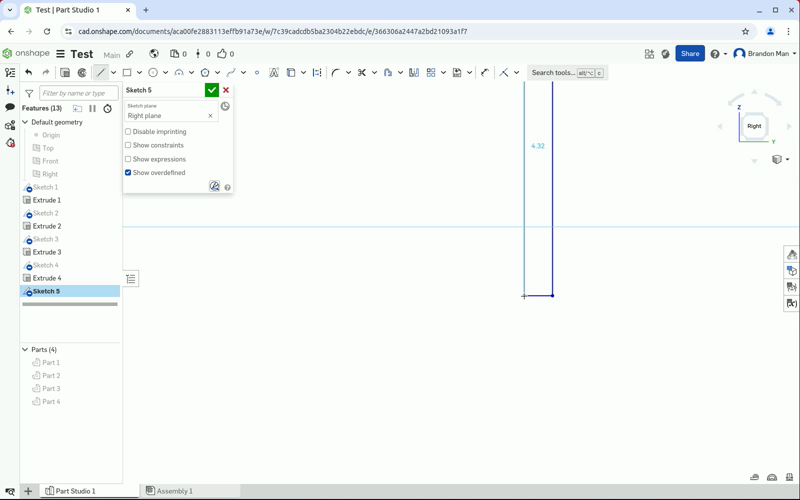
key_up(shift)
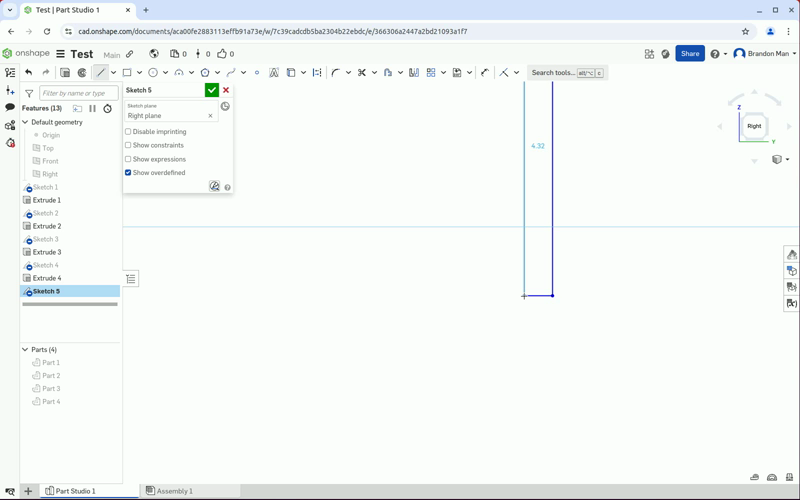
click(524, 295)
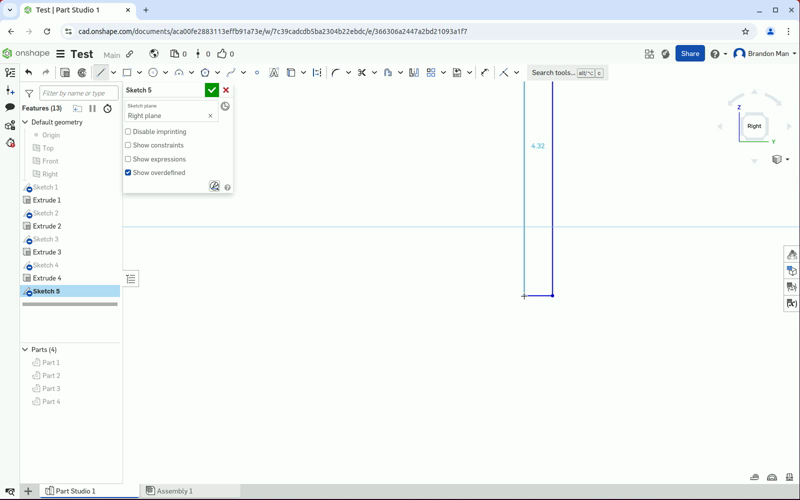
scroll(-6)
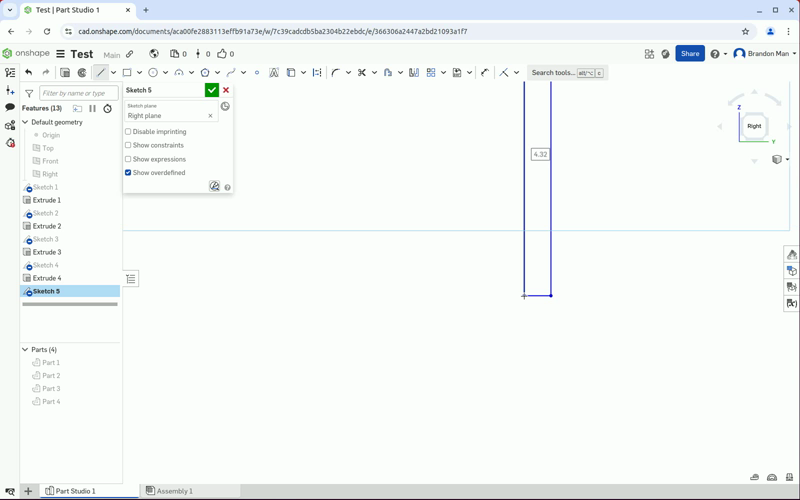
scroll(-6)
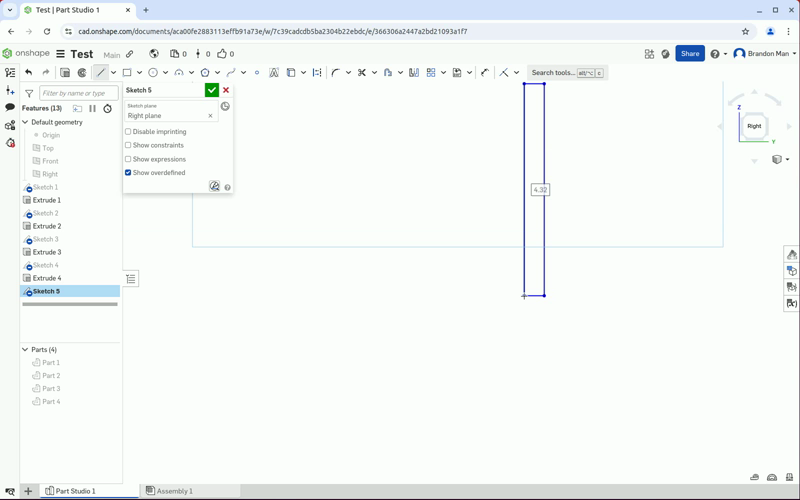
scroll(-6)
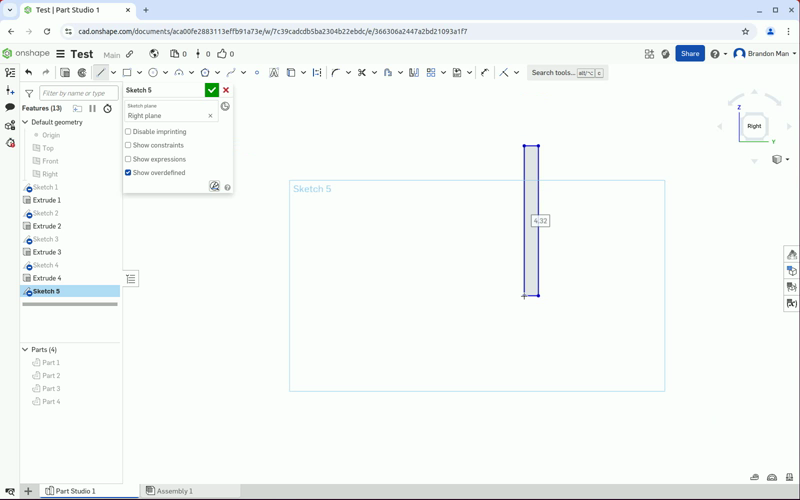
scroll(-6)
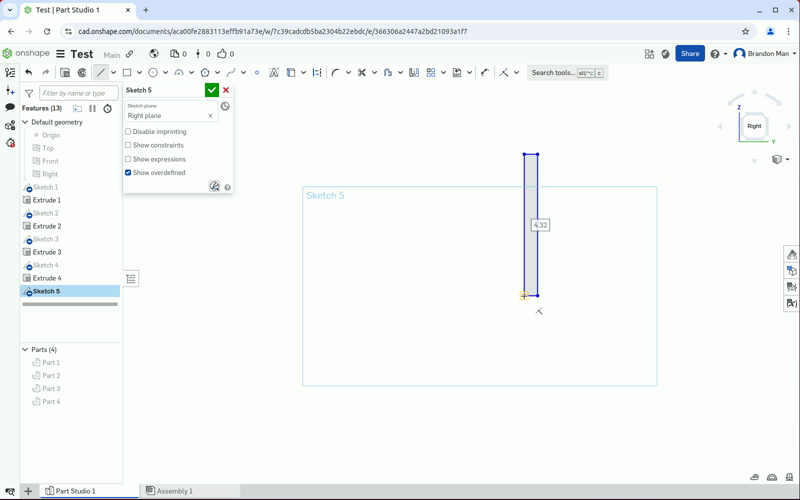
scroll(-6)
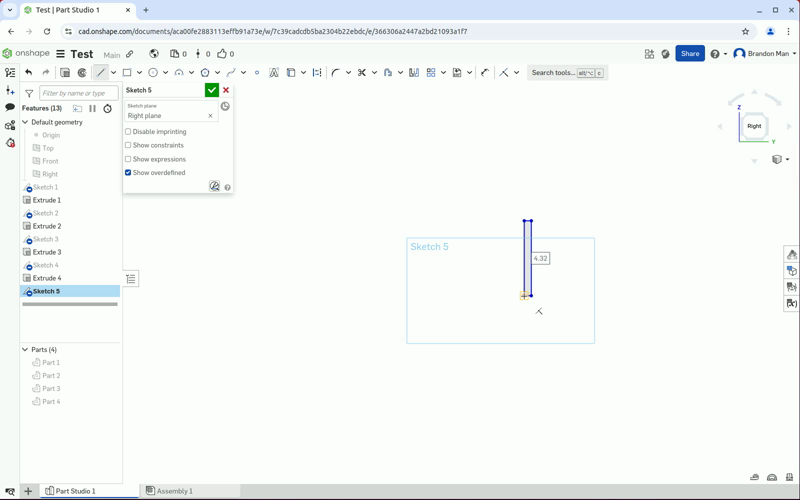
scroll(-6)
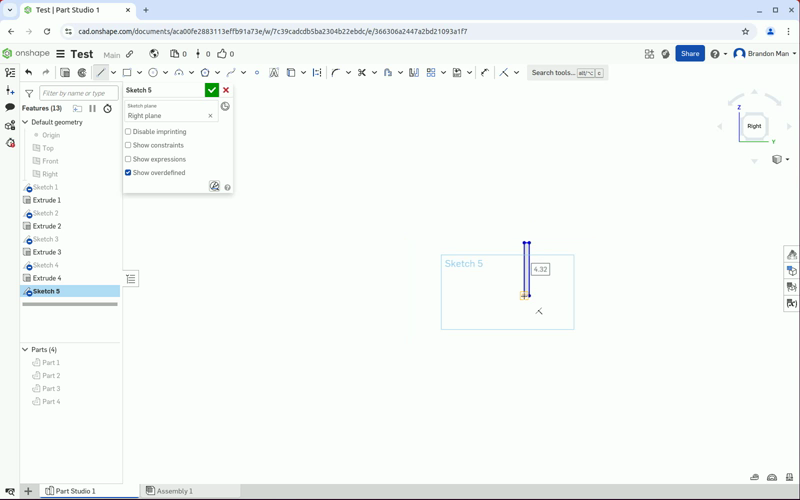
scroll(-6)
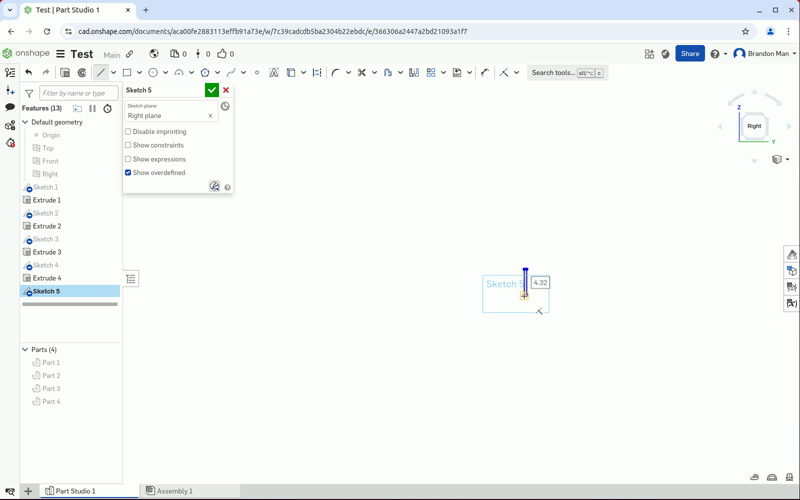
key(esc)
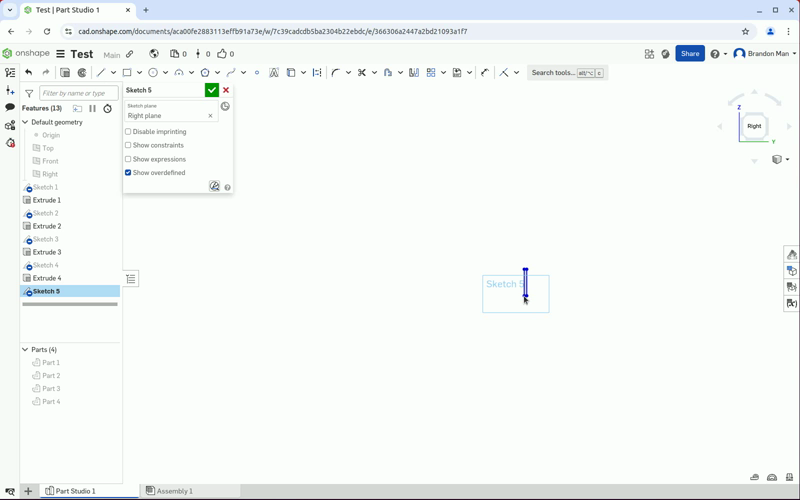
mouse_move(525, 270)
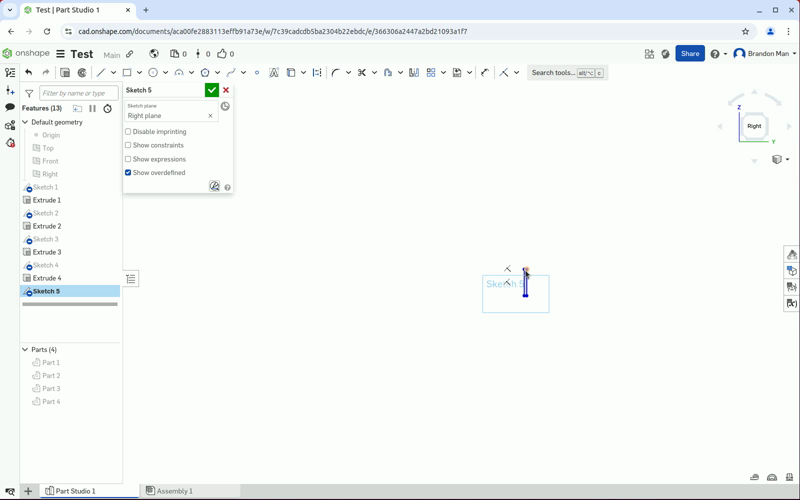
scroll(6)
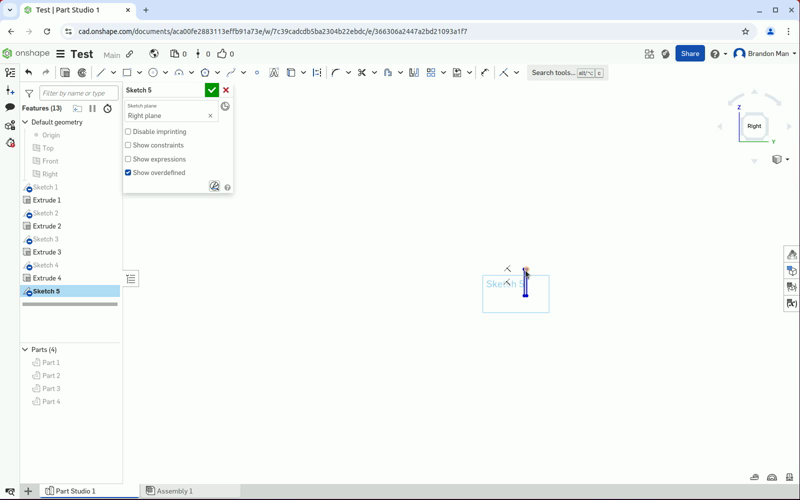
scroll(6)
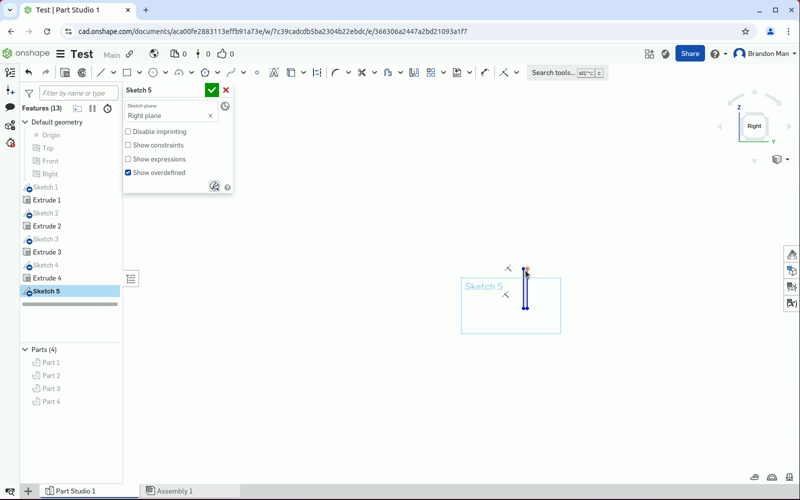
scroll(6)
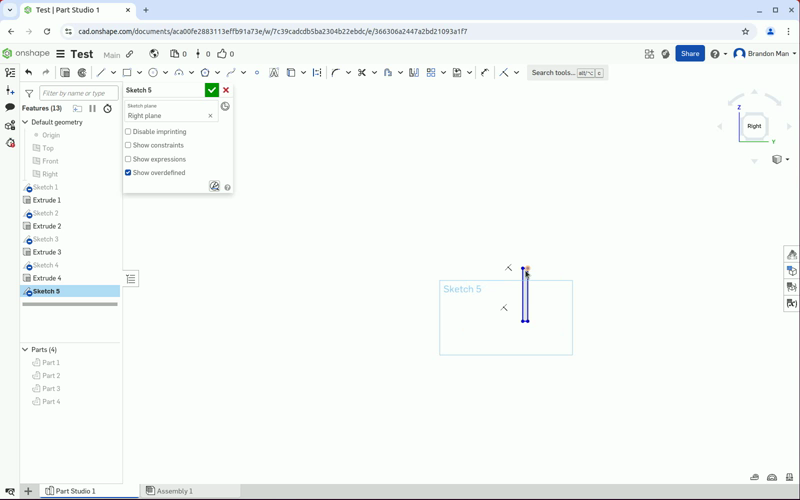
scroll(6)
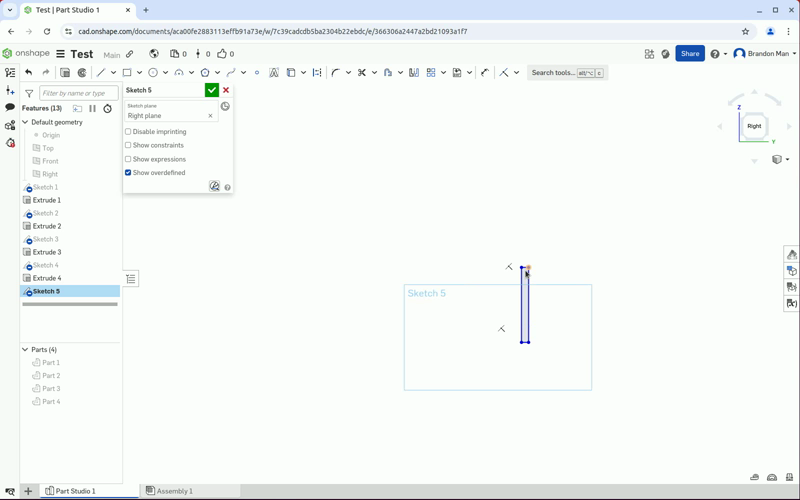
scroll(6)
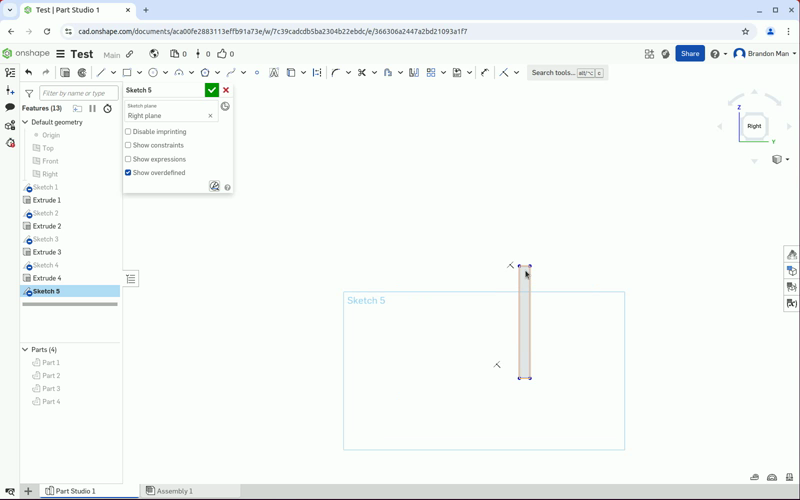
scroll(6)
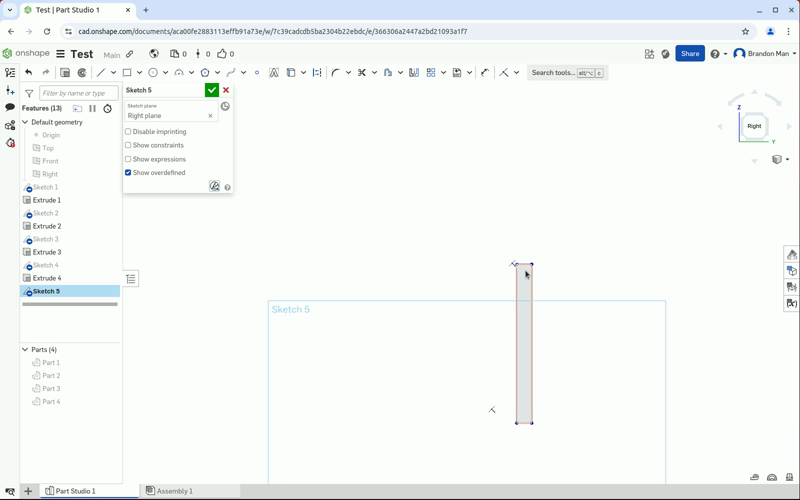
scroll(6)
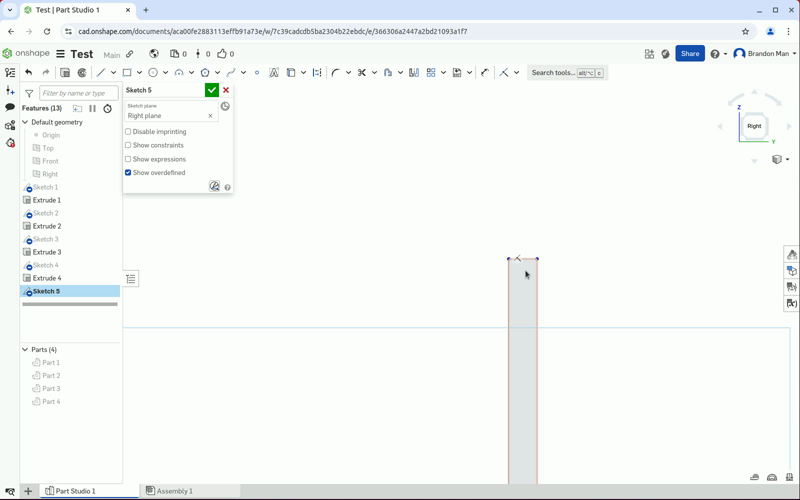
click(525, 270)
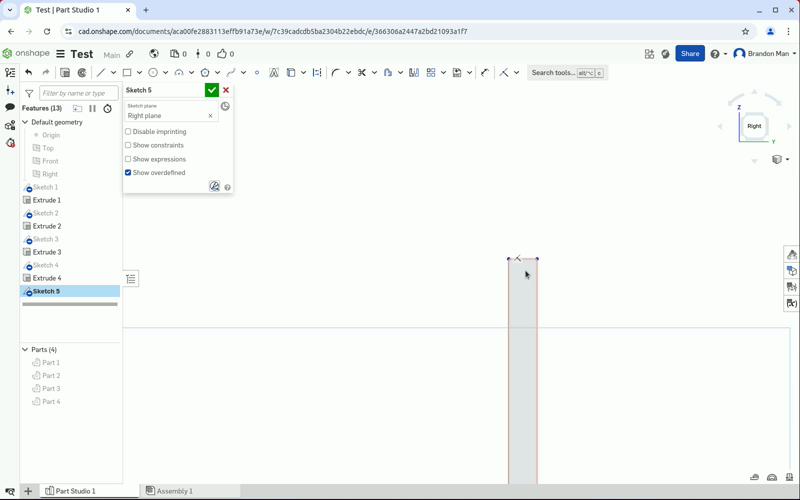
scroll(-6)
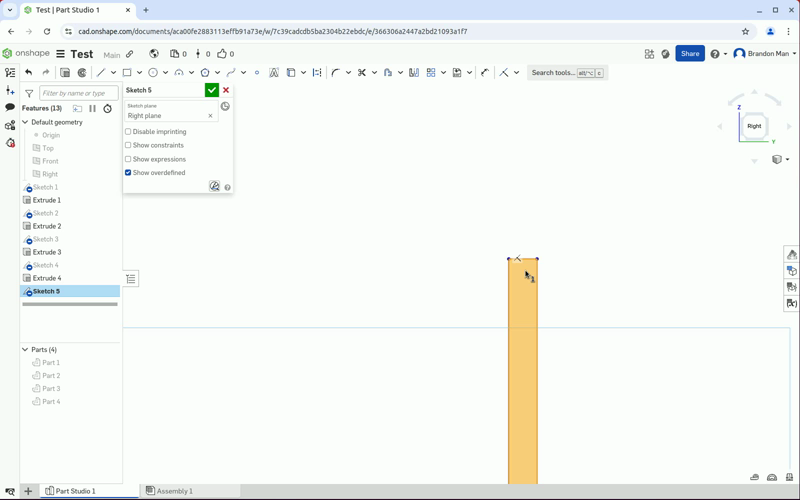
scroll(-6)
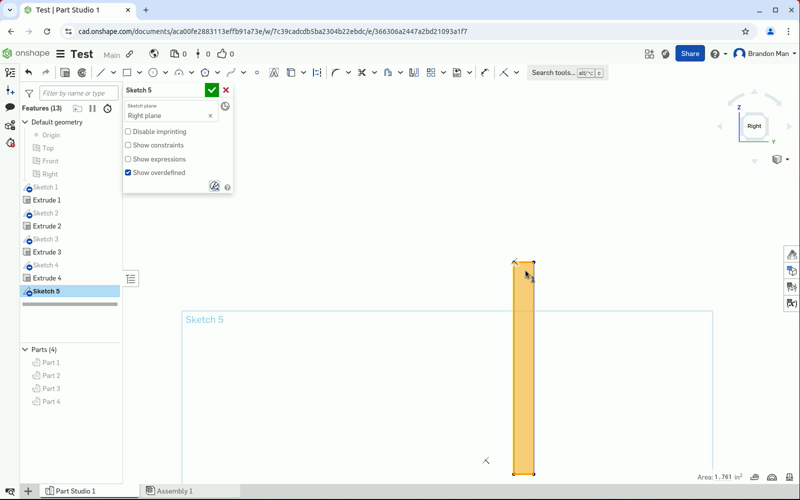
scroll(-6)
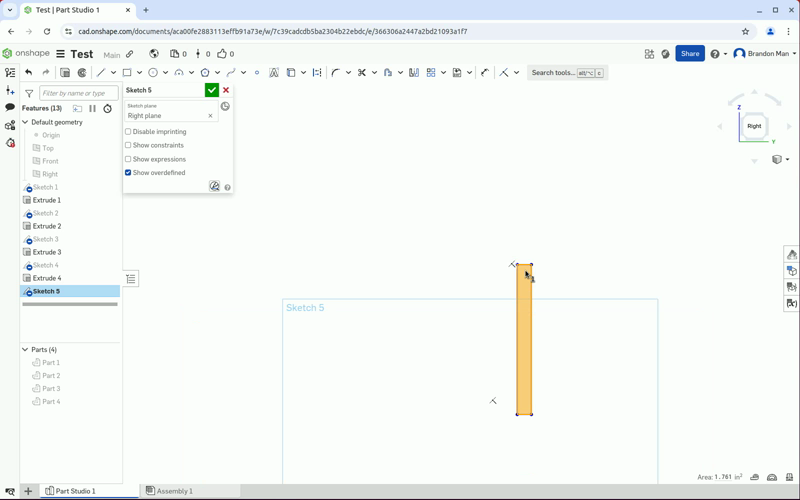
scroll(-6)
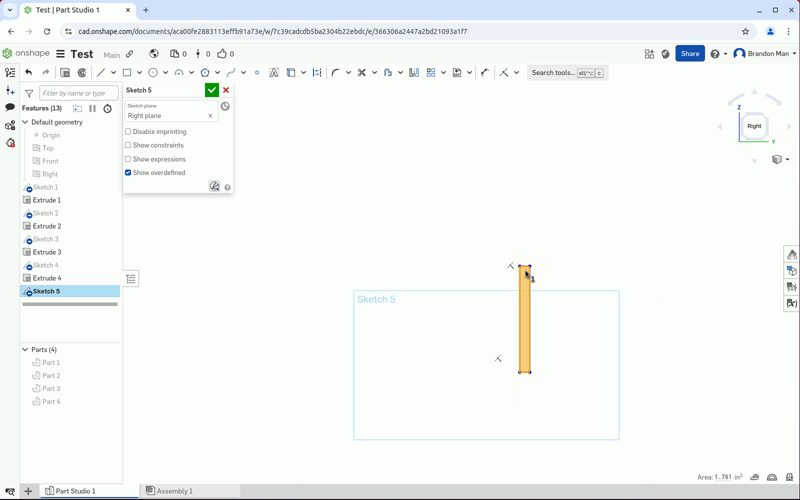
scroll(-6)
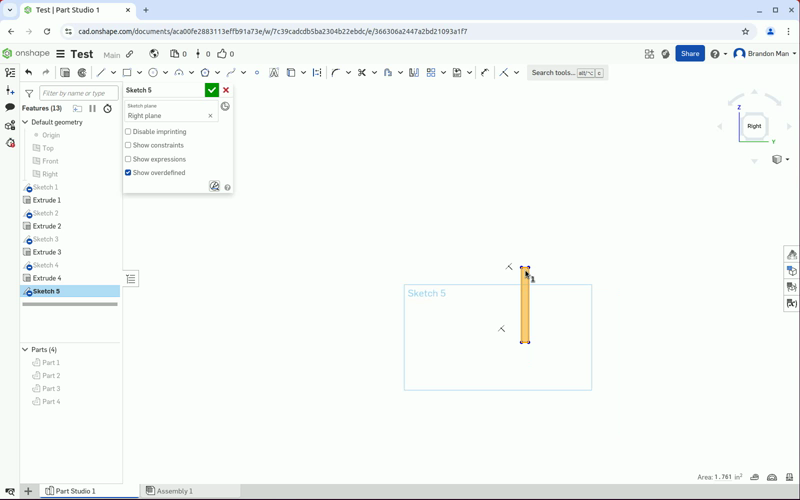
scroll(-6)
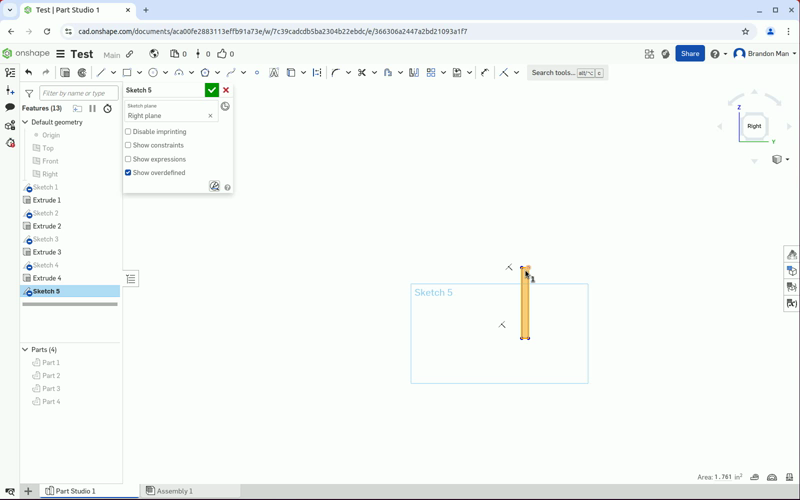
scroll(-6)
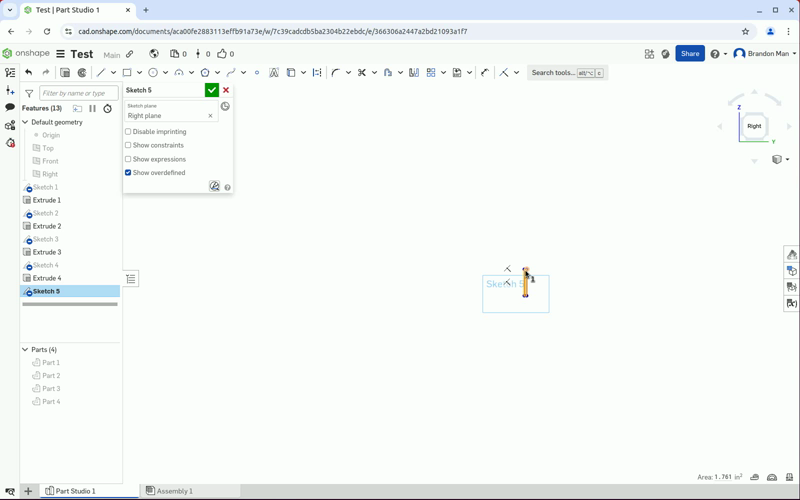
mouse_move(73, 352)
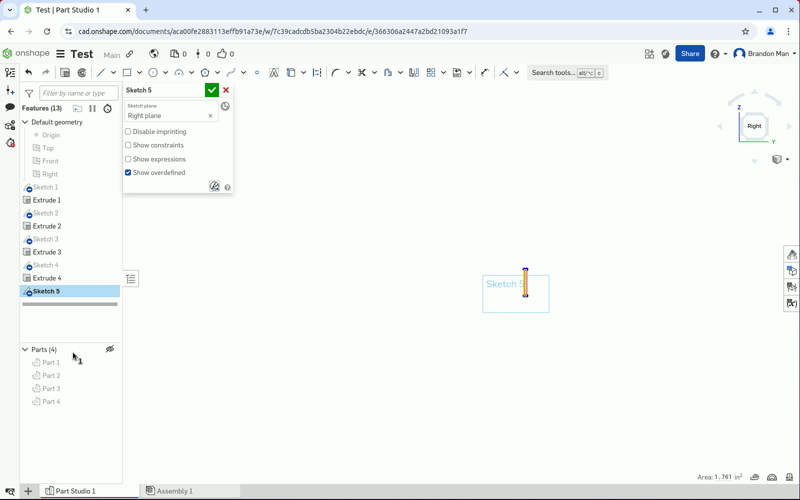
key(shift+y)
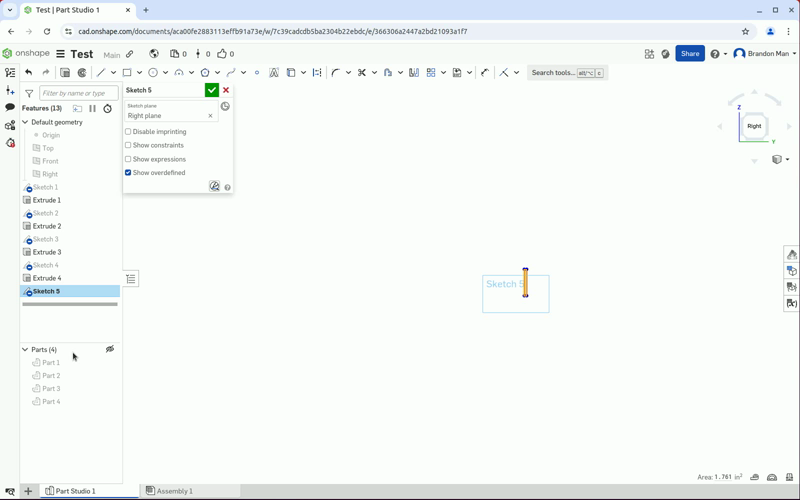
key(shift+e)
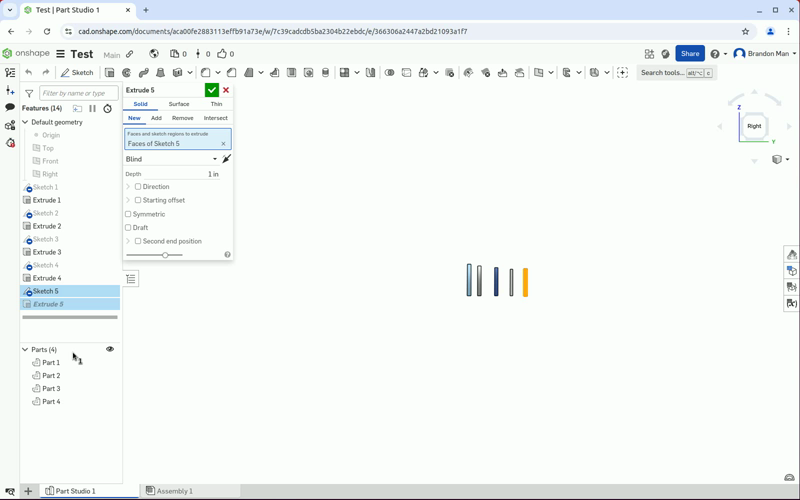
mouse_move(143, 106)
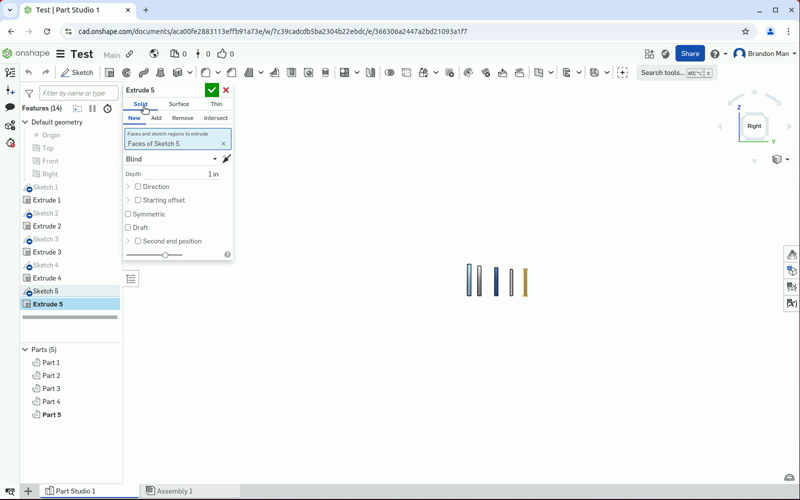
click(143, 106)
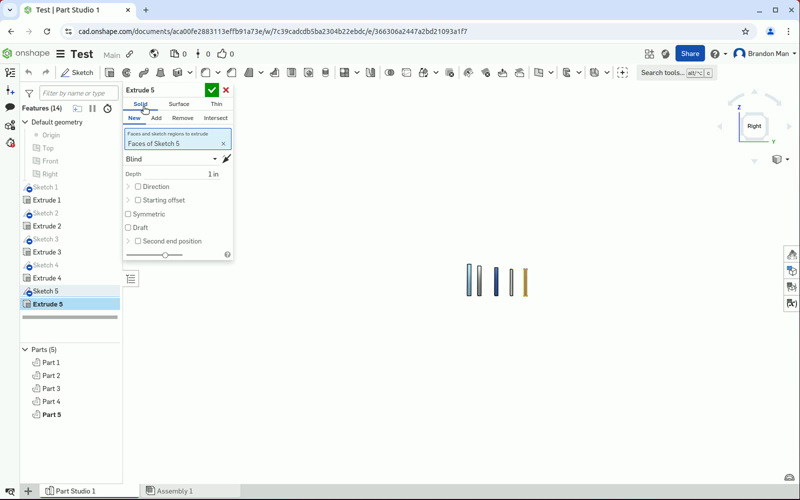
mouse_move(137, 120)
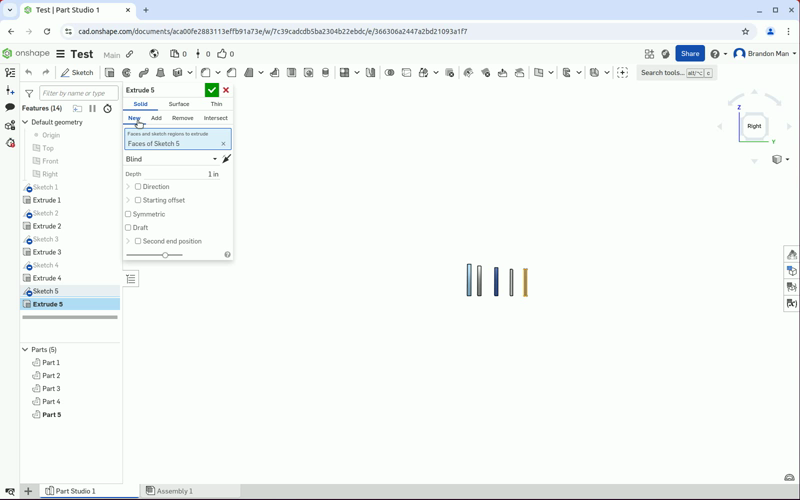
click(137, 120)
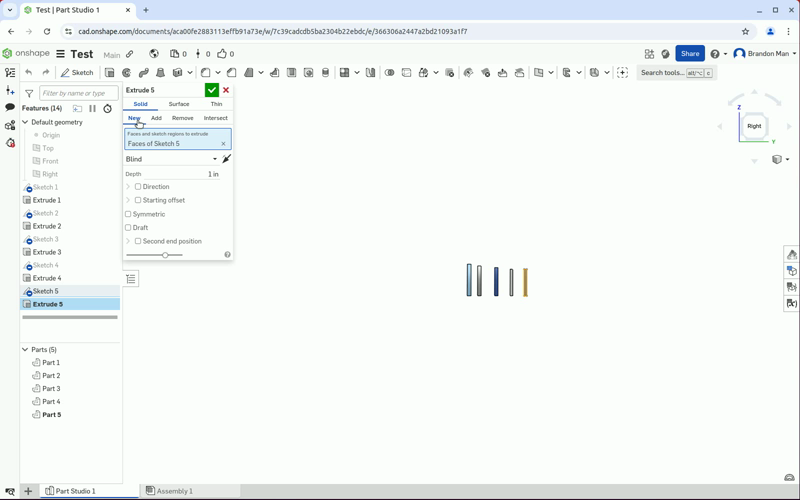
key(tab, 4)
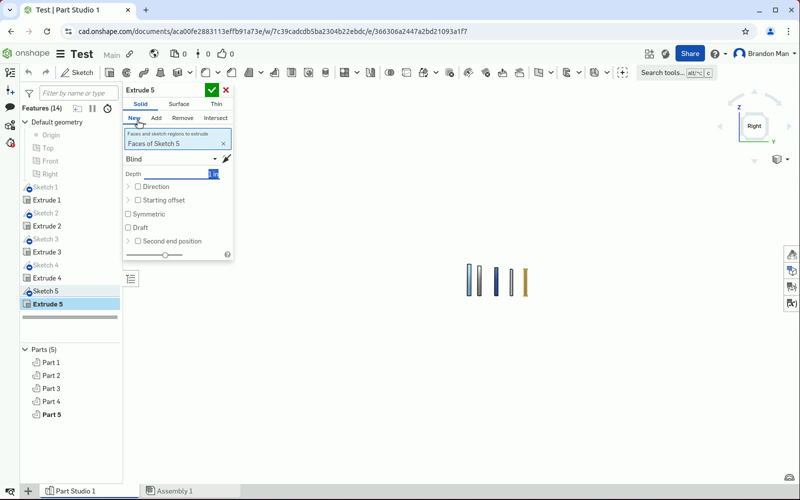
text(5.296)
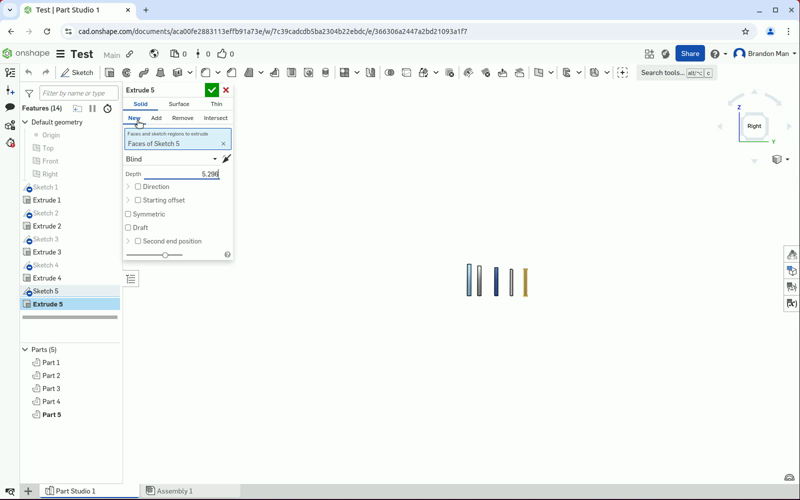
key(enter)
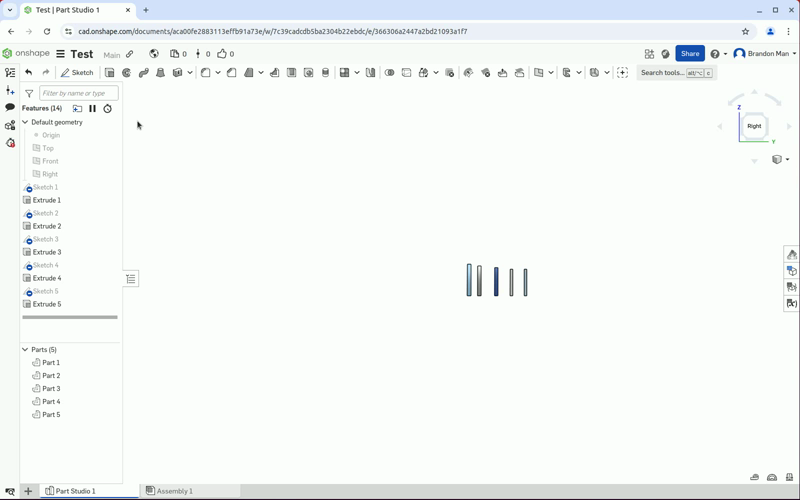
key(shift+h)
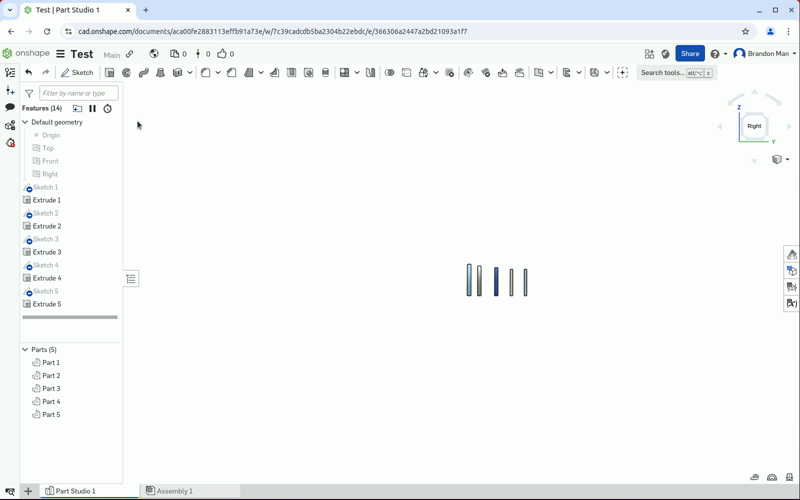
key(shift+h)
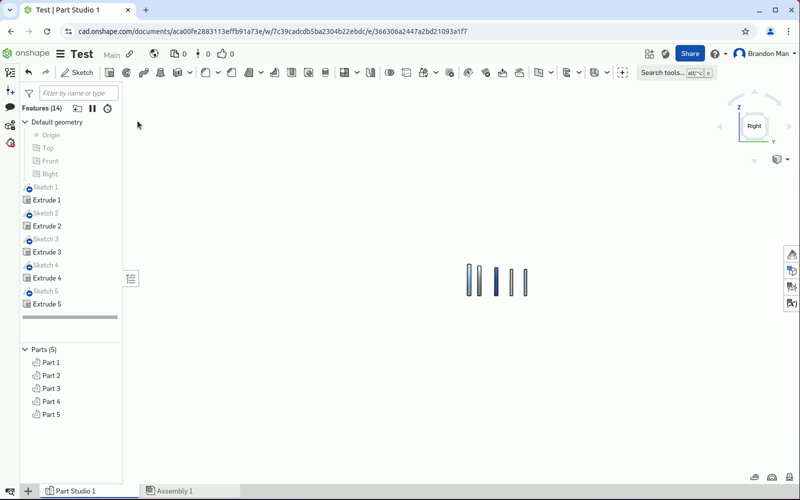
mouse_move(73, 189)
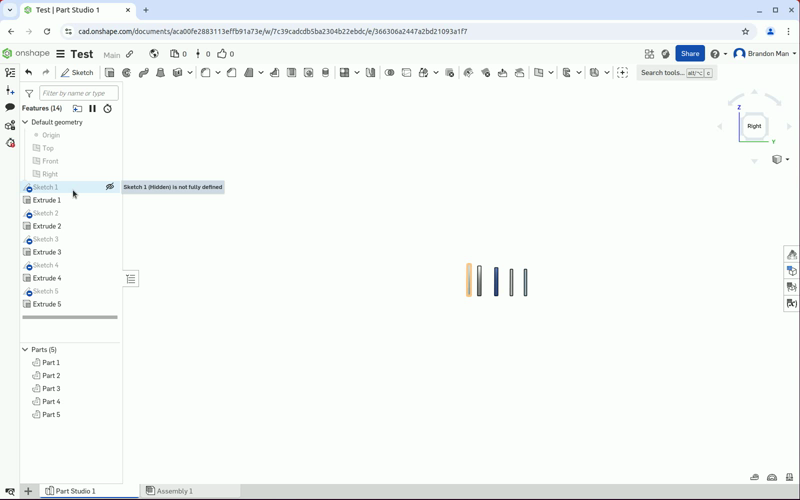
click(73, 189)
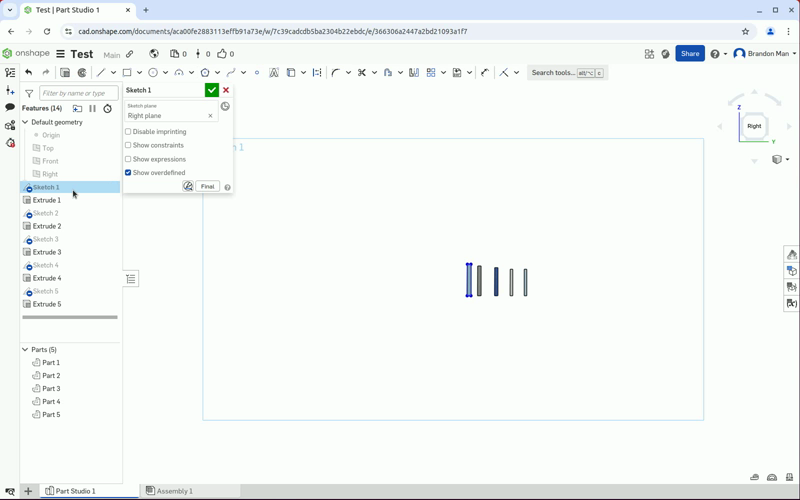
mouse_move(229, 92)
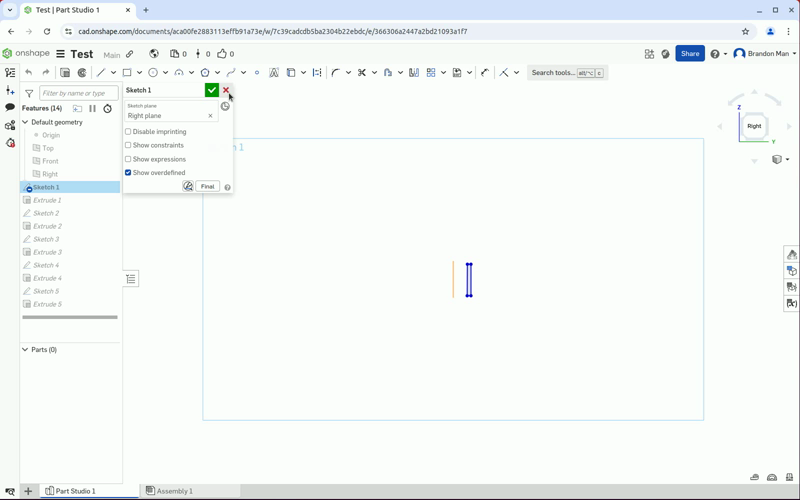
click(229, 92)
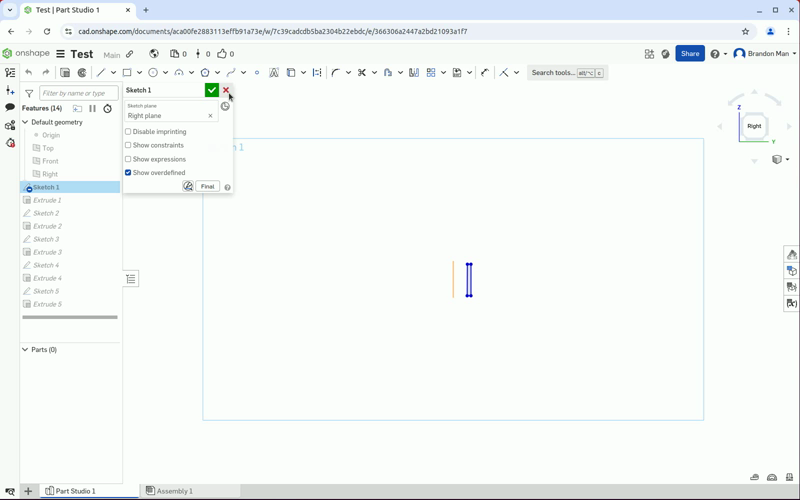
key(shift+s)
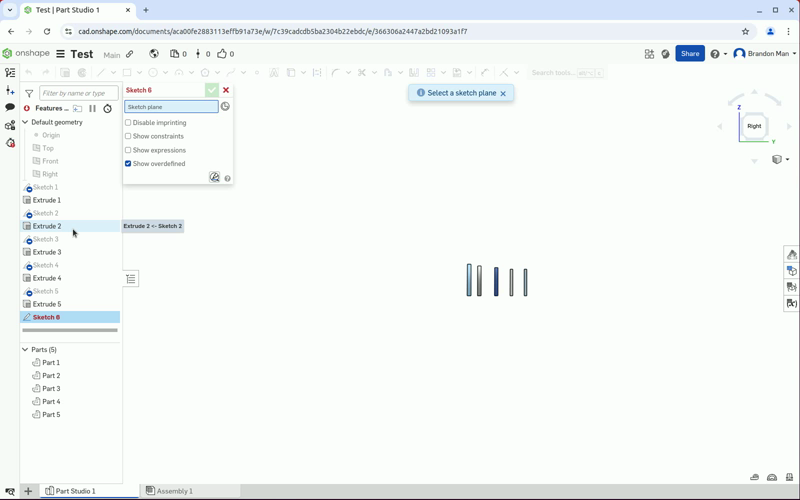
scroll(3)
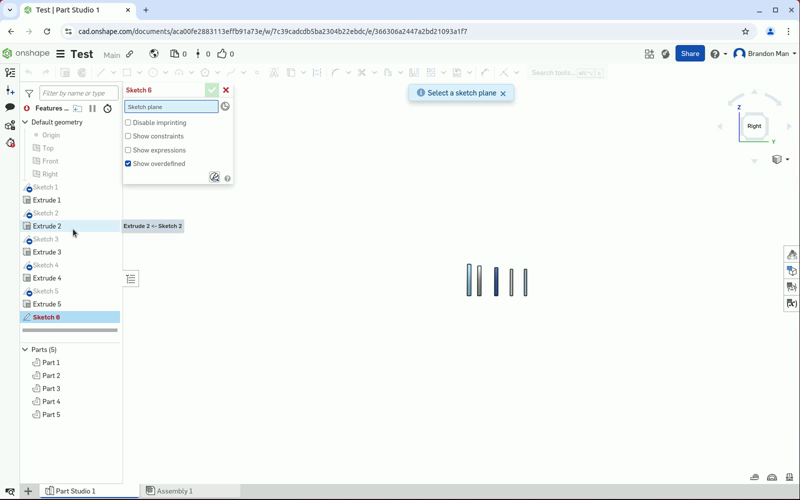
mouse_move(73, 176)
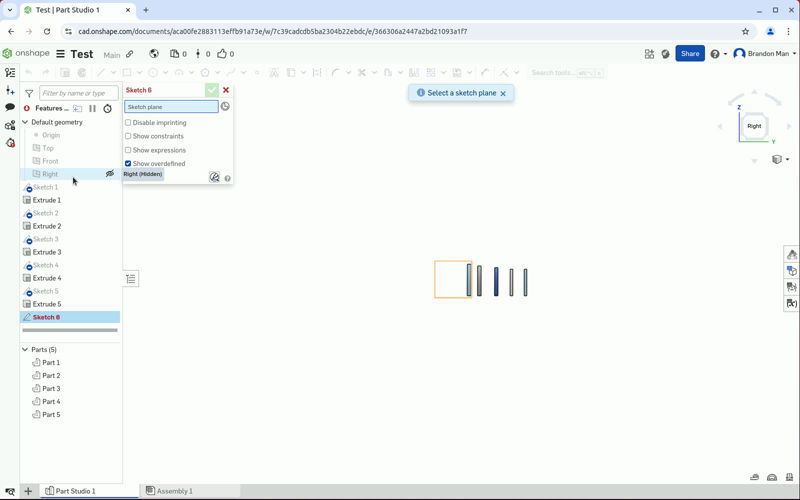
click(73, 176)
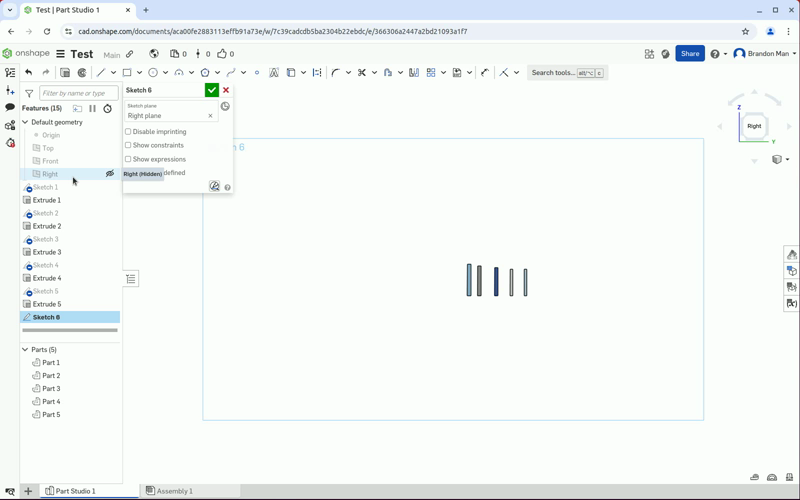
mouse_move(73, 352)
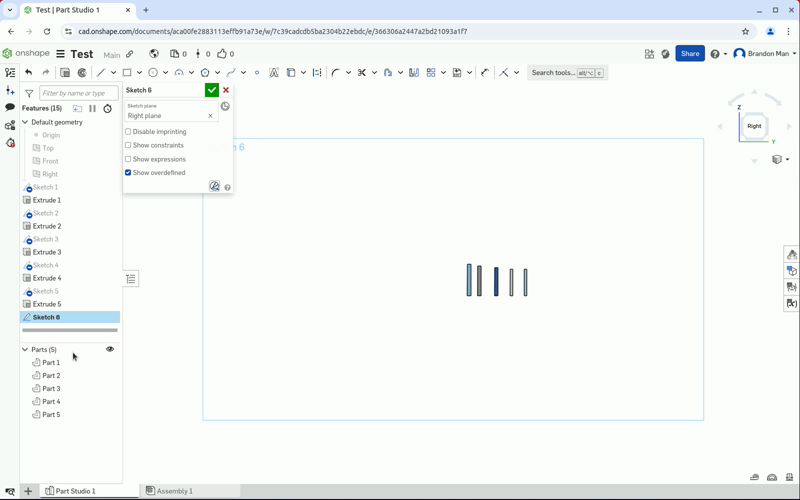
key(y)
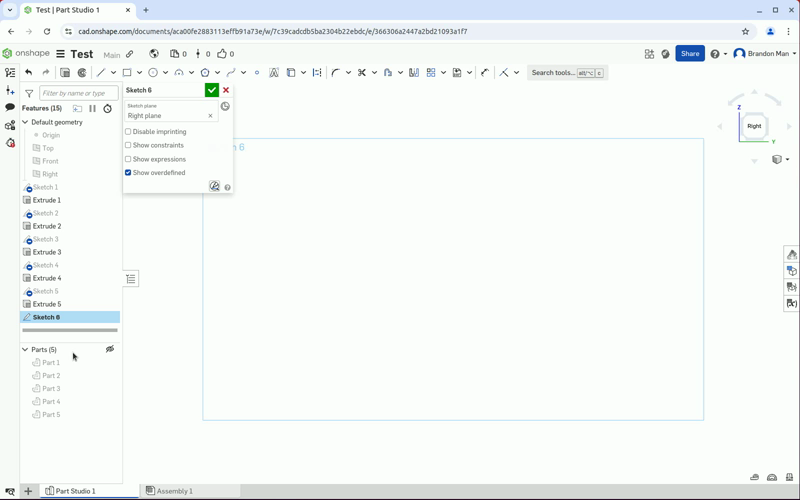
key(l)
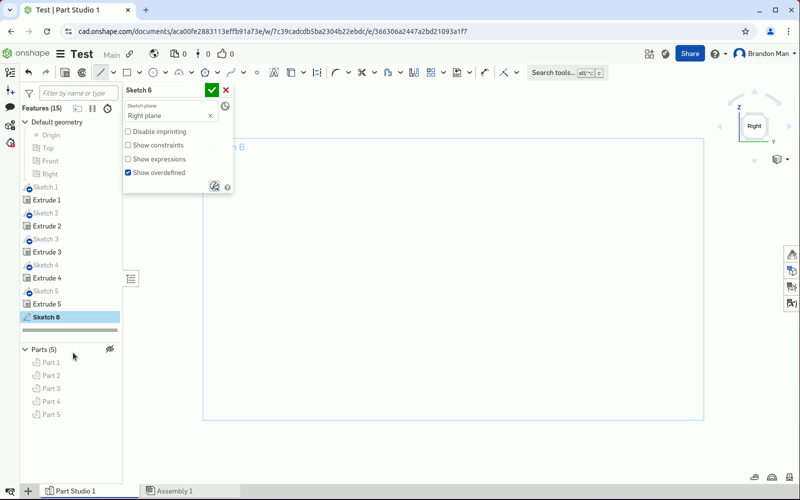
key_down(shift)
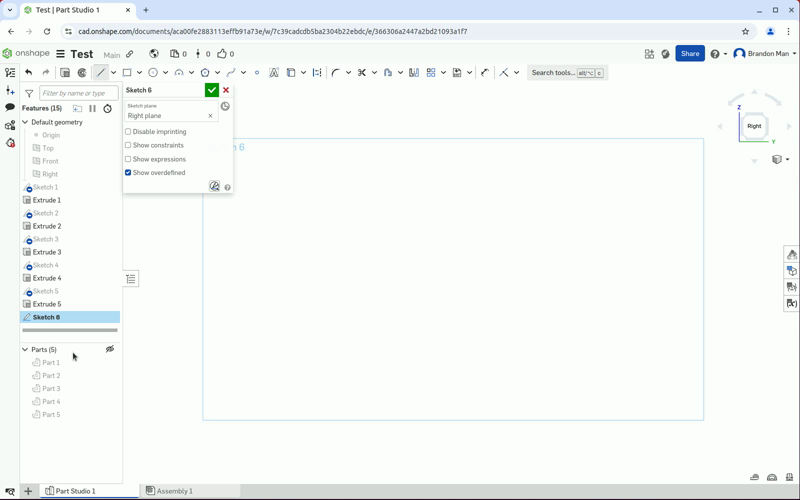
mouse_move(540, 295)
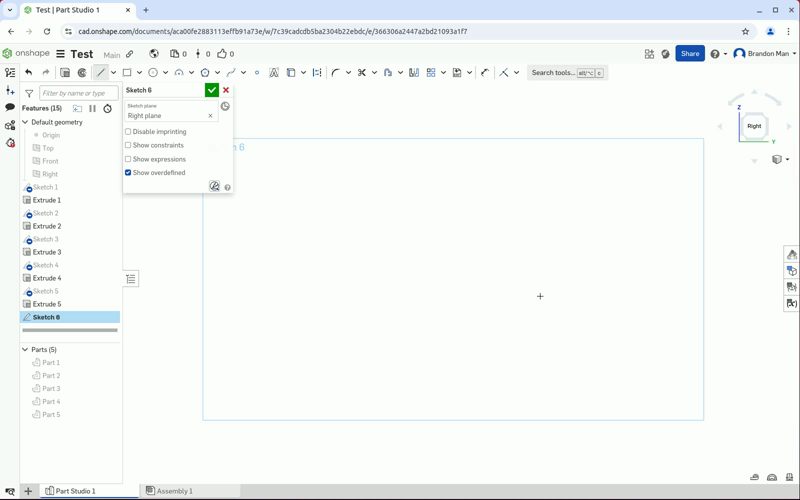
click(540, 295)
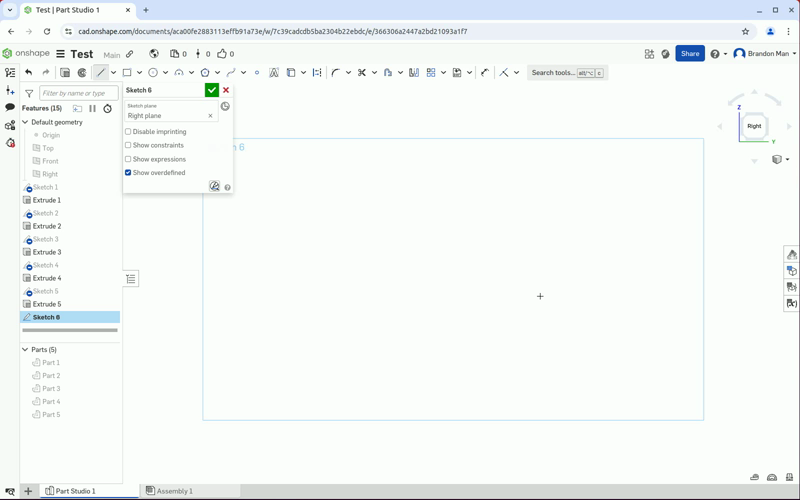
key_up(shift)
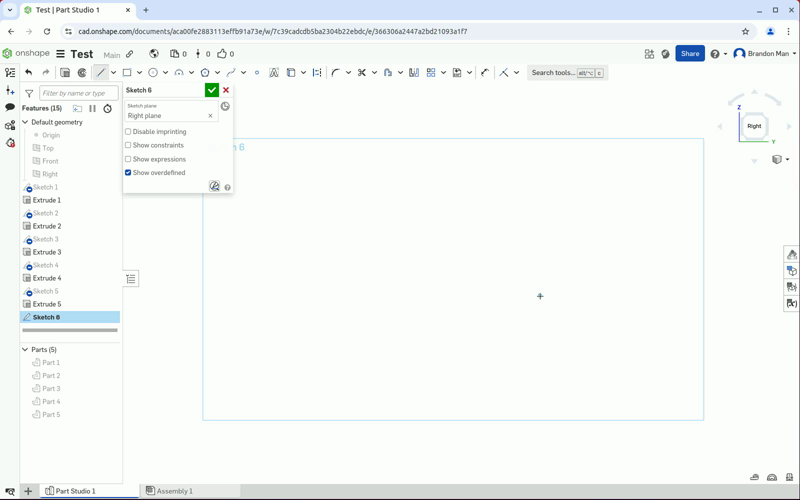
key_down(shift)
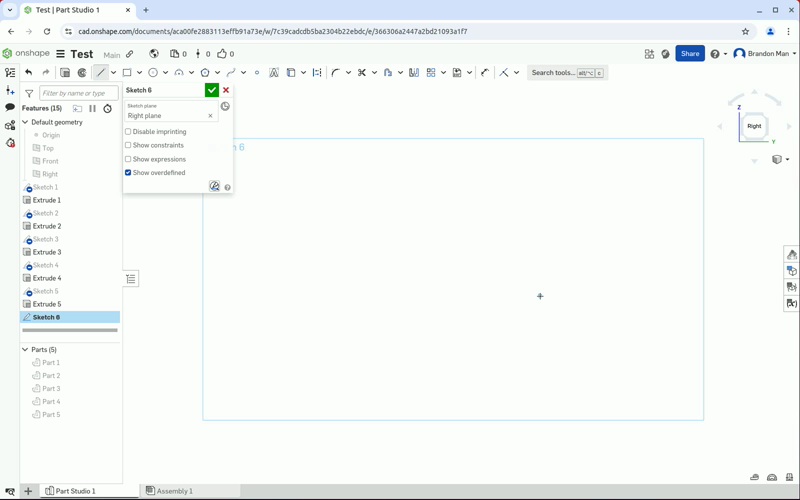
mouse_move(570, 295)
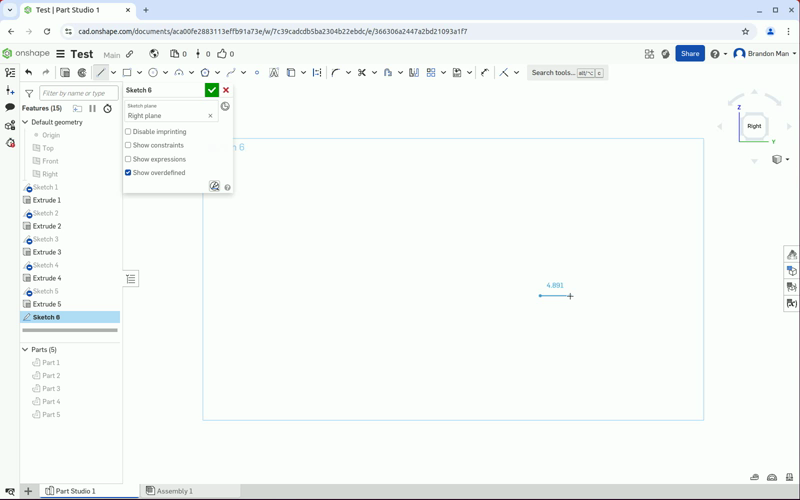
mouse_move(543, 295)
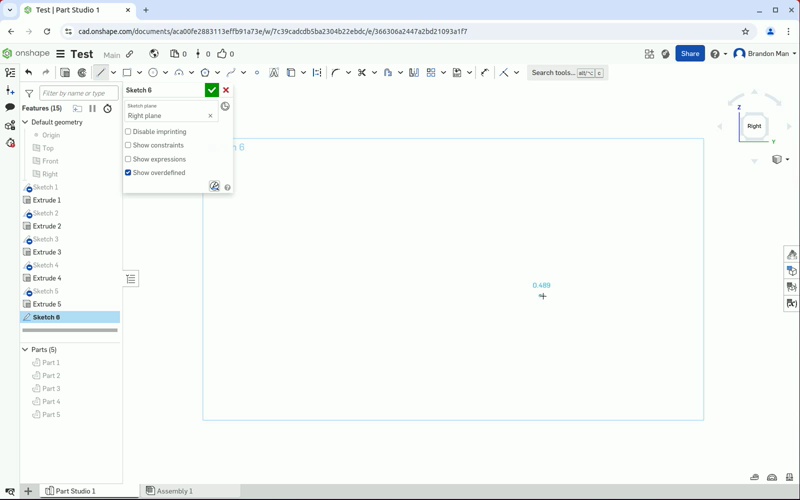
scroll(6)
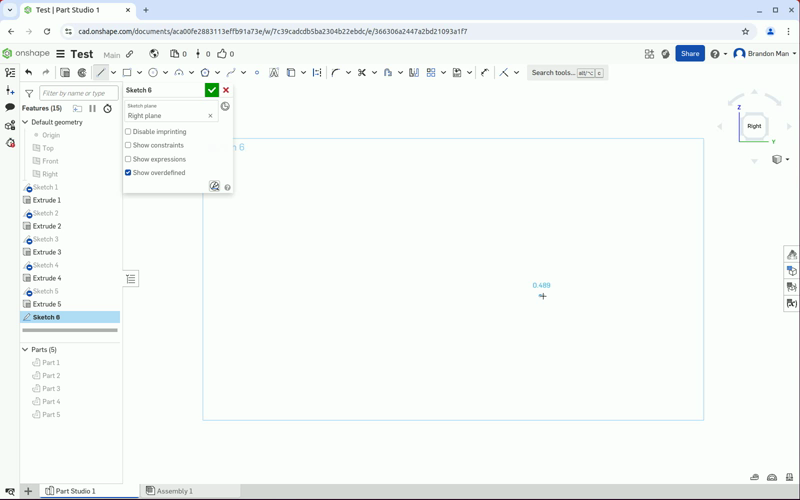
scroll(6)
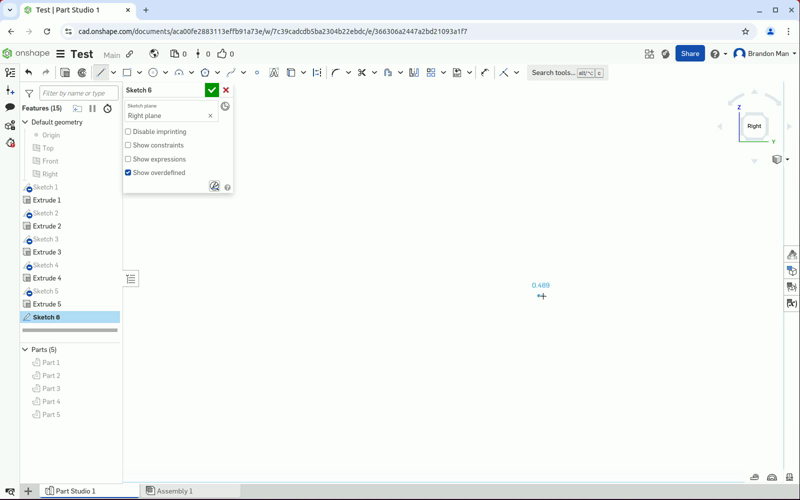
scroll(6)
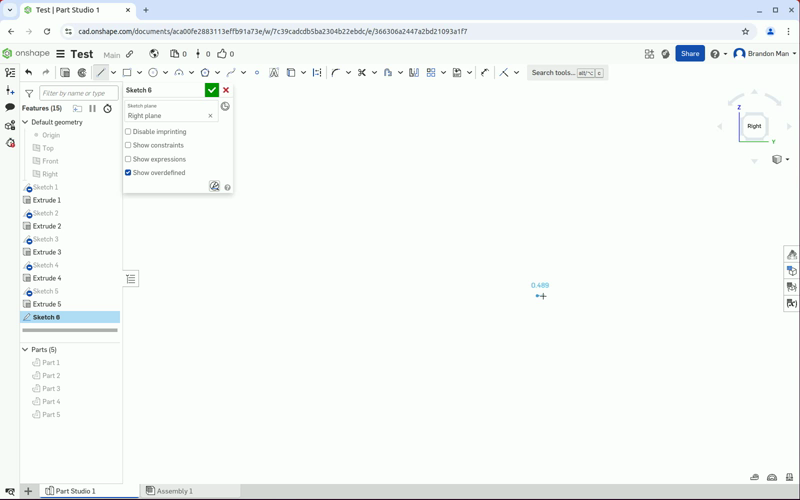
scroll(6)
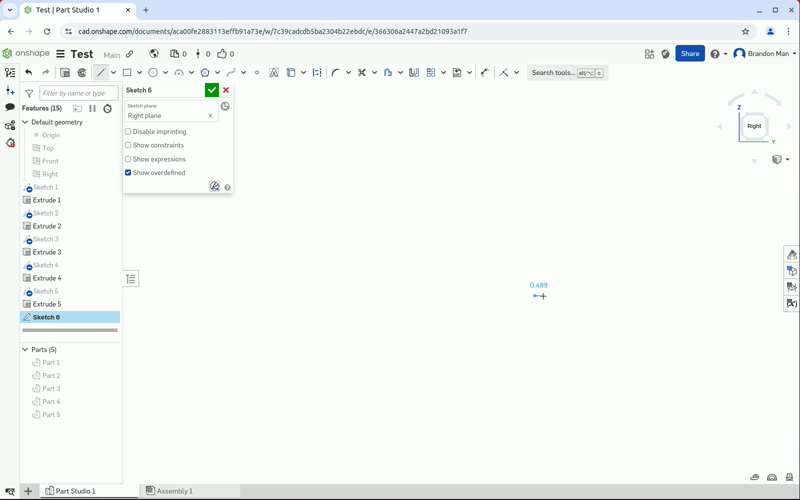
scroll(6)
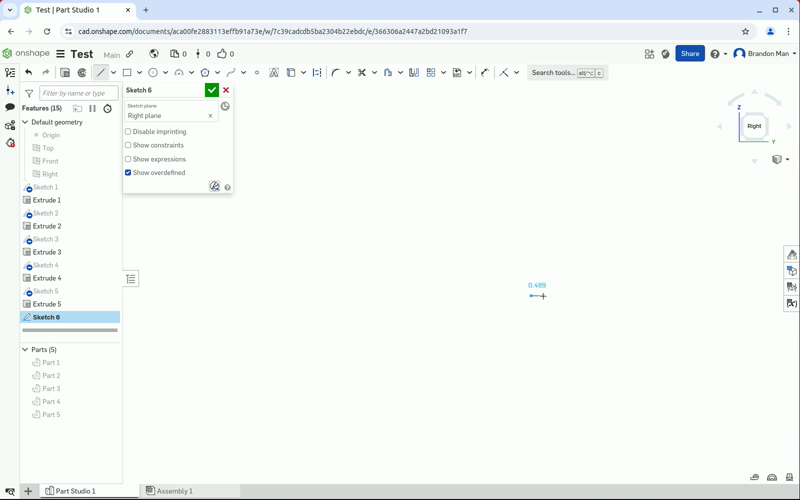
scroll(6)
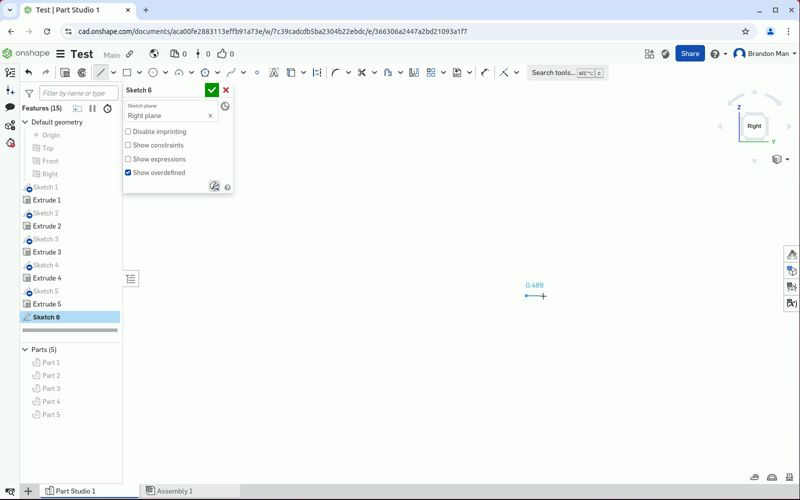
scroll(6)
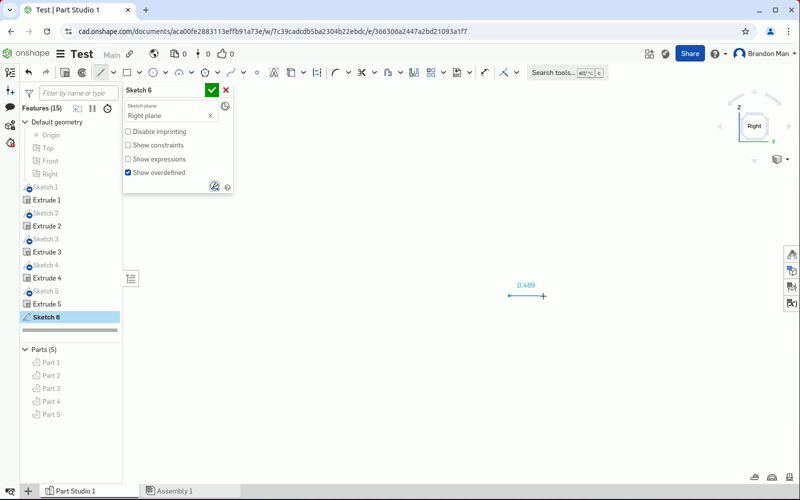
click(543, 295)
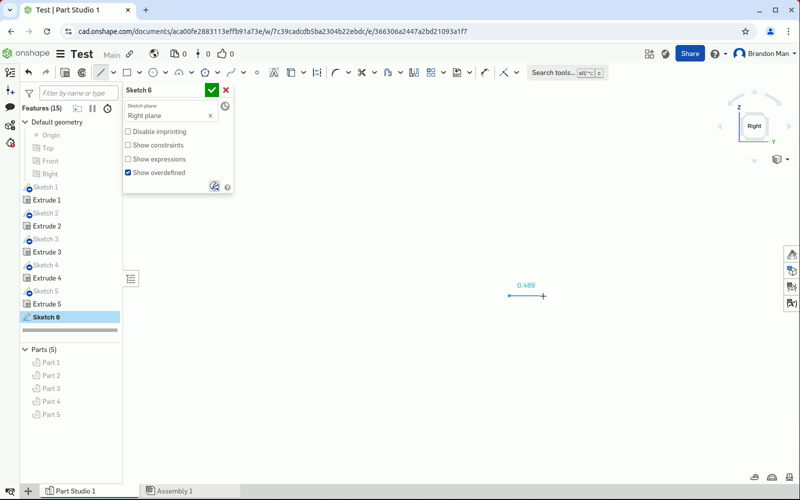
scroll(-6)
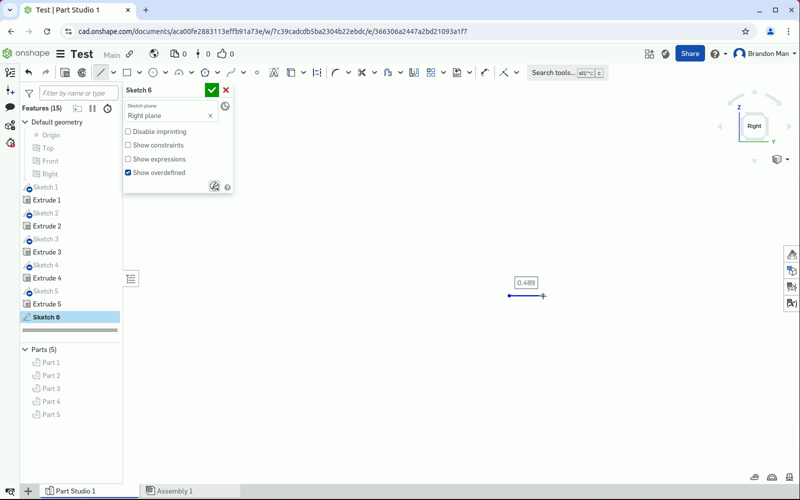
scroll(-6)
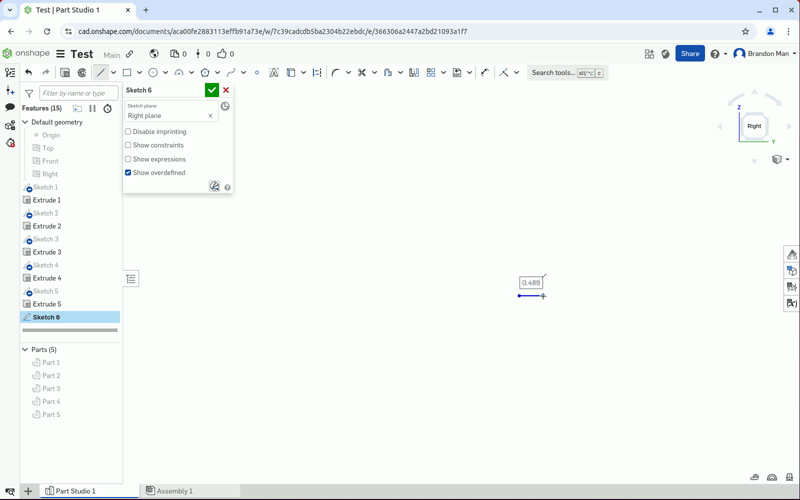
scroll(-6)
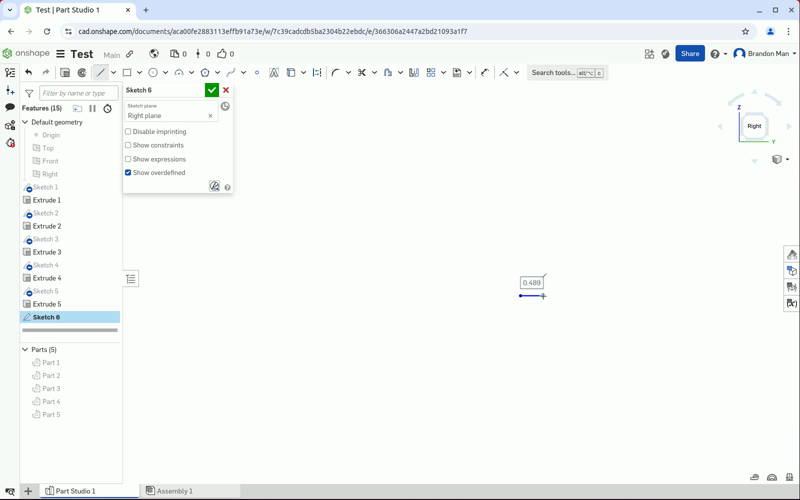
scroll(-6)
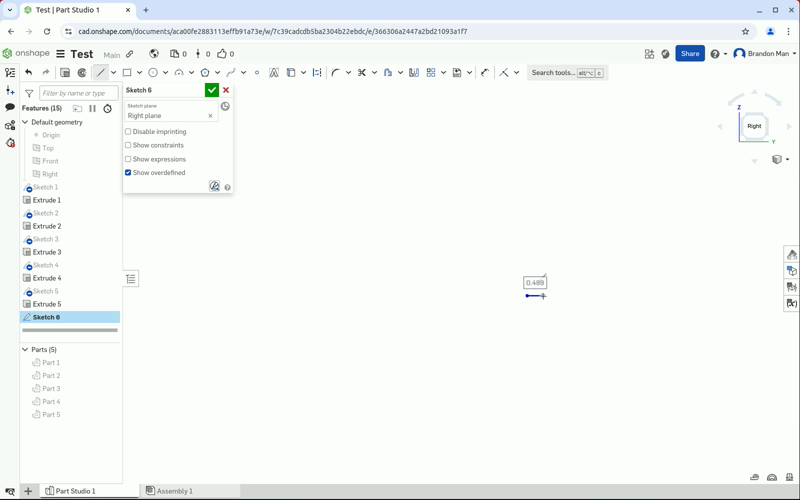
scroll(-6)
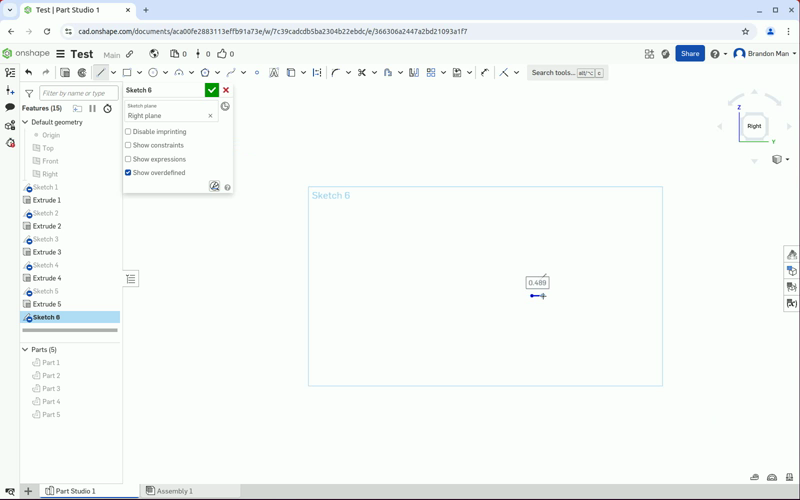
scroll(-6)
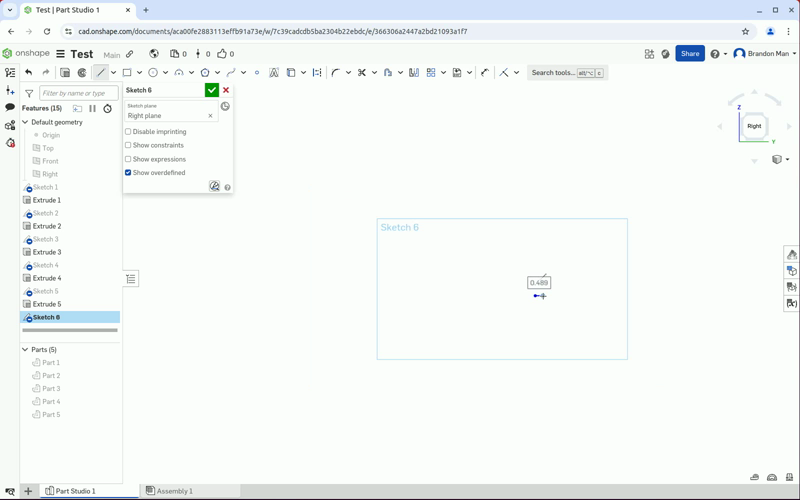
scroll(-6)
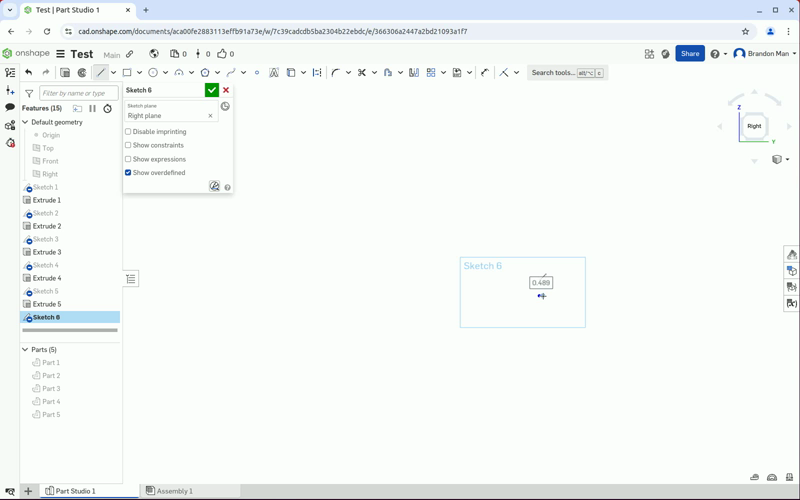
key_up(shift)
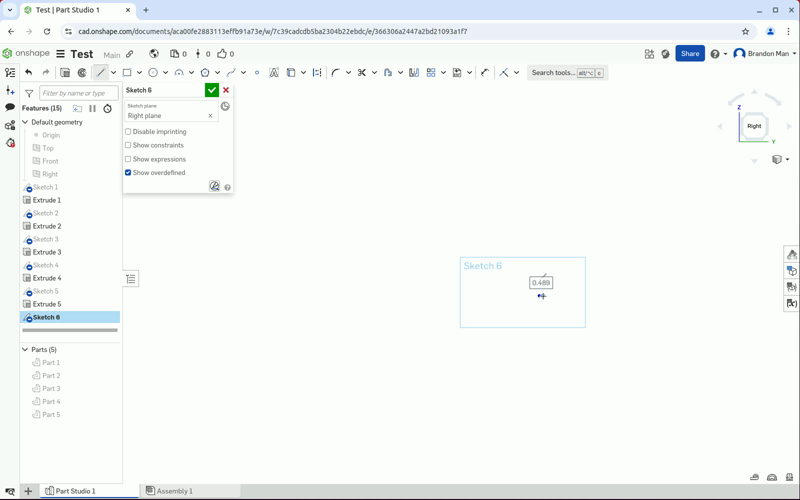
key_down(shift)
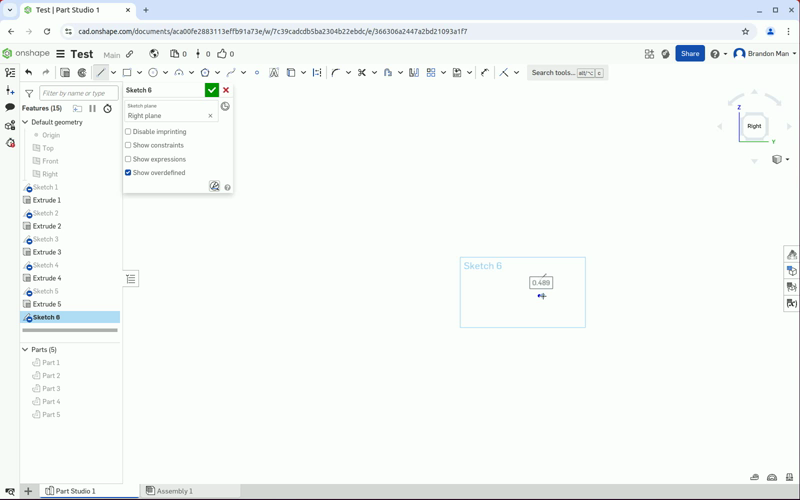
mouse_move(573, 295)
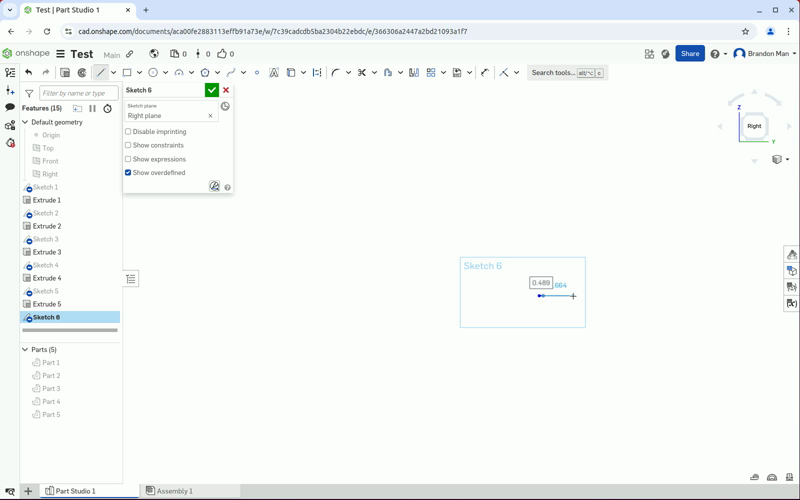
mouse_move(543, 269)
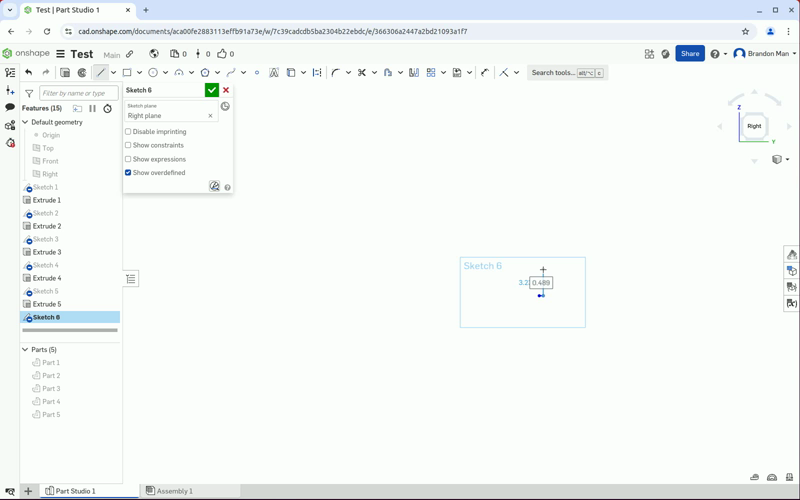
click(543, 269)
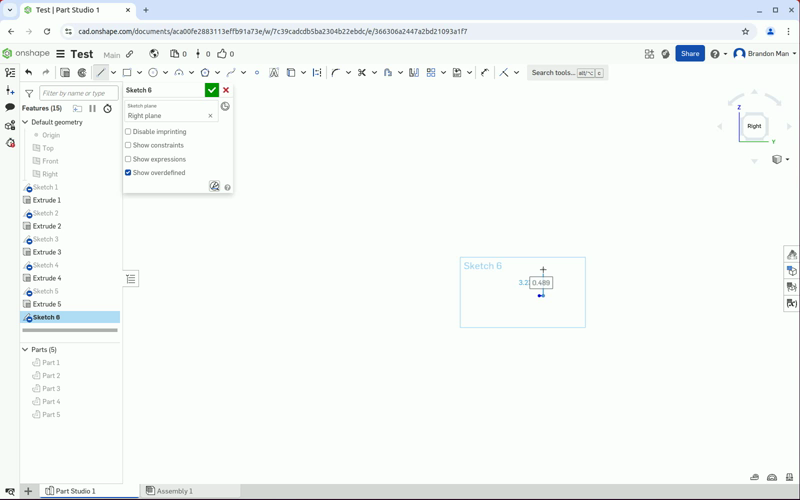
key_up(shift)
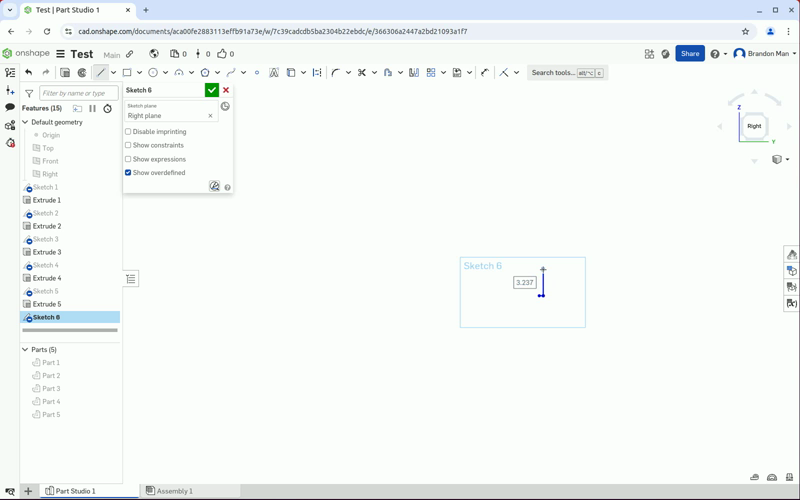
key_down(shift)
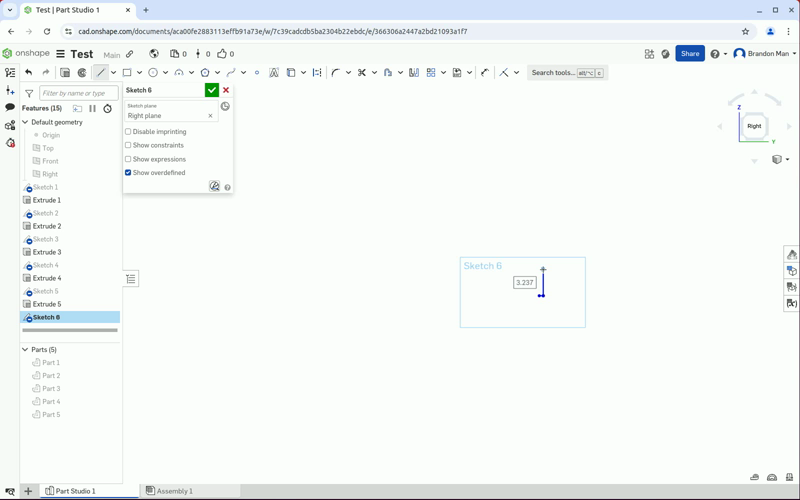
mouse_move(573, 269)
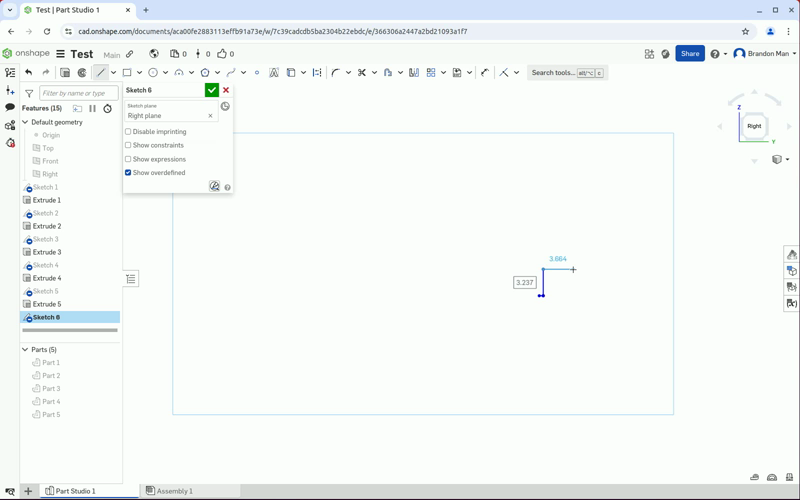
mouse_move(540, 269)
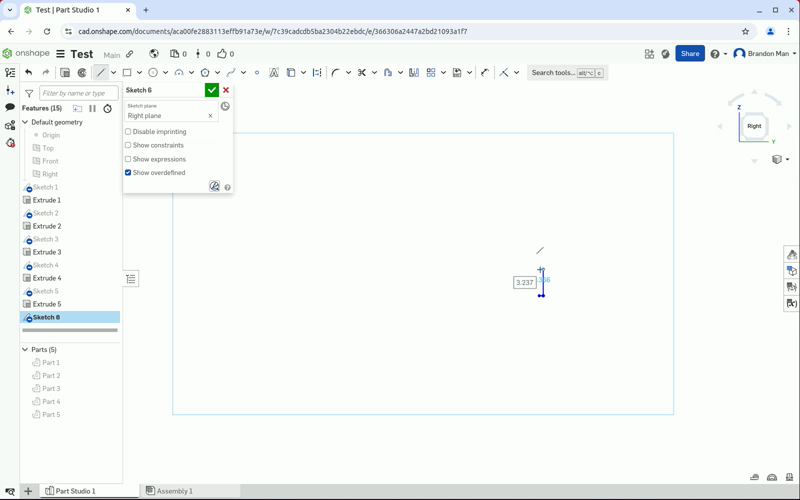
scroll(6)
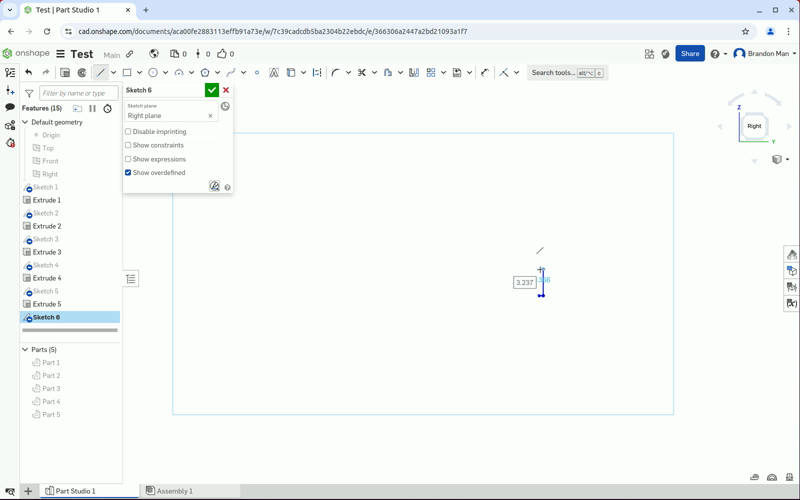
scroll(6)
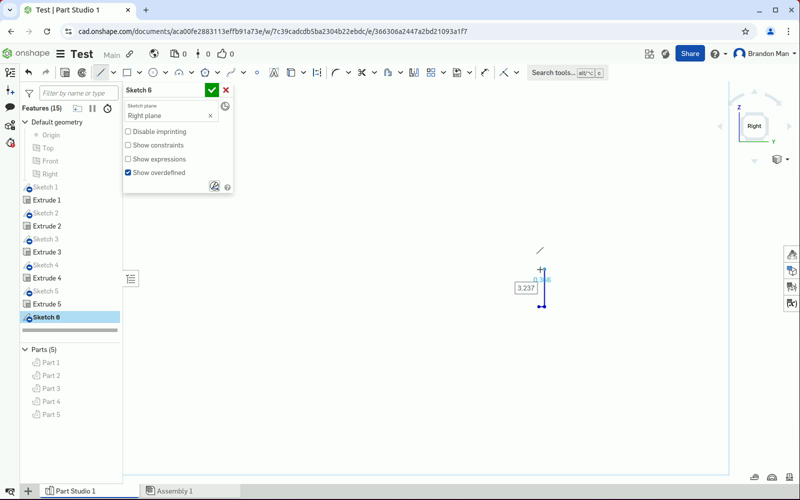
scroll(6)
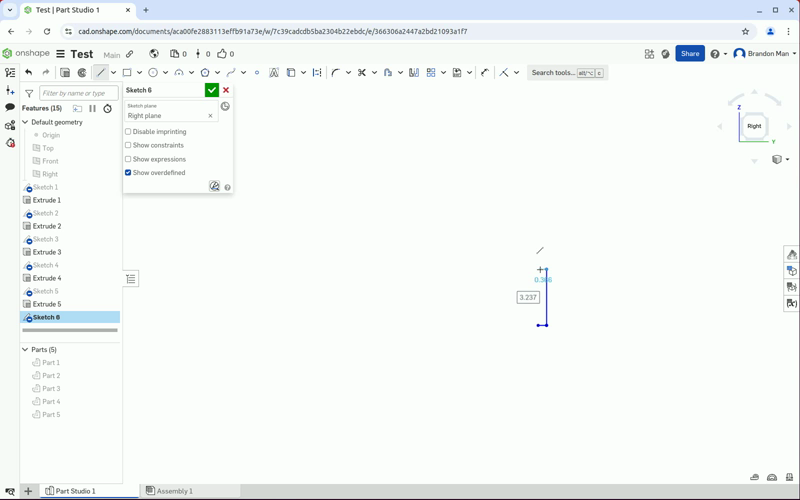
scroll(6)
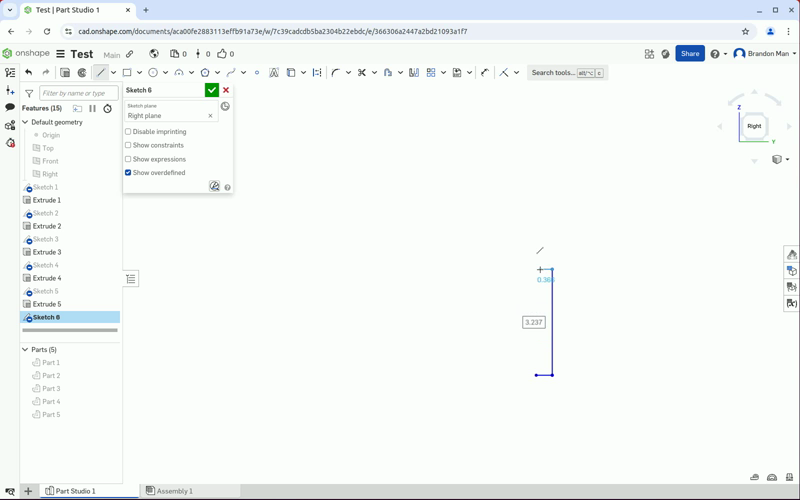
scroll(6)
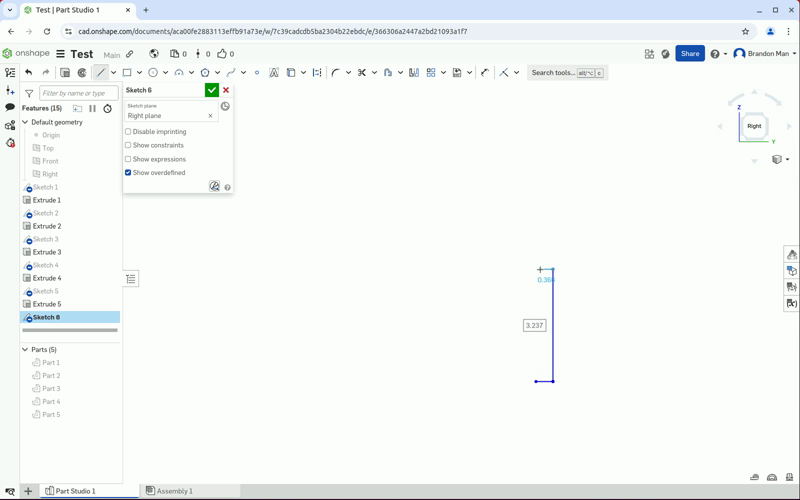
scroll(6)
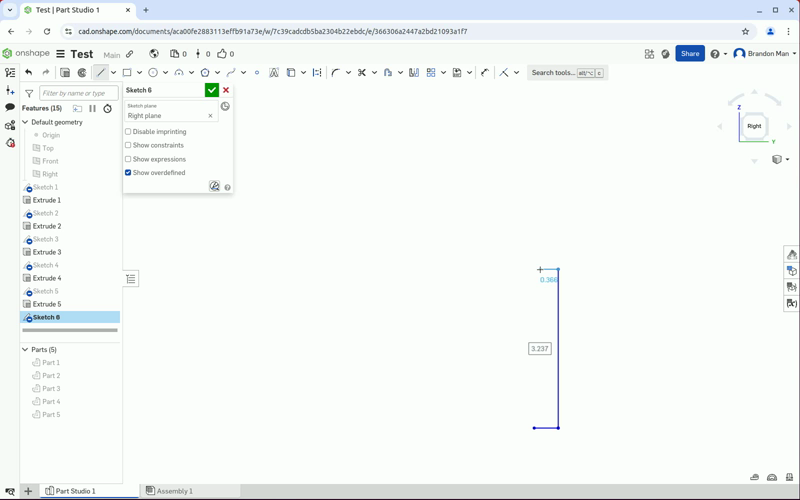
scroll(6)
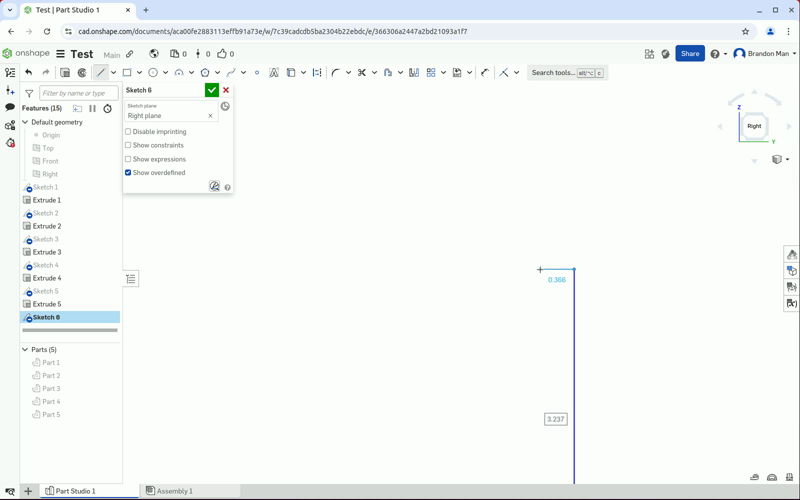
click(540, 269)
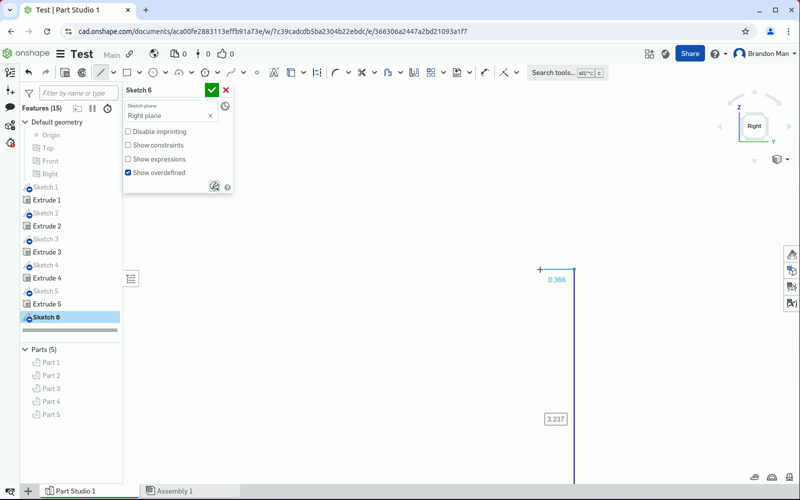
scroll(-6)
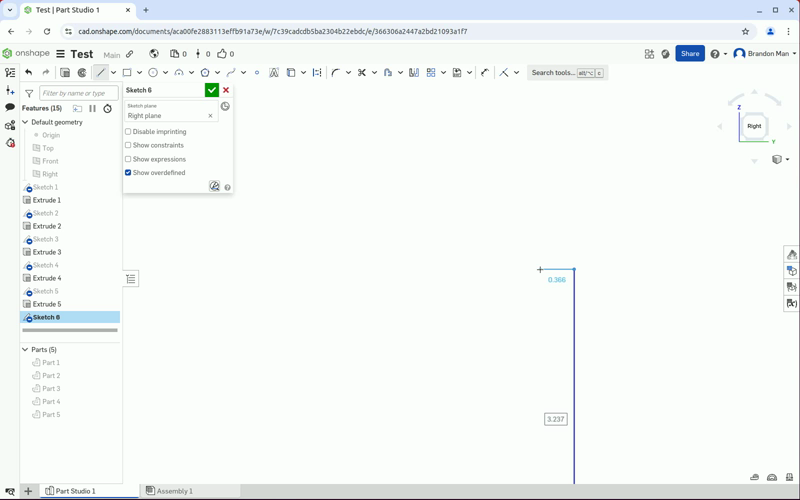
scroll(-6)
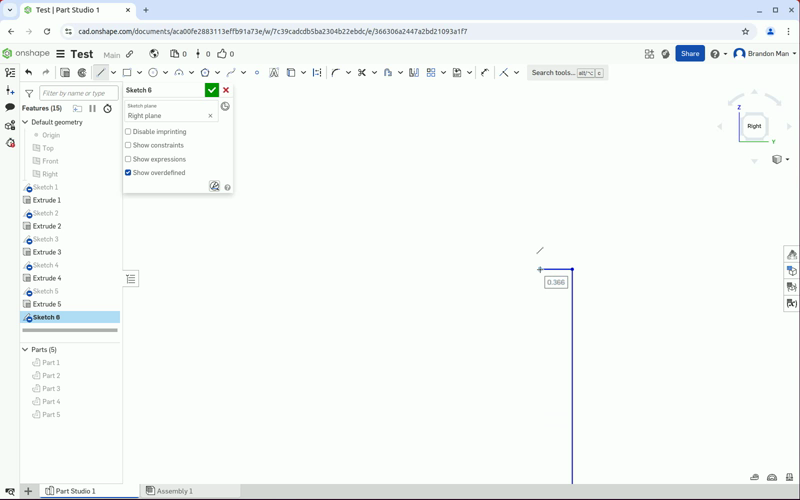
scroll(-6)
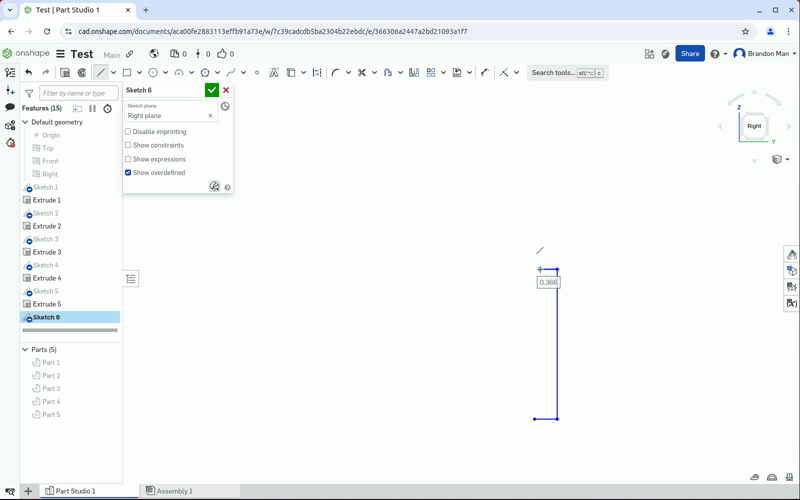
scroll(-6)
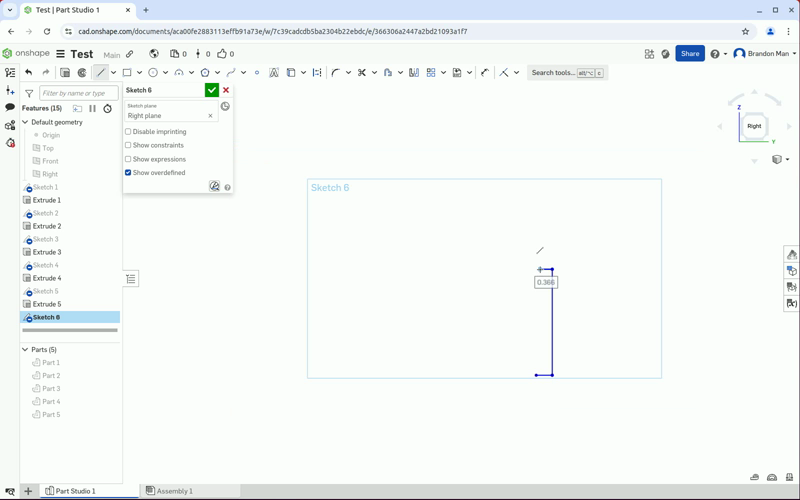
scroll(-6)
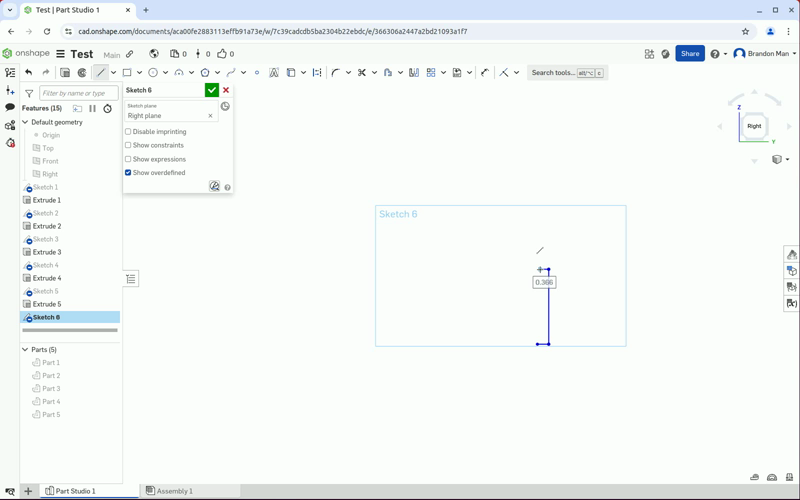
scroll(-6)
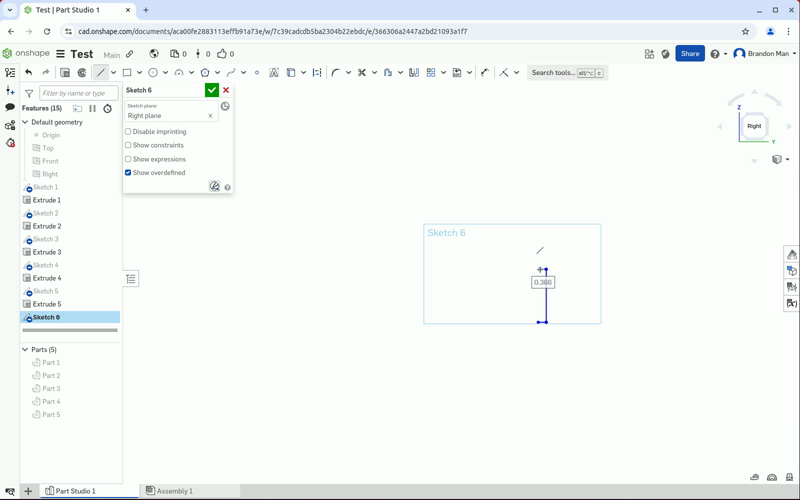
scroll(-6)
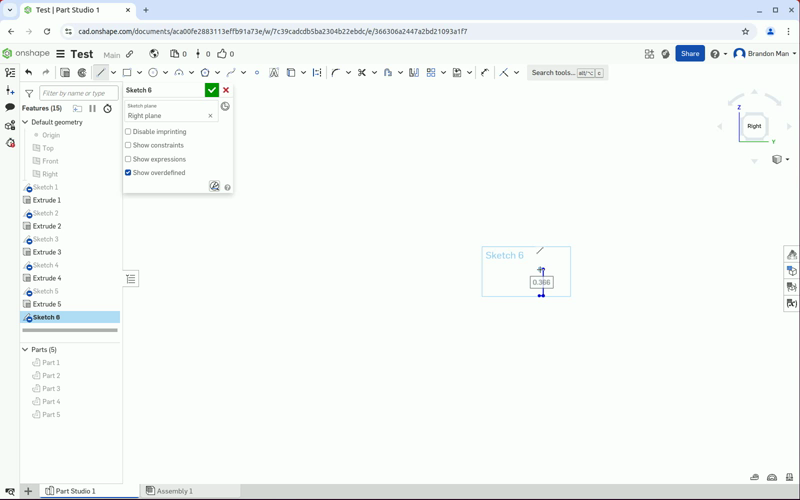
key_up(shift)
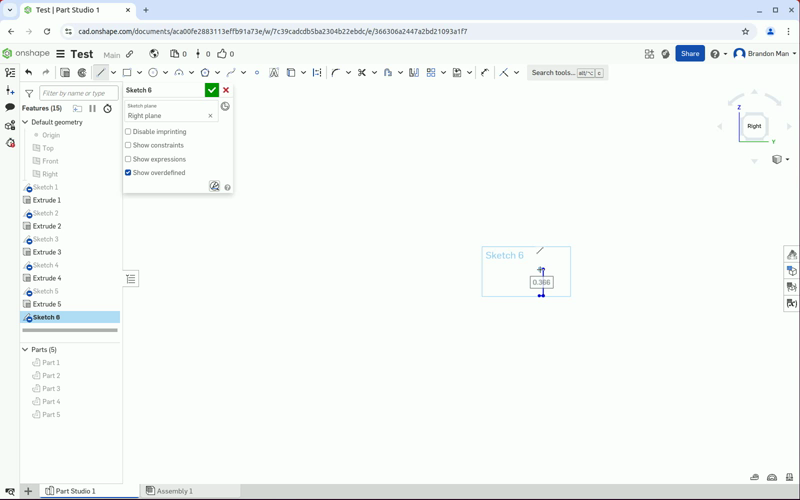
mouse_move(570, 269)
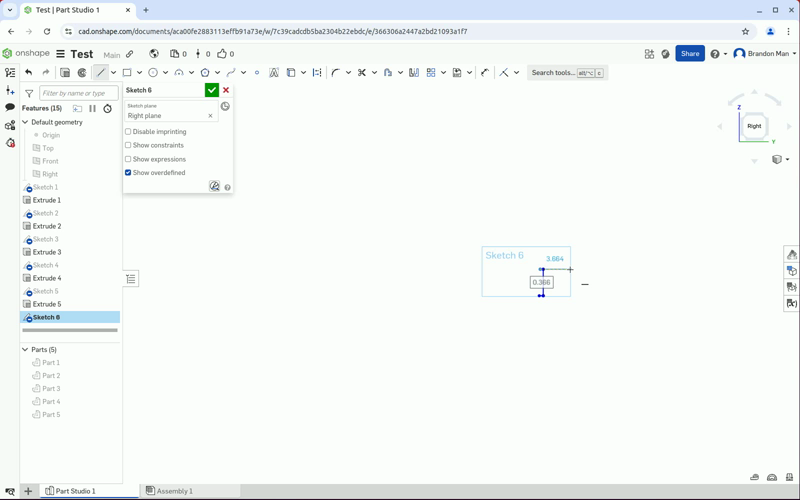
key_down(shift)
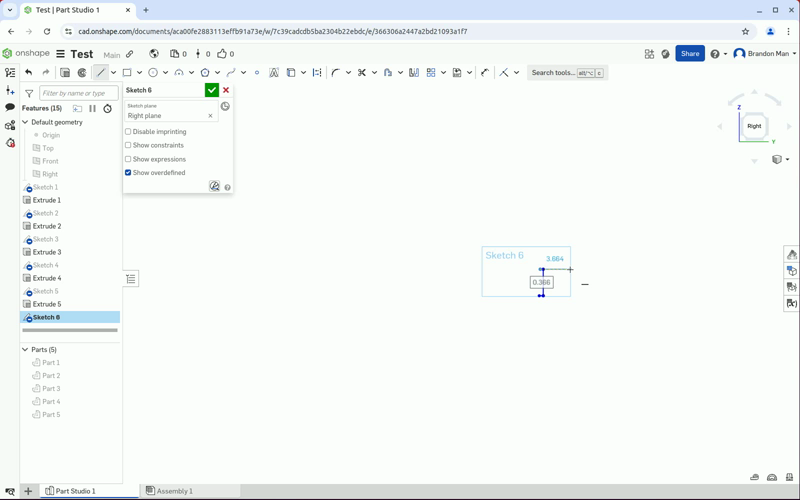
mouse_move(540, 295)
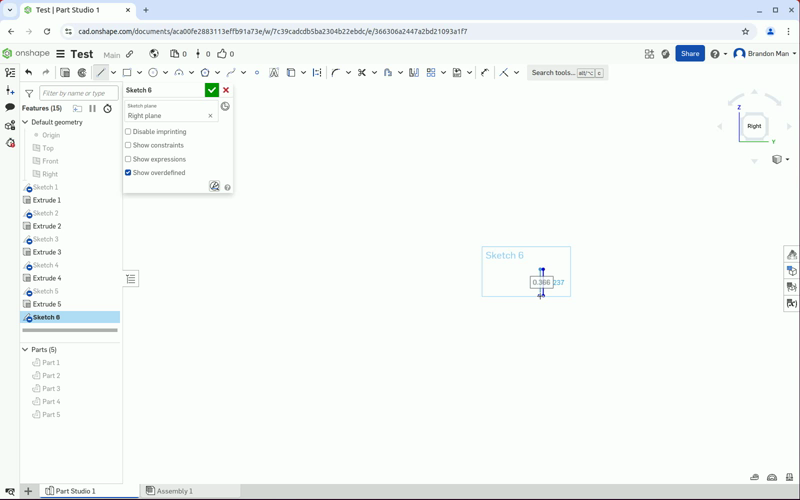
scroll(6)
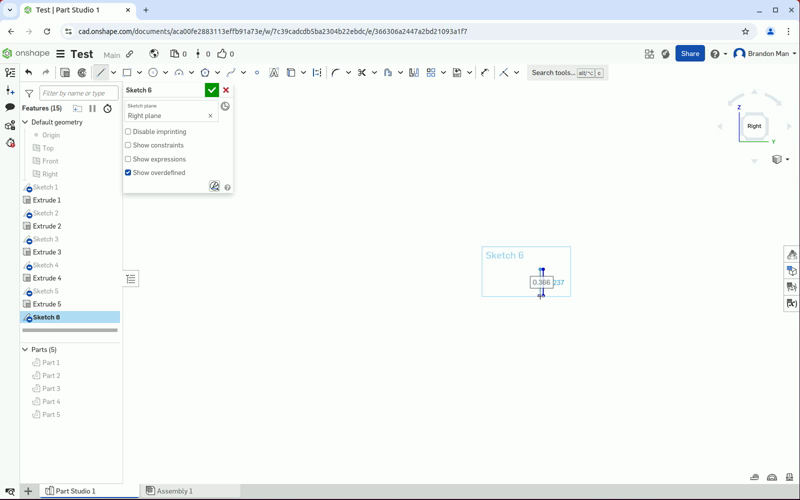
scroll(6)
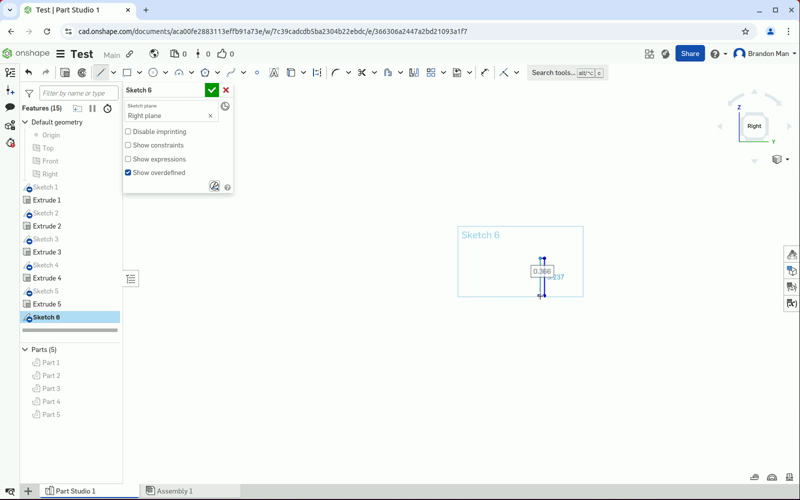
scroll(6)
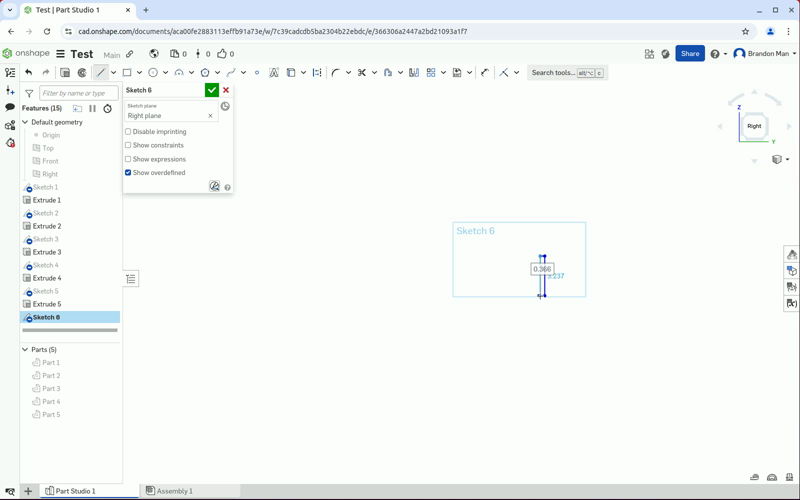
scroll(6)
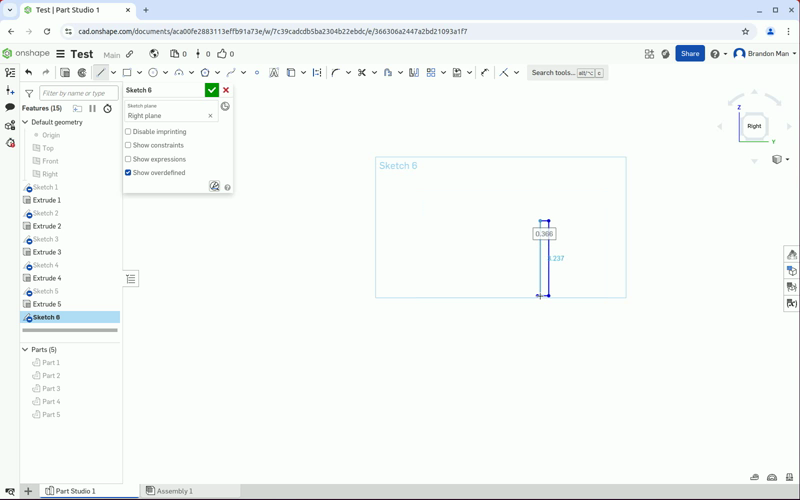
scroll(6)
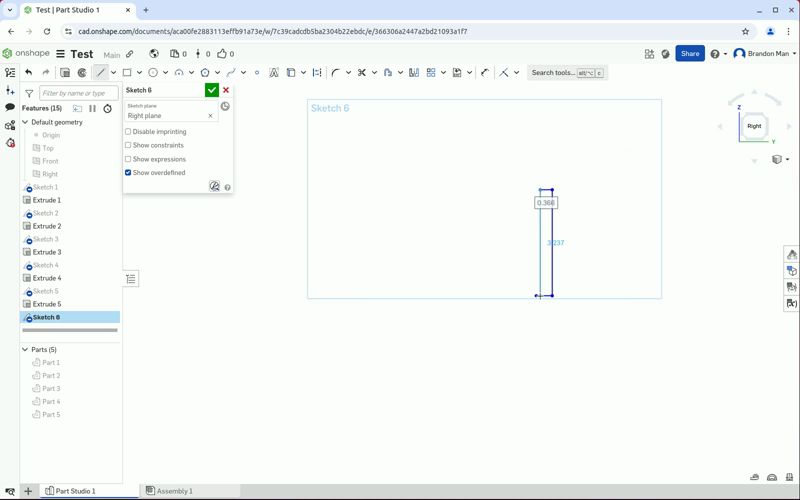
scroll(6)
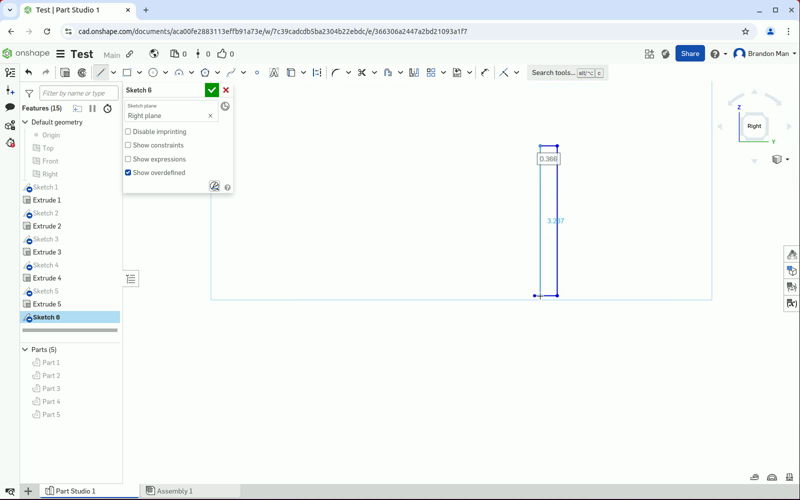
scroll(6)
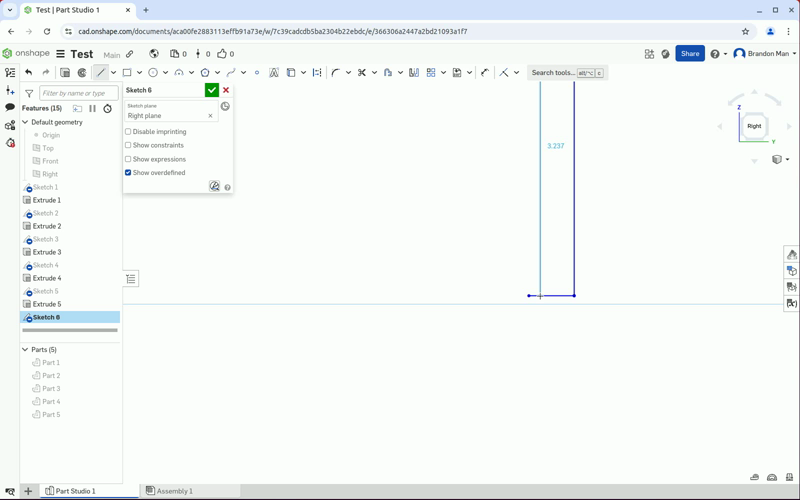
key_up(shift)
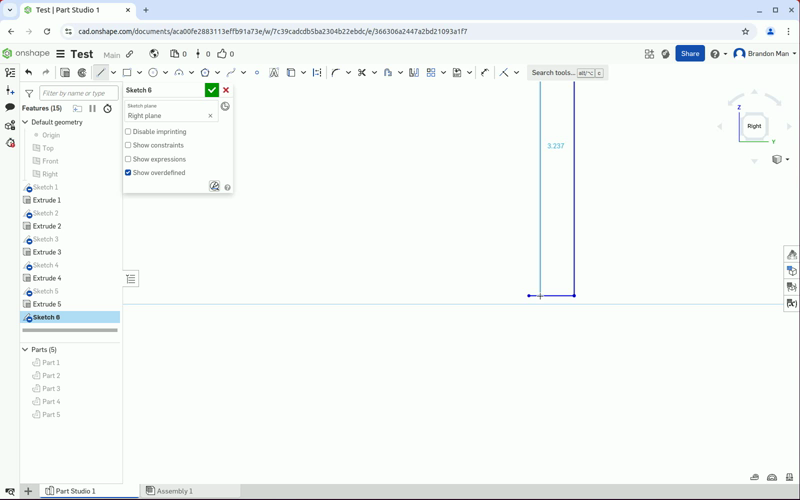
click(540, 295)
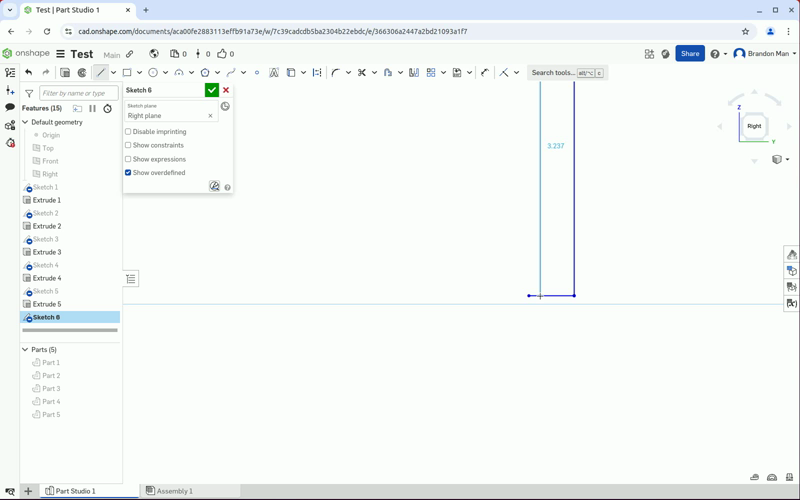
scroll(-6)
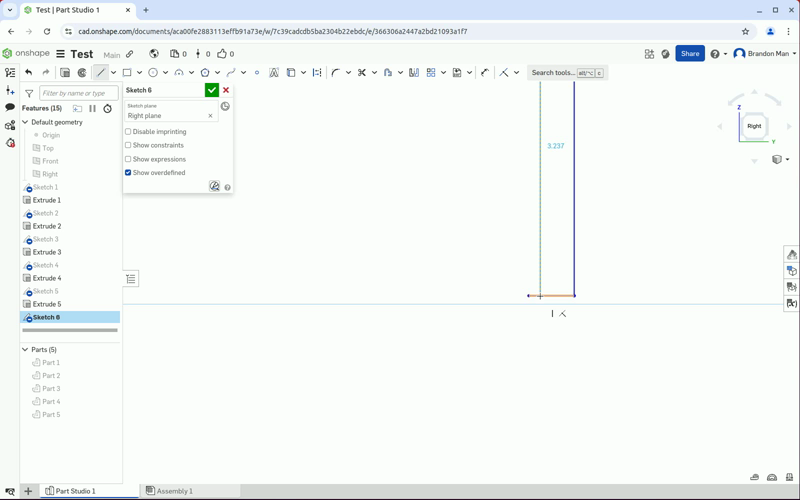
scroll(-6)
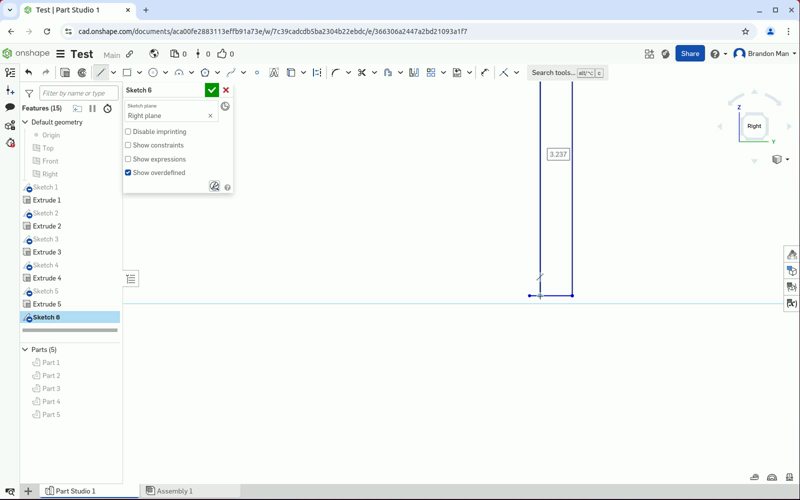
scroll(-6)
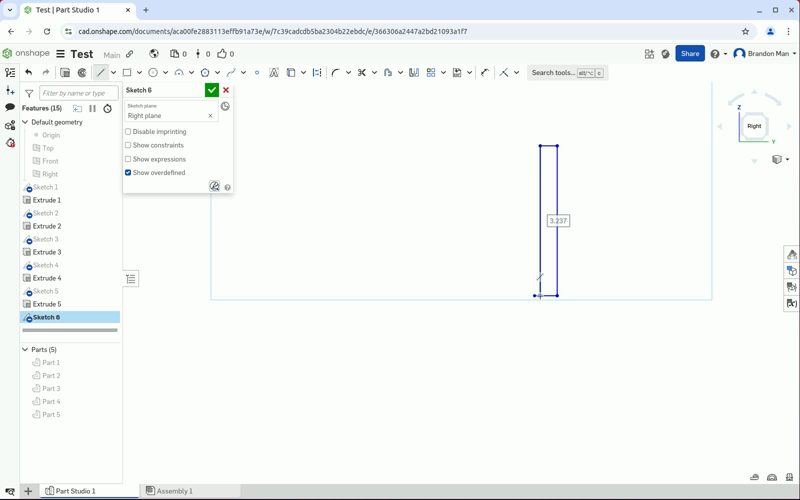
scroll(-6)
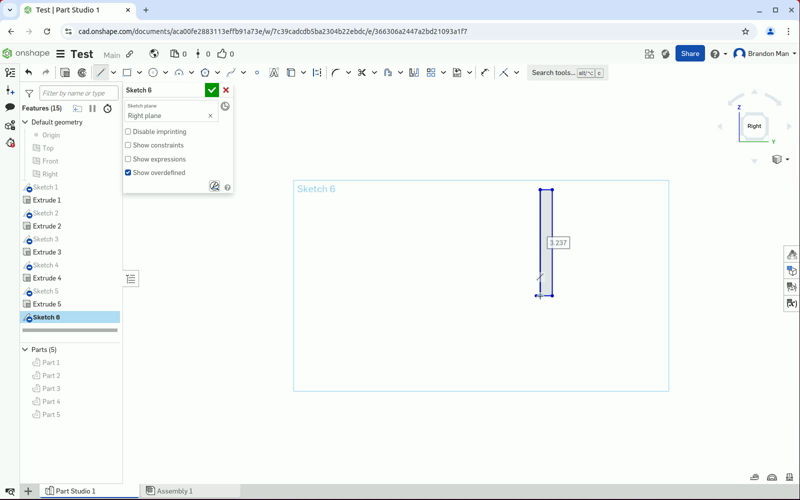
scroll(-6)
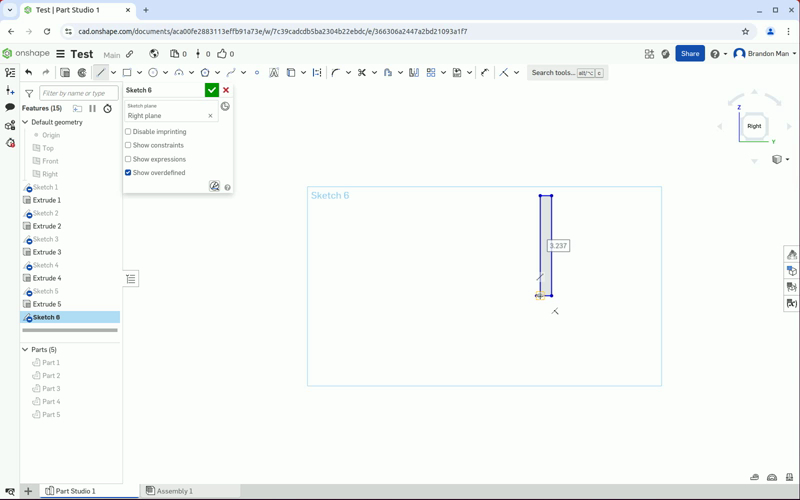
scroll(-6)
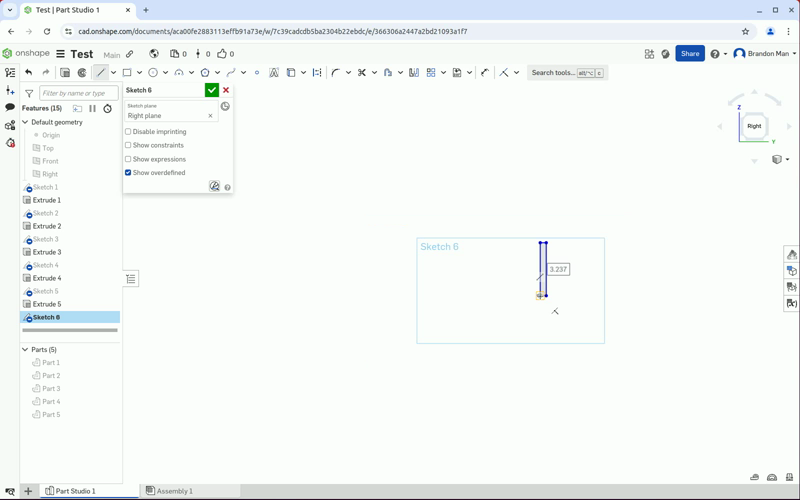
scroll(-6)
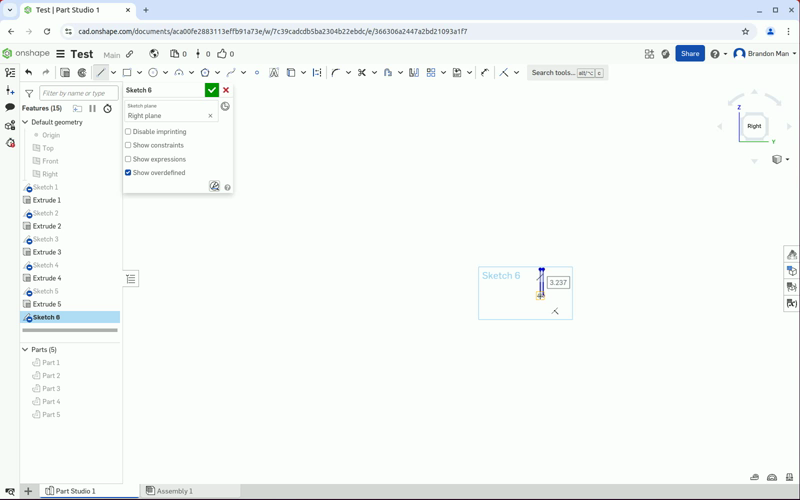
key(esc)
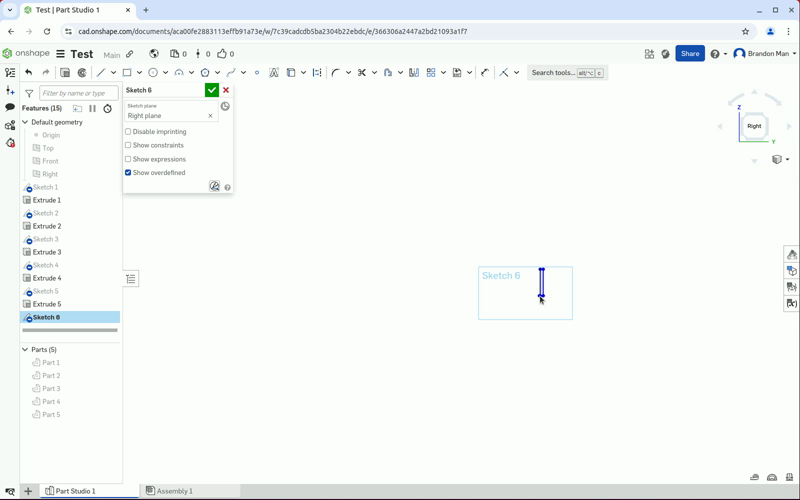
mouse_move(541, 288)
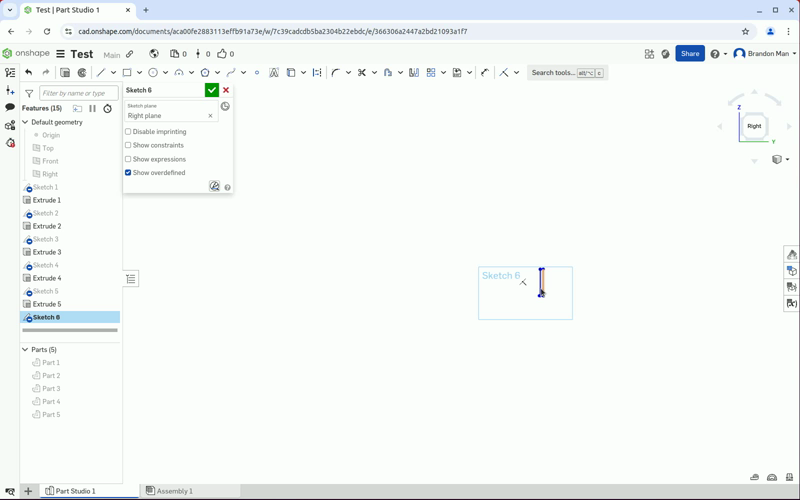
scroll(6)
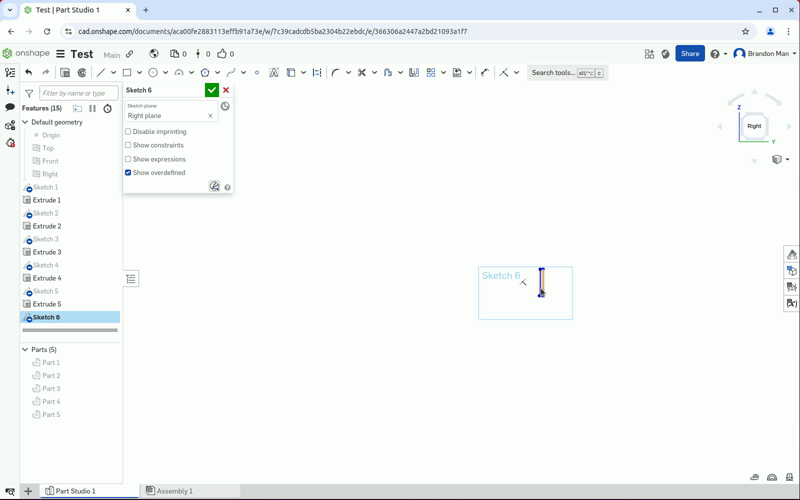
scroll(6)
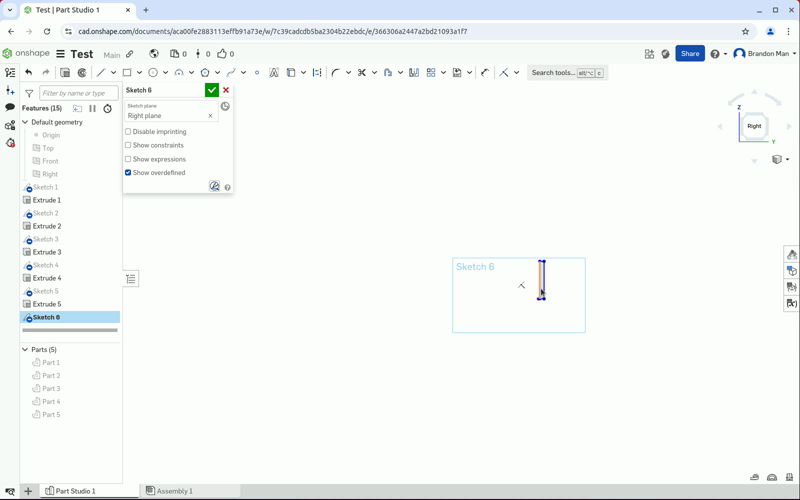
scroll(6)
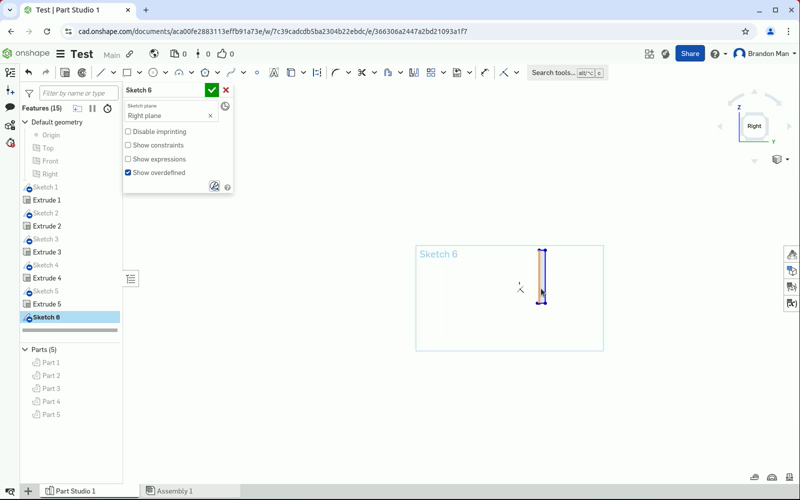
scroll(6)
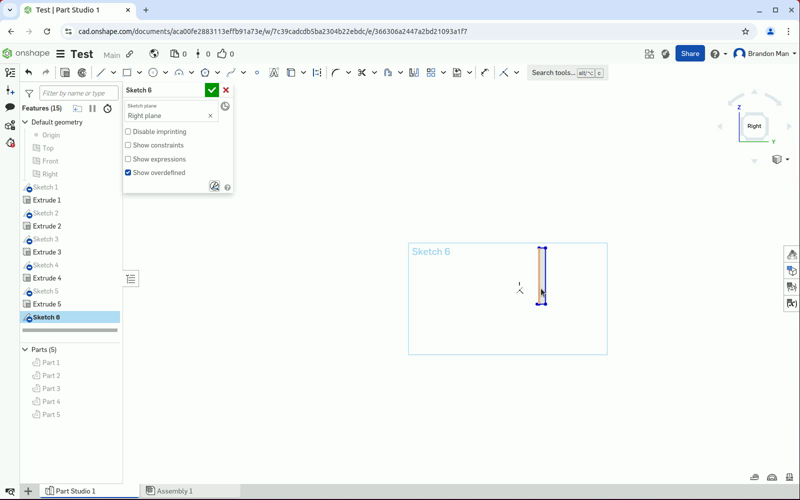
scroll(6)
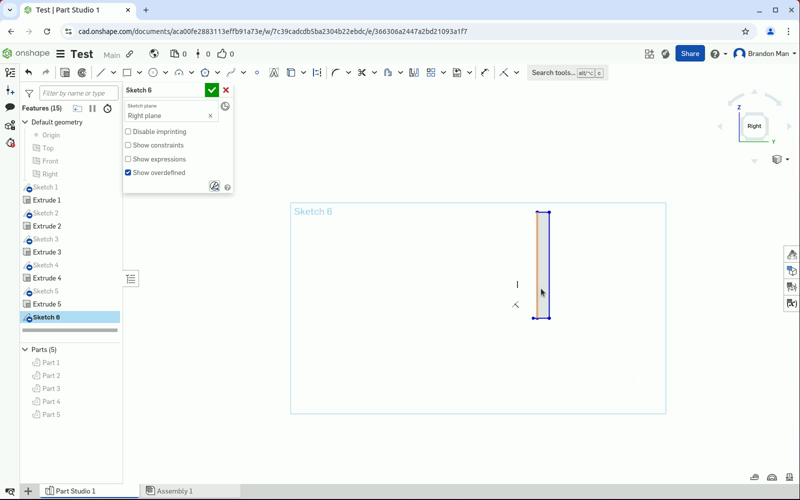
scroll(6)
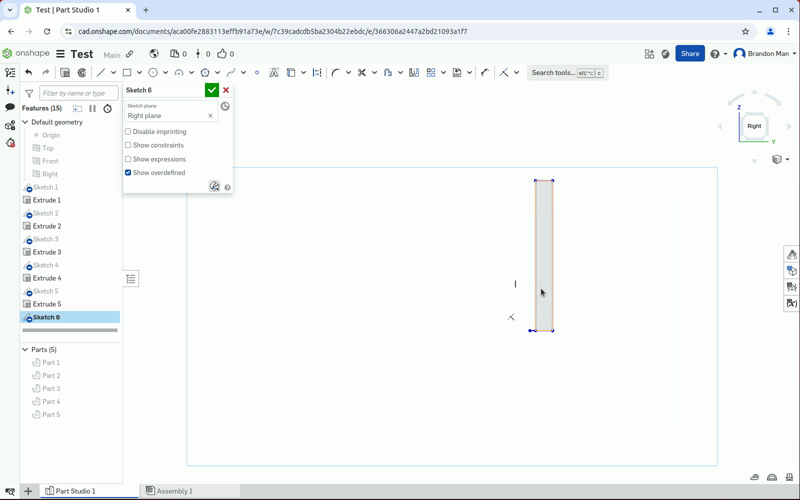
scroll(6)
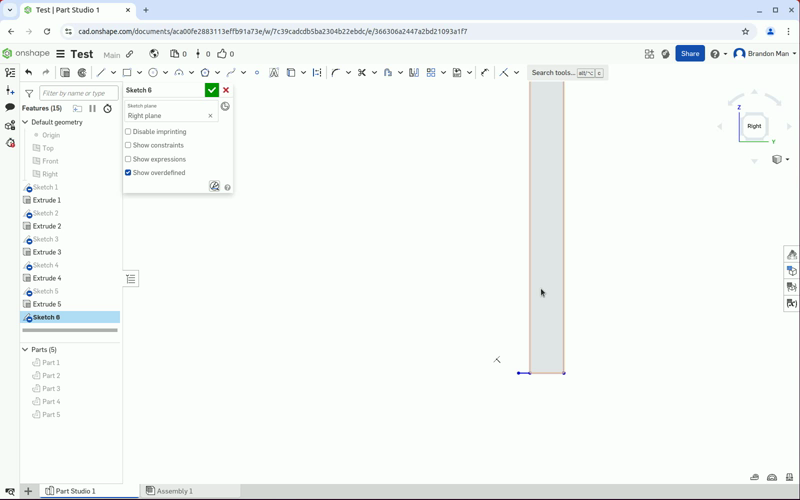
click(541, 288)
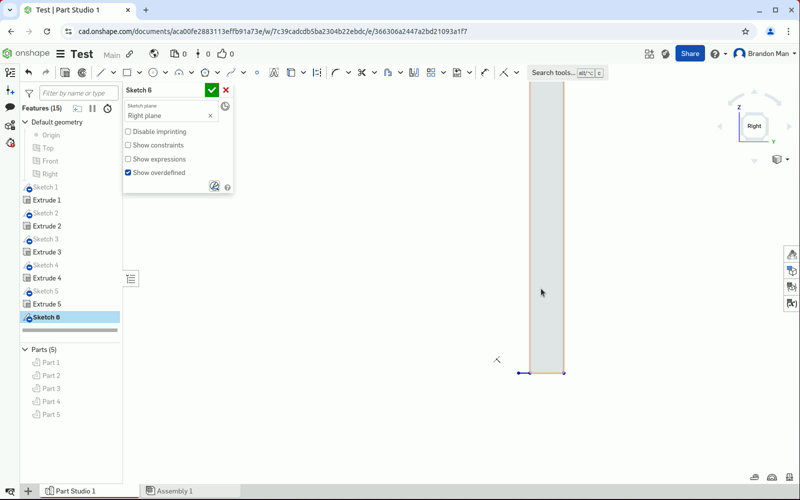
scroll(-6)
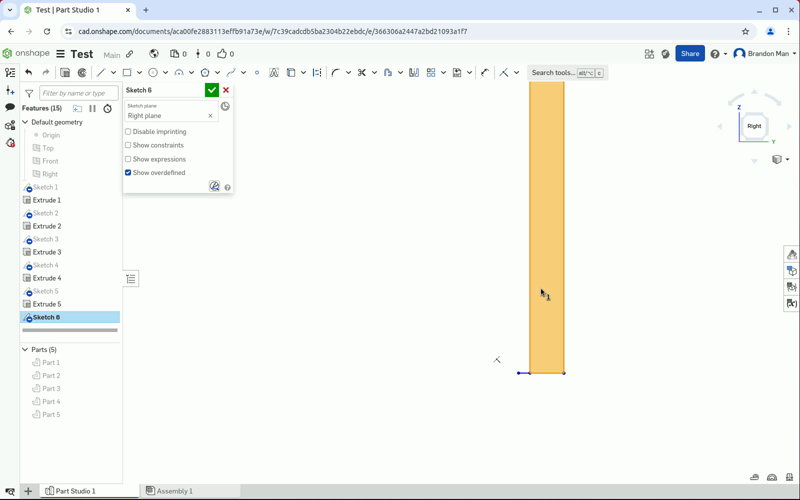
scroll(-6)
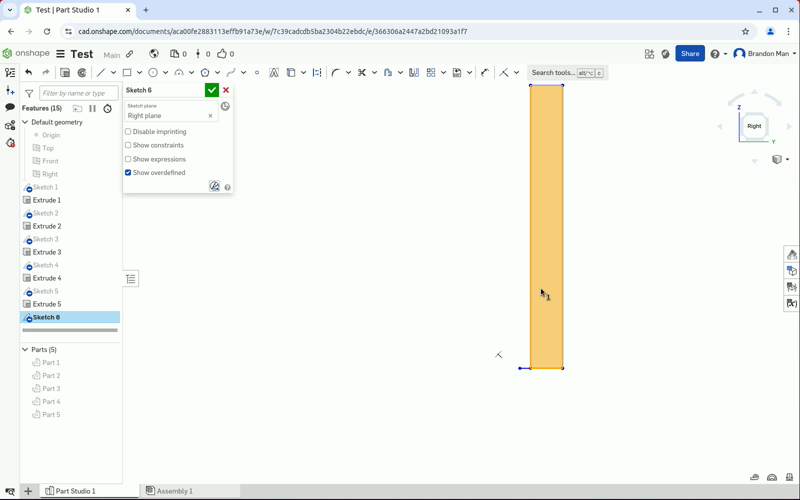
scroll(-6)
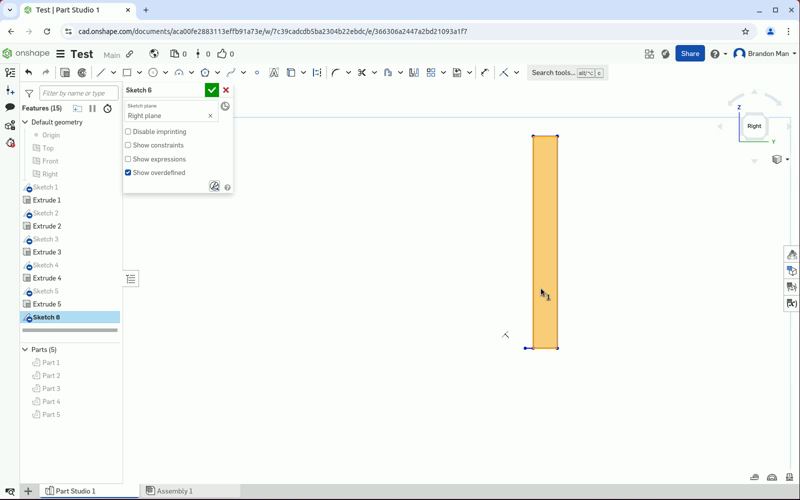
scroll(-6)
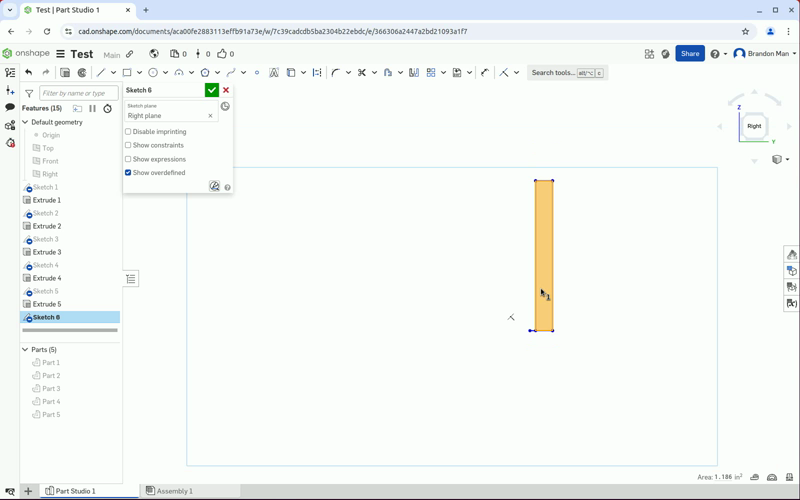
scroll(-6)
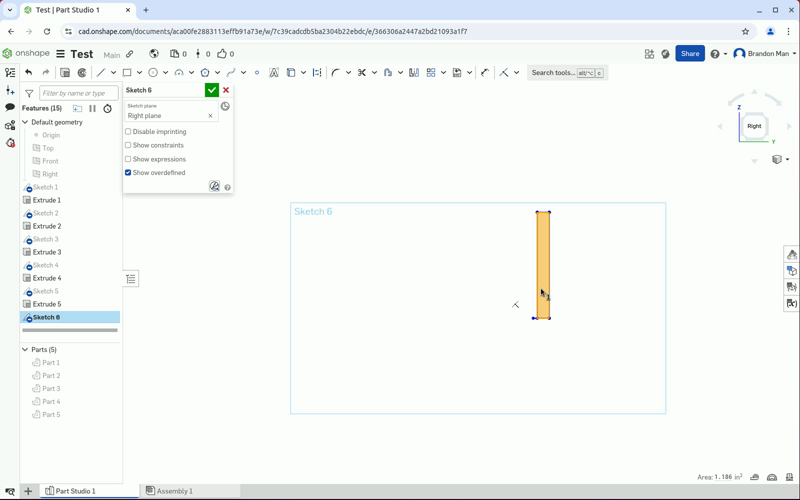
scroll(-6)
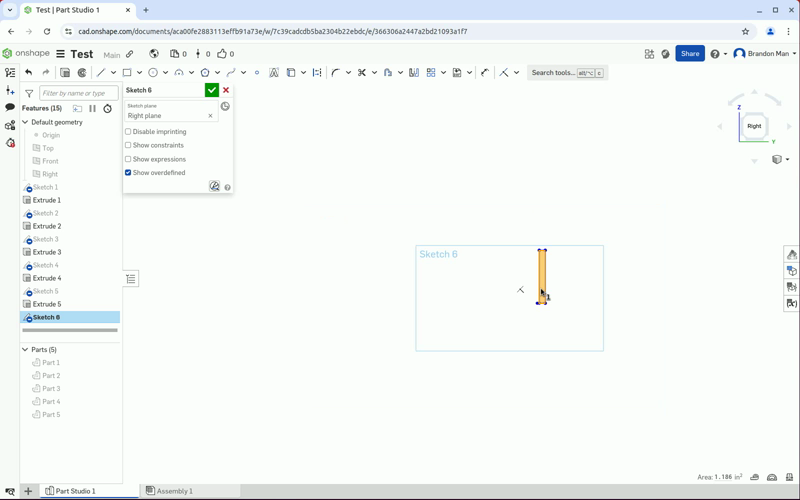
scroll(-6)
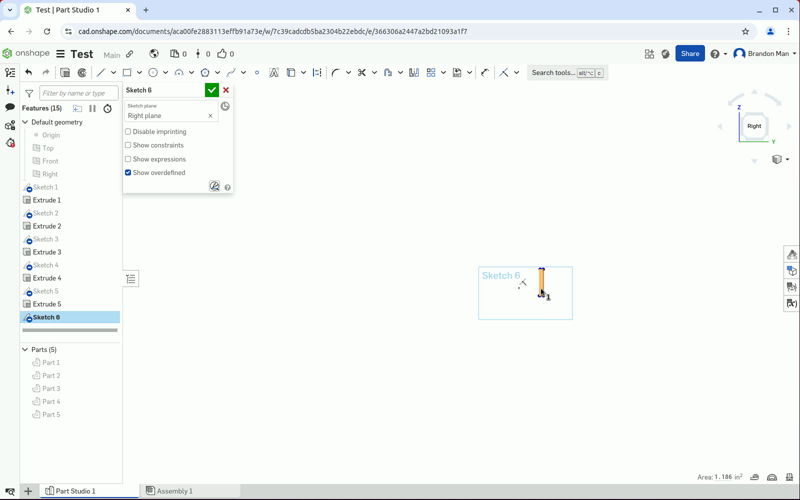
mouse_move(73, 352)
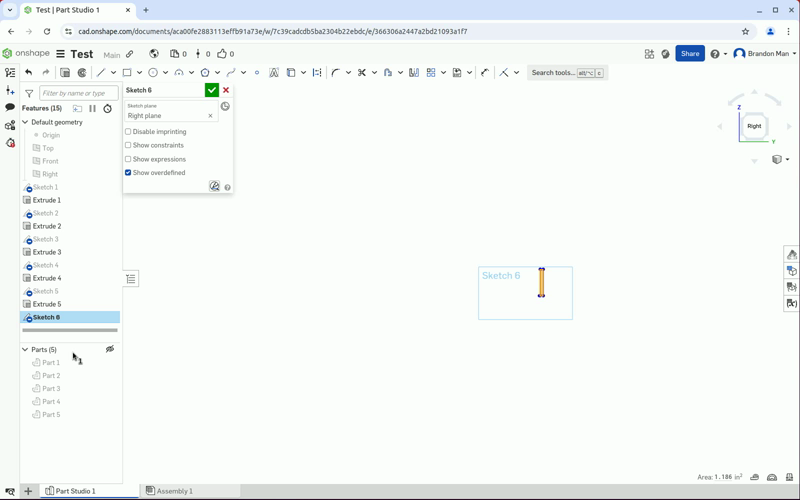
key(shift+y)
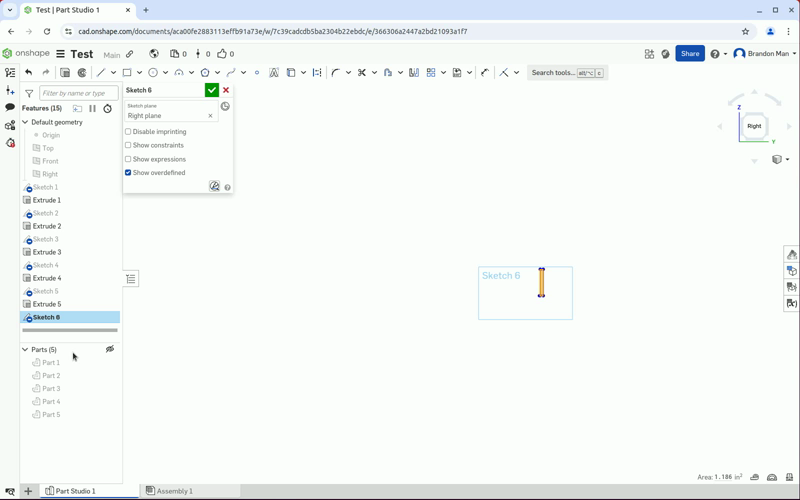
key(shift+e)
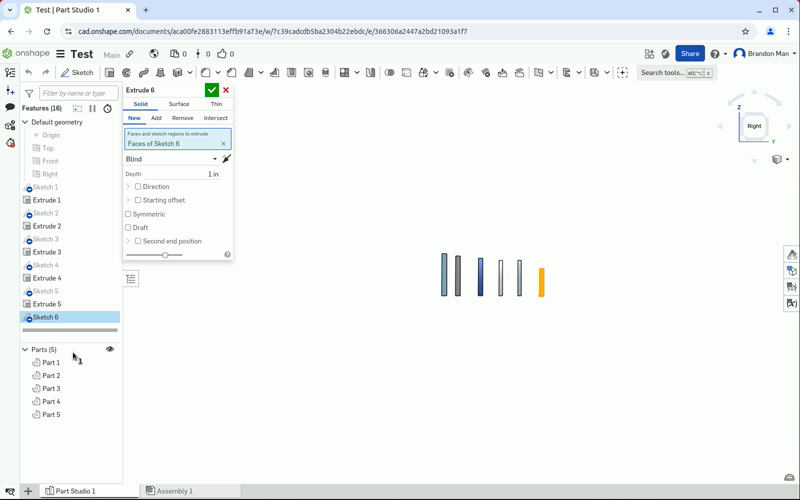
mouse_move(143, 106)
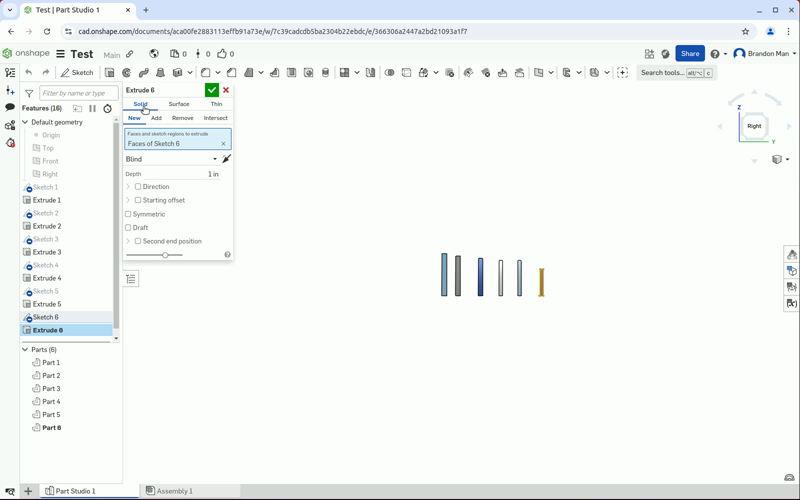
click(143, 106)
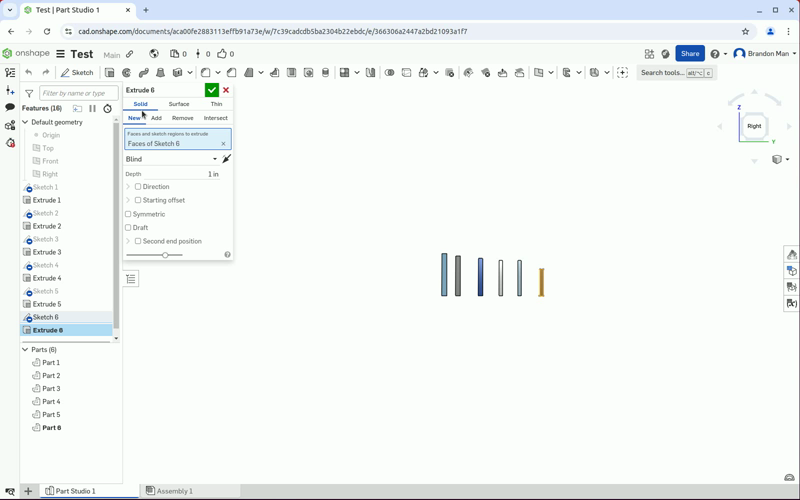
mouse_move(137, 120)
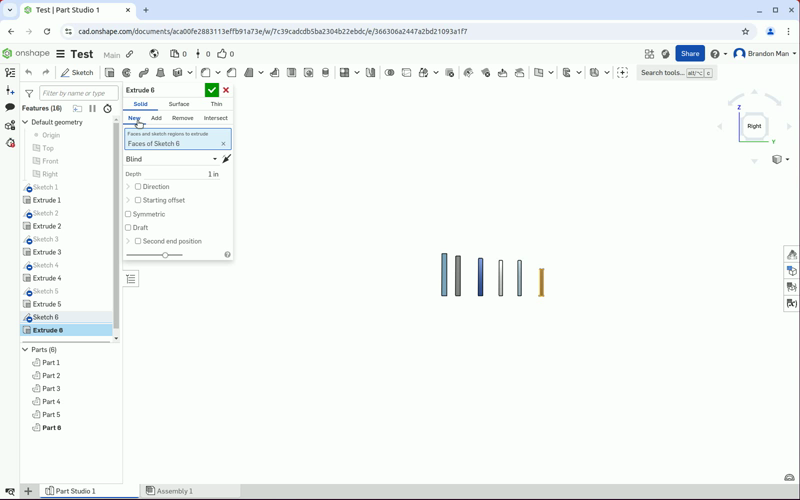
click(137, 120)
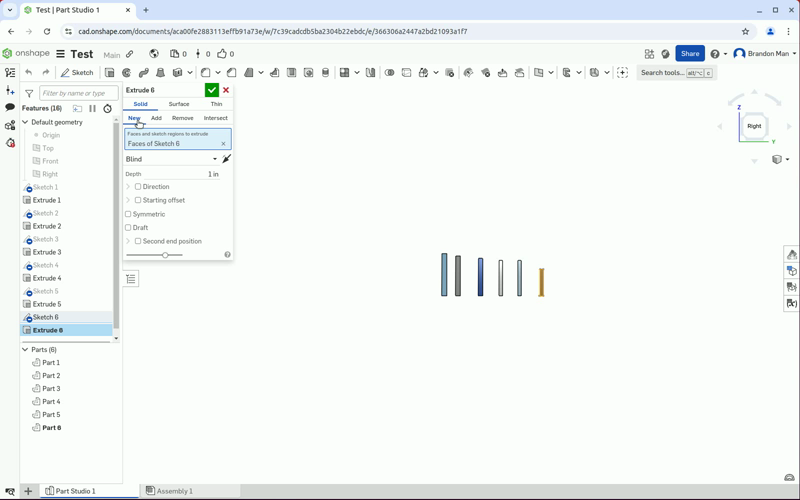
key(tab, 4)
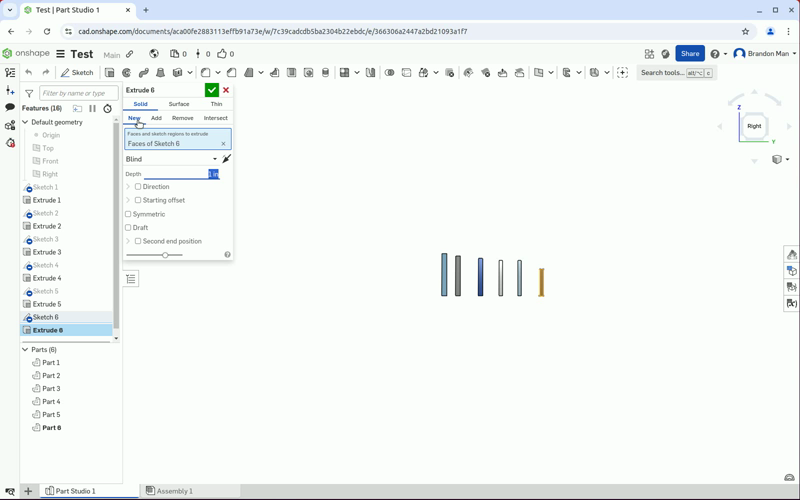
text(5.296)
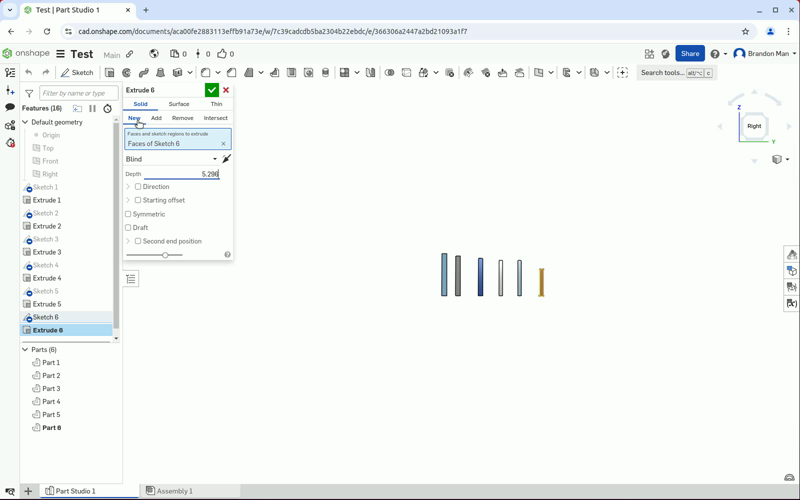
key(enter)
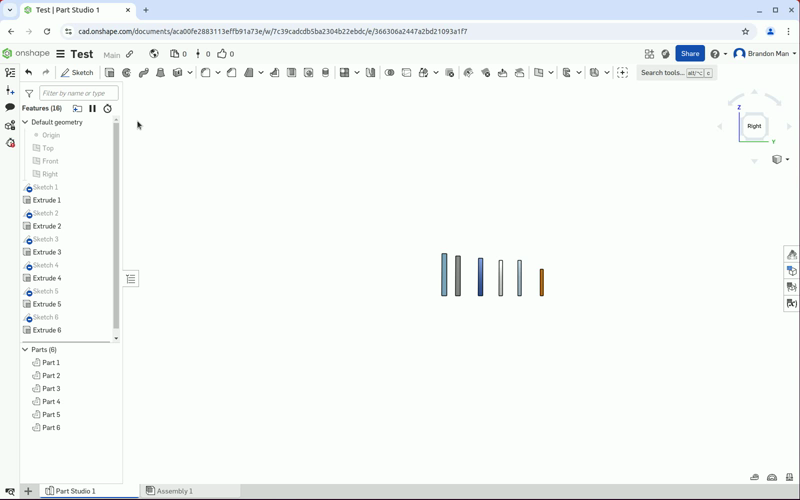
key(shift+h)
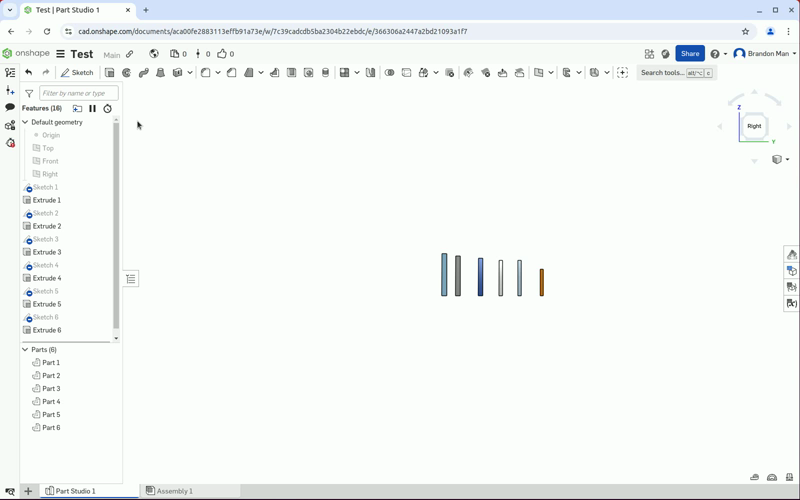
key(shift+h)
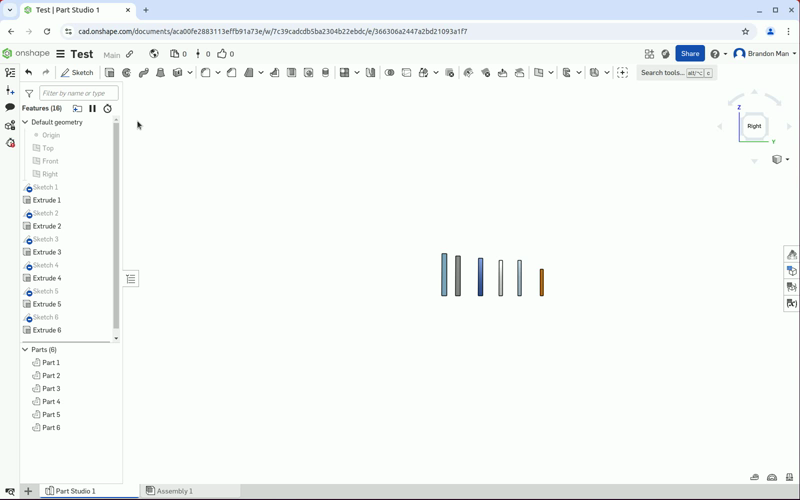
mouse_move(69, 189)
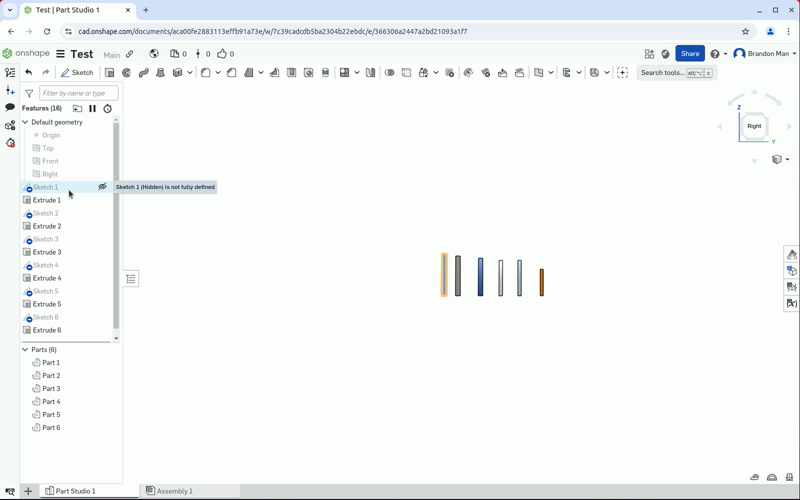
click(69, 189)
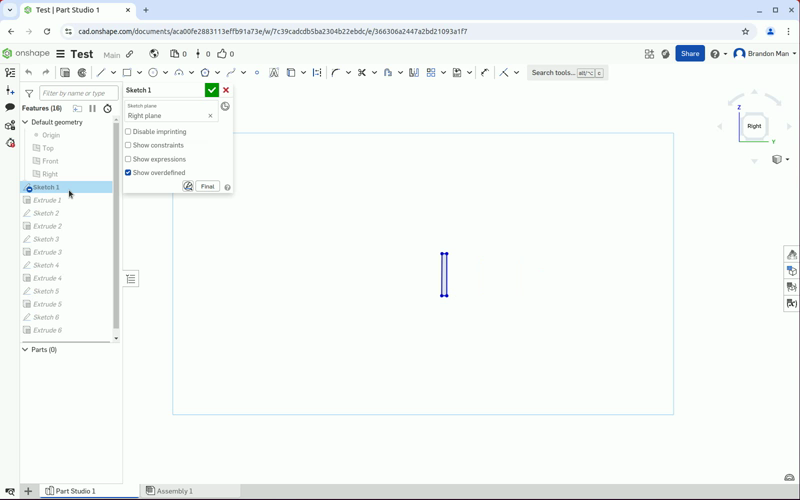
mouse_move(229, 92)
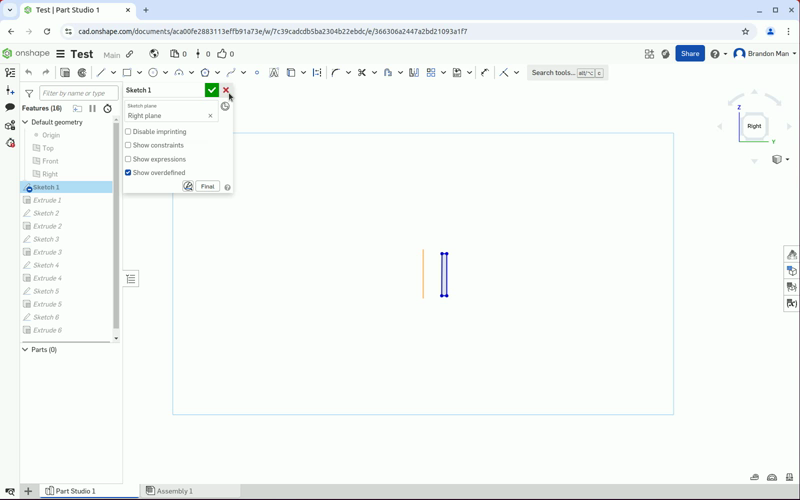
click(229, 92)
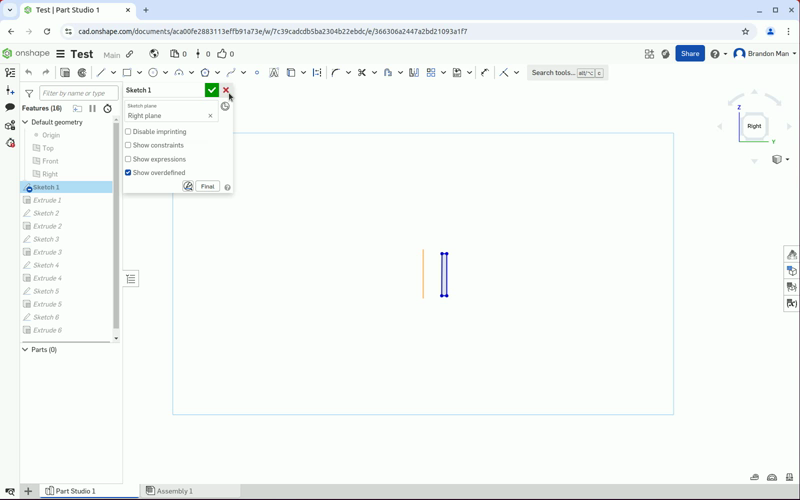
key(shift+s)
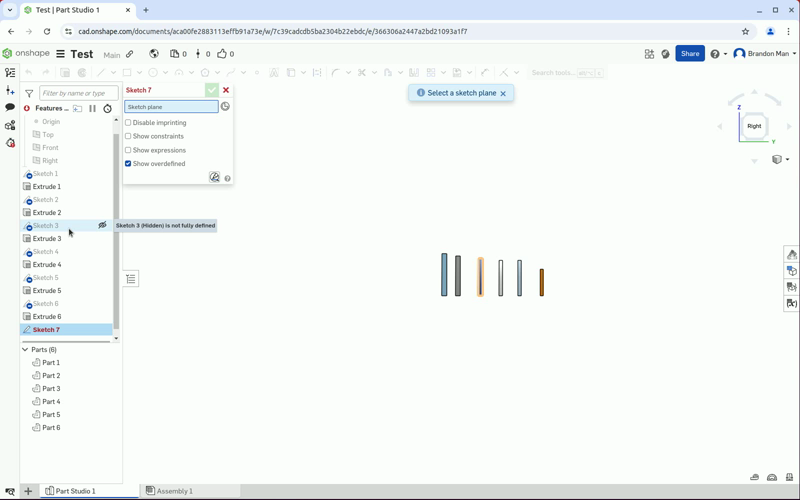
scroll(3)
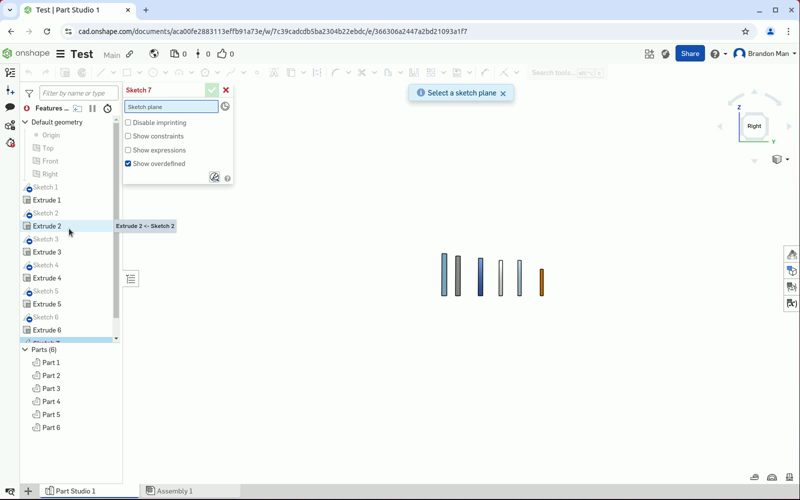
mouse_move(69, 176)
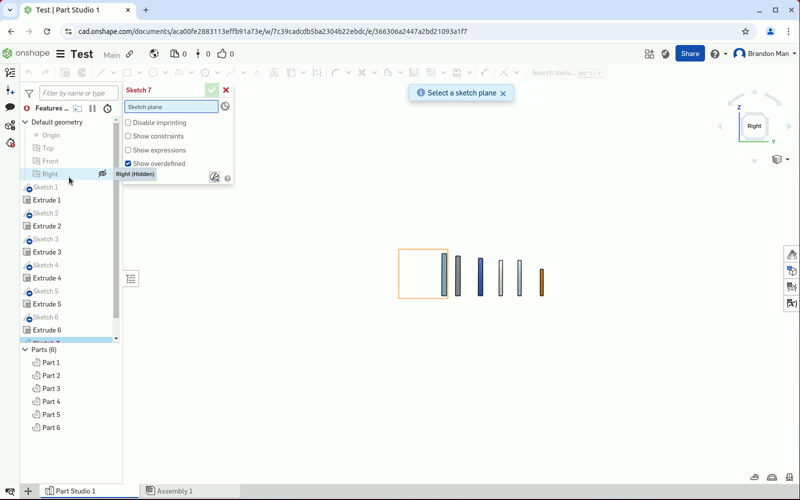
click(69, 176)
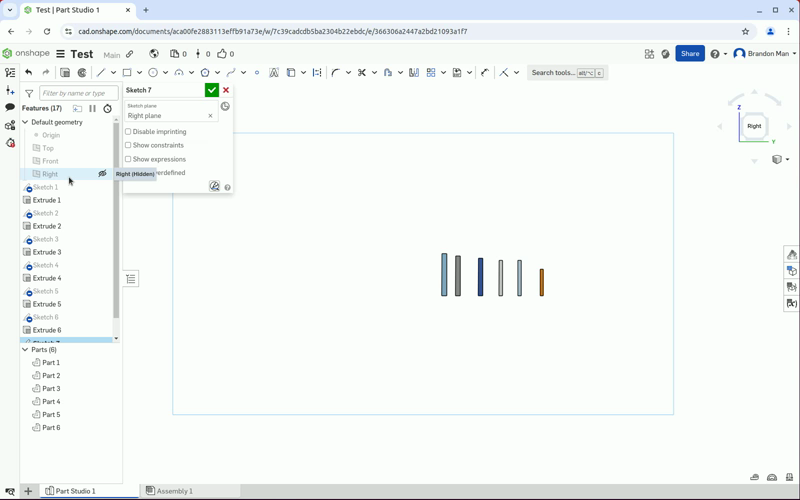
mouse_move(73, 352)
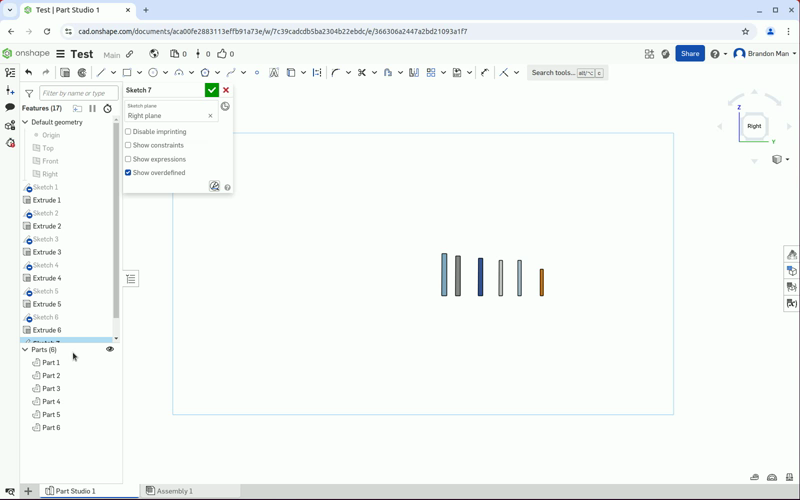
key(y)
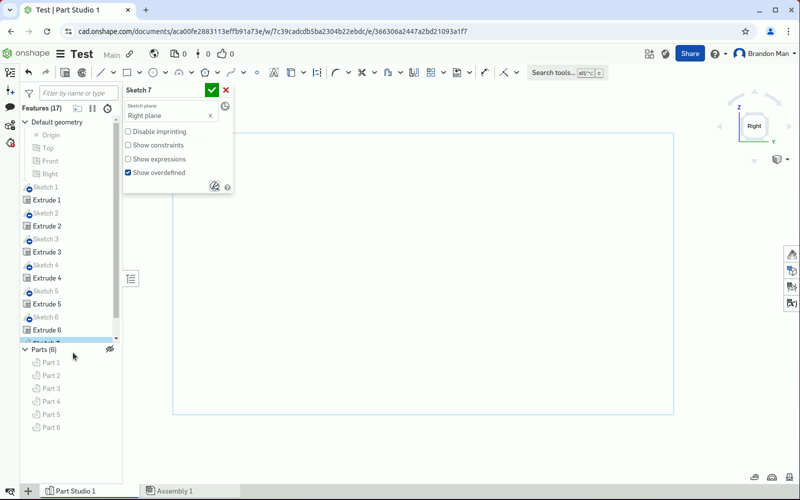
key(l)
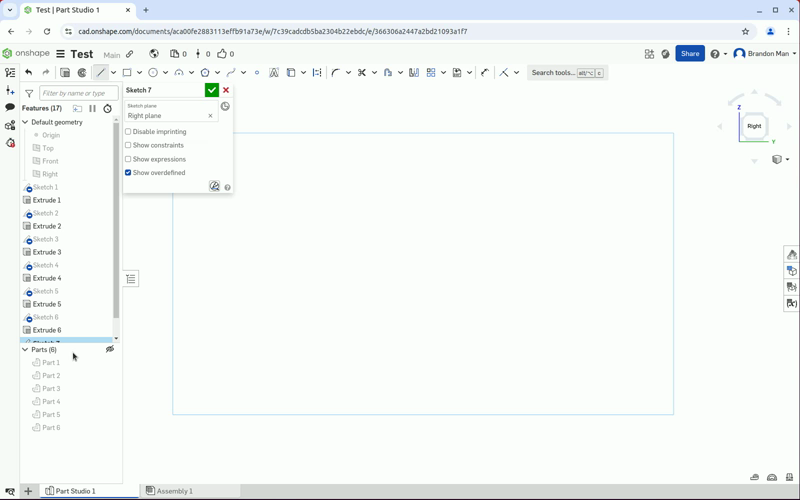
key_down(shift)
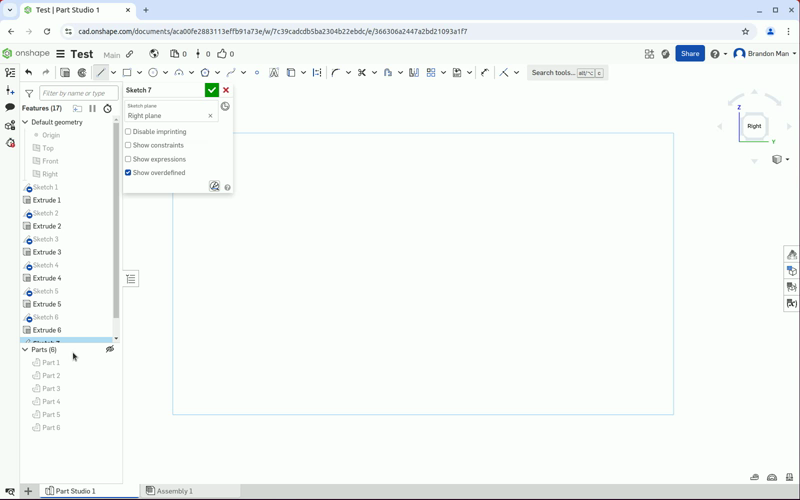
mouse_move(555, 295)
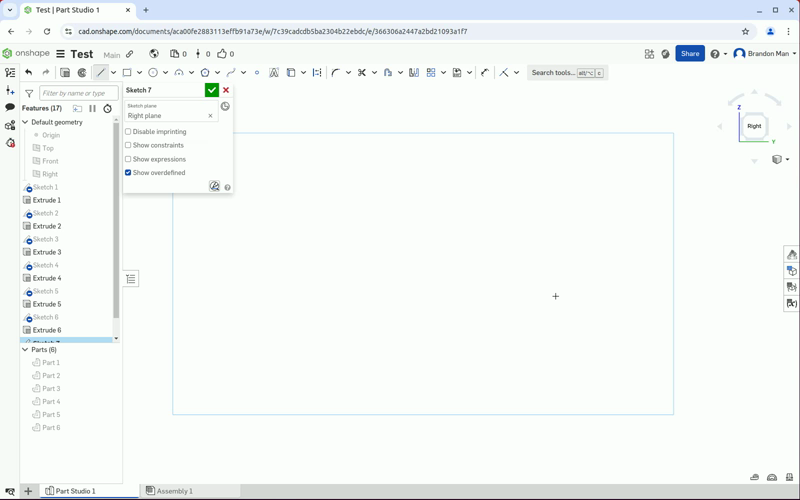
click(555, 295)
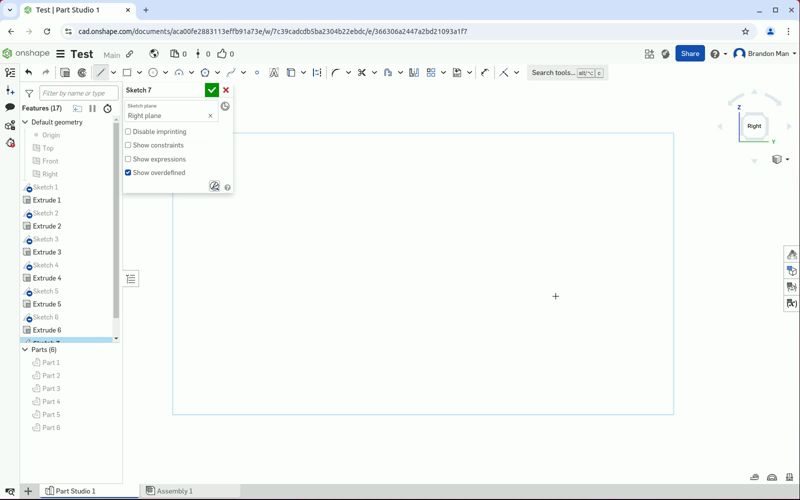
key_up(shift)
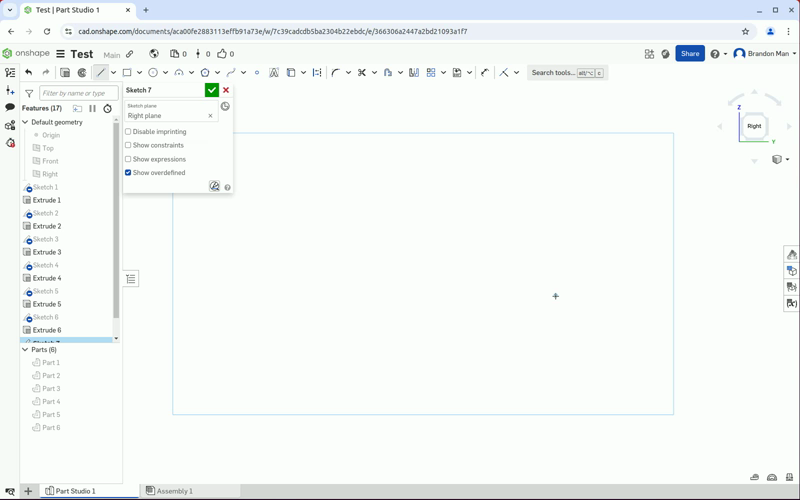
key_down(shift)
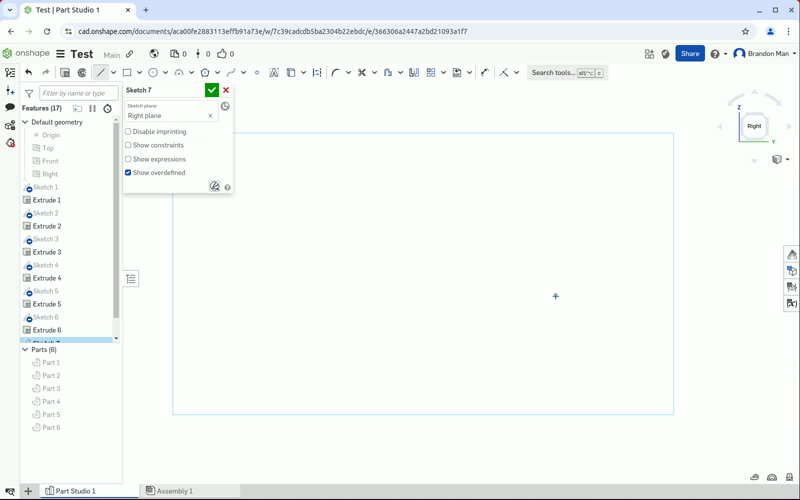
mouse_move(585, 295)
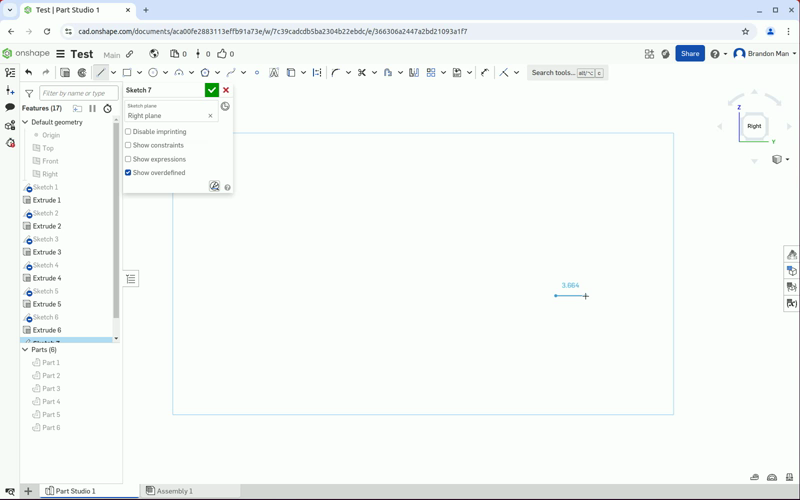
mouse_move(558, 295)
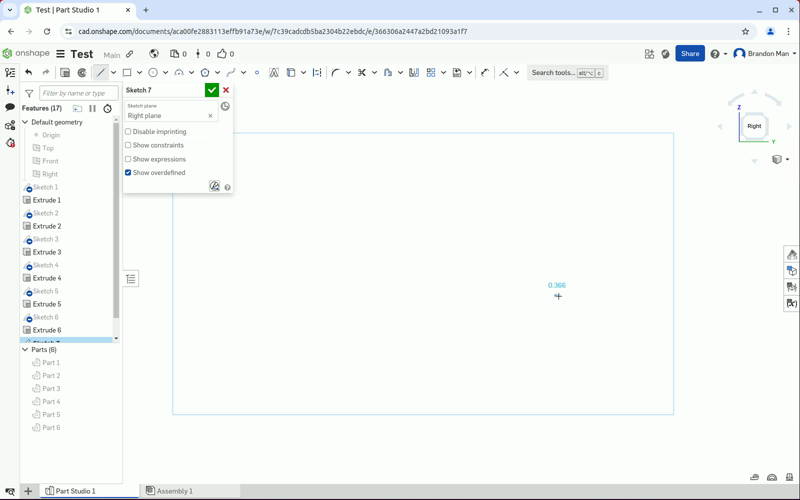
scroll(6)
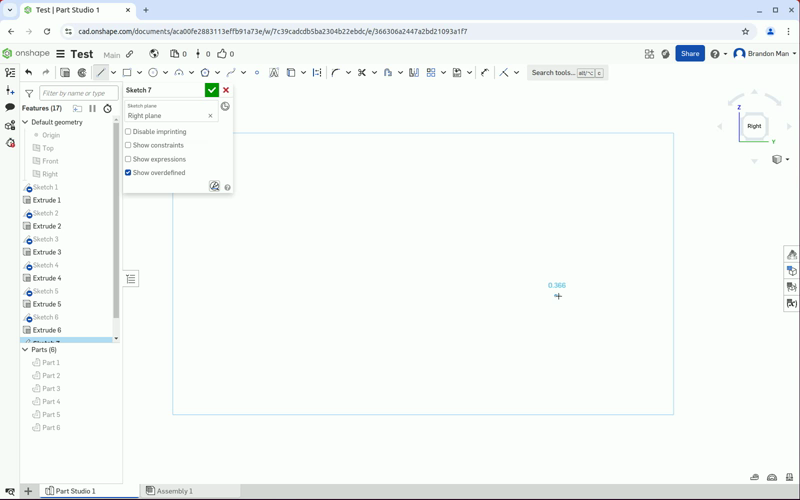
scroll(6)
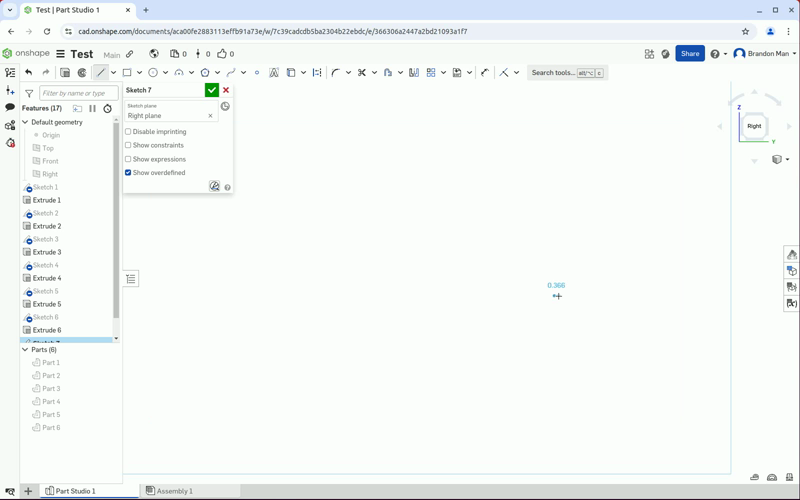
scroll(6)
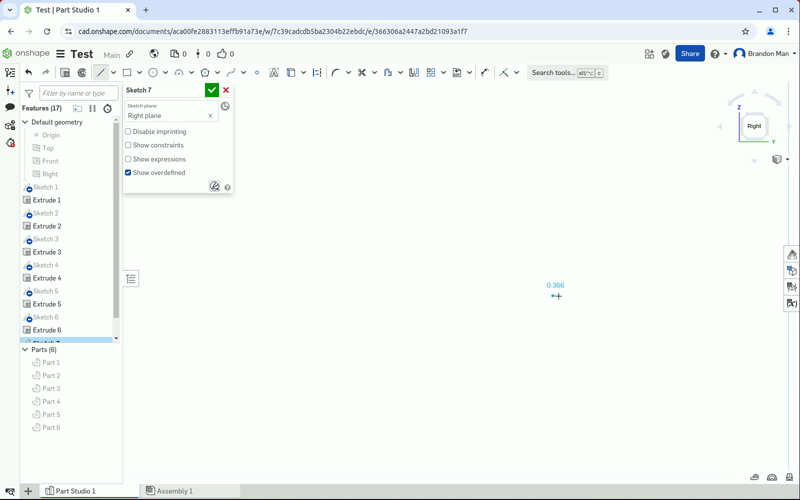
scroll(6)
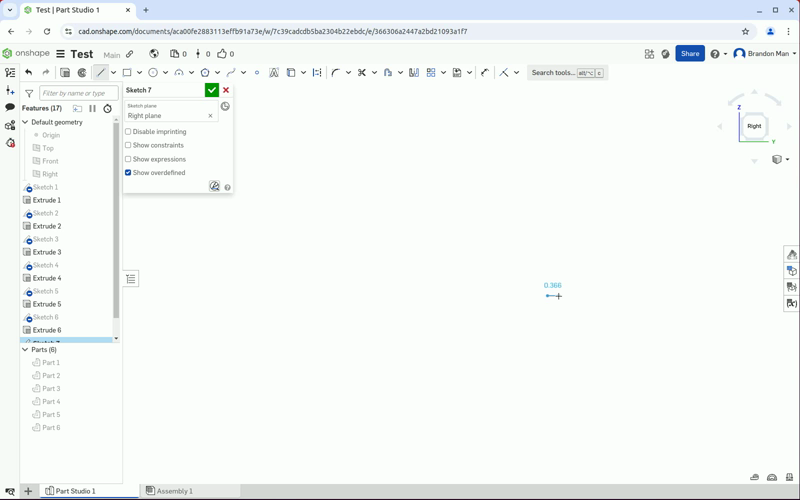
scroll(6)
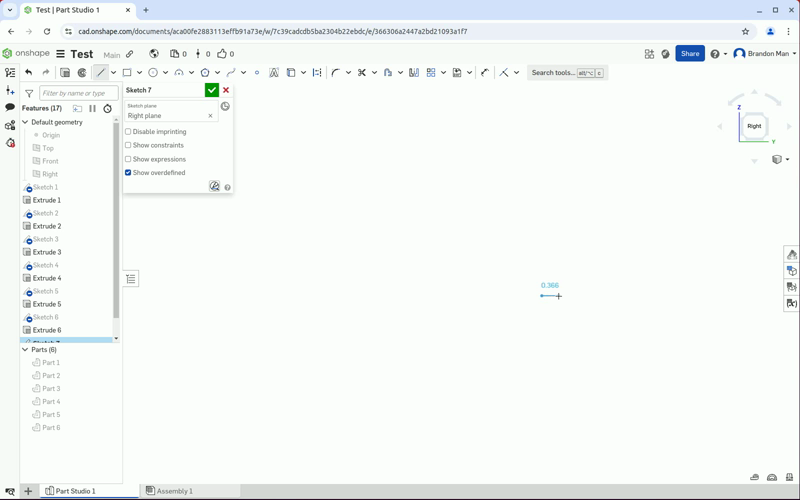
scroll(6)
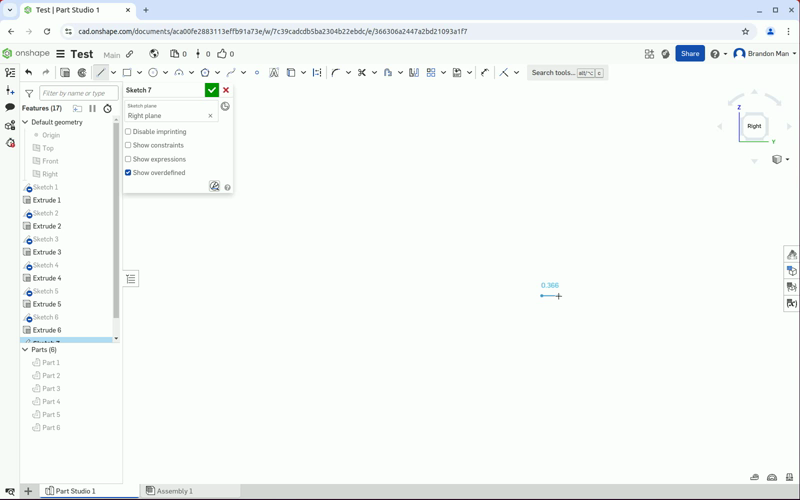
scroll(6)
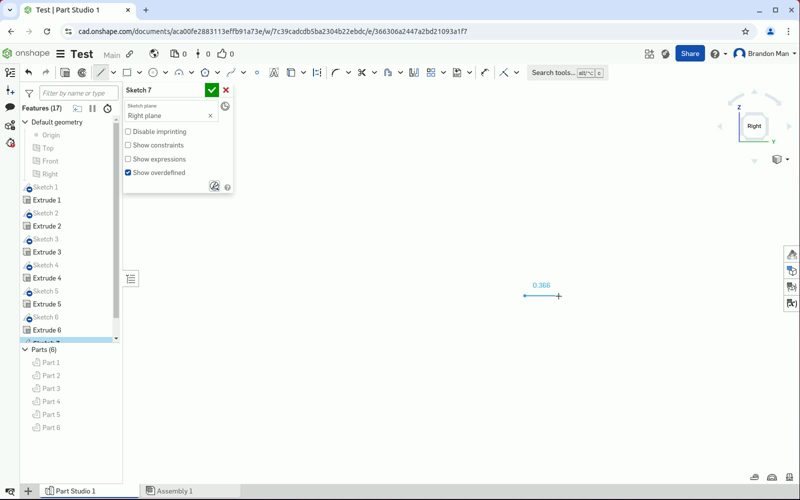
click(558, 295)
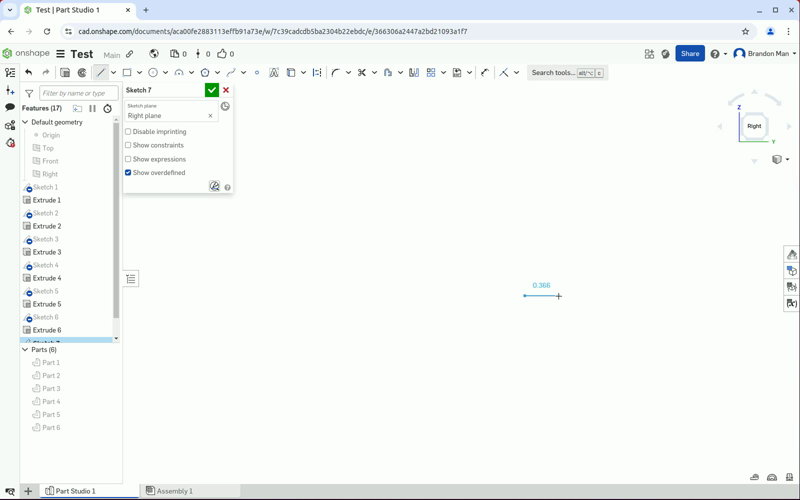
scroll(-6)
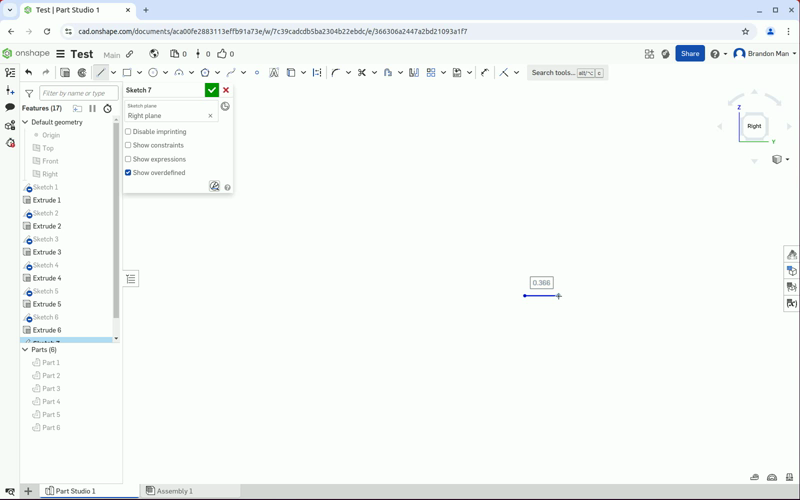
scroll(-6)
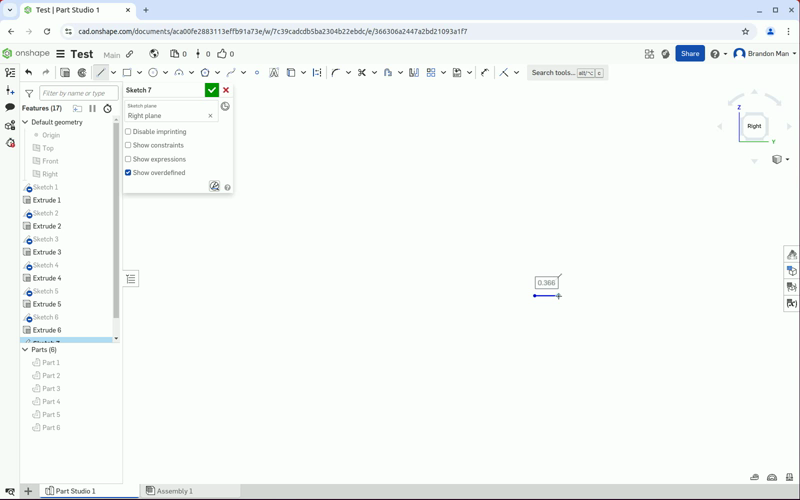
scroll(-6)
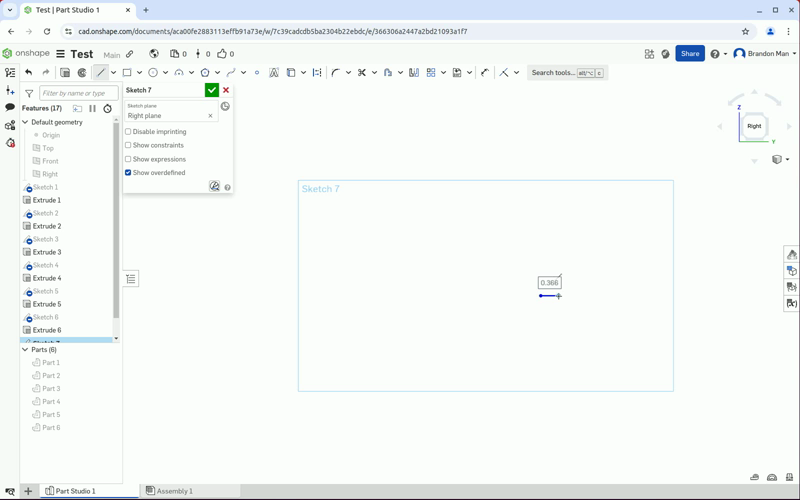
scroll(-6)
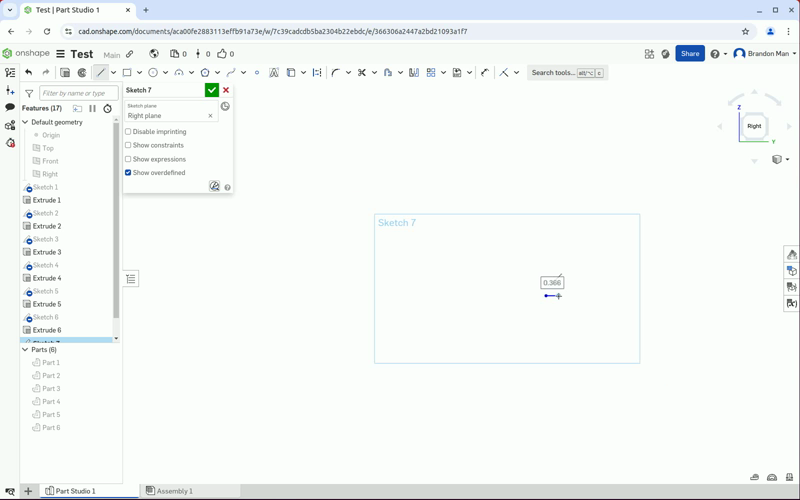
scroll(-6)
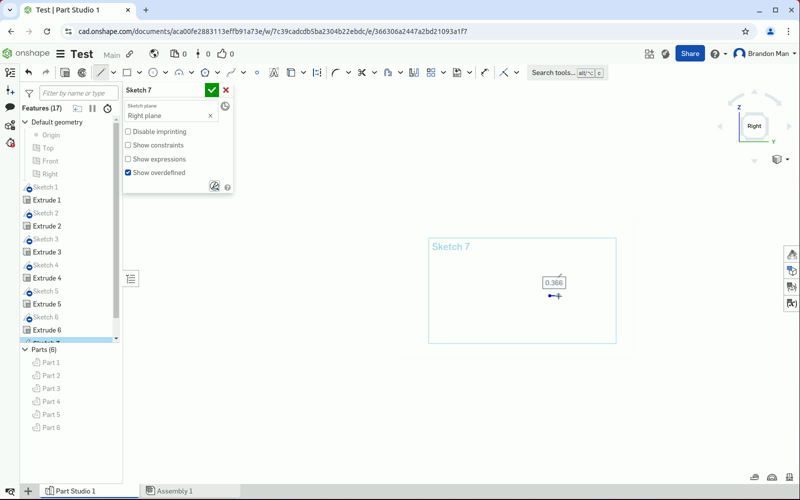
scroll(-6)
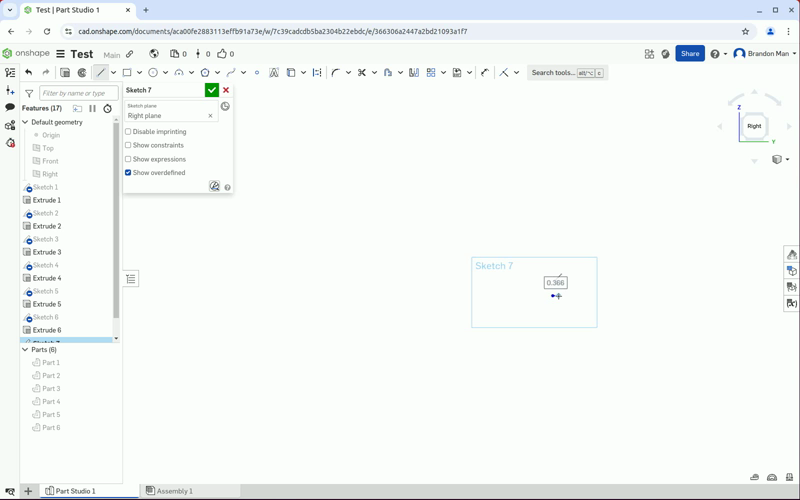
scroll(-6)
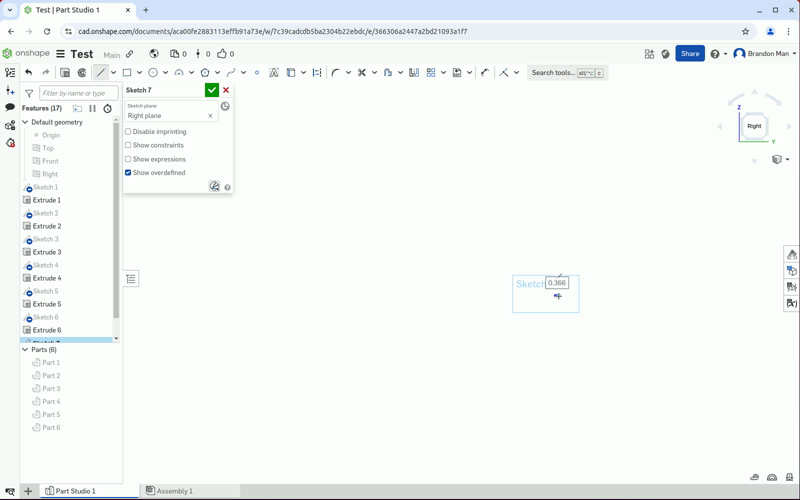
key_up(shift)
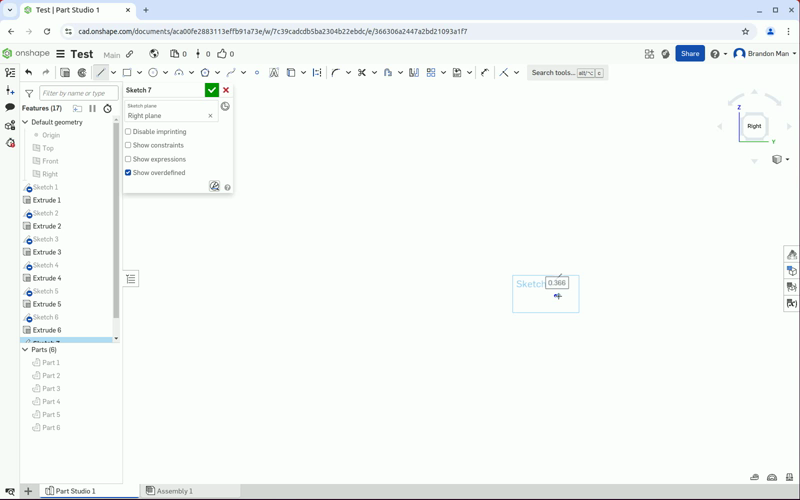
key_down(shift)
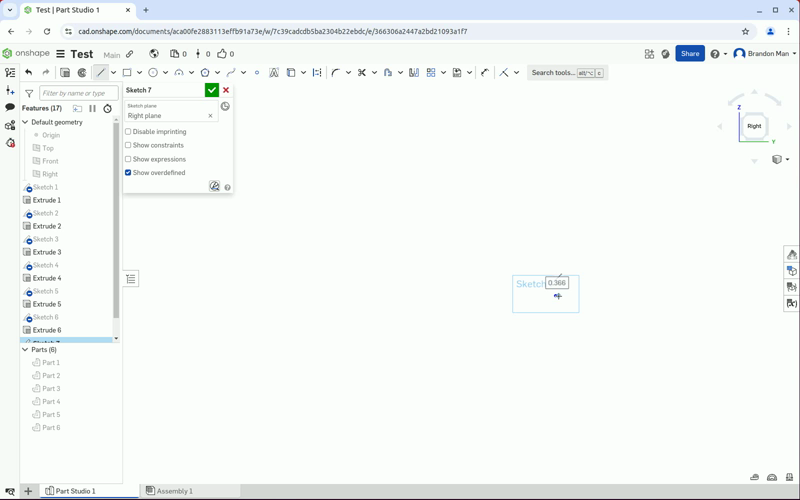
mouse_move(588, 295)
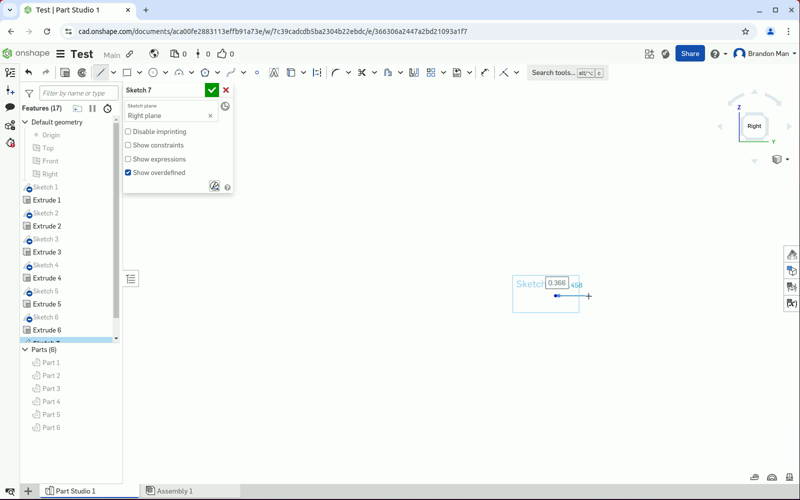
mouse_move(558, 269)
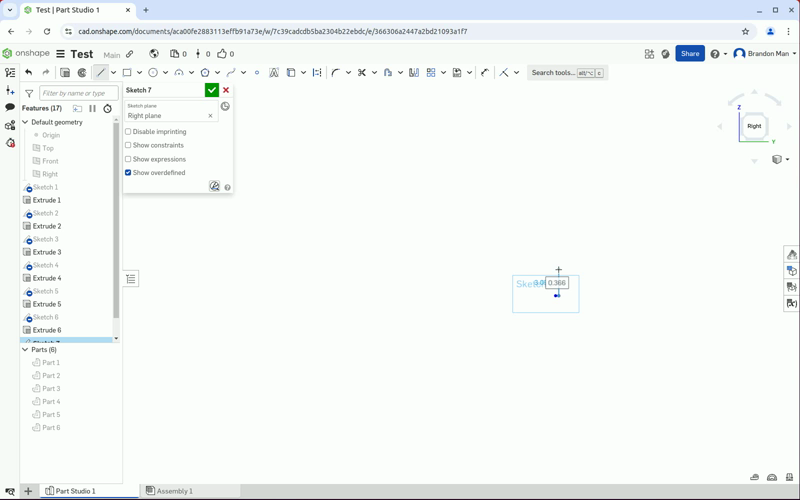
click(558, 269)
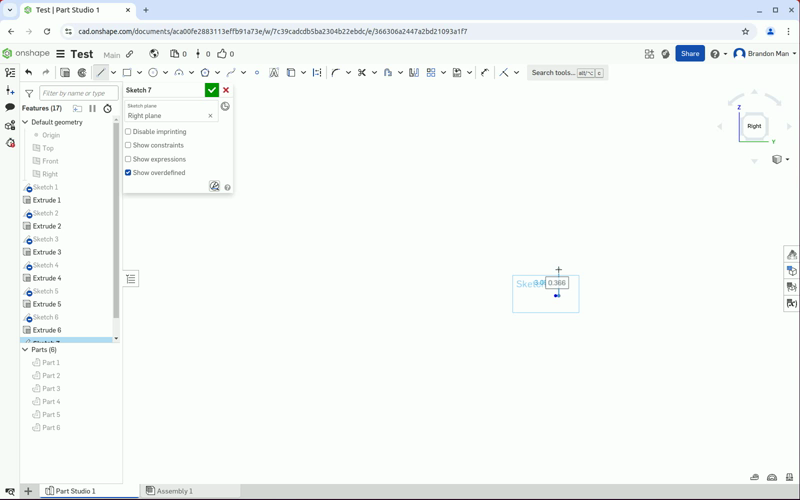
key_up(shift)
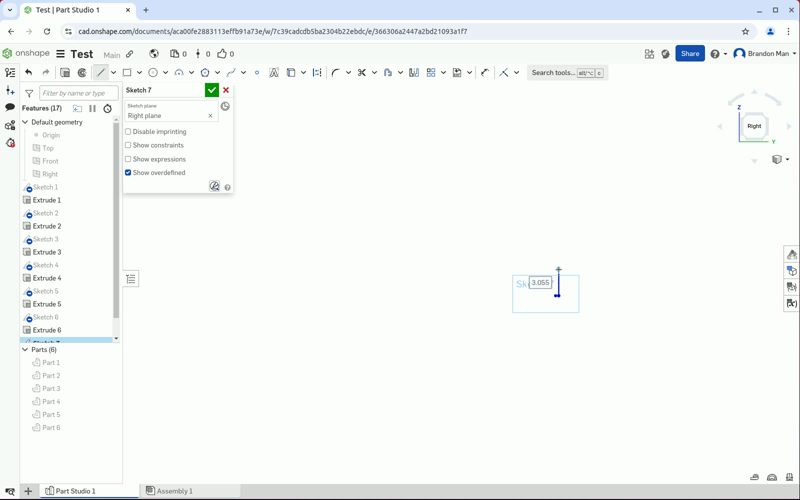
key_down(shift)
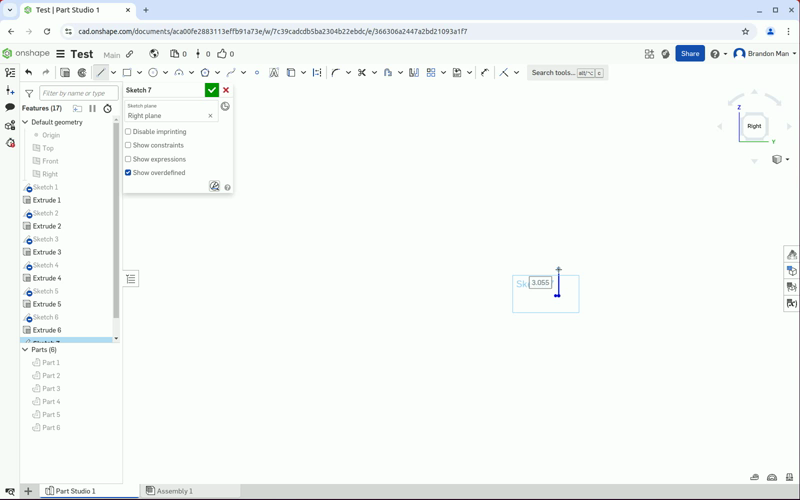
mouse_move(588, 269)
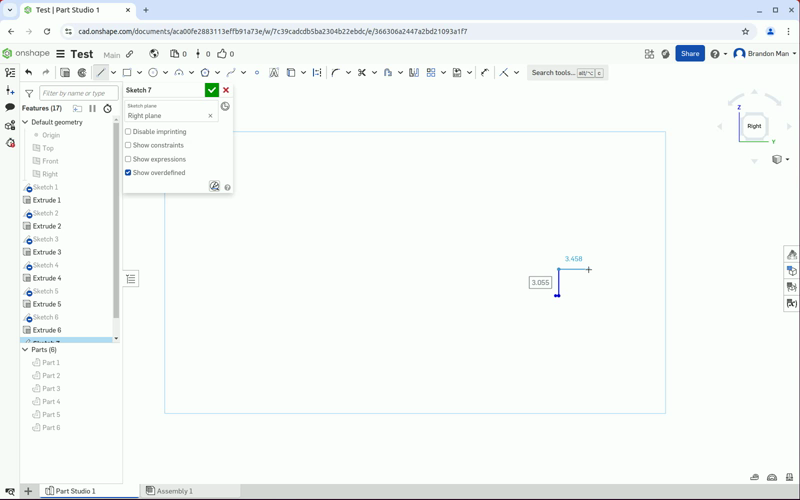
mouse_move(555, 269)
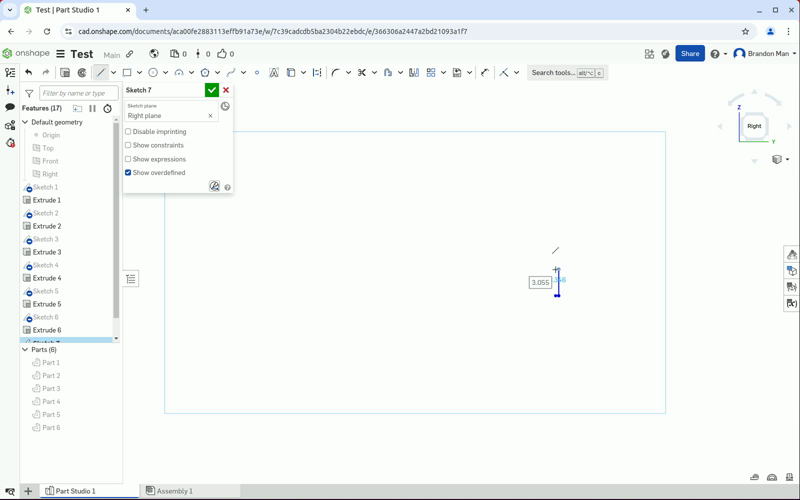
scroll(6)
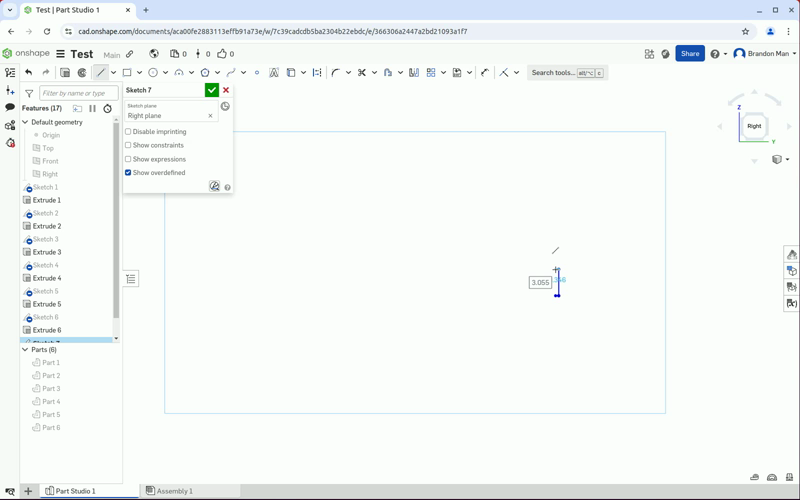
scroll(6)
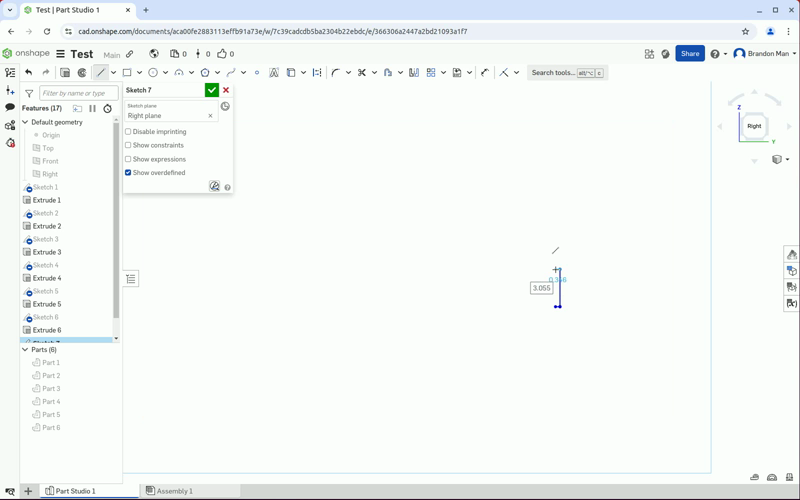
scroll(6)
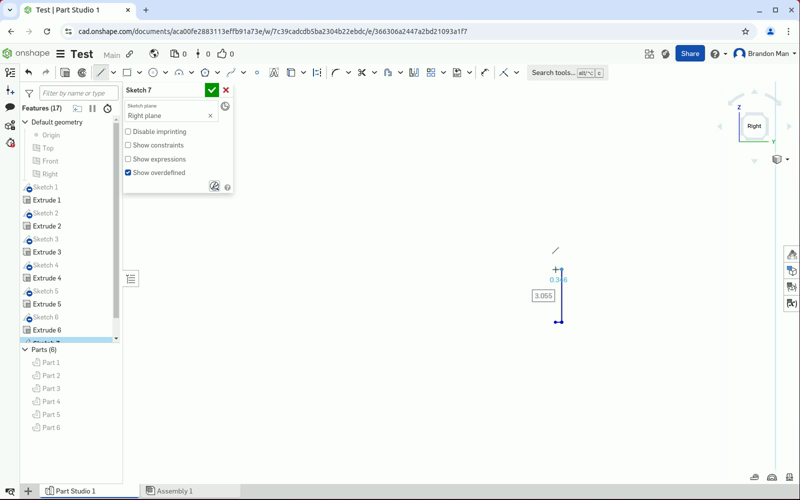
scroll(6)
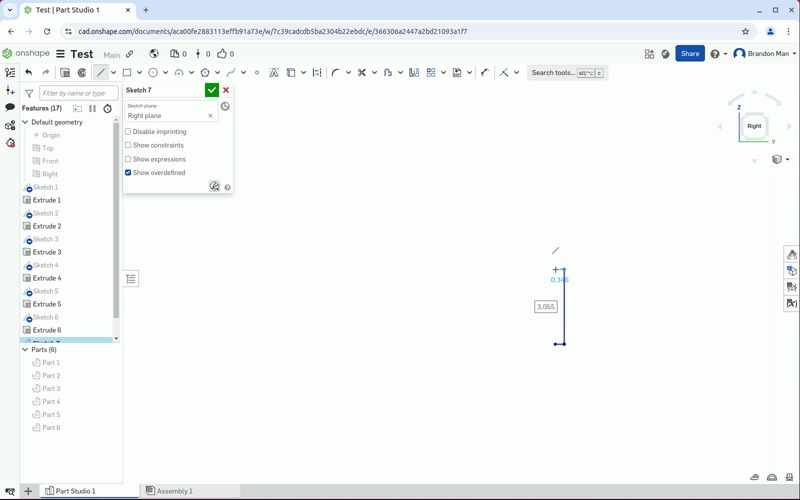
scroll(6)
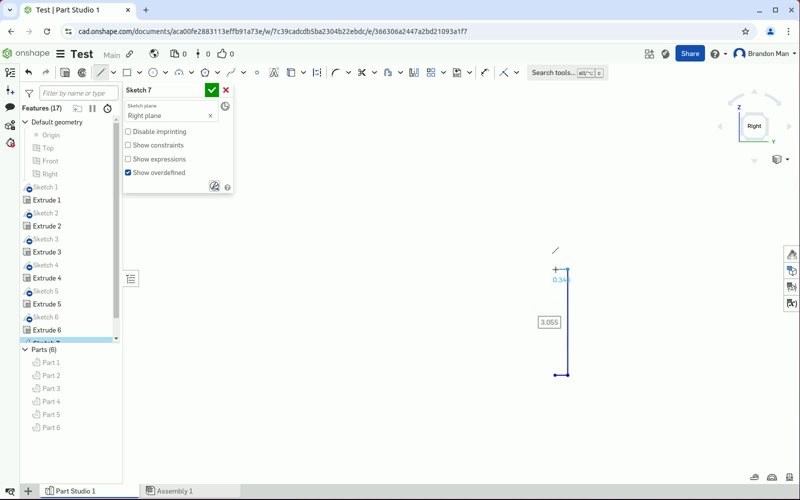
scroll(6)
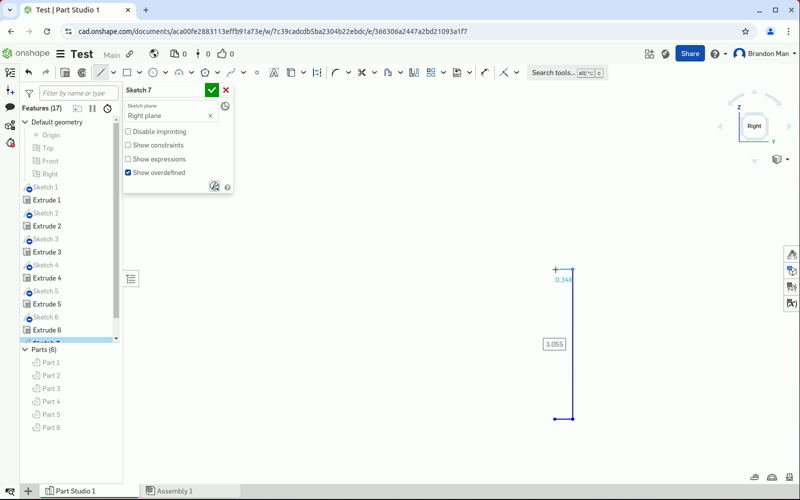
scroll(6)
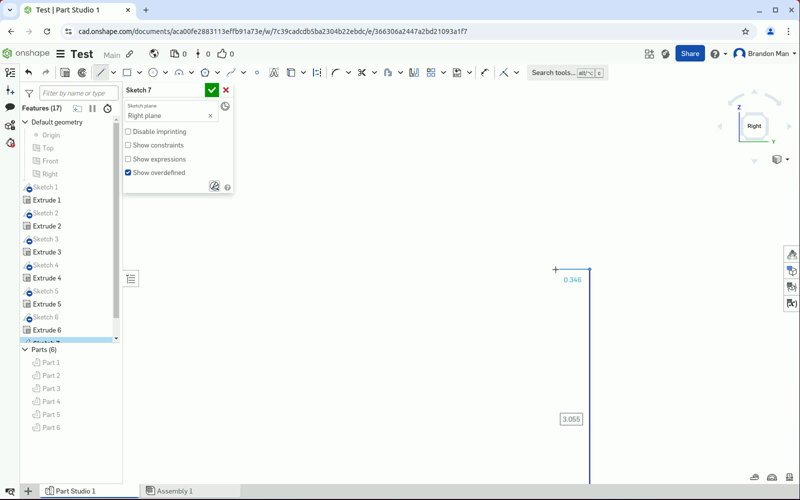
click(555, 269)
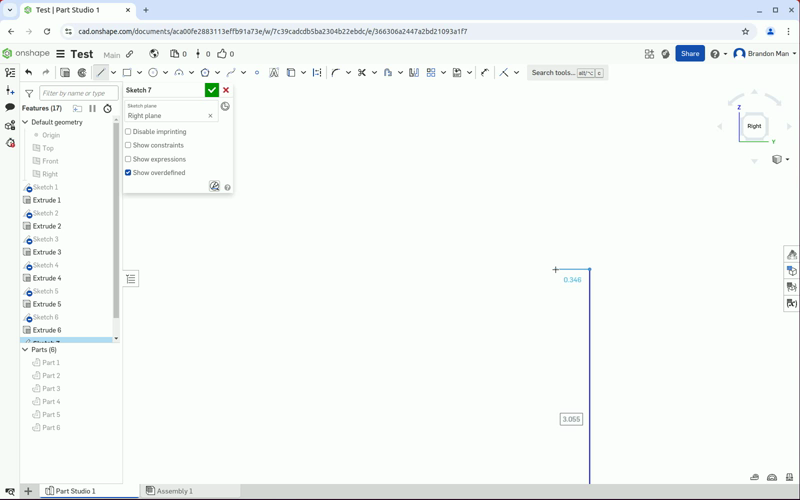
scroll(-6)
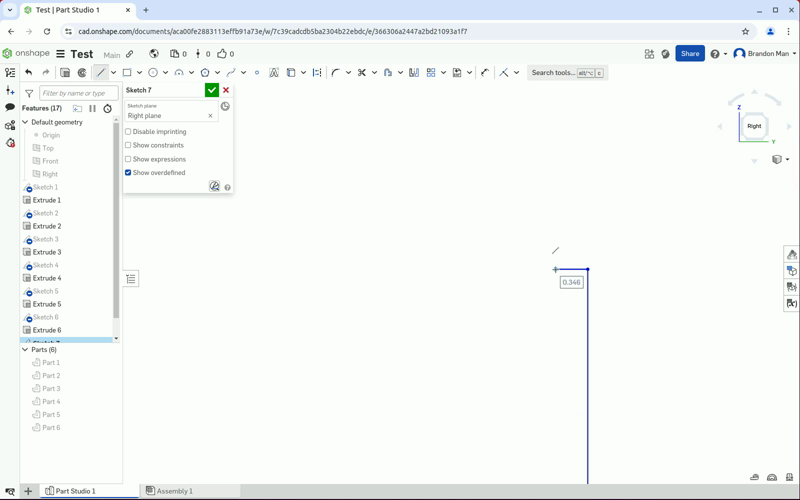
scroll(-6)
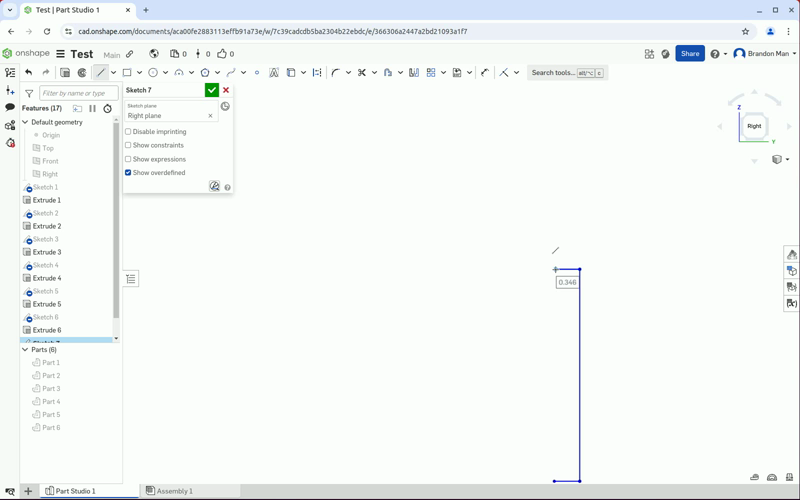
scroll(-6)
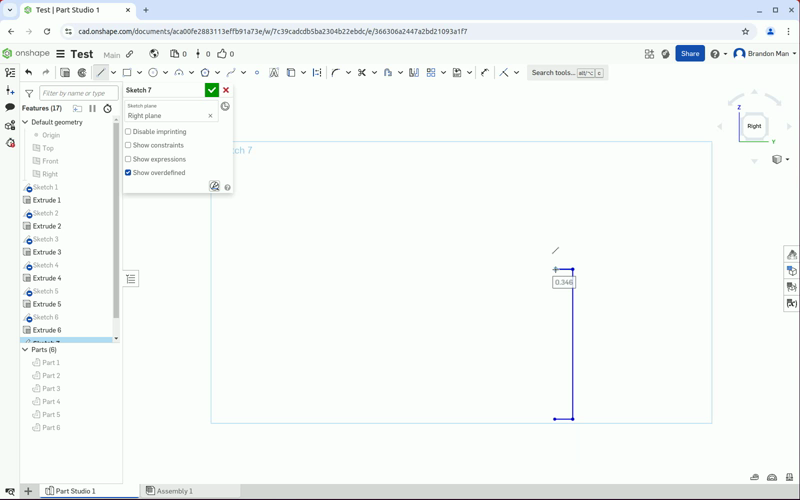
scroll(-6)
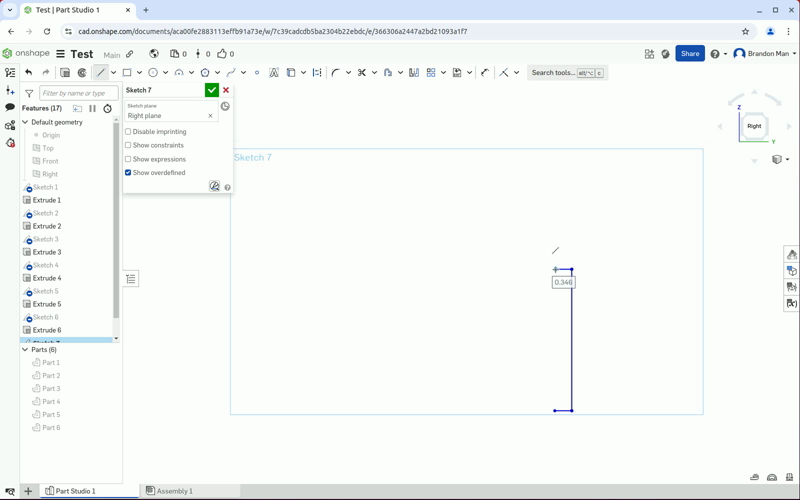
scroll(-6)
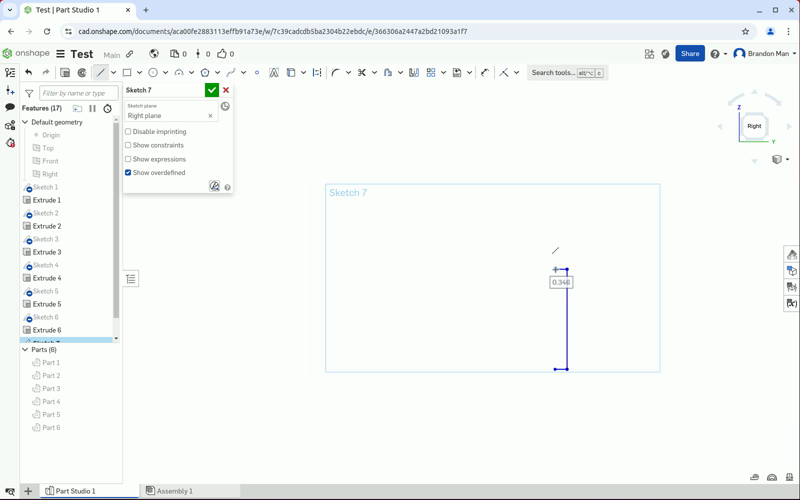
scroll(-6)
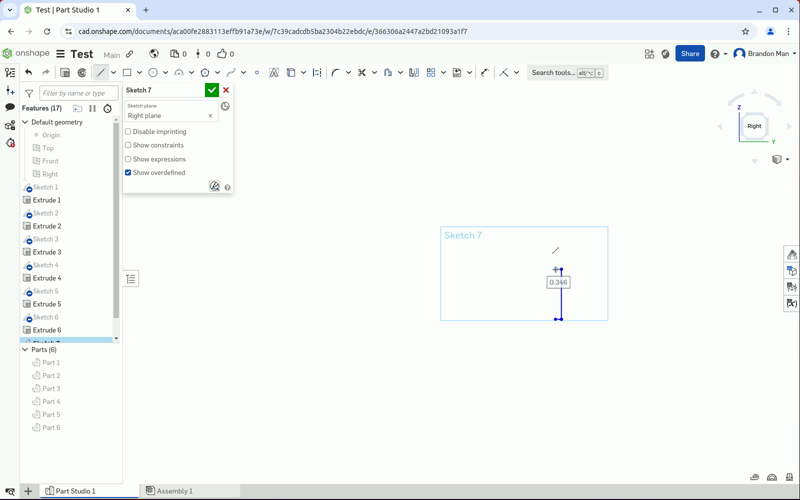
scroll(-6)
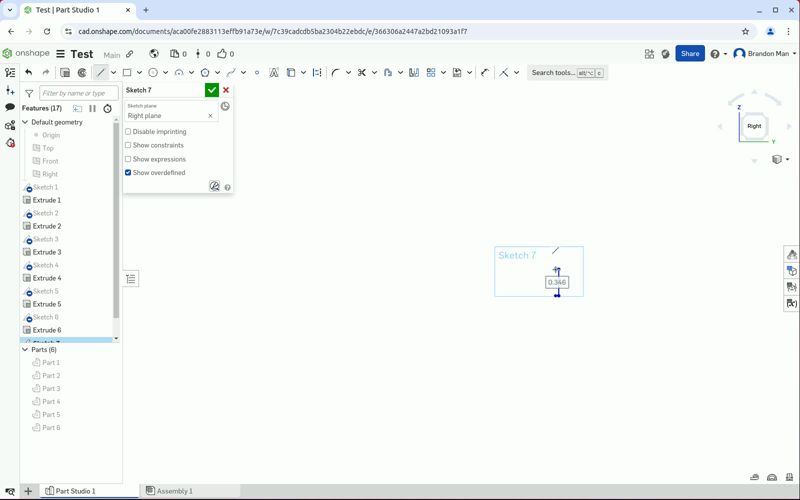
key_up(shift)
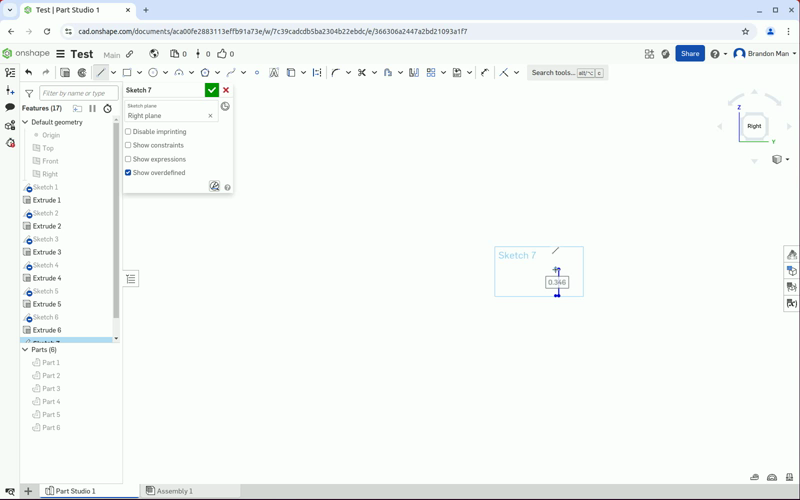
mouse_move(585, 269)
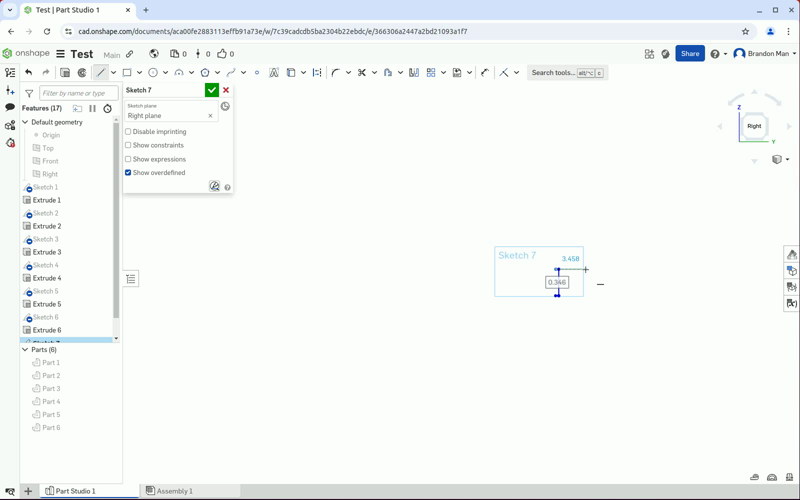
key_down(shift)
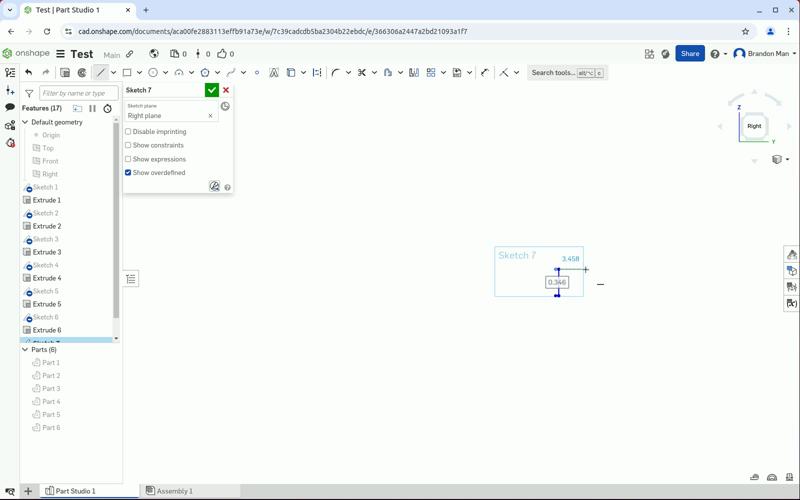
mouse_move(555, 295)
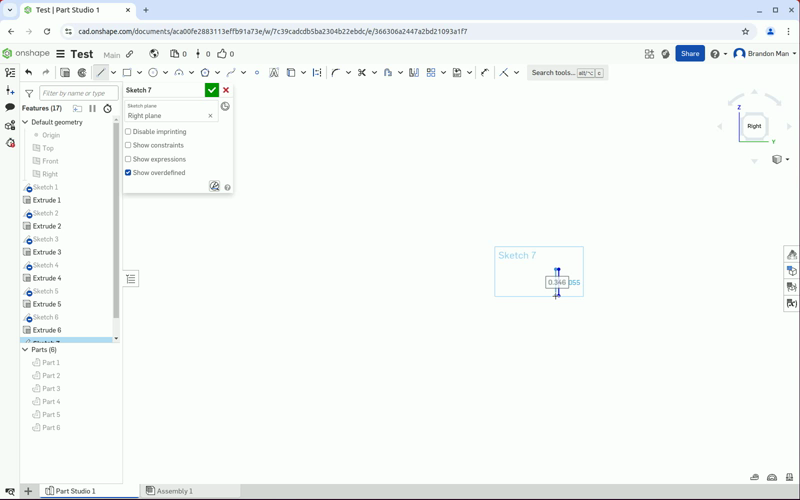
scroll(6)
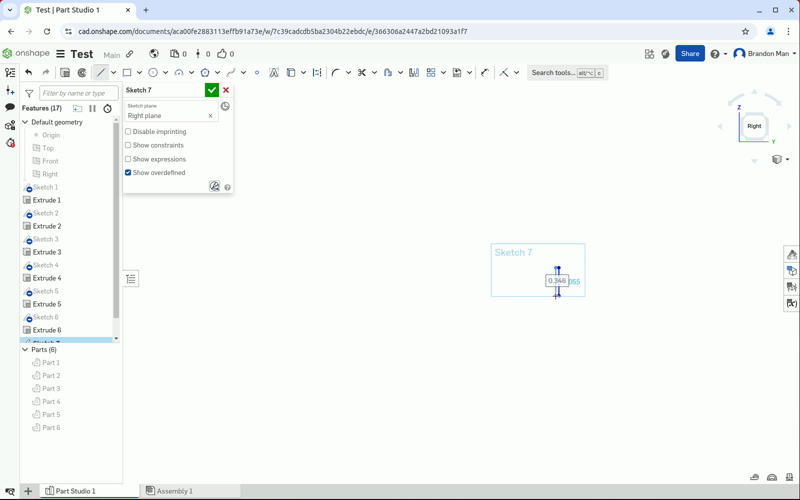
scroll(6)
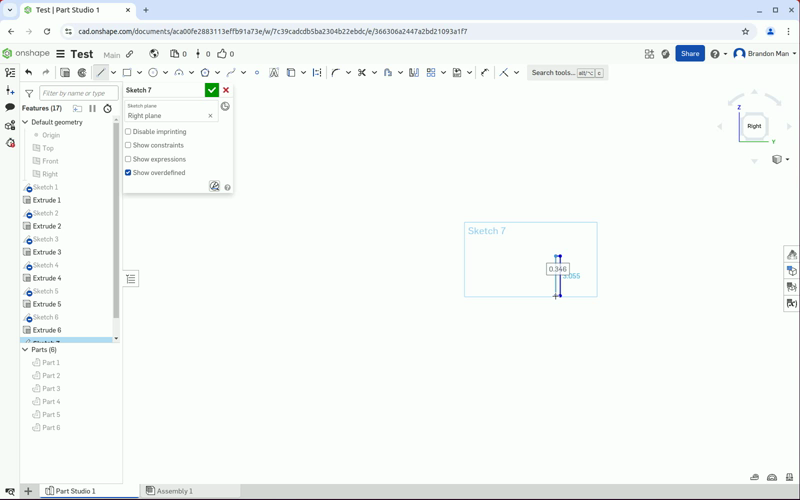
scroll(6)
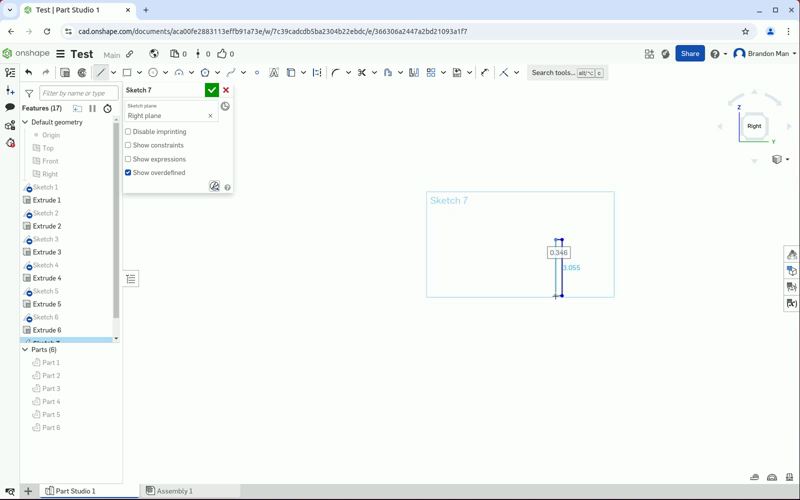
scroll(6)
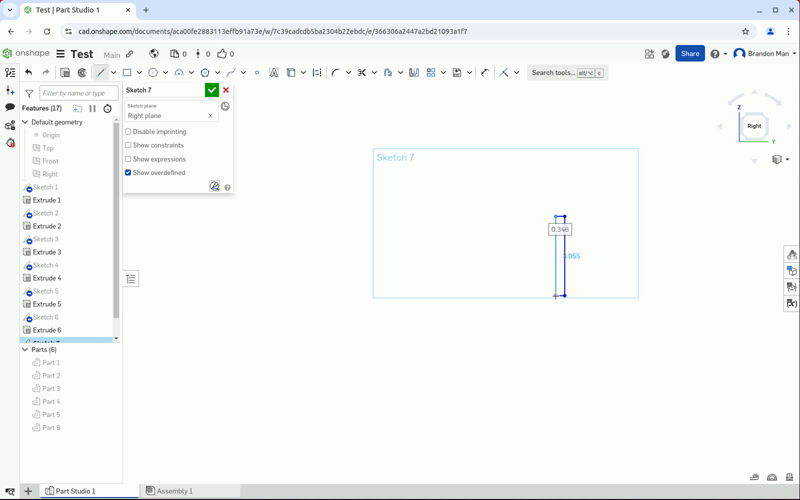
scroll(6)
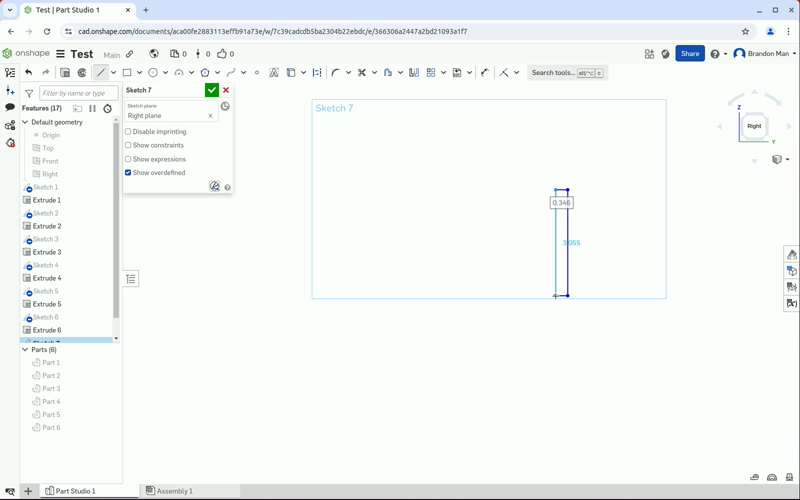
scroll(6)
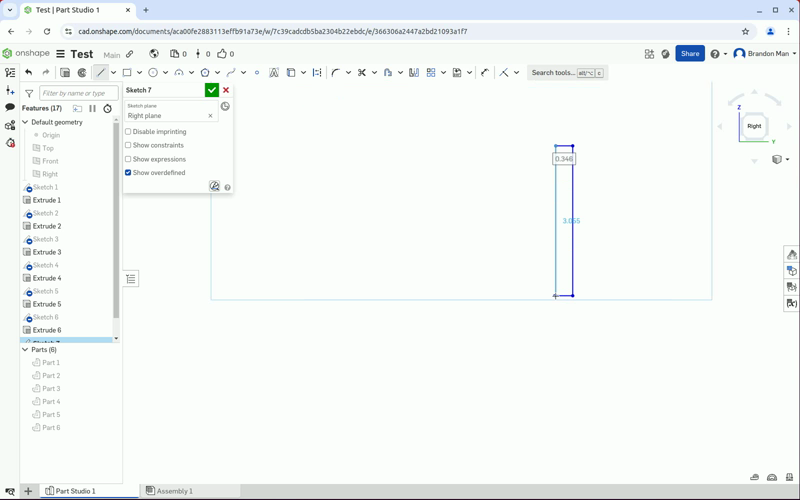
scroll(6)
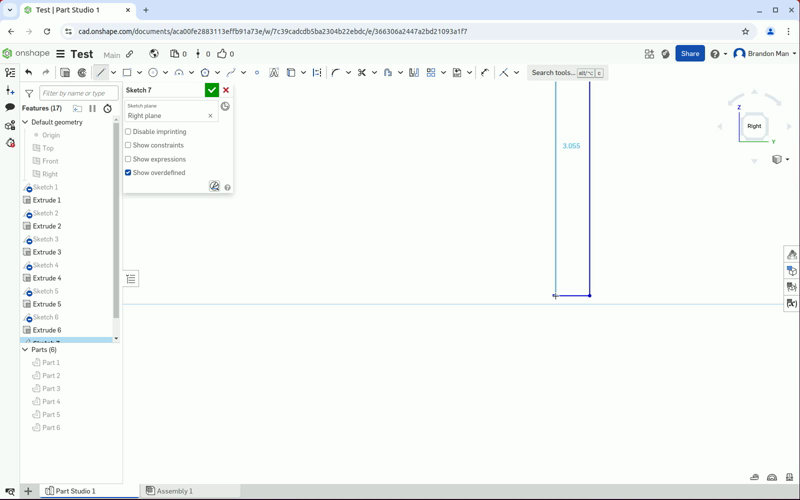
key_up(shift)
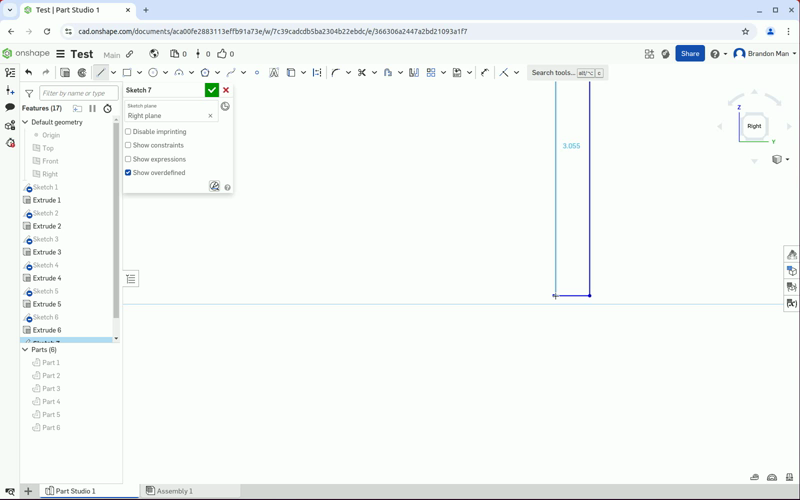
click(555, 295)
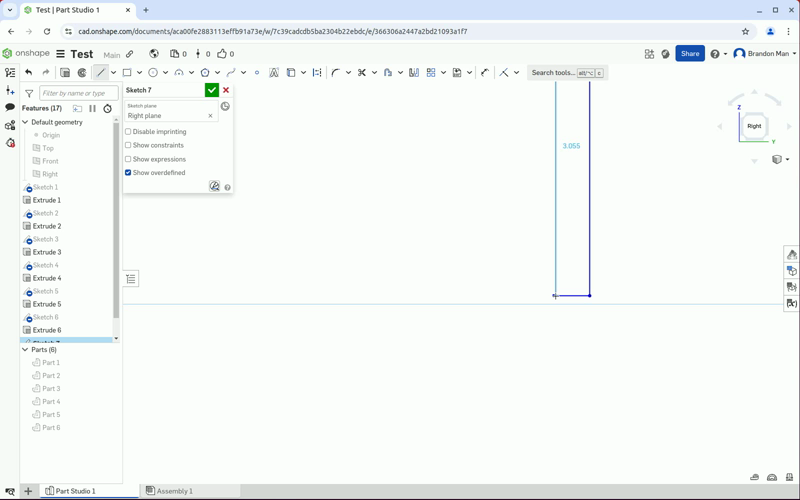
scroll(-6)
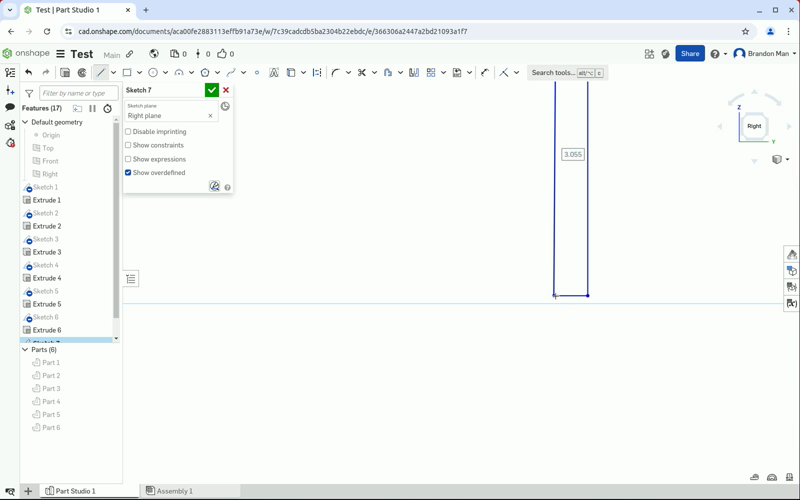
scroll(-6)
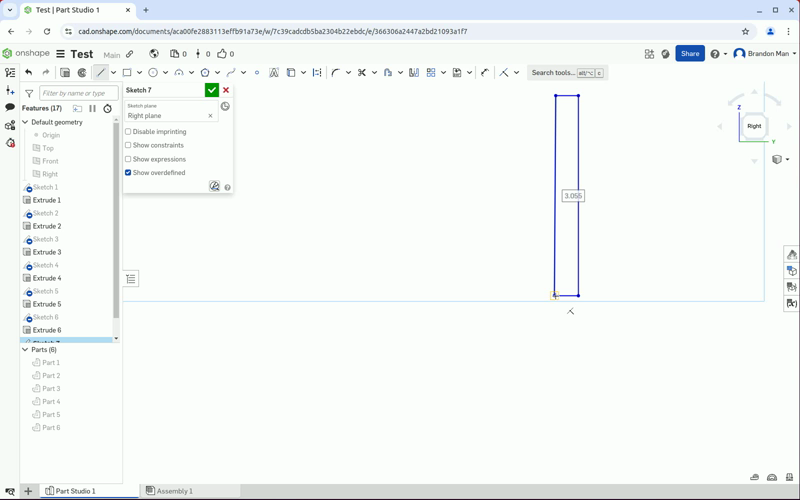
scroll(-6)
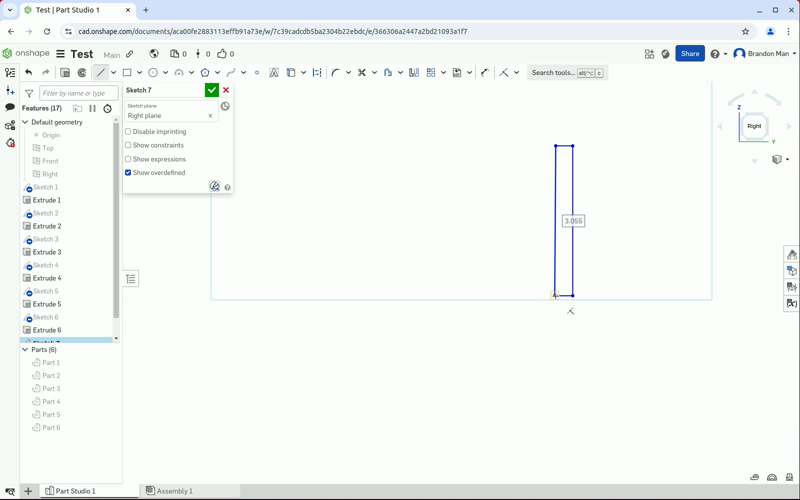
scroll(-6)
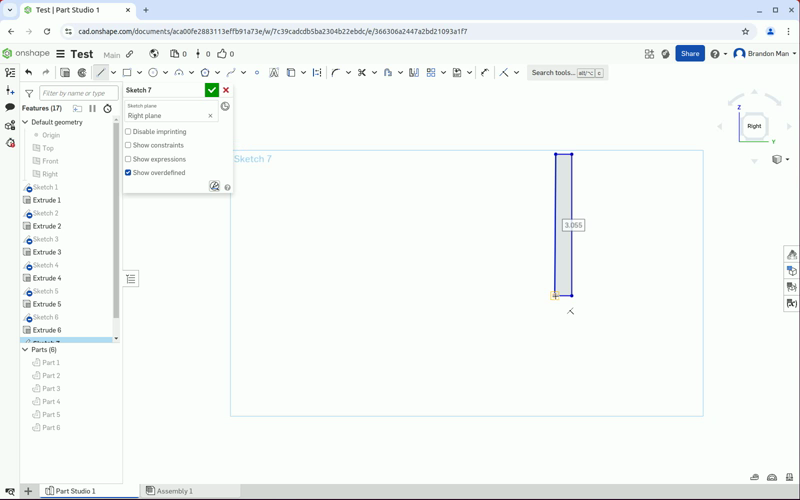
scroll(-6)
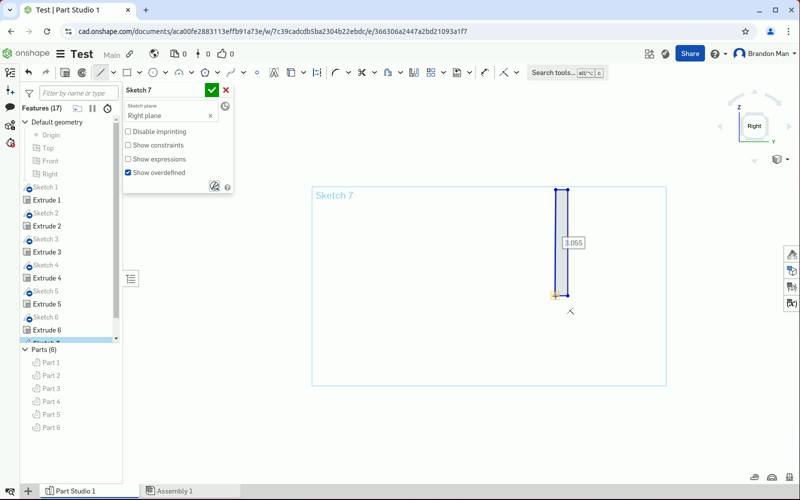
scroll(-6)
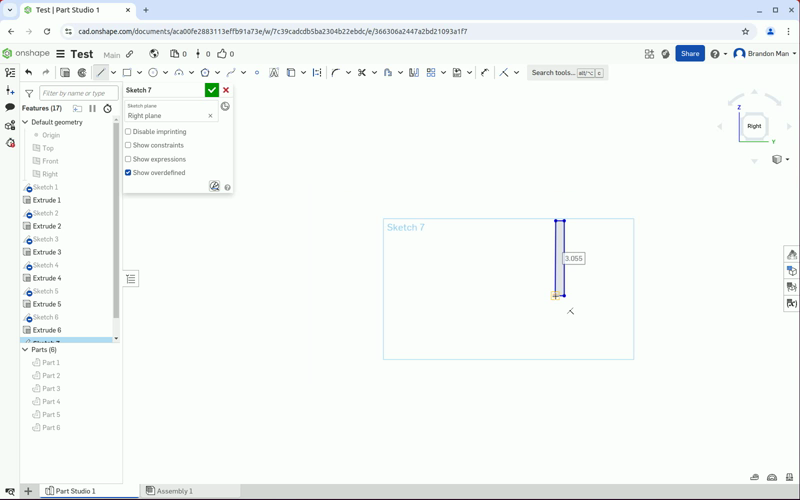
scroll(-6)
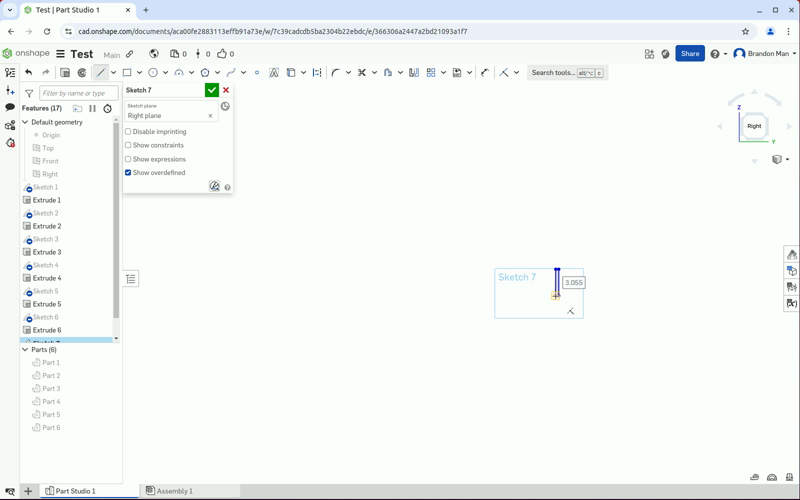
key(esc)
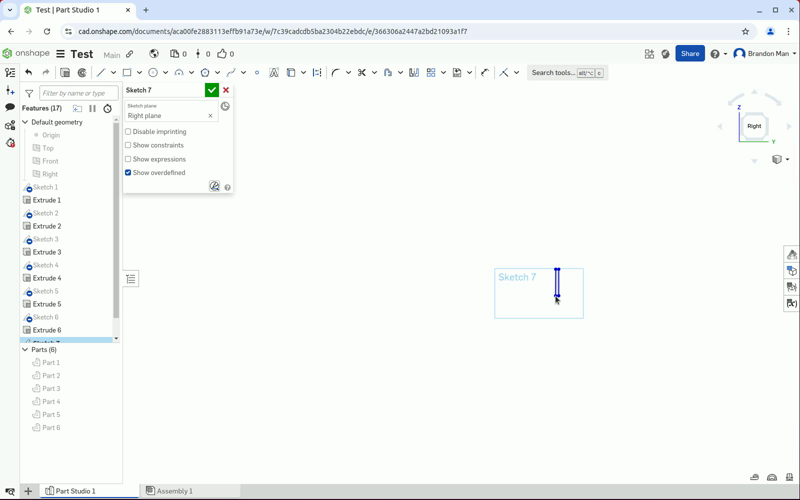
mouse_move(556, 279)
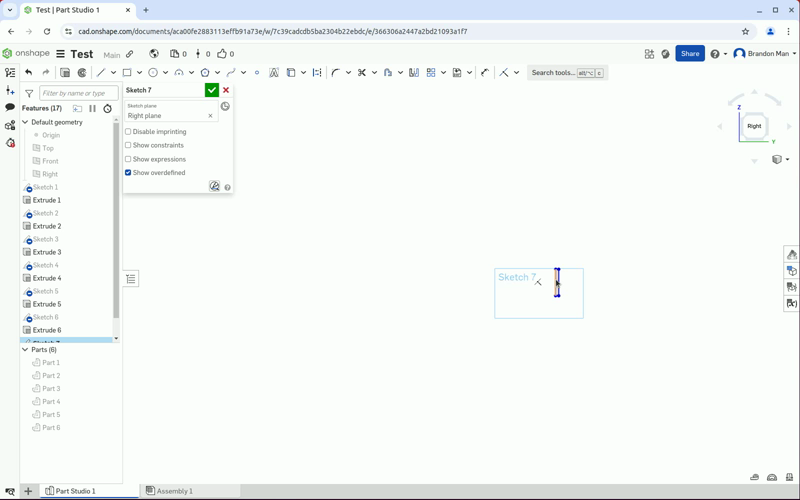
scroll(6)
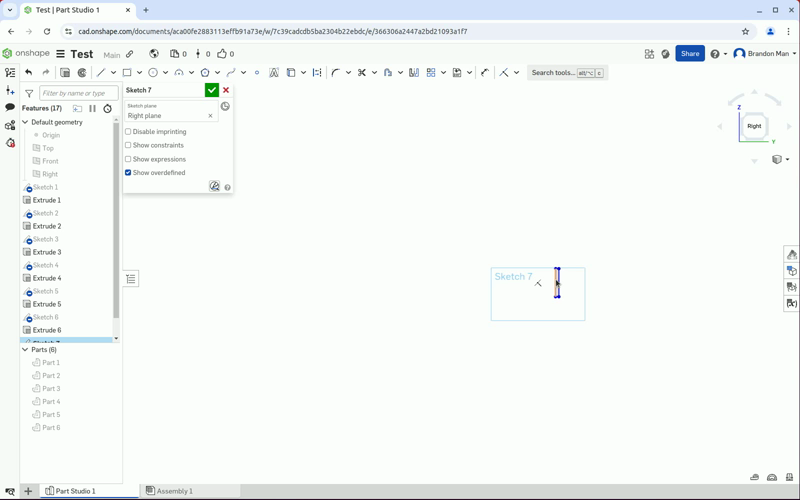
scroll(6)
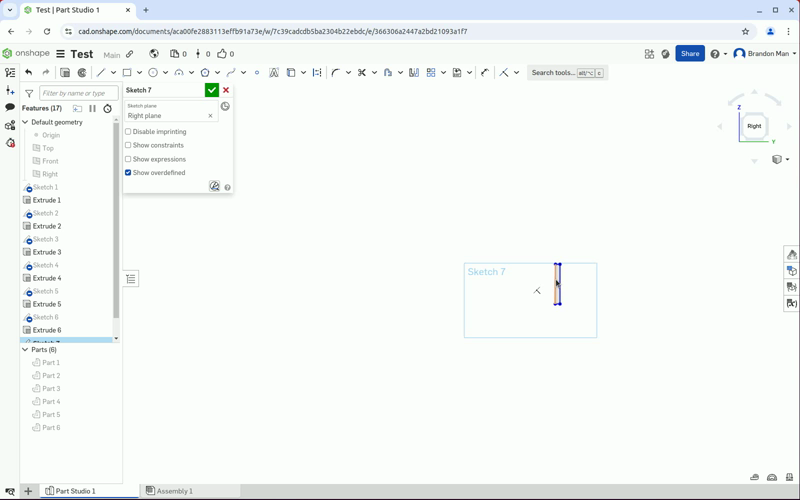
scroll(6)
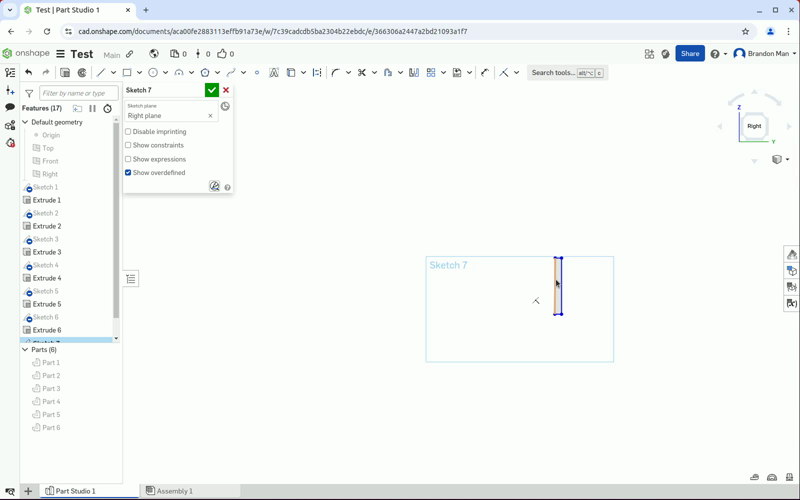
scroll(6)
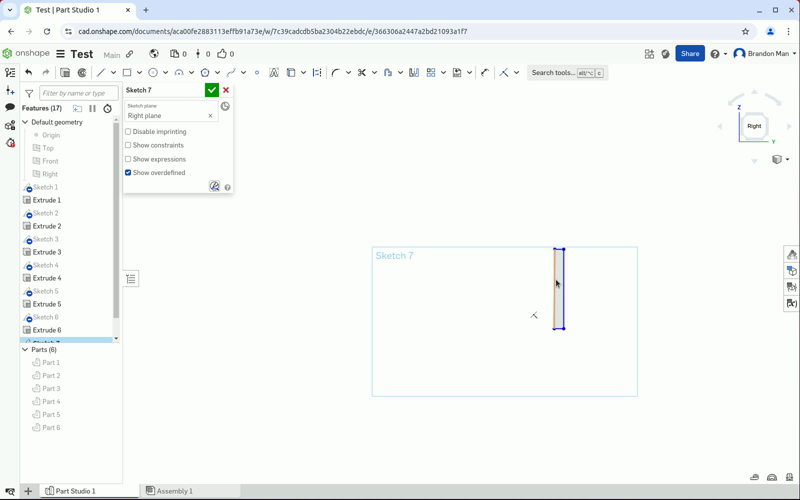
scroll(6)
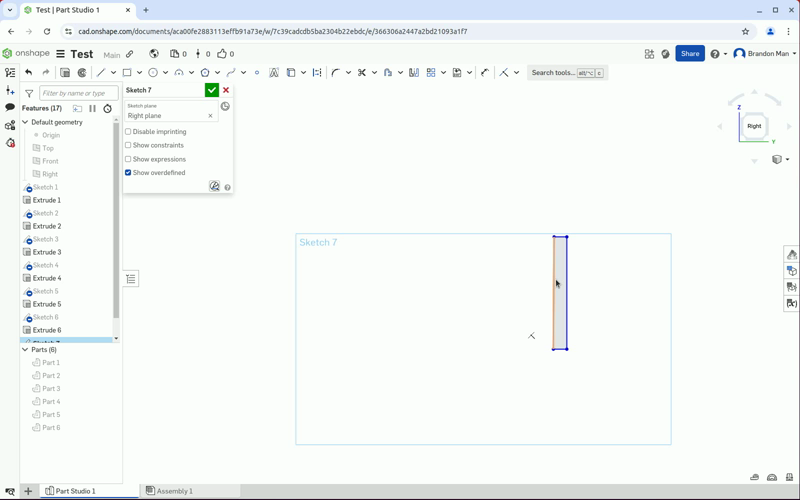
scroll(6)
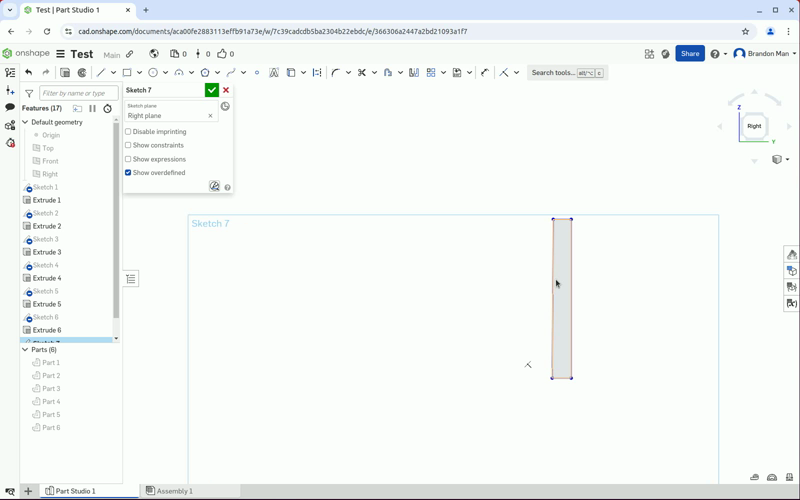
scroll(6)
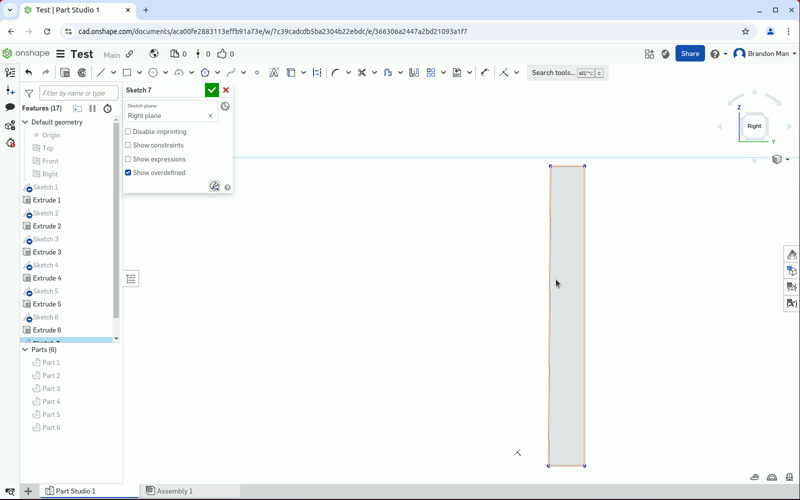
click(556, 279)
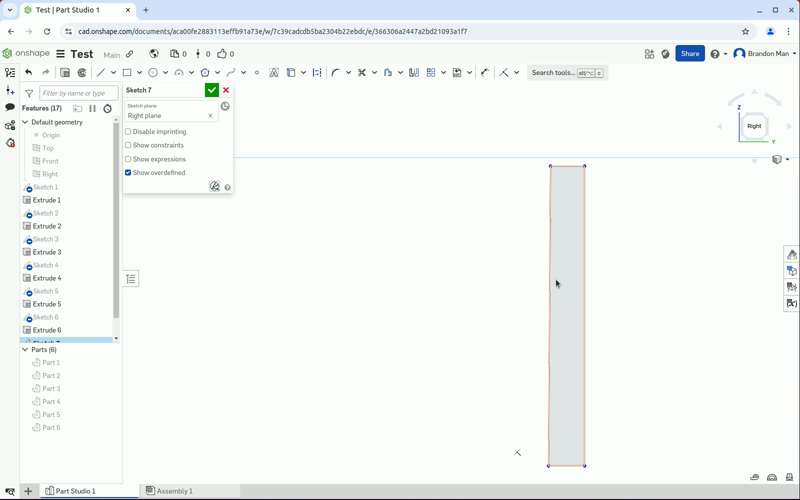
scroll(-6)
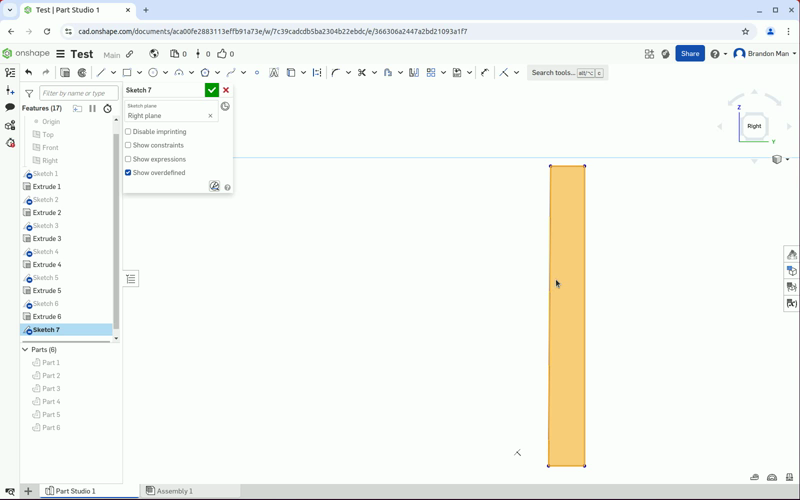
scroll(-6)
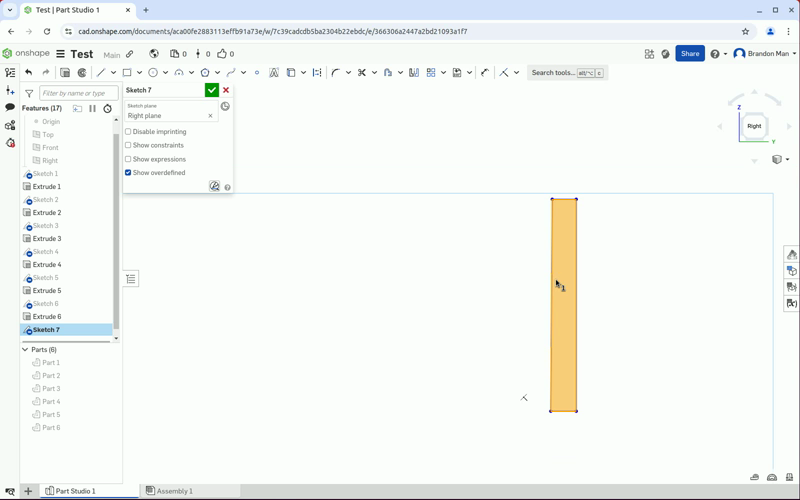
scroll(-6)
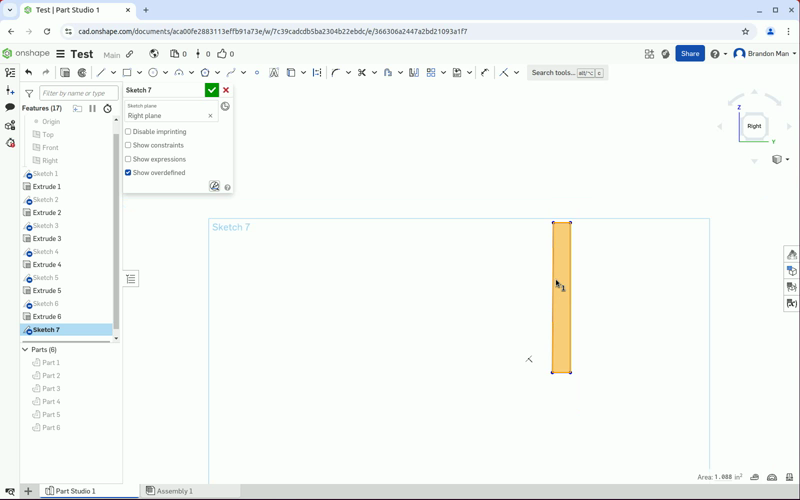
scroll(-6)
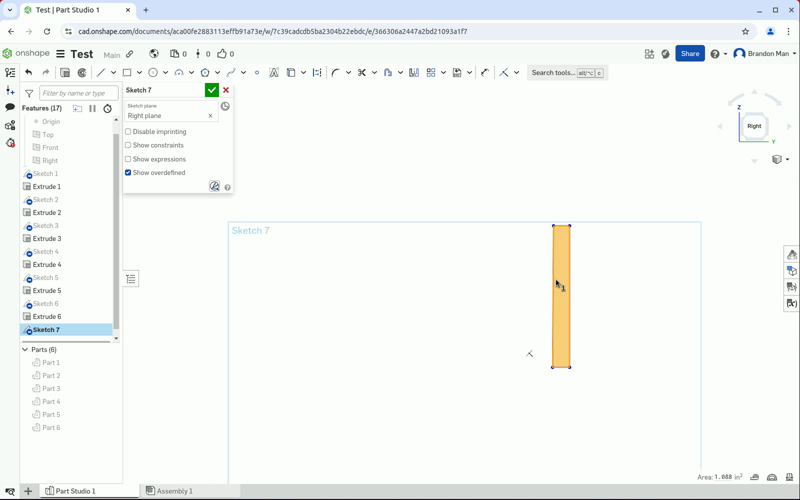
scroll(-6)
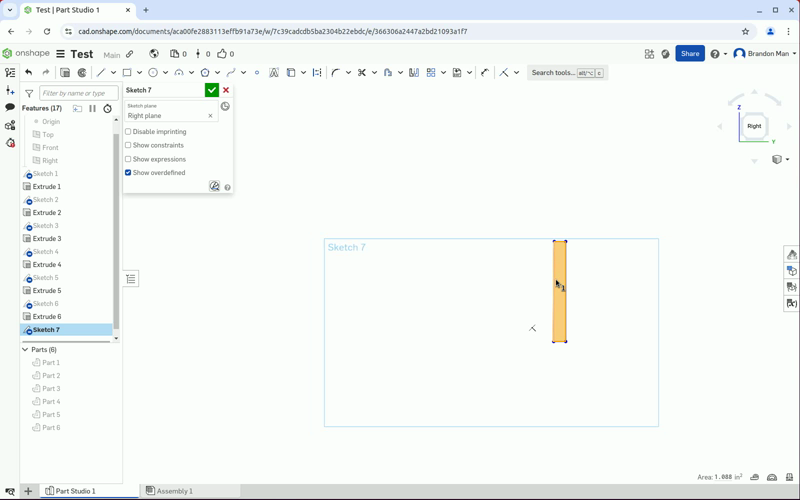
scroll(-6)
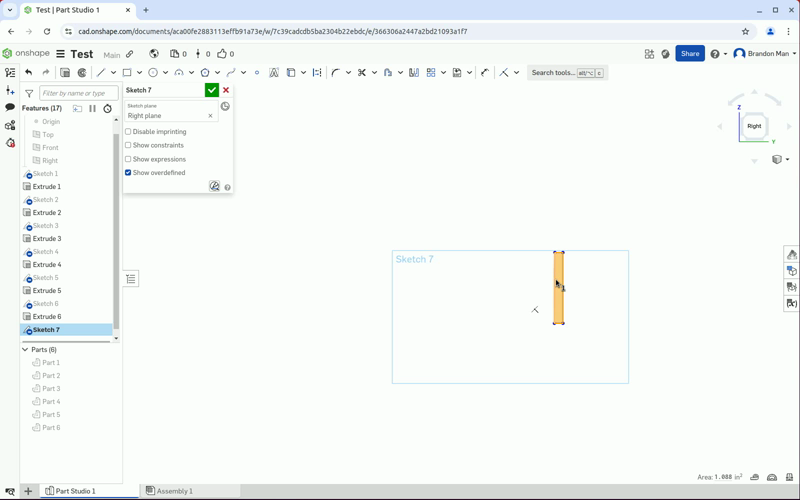
scroll(-6)
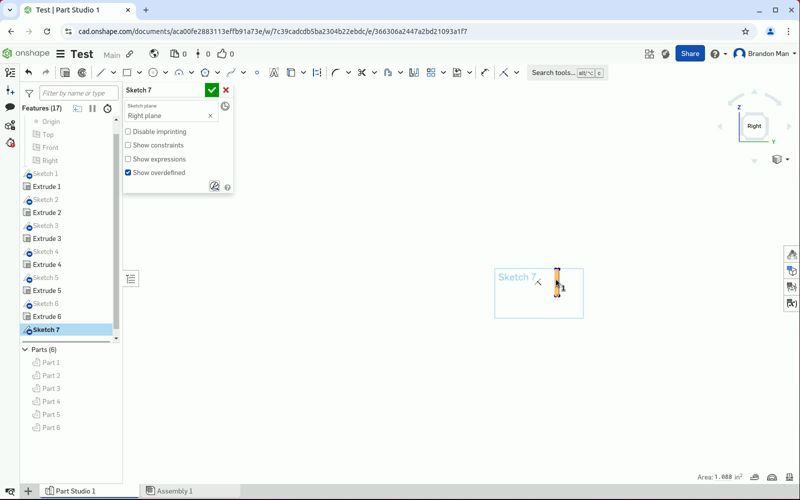
mouse_move(73, 352)
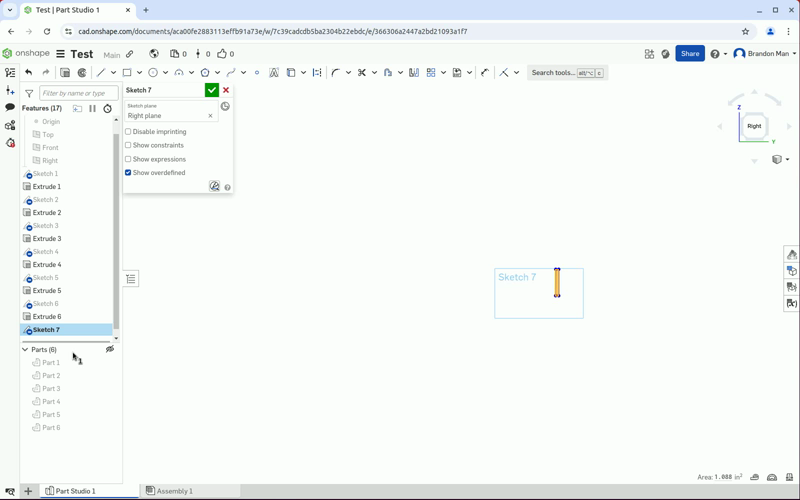
key(shift+y)
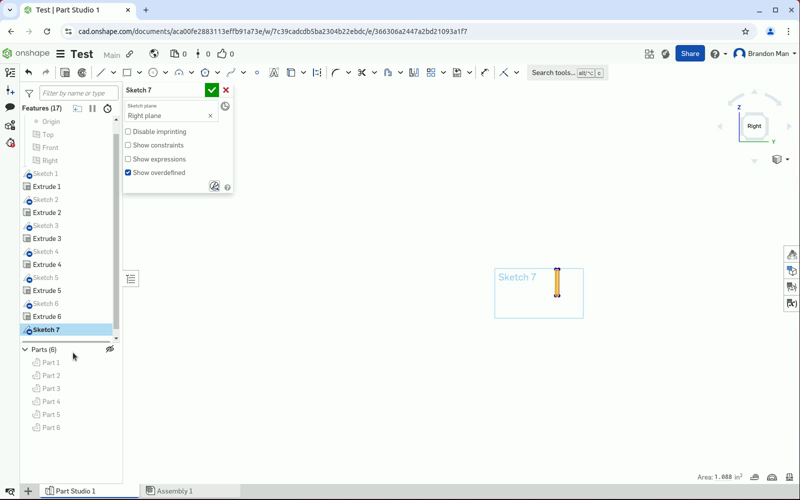
key(shift+e)
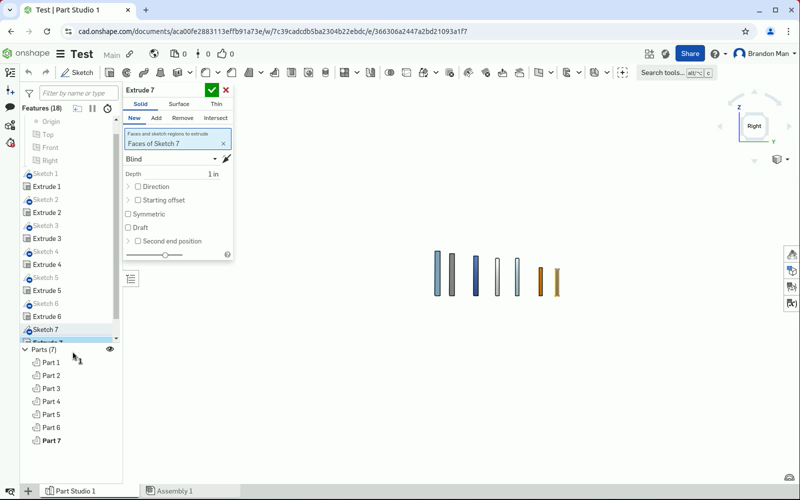
mouse_move(143, 106)
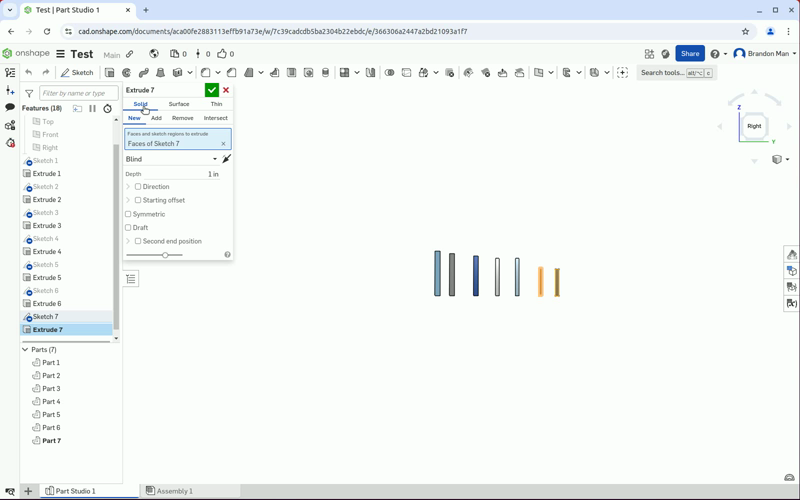
click(143, 106)
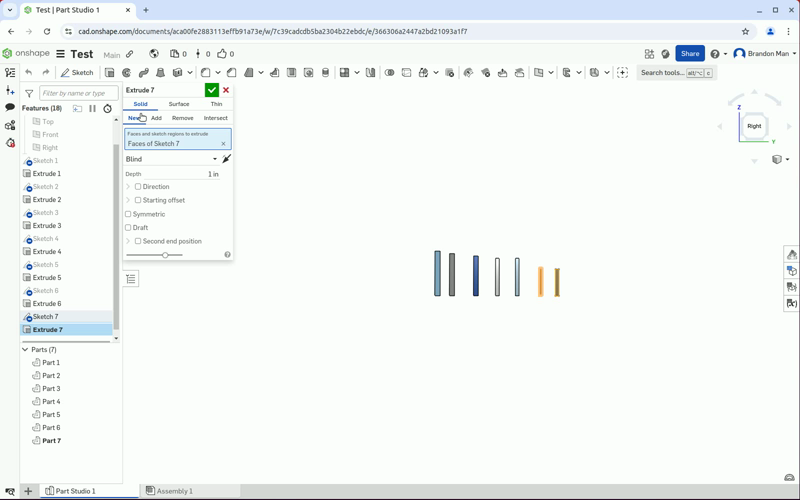
mouse_move(137, 120)
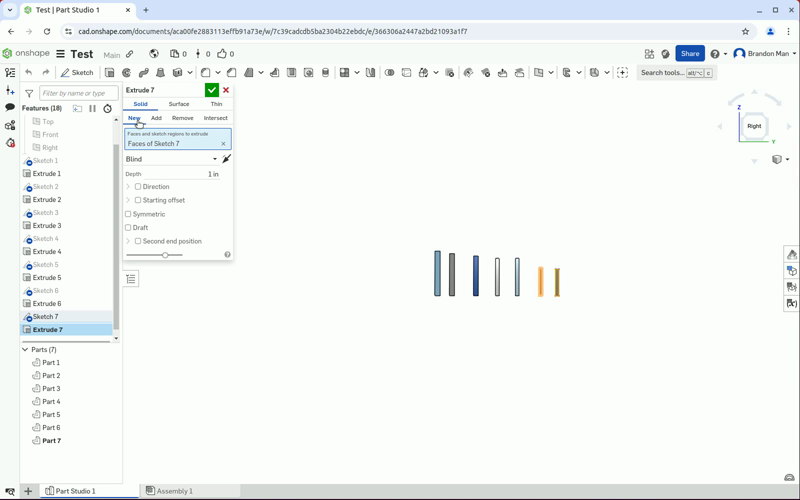
click(137, 120)
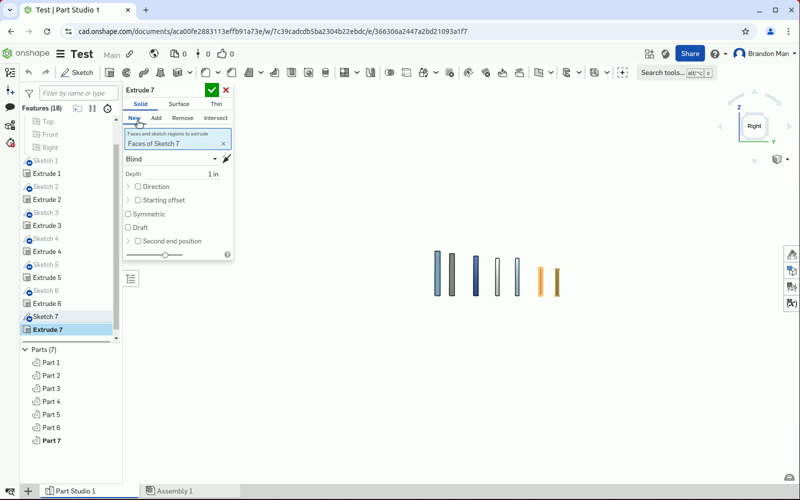
key(tab, 4)
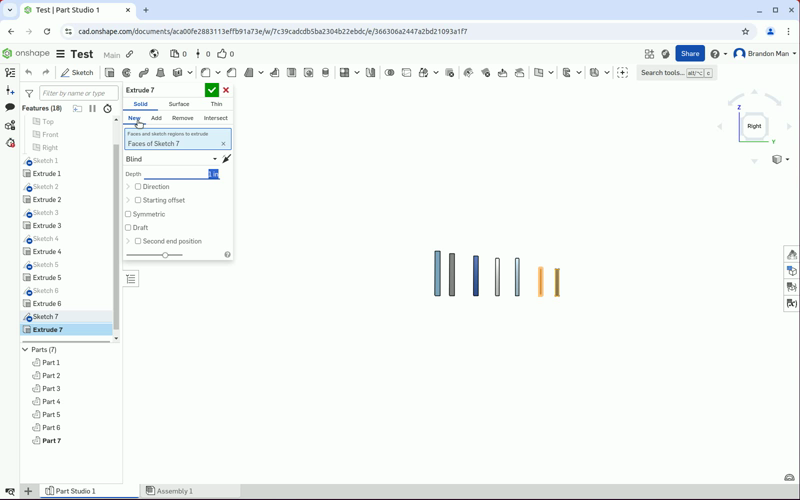
text(5.296)
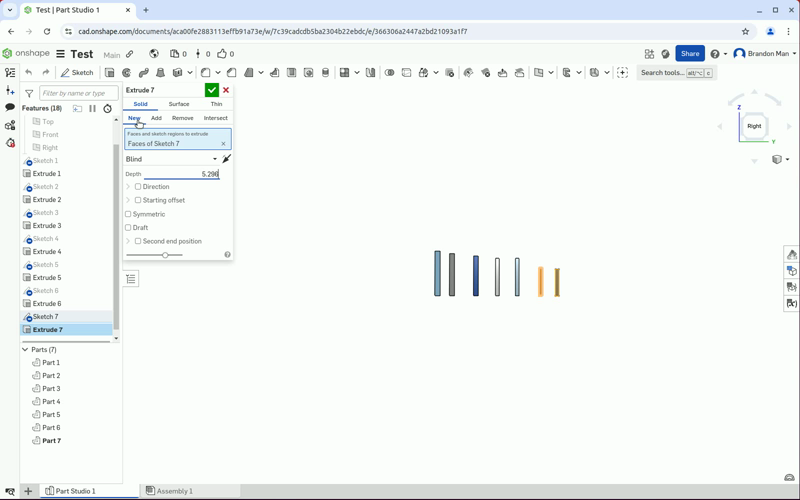
key(enter)
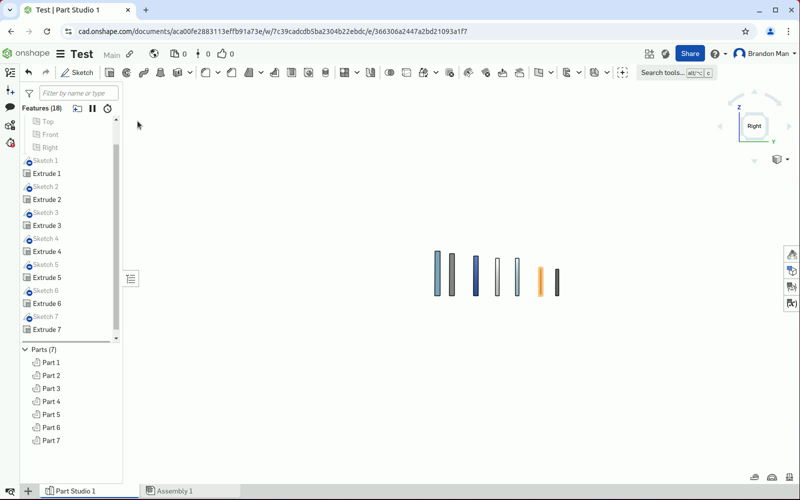
key(shift+h)
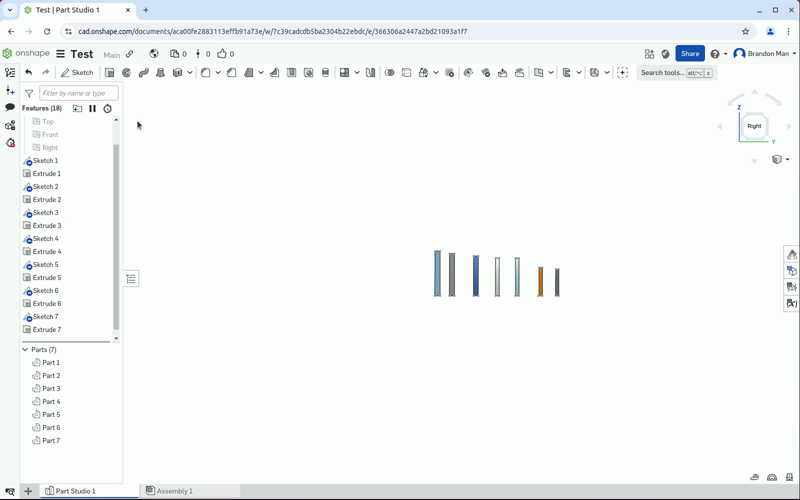
key(shift+h)
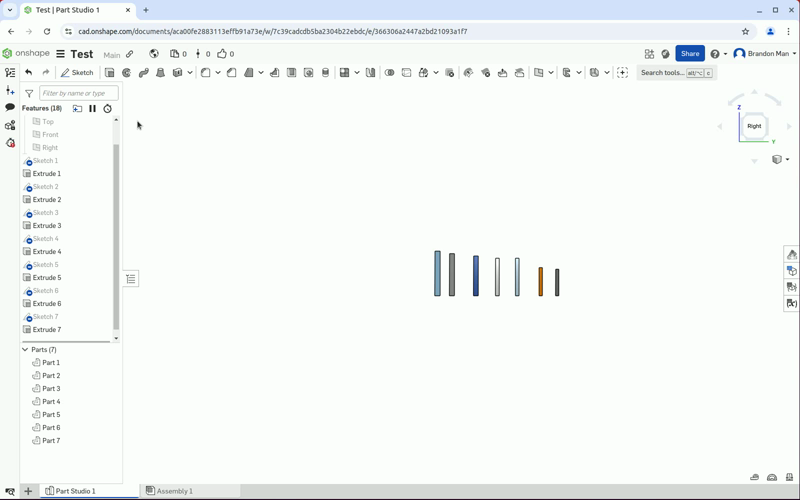
mouse_move(69, 163)
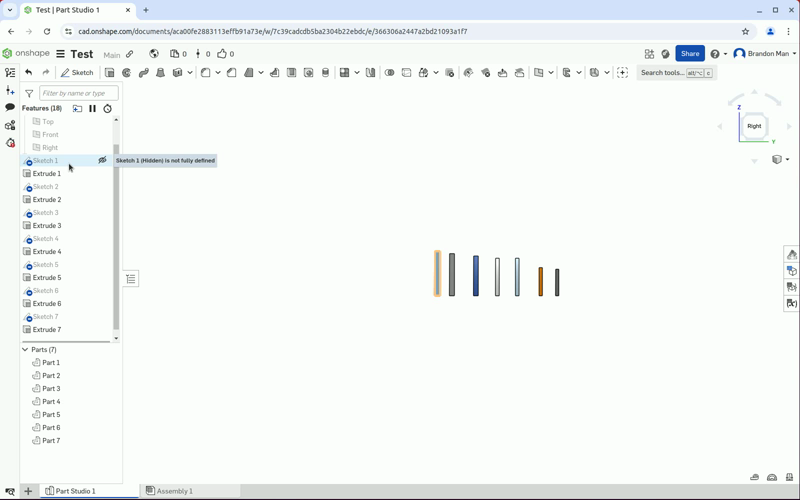
click(69, 163)
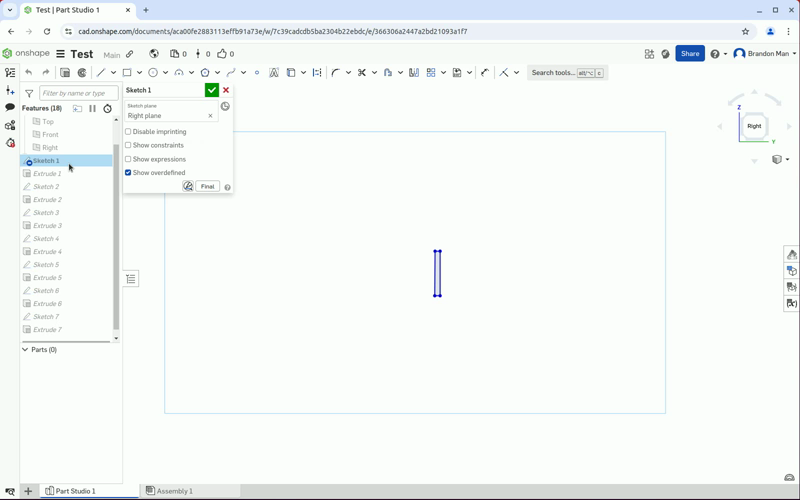
mouse_move(229, 92)
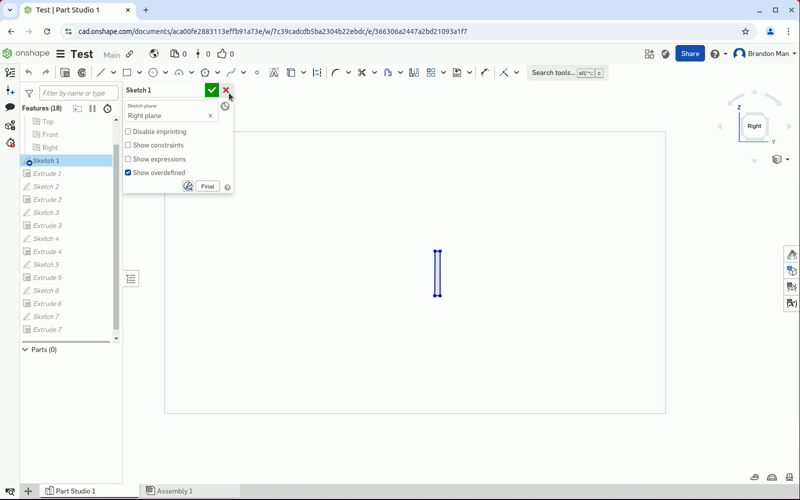
click(229, 92)
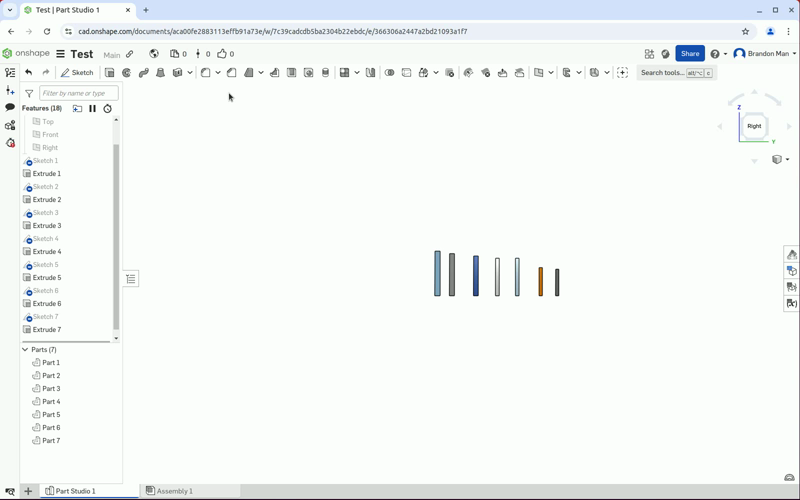
mouse_move(73, 352)
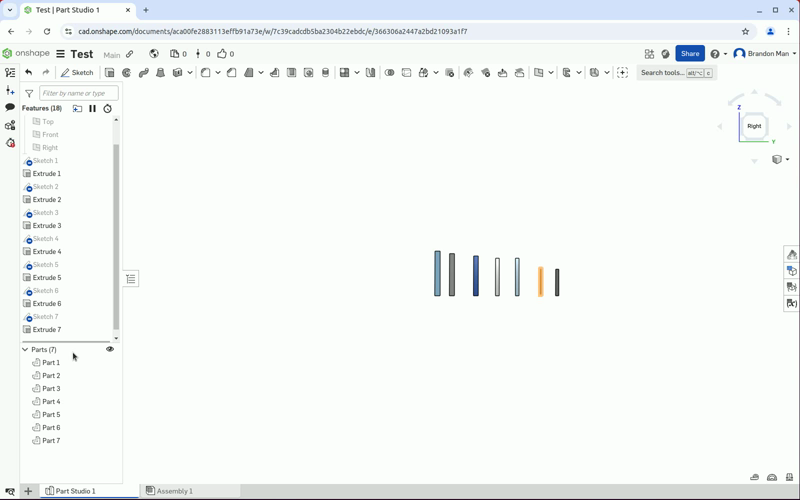
key(y)
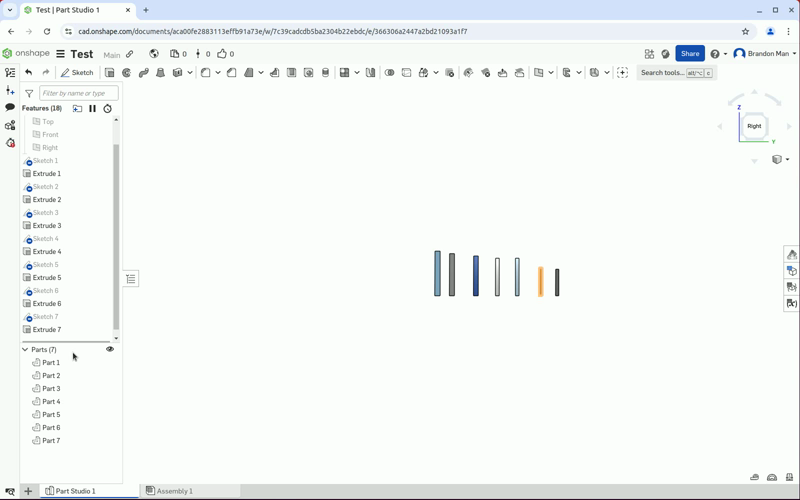
key(shift+p)
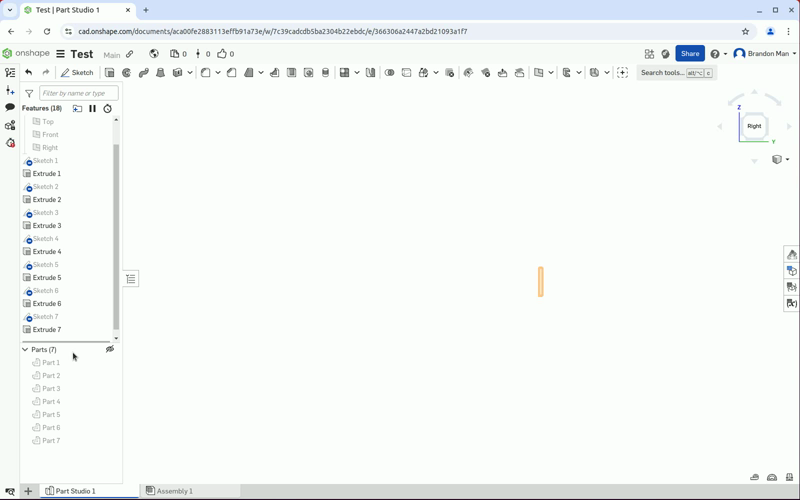
key(space)
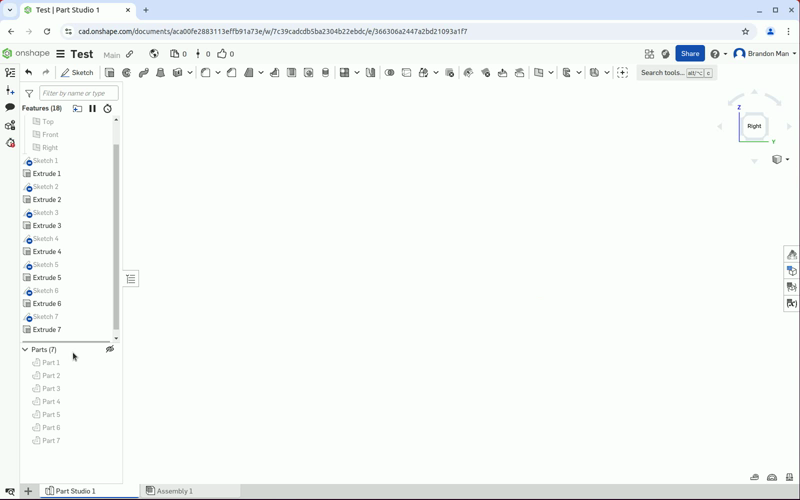
key_down(shift)
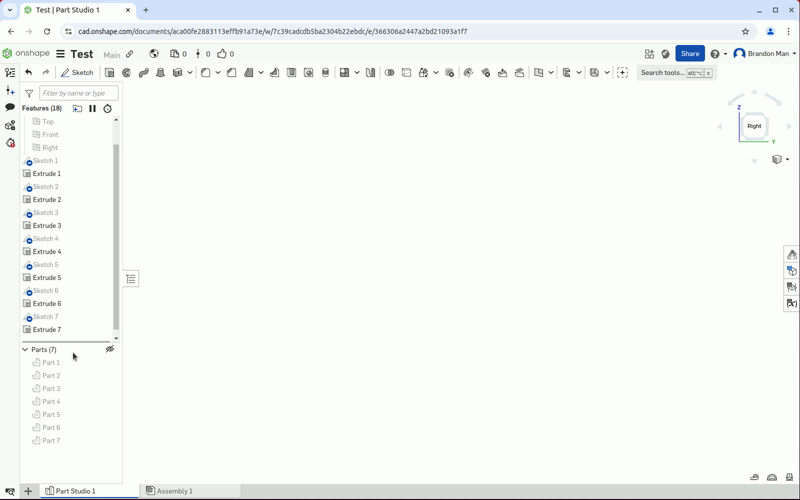
key(right)
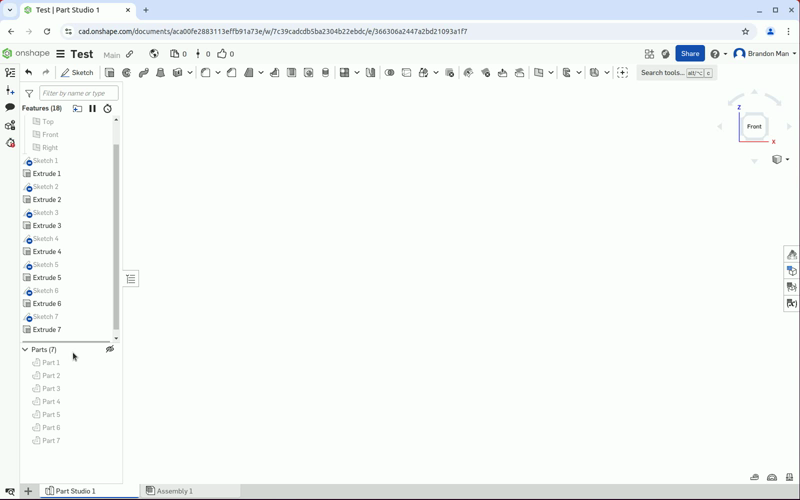
key_up(shift)
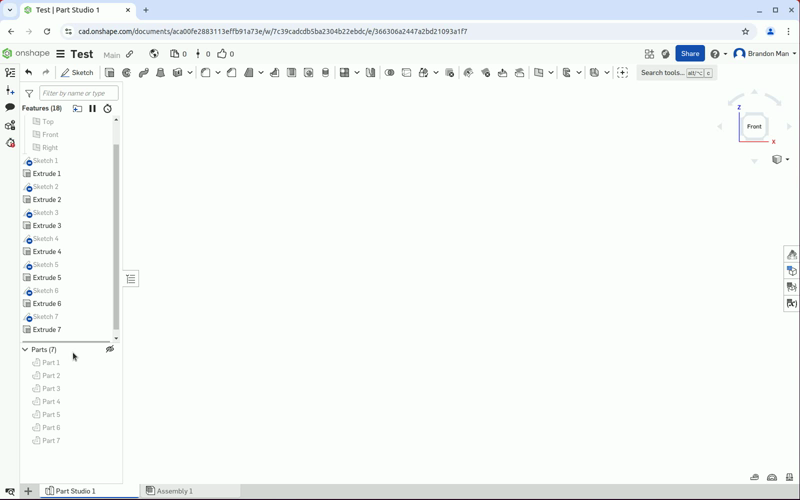
mouse_move(73, 352)
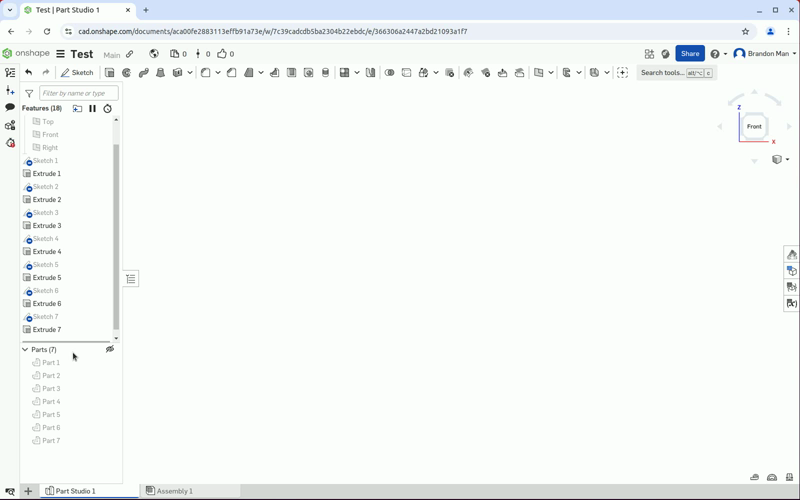
key(shift+y)
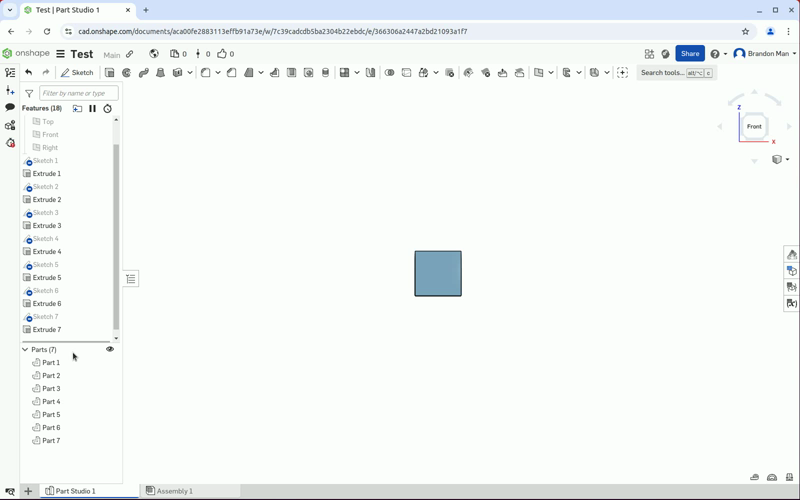
mouse_move(541, 75)
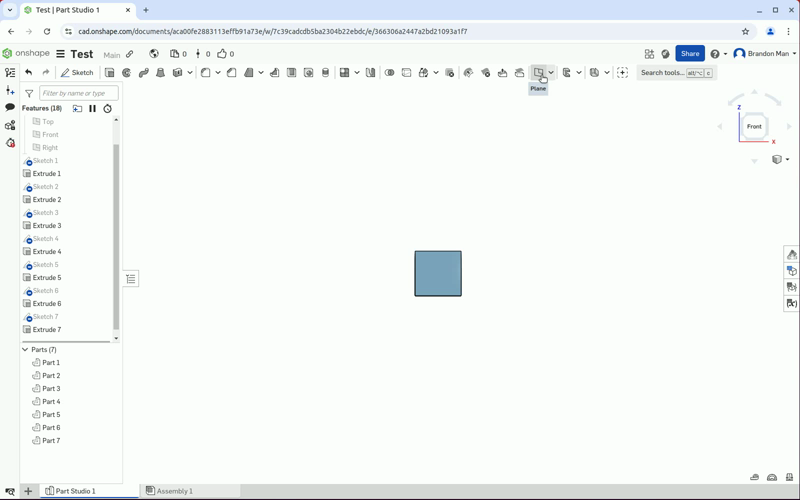
click(541, 75)
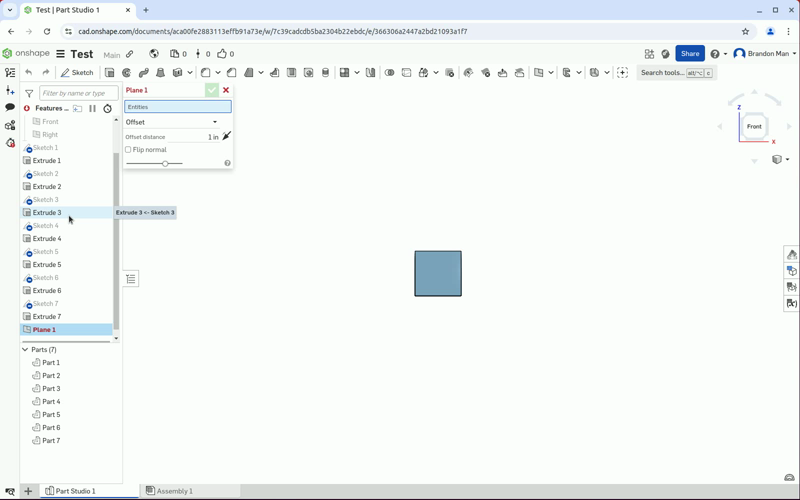
scroll(3)
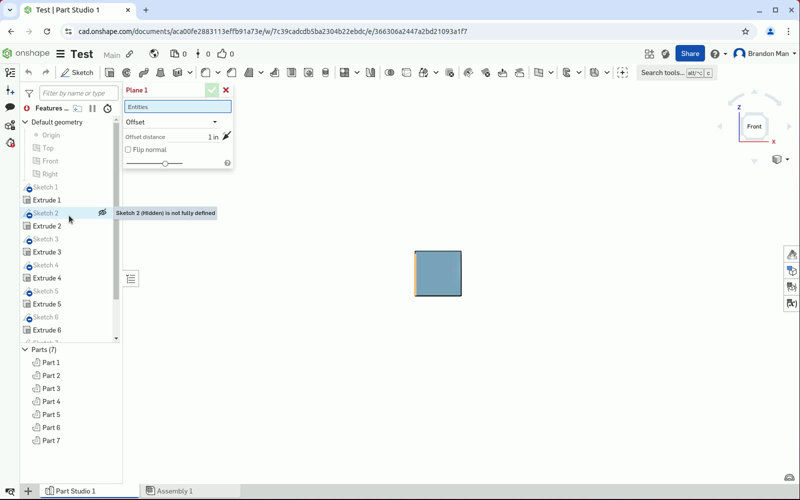
mouse_move(69, 163)
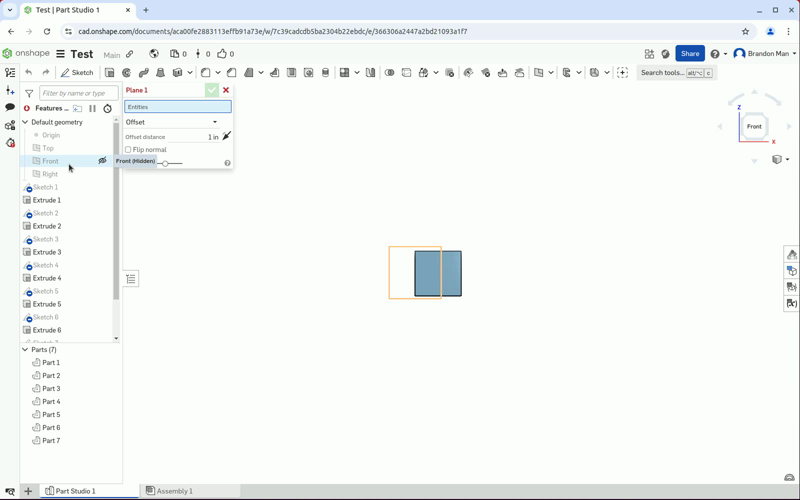
click(69, 163)
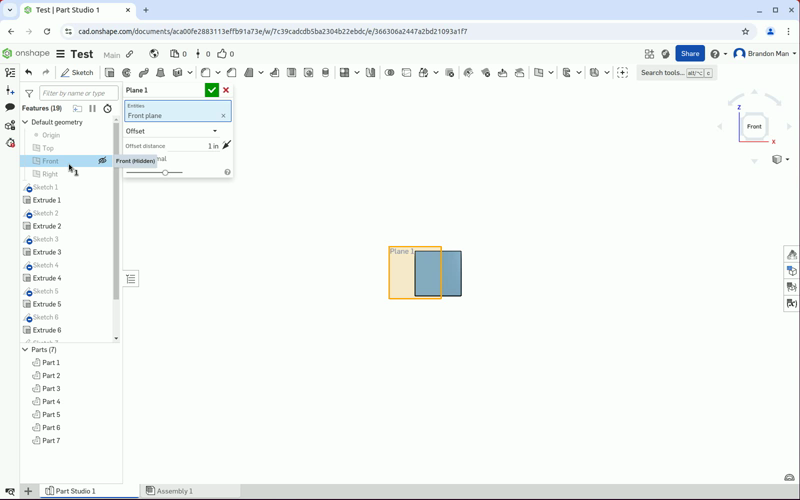
key(tab, 2)
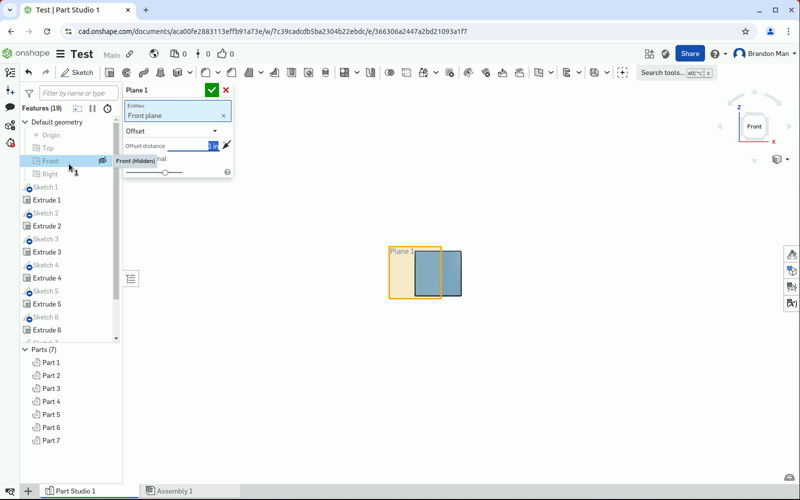
text(2.403)
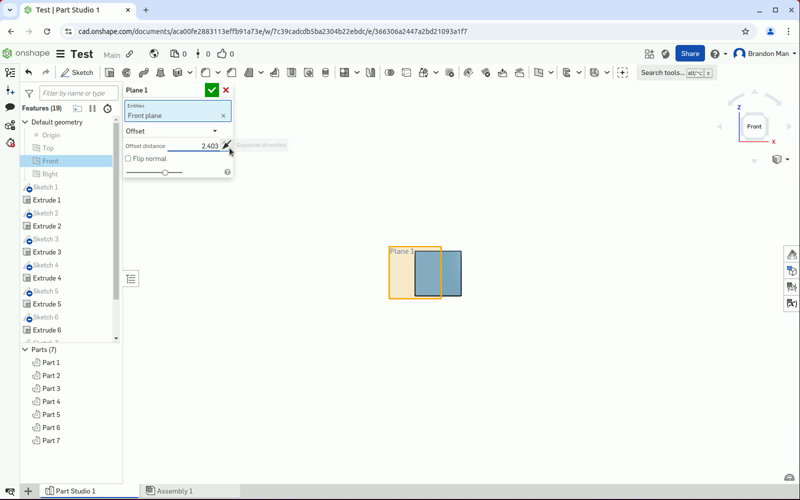
mouse_move(229, 147)
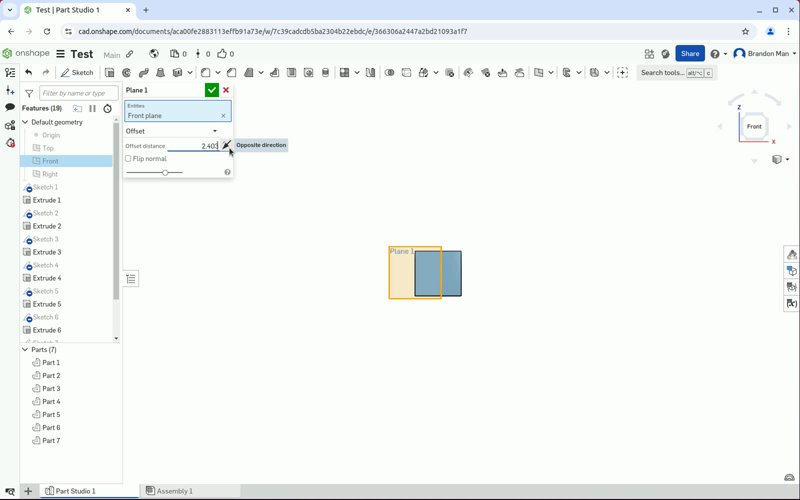
click(229, 147)
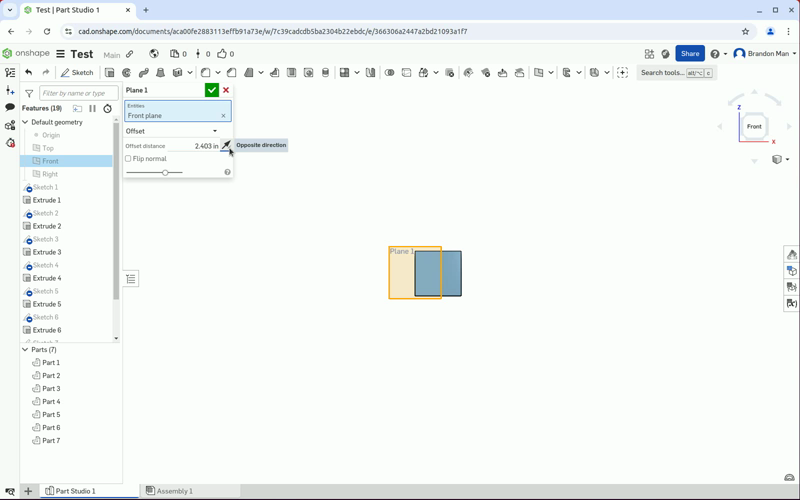
key(enter, 2)
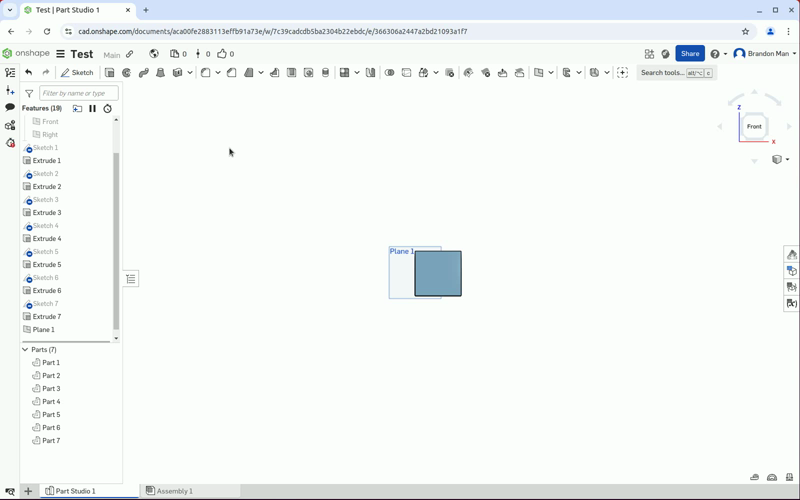
key(shift+s)
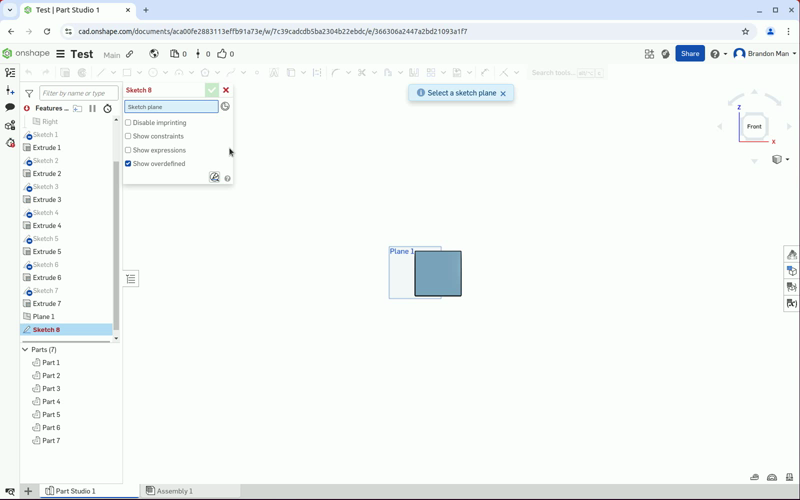
mouse_move(69, 319)
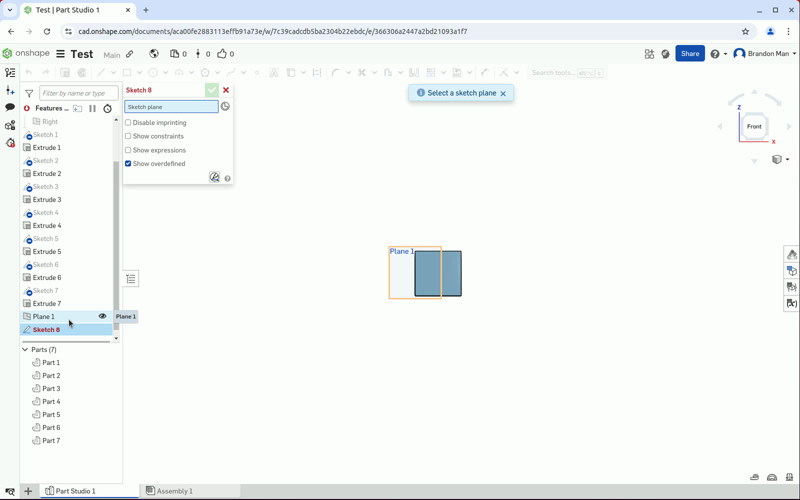
click(69, 319)
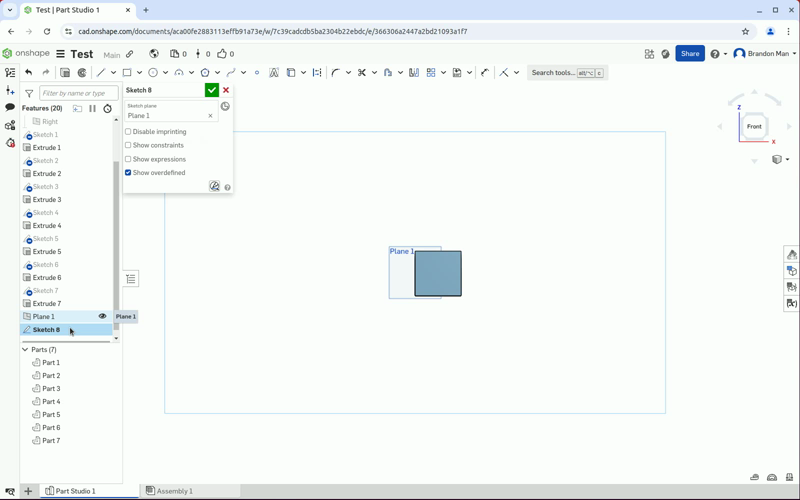
mouse_move(73, 352)
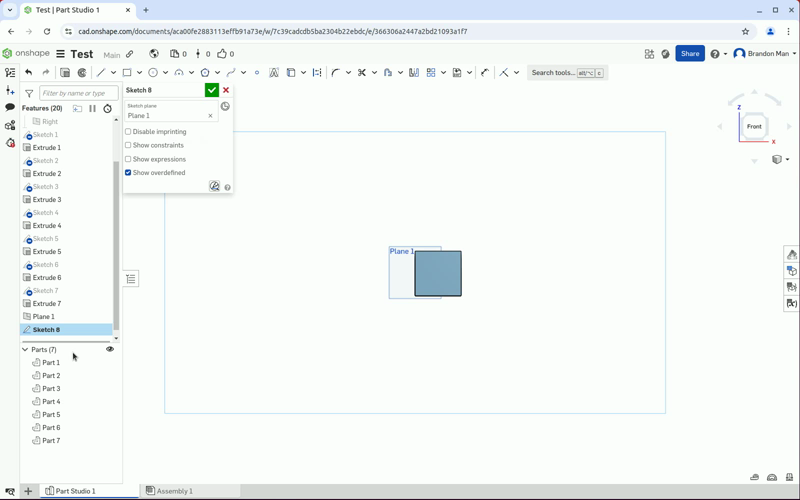
key(y)
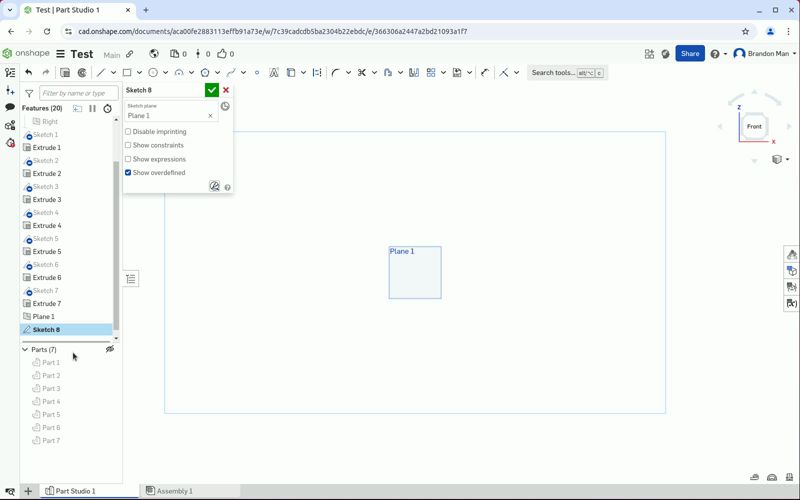
key(c)
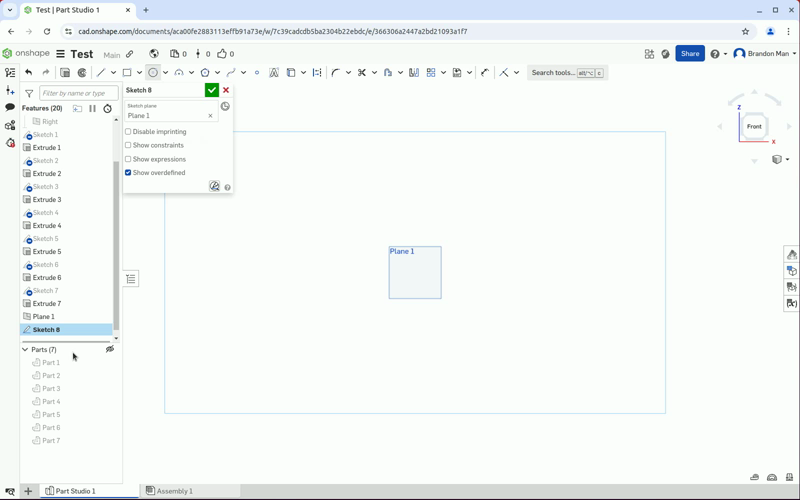
key_down(shift)
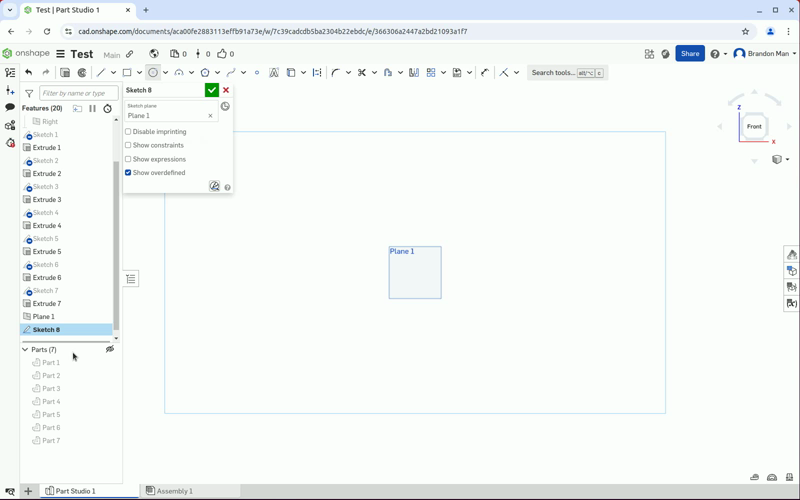
mouse_move(474, 282)
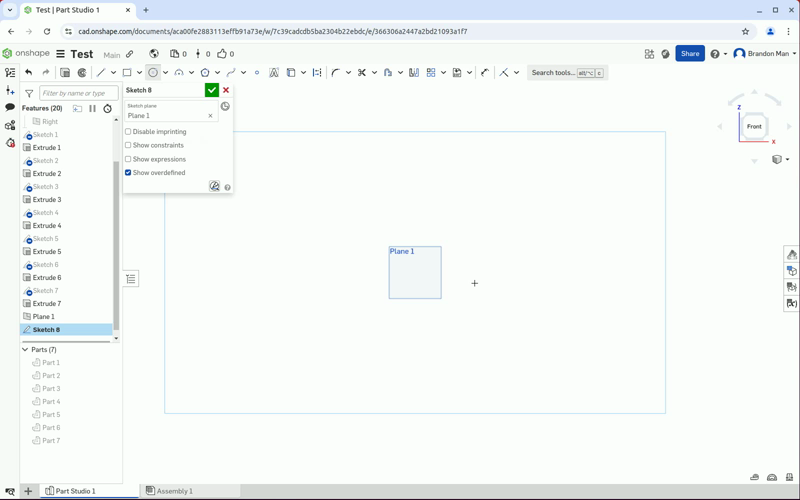
click(474, 282)
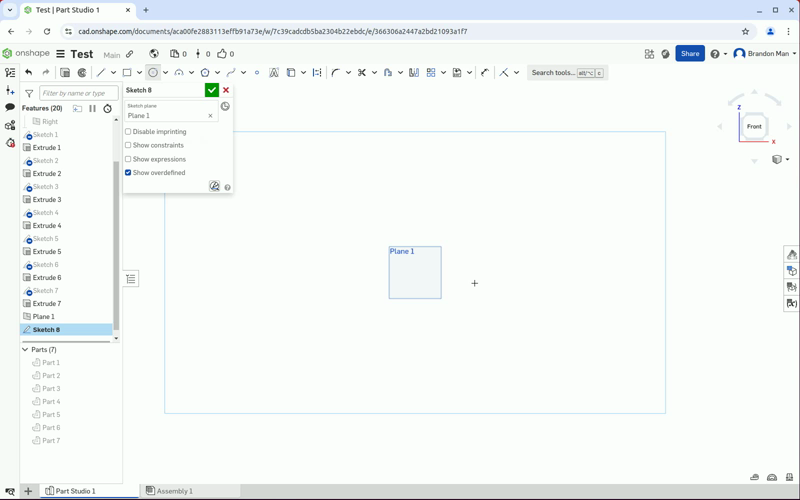
key_up(shift)
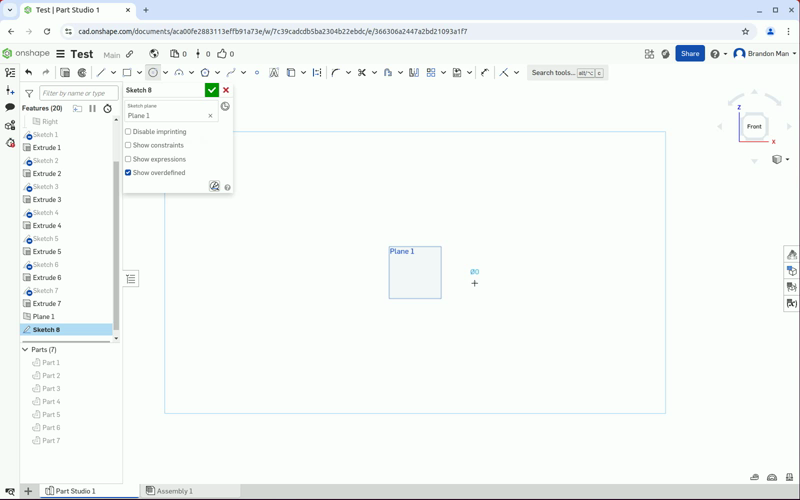
mouse_move(483, 282)
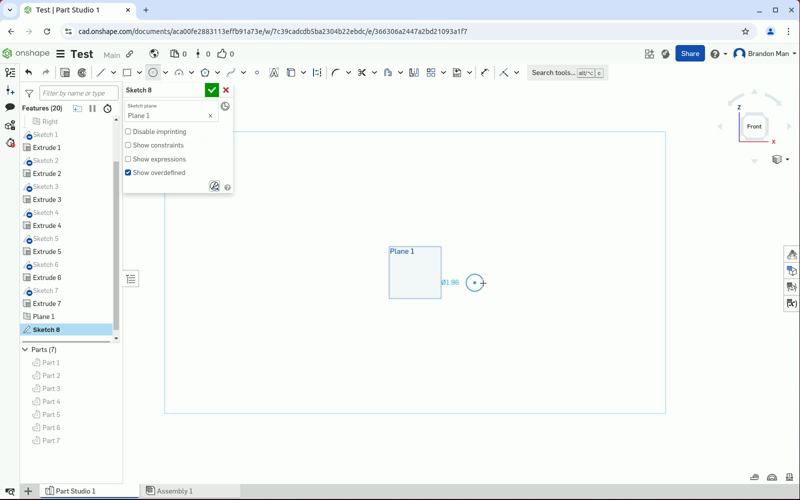
click(483, 282)
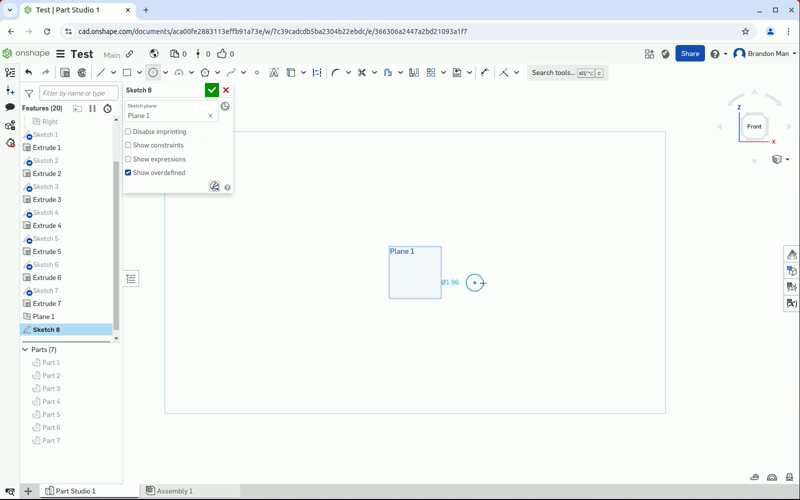
key(esc)
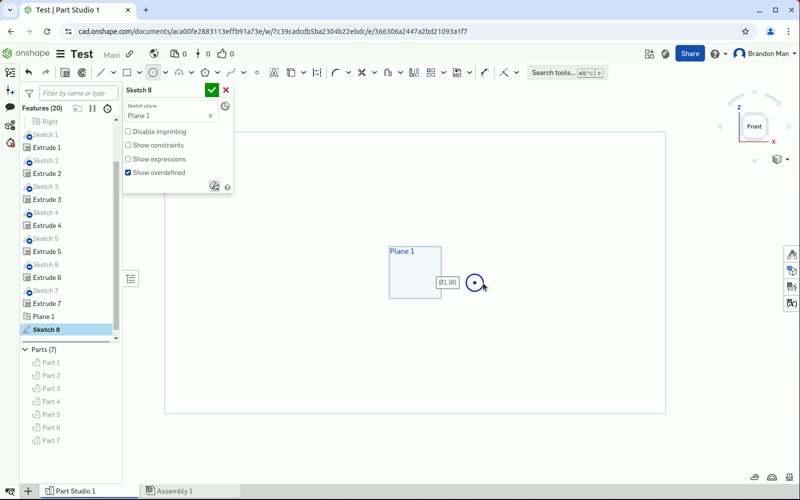
mouse_move(475, 290)
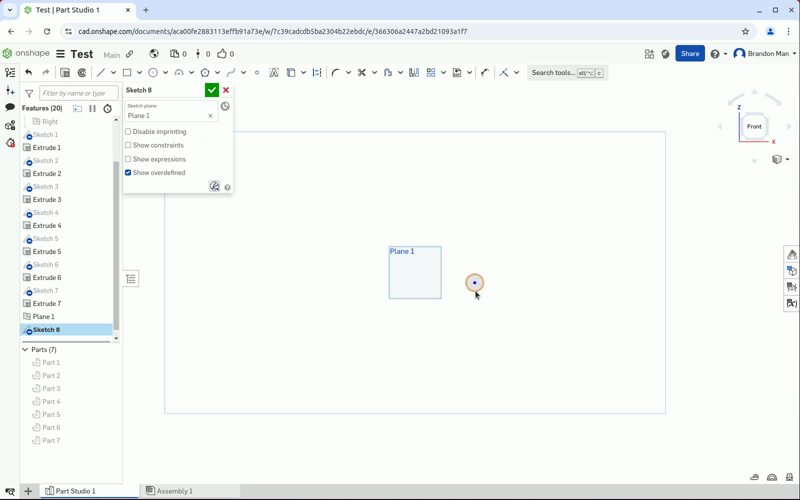
scroll(6)
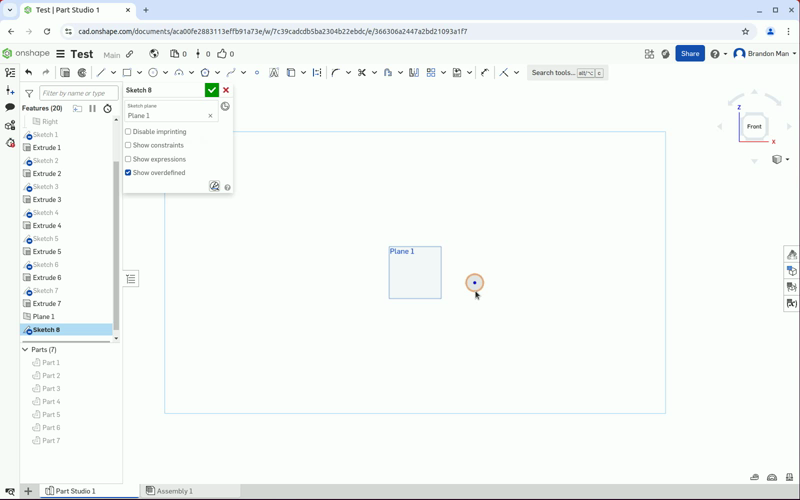
scroll(6)
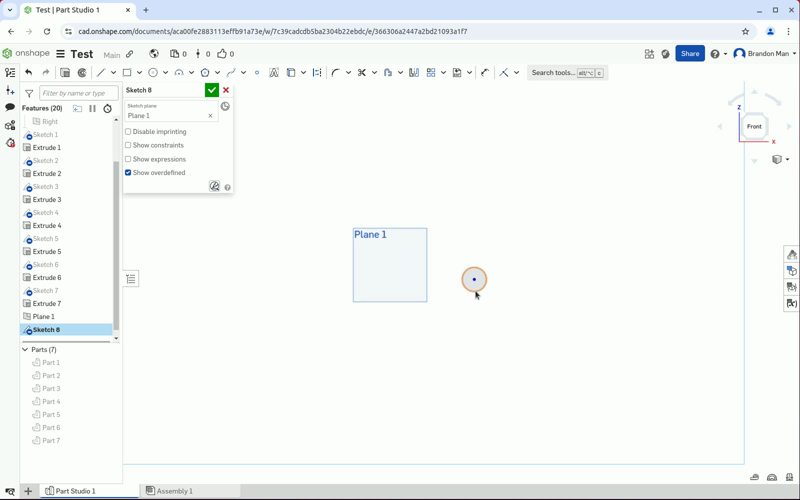
scroll(6)
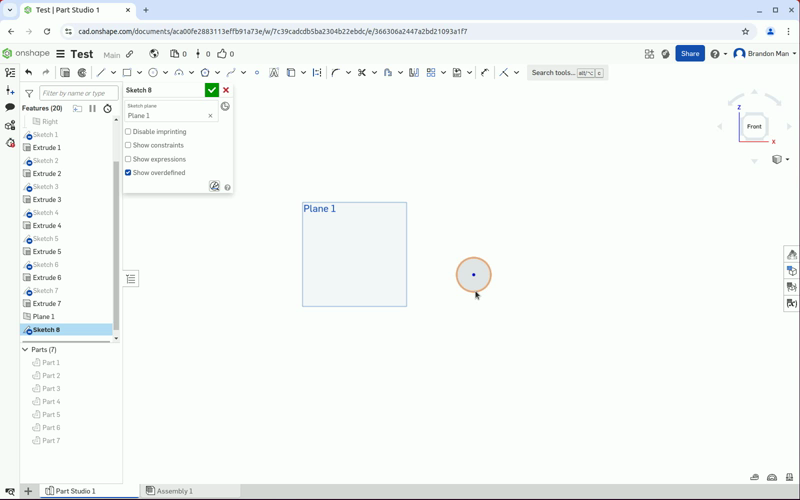
scroll(6)
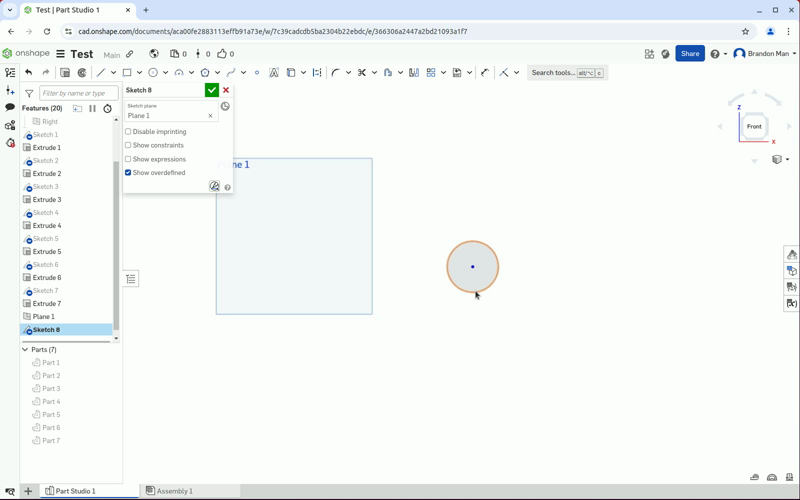
scroll(6)
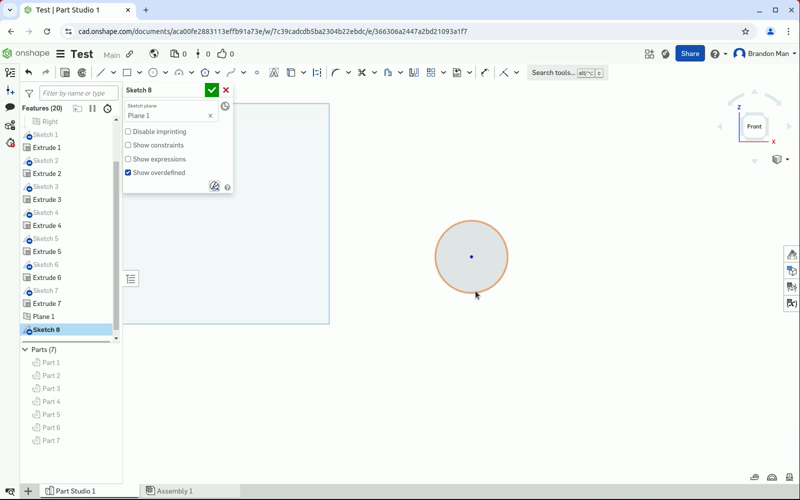
scroll(6)
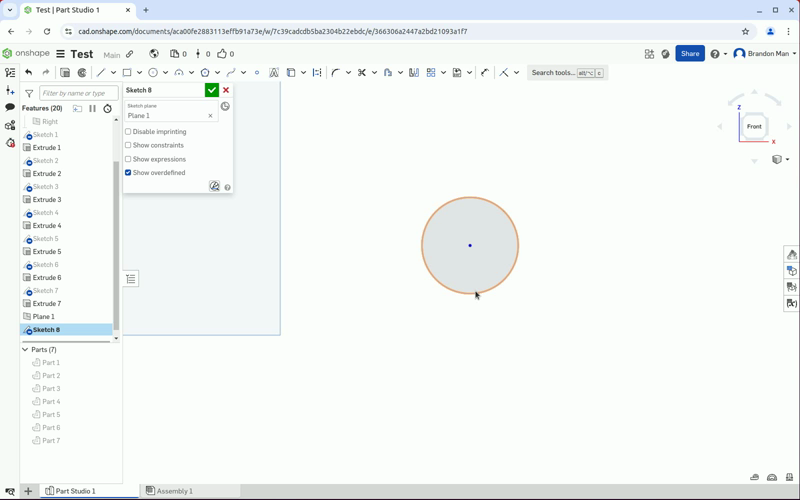
scroll(6)
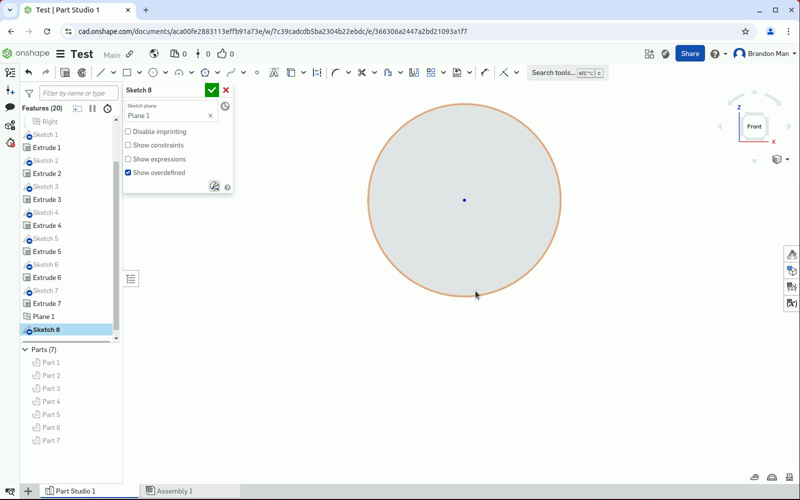
click(475, 290)
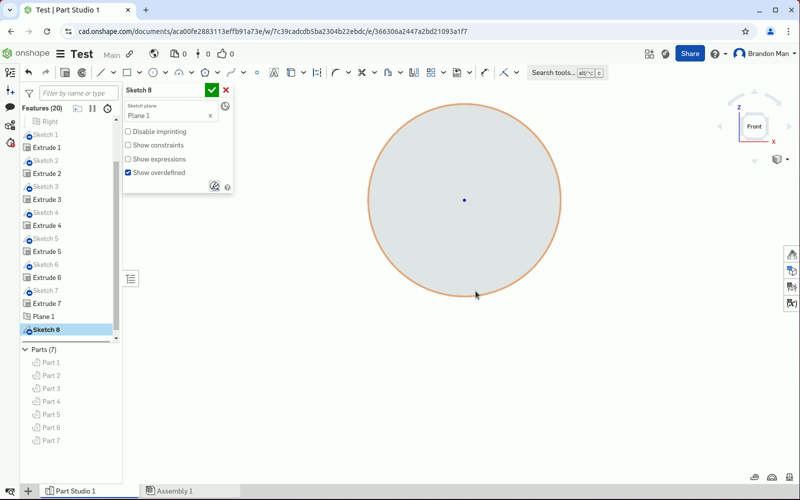
scroll(-6)
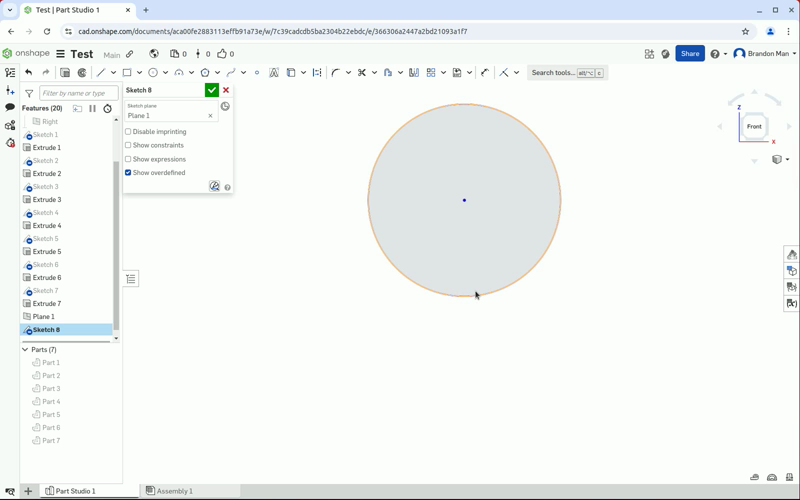
scroll(-6)
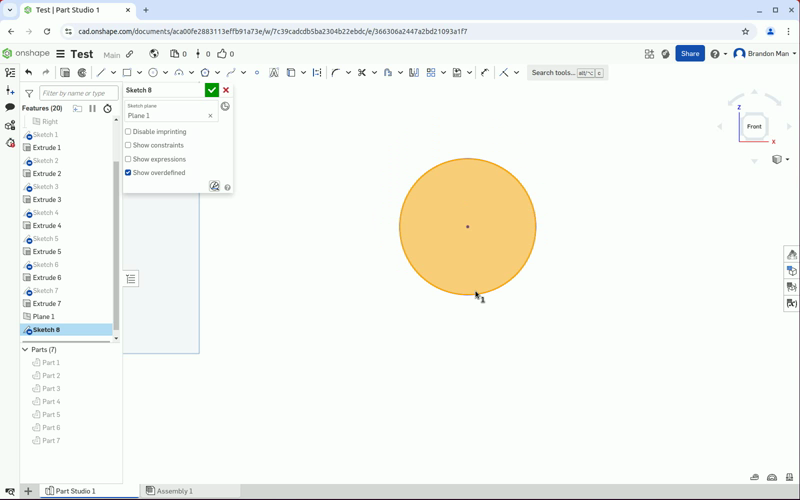
scroll(-6)
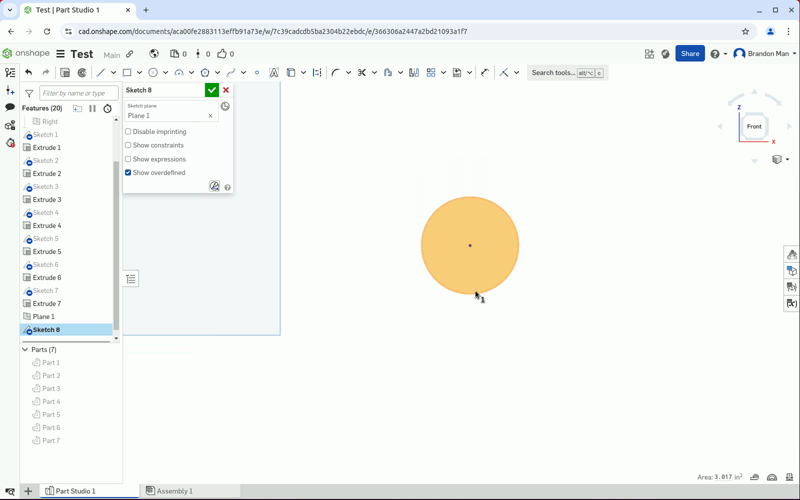
scroll(-6)
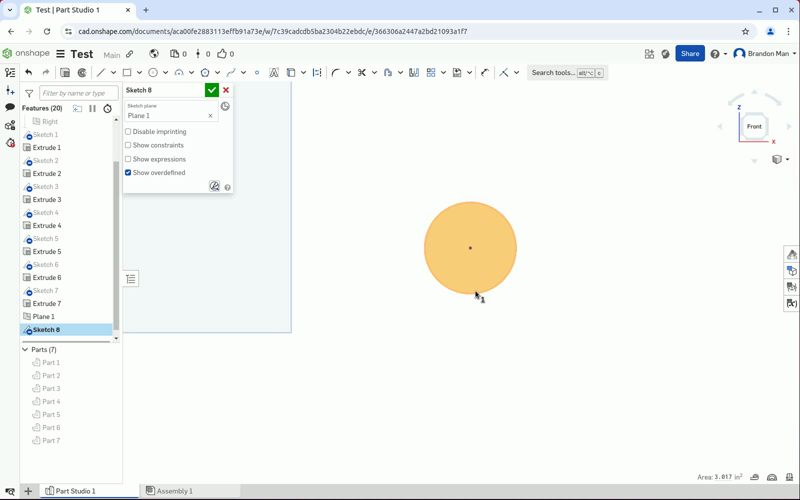
scroll(-6)
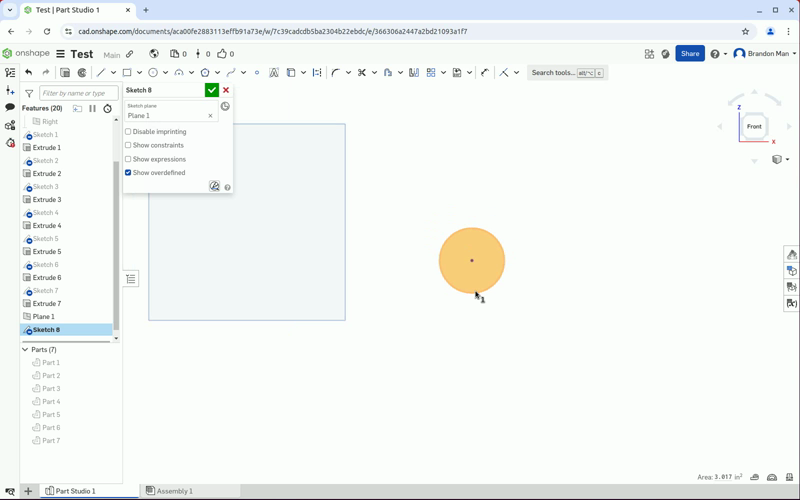
scroll(-6)
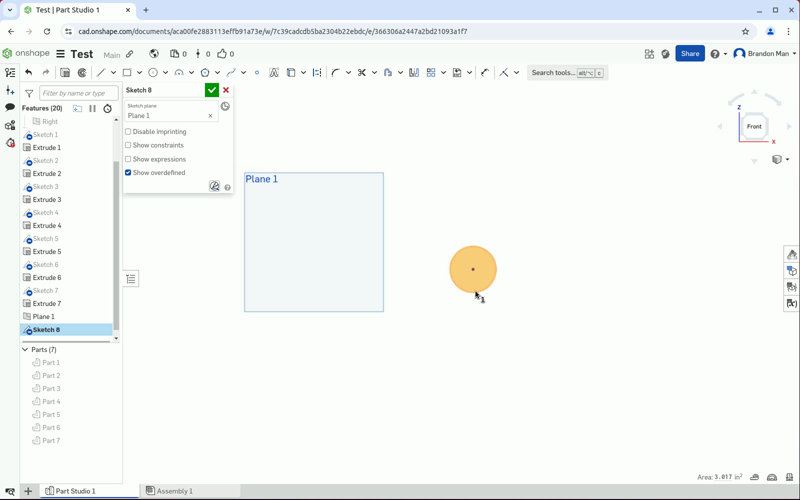
scroll(-6)
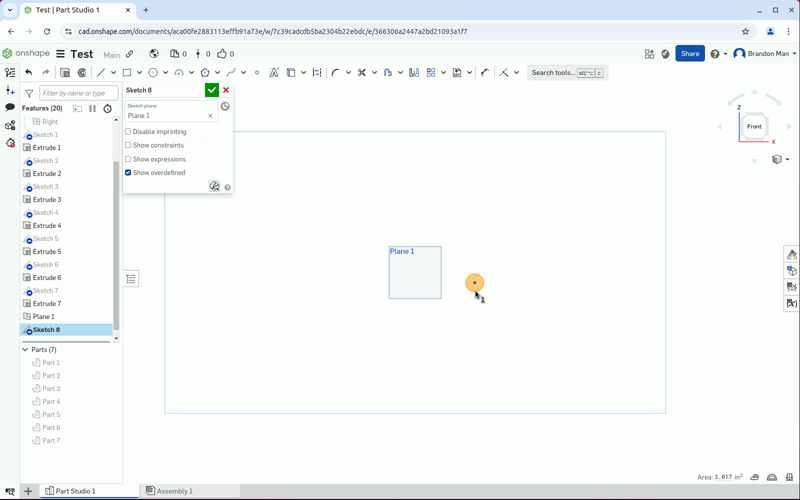
mouse_move(73, 352)
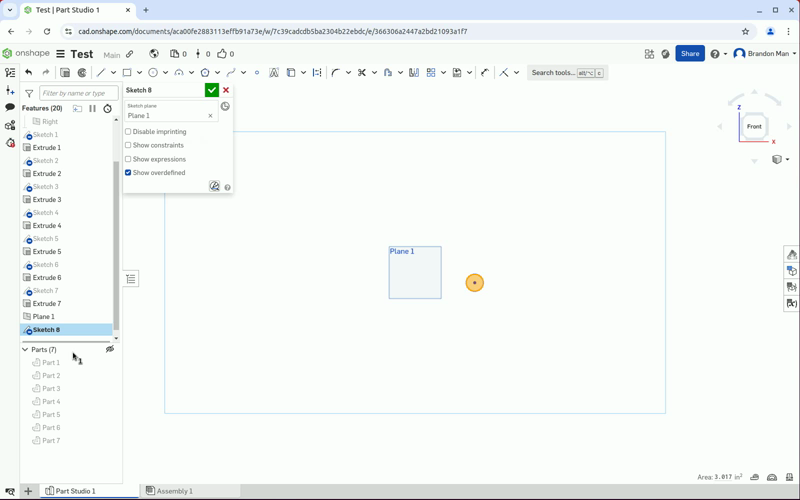
key(shift+y)
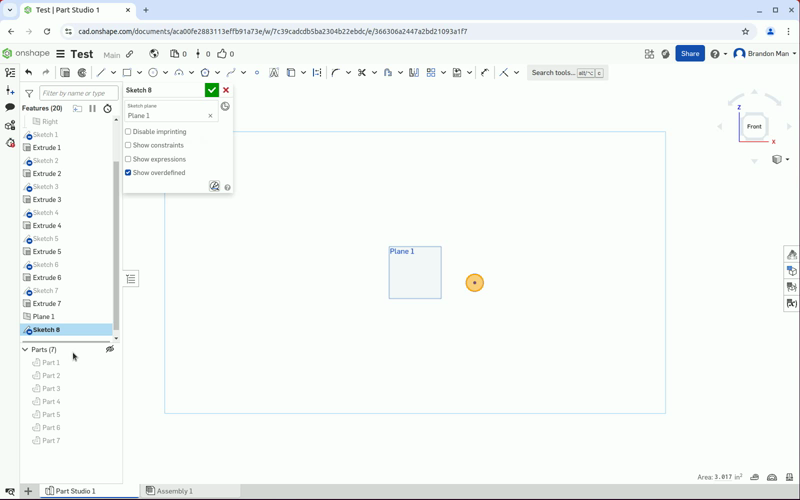
key(shift+e)
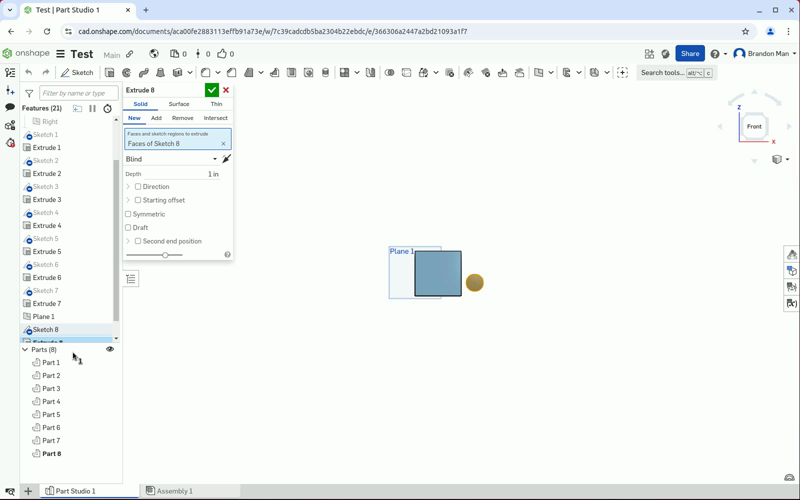
mouse_move(143, 106)
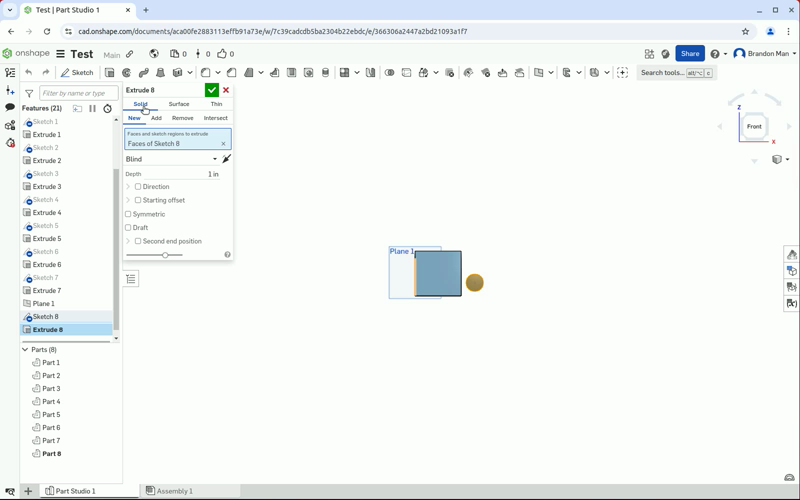
click(143, 106)
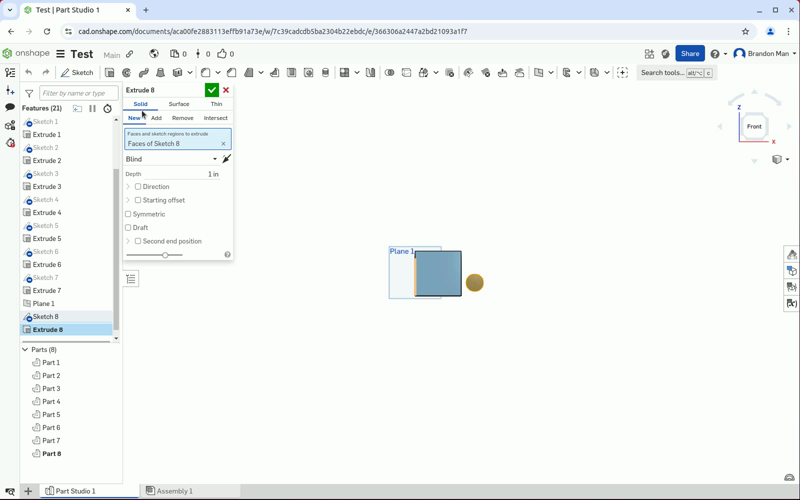
mouse_move(137, 120)
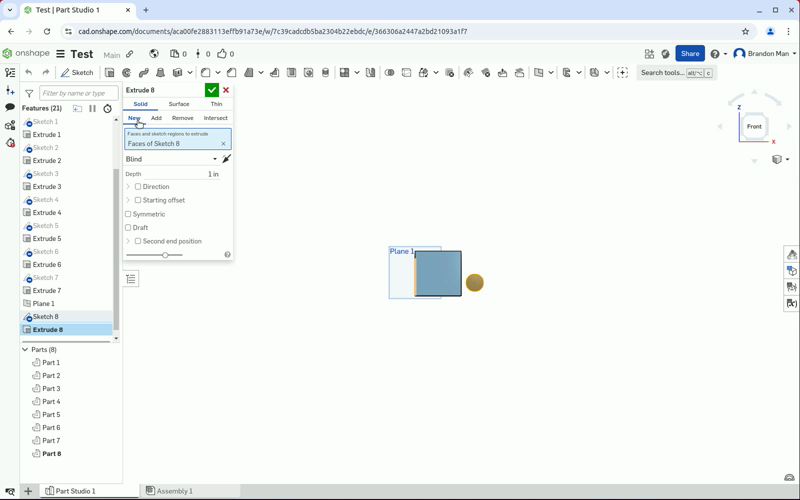
click(137, 120)
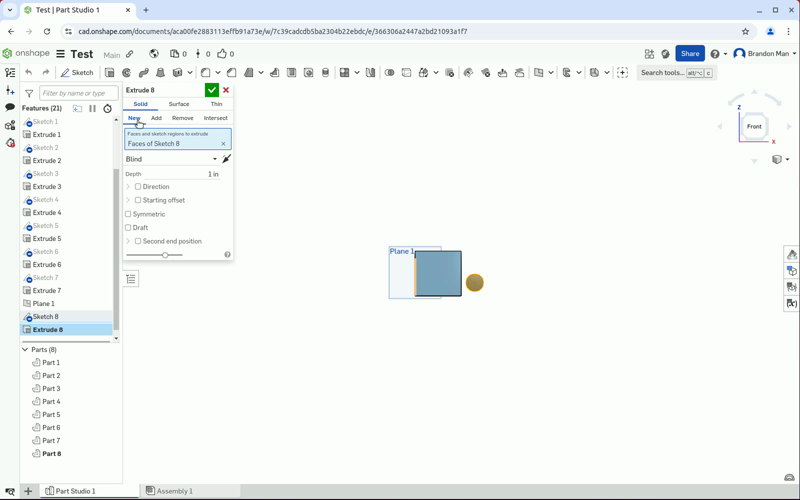
key(tab, 4)
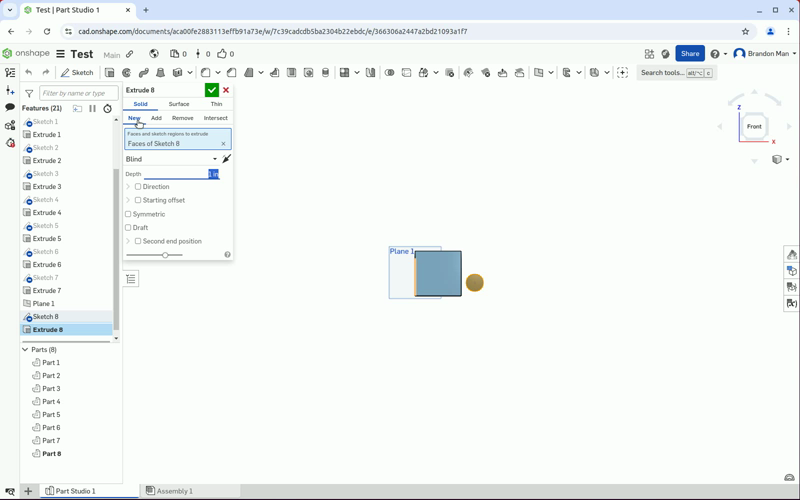
text(4.092)
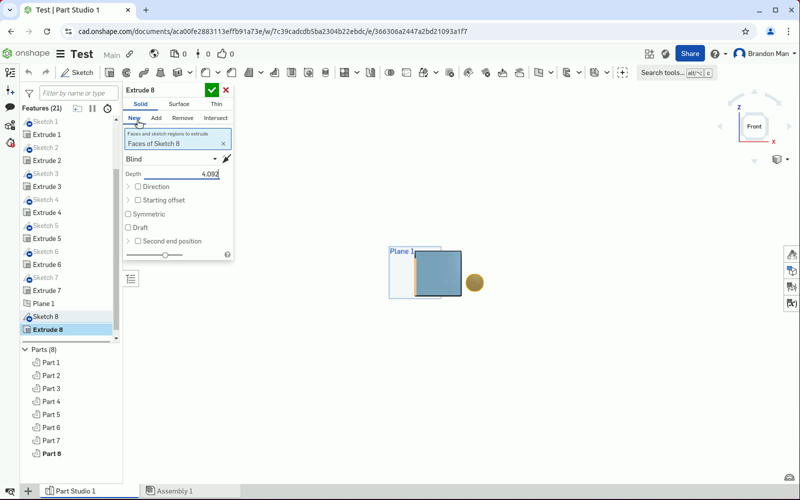
key(tab, 3)
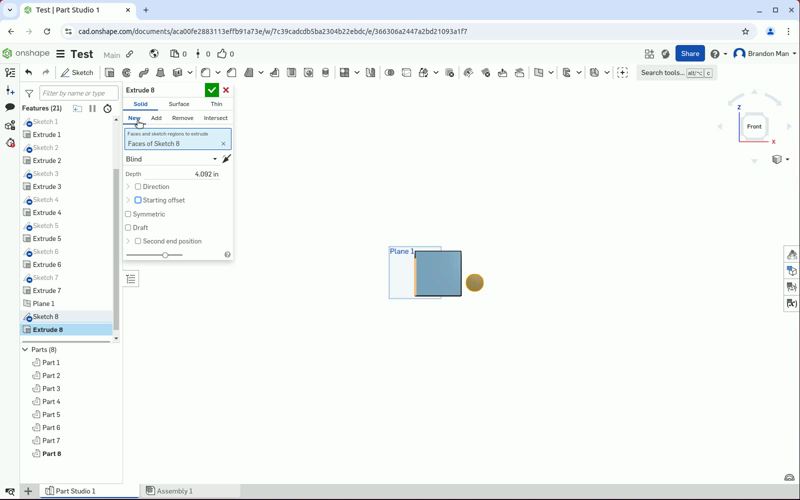
key(tab, 2)
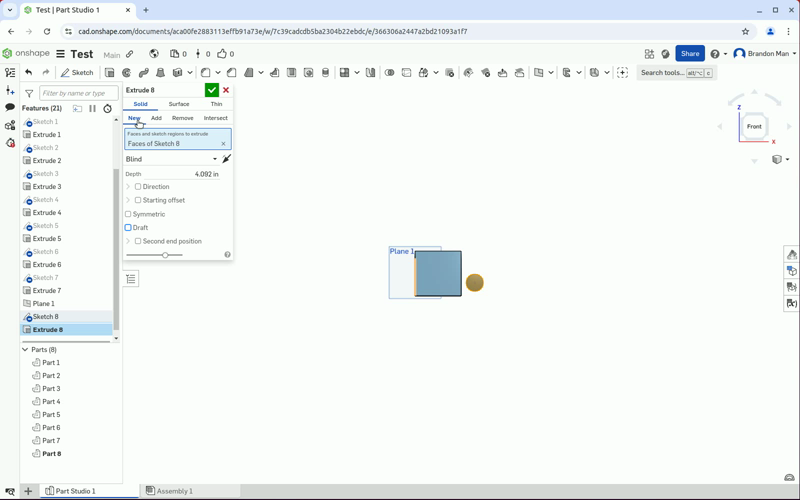
key(space)
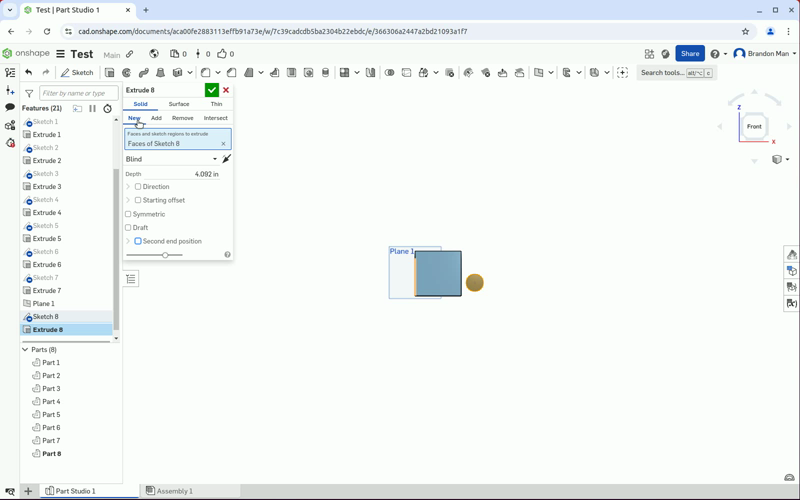
key(tab, 3)
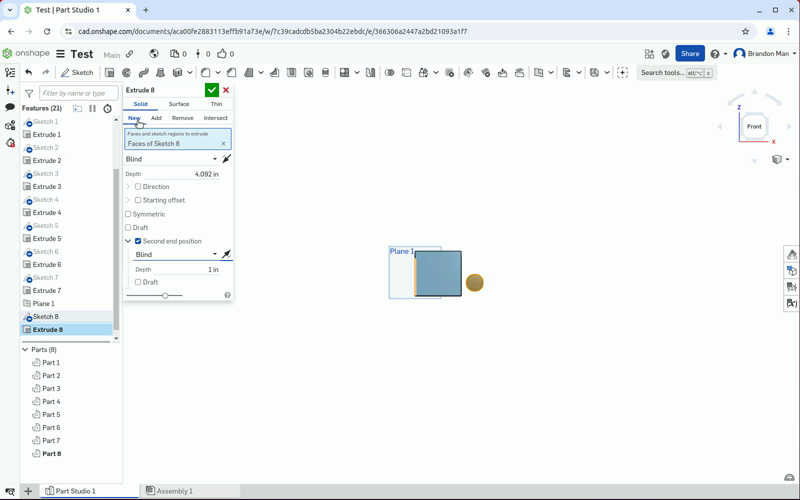
text(1.926)
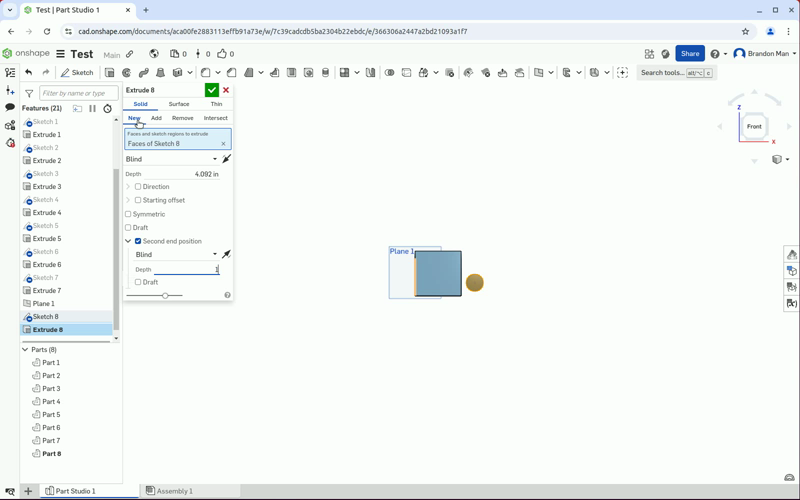
key(enter)
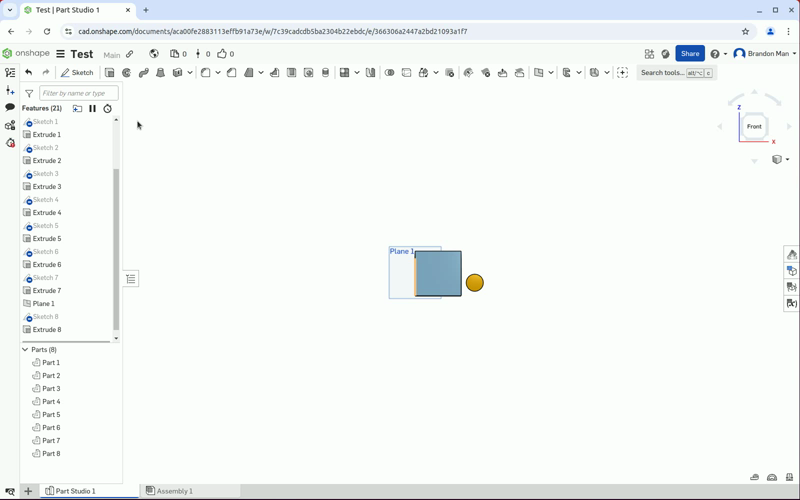
key(shift+h)
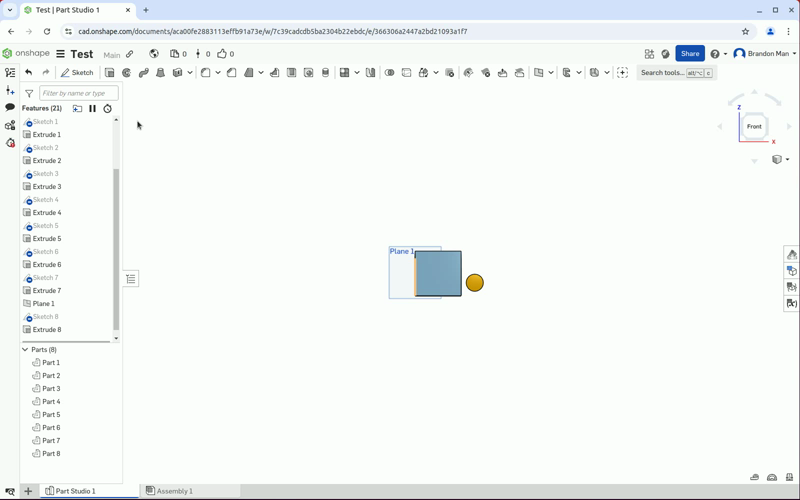
key(shift+h)
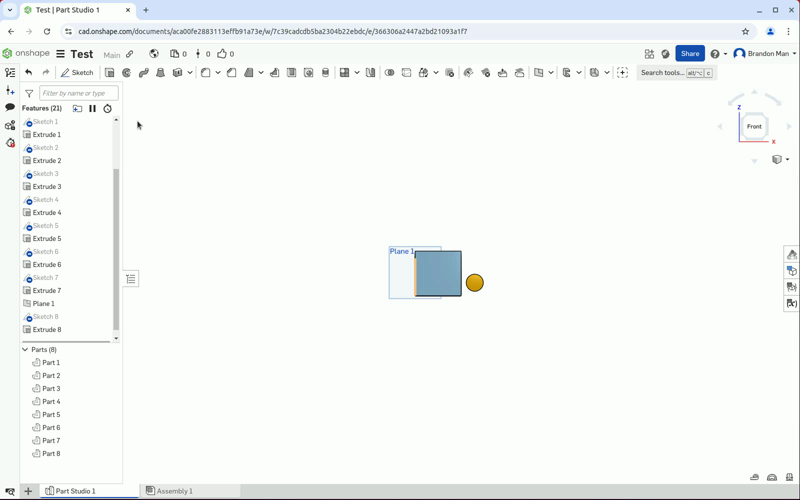
key(shift+7)
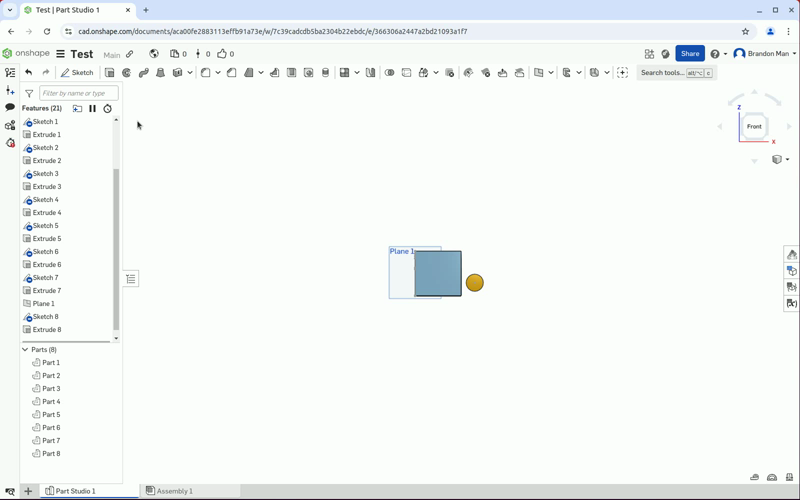
key(left, 2)
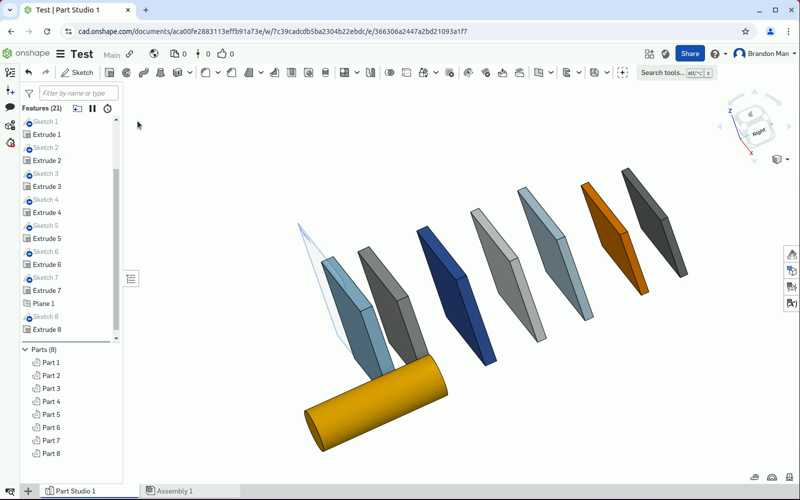
key(down, 2)
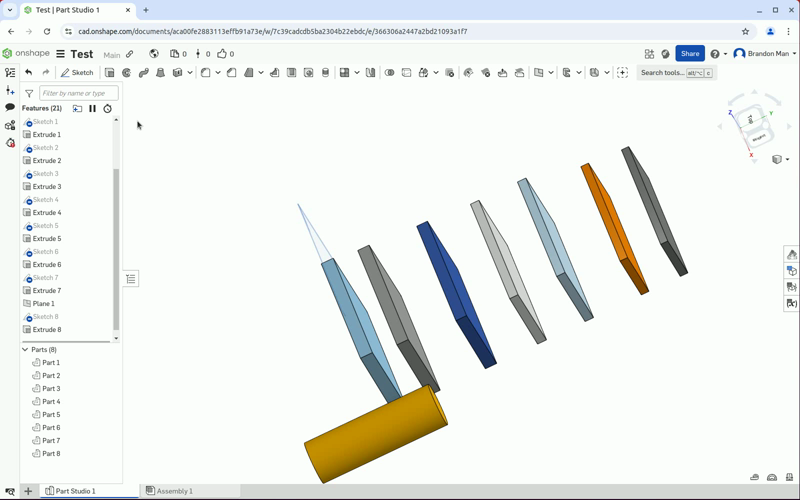
key(up, 2)
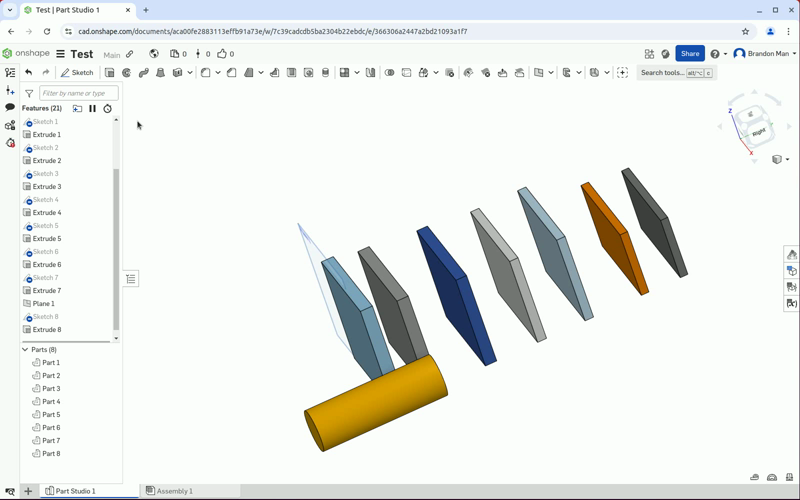
key(right, 2)
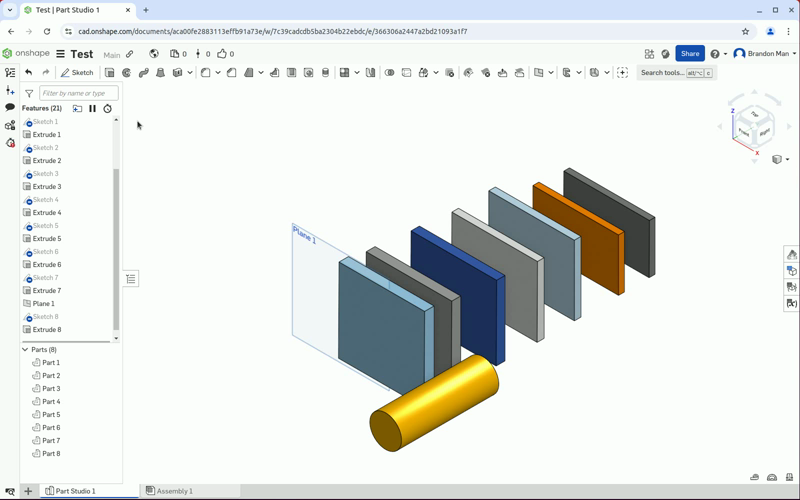
mouse_move(69, 124)
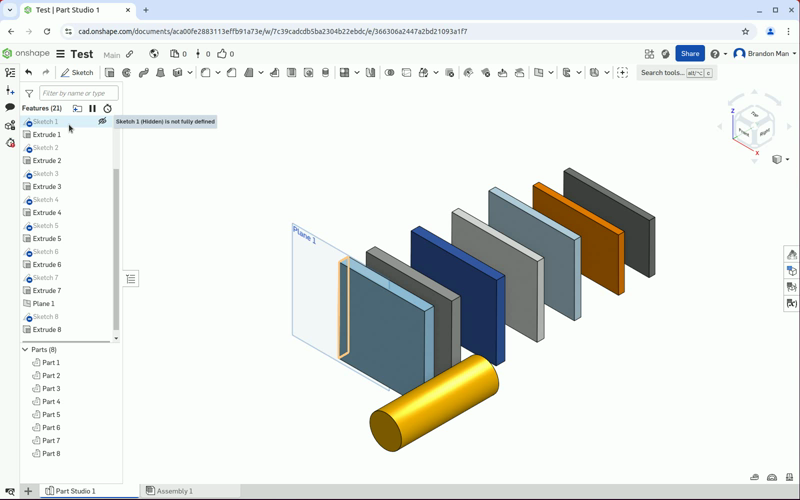
click(69, 124)